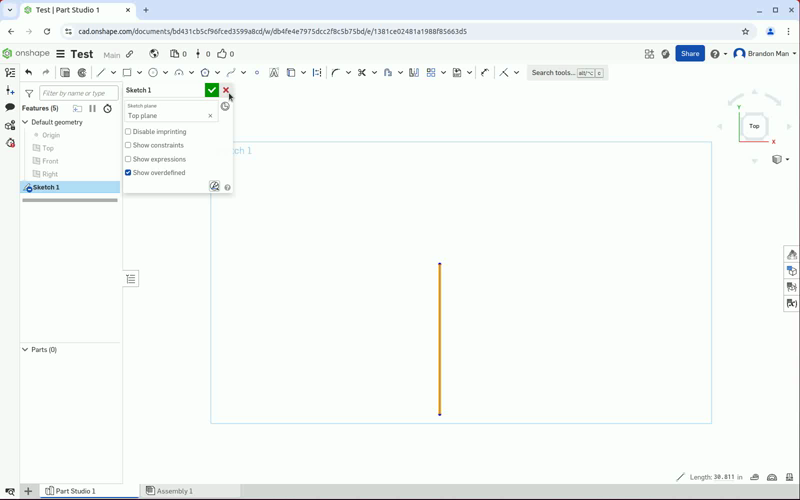
key(shift+h)
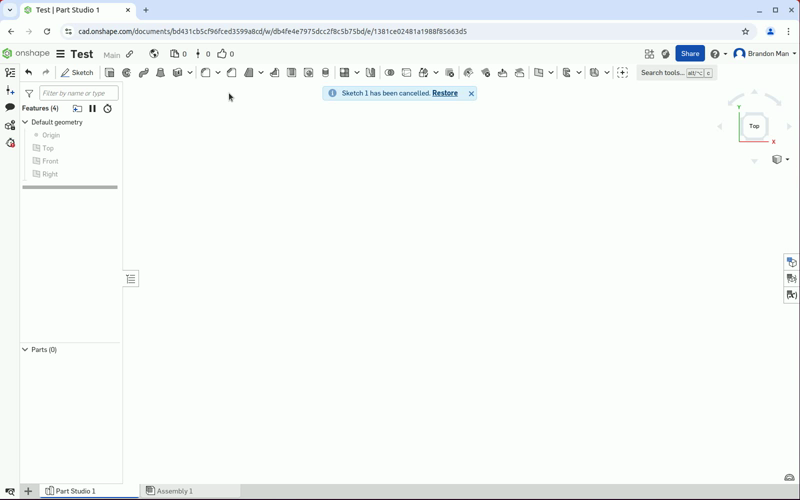
mouse_move(73, 352)
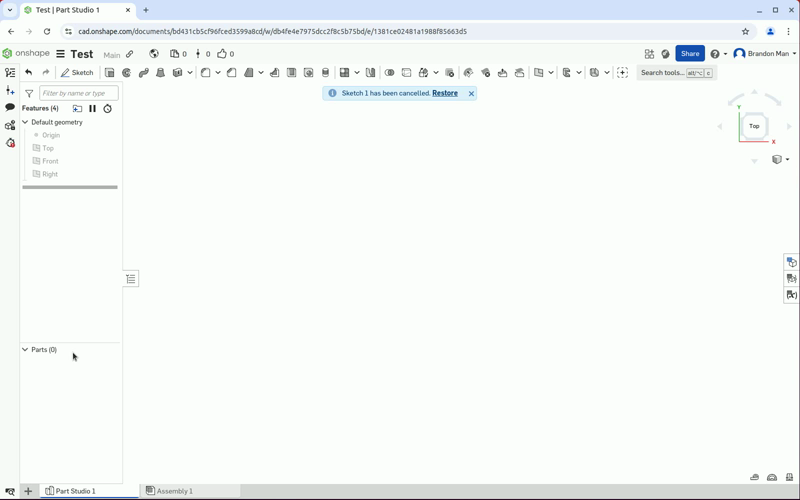
key(y)
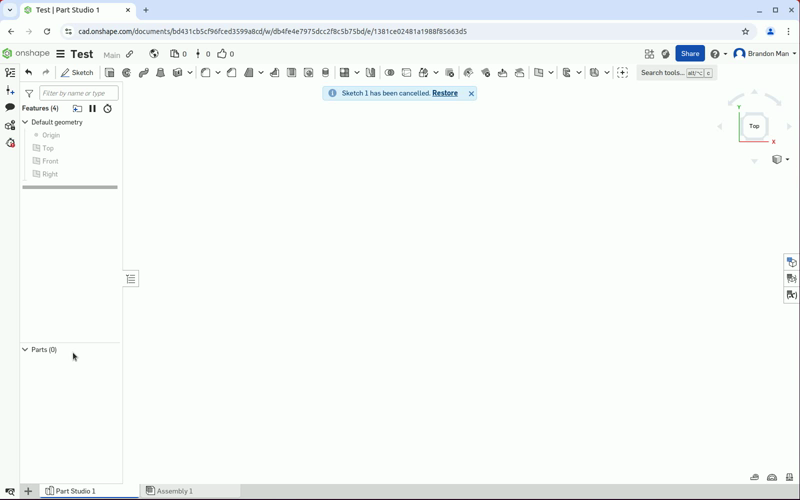
key(shift+p)
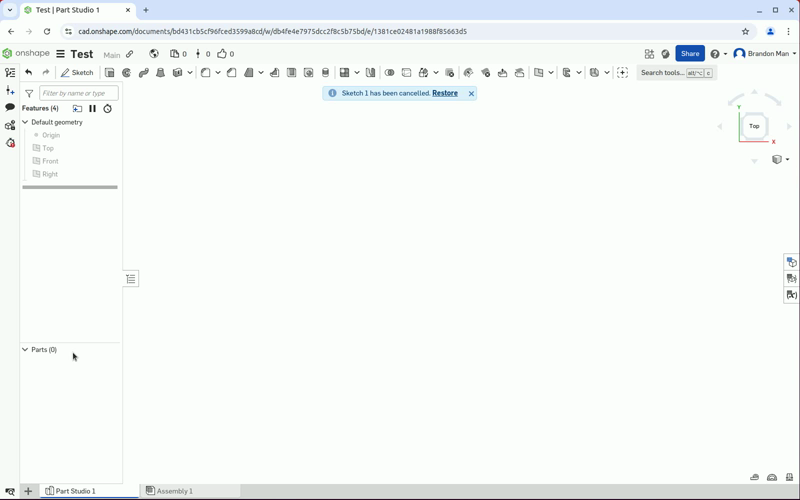
key(space)
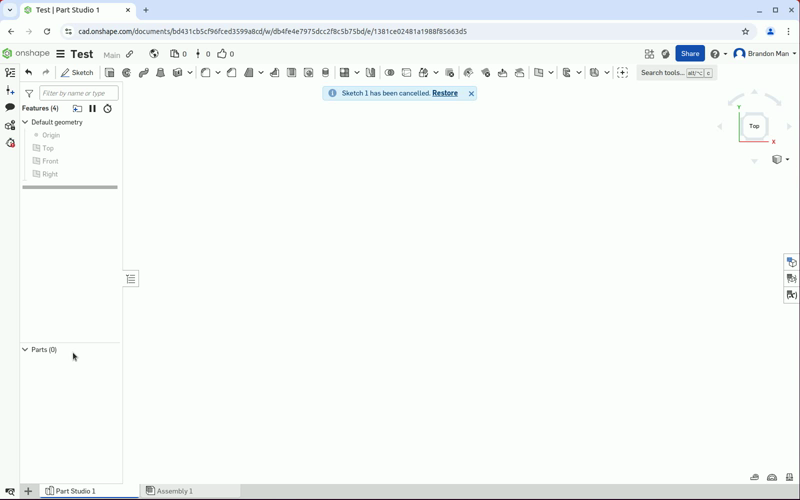
key_down(shift)
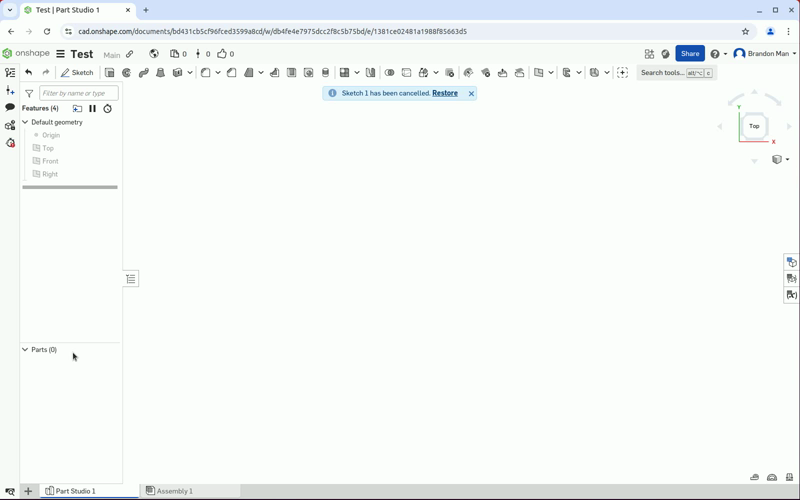
key(up)
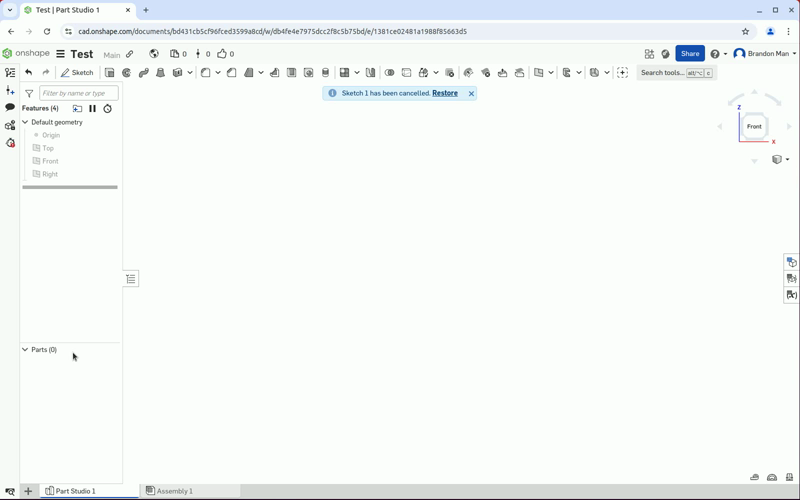
key_up(shift)
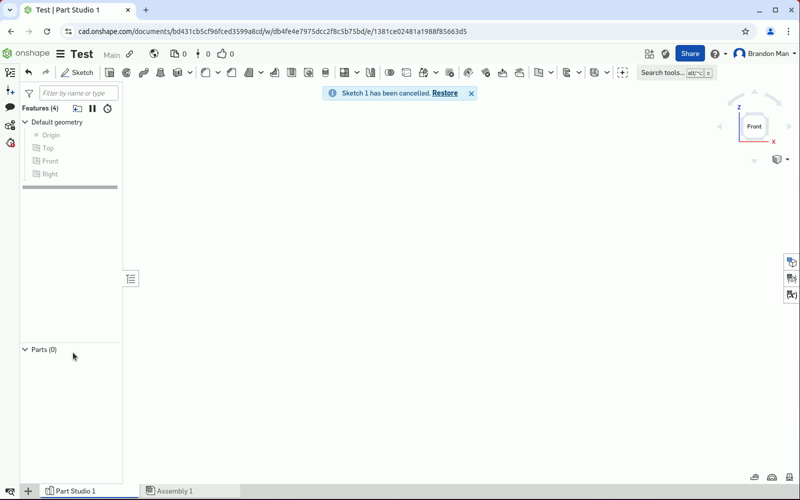
mouse_move(73, 352)
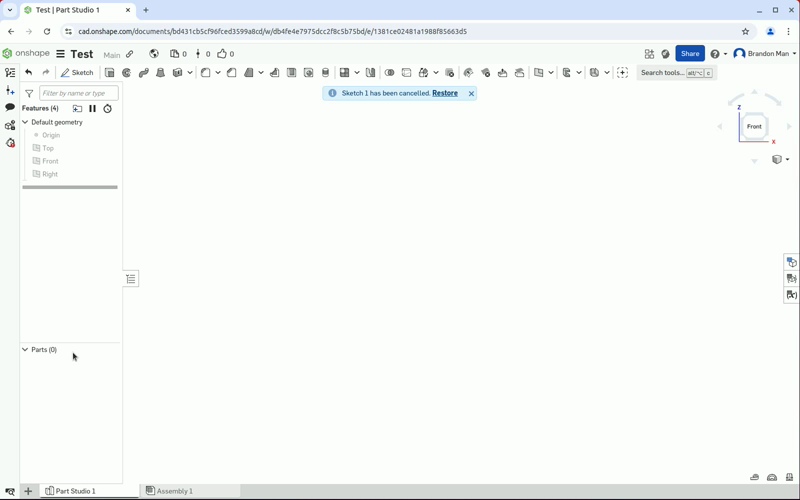
key(shift+y)
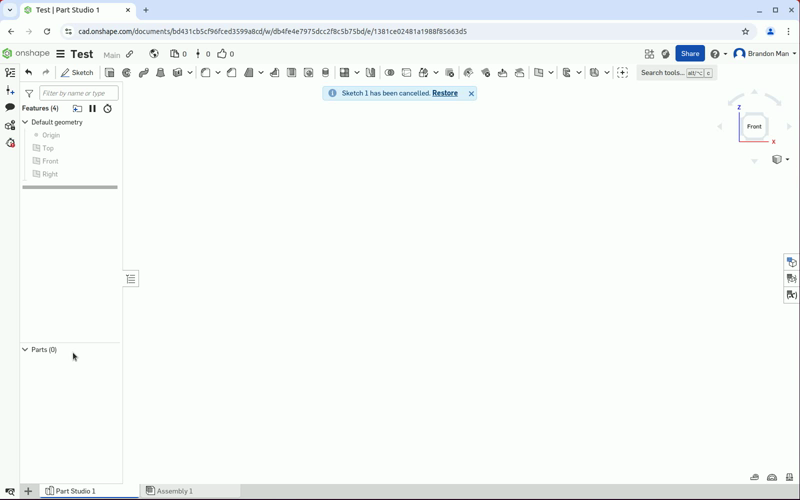
key(shift+s)
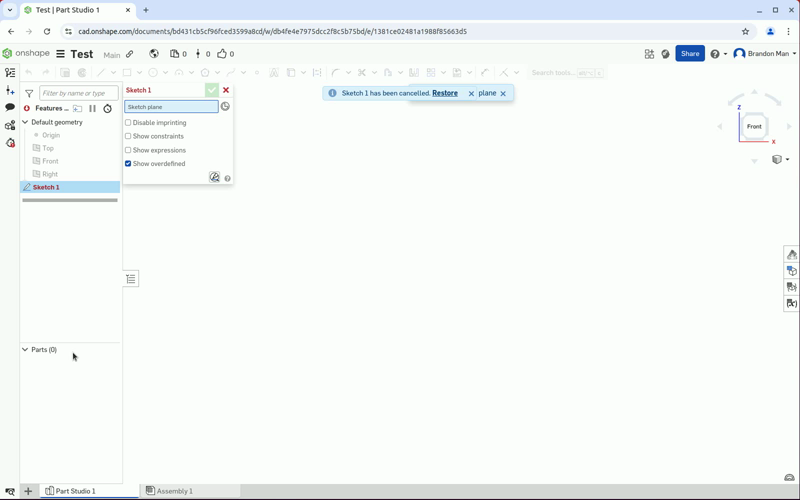
mouse_move(73, 163)
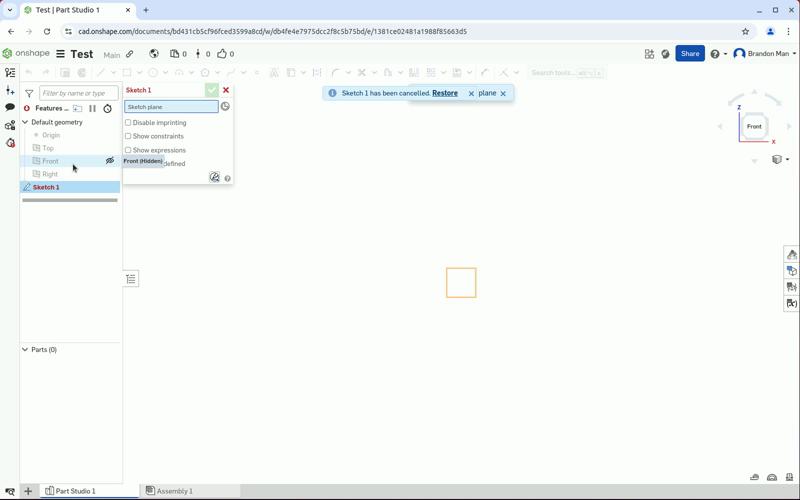
click(73, 163)
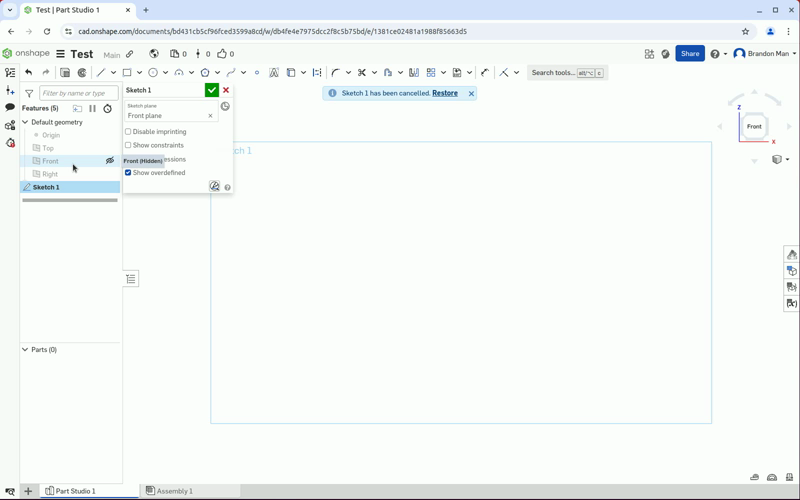
mouse_move(73, 352)
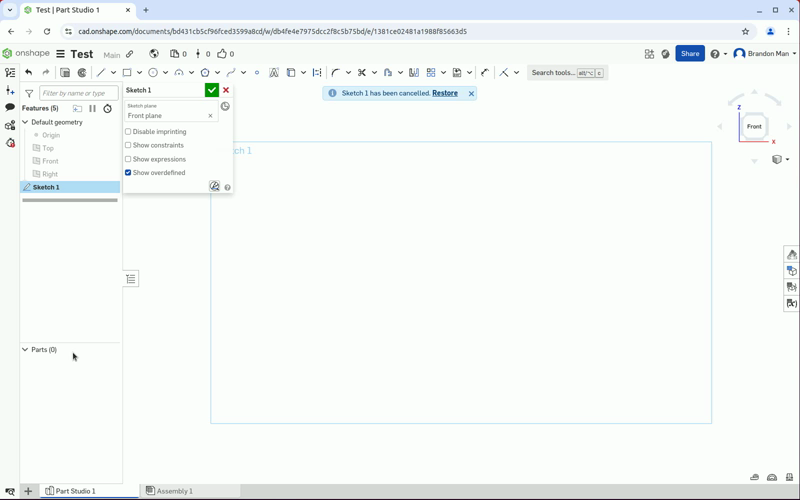
key(y)
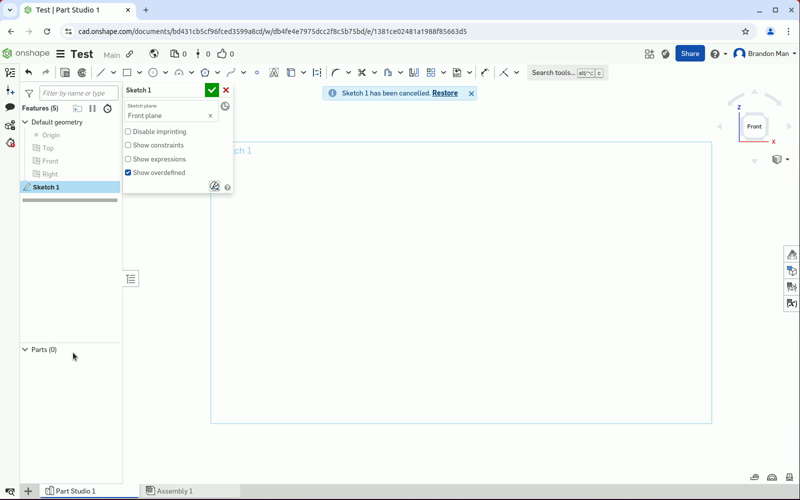
key(l)
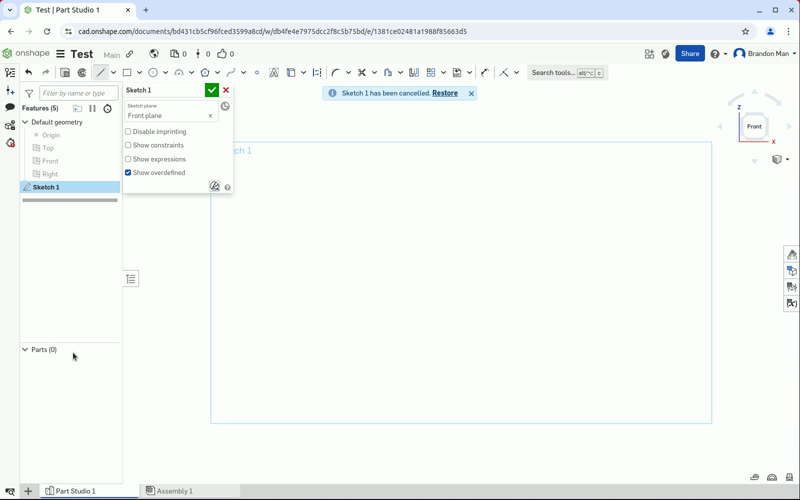
key_down(shift)
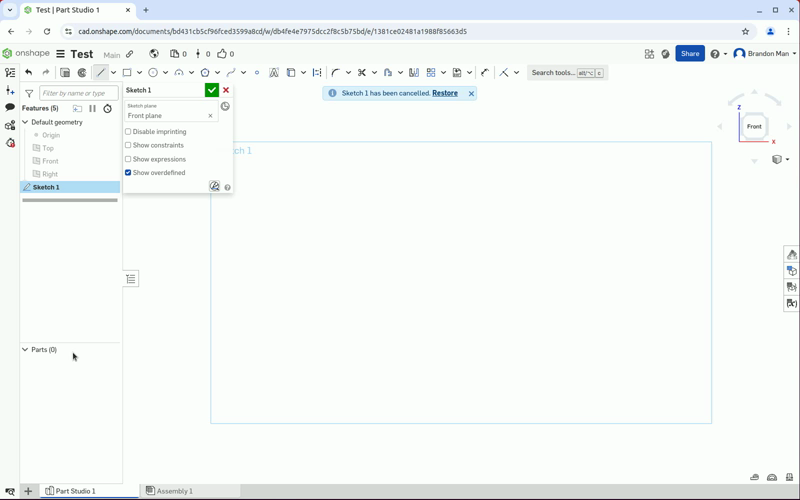
mouse_move(348, 290)
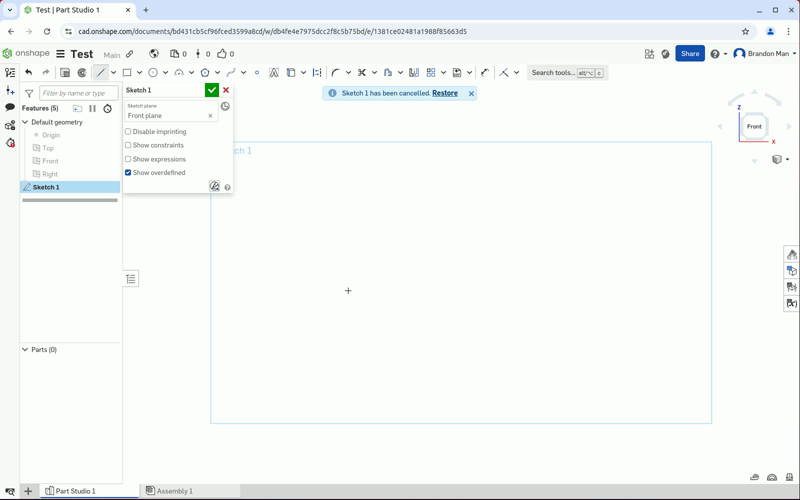
click(348, 290)
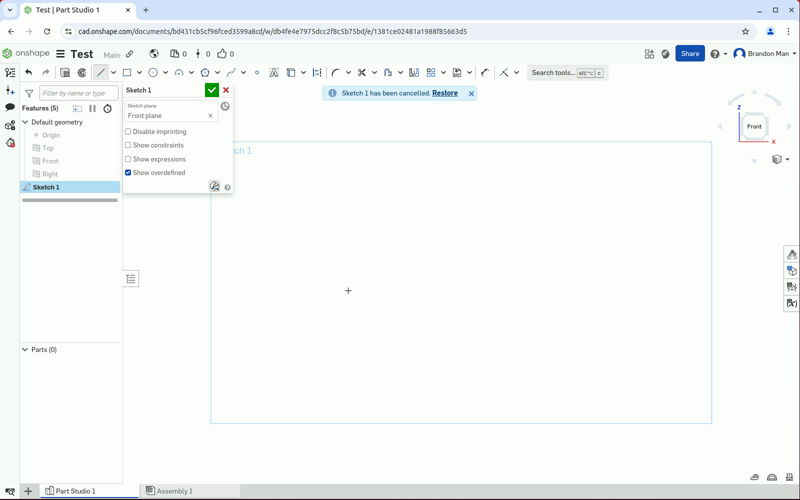
key_up(shift)
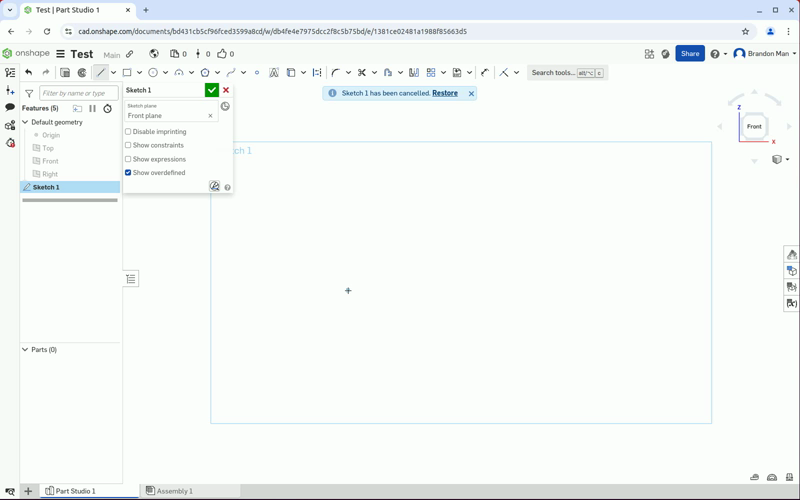
key_down(shift)
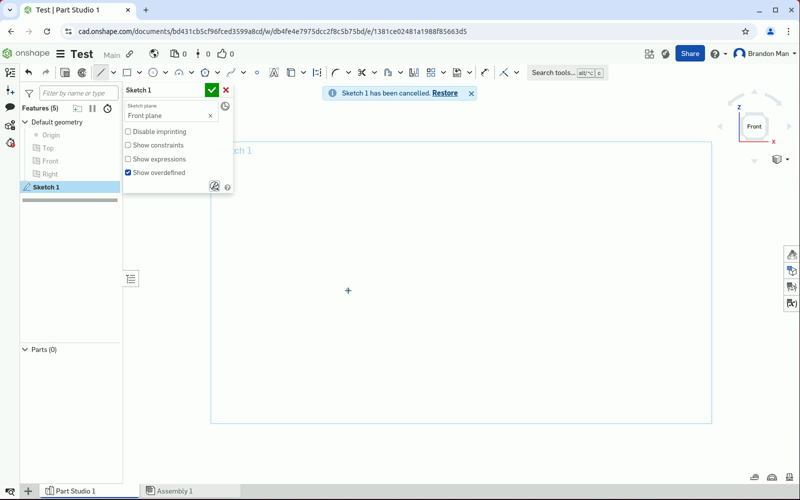
mouse_move(445, 290)
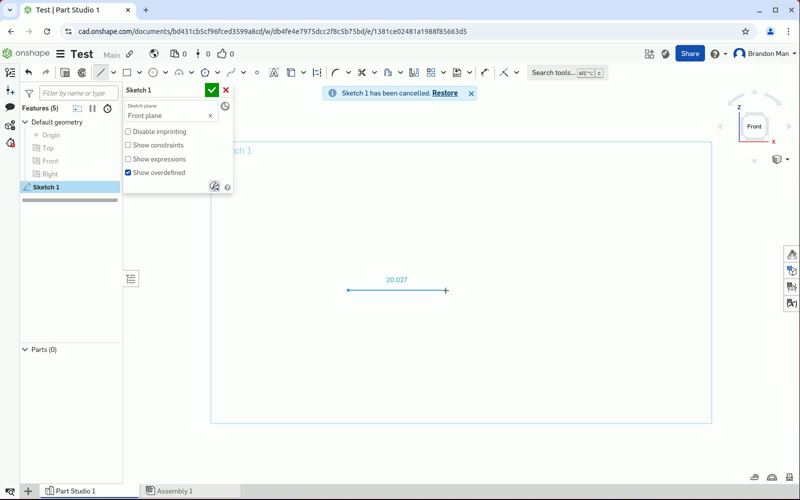
click(445, 290)
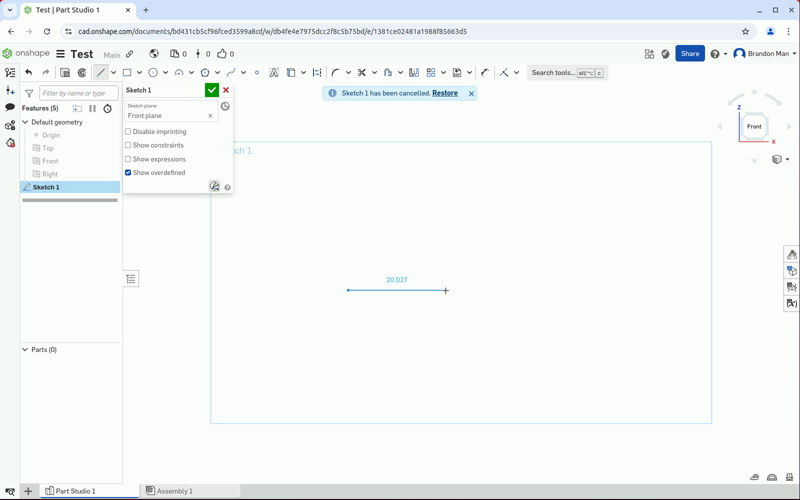
key_up(shift)
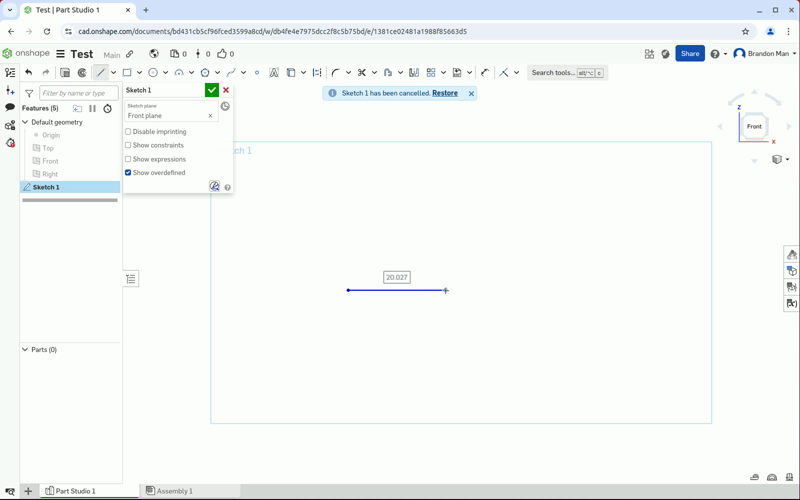
key(esc)
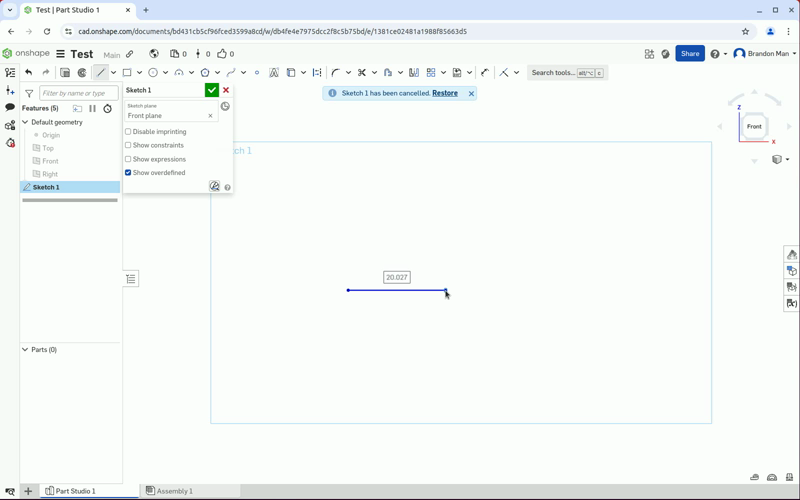
key(a)
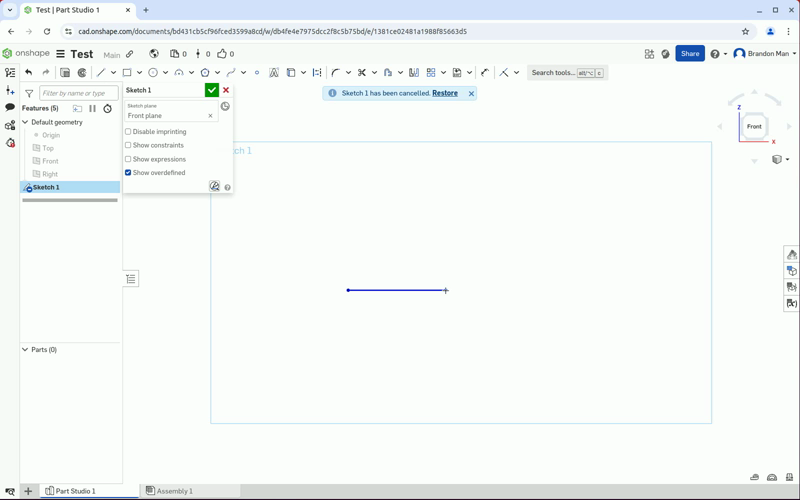
mouse_move(445, 290)
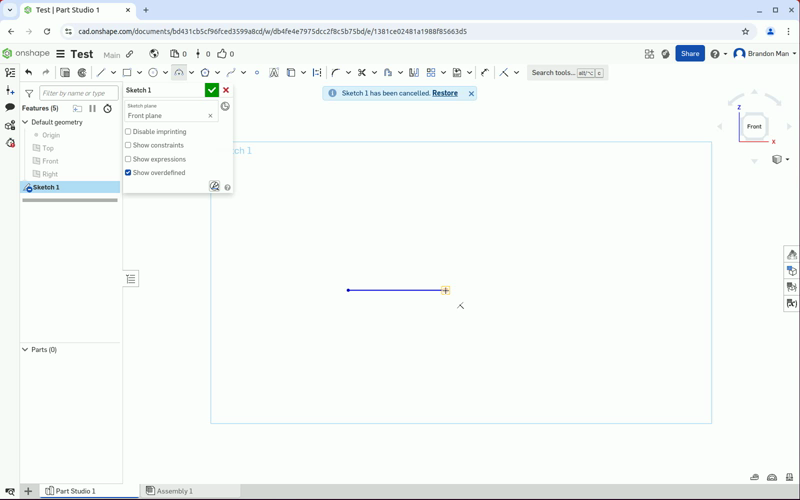
click(445, 290)
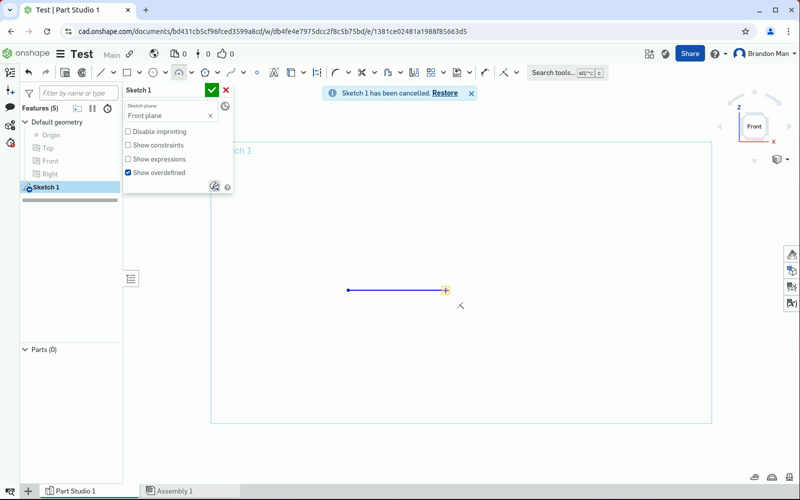
key_down(shift)
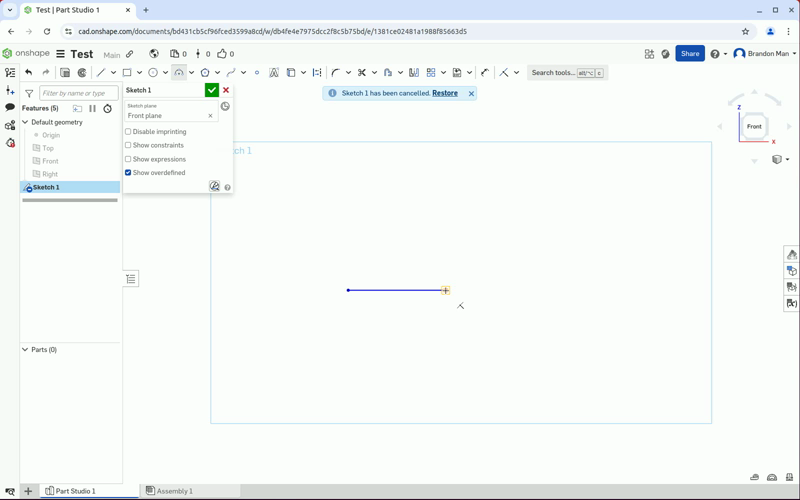
mouse_move(445, 275)
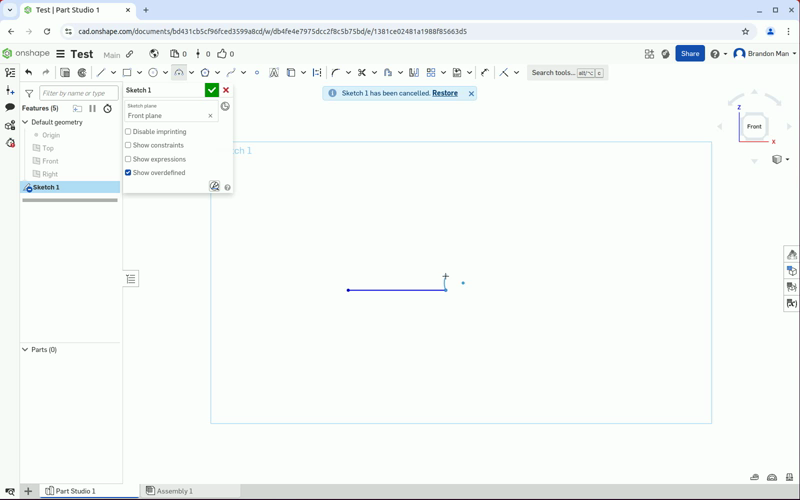
click(445, 275)
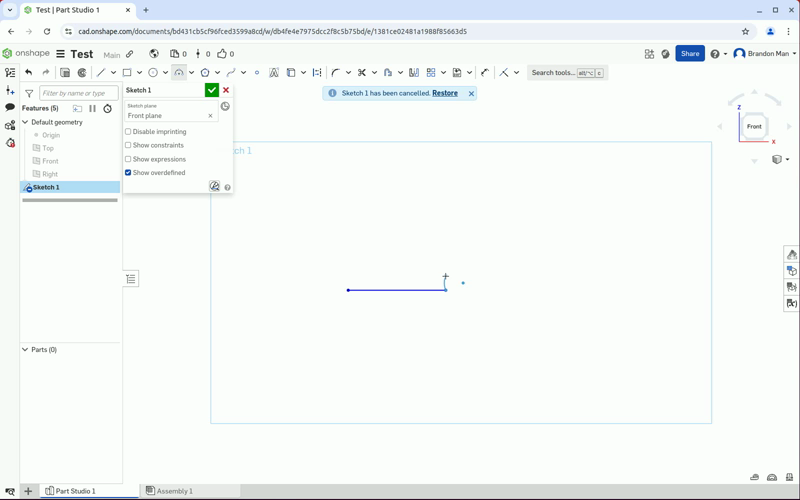
mouse_move(444, 282)
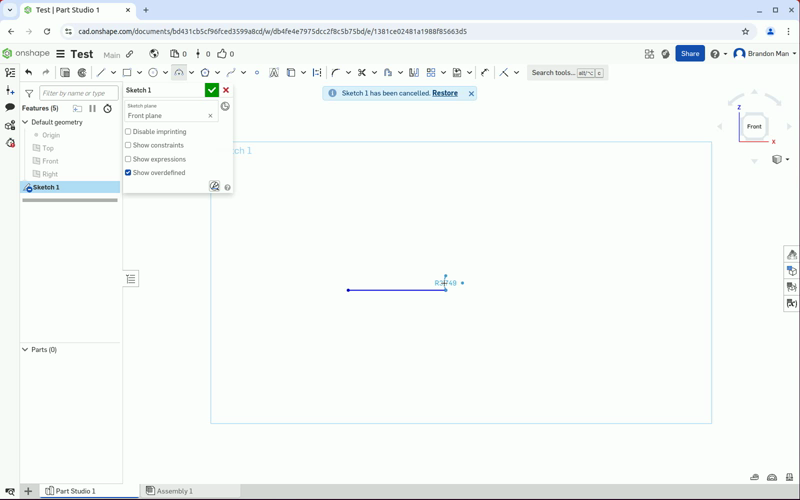
click(444, 282)
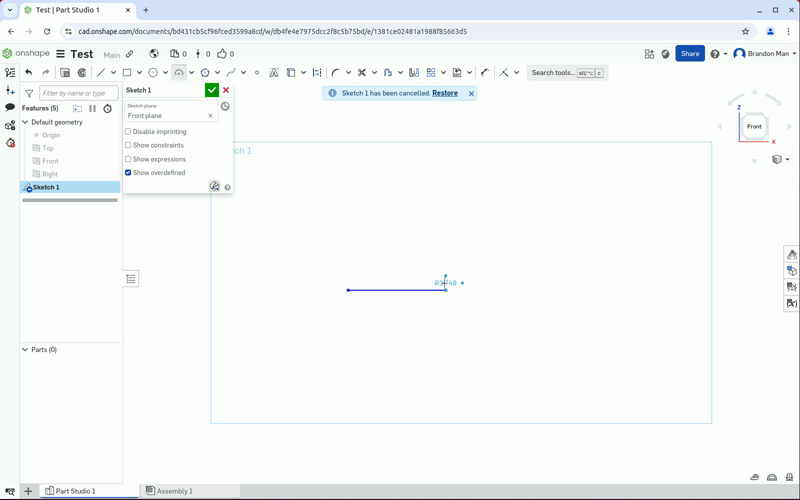
key_up(shift)
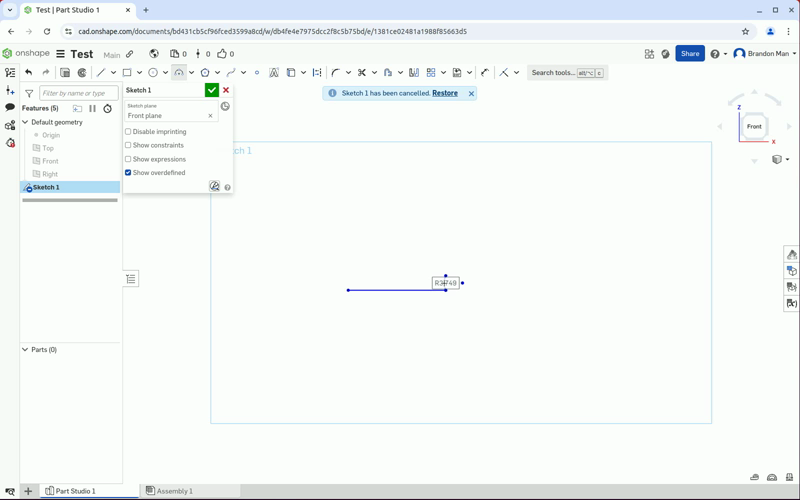
key(esc)
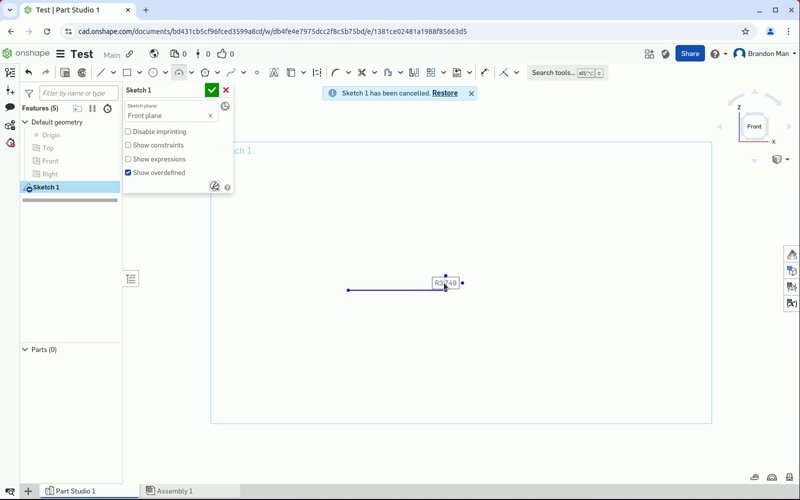
key(l)
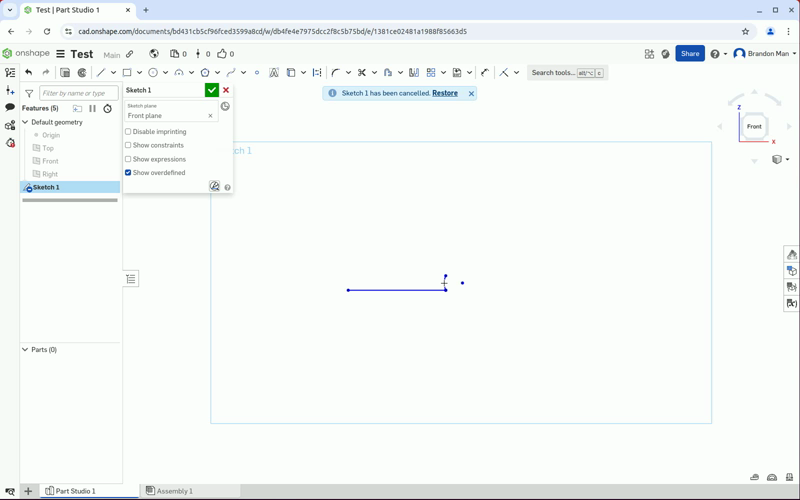
mouse_move(445, 275)
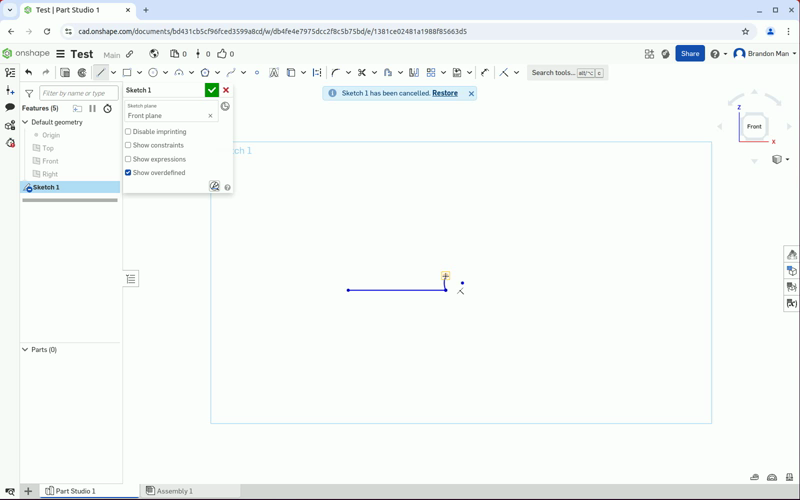
click(445, 275)
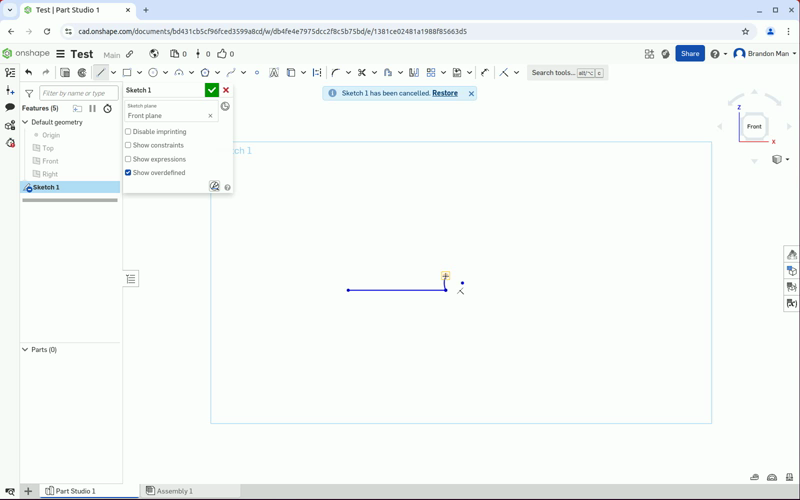
key_down(shift)
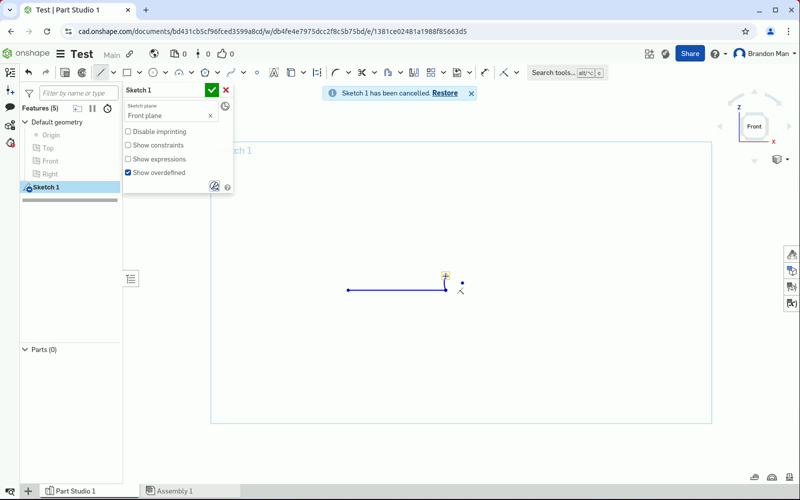
mouse_move(348, 275)
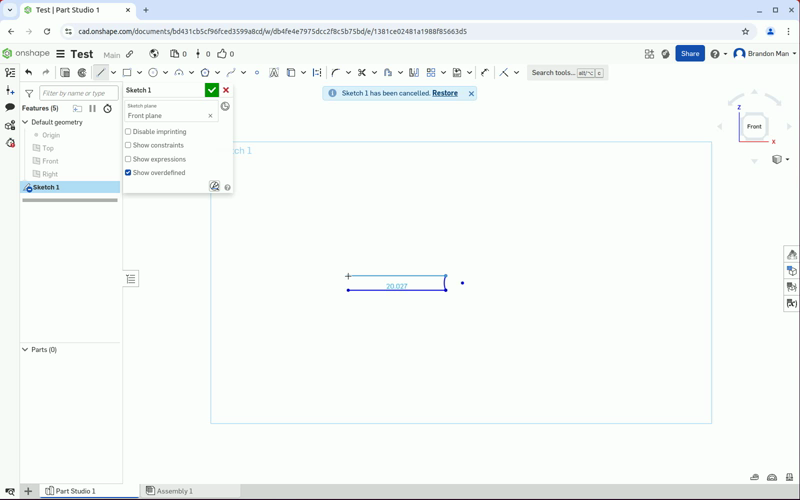
click(348, 275)
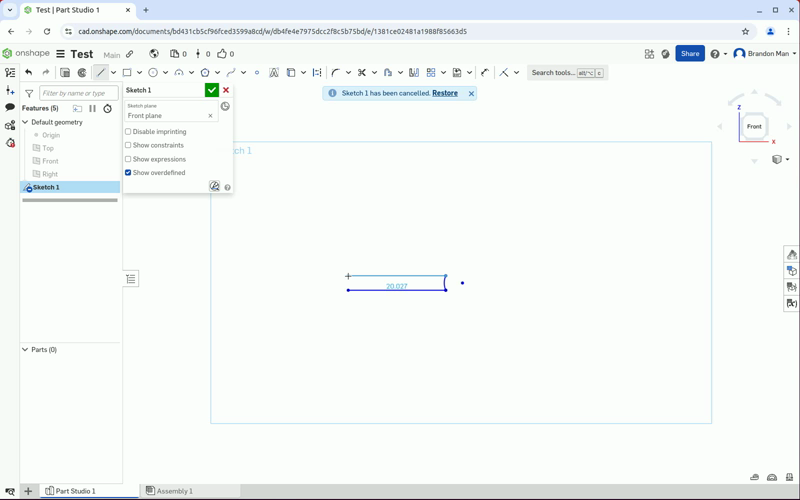
key_up(shift)
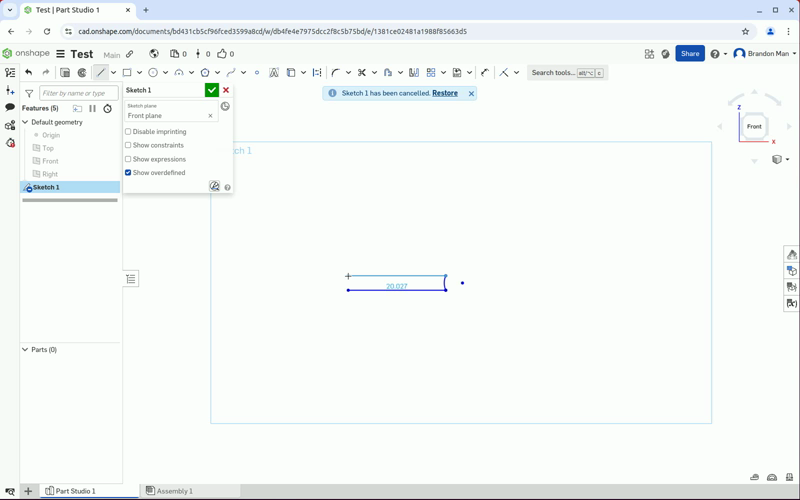
mouse_move(378, 275)
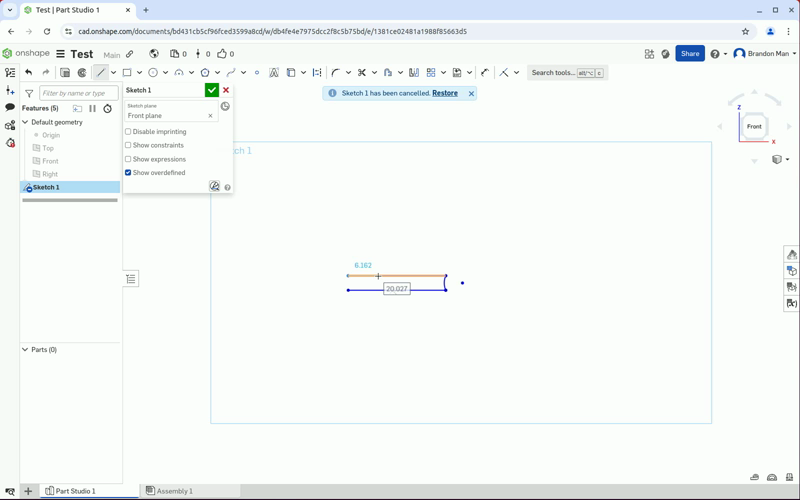
key_down(shift)
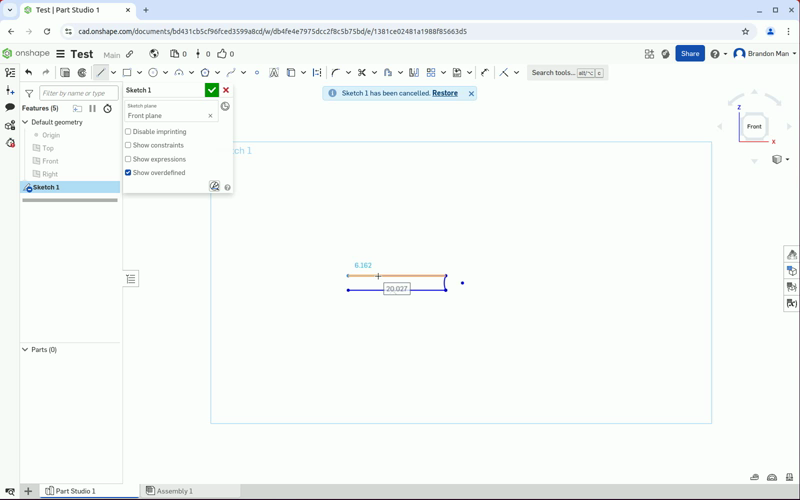
mouse_move(348, 290)
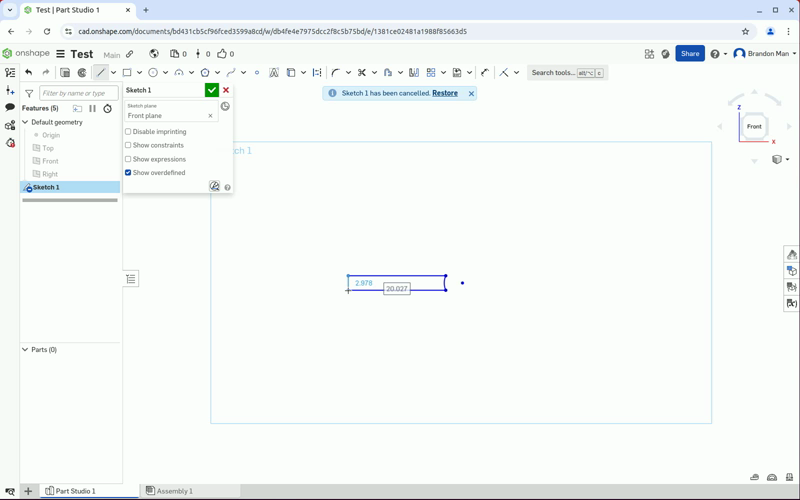
key_up(shift)
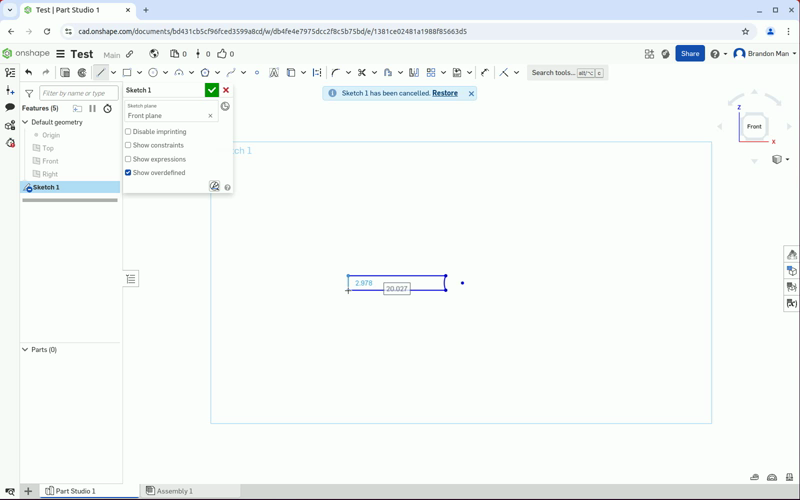
click(348, 290)
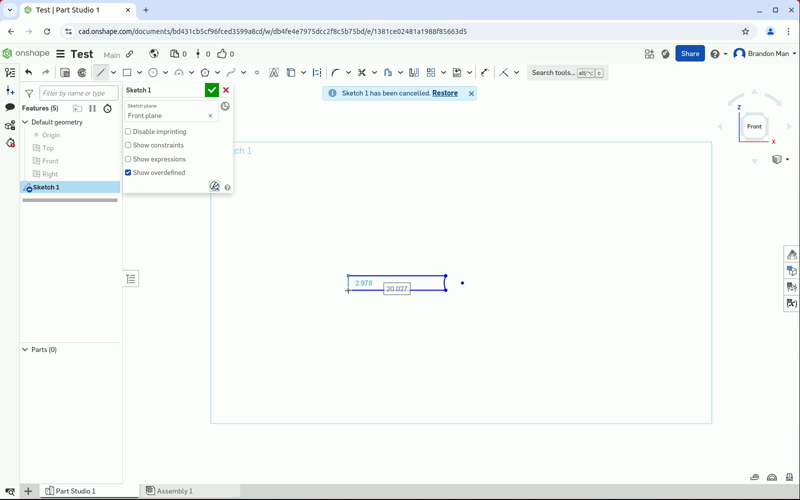
key(esc)
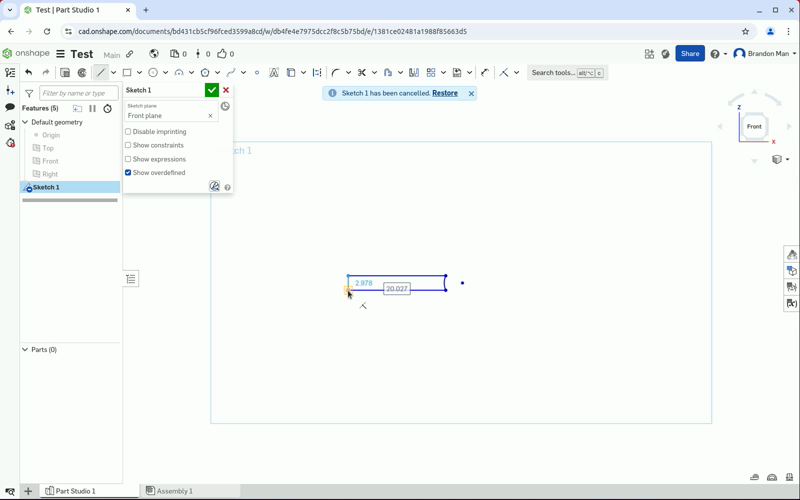
mouse_move(431, 283)
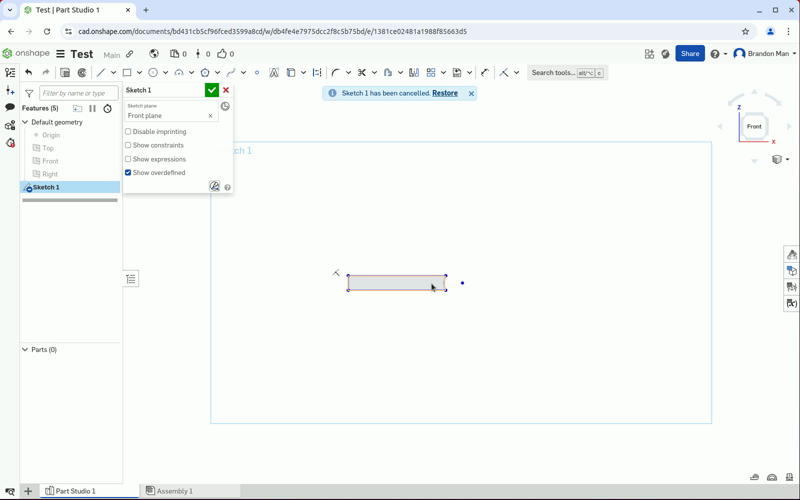
scroll(6)
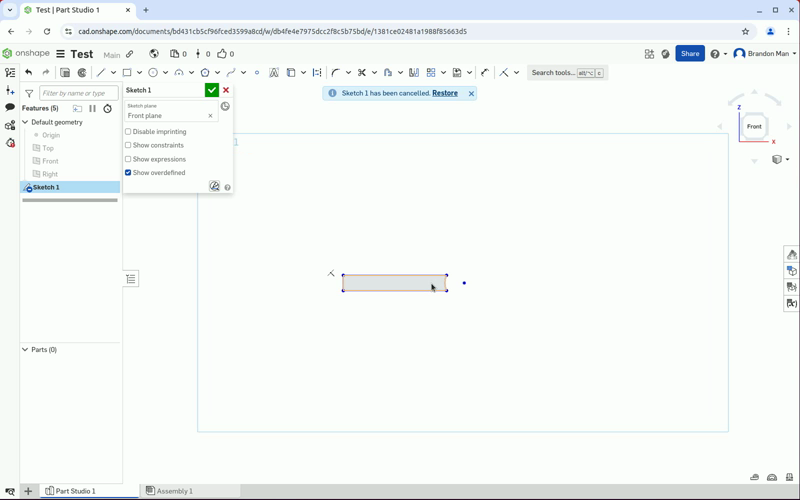
scroll(6)
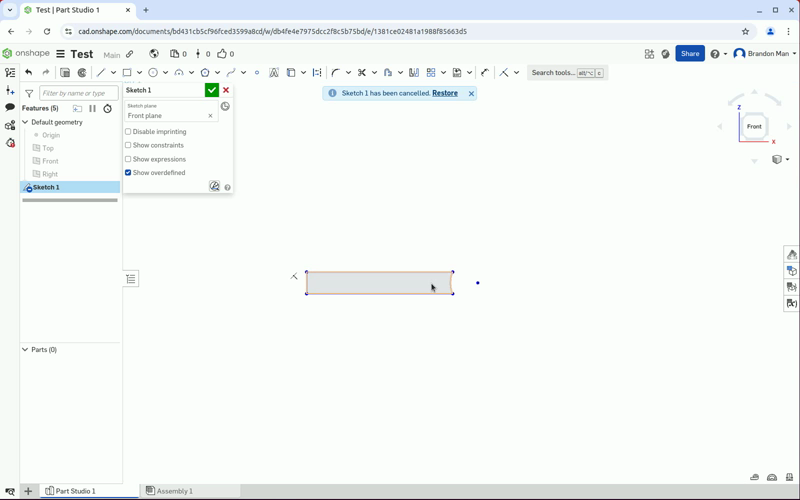
scroll(6)
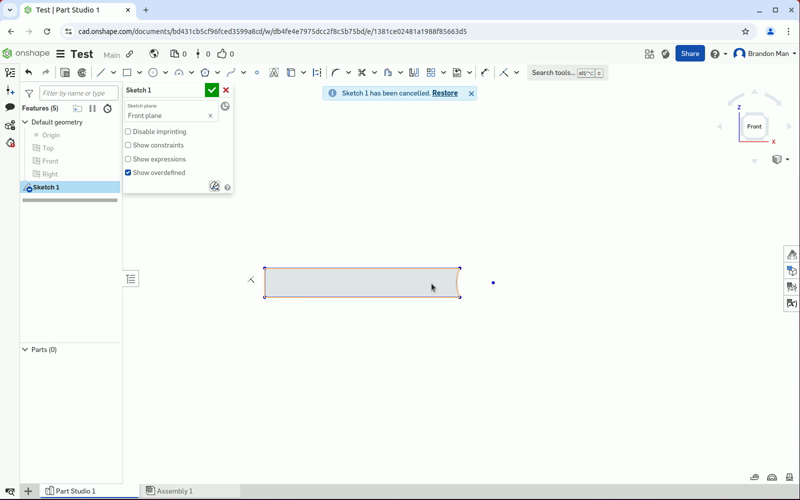
scroll(6)
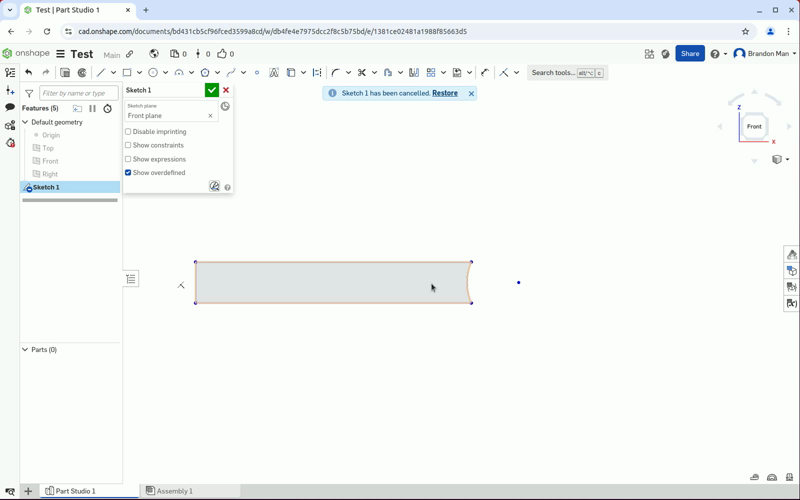
scroll(6)
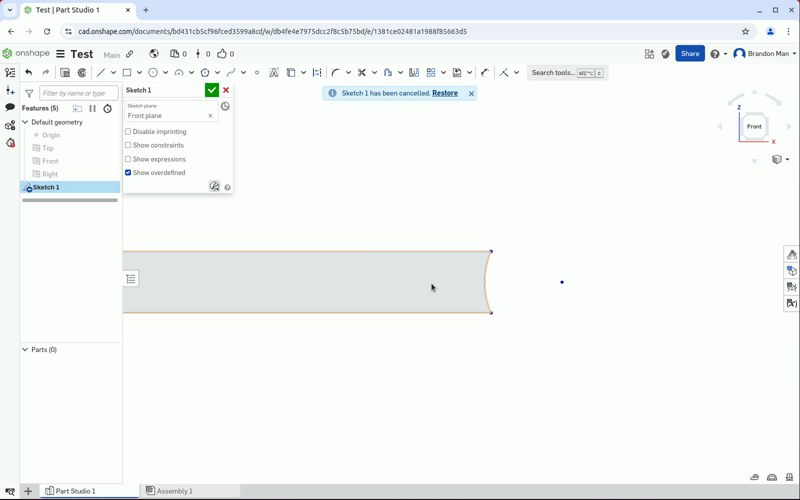
scroll(6)
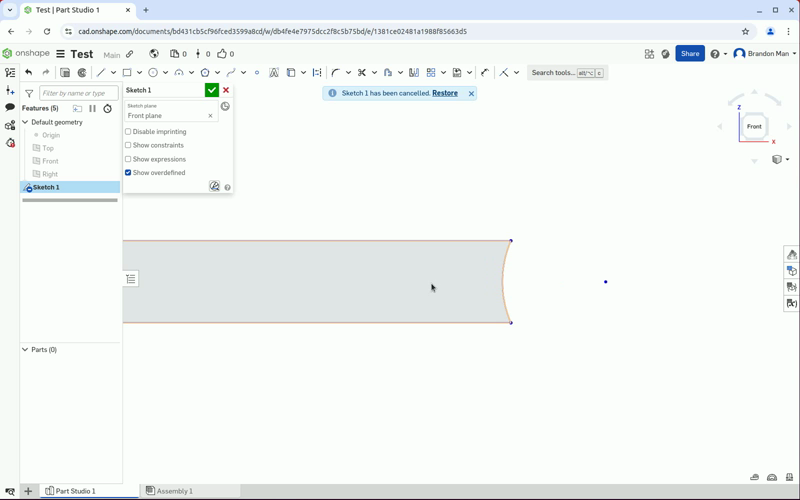
scroll(6)
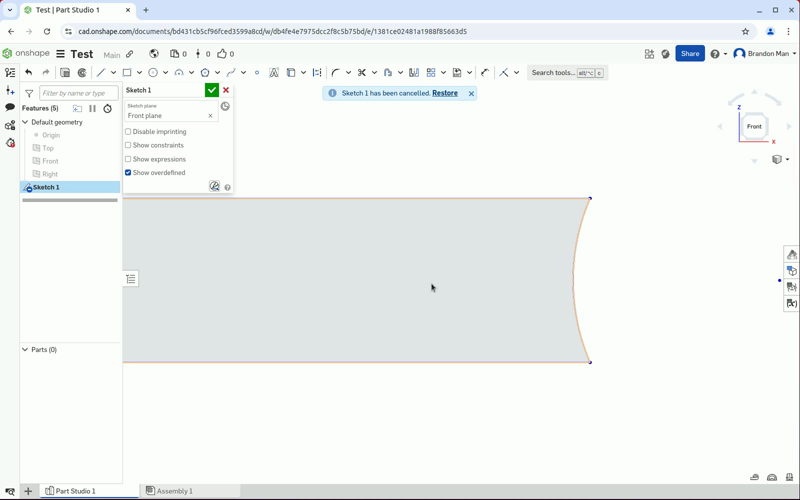
click(431, 283)
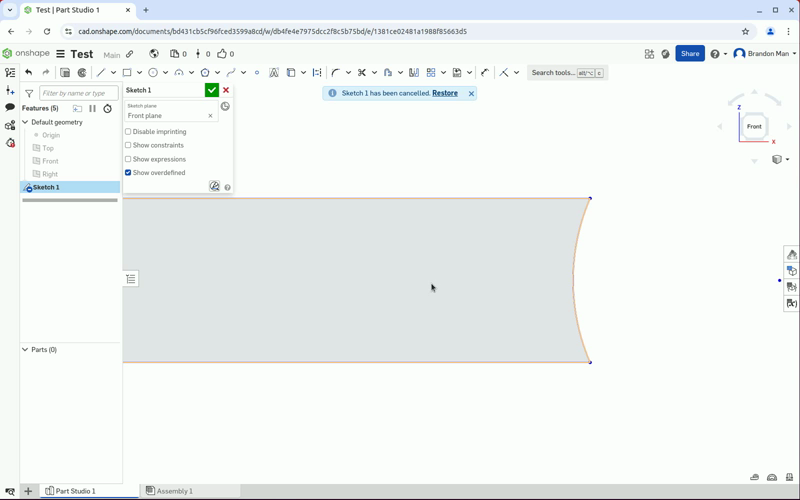
scroll(-6)
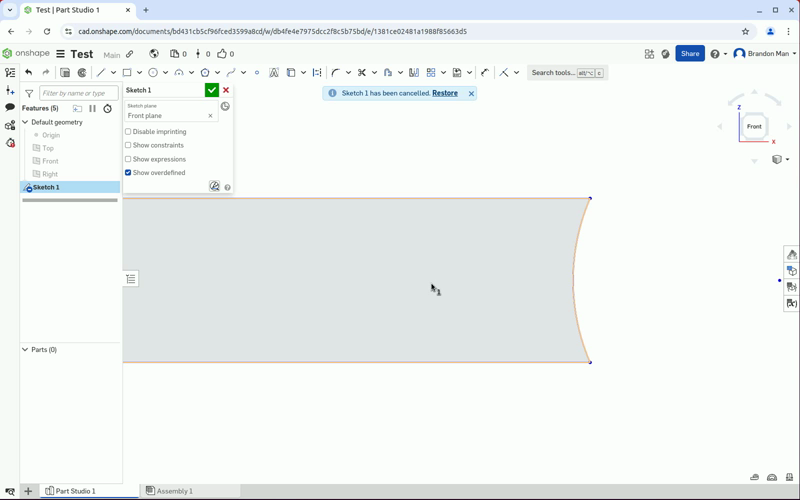
scroll(-6)
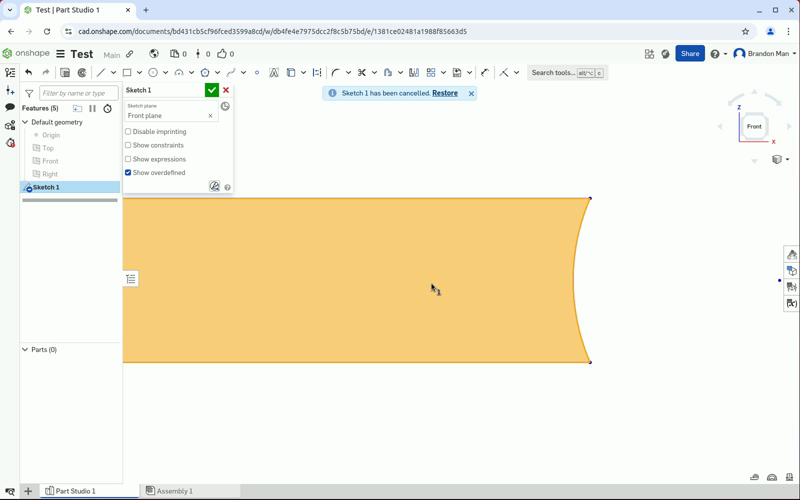
scroll(-6)
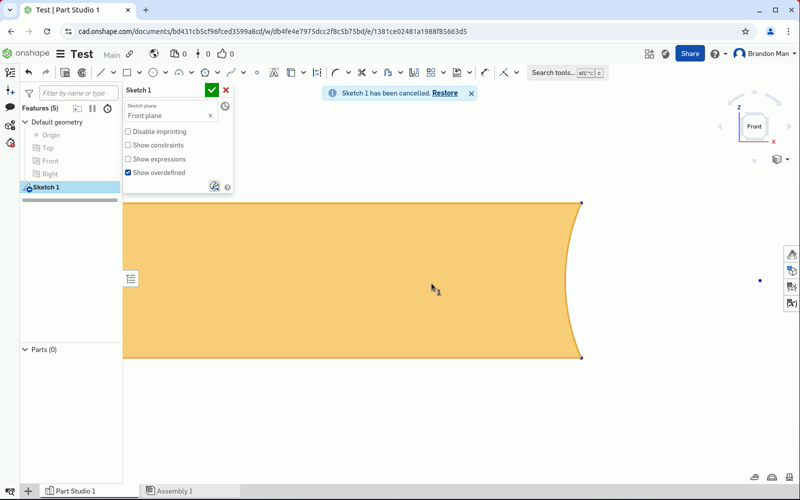
scroll(-6)
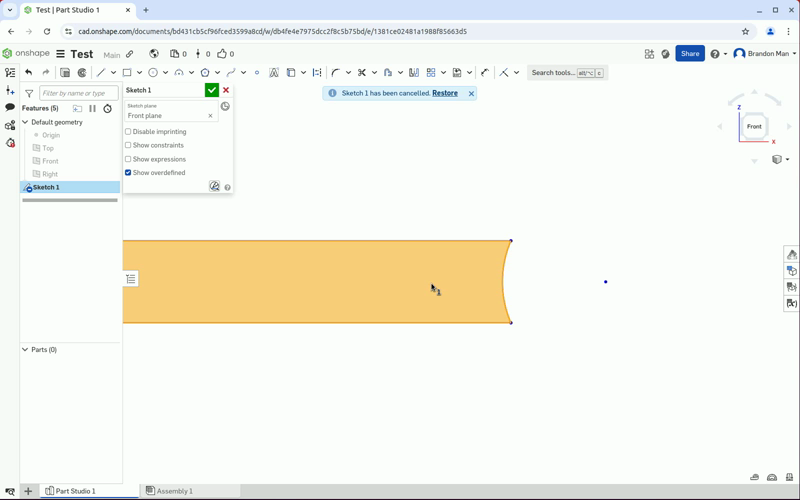
scroll(-6)
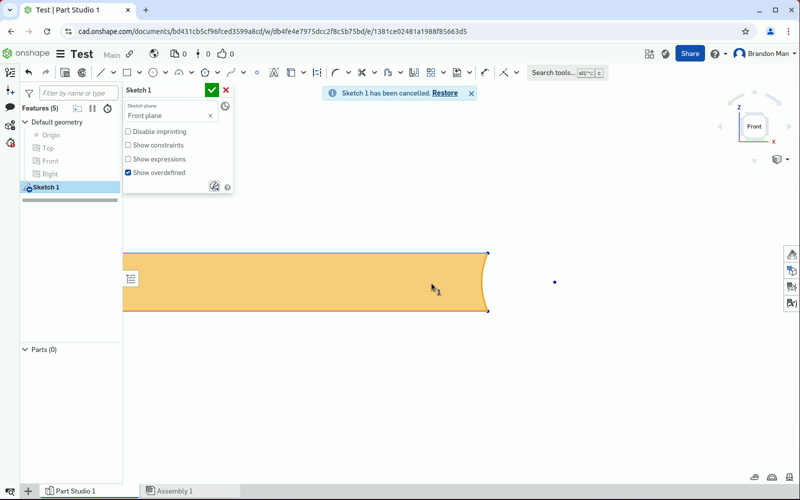
scroll(-6)
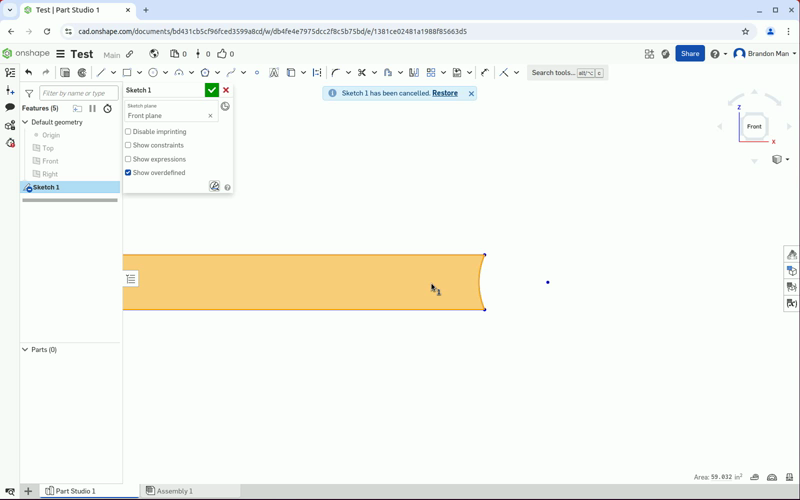
scroll(-6)
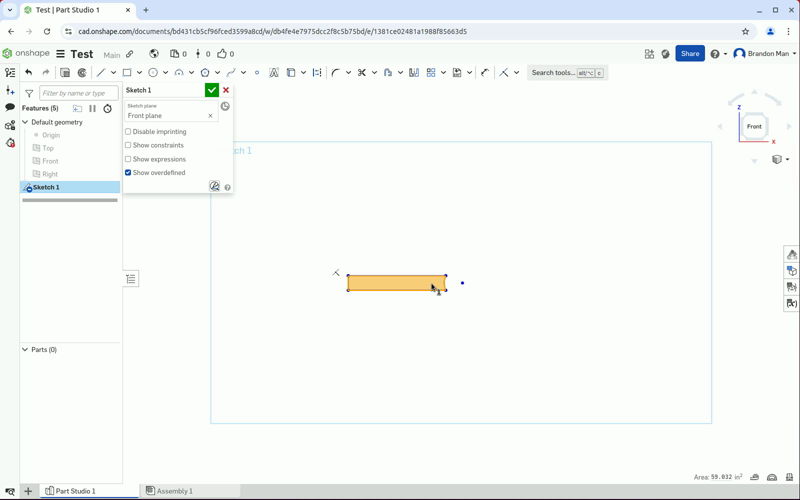
mouse_move(73, 352)
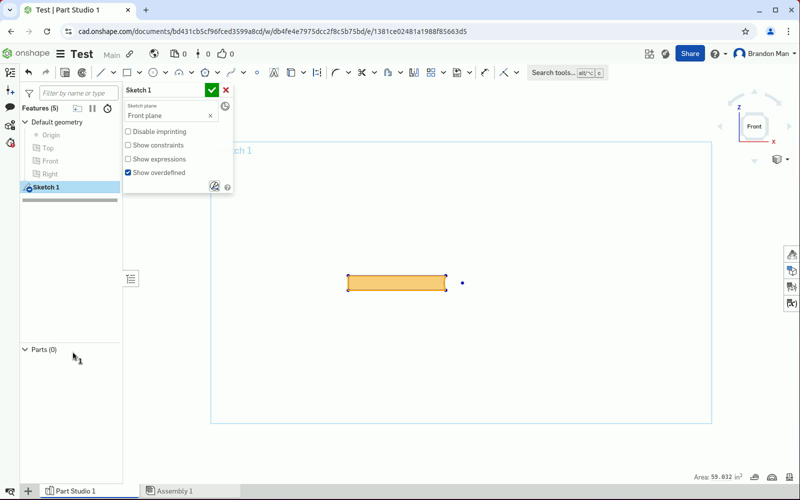
key(shift+y)
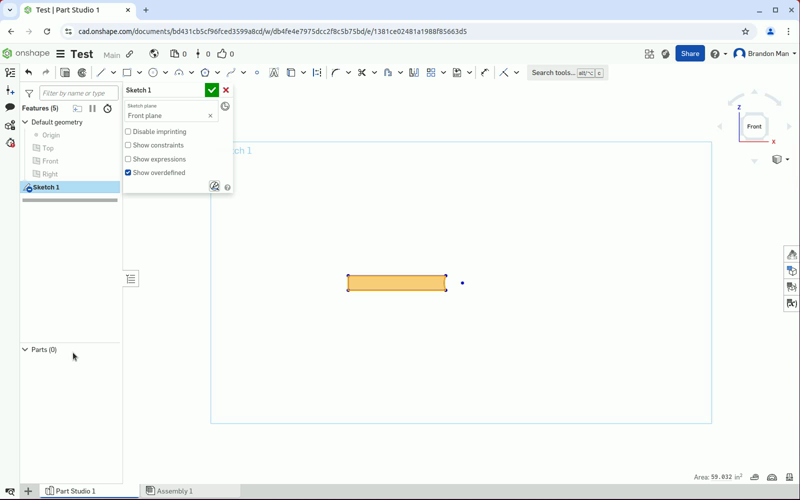
key(shift+e)
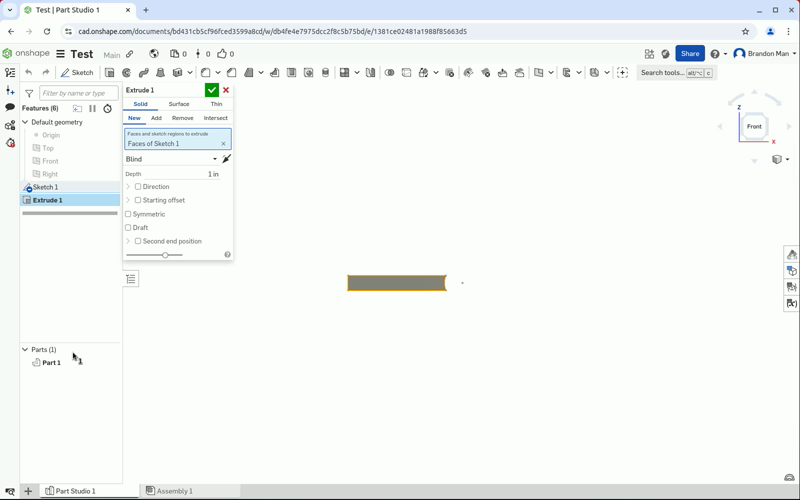
mouse_move(143, 106)
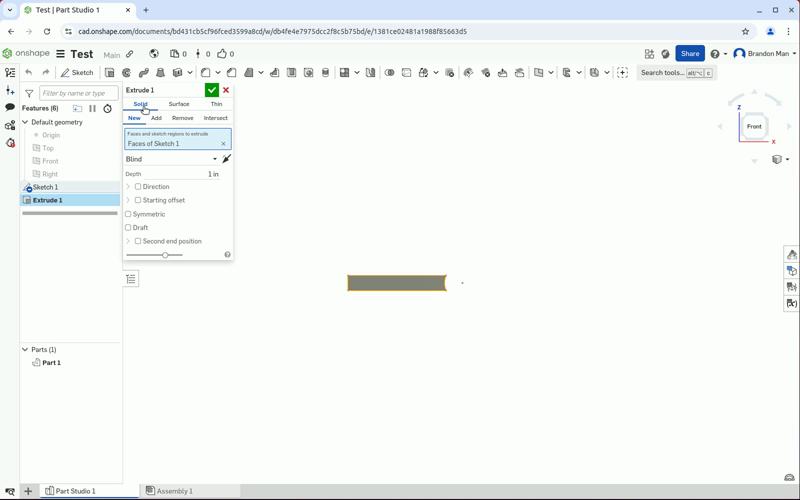
click(143, 106)
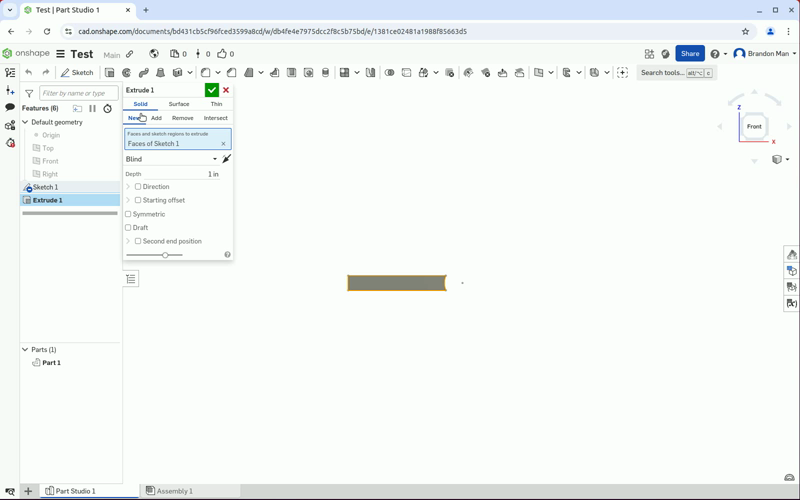
mouse_move(137, 120)
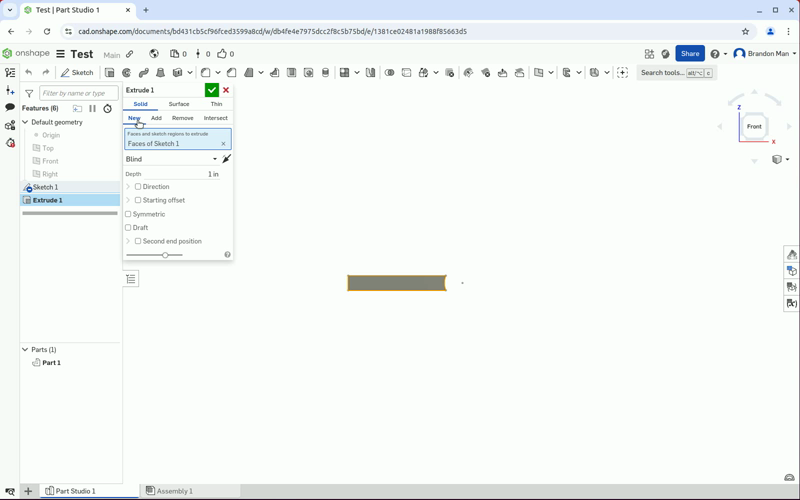
click(137, 120)
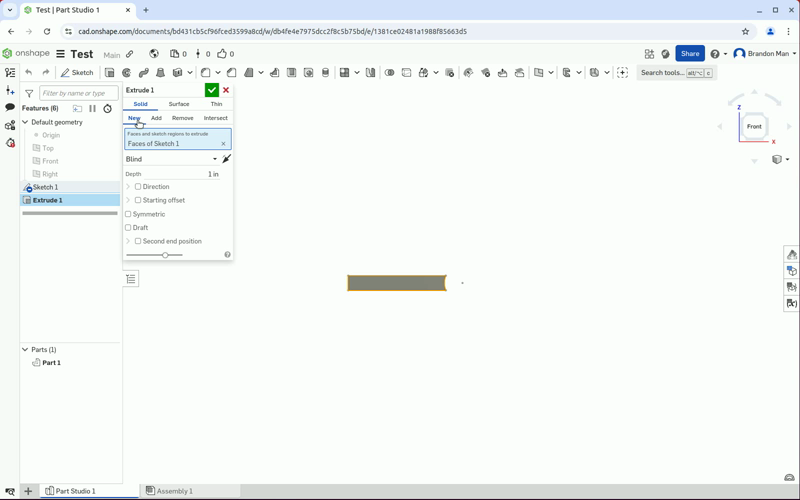
key(tab, 4)
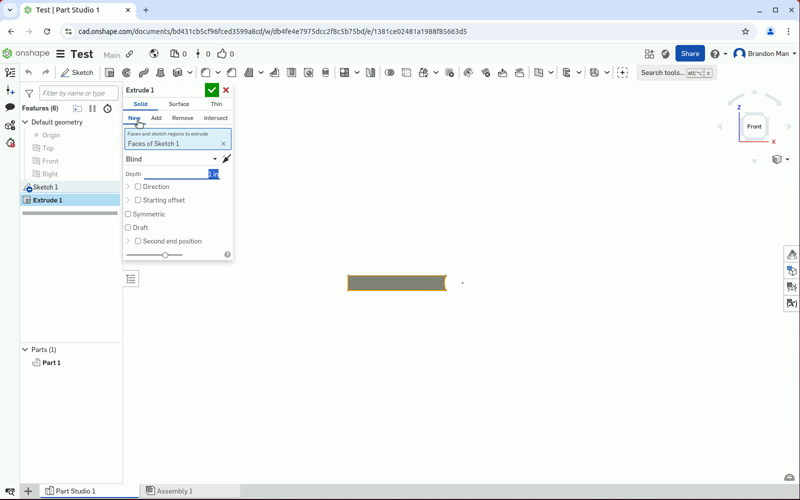
text(-14.443)
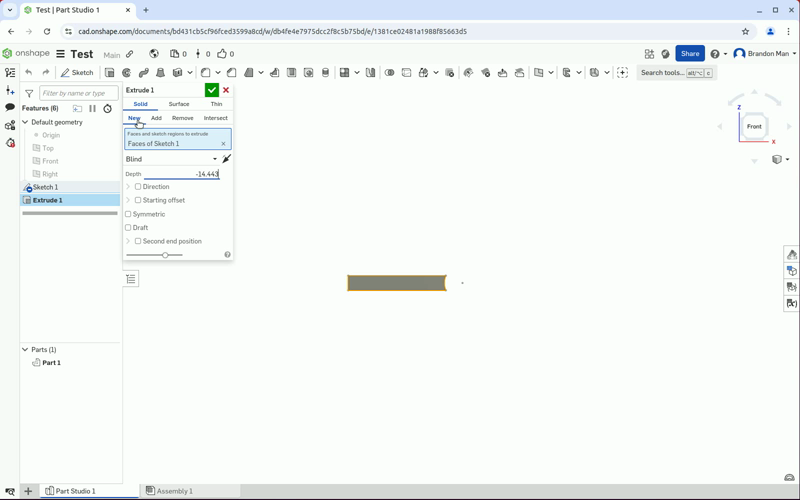
key(enter)
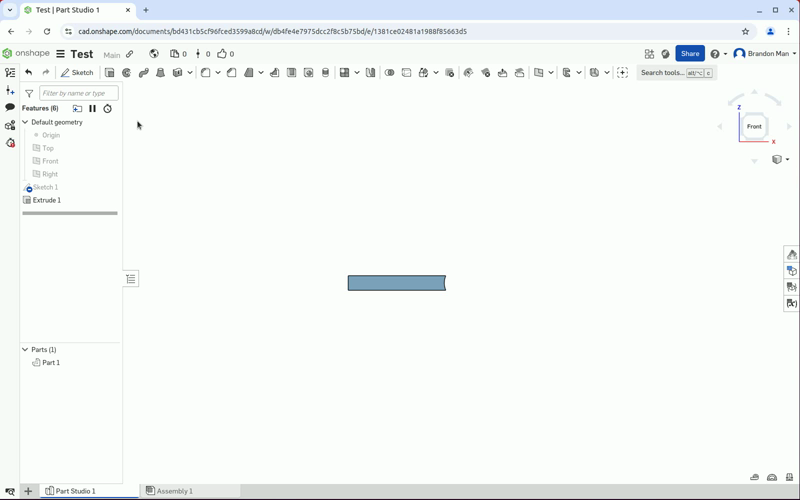
key(shift+h)
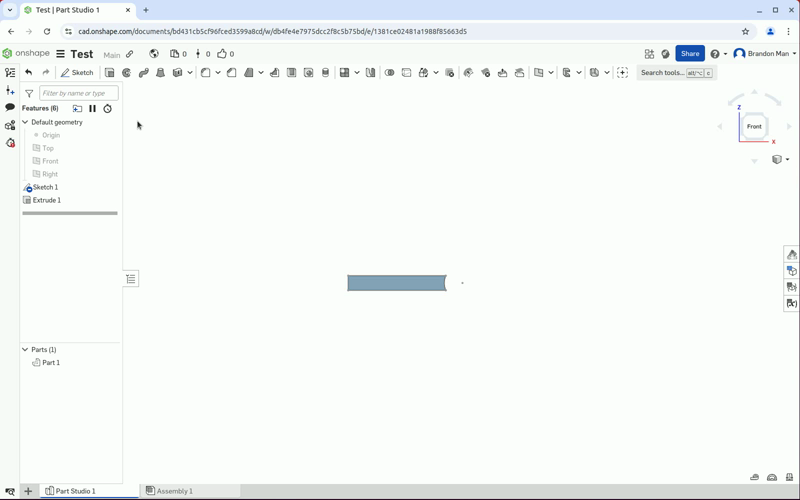
key(shift+h)
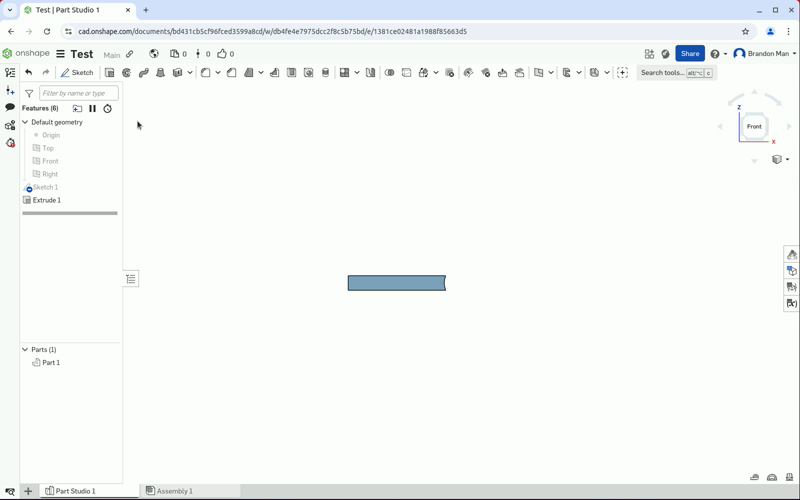
mouse_move(73, 189)
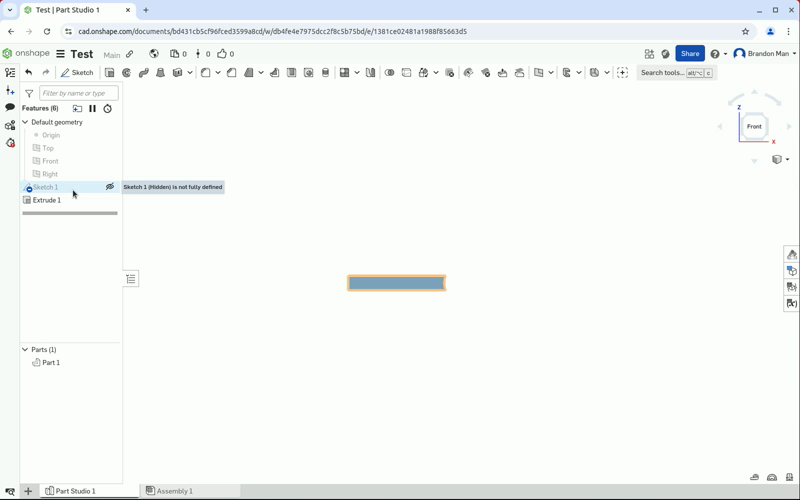
click(73, 189)
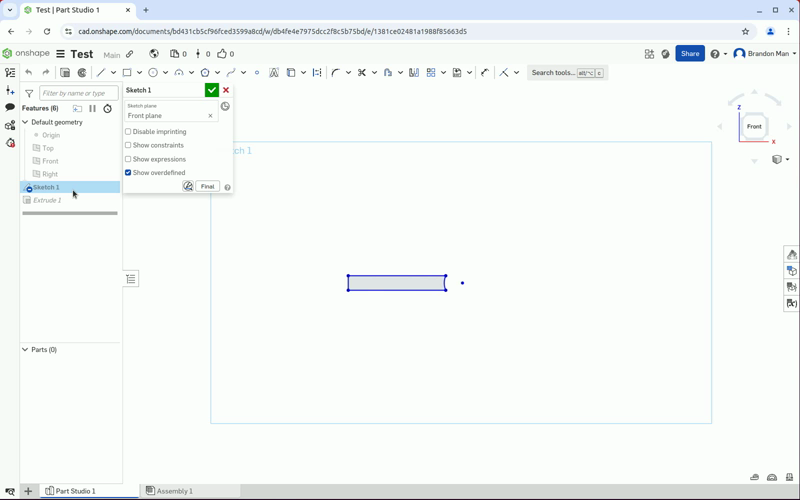
mouse_move(229, 92)
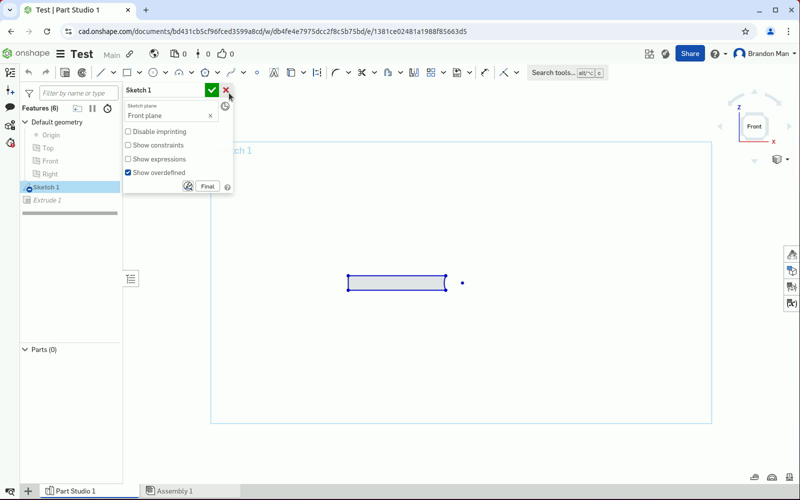
click(229, 92)
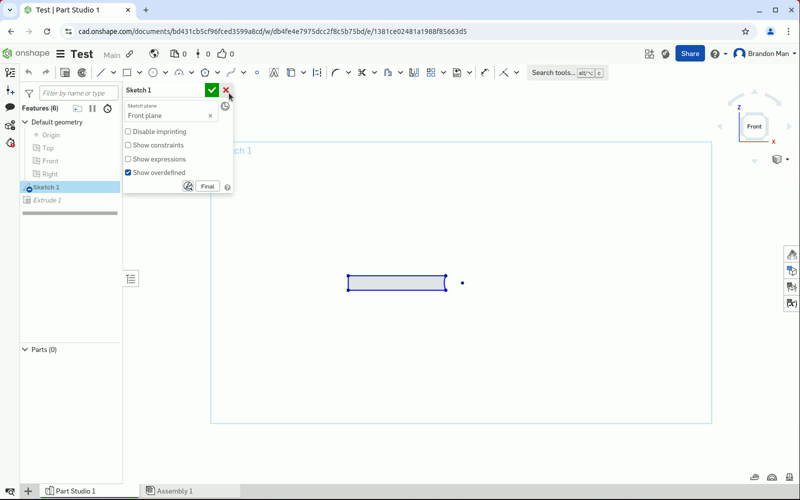
key(shift+s)
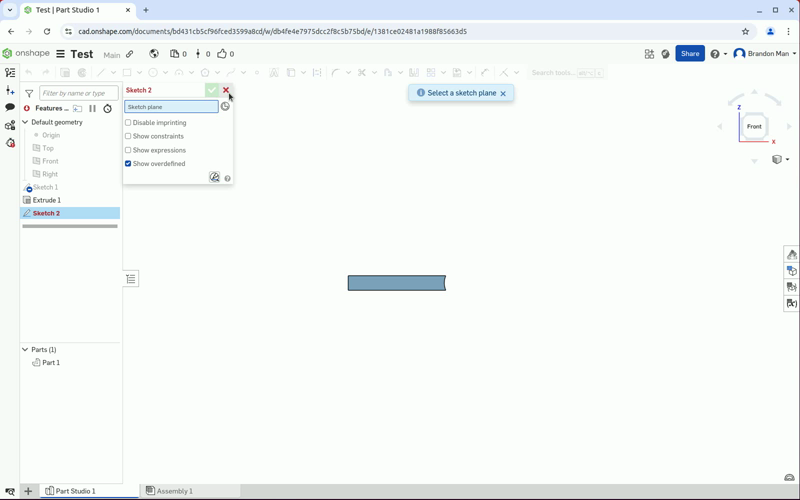
mouse_move(73, 163)
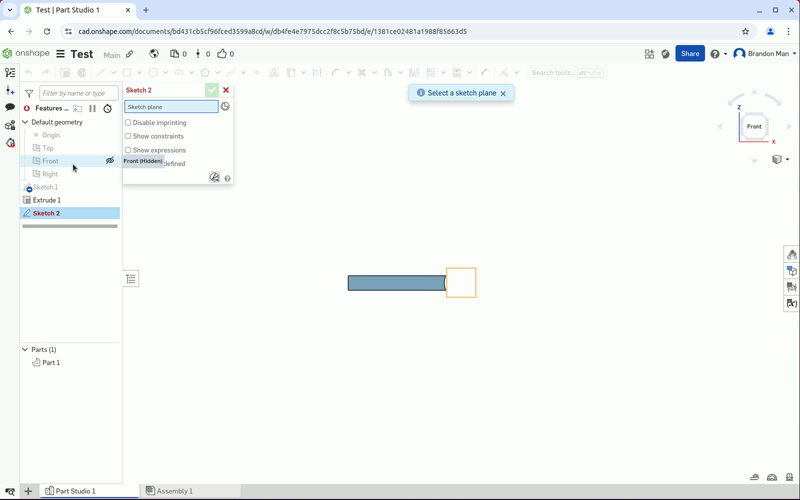
click(73, 163)
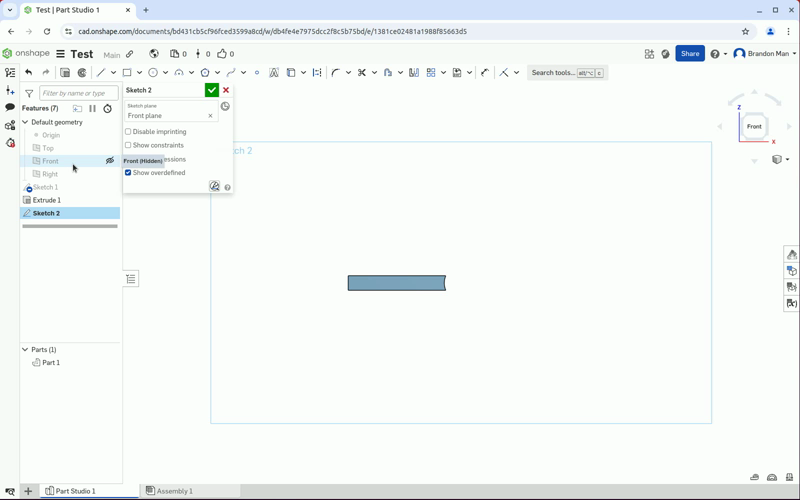
mouse_move(73, 352)
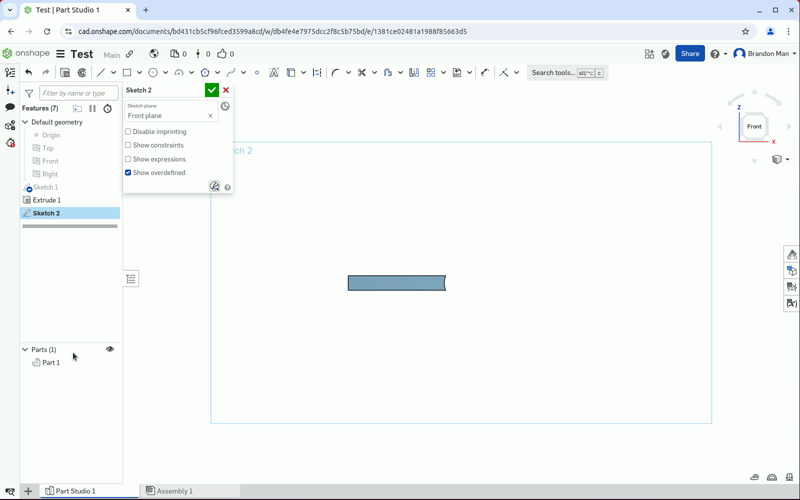
key(y)
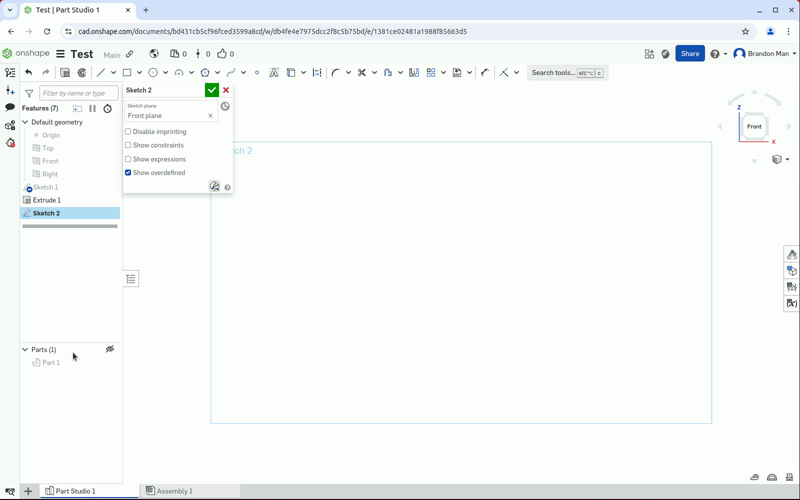
key(l)
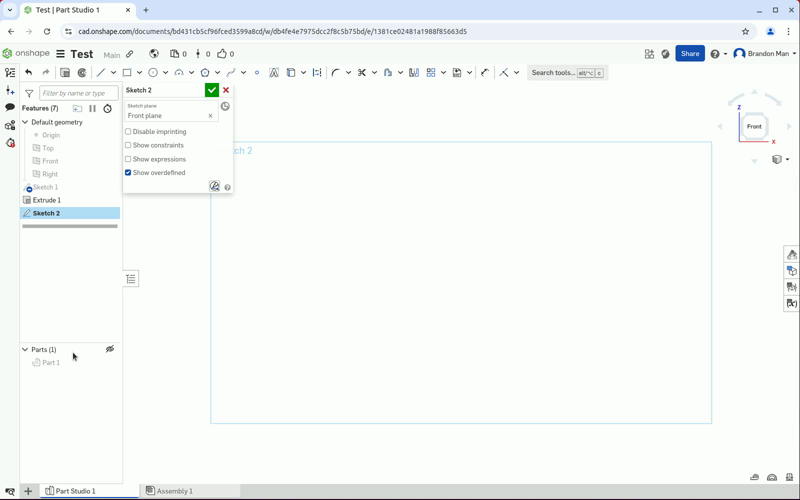
key_down(shift)
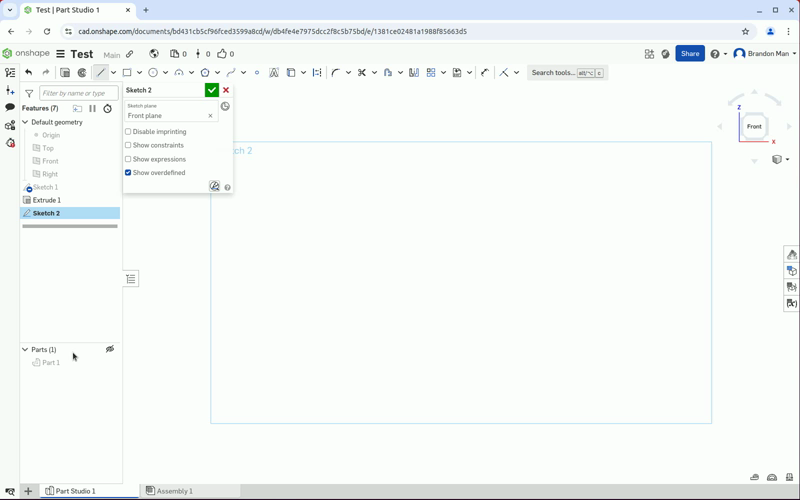
mouse_move(476, 290)
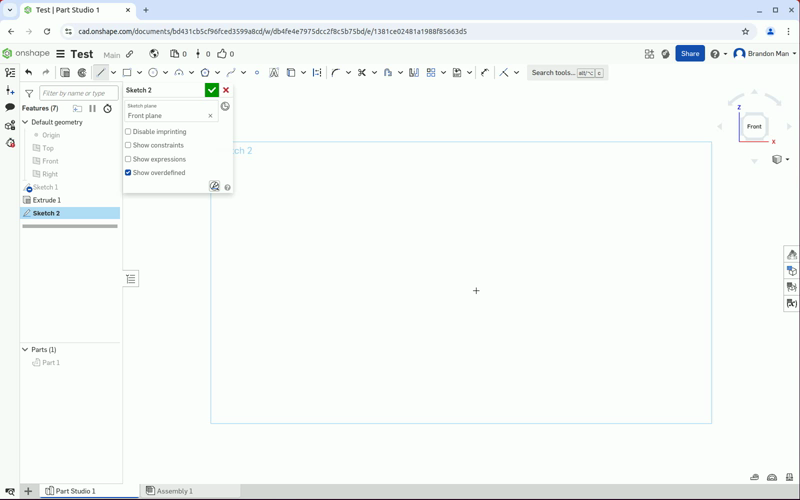
click(476, 290)
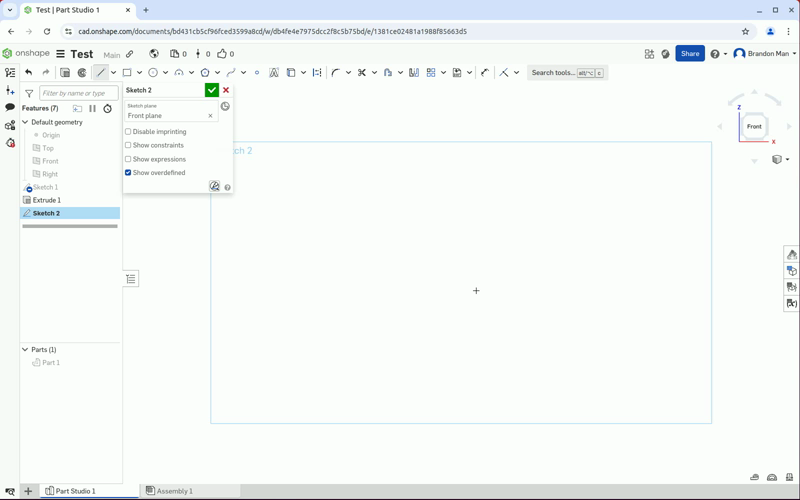
key_up(shift)
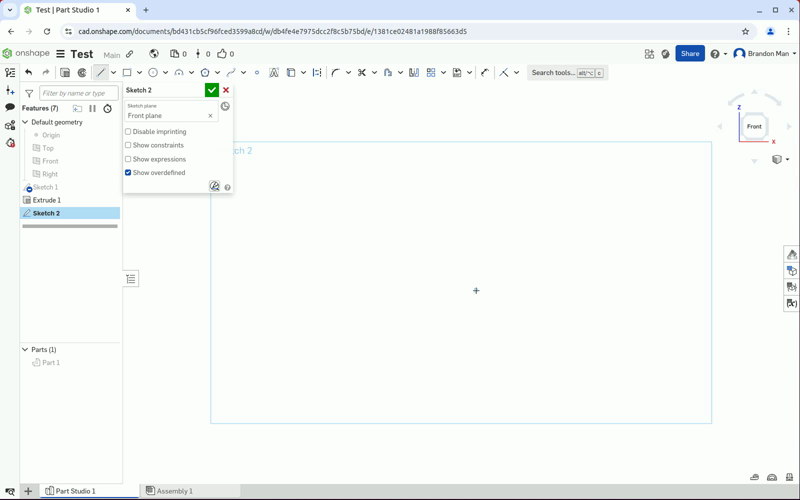
key_down(shift)
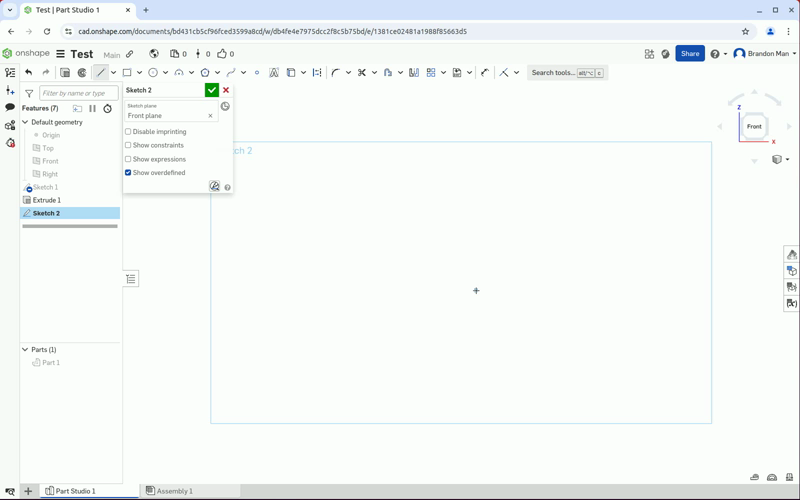
mouse_move(573, 290)
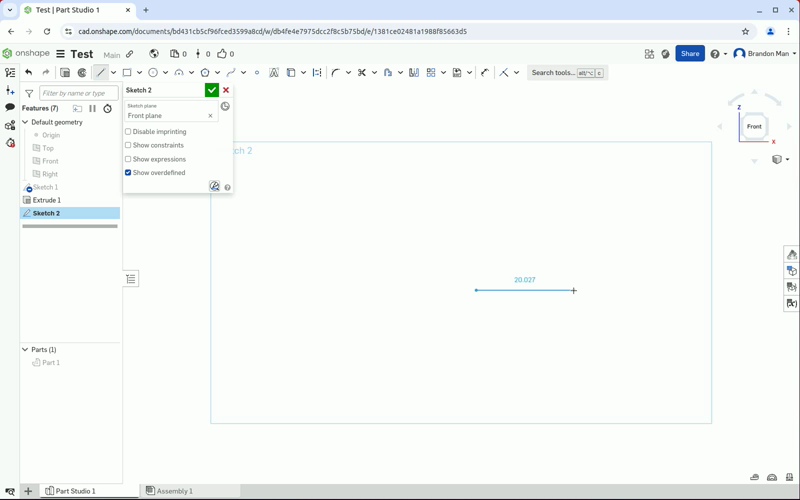
click(573, 290)
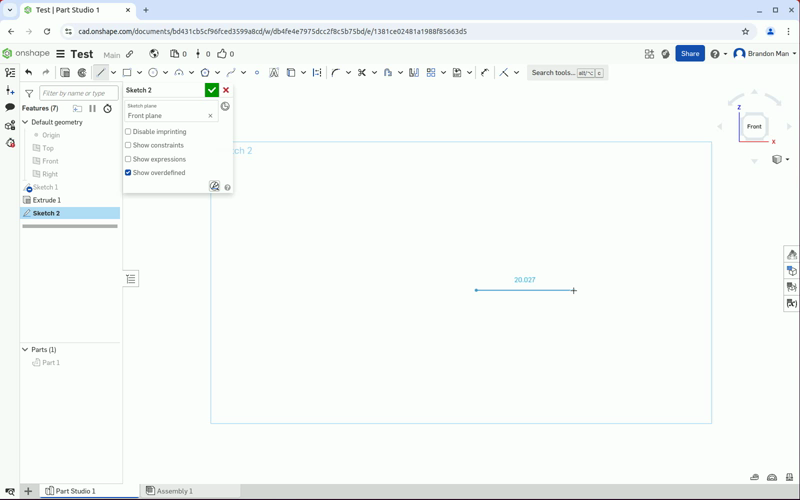
key_up(shift)
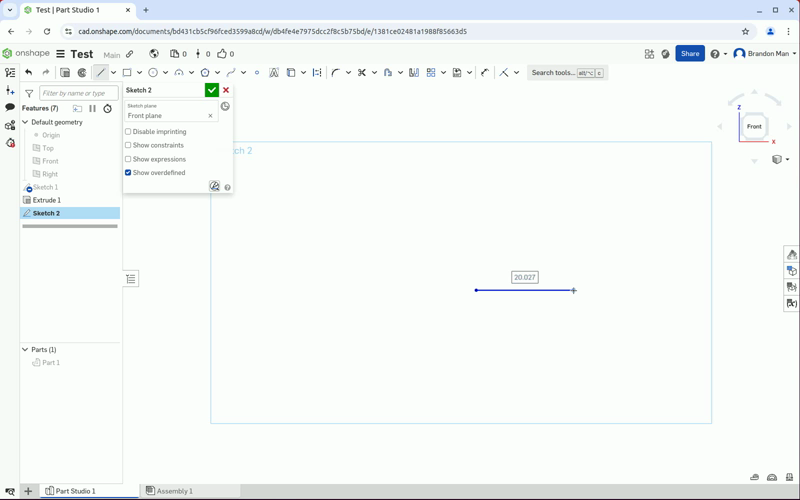
key_down(shift)
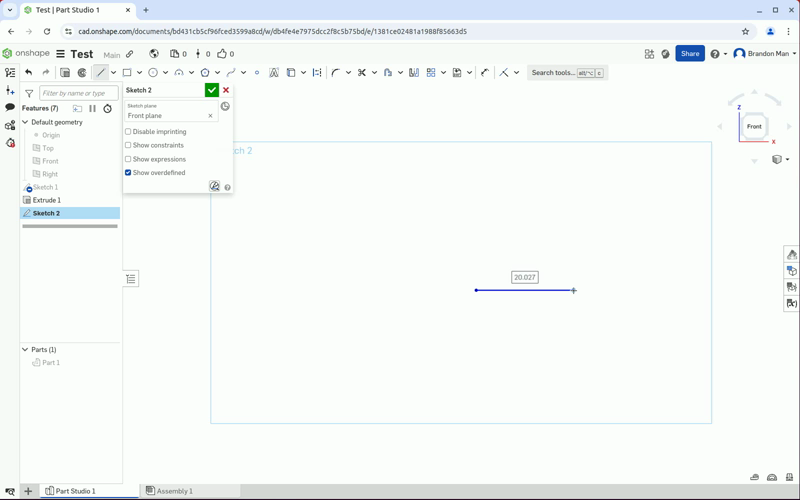
mouse_move(589, 290)
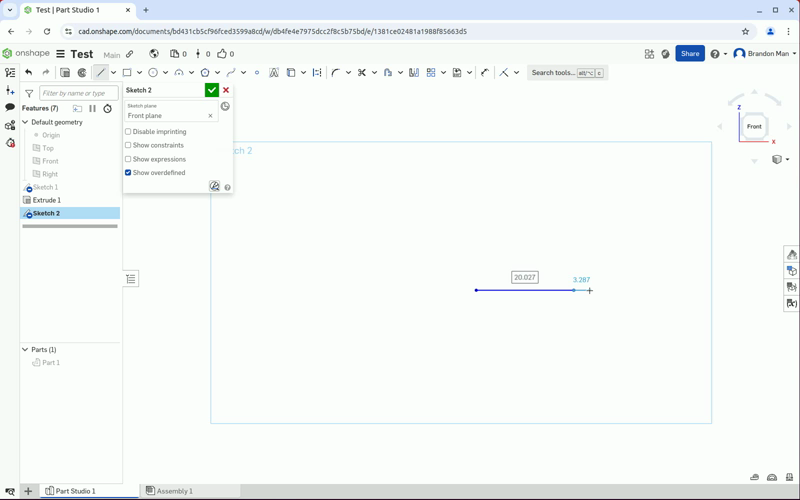
mouse_move(573, 275)
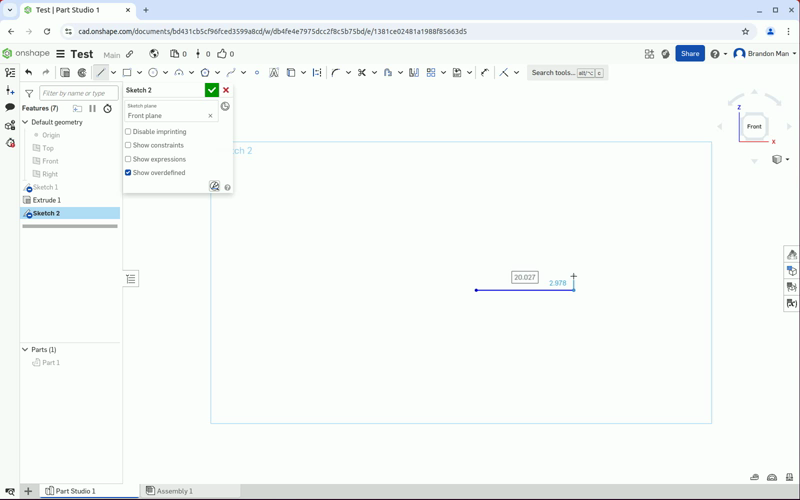
click(573, 275)
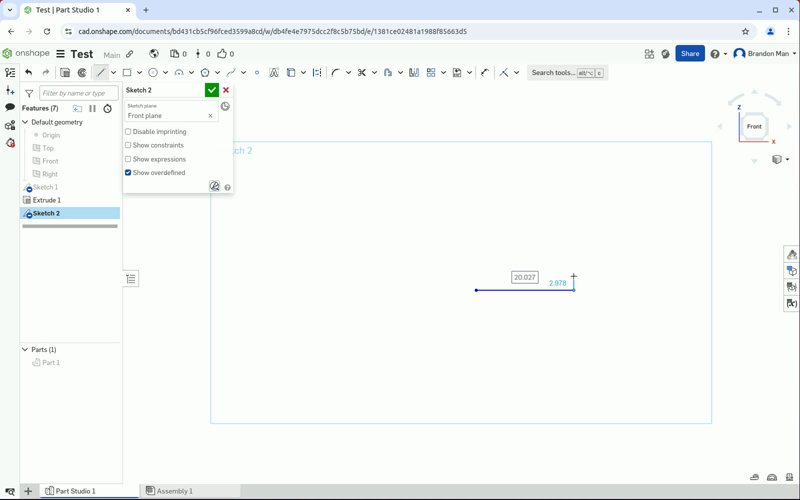
key_up(shift)
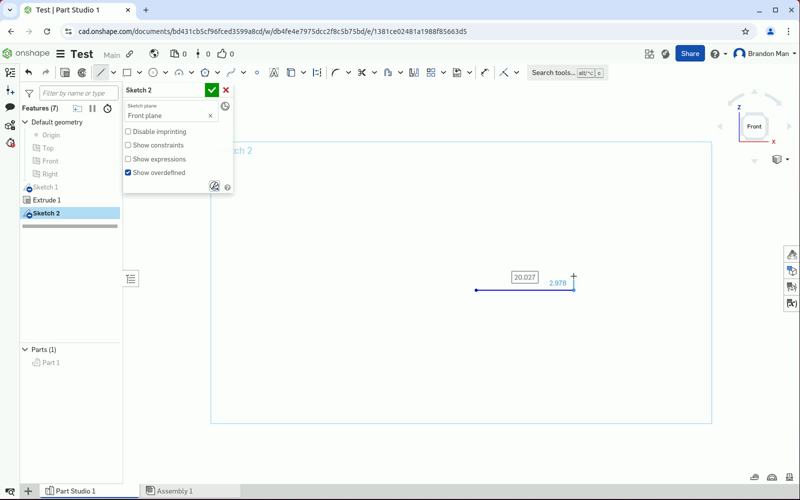
key_down(shift)
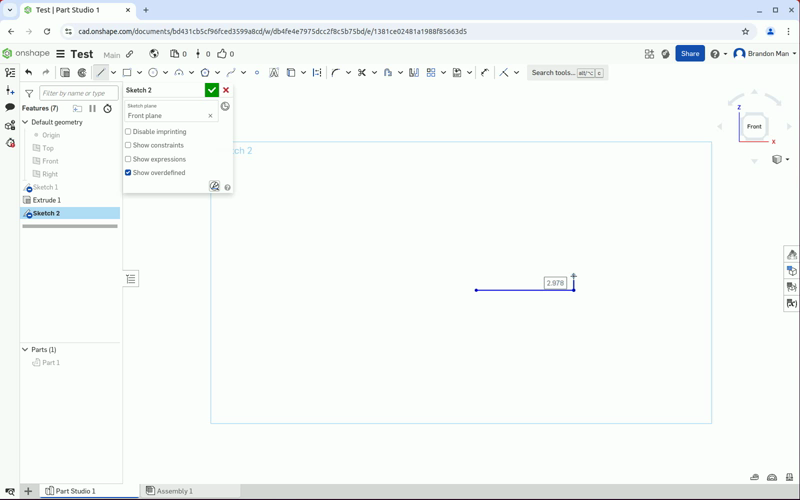
mouse_move(476, 275)
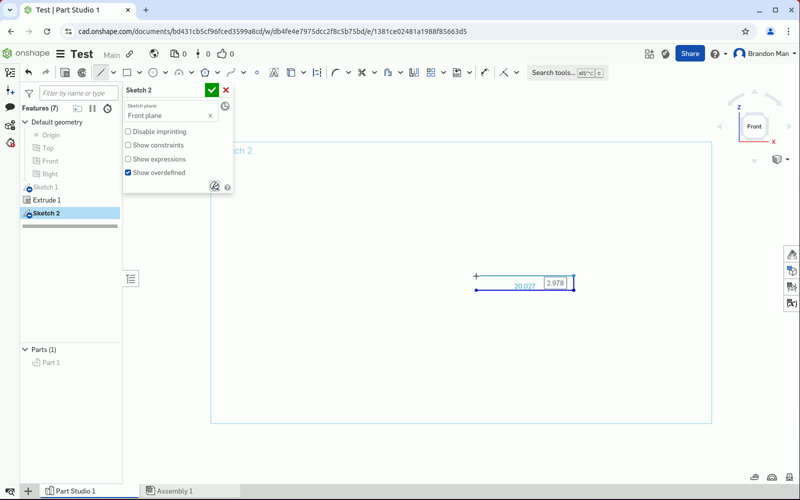
click(476, 275)
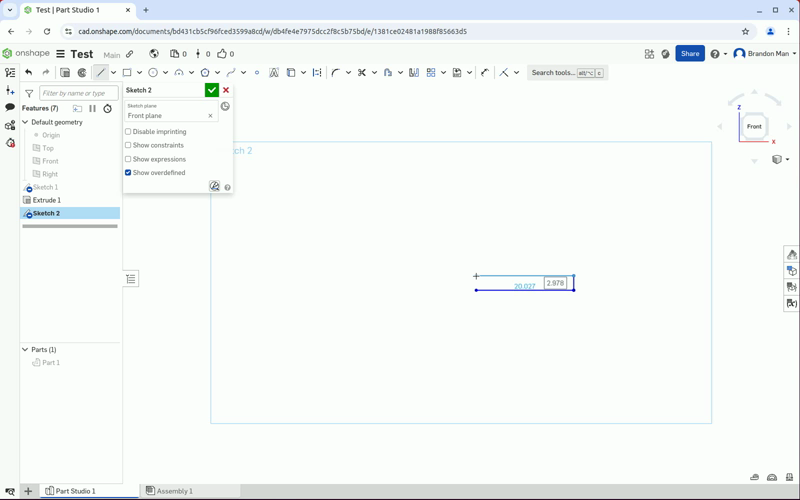
key_up(shift)
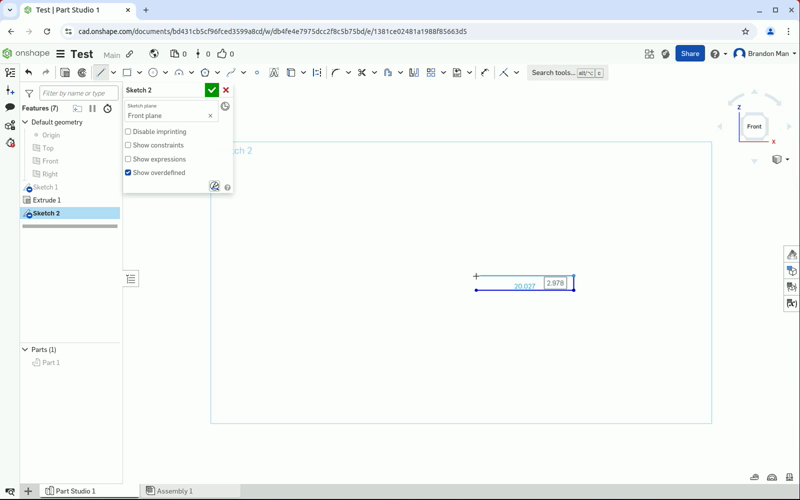
key(esc)
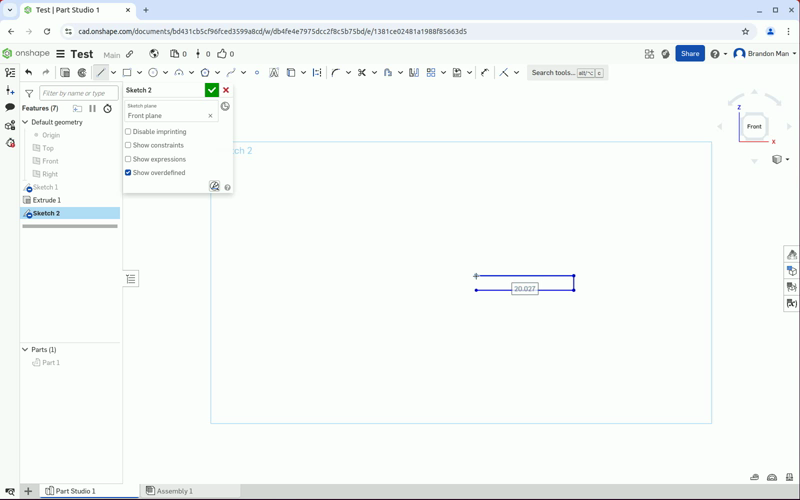
key(a)
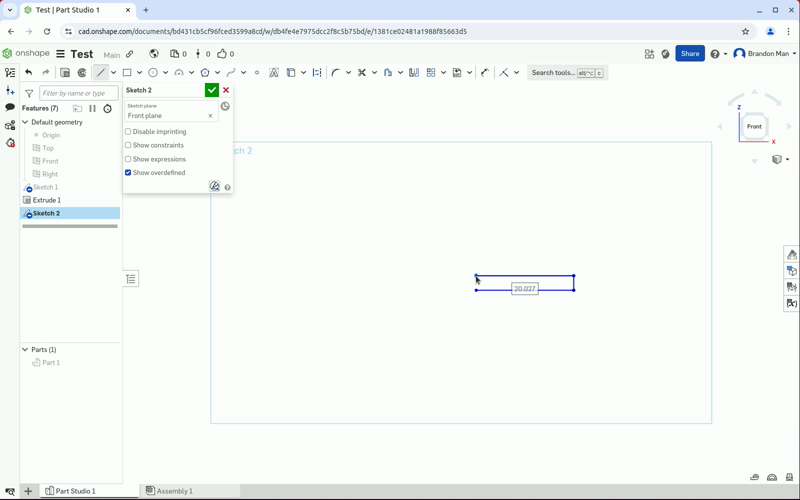
mouse_move(476, 275)
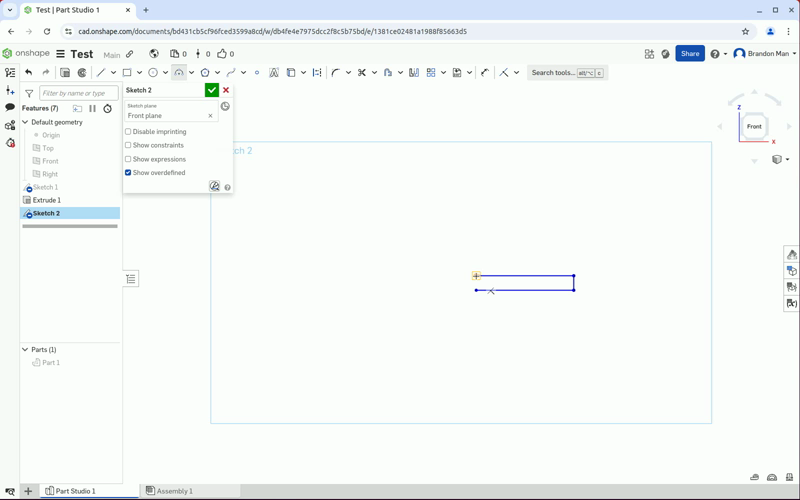
click(476, 275)
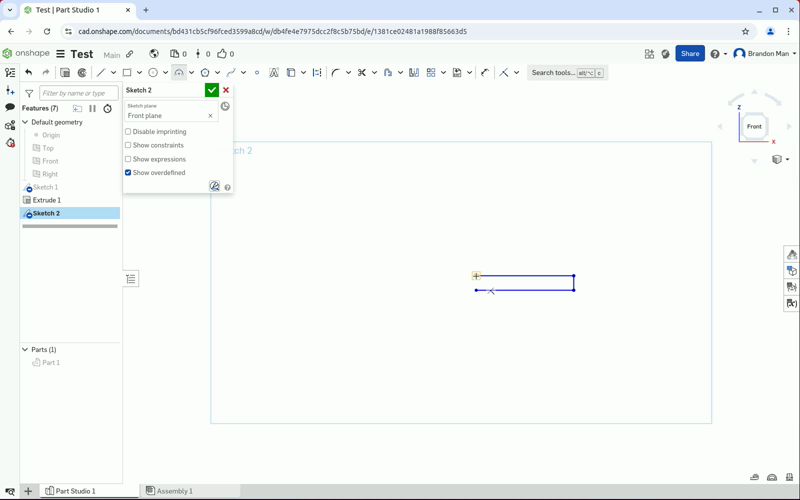
mouse_move(476, 290)
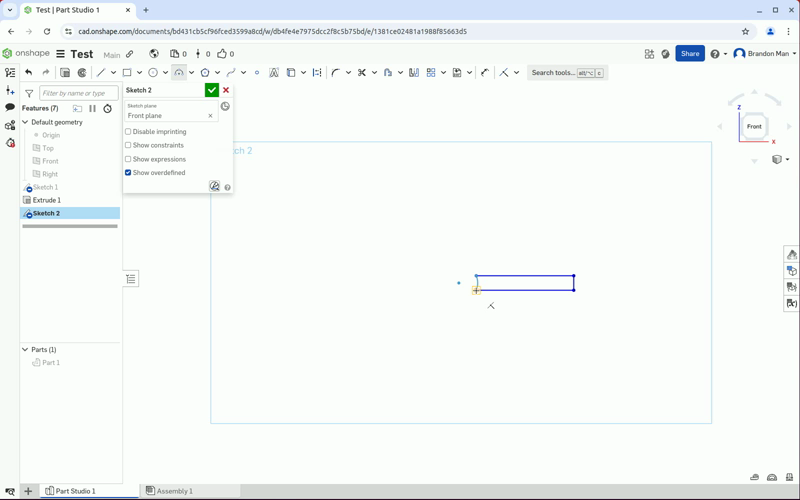
click(476, 290)
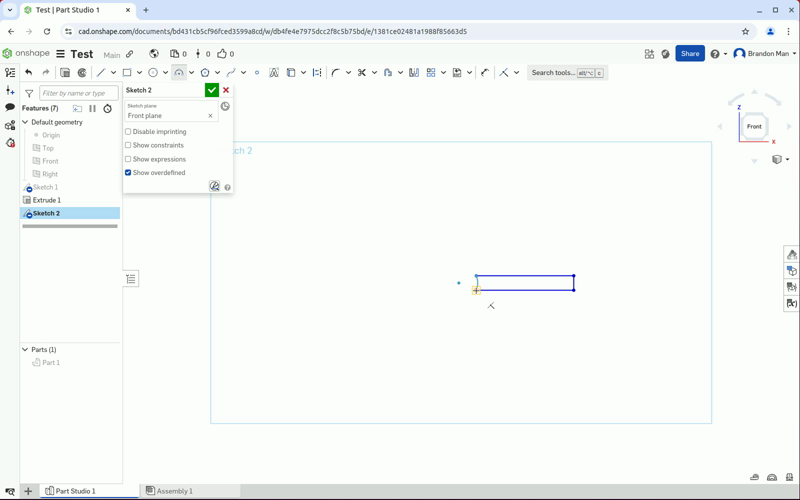
key_down(shift)
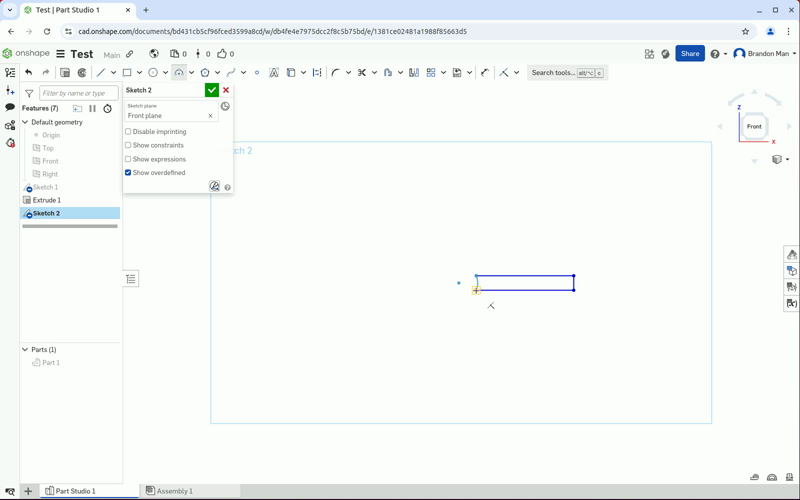
mouse_move(477, 282)
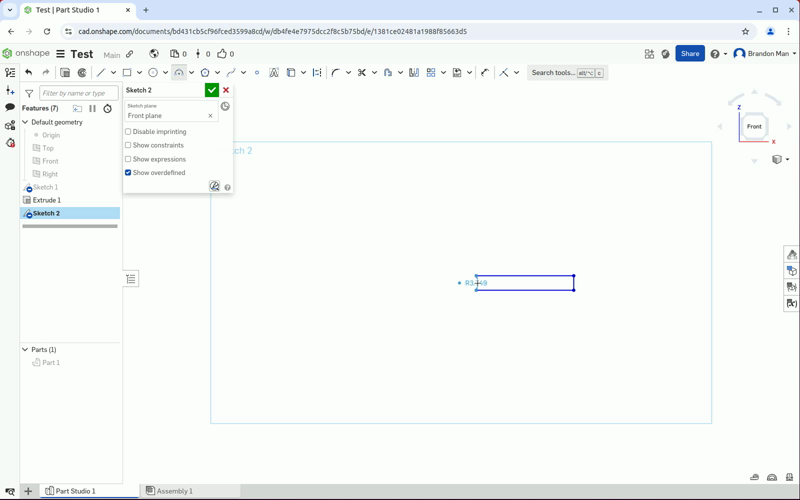
click(477, 282)
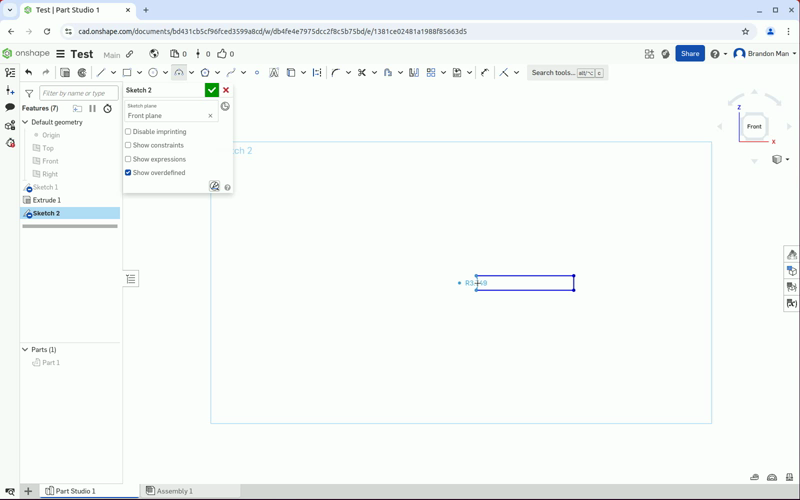
key_up(shift)
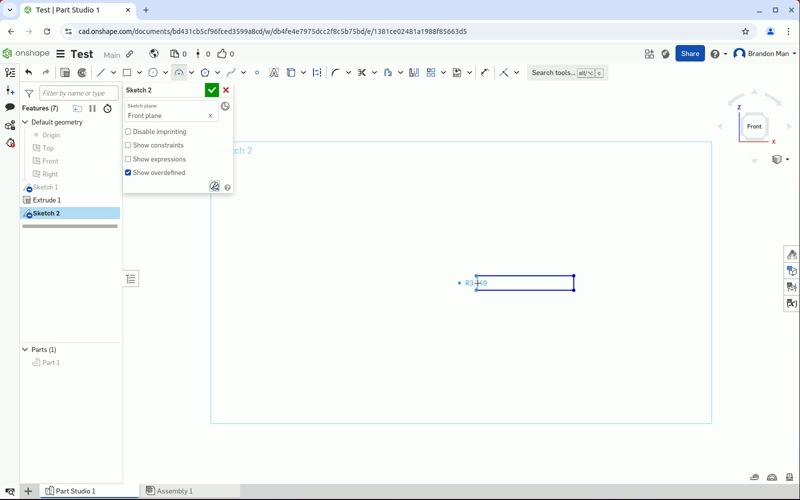
key(esc)
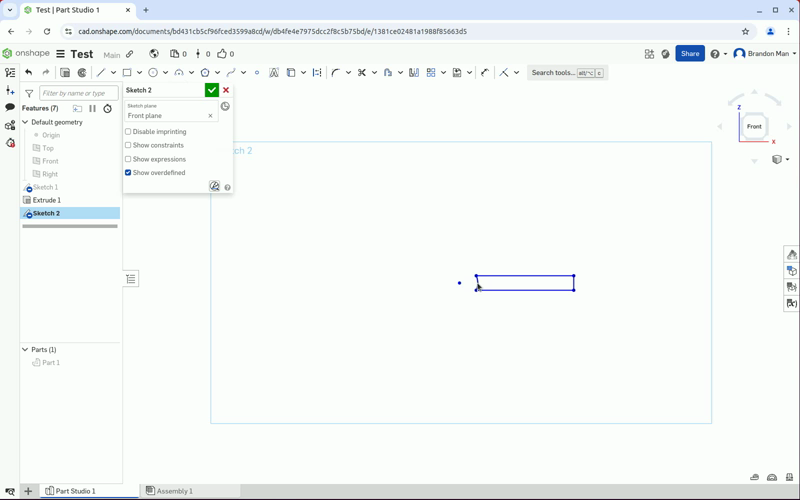
mouse_move(519, 287)
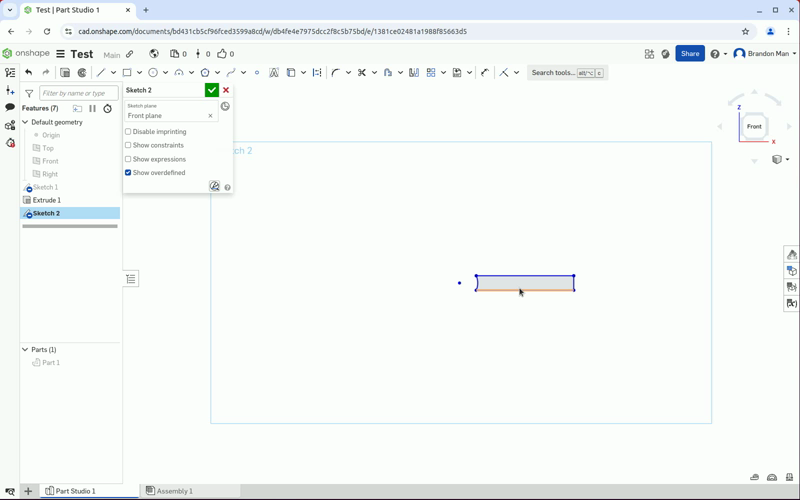
scroll(6)
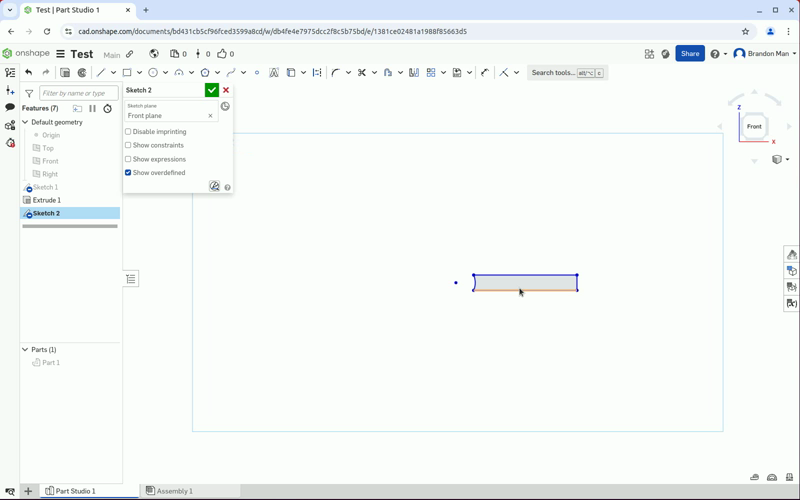
scroll(6)
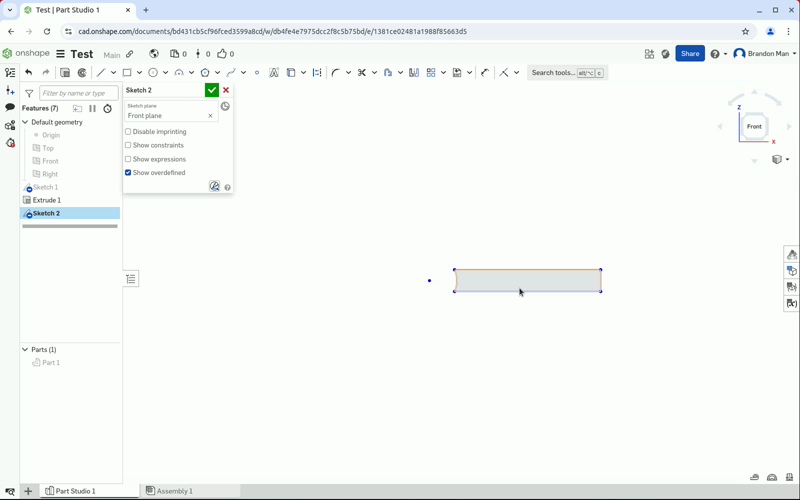
scroll(6)
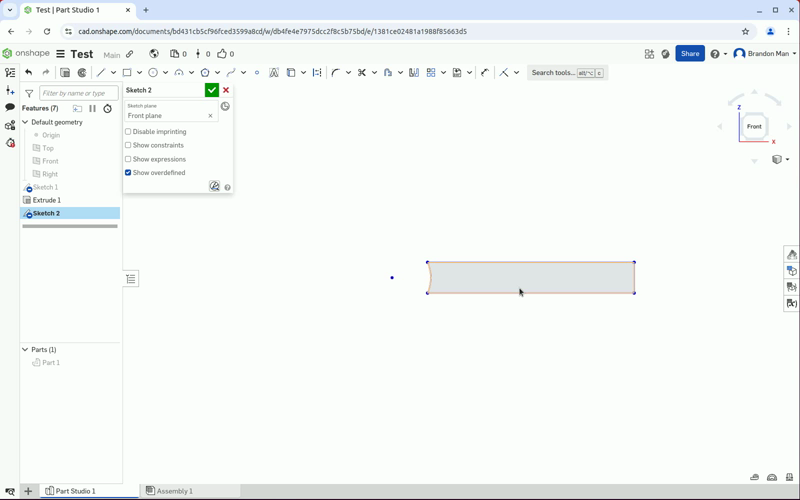
scroll(6)
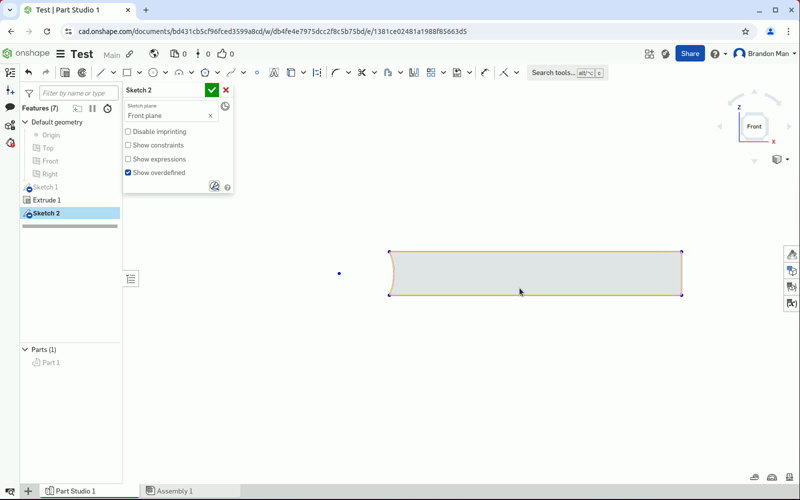
scroll(6)
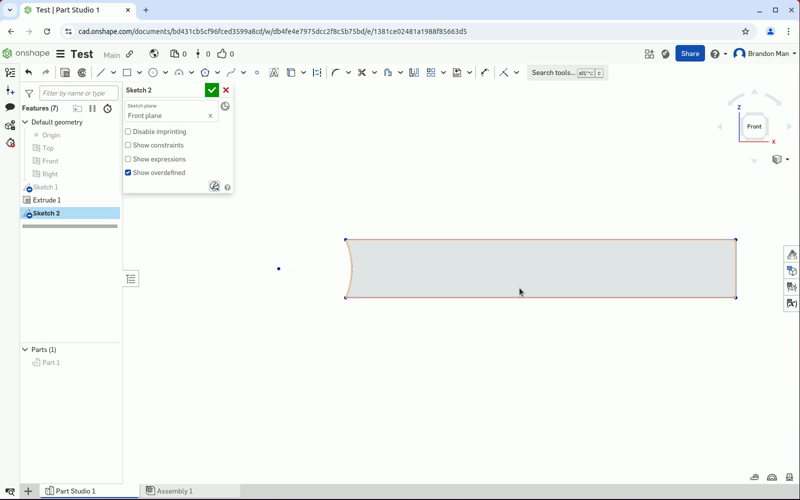
scroll(6)
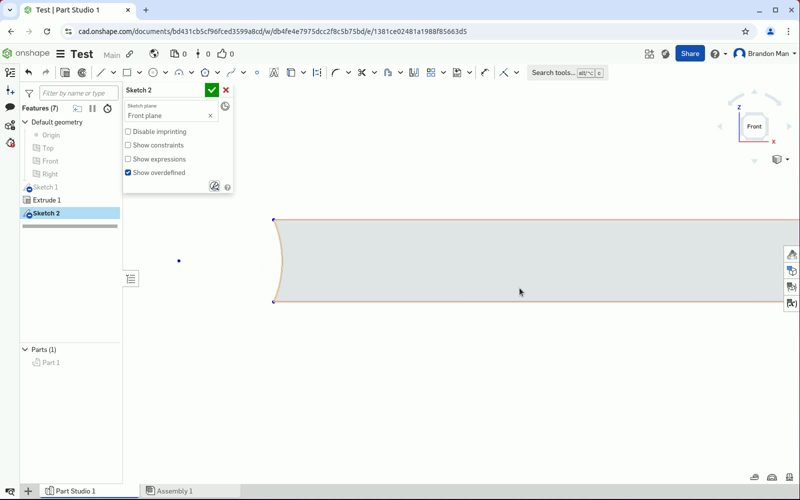
scroll(6)
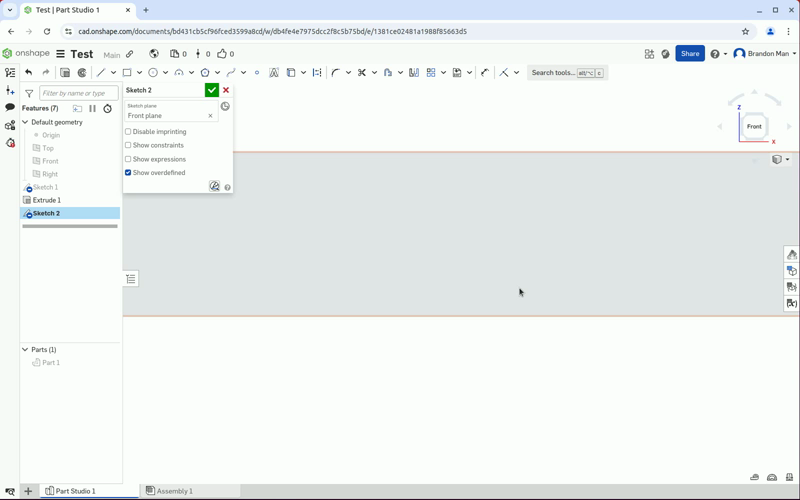
click(519, 287)
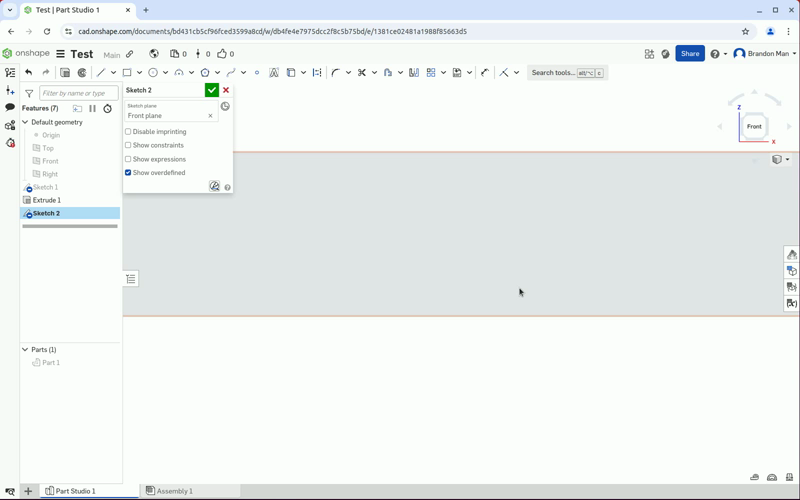
scroll(-6)
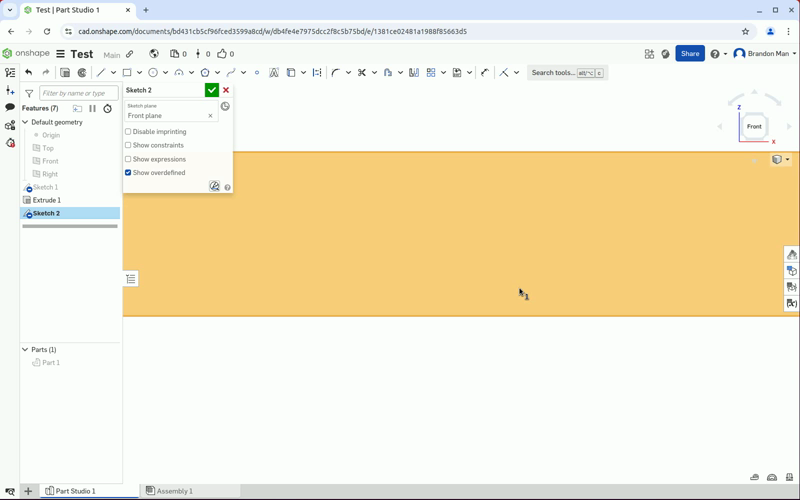
scroll(-6)
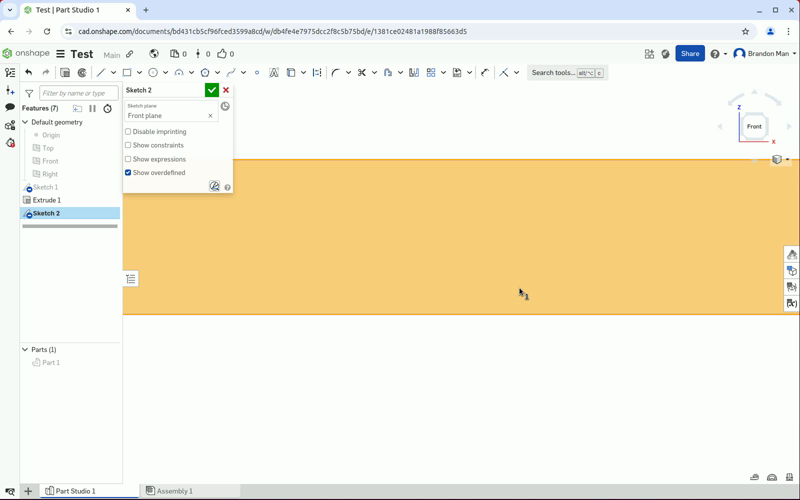
scroll(-6)
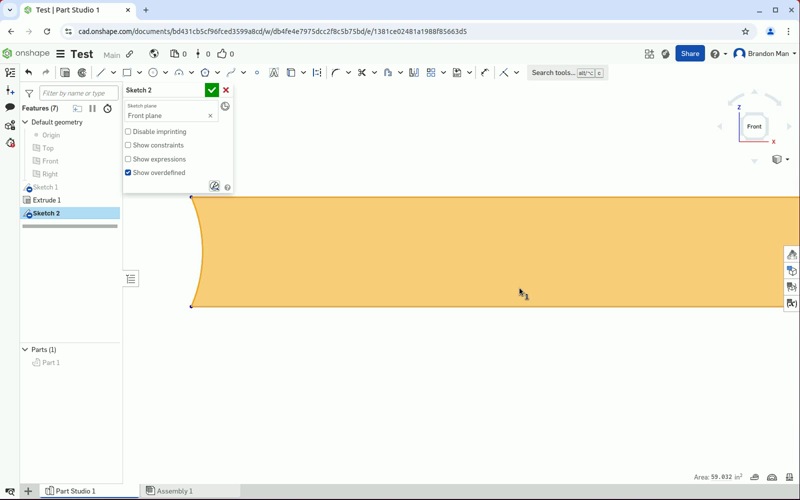
scroll(-6)
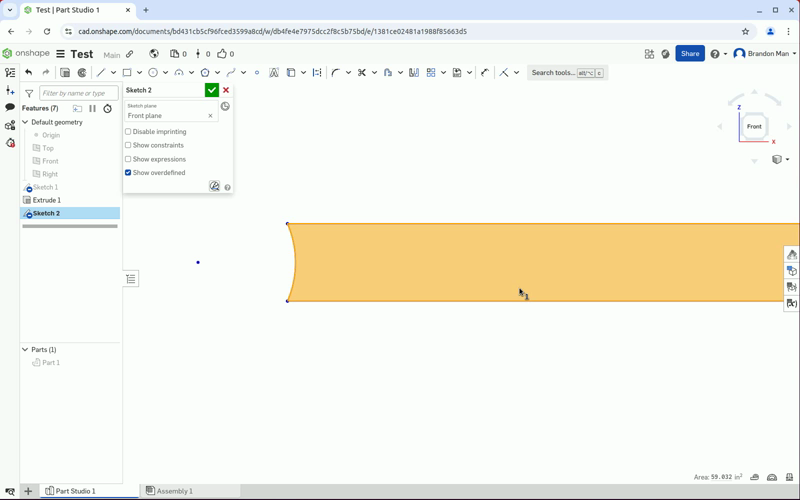
scroll(-6)
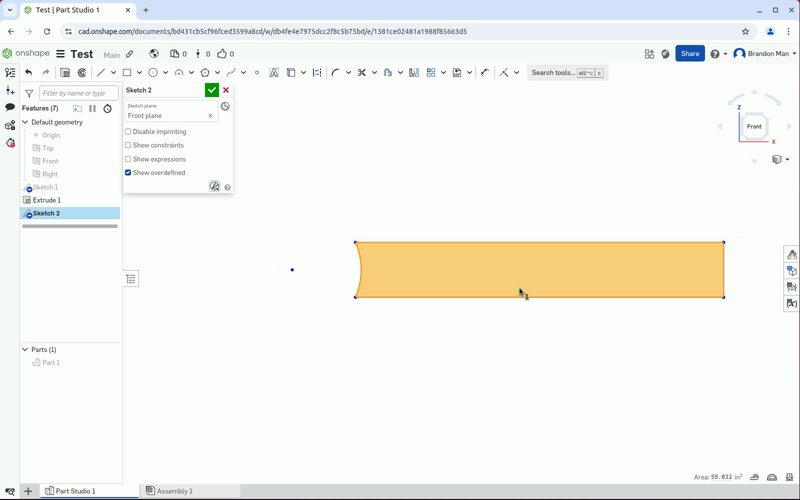
scroll(-6)
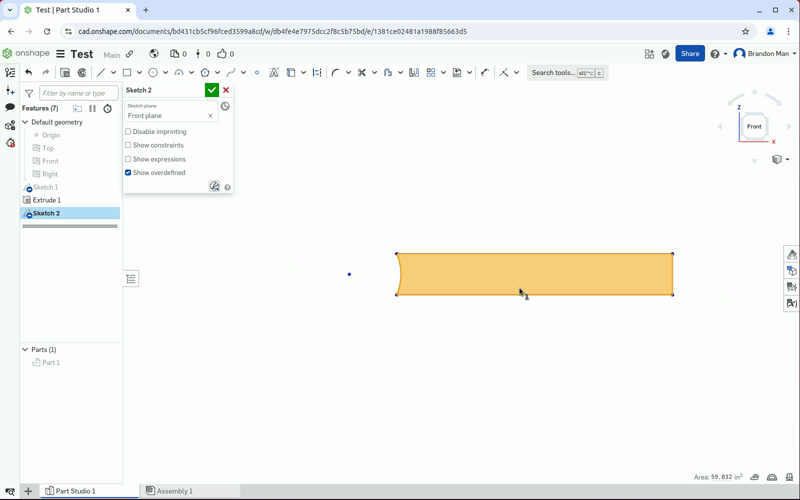
scroll(-6)
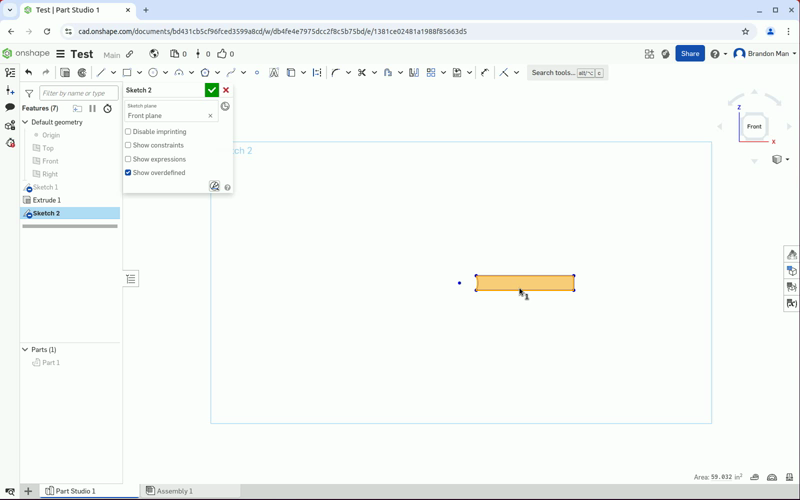
mouse_move(73, 352)
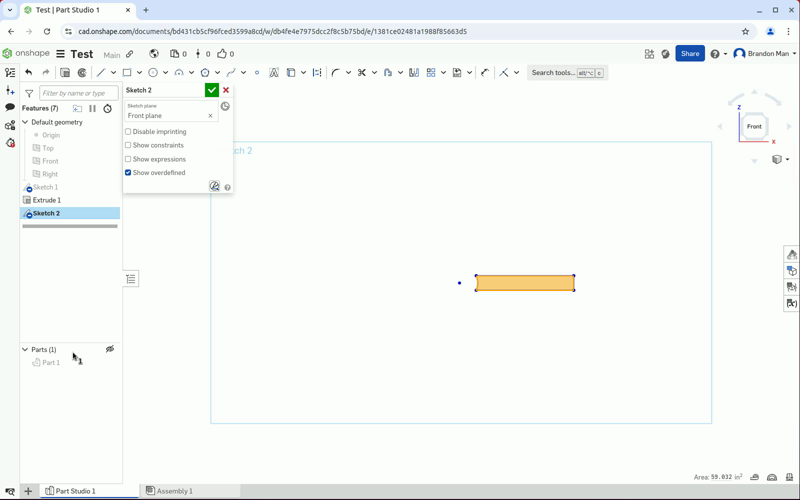
key(shift+y)
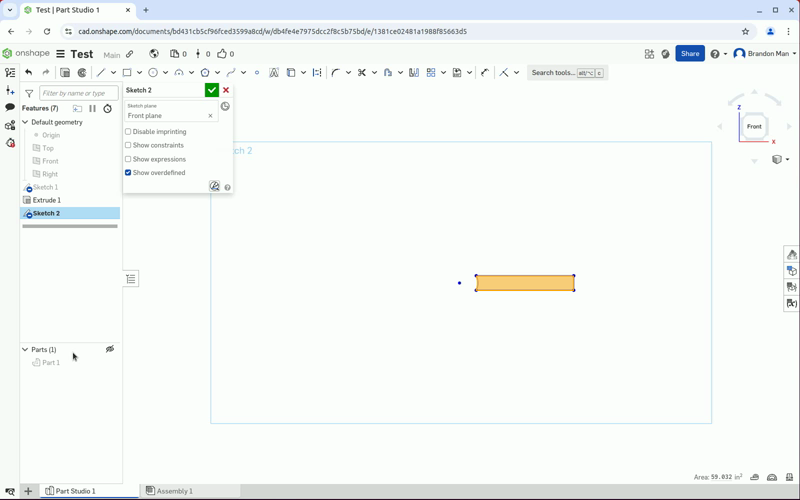
key(shift+e)
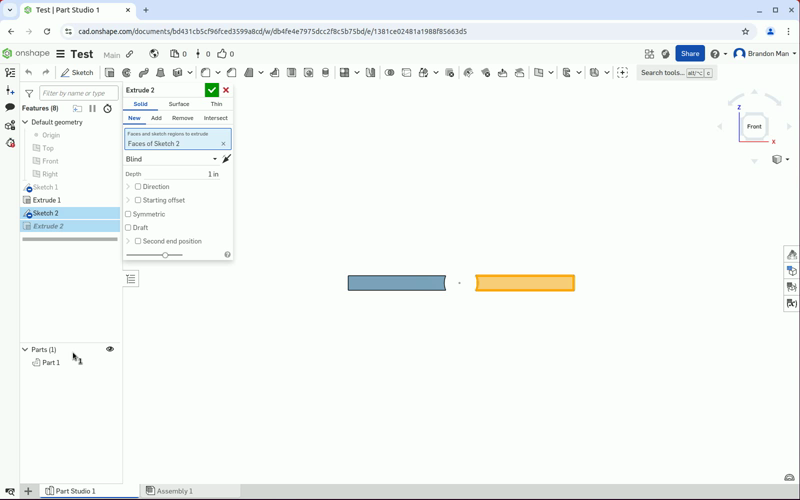
mouse_move(143, 106)
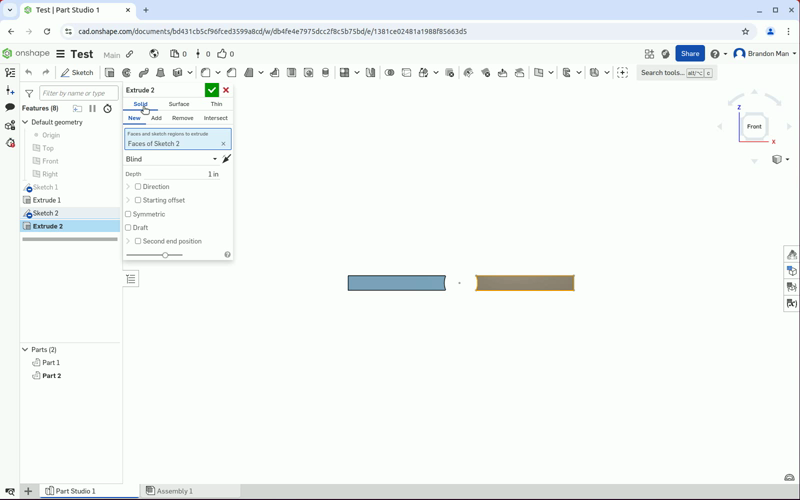
click(143, 106)
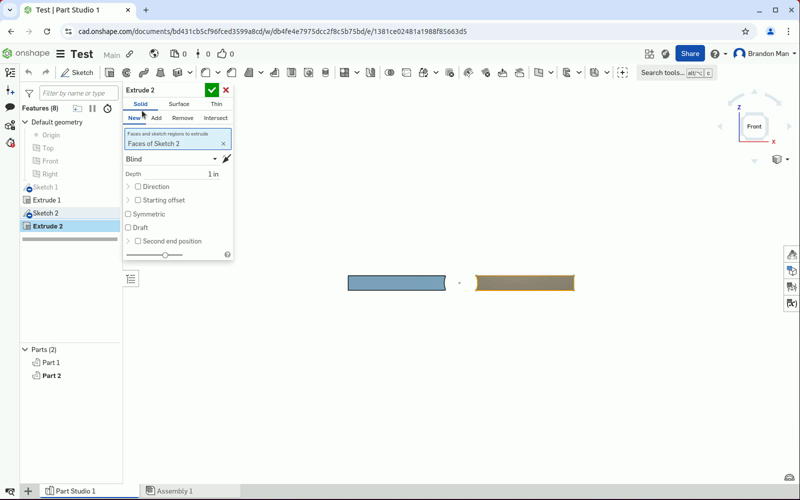
mouse_move(137, 120)
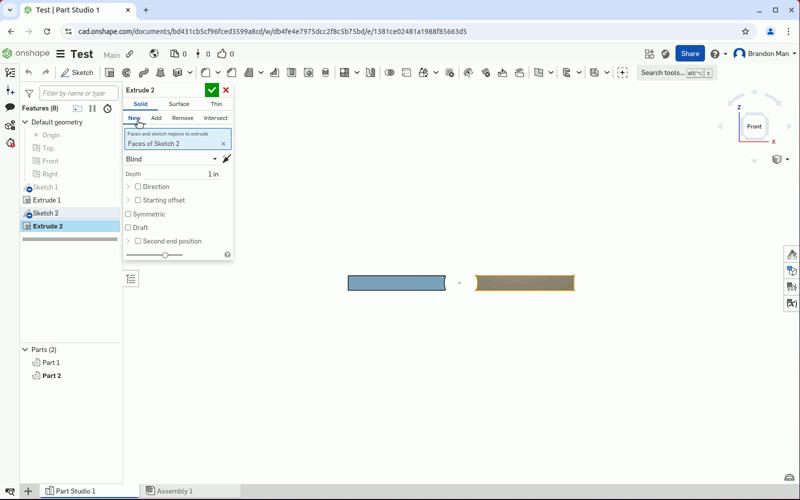
click(137, 120)
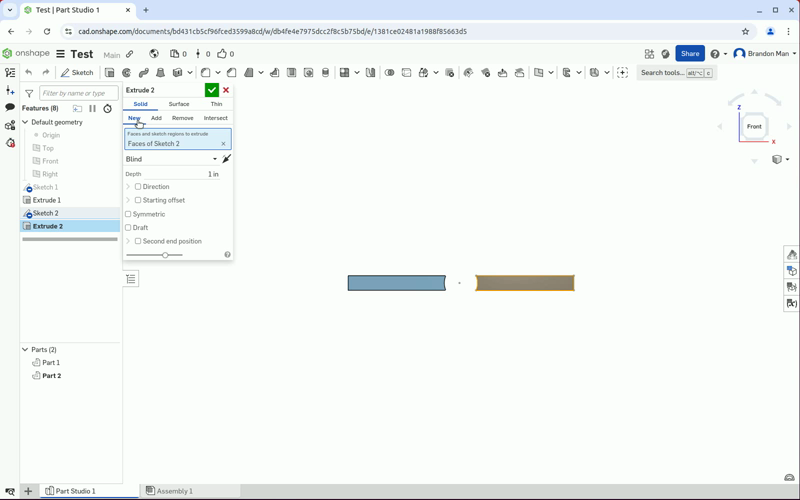
key(tab, 4)
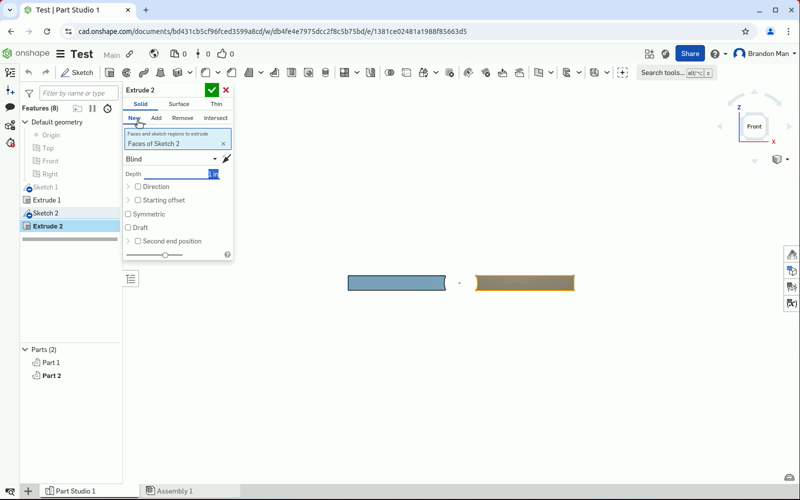
text(-14.443)
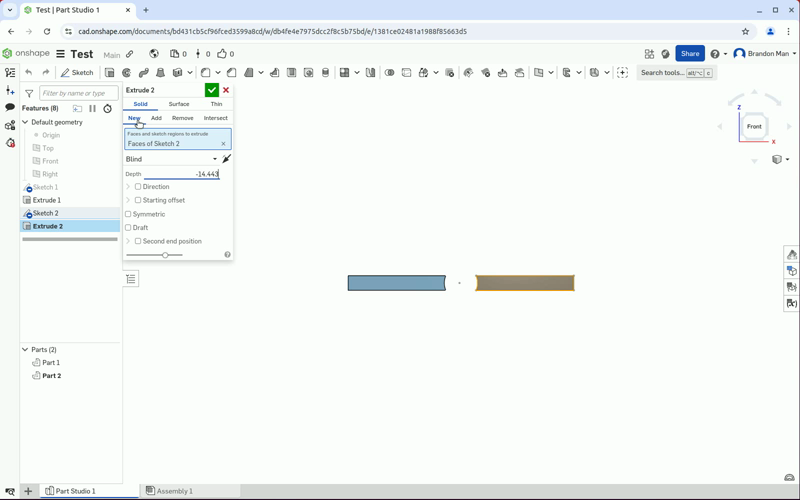
key(enter)
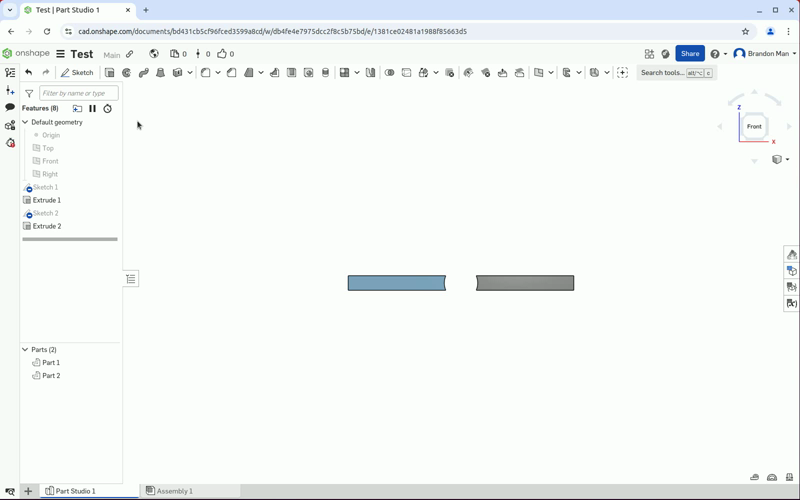
key(shift+h)
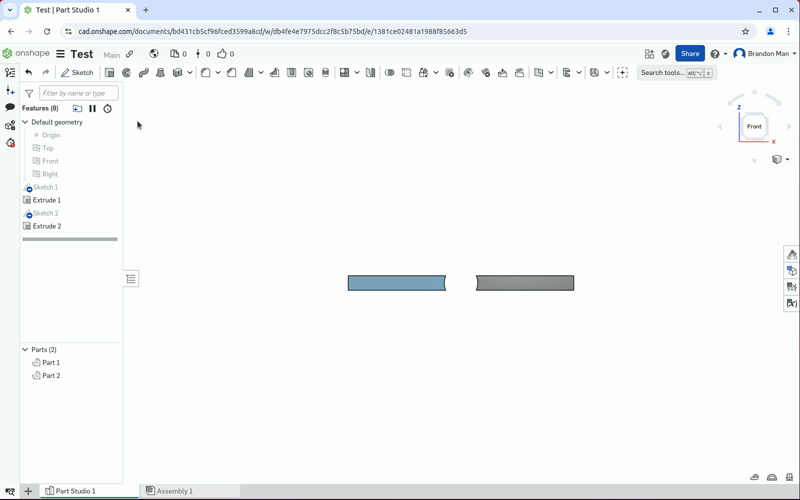
key(shift+h)
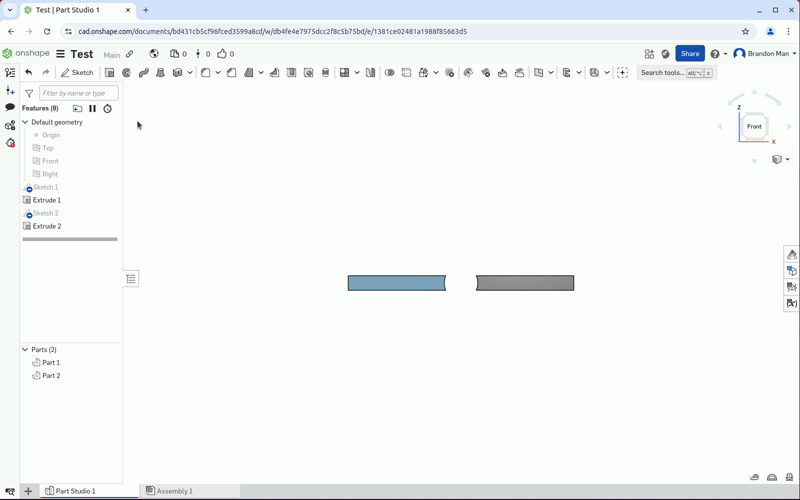
mouse_move(73, 189)
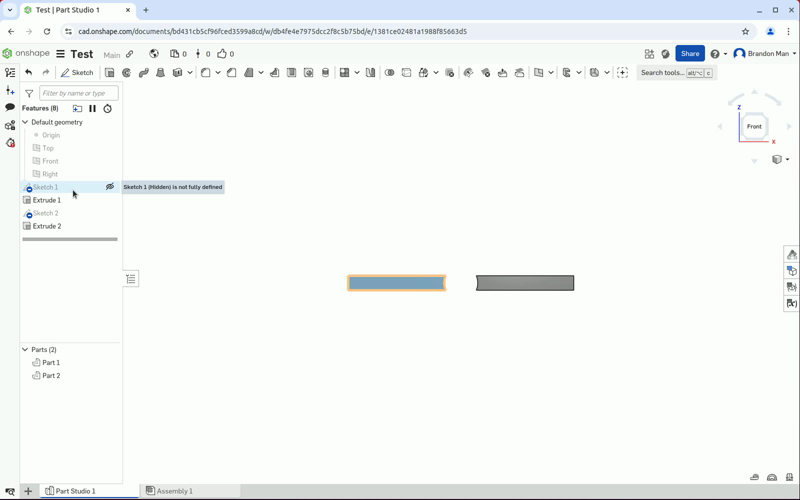
click(73, 189)
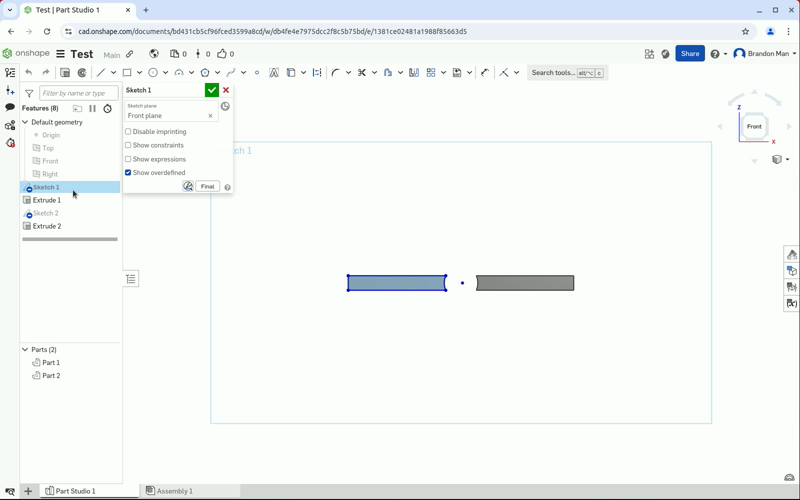
mouse_move(229, 92)
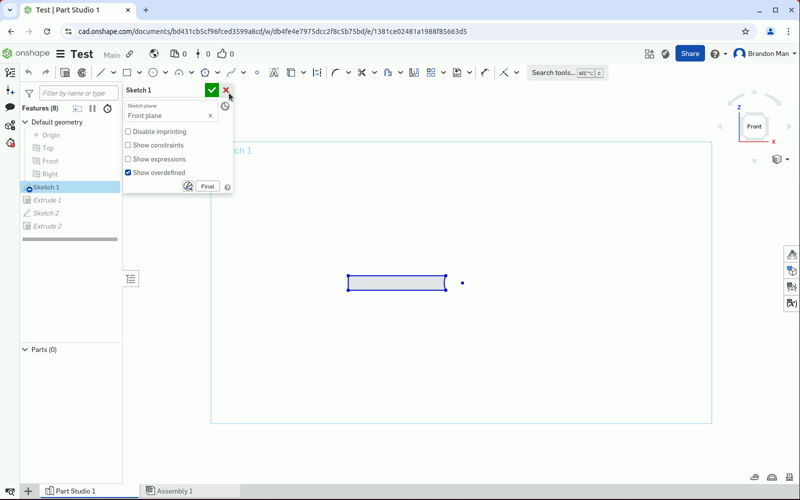
click(229, 92)
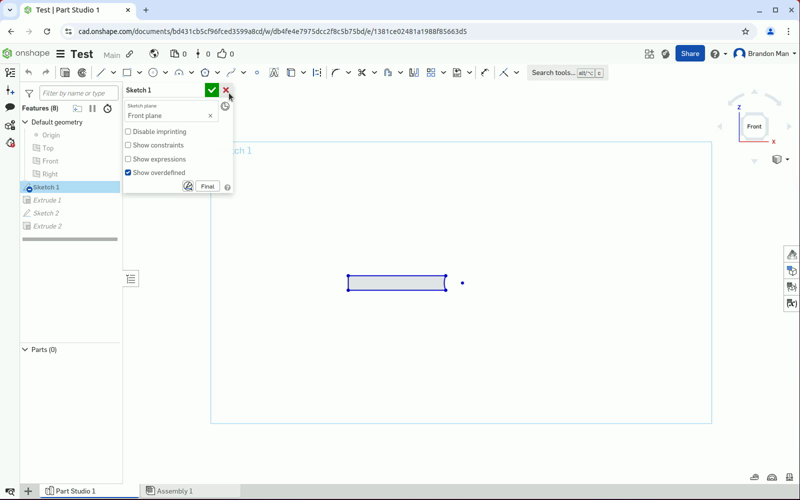
key(shift+s)
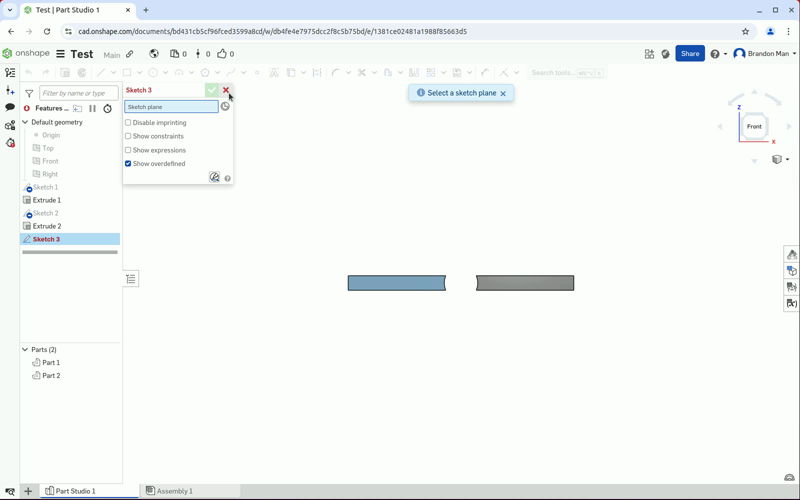
mouse_move(73, 163)
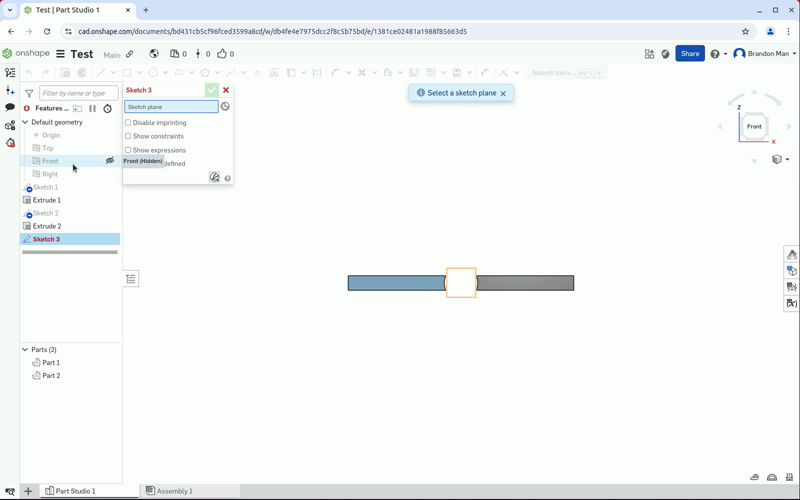
click(73, 163)
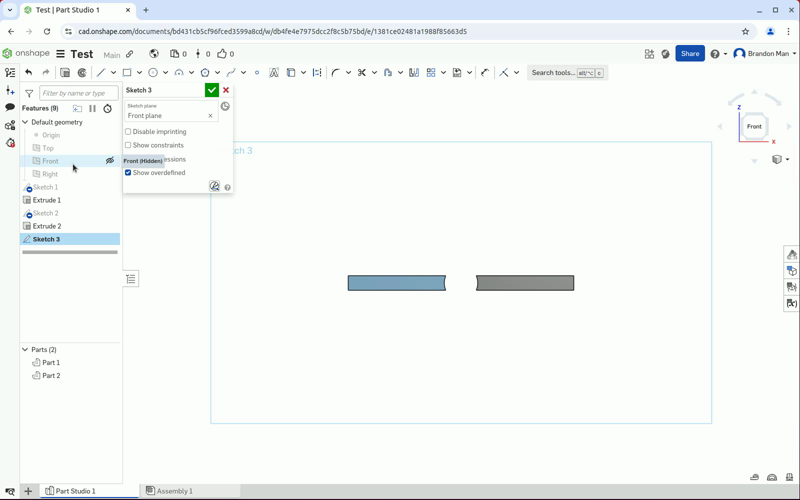
mouse_move(73, 352)
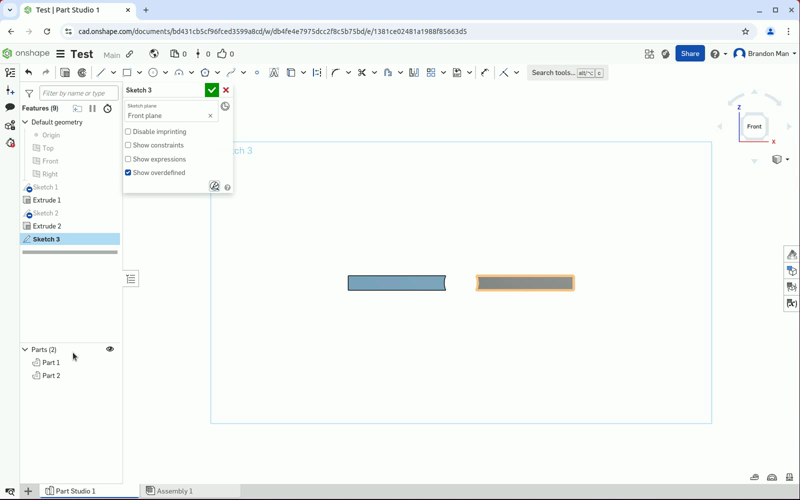
key(y)
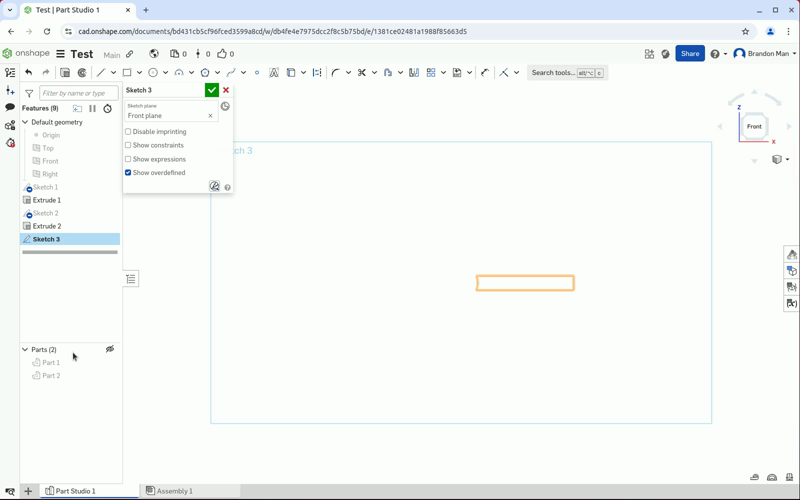
key(l)
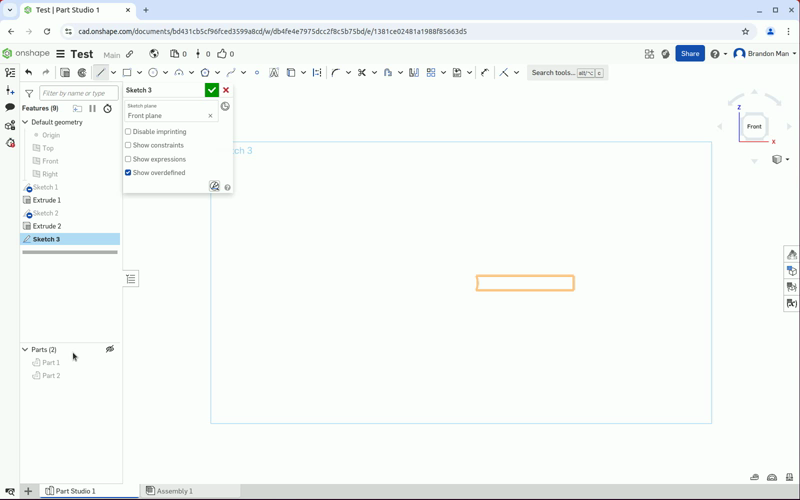
key_down(shift)
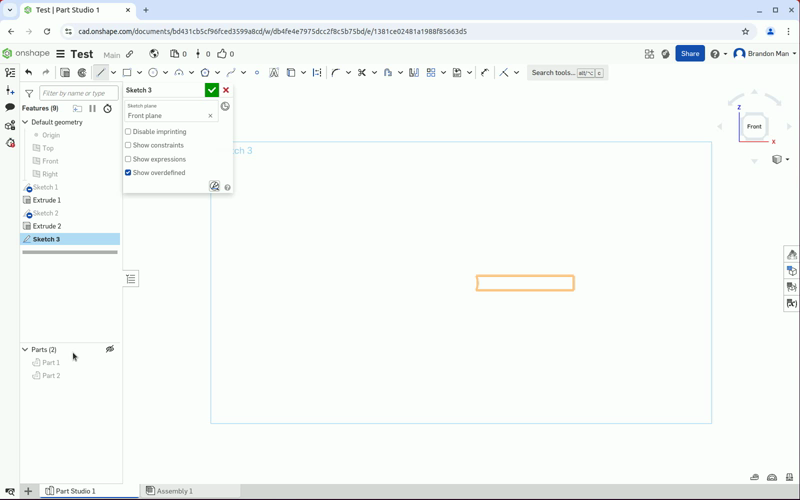
mouse_move(444, 282)
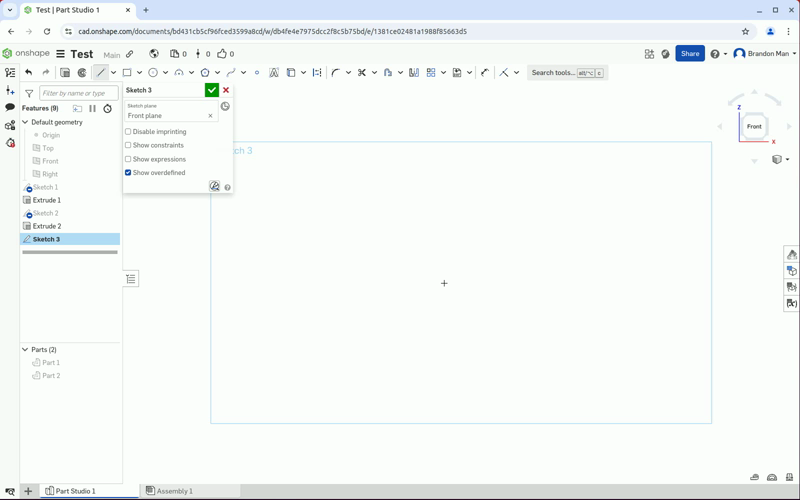
click(444, 282)
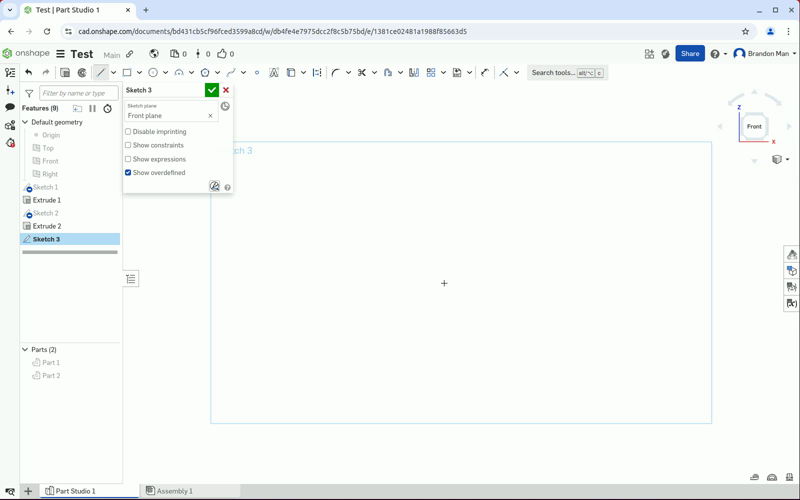
key_up(shift)
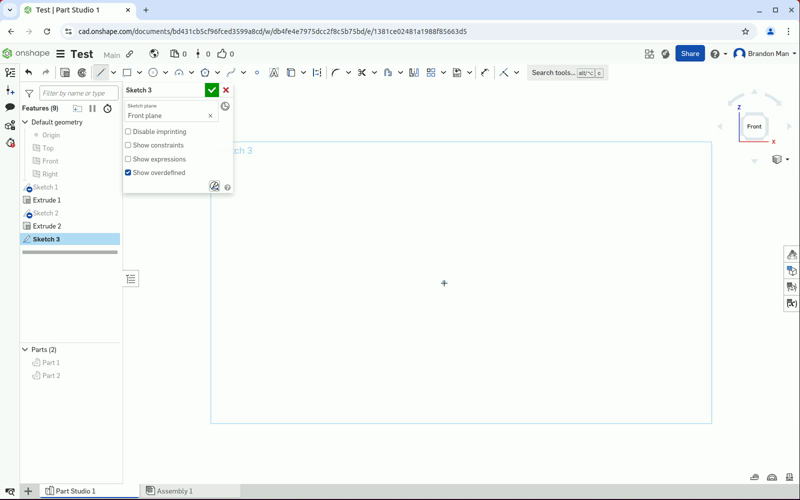
key_down(shift)
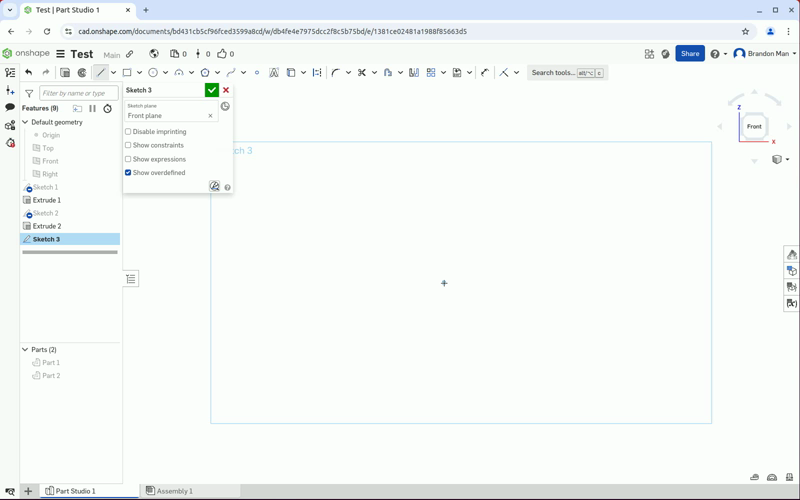
mouse_move(474, 282)
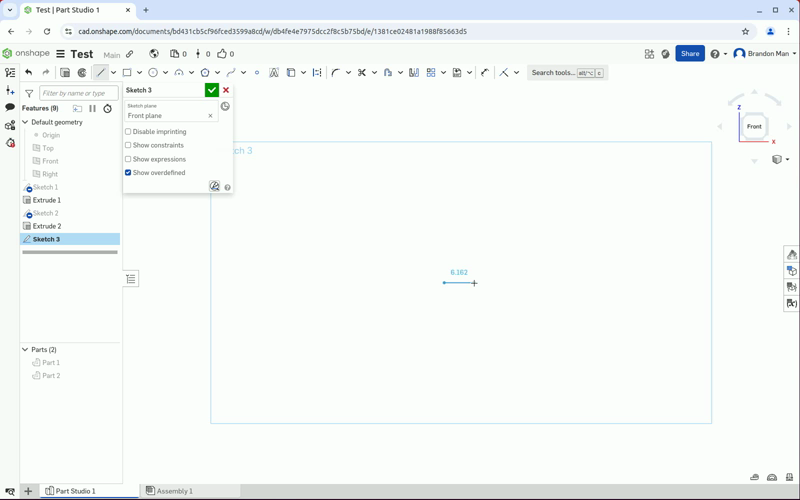
mouse_move(461, 282)
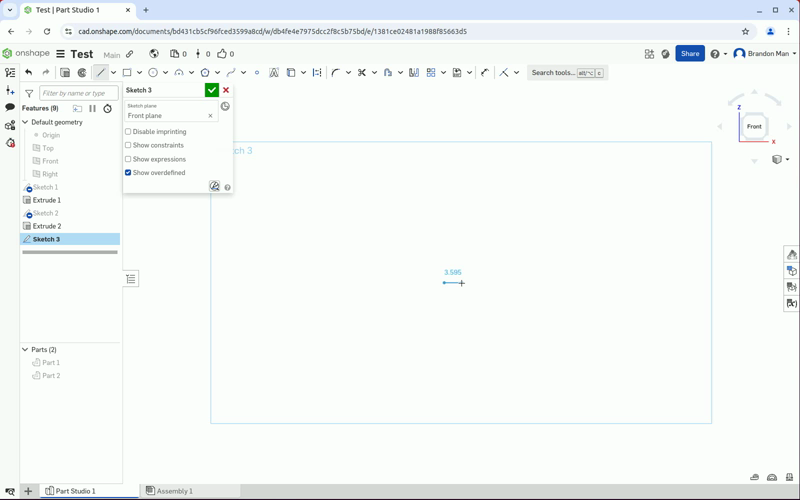
click(461, 282)
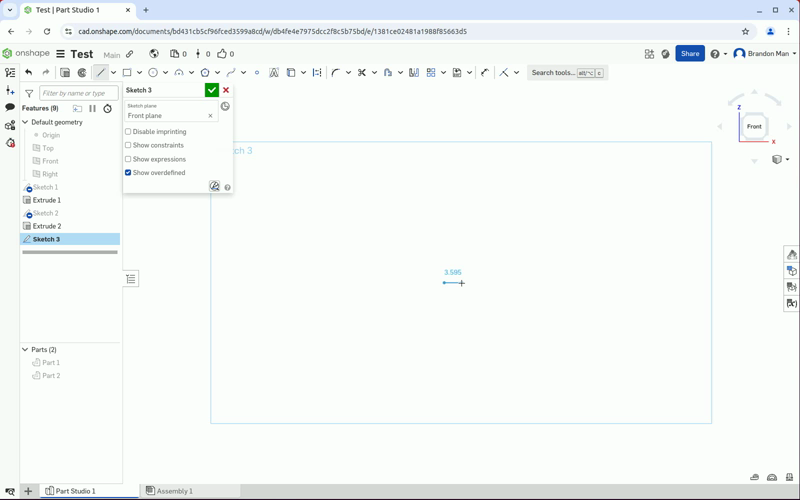
key_up(shift)
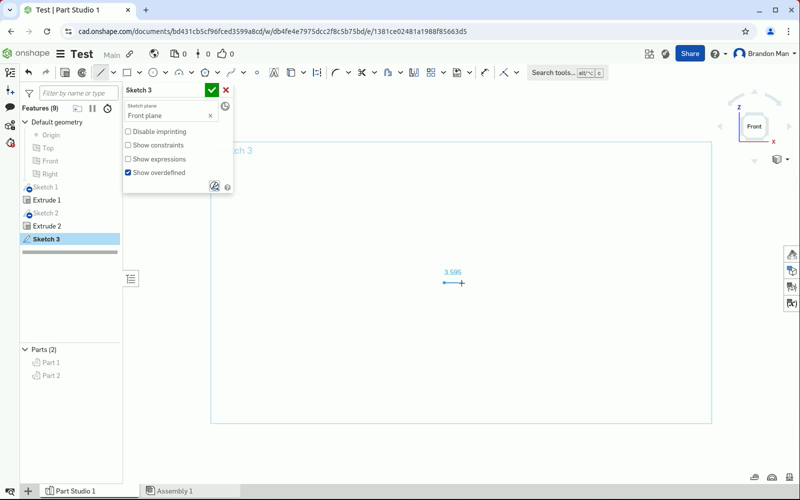
key_down(shift)
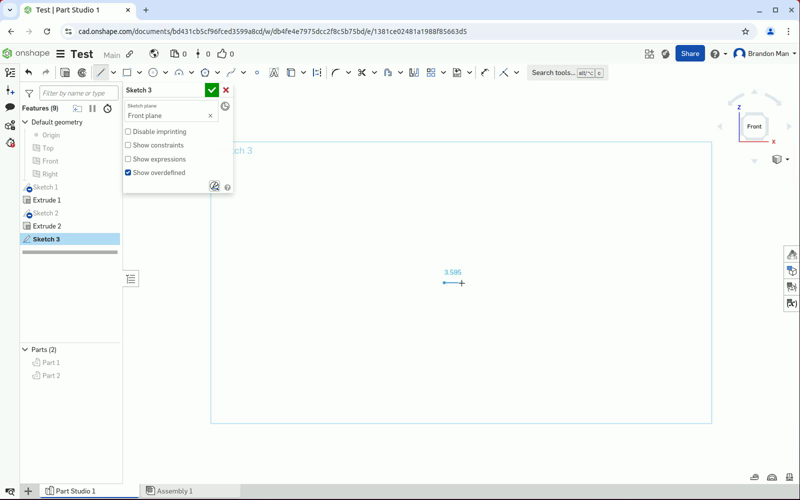
mouse_move(491, 282)
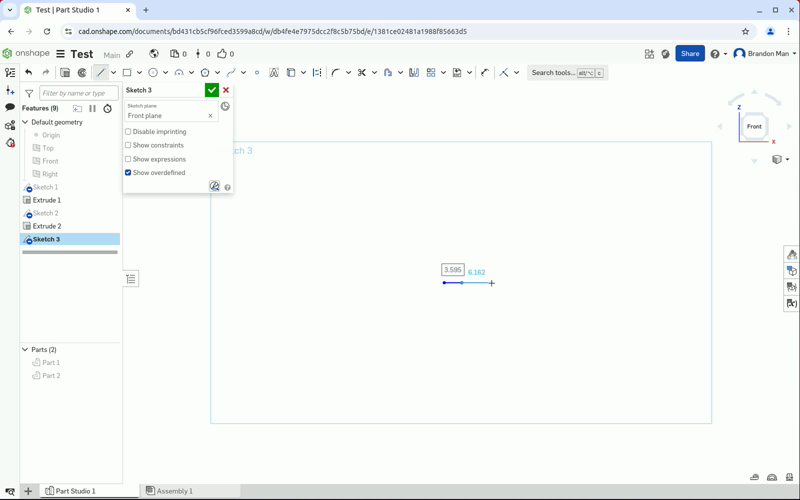
mouse_move(461, 275)
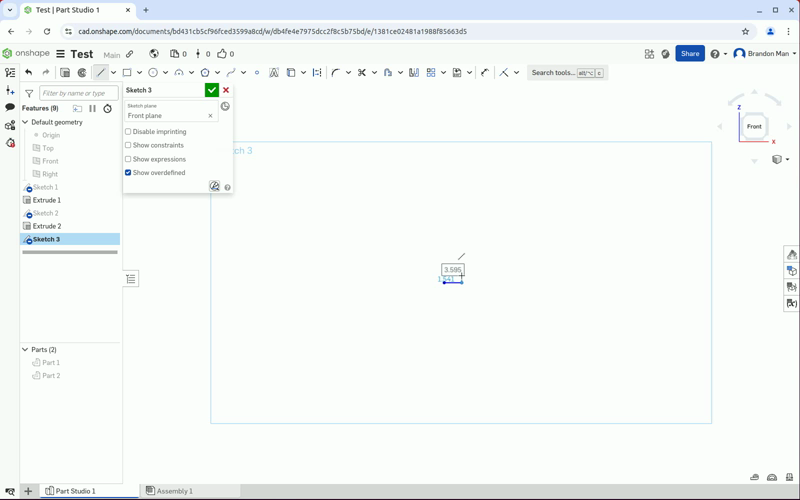
click(461, 275)
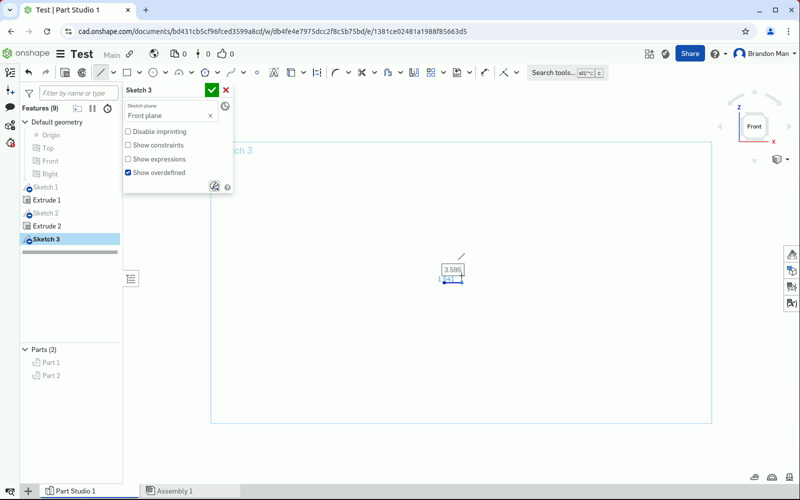
key_up(shift)
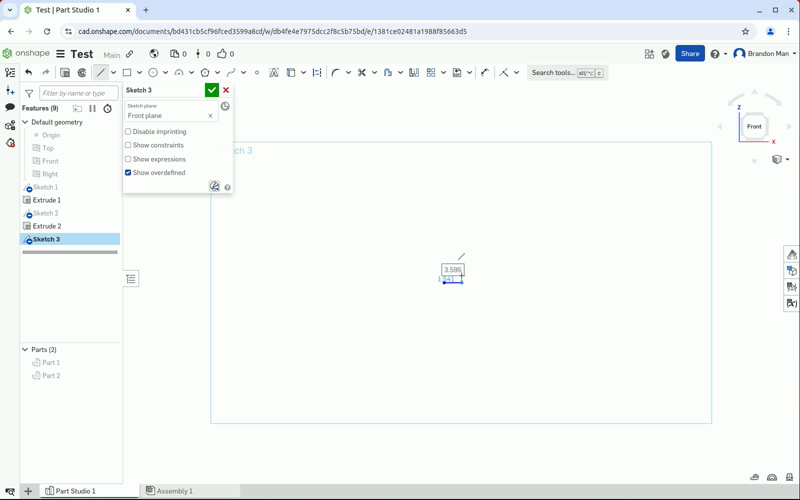
key_down(shift)
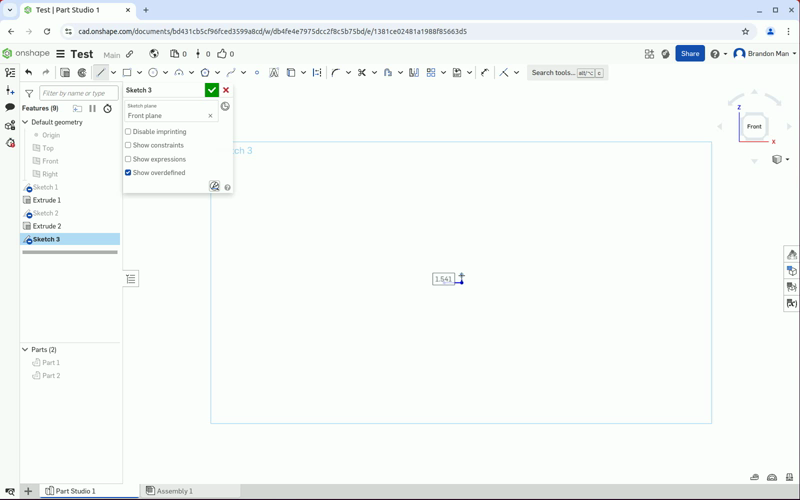
mouse_move(491, 275)
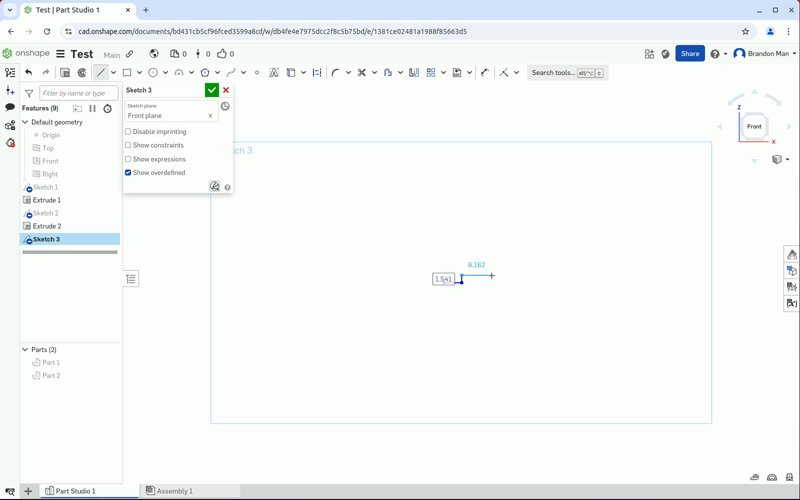
mouse_move(446, 275)
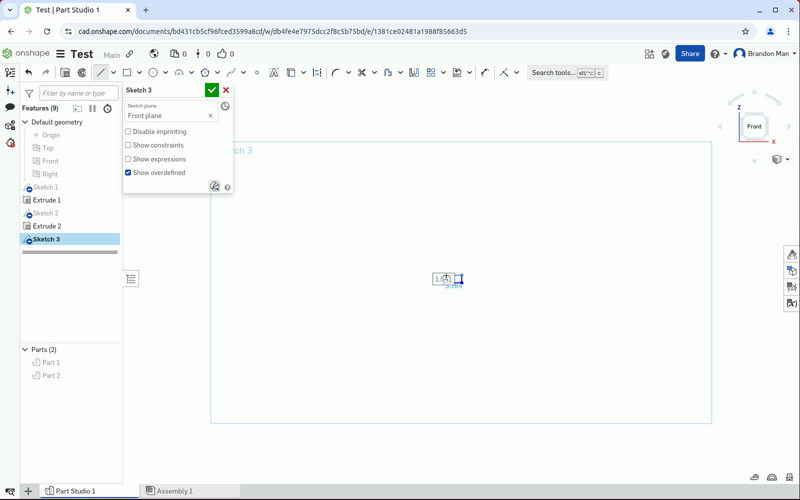
click(446, 275)
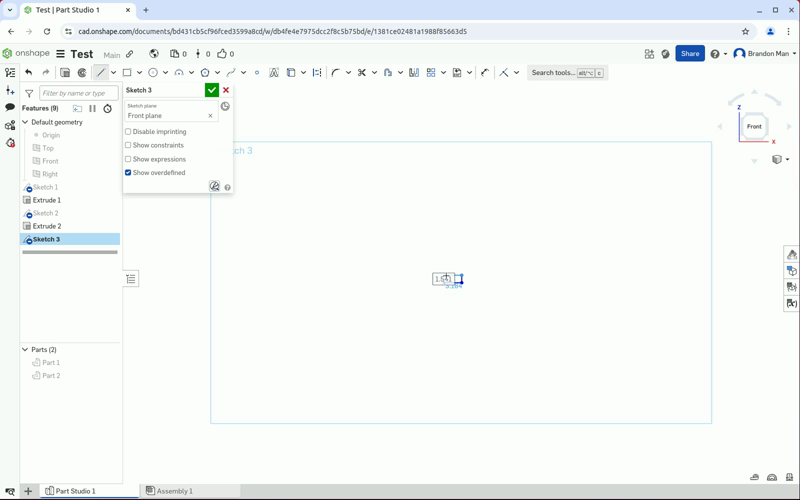
key_up(shift)
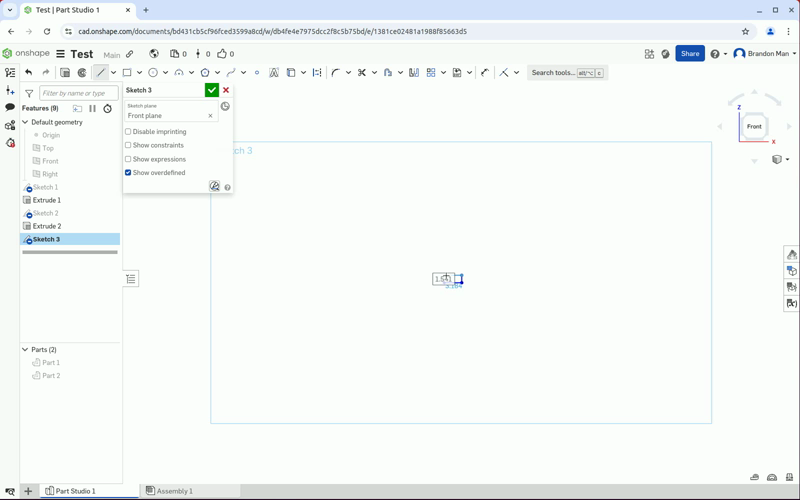
key(esc)
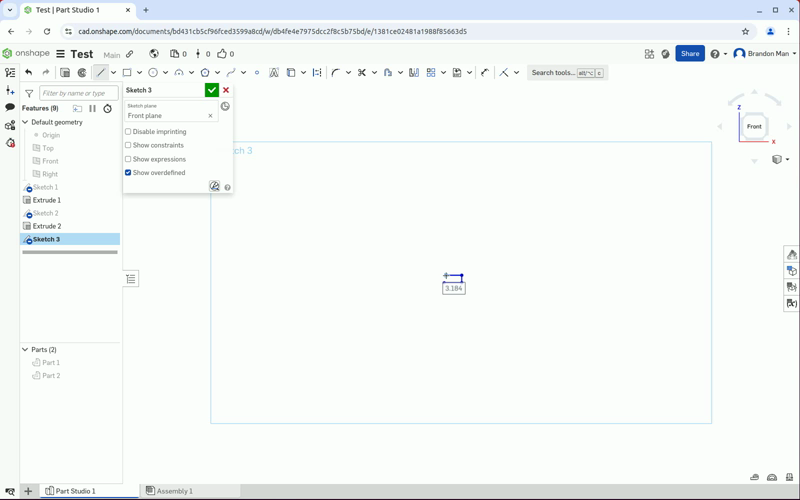
key(a)
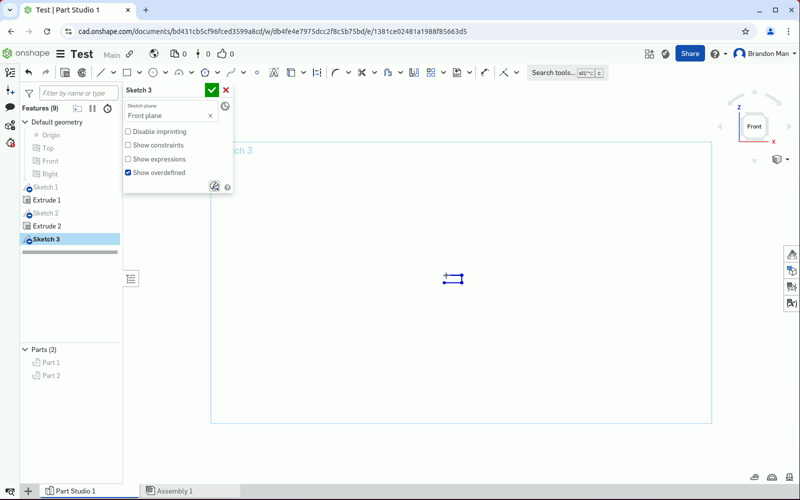
mouse_move(446, 275)
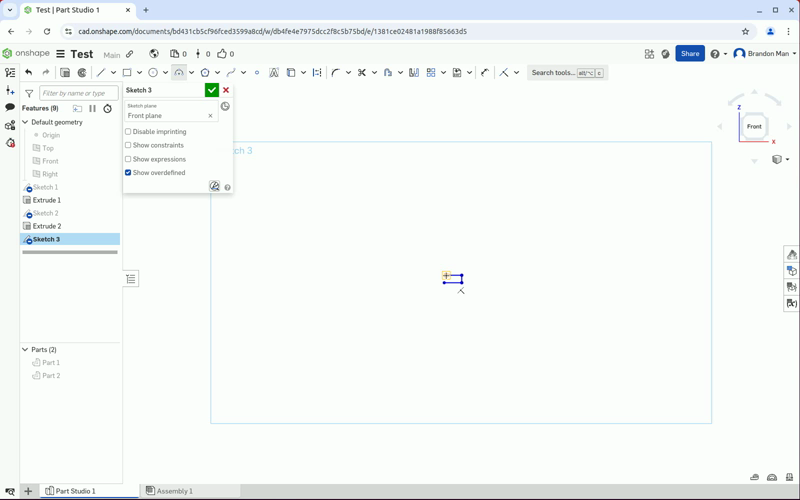
click(446, 275)
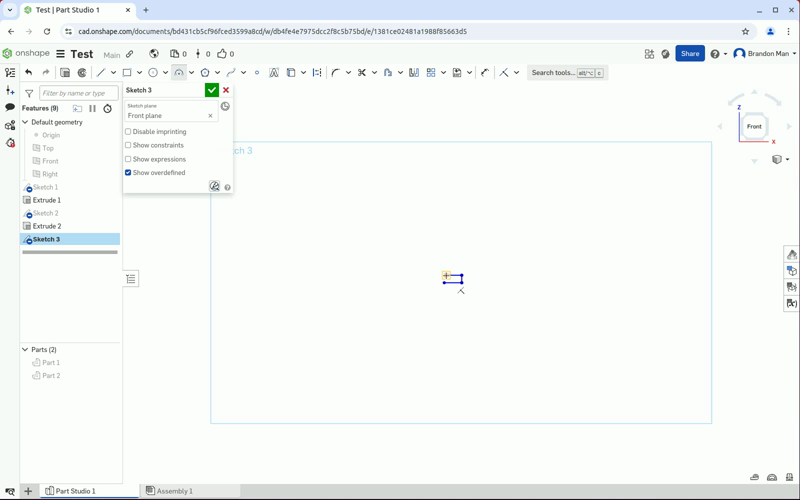
mouse_move(444, 282)
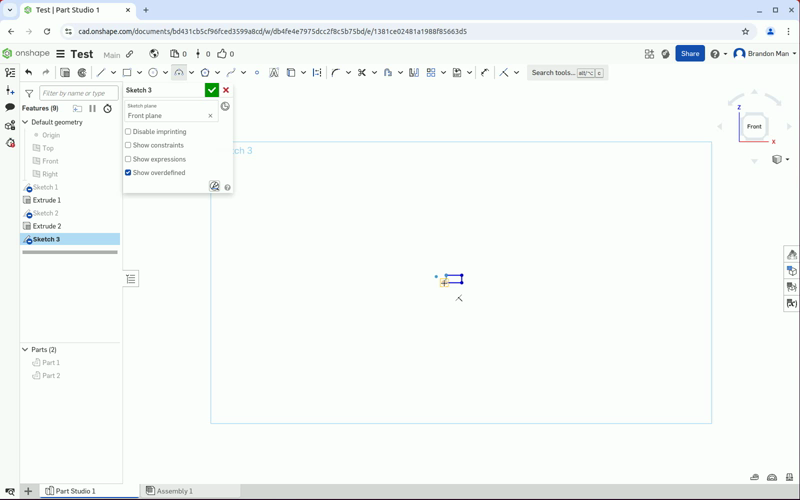
click(444, 282)
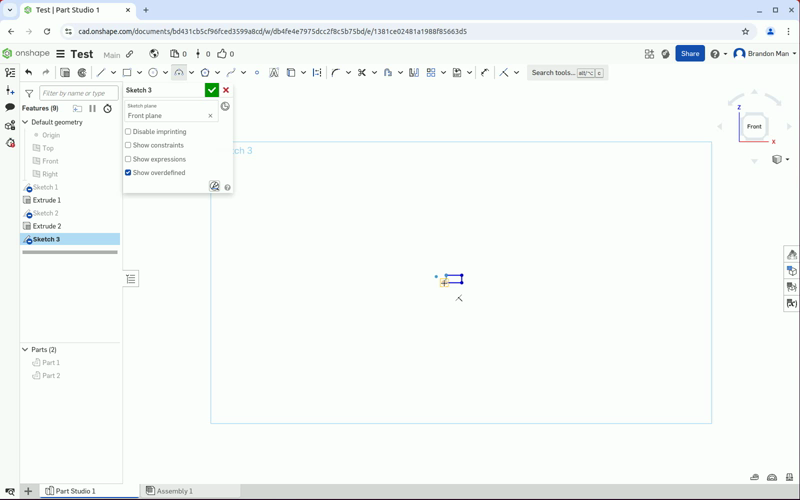
key_down(shift)
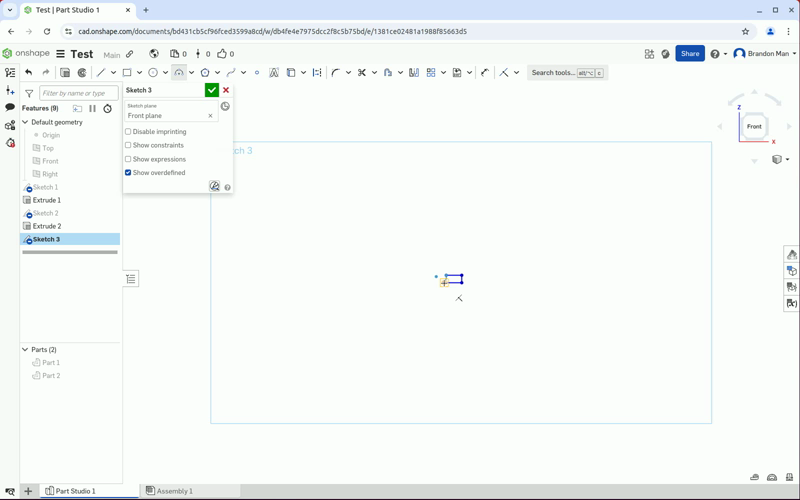
mouse_move(444, 279)
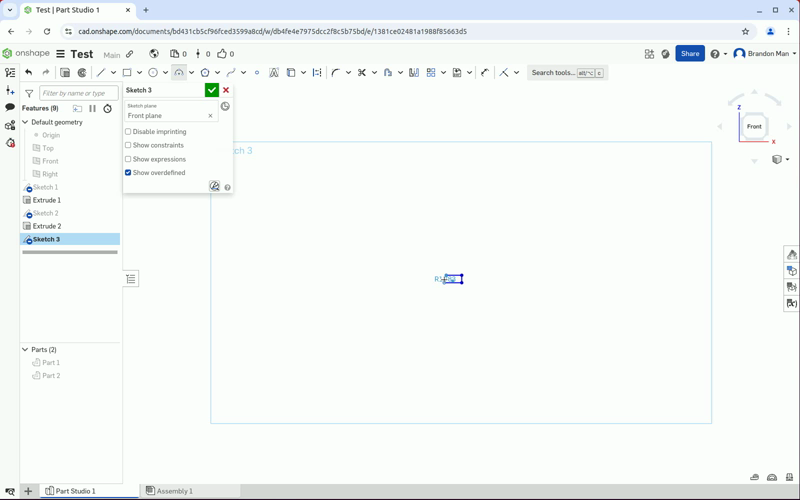
scroll(6)
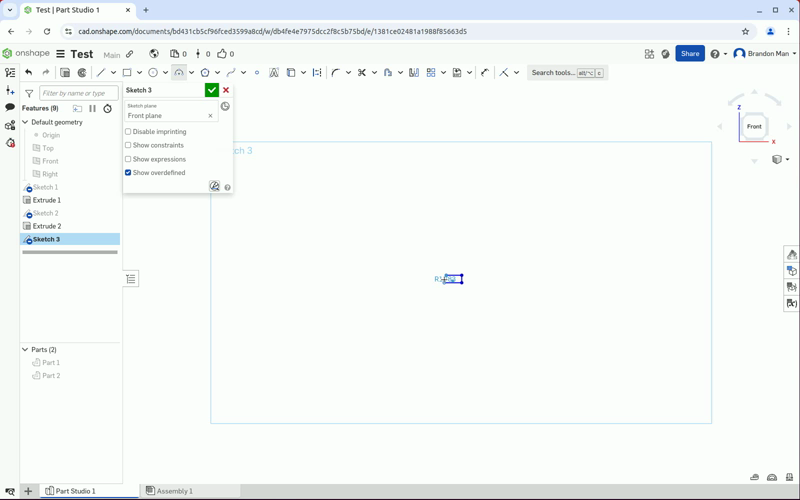
scroll(6)
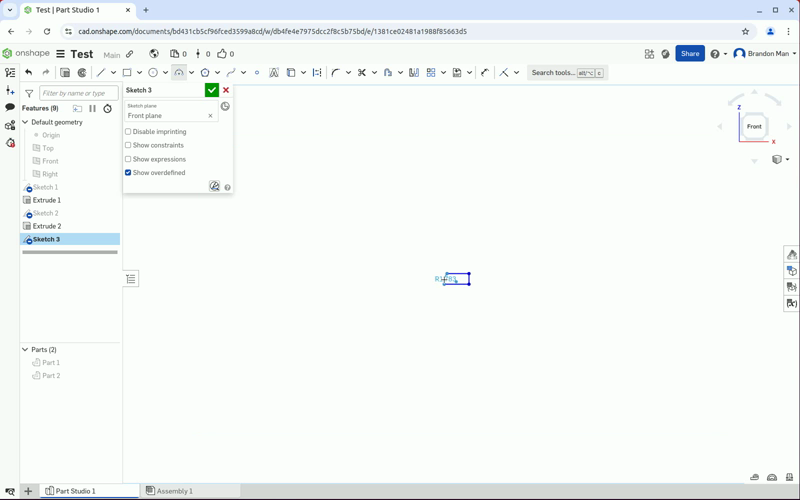
scroll(6)
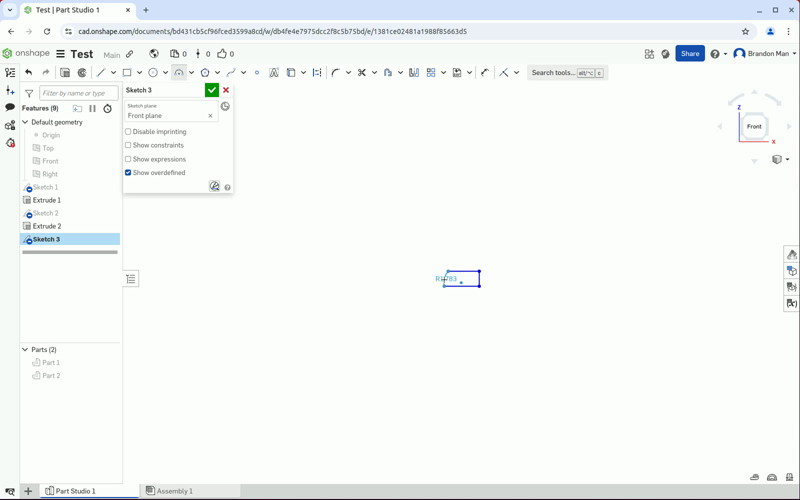
scroll(6)
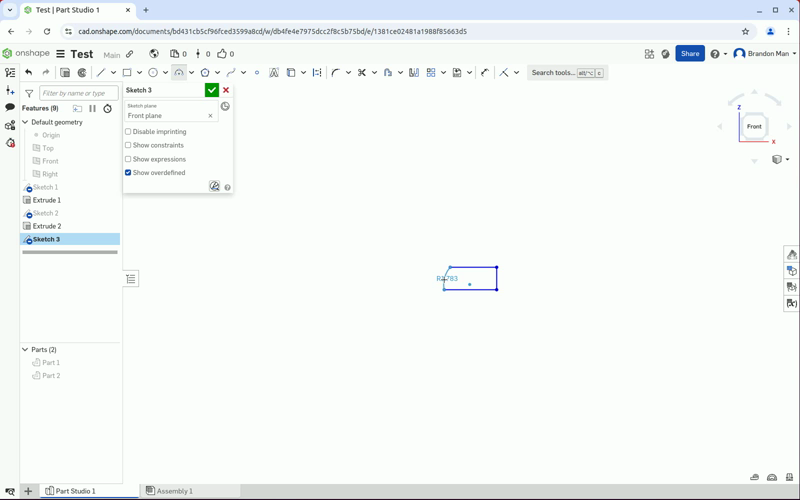
scroll(6)
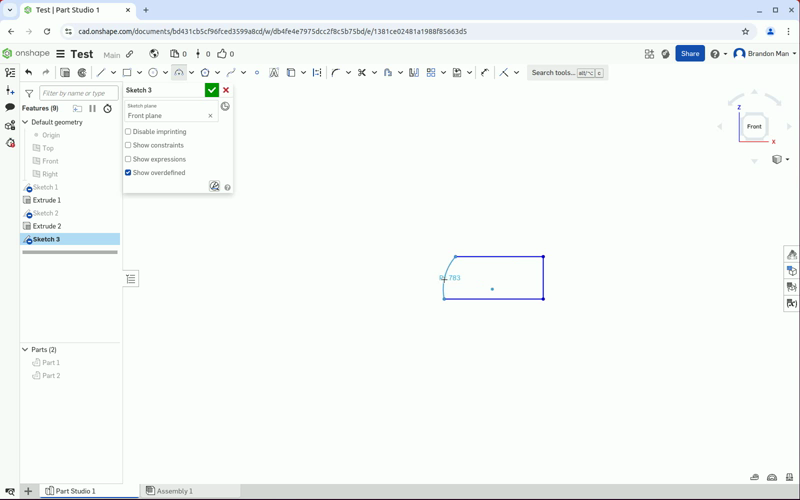
scroll(6)
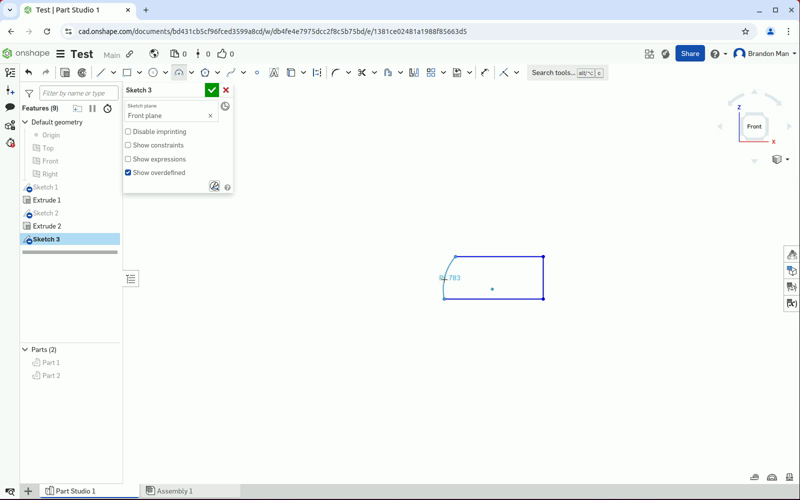
scroll(6)
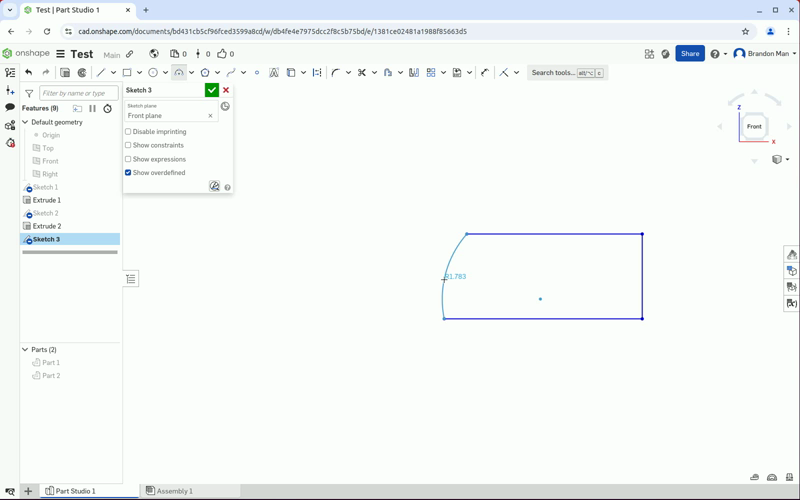
click(444, 279)
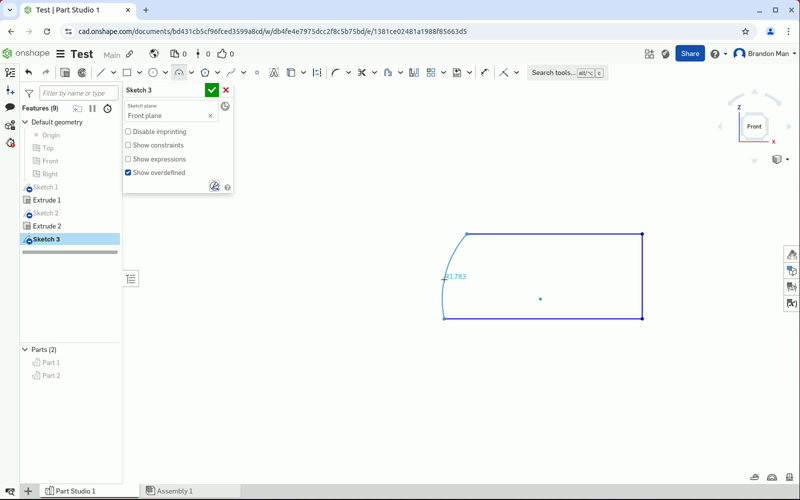
scroll(-6)
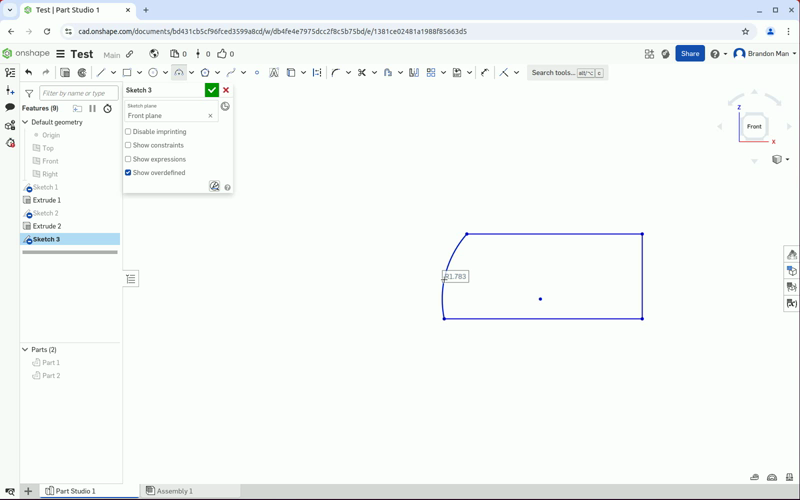
scroll(-6)
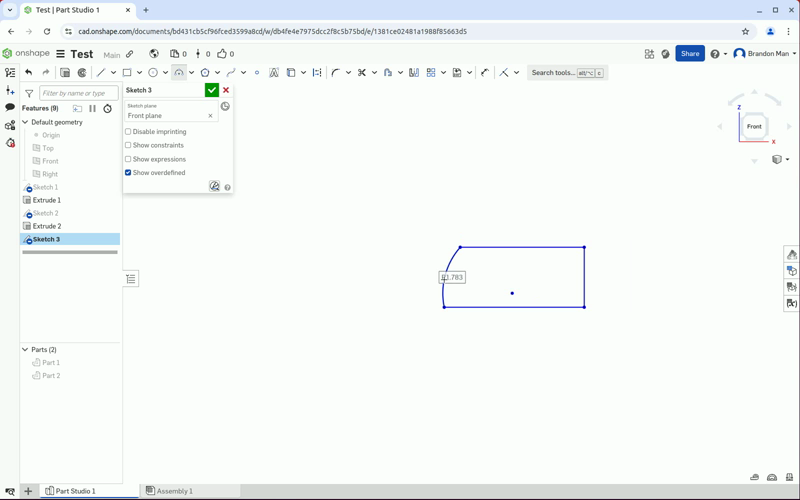
scroll(-6)
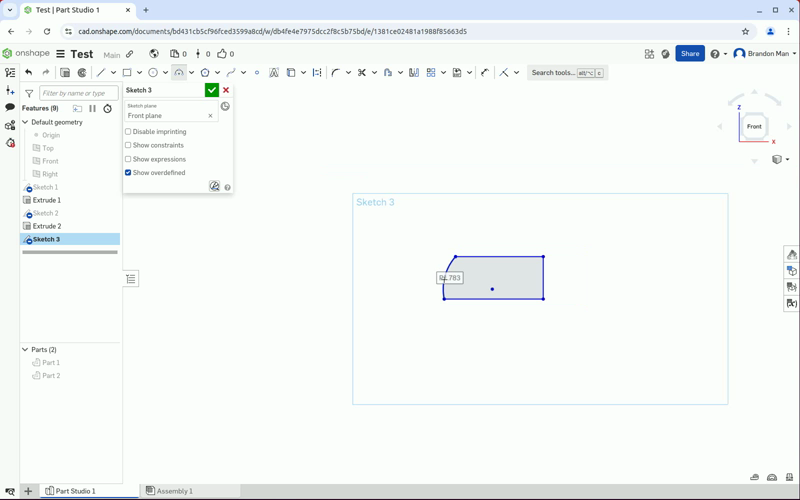
scroll(-6)
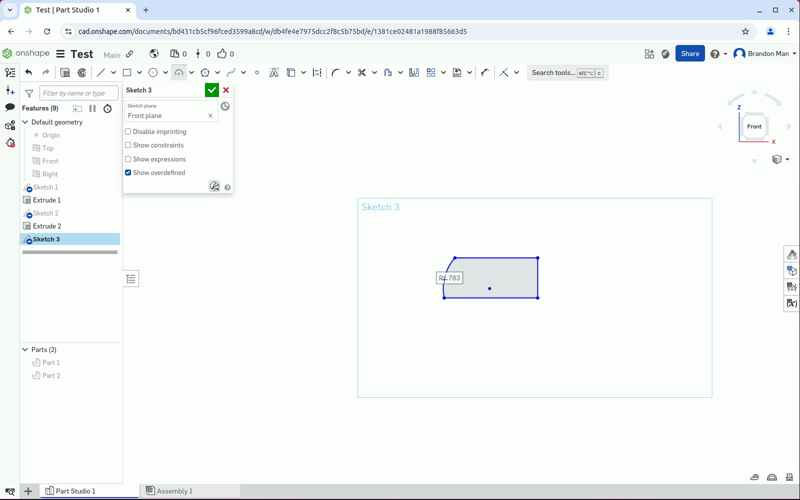
scroll(-6)
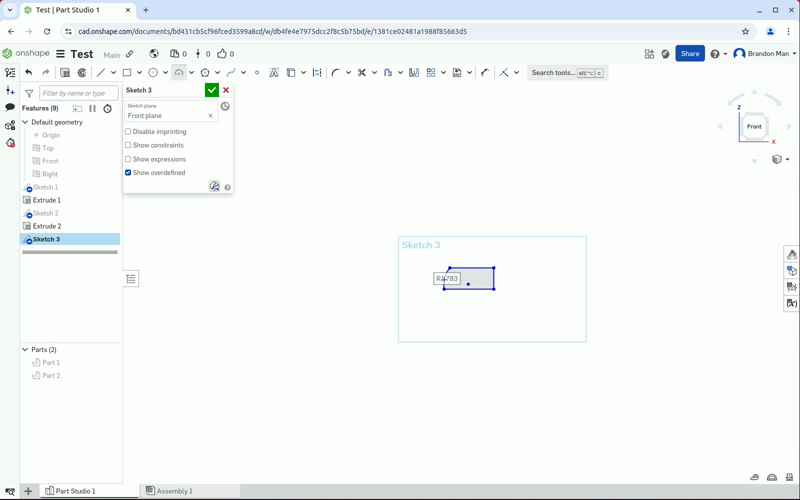
scroll(-6)
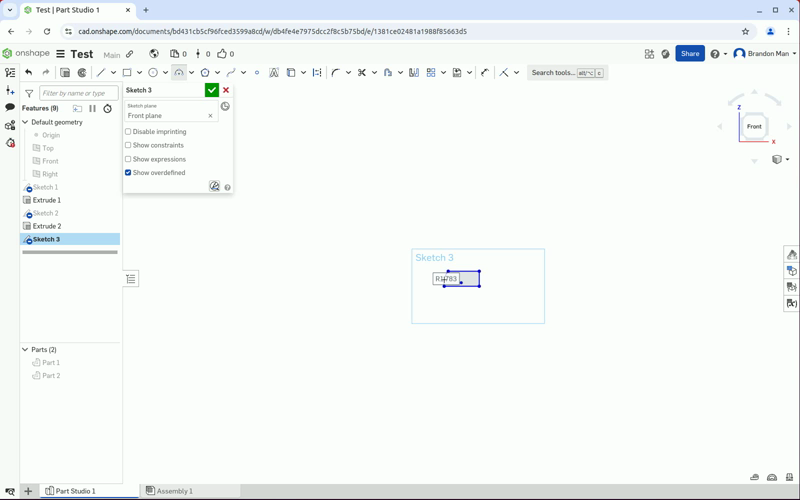
scroll(-6)
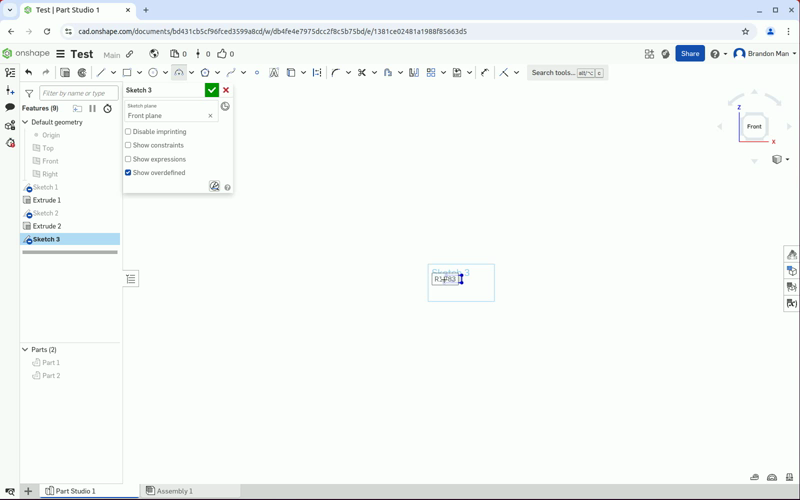
key_up(shift)
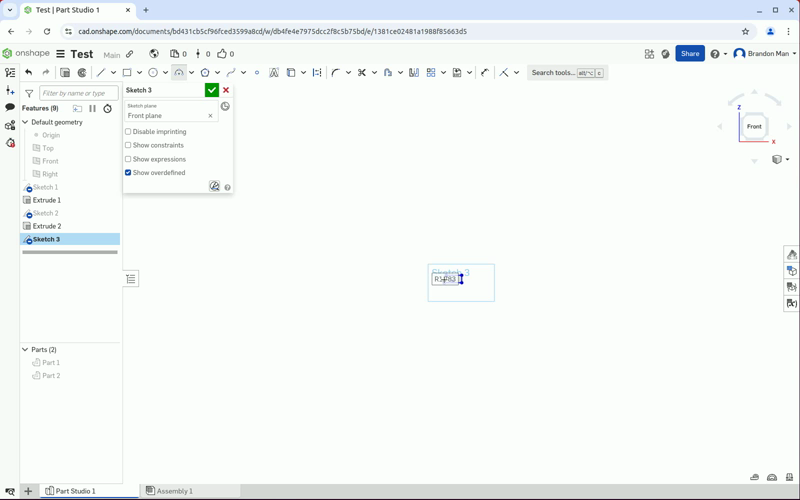
key(esc)
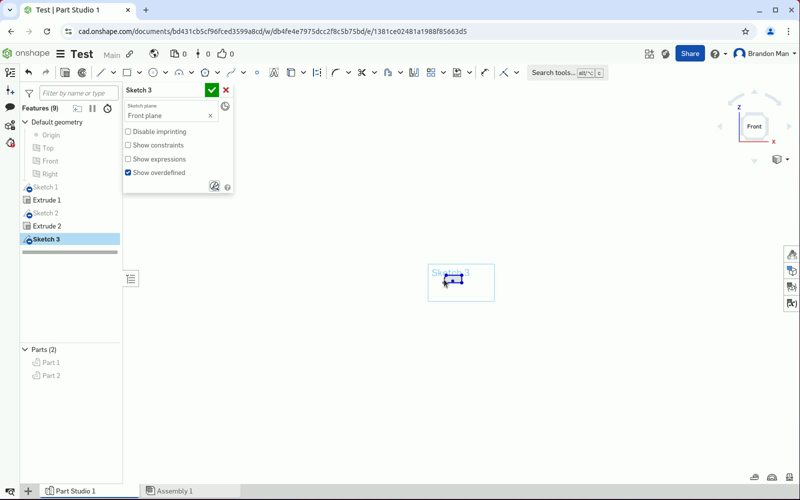
mouse_move(452, 282)
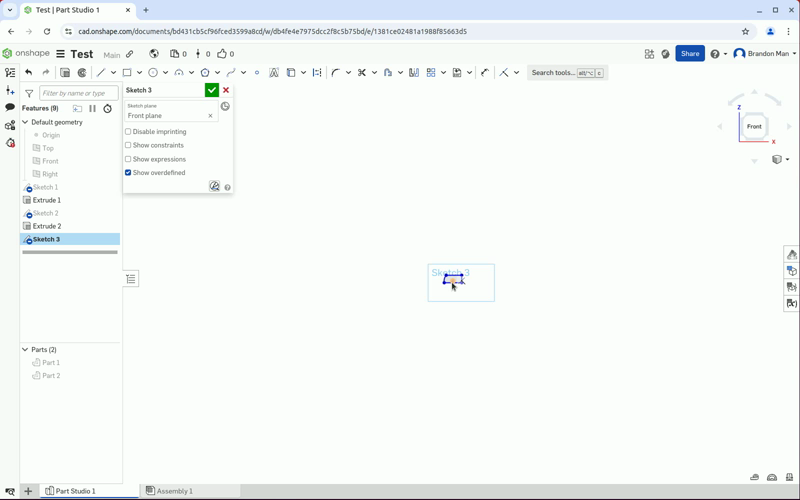
scroll(6)
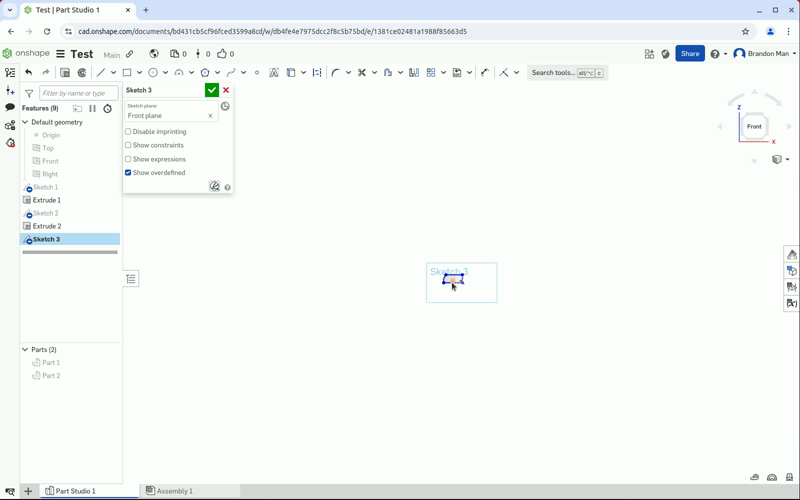
scroll(6)
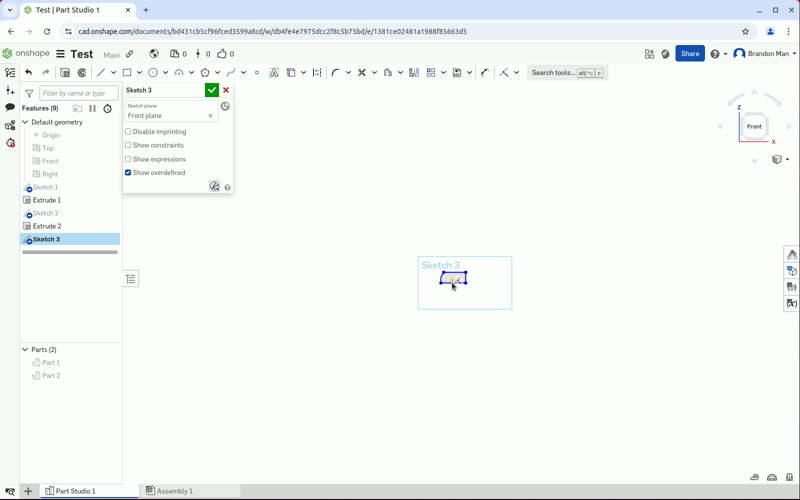
scroll(6)
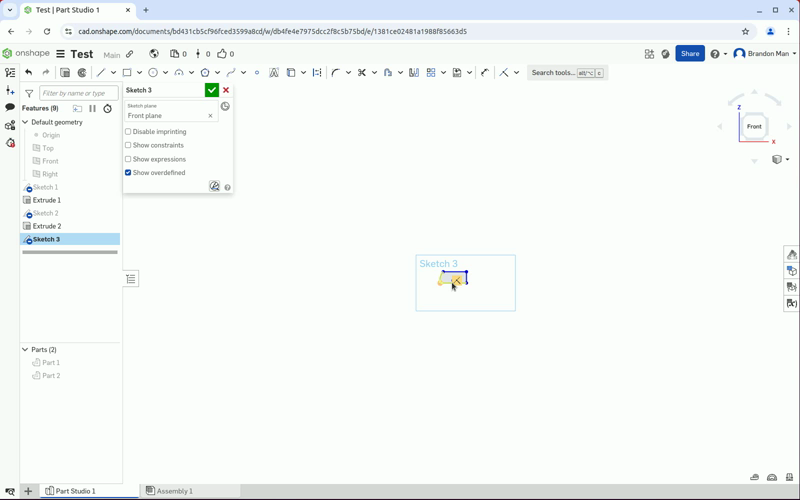
scroll(6)
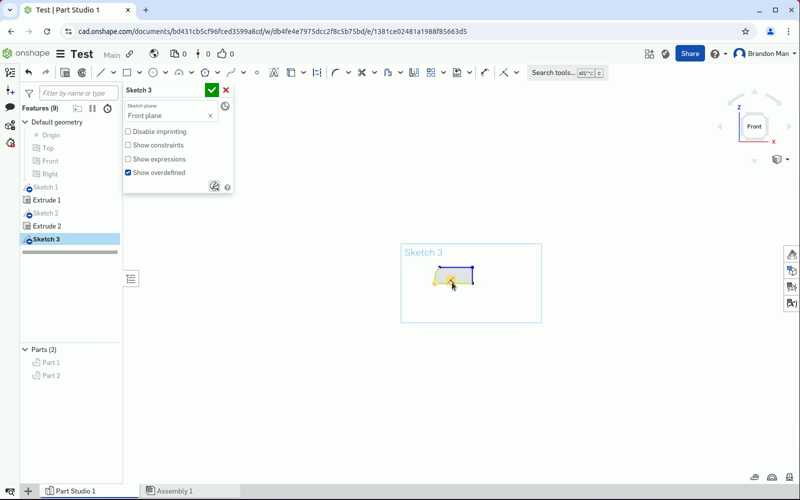
scroll(6)
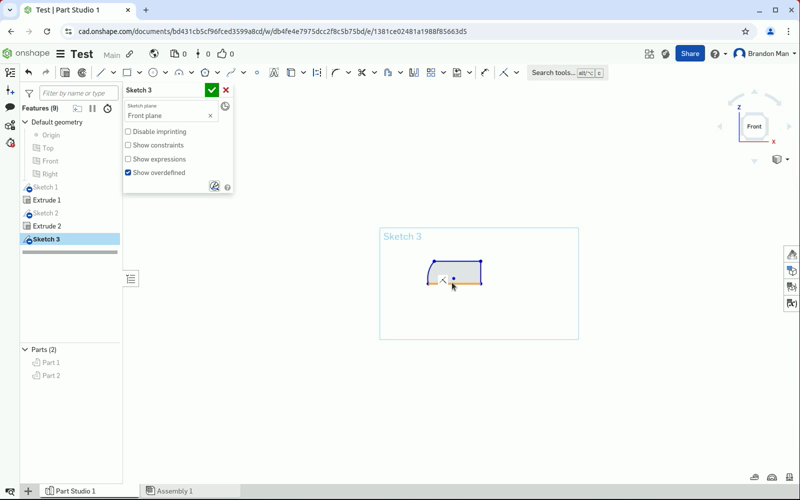
scroll(6)
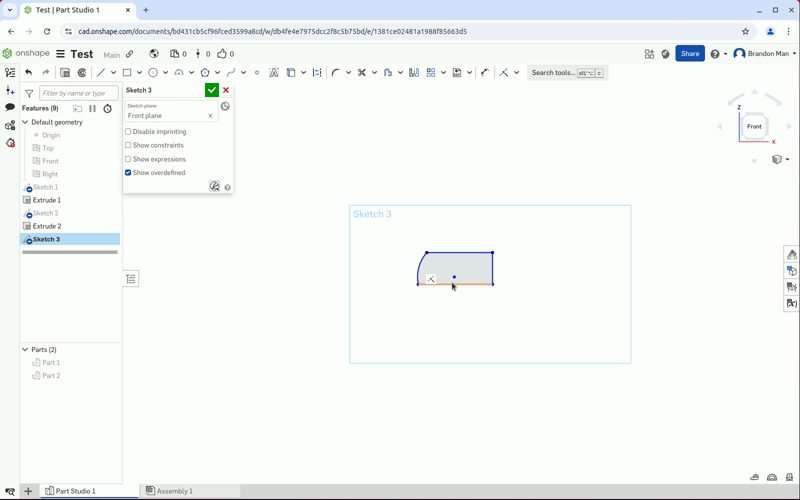
scroll(6)
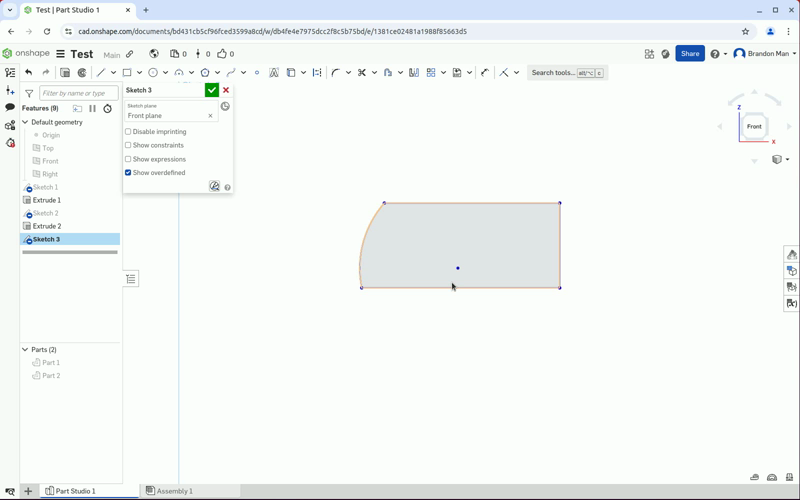
click(452, 282)
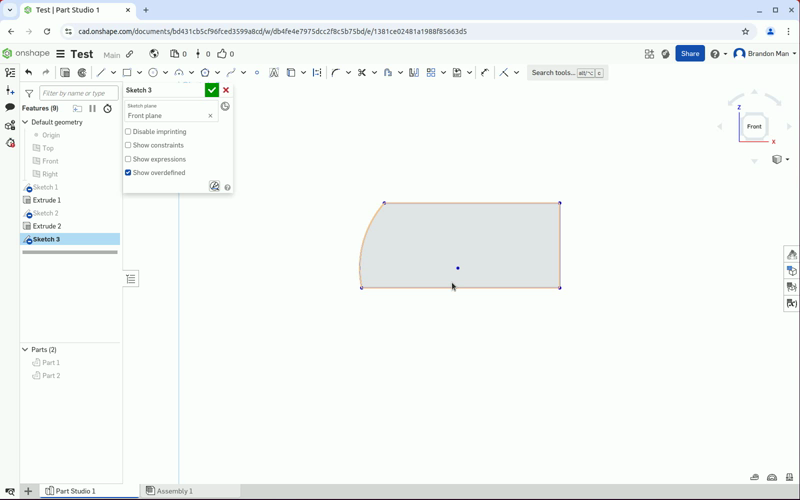
scroll(-6)
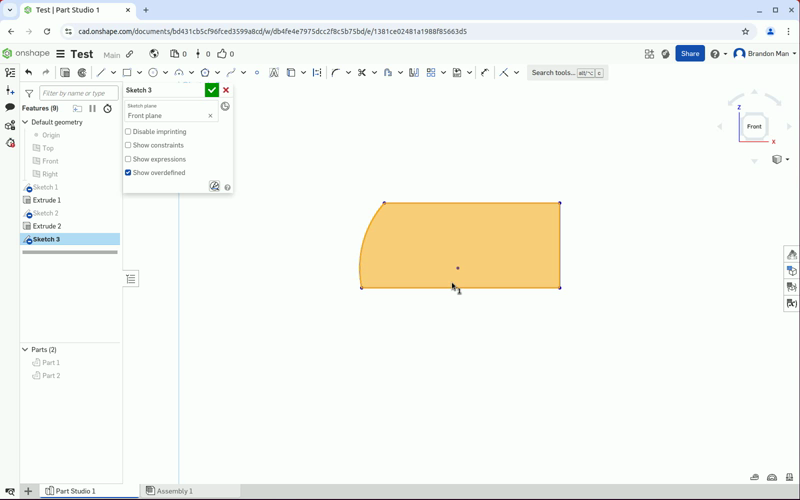
scroll(-6)
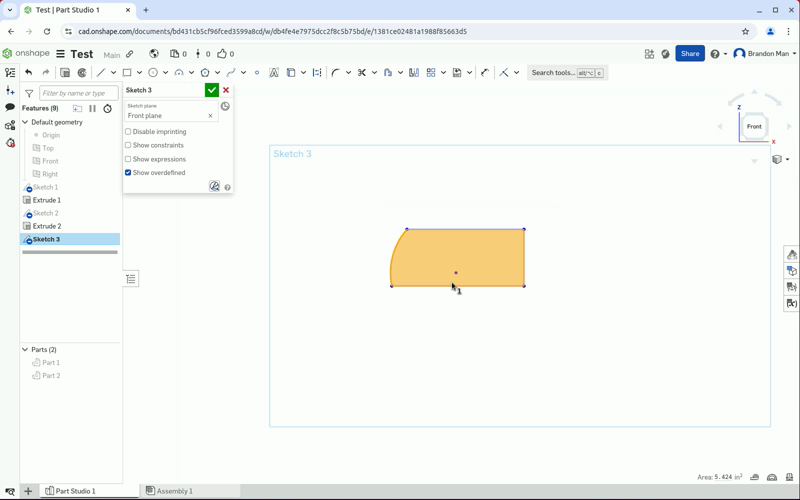
scroll(-6)
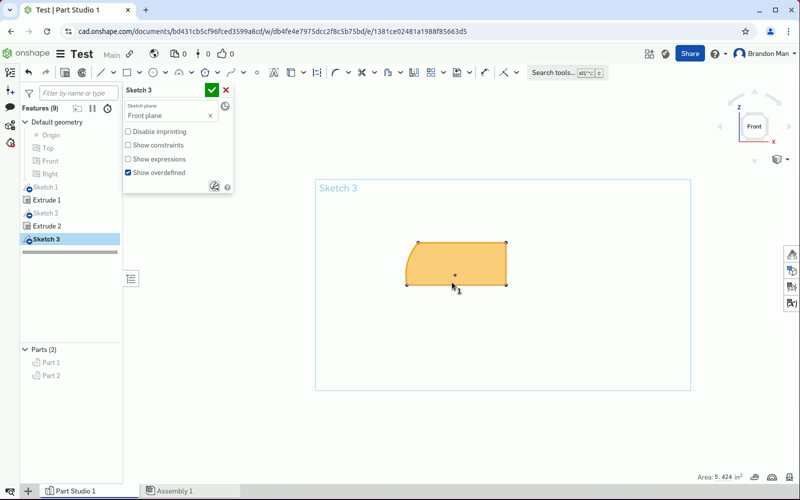
scroll(-6)
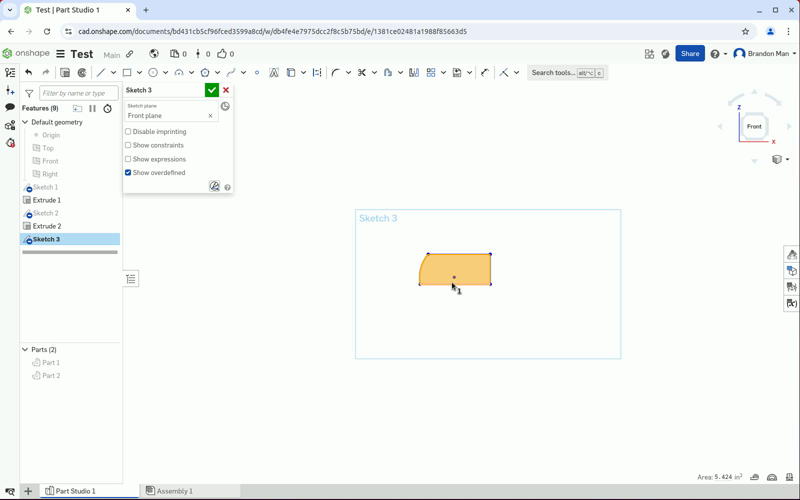
scroll(-6)
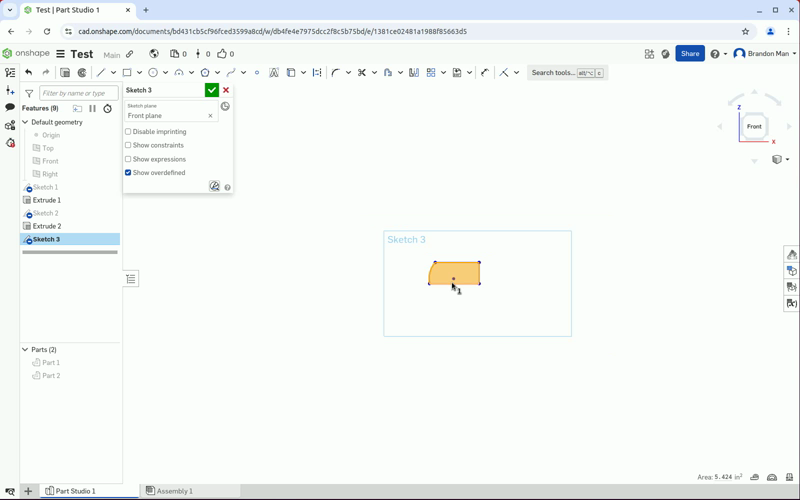
scroll(-6)
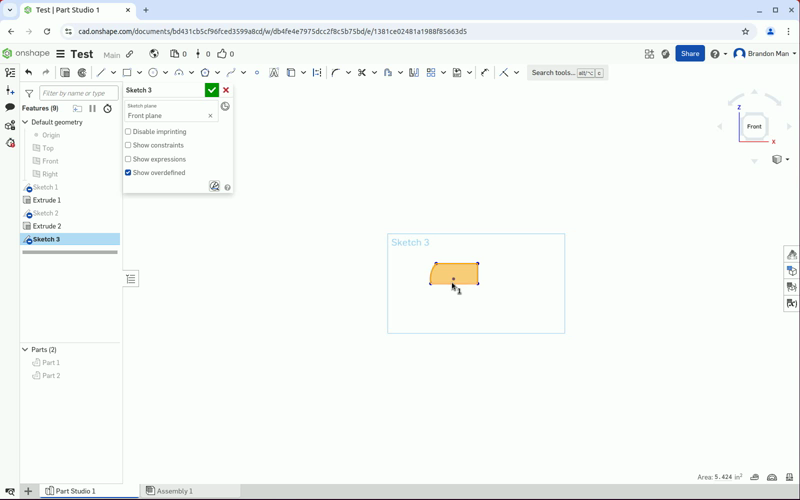
scroll(-6)
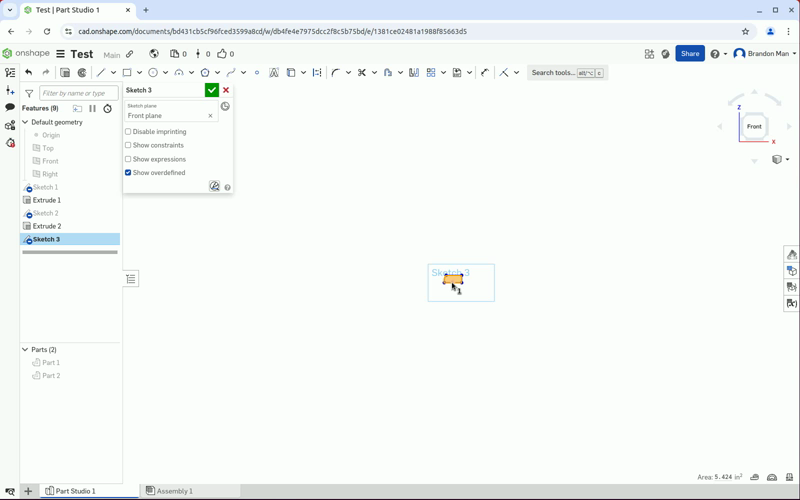
mouse_move(73, 352)
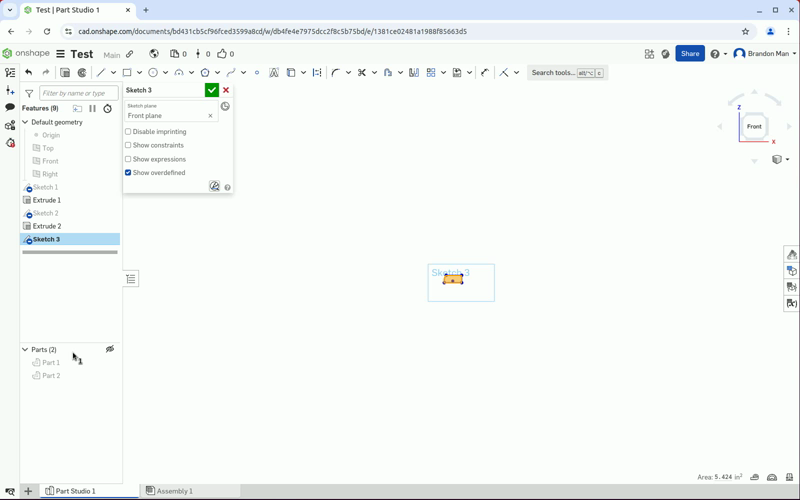
key(shift+y)
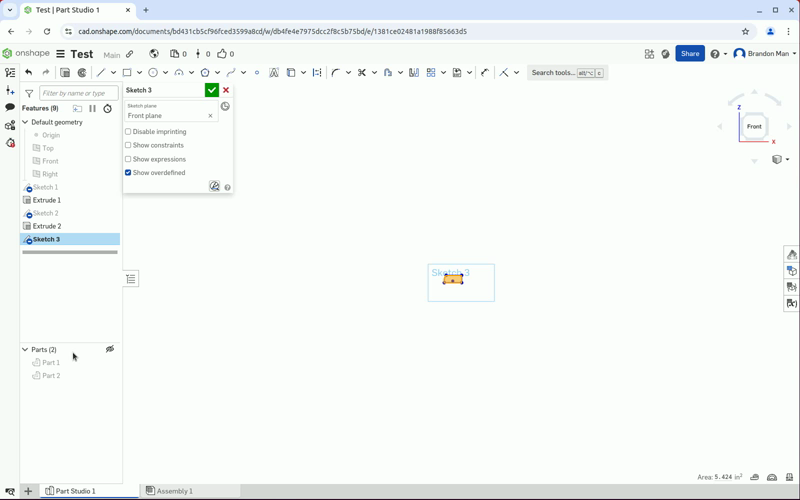
key(shift+e)
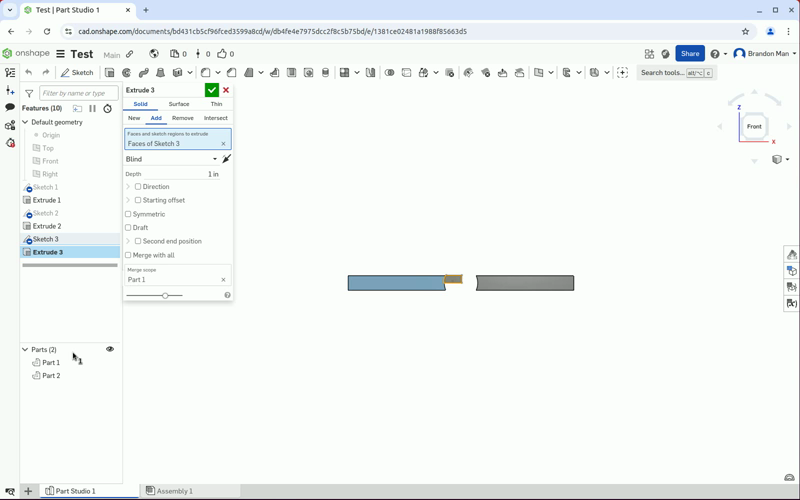
mouse_move(143, 106)
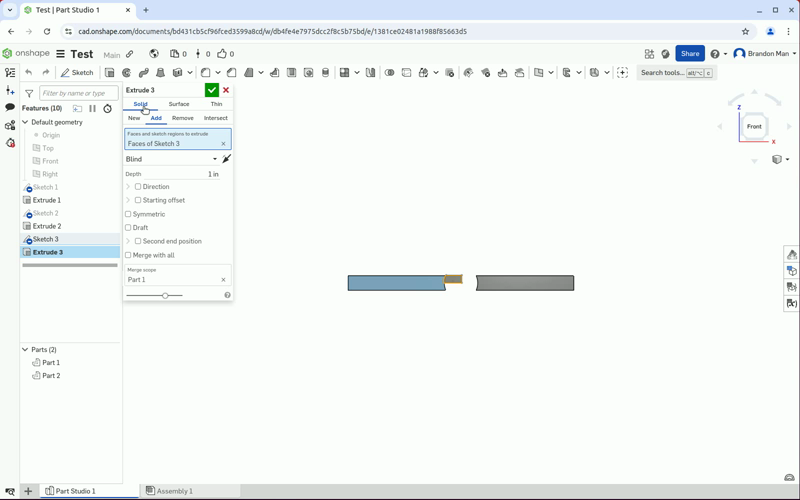
click(143, 106)
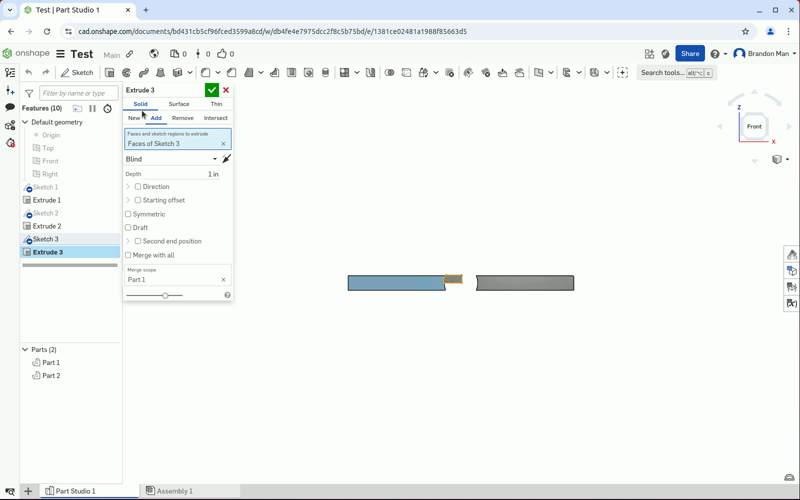
mouse_move(137, 120)
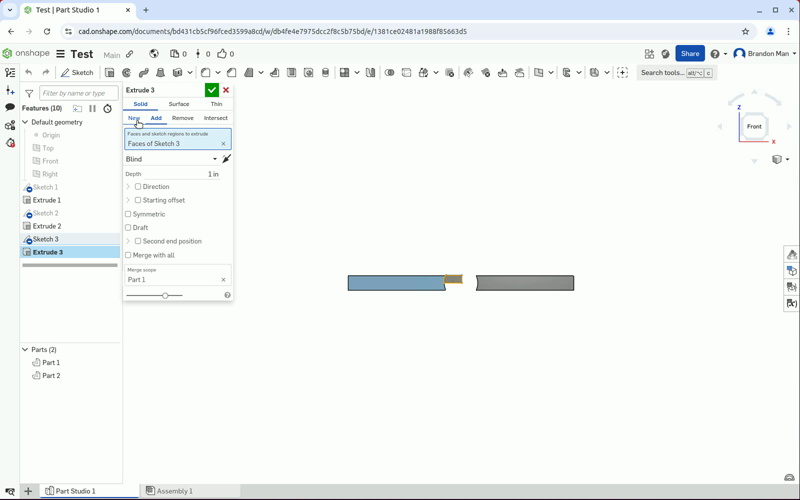
click(137, 120)
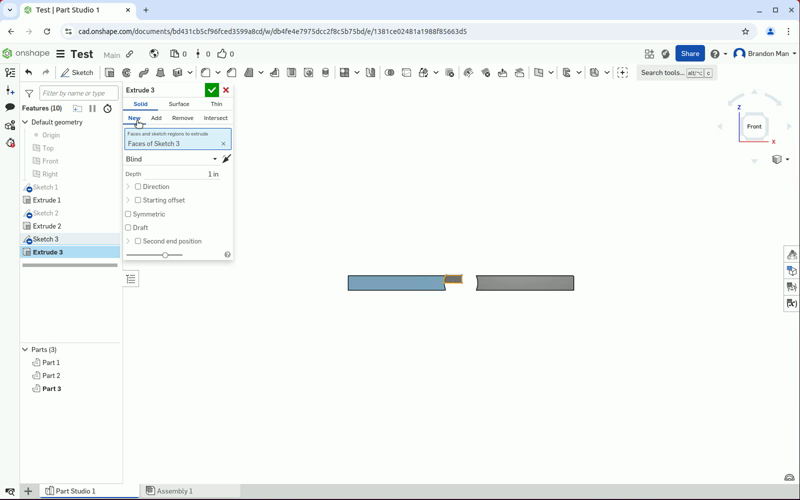
key(tab, 4)
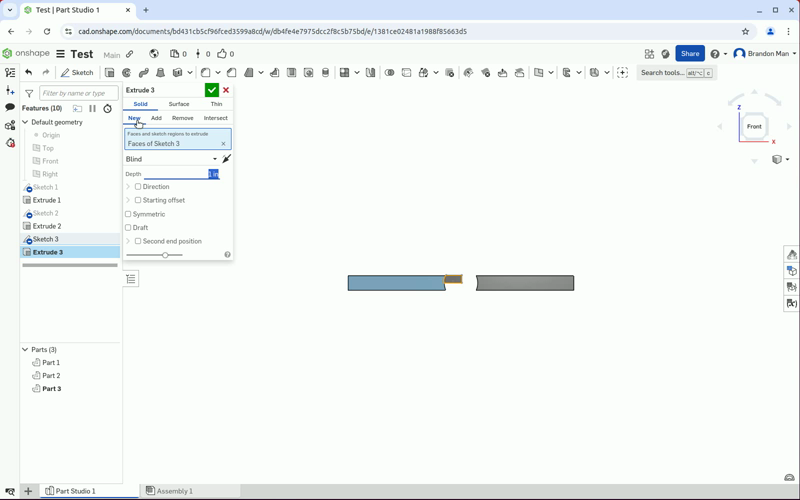
text(-14.443)
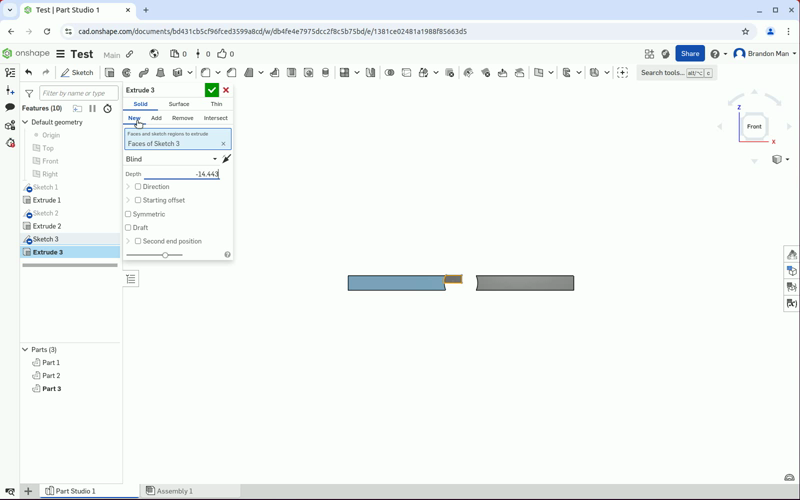
key(enter)
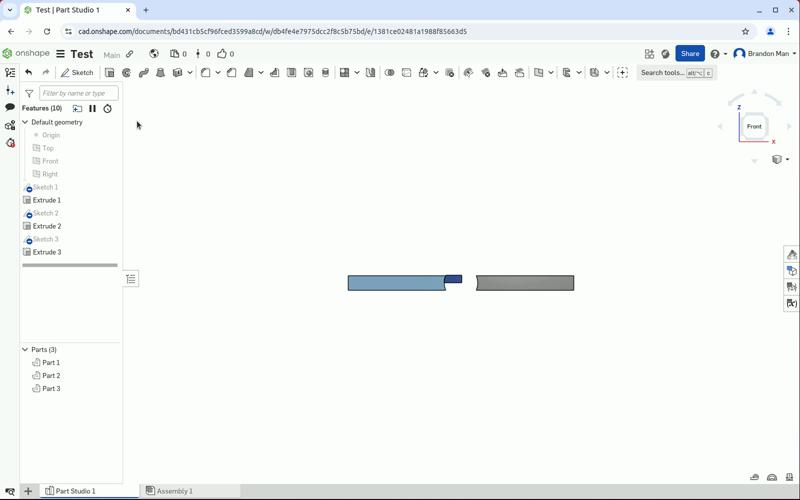
key(shift+h)
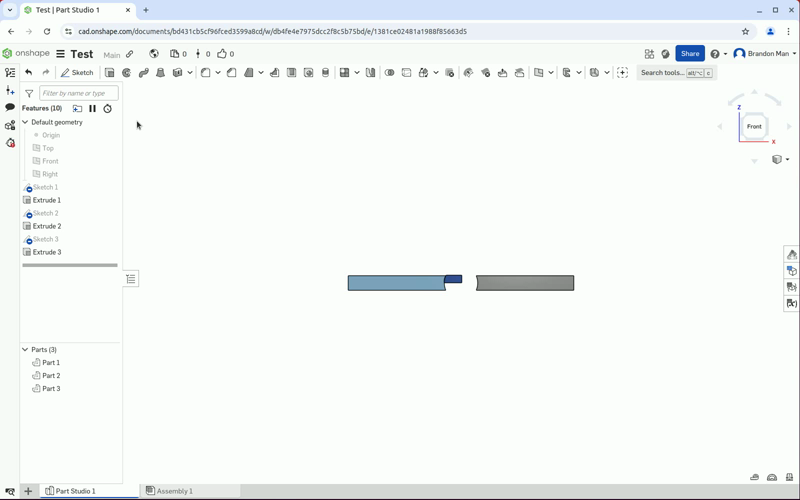
key(shift+h)
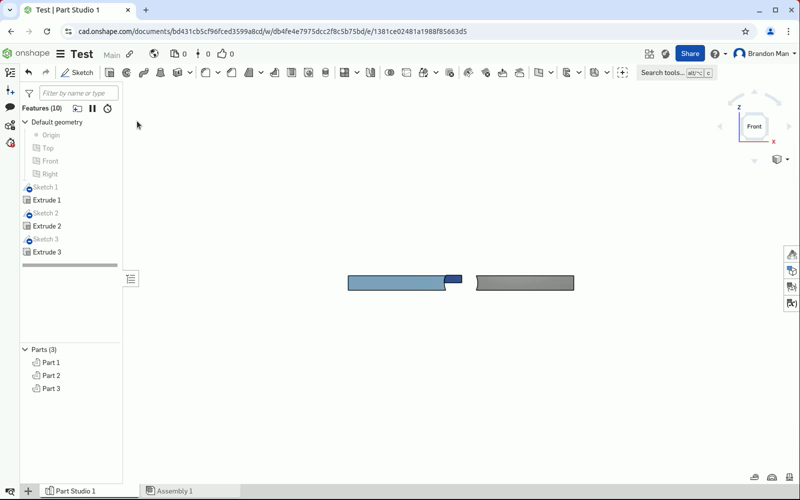
mouse_move(73, 189)
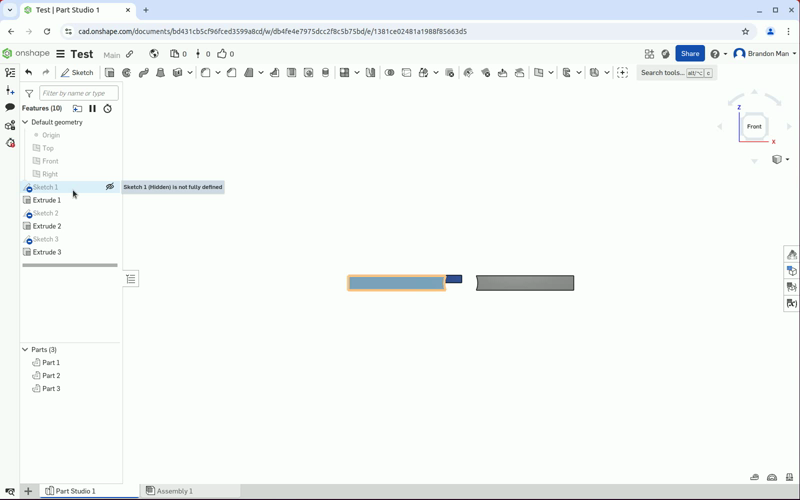
click(73, 189)
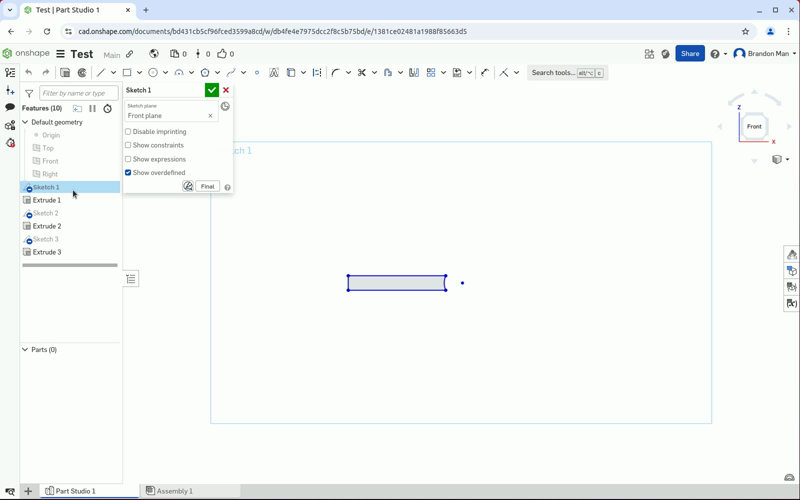
mouse_move(229, 92)
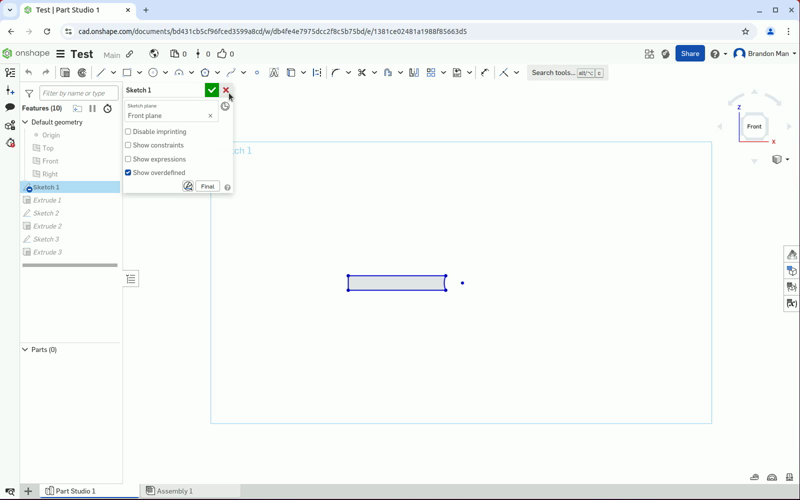
click(229, 92)
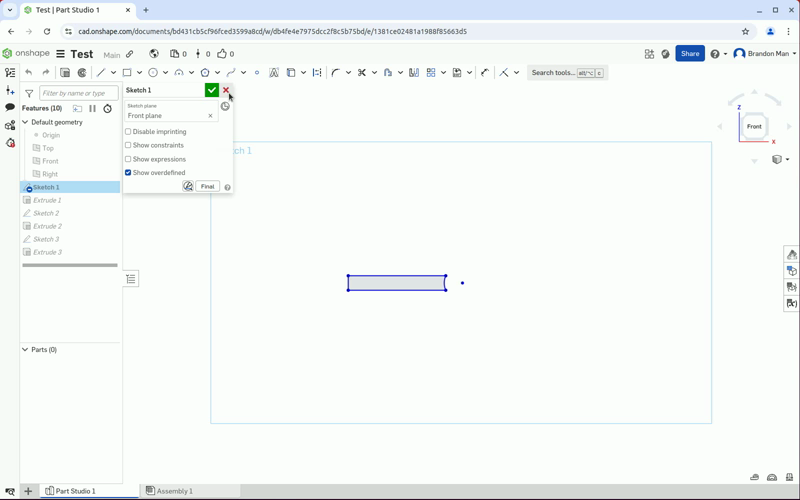
key(shift+s)
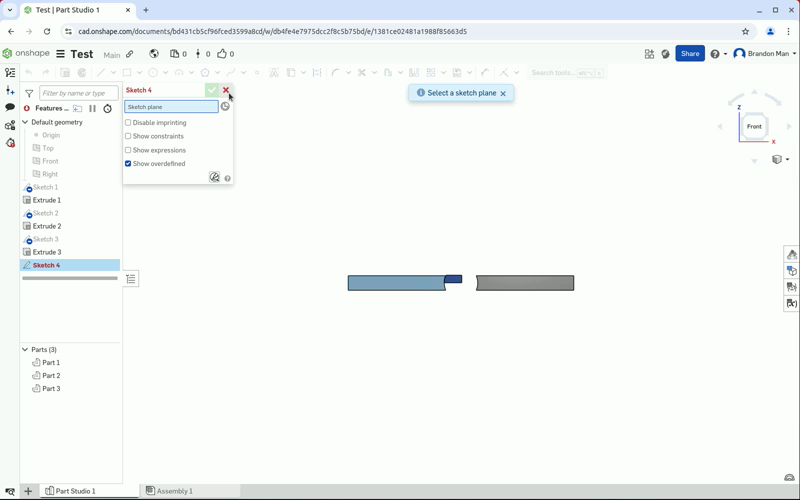
mouse_move(73, 163)
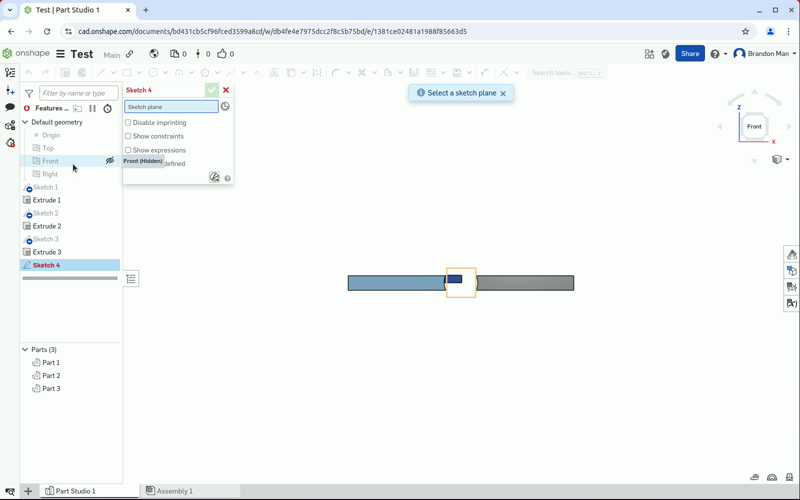
click(73, 163)
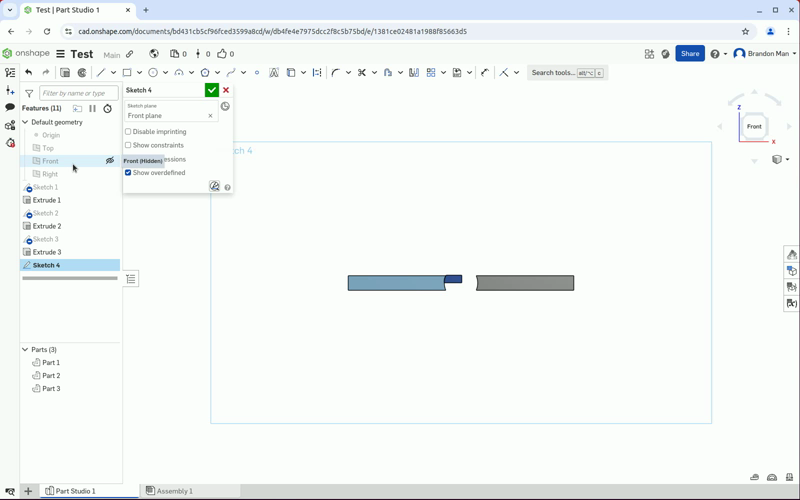
mouse_move(73, 352)
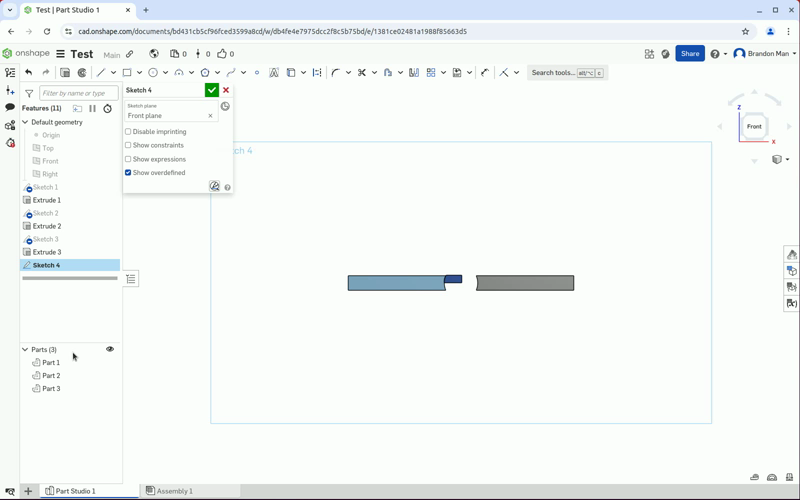
key(y)
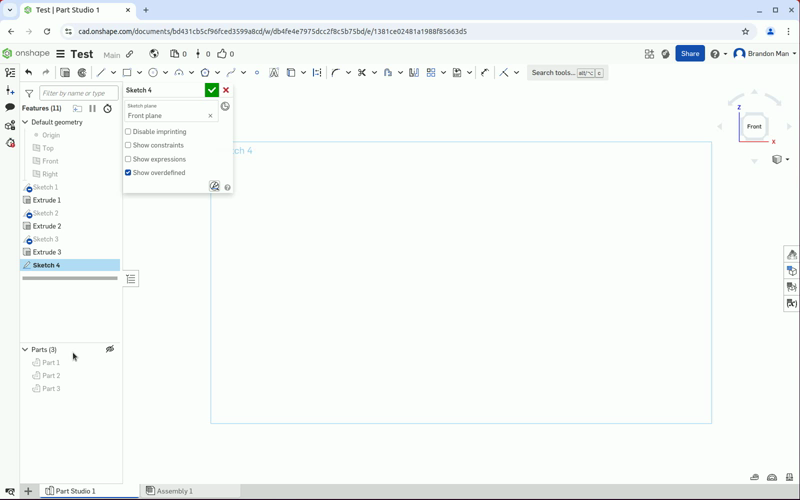
key(l)
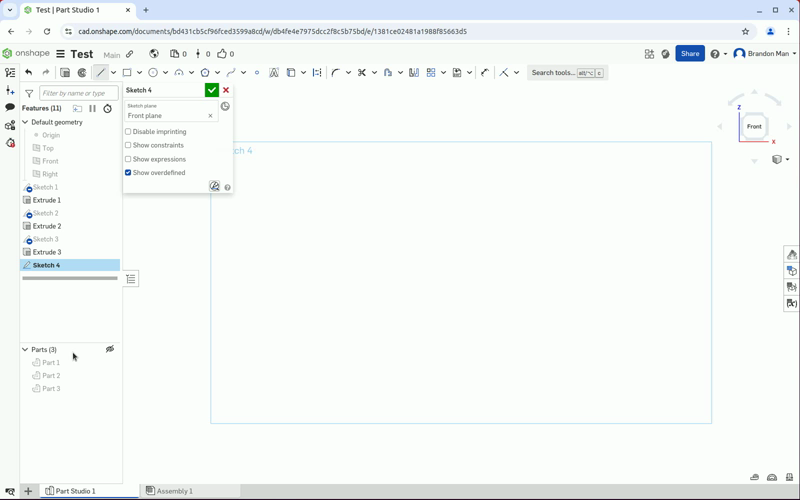
key_down(shift)
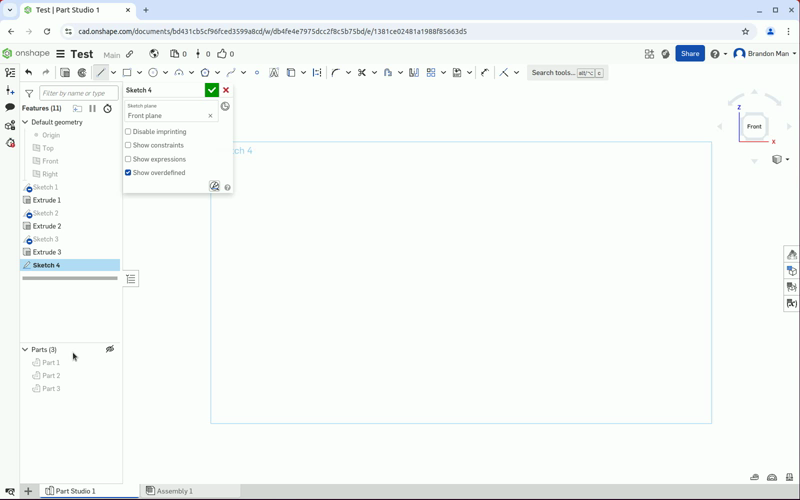
mouse_move(460, 282)
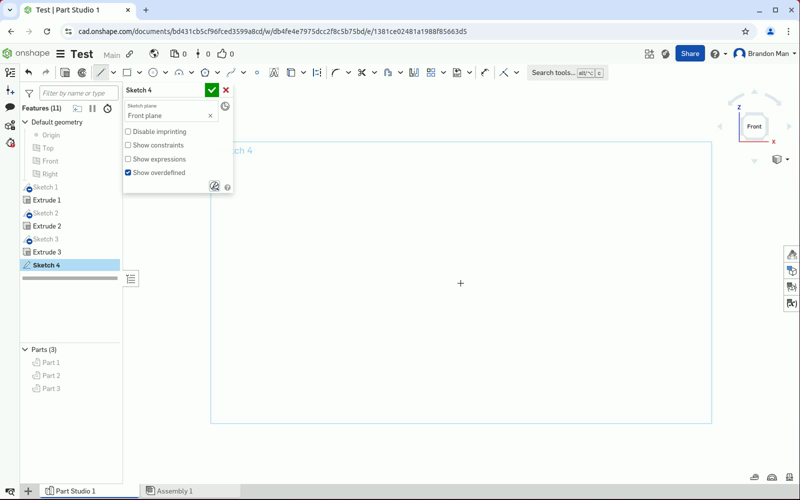
click(460, 282)
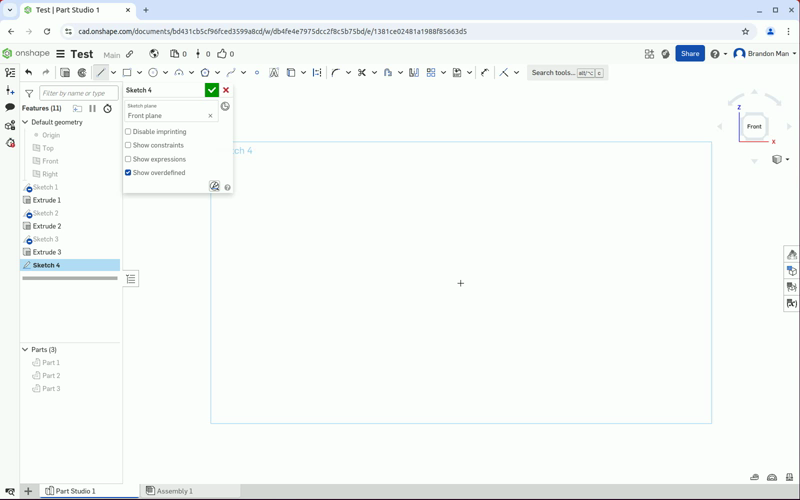
key_up(shift)
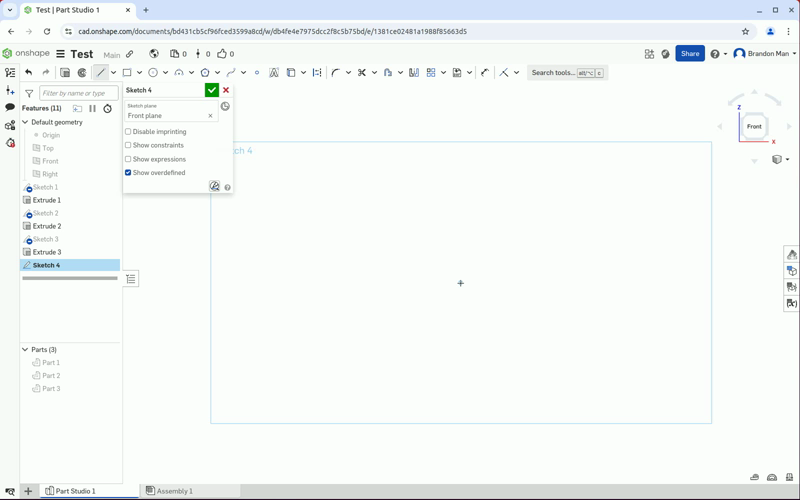
key_down(shift)
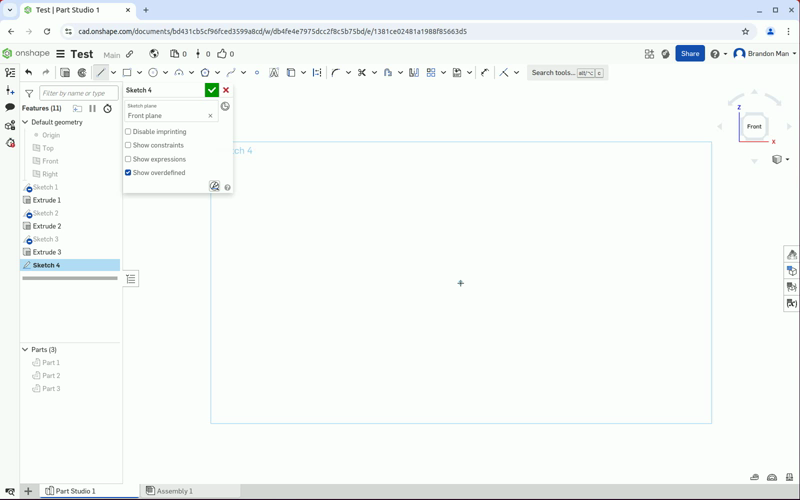
mouse_move(490, 282)
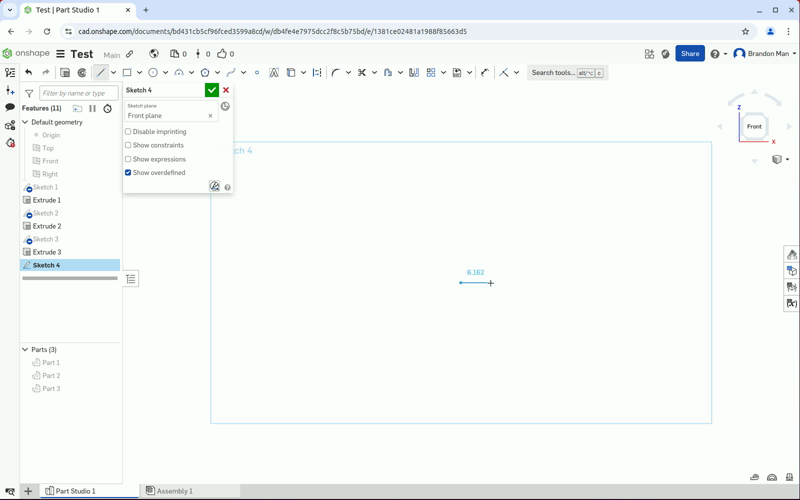
mouse_move(478, 282)
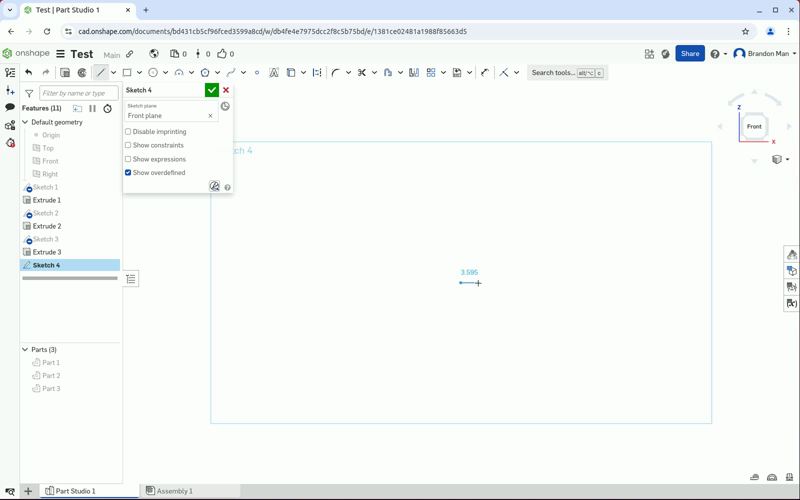
click(478, 282)
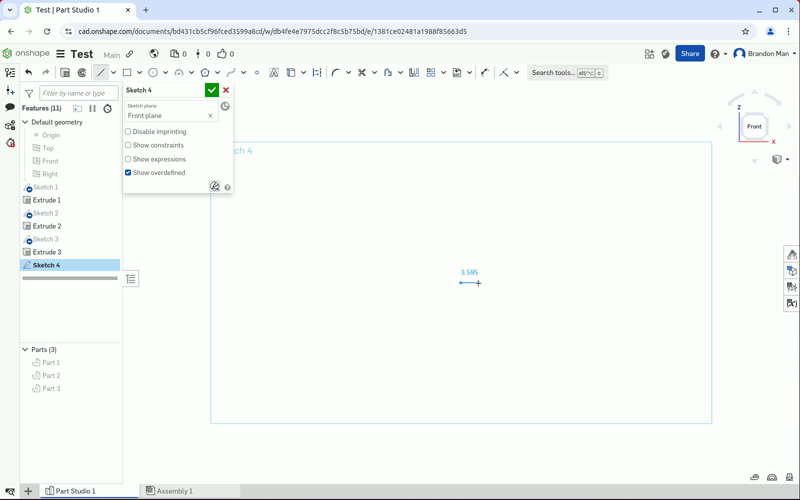
key_up(shift)
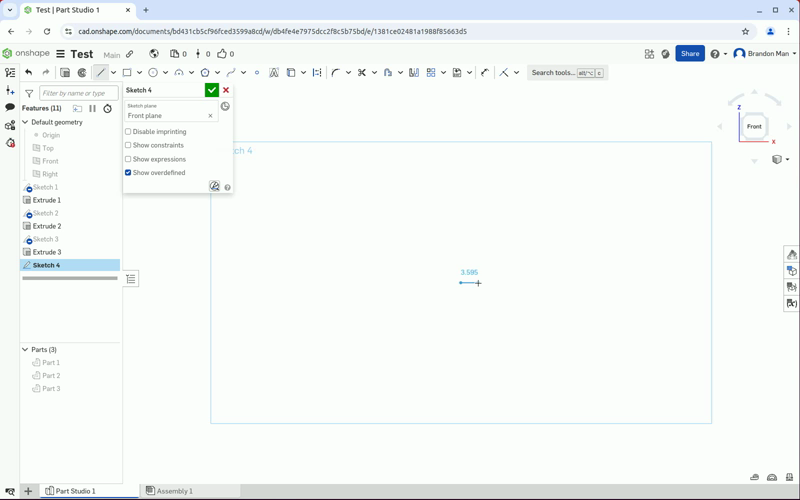
key(esc)
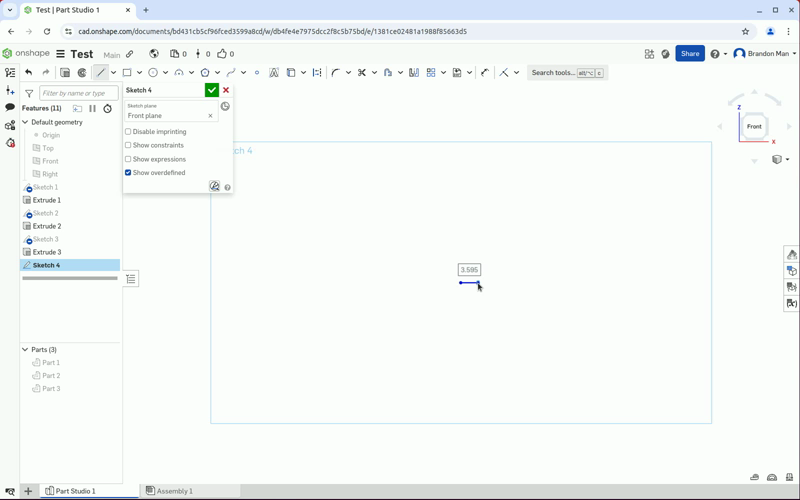
key(a)
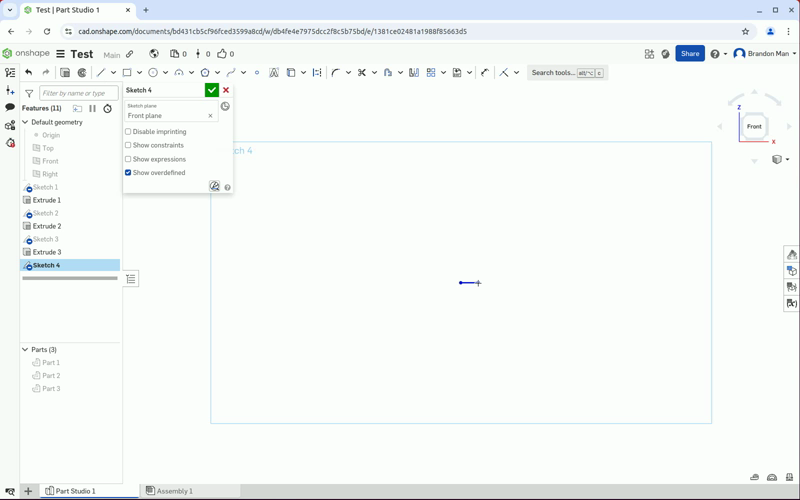
mouse_move(478, 282)
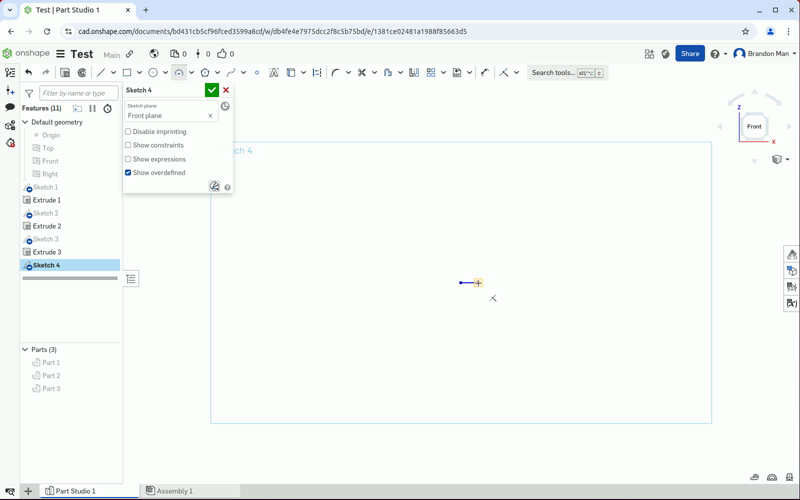
click(478, 282)
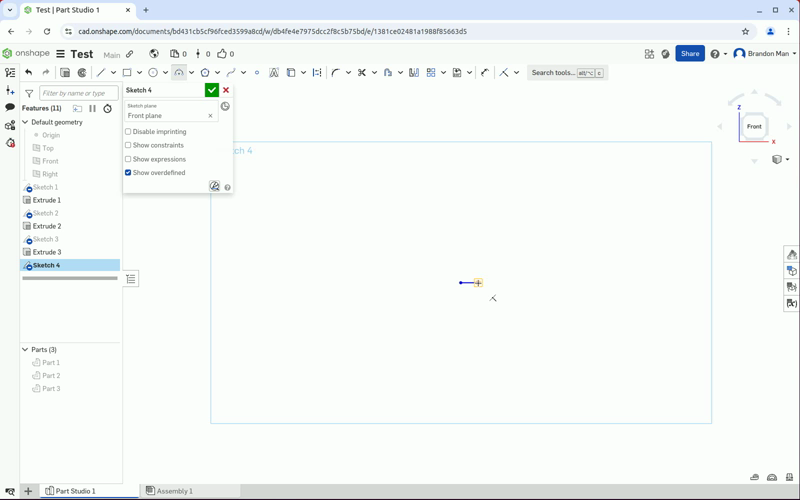
key_down(shift)
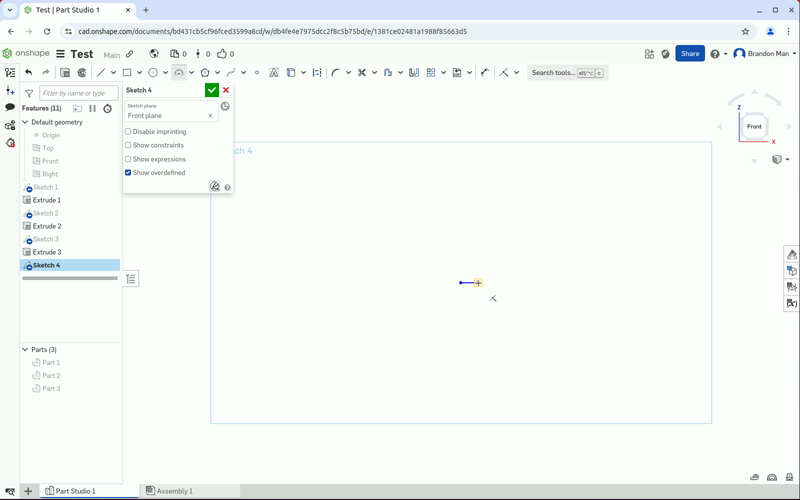
mouse_move(476, 275)
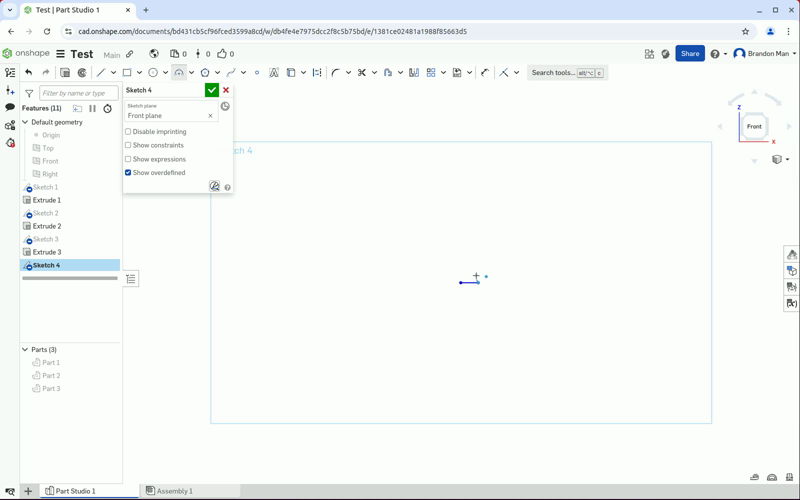
click(476, 275)
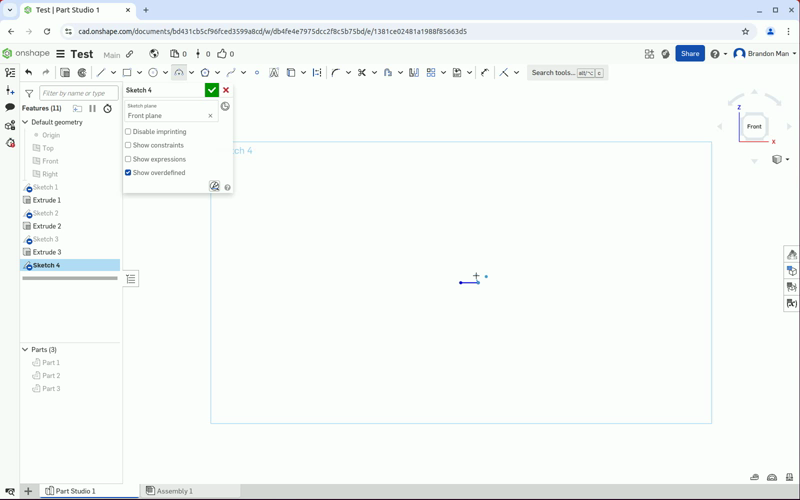
mouse_move(478, 279)
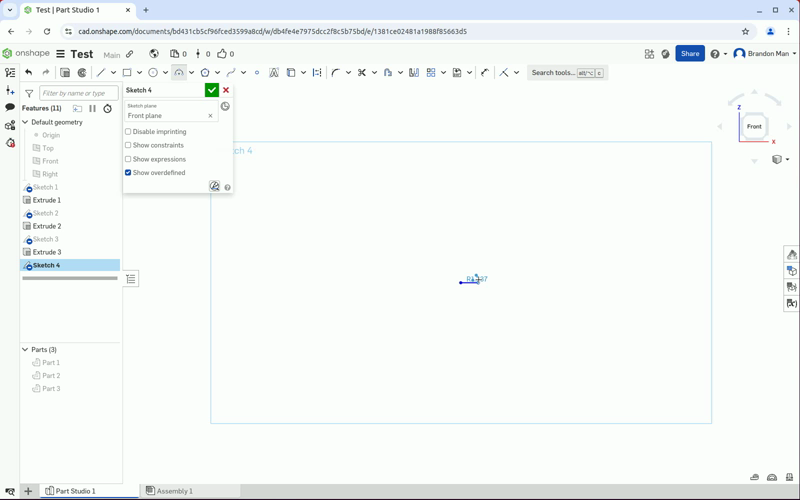
scroll(6)
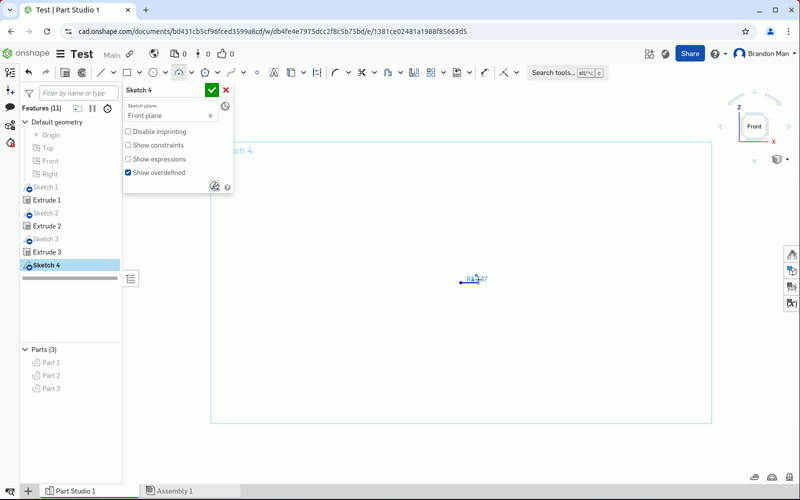
scroll(6)
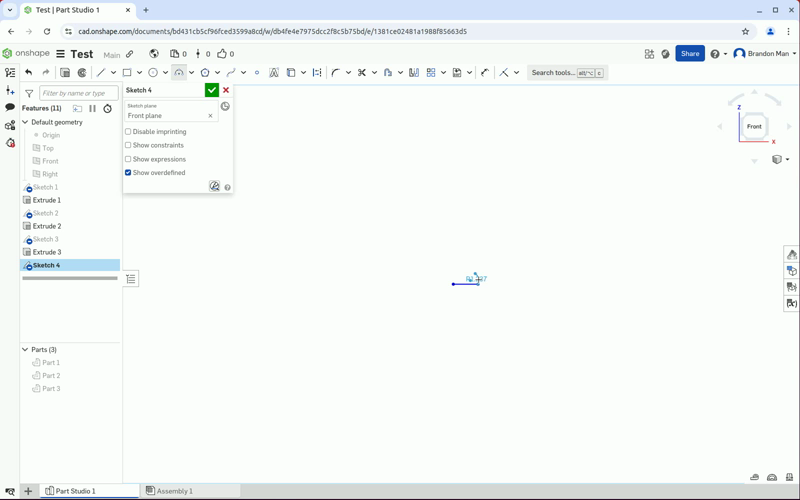
scroll(6)
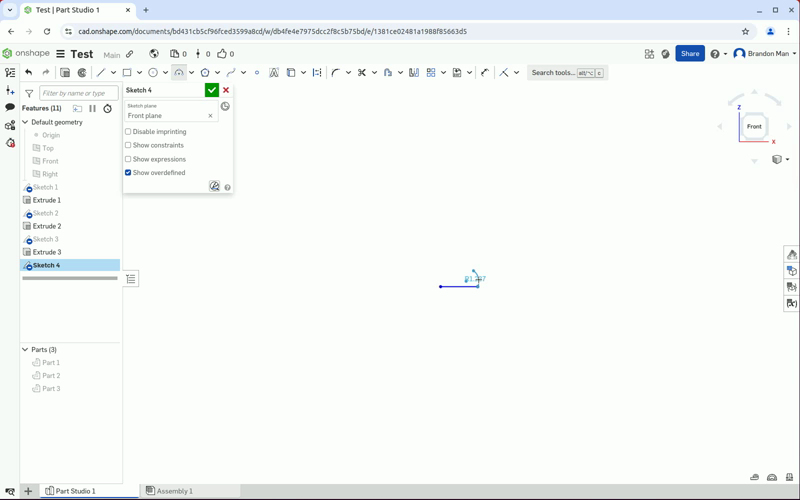
scroll(6)
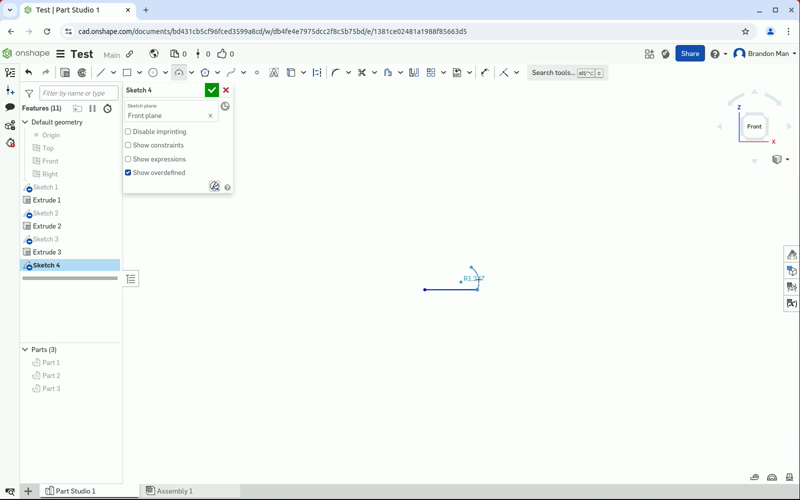
scroll(6)
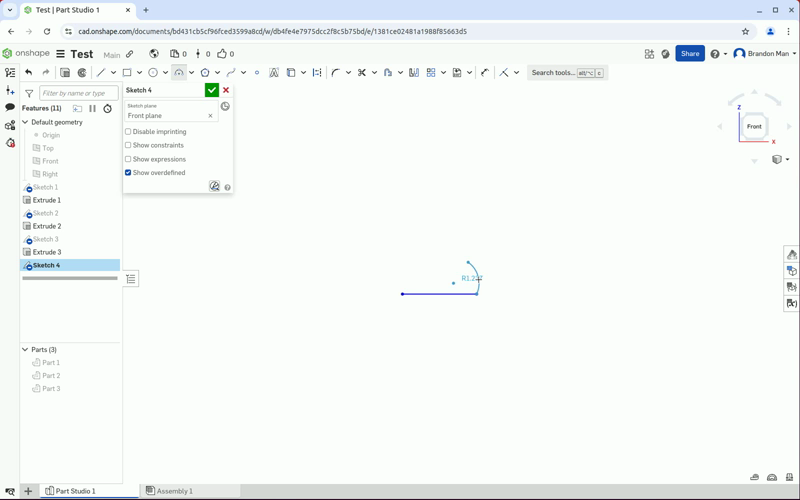
scroll(6)
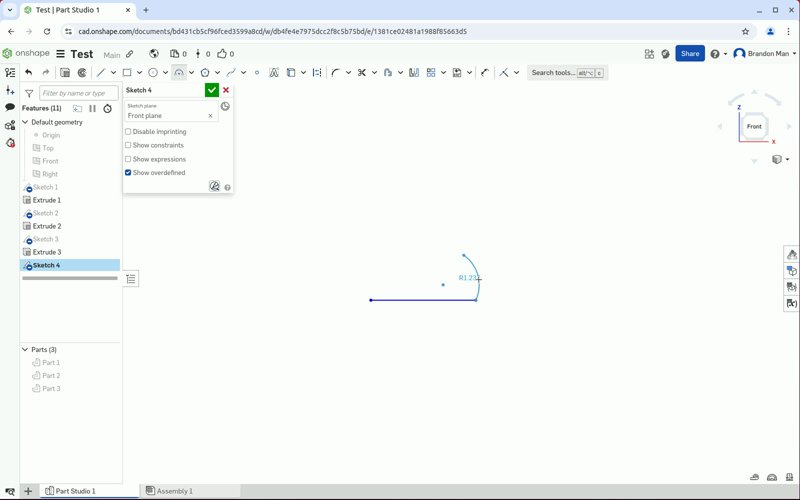
scroll(6)
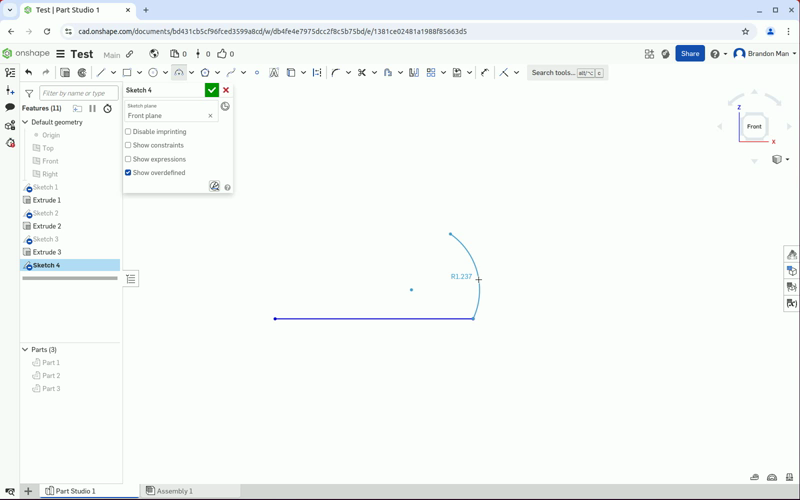
click(478, 279)
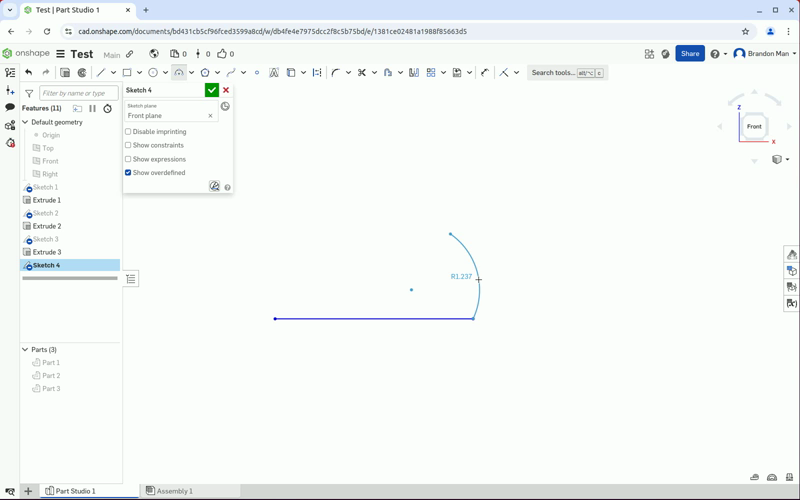
scroll(-6)
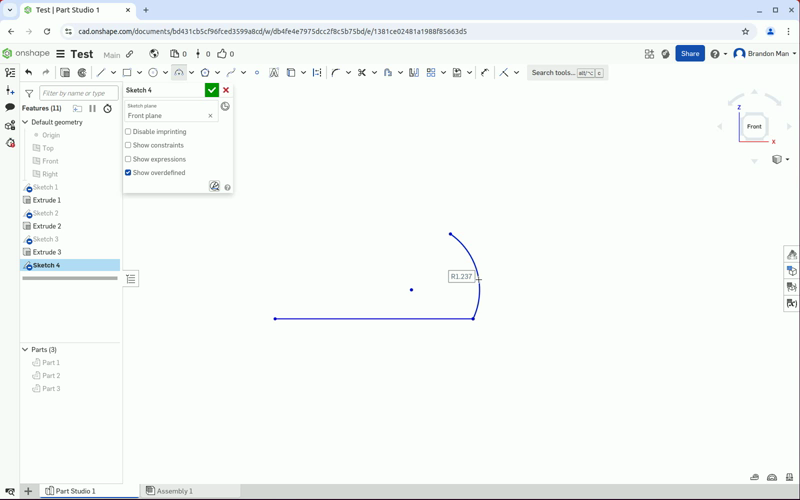
scroll(-6)
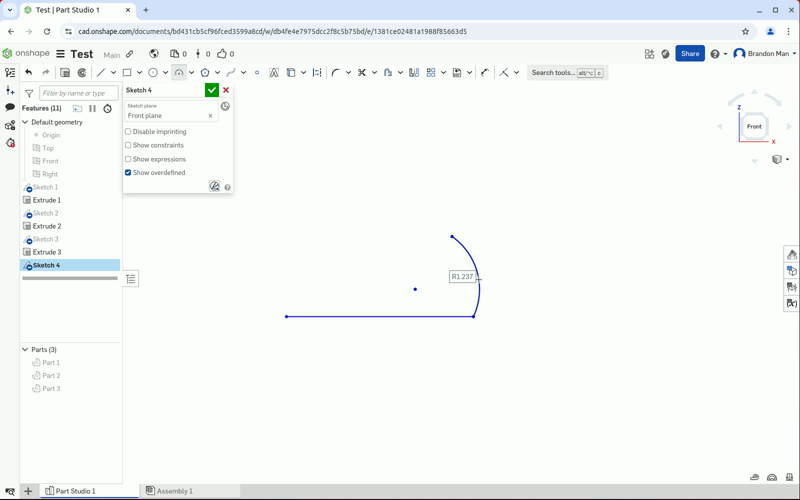
scroll(-6)
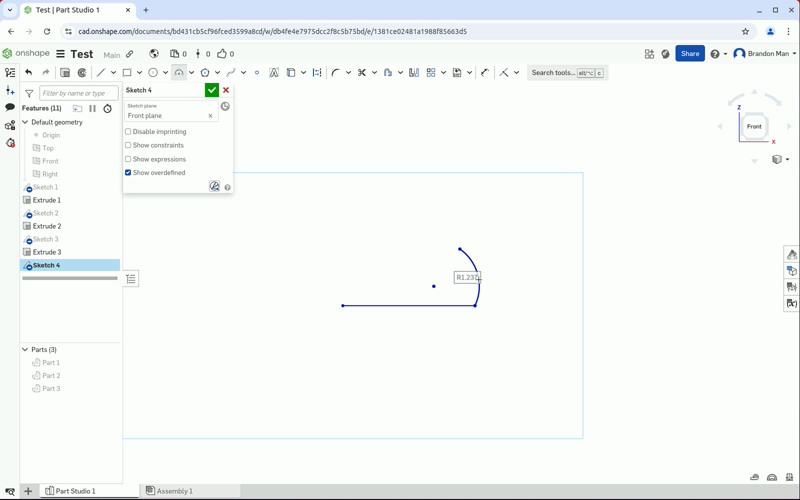
scroll(-6)
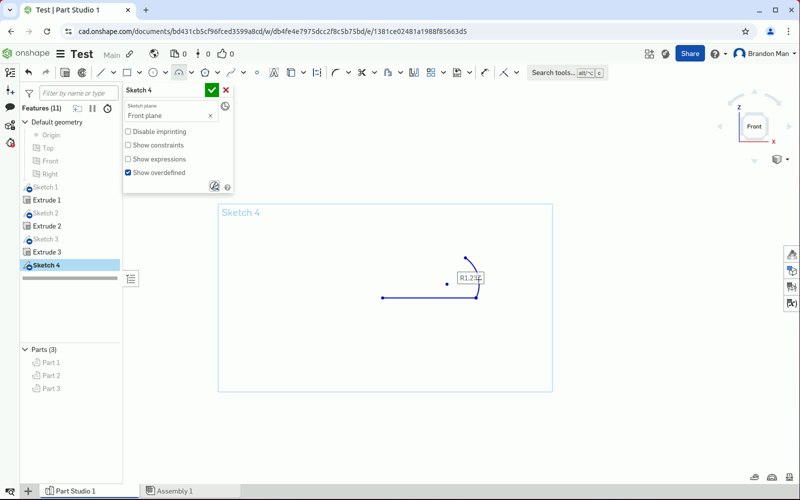
scroll(-6)
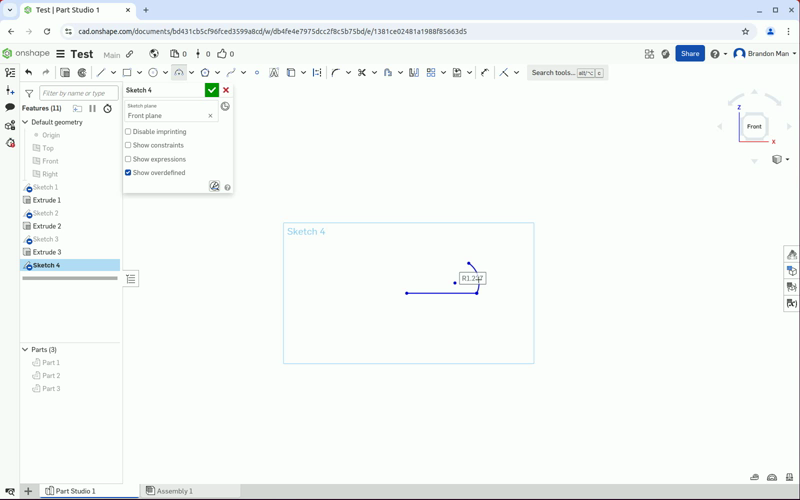
scroll(-6)
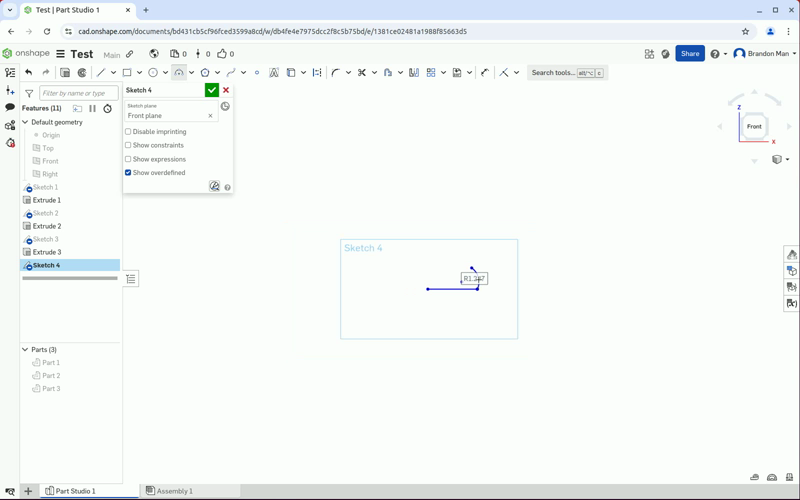
scroll(-6)
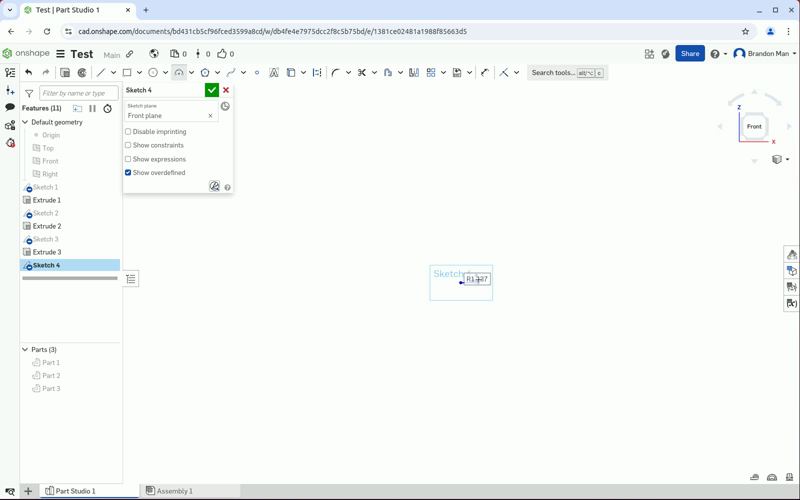
key_up(shift)
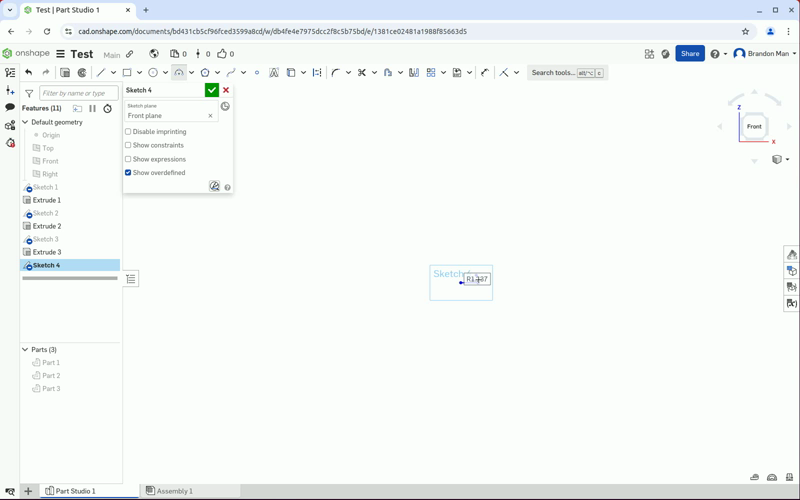
key(esc)
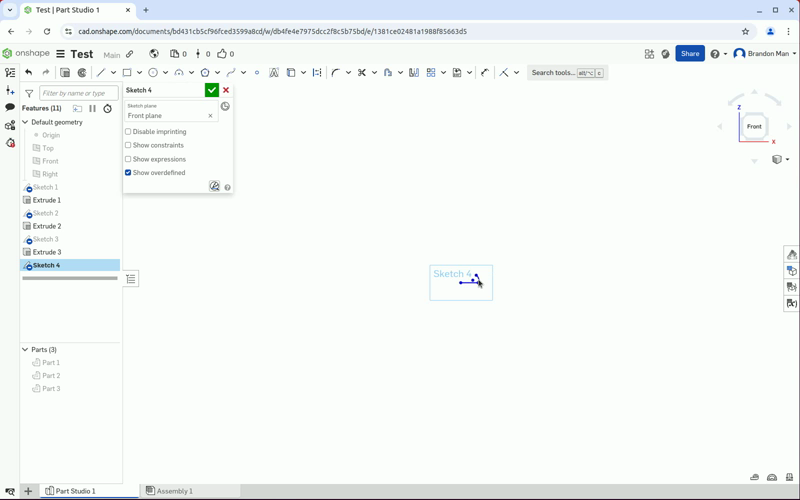
key(l)
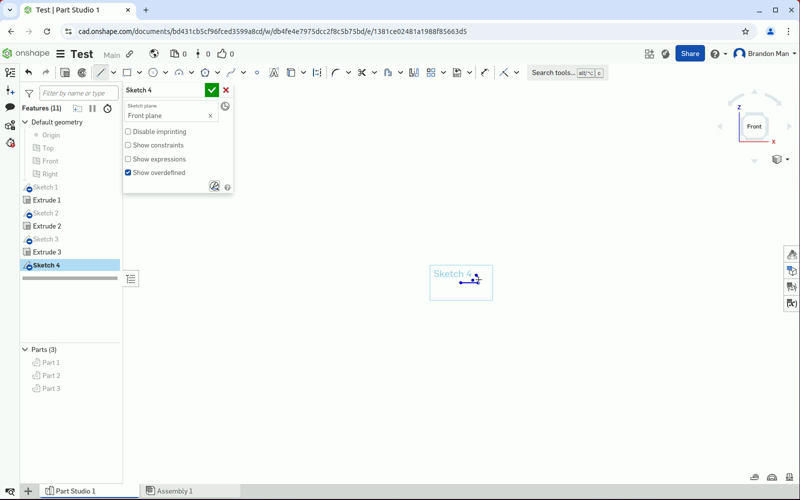
mouse_move(476, 275)
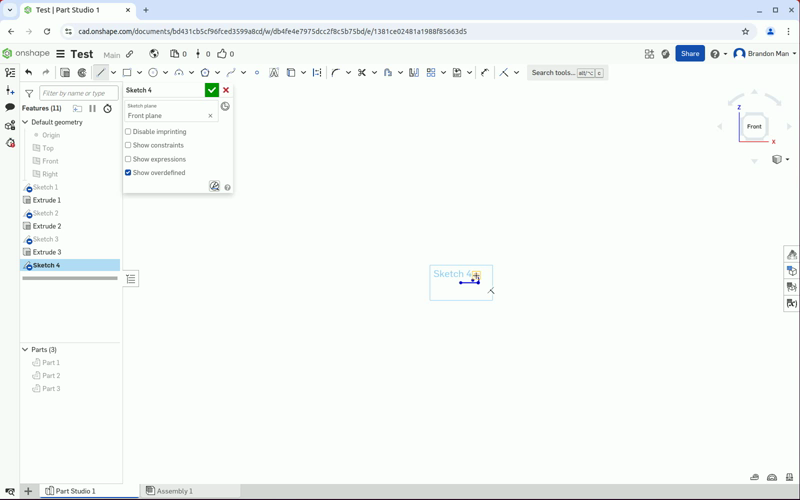
scroll(6)
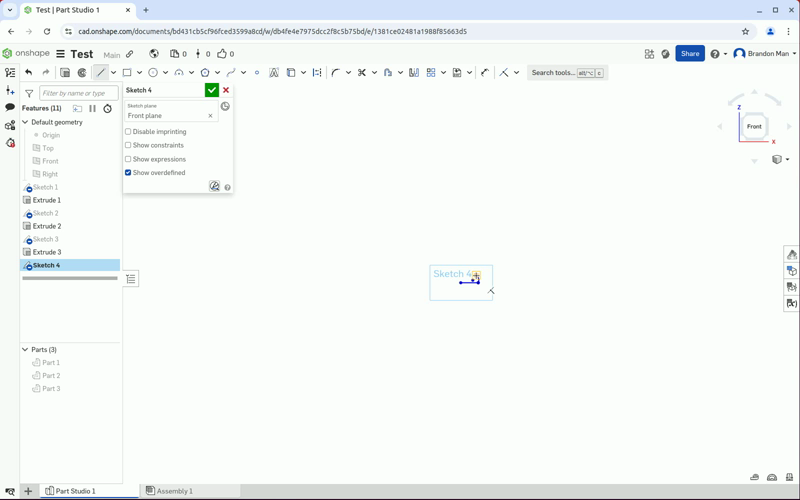
scroll(6)
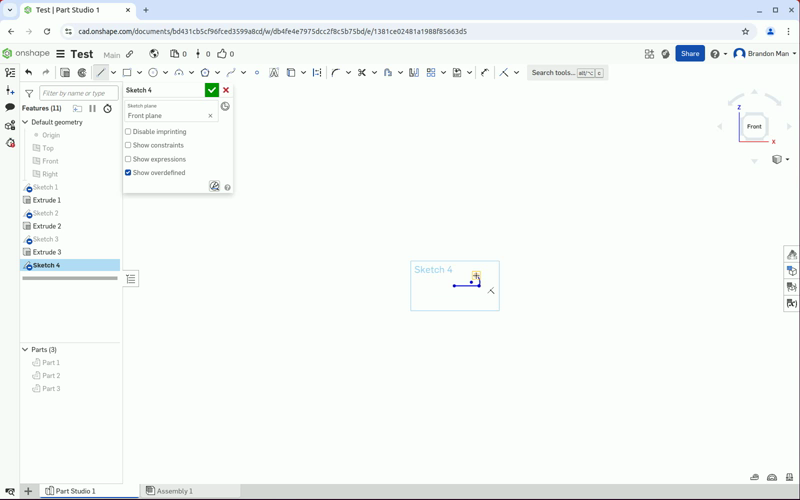
scroll(6)
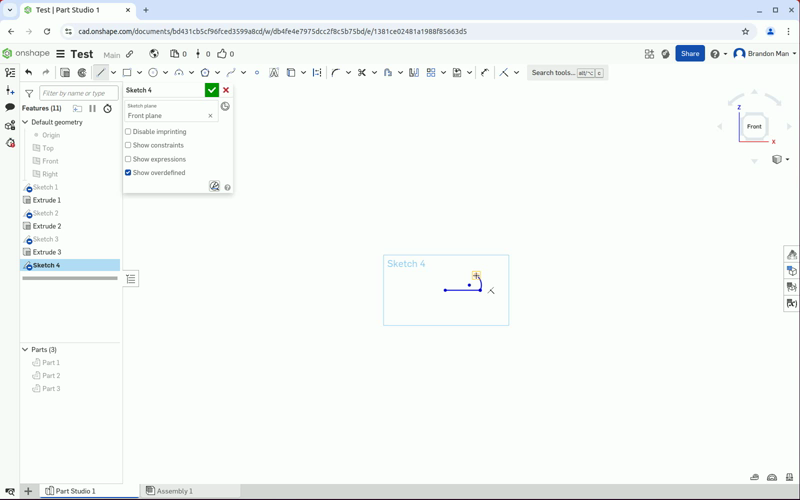
scroll(6)
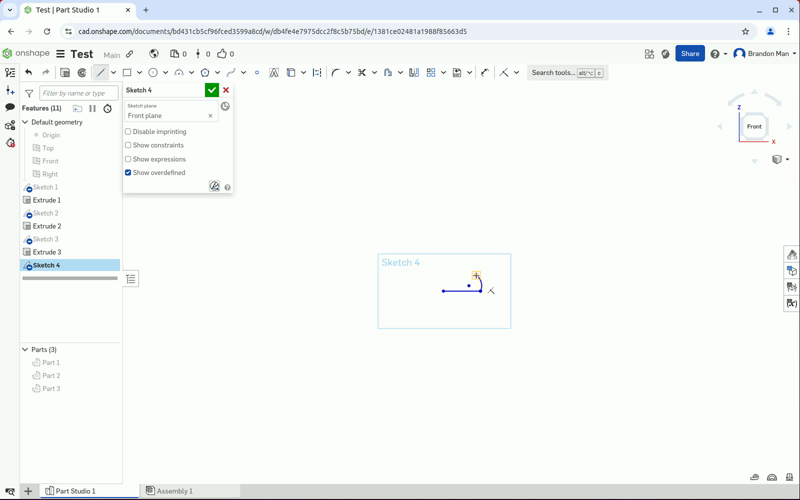
scroll(6)
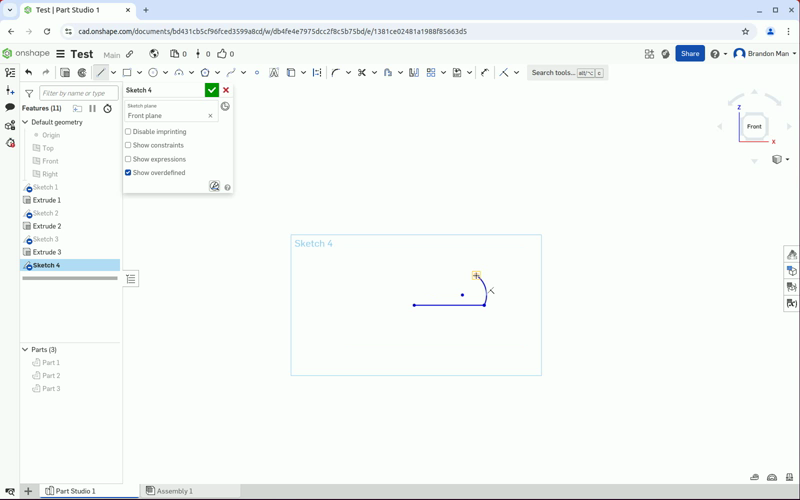
scroll(6)
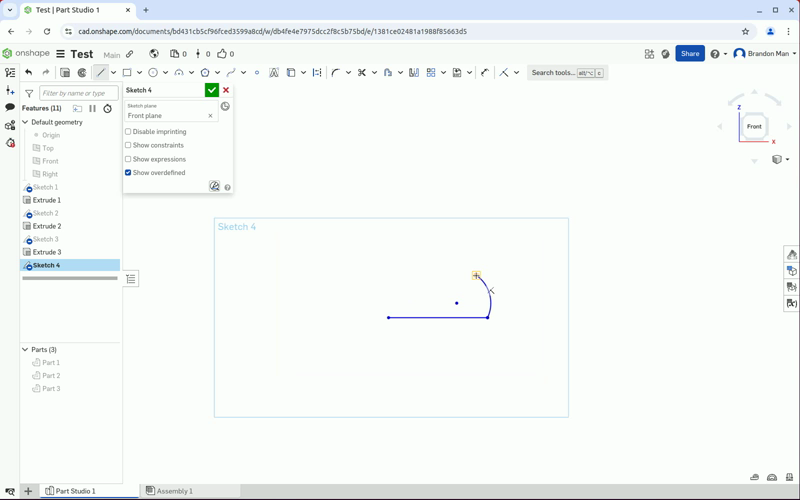
scroll(6)
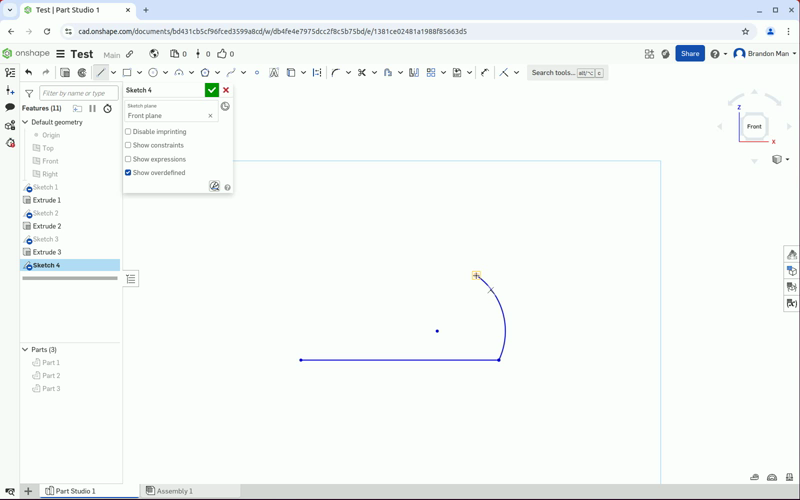
click(476, 275)
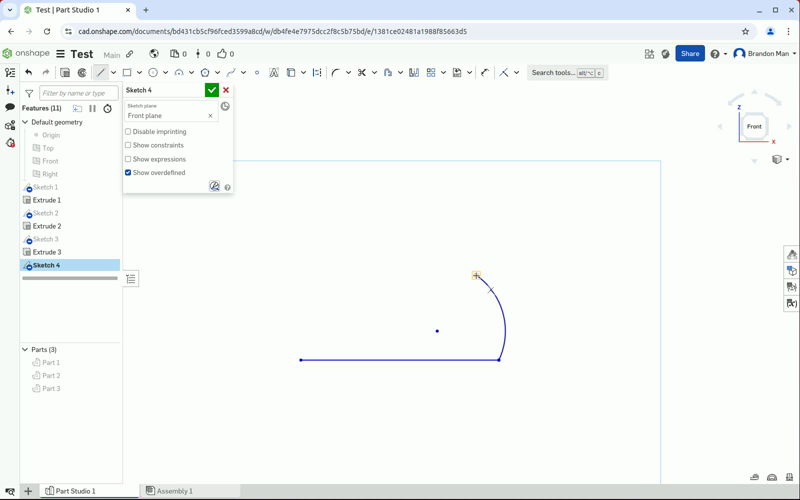
scroll(-6)
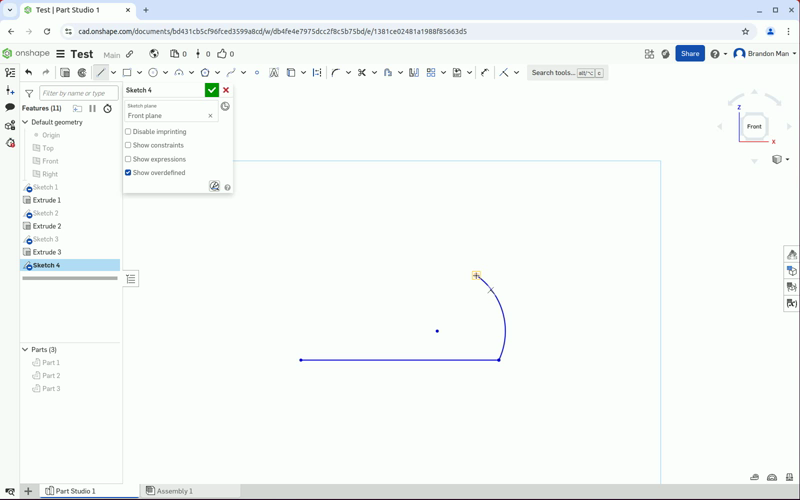
scroll(-6)
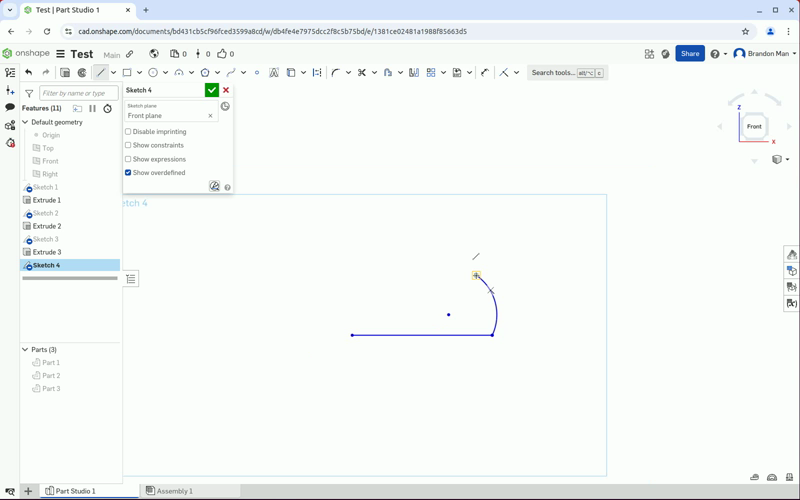
scroll(-6)
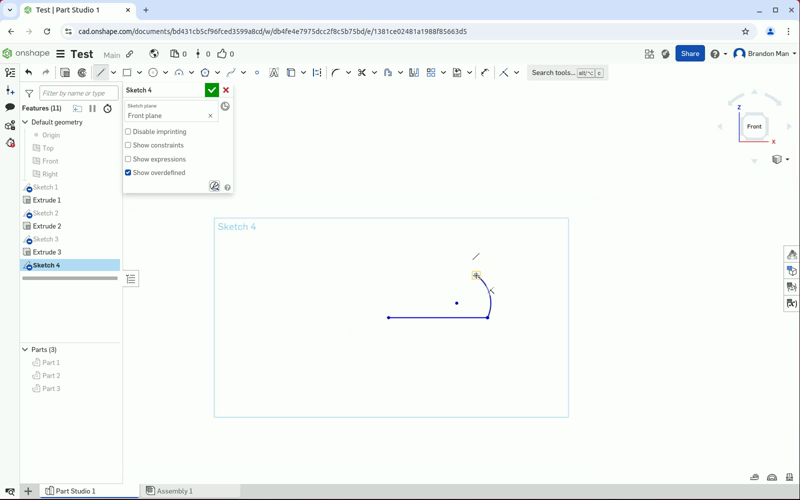
scroll(-6)
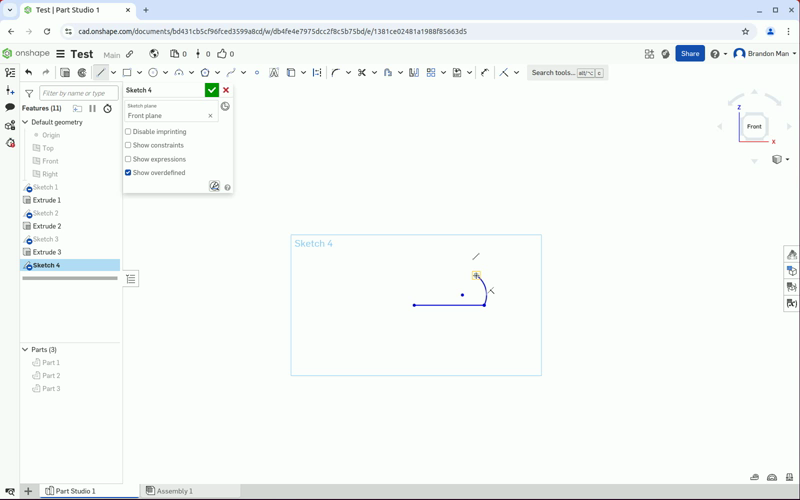
scroll(-6)
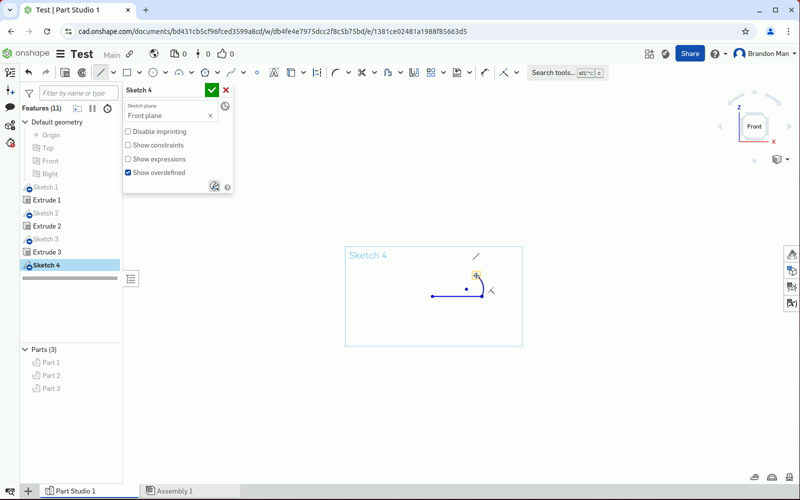
scroll(-6)
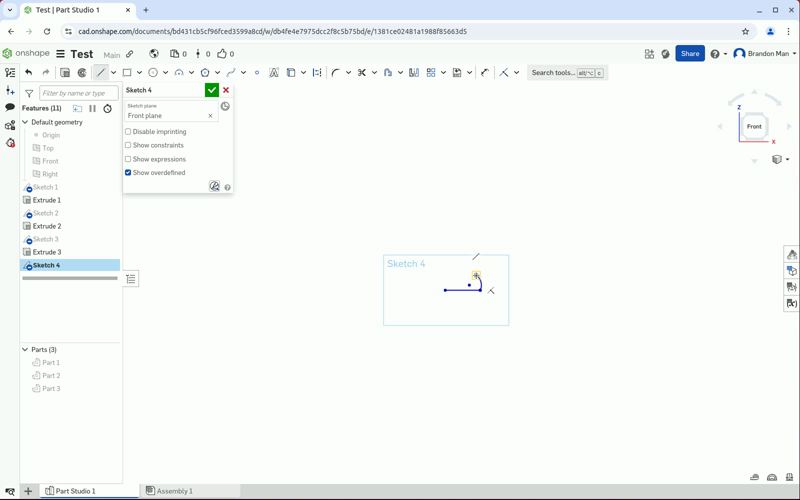
scroll(-6)
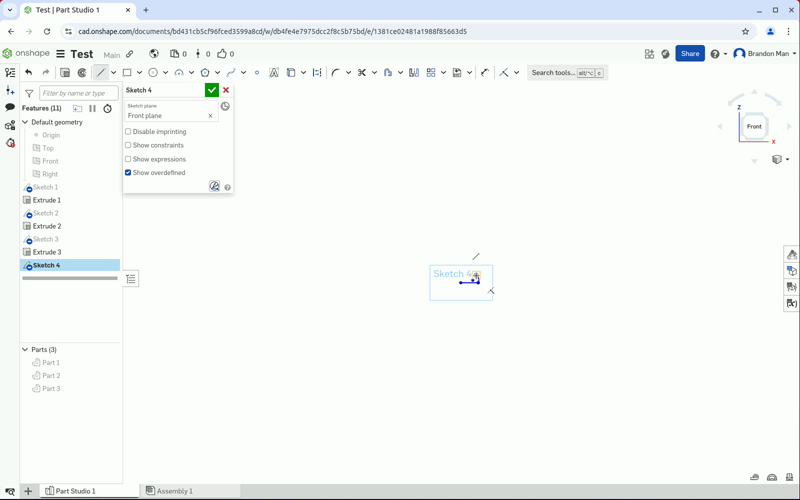
key_down(shift)
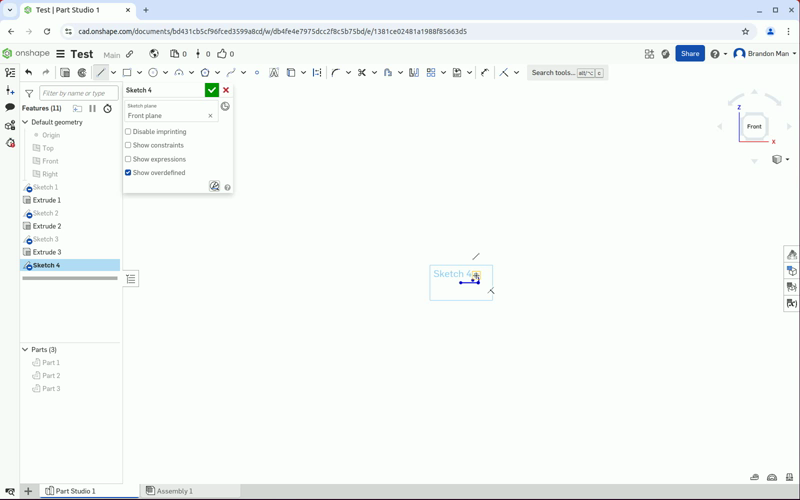
mouse_move(506, 275)
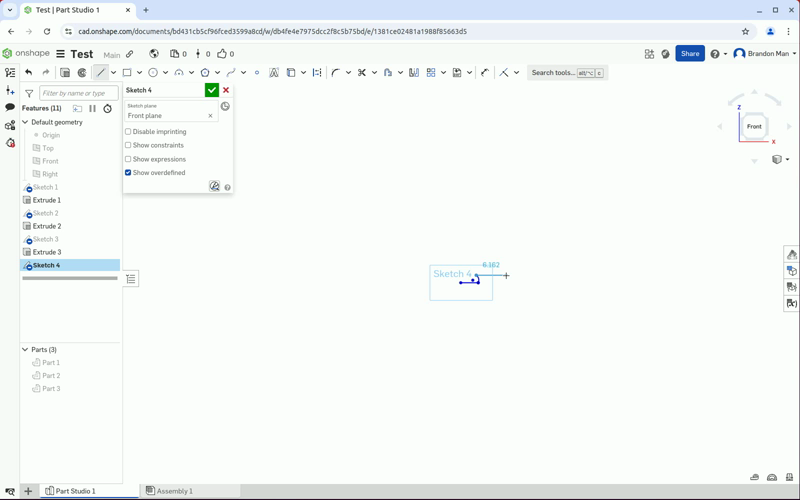
mouse_move(460, 275)
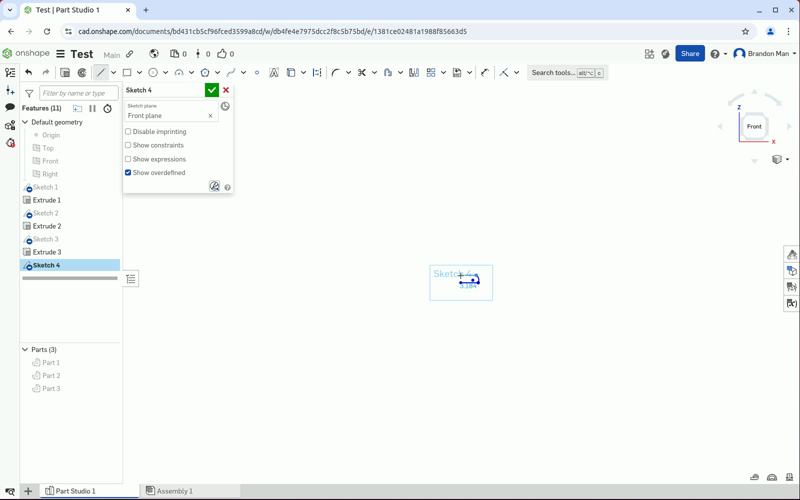
click(460, 275)
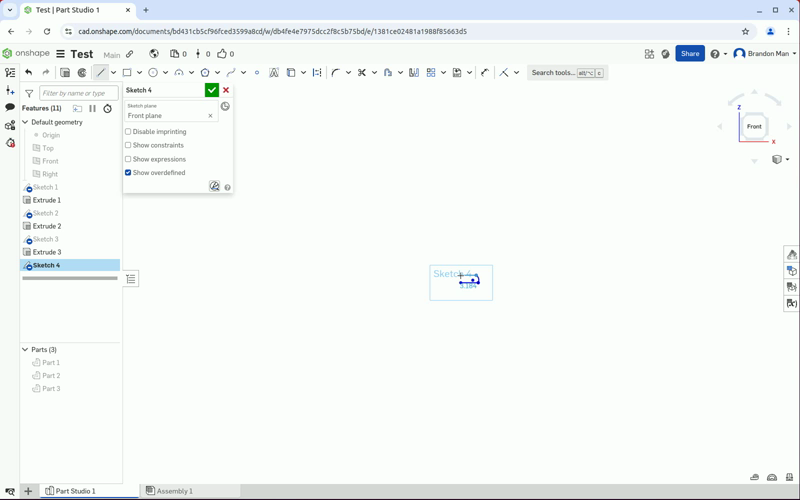
key_up(shift)
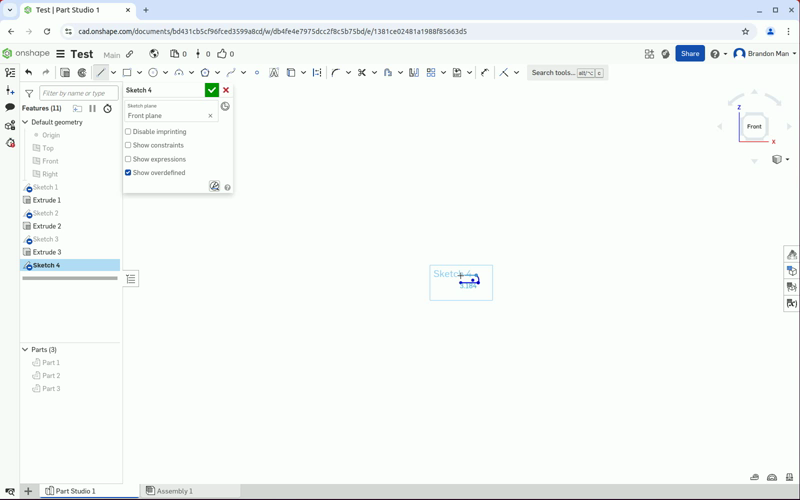
mouse_move(490, 275)
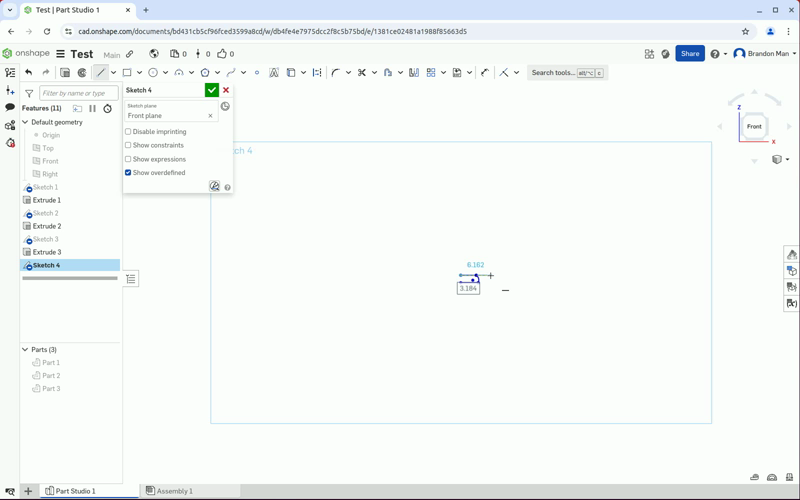
key_down(shift)
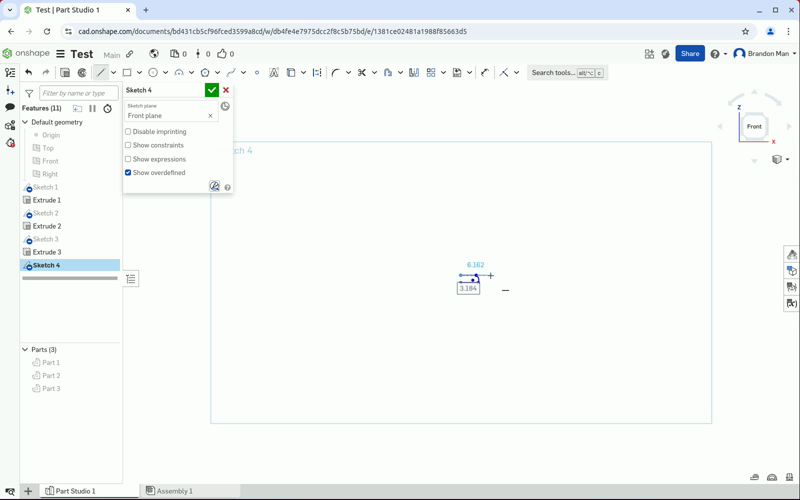
mouse_move(460, 282)
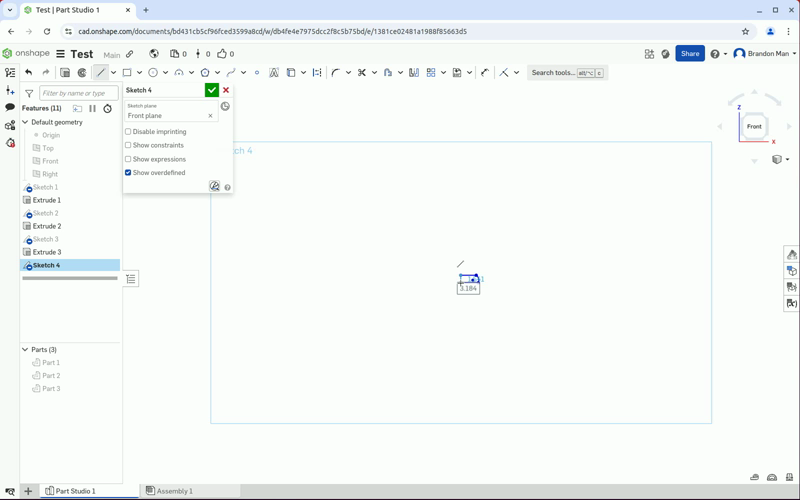
key_up(shift)
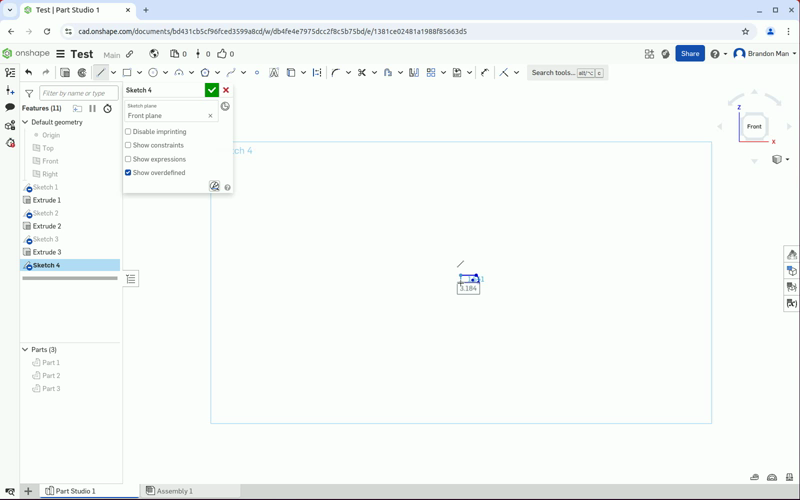
click(460, 282)
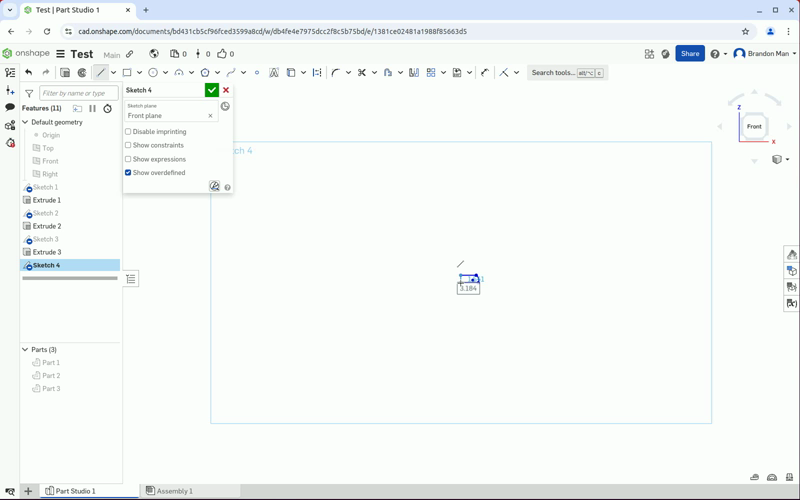
key(esc)
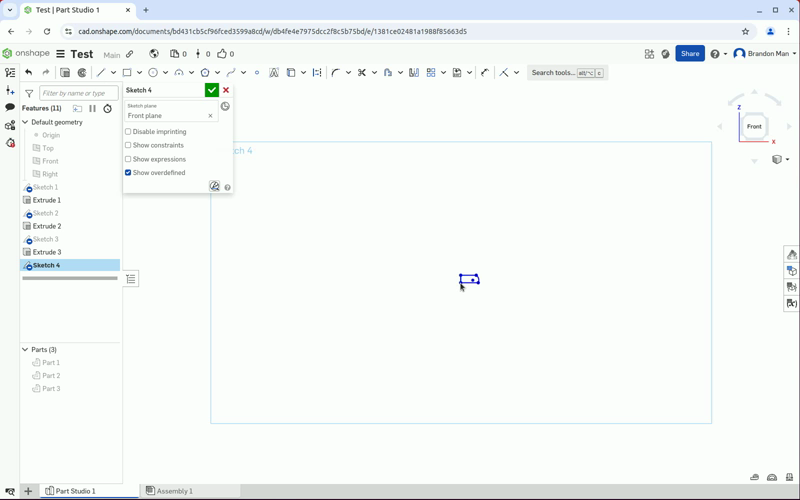
mouse_move(464, 278)
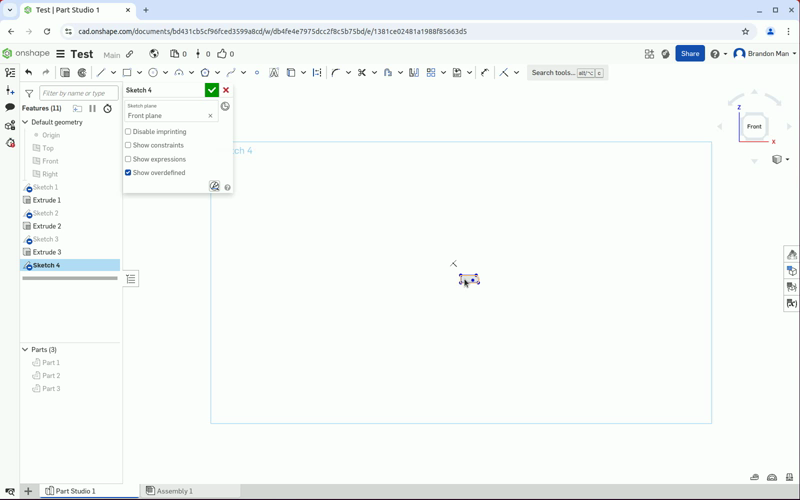
scroll(6)
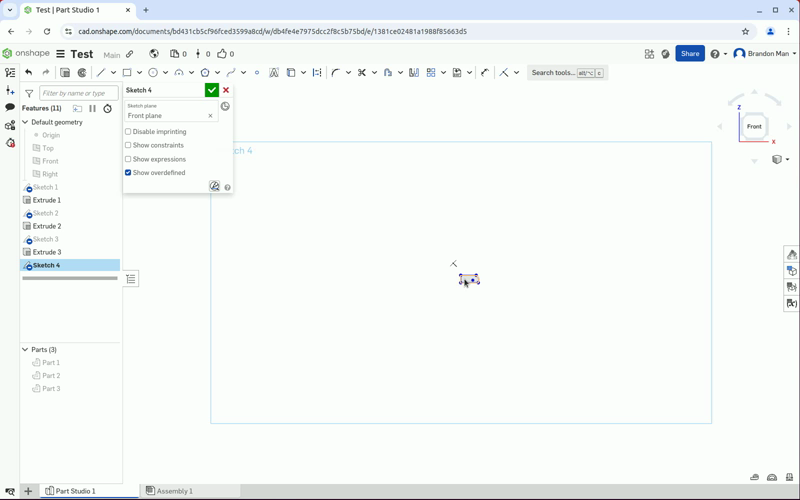
scroll(6)
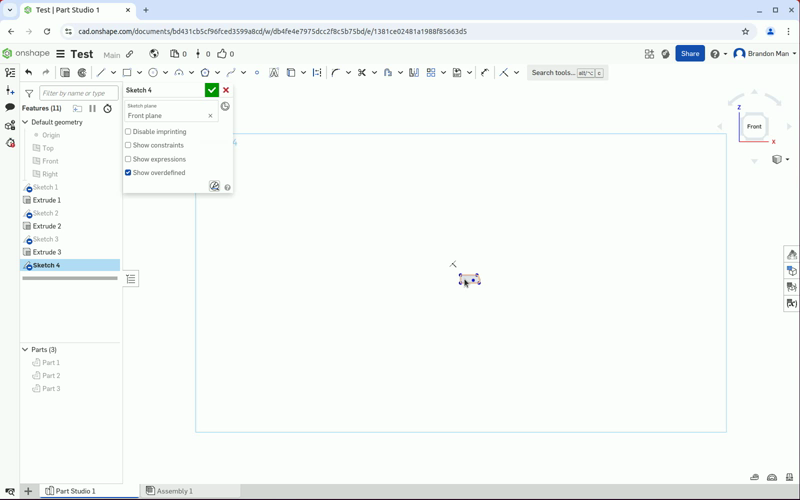
scroll(6)
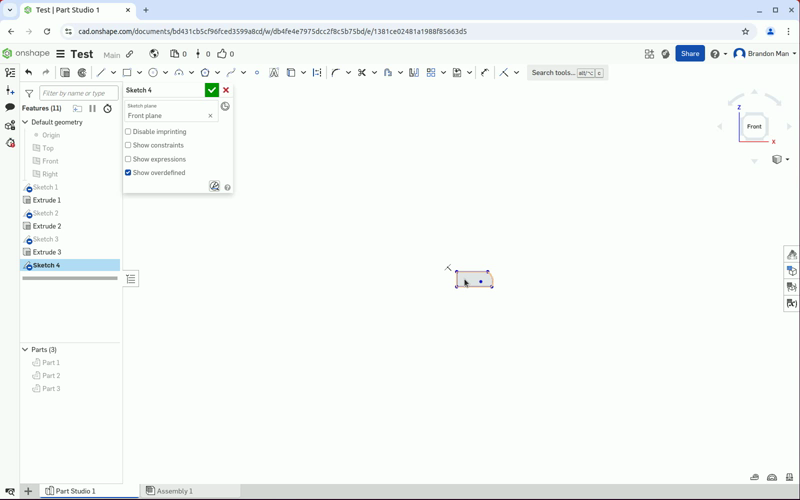
scroll(6)
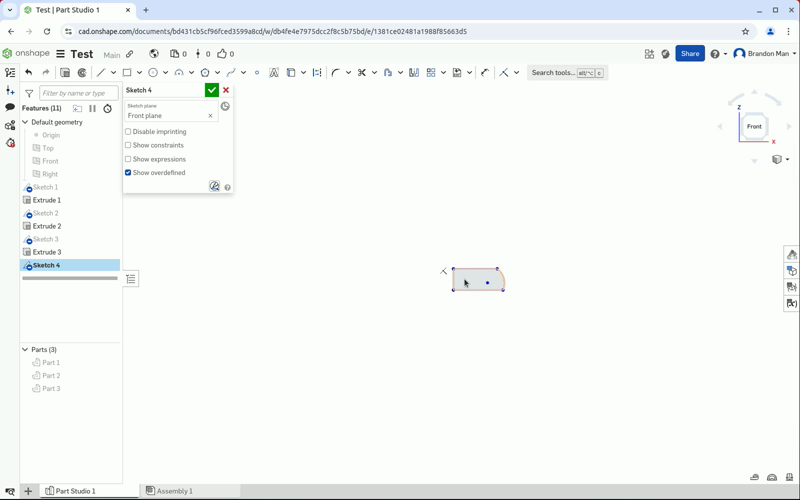
scroll(6)
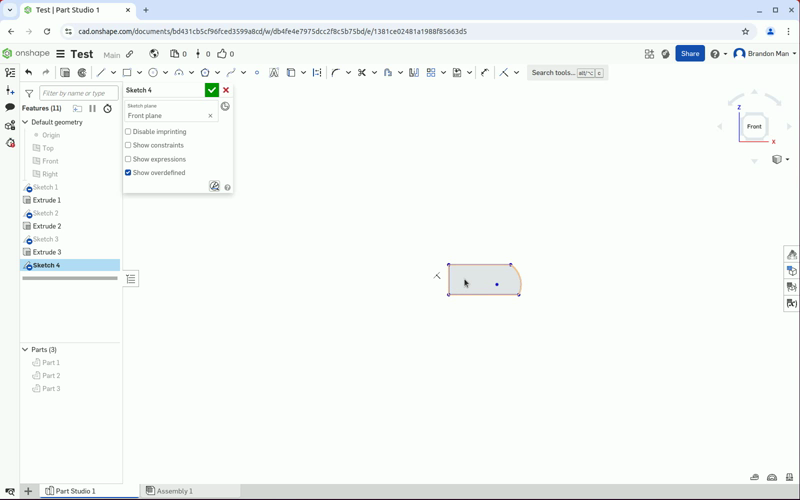
scroll(6)
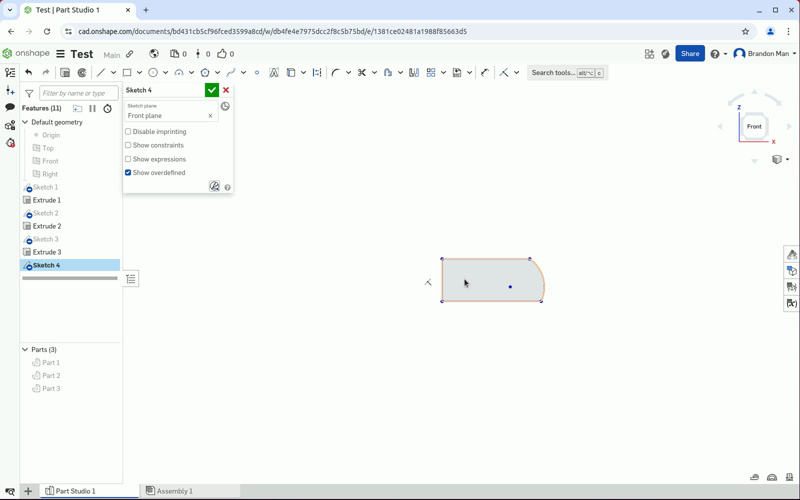
scroll(6)
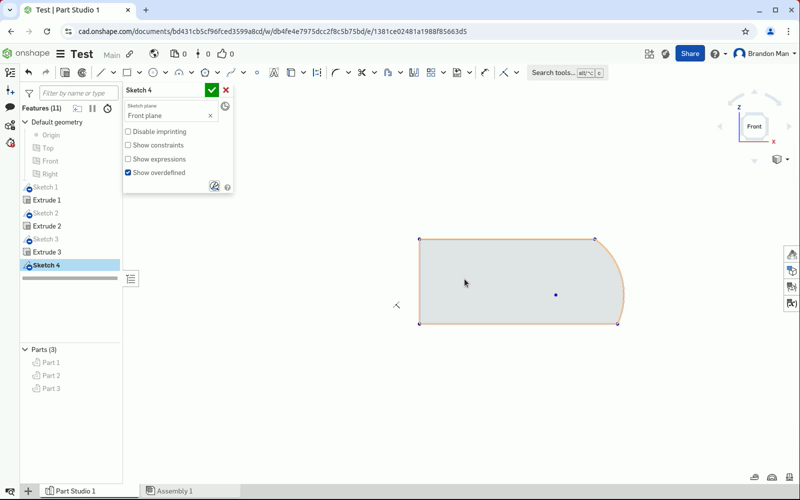
click(464, 278)
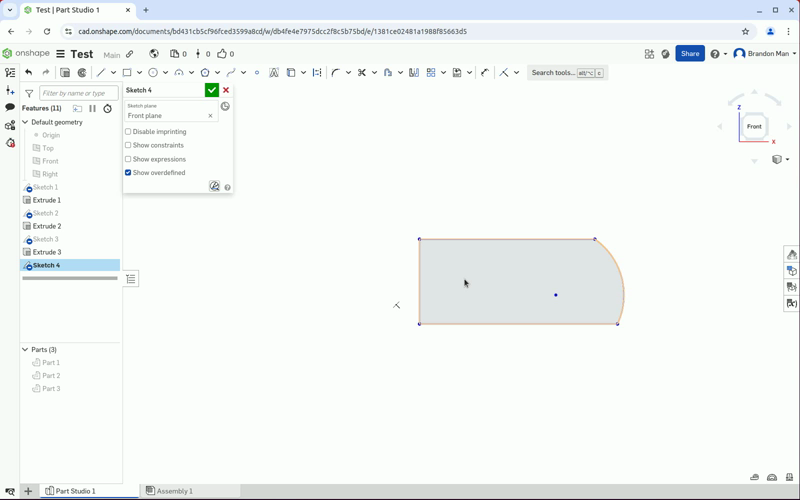
scroll(-6)
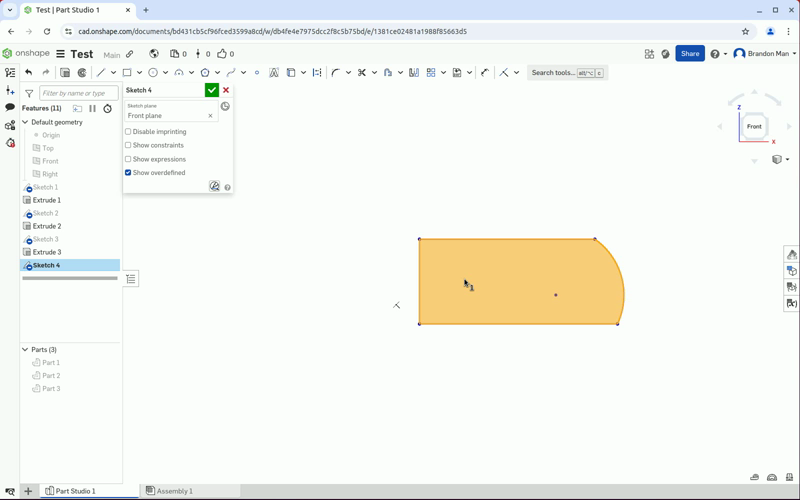
scroll(-6)
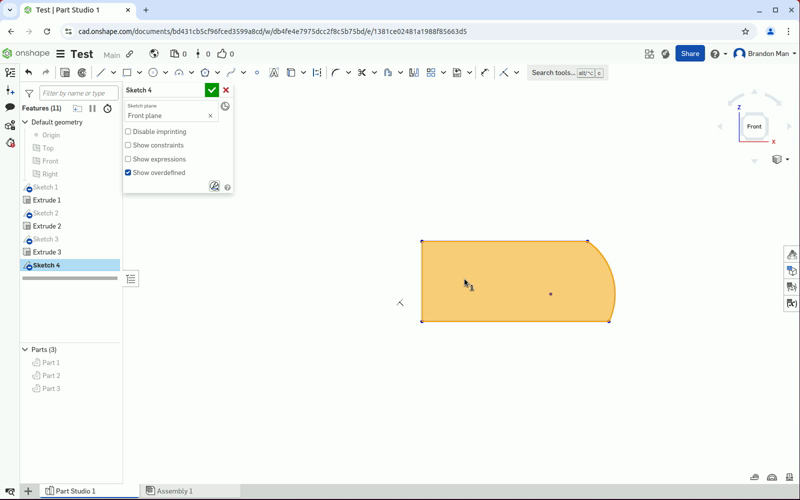
scroll(-6)
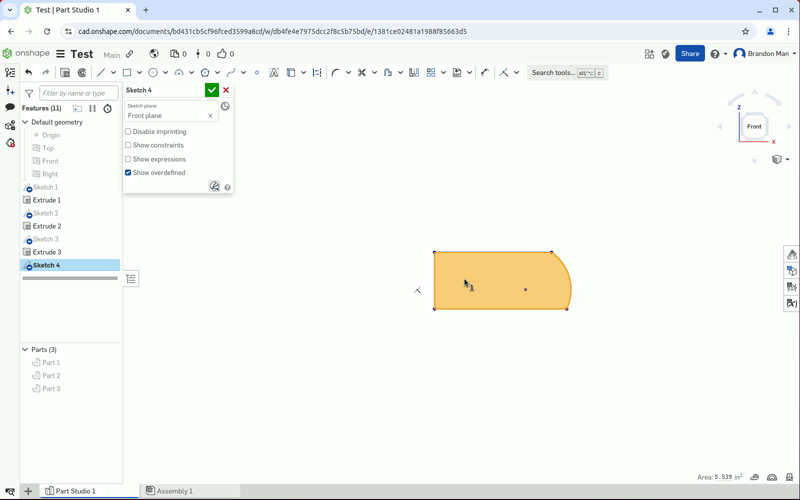
scroll(-6)
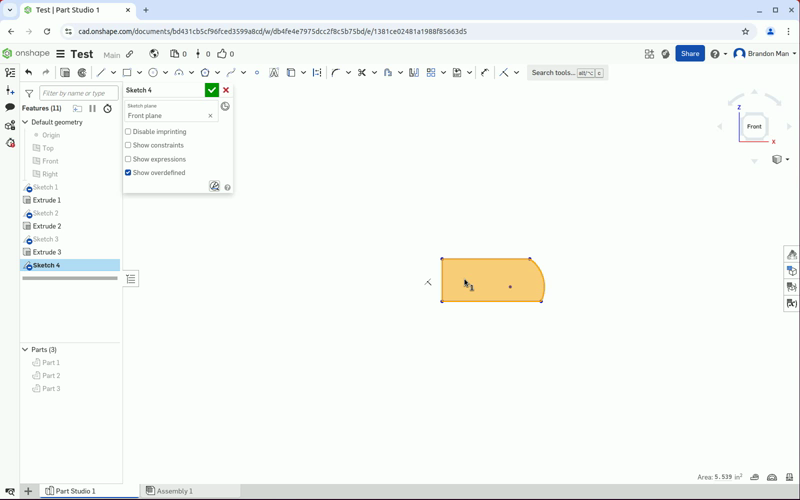
scroll(-6)
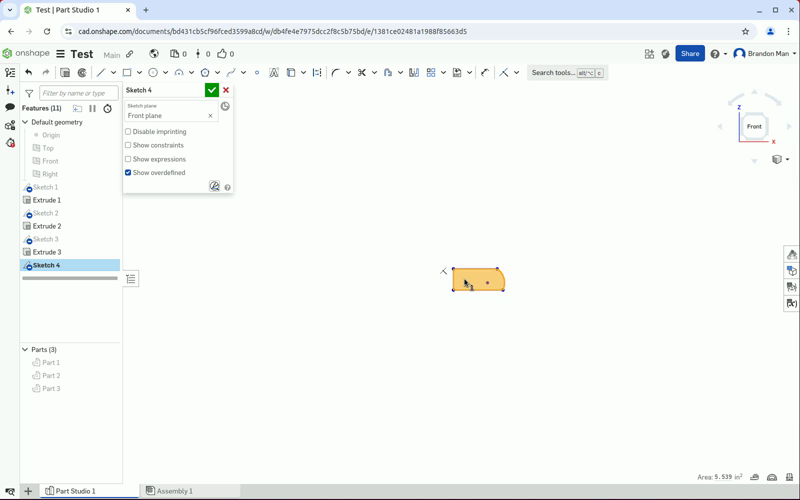
scroll(-6)
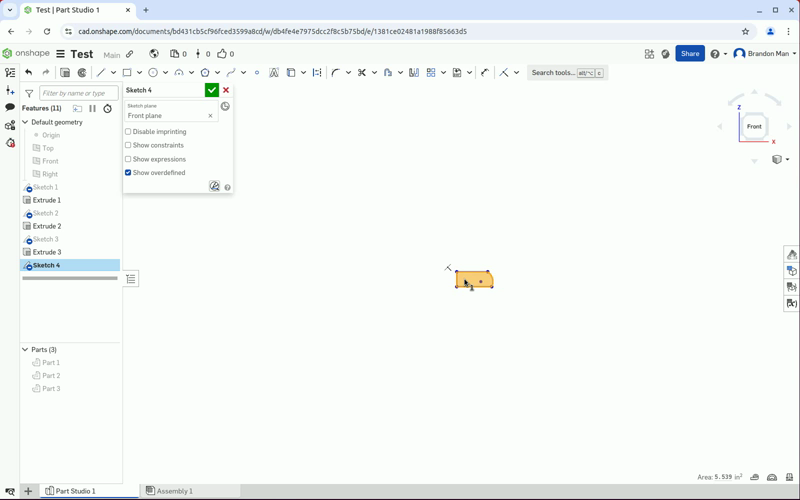
scroll(-6)
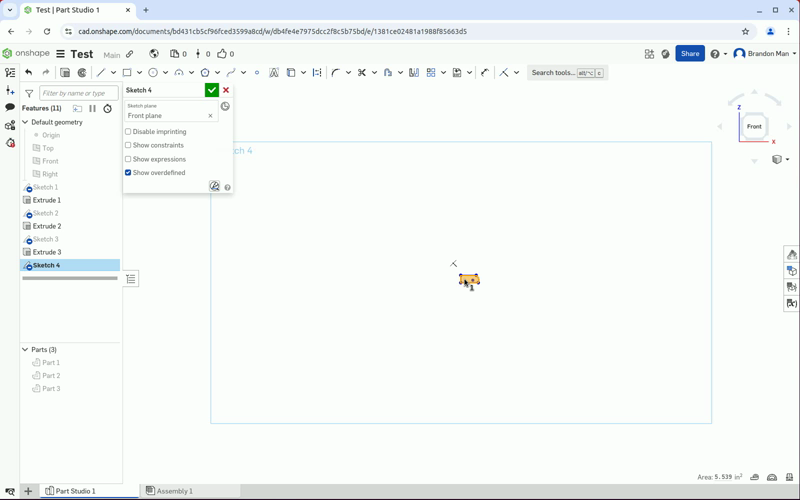
mouse_move(73, 352)
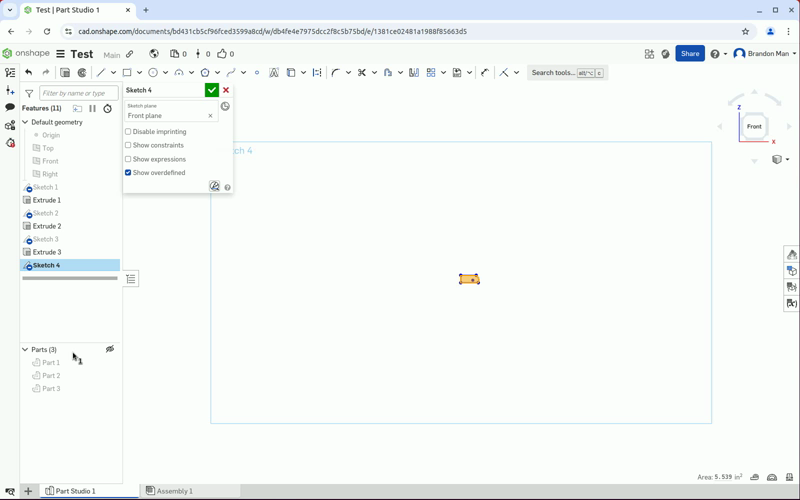
key(shift+y)
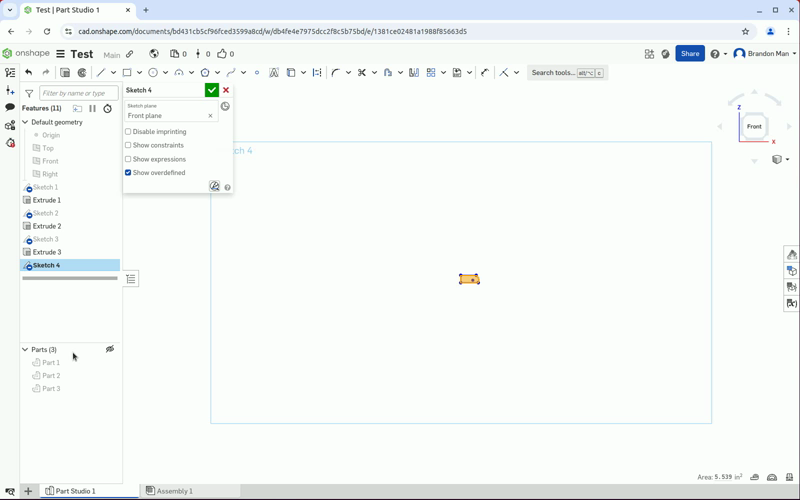
key(shift+e)
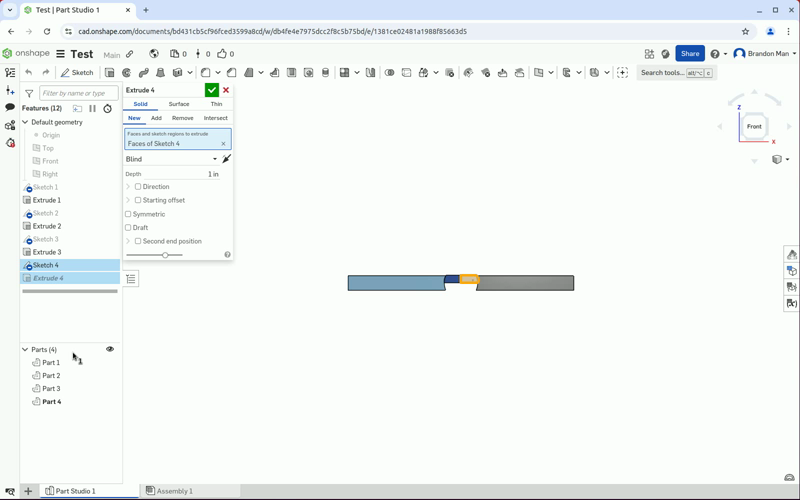
mouse_move(143, 106)
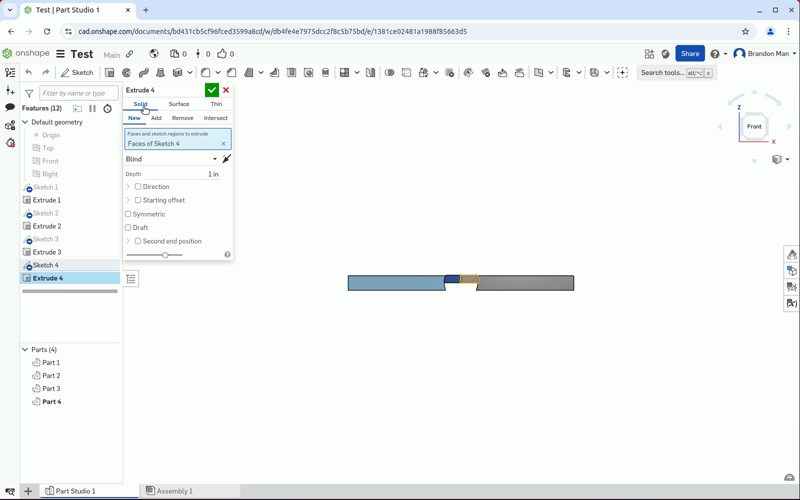
click(143, 106)
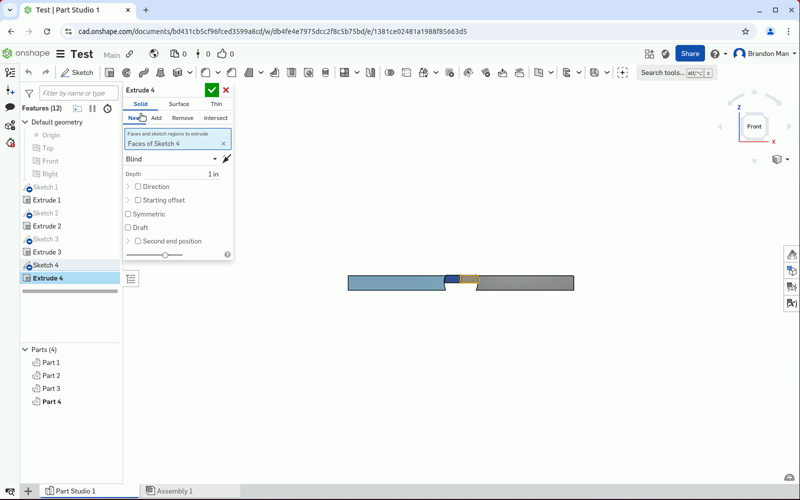
mouse_move(137, 120)
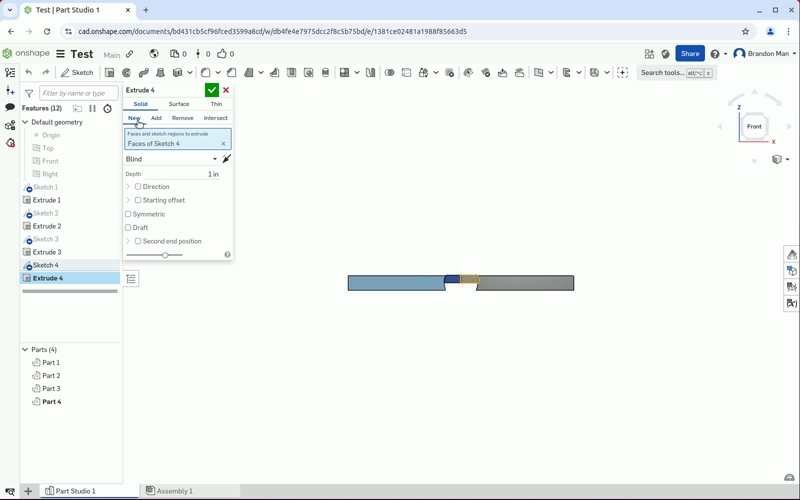
click(137, 120)
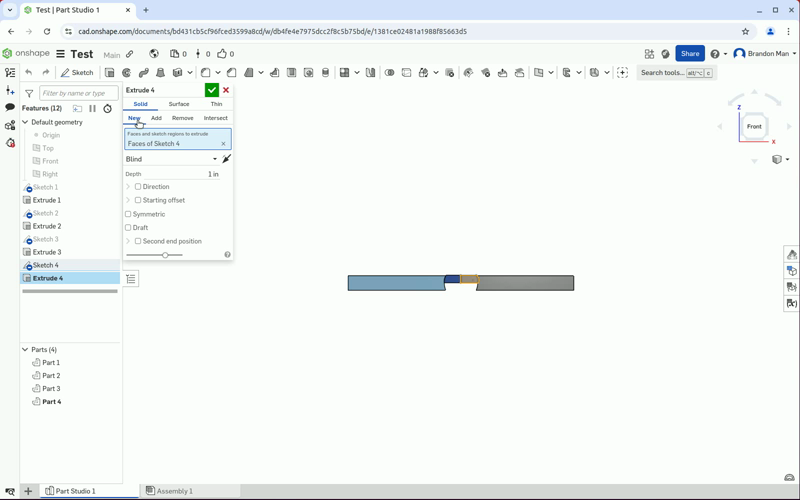
key(tab, 4)
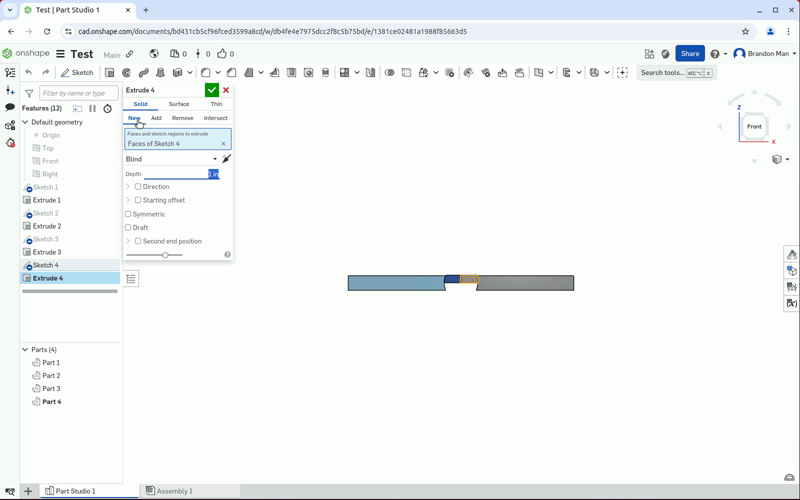
text(-14.443)
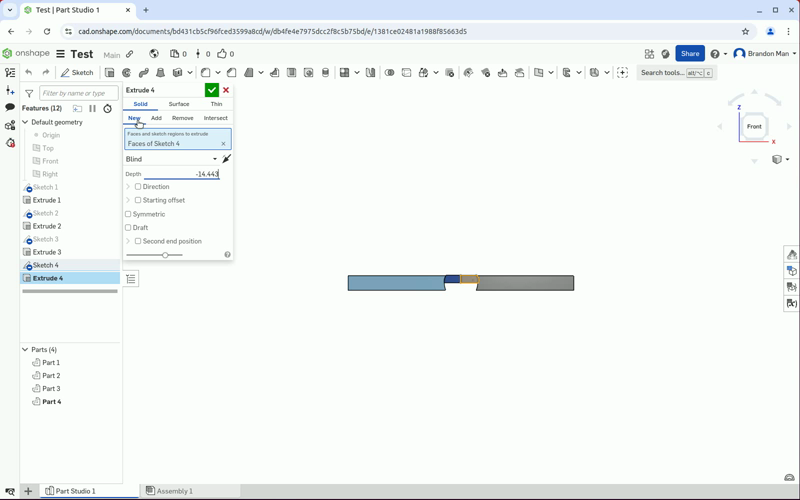
key(enter)
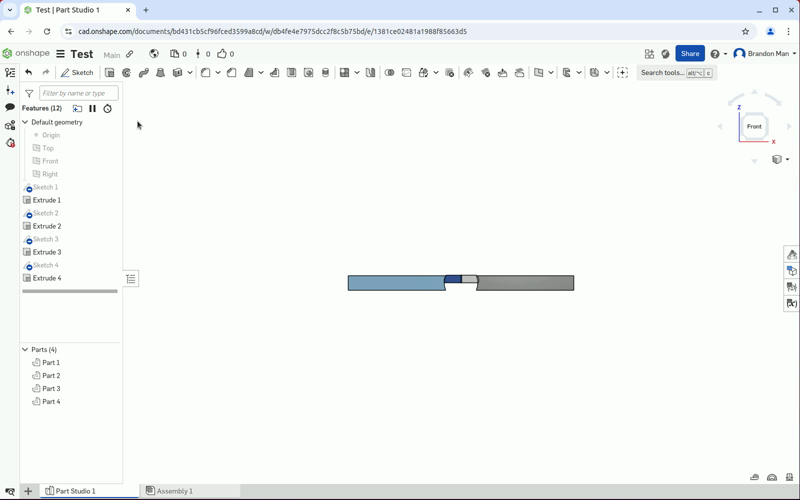
key(shift+h)
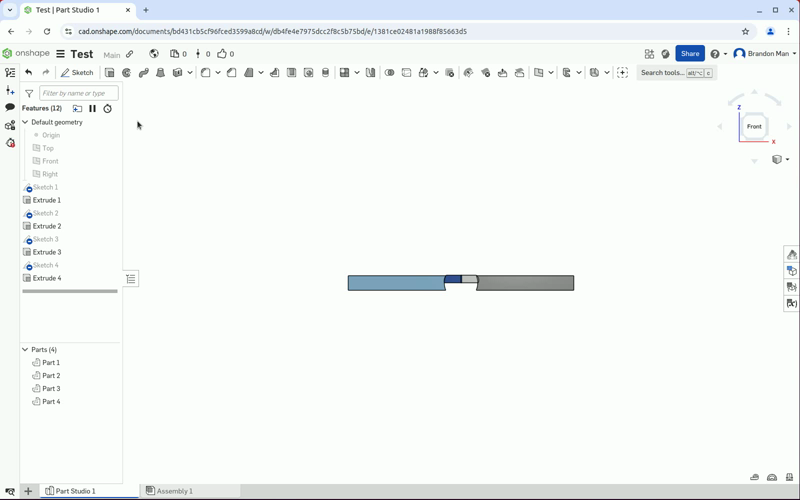
key(shift+h)
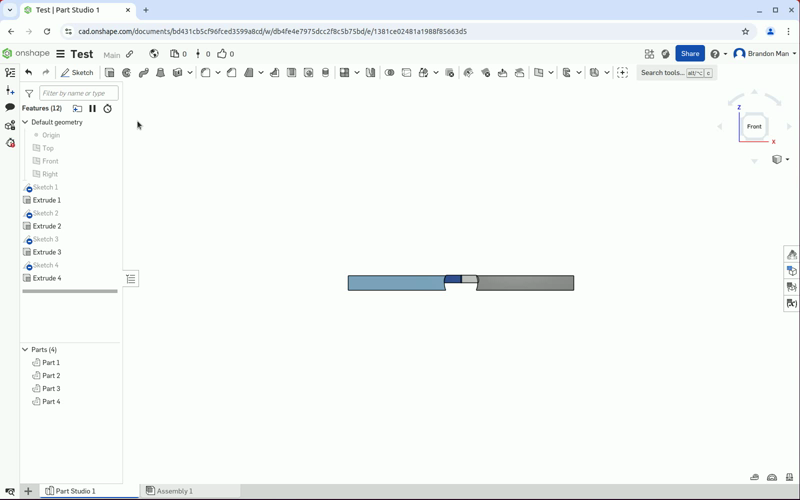
mouse_move(73, 189)
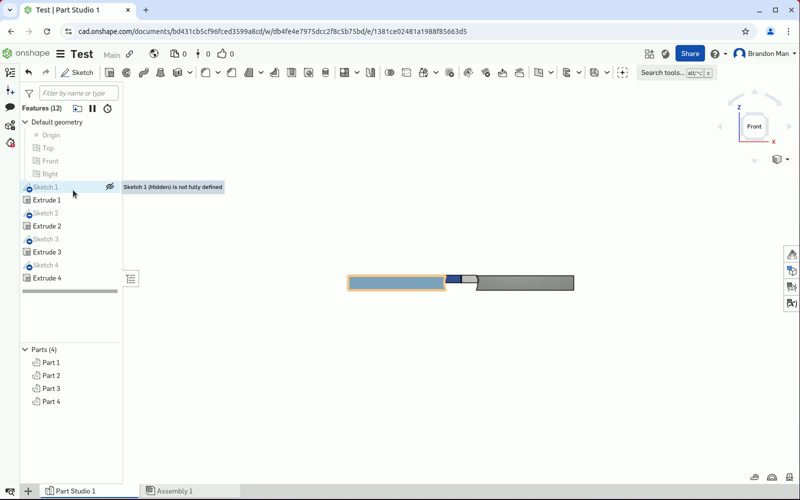
click(73, 189)
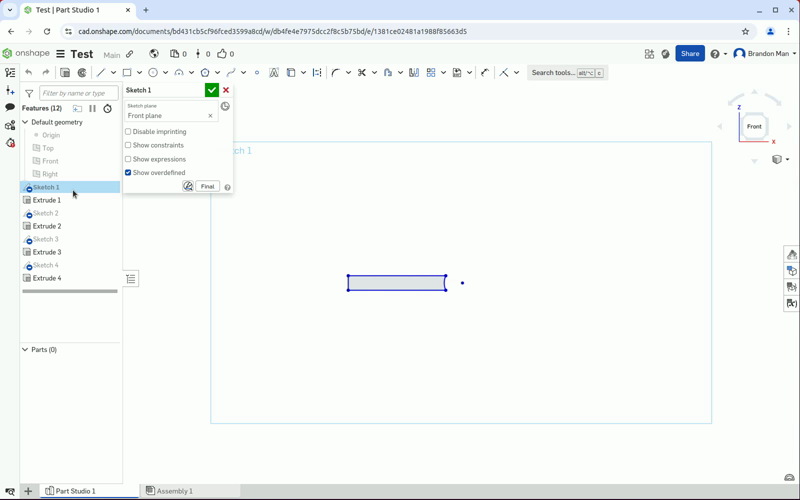
mouse_move(229, 92)
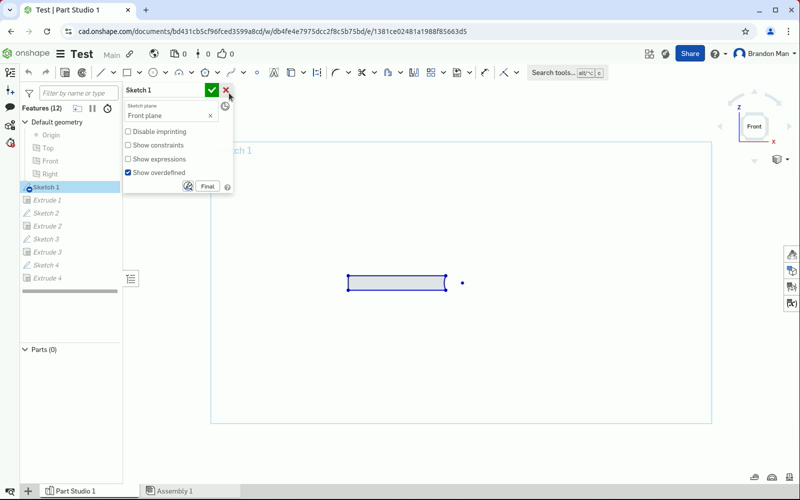
click(229, 92)
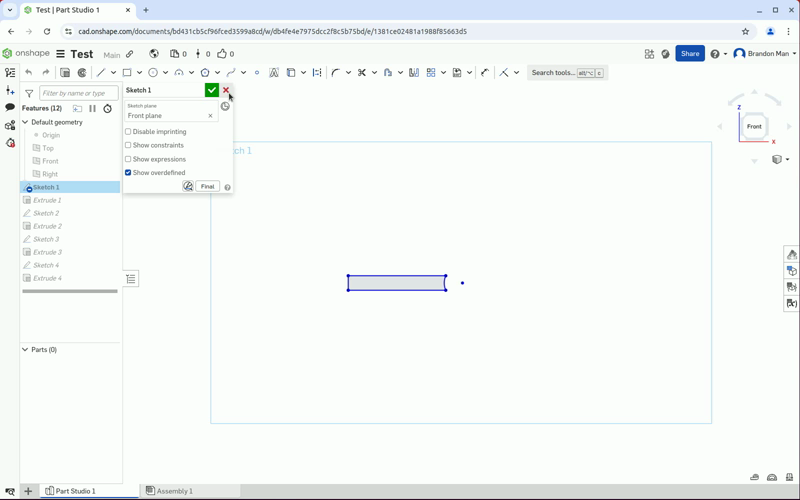
key(shift+s)
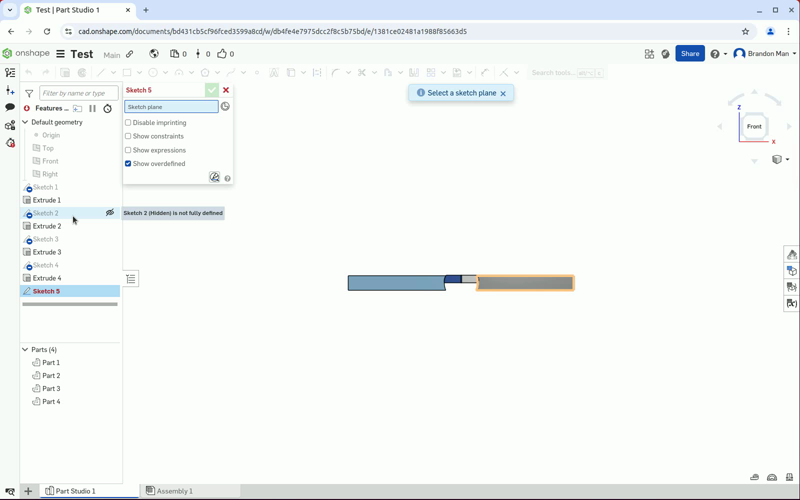
scroll(3)
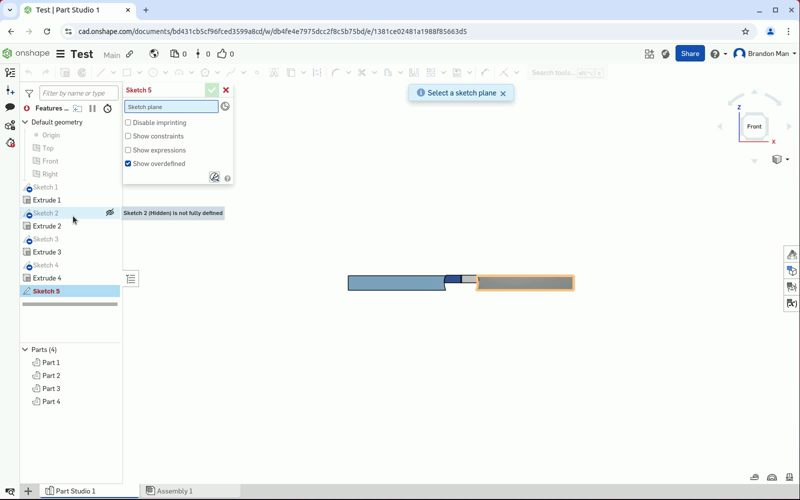
mouse_move(73, 163)
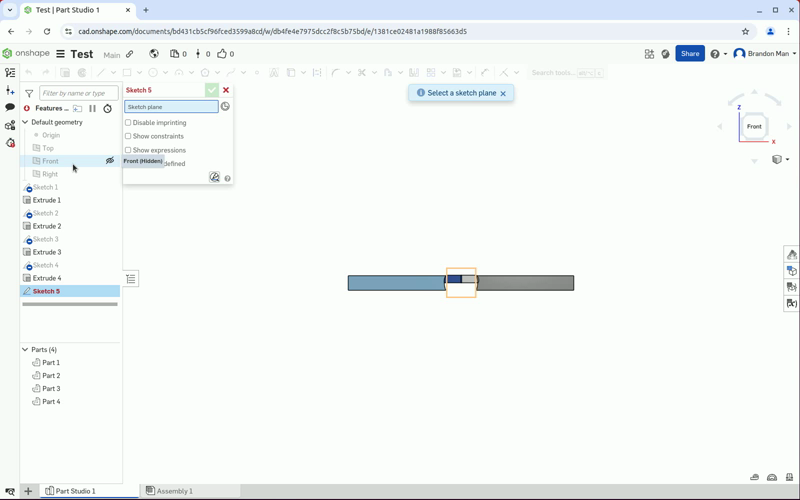
click(73, 163)
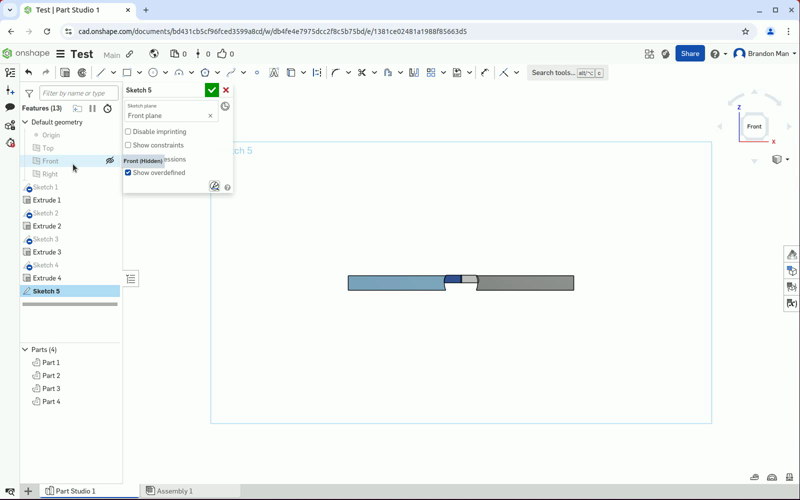
mouse_move(73, 352)
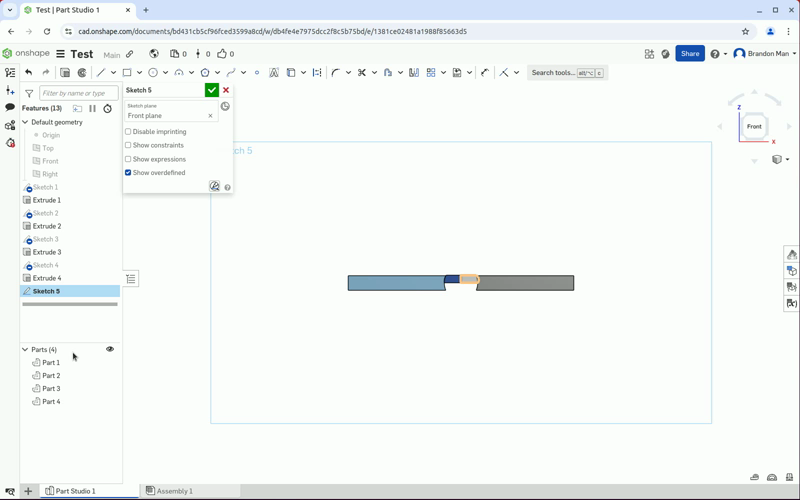
key(y)
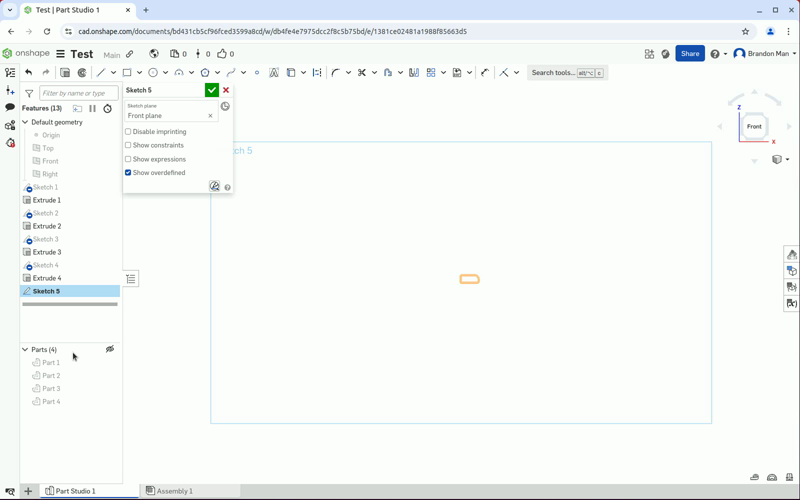
key(l)
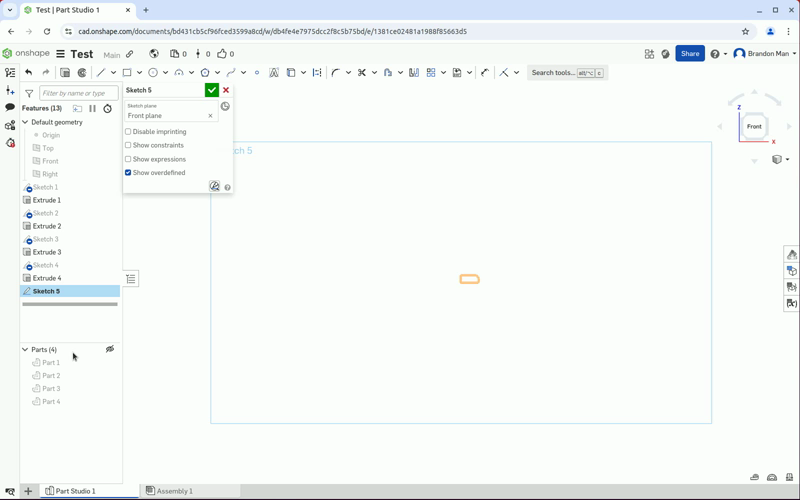
key_down(shift)
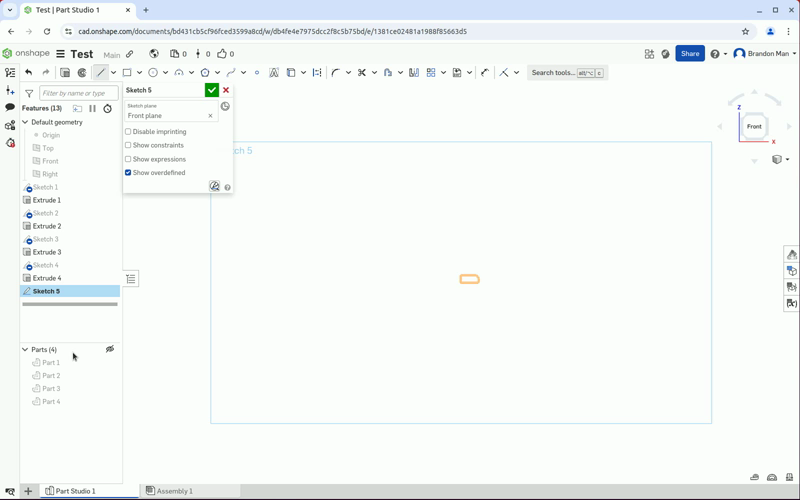
mouse_move(445, 275)
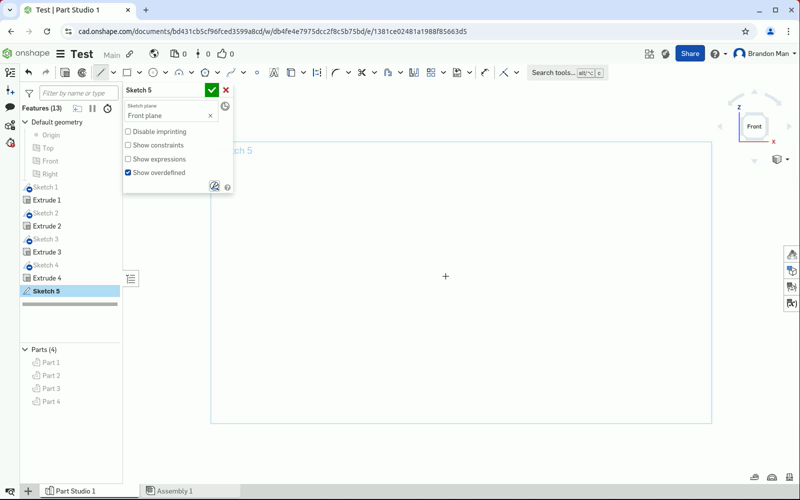
click(445, 275)
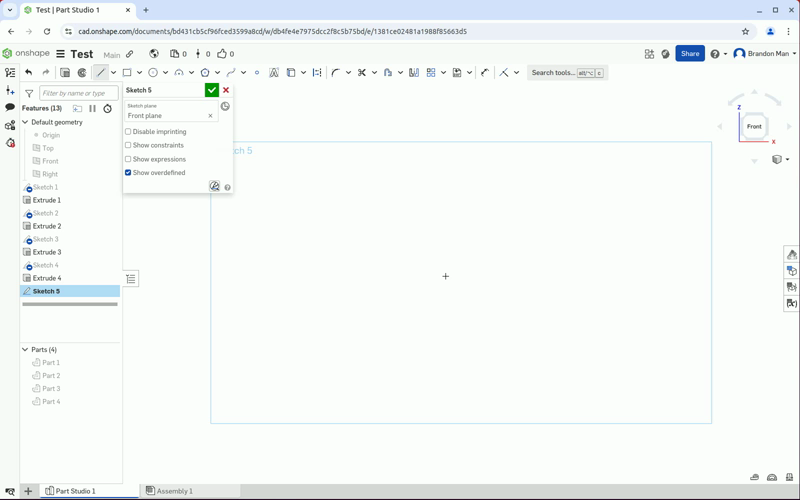
key_up(shift)
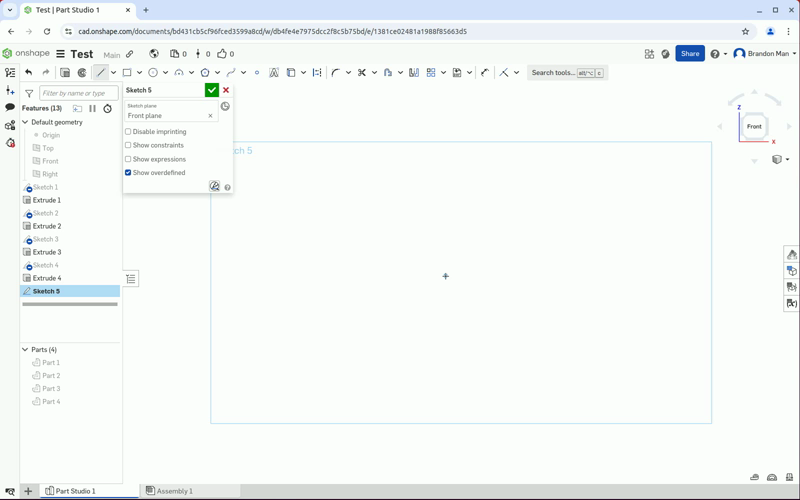
key_down(shift)
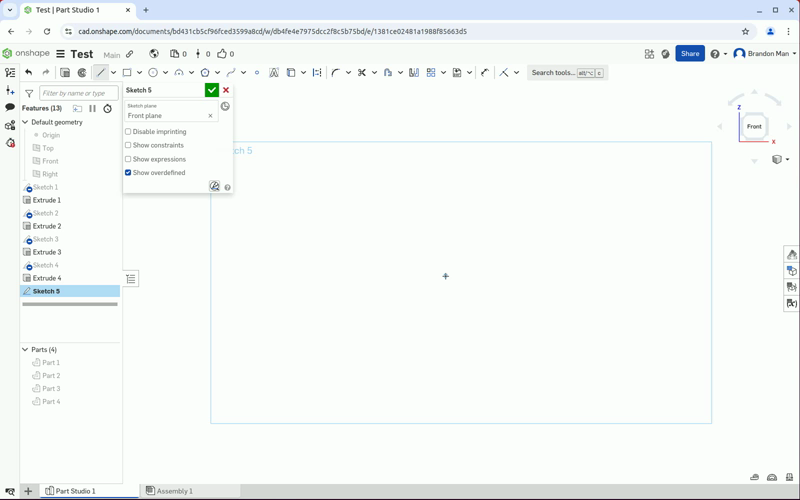
mouse_move(475, 275)
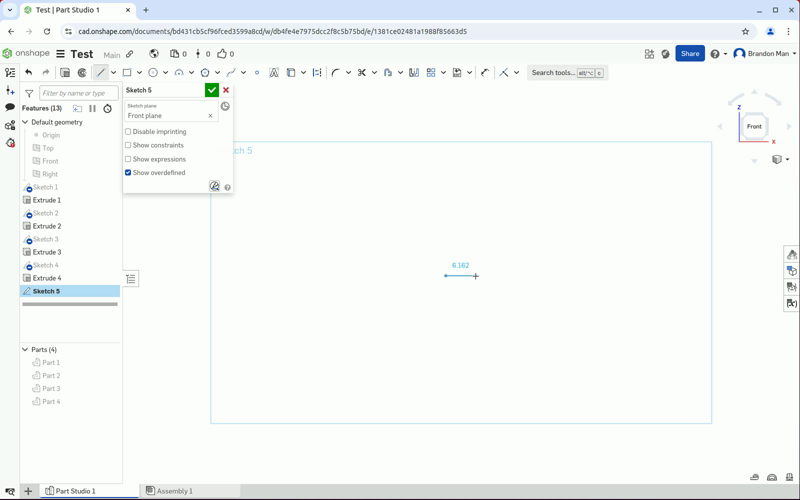
mouse_move(461, 275)
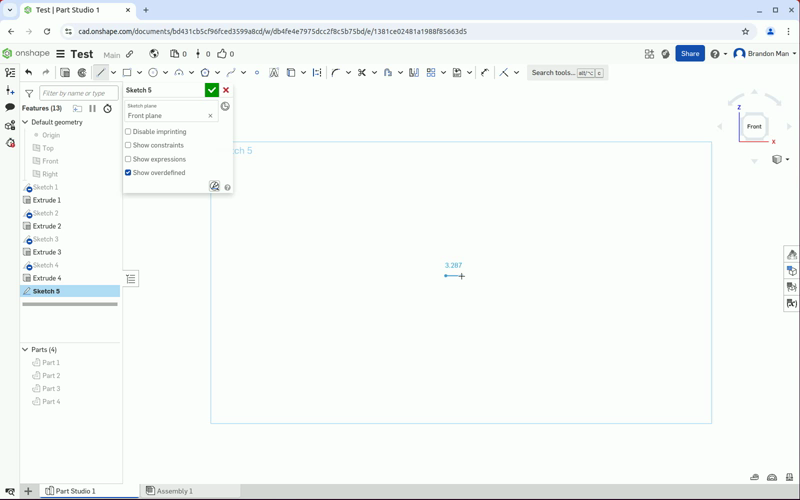
click(461, 275)
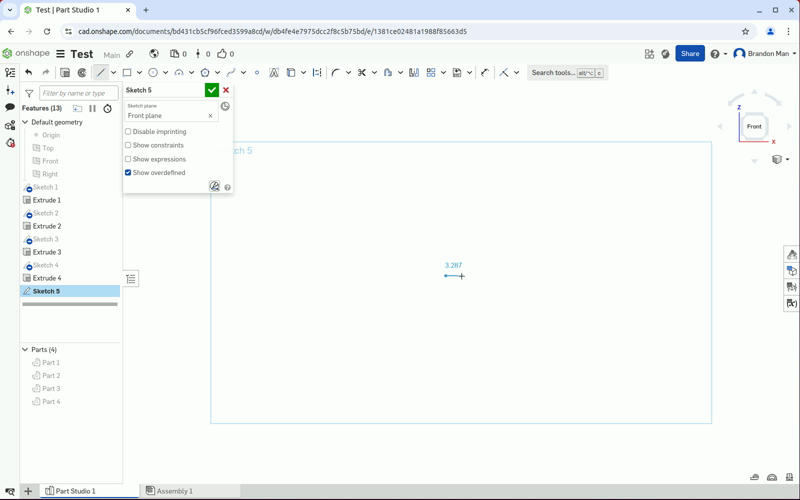
key_up(shift)
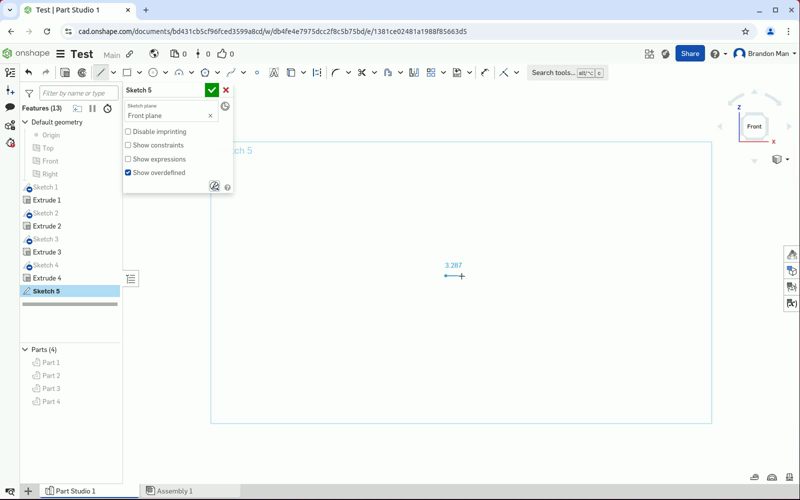
key_down(shift)
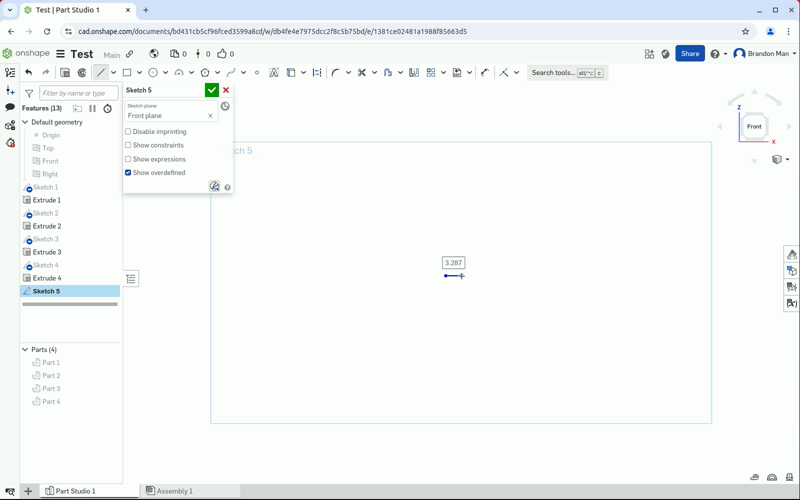
mouse_move(491, 275)
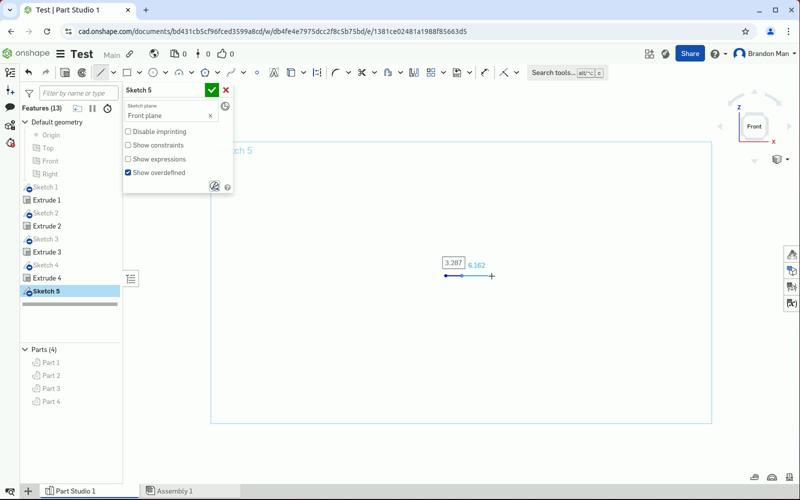
mouse_move(461, 265)
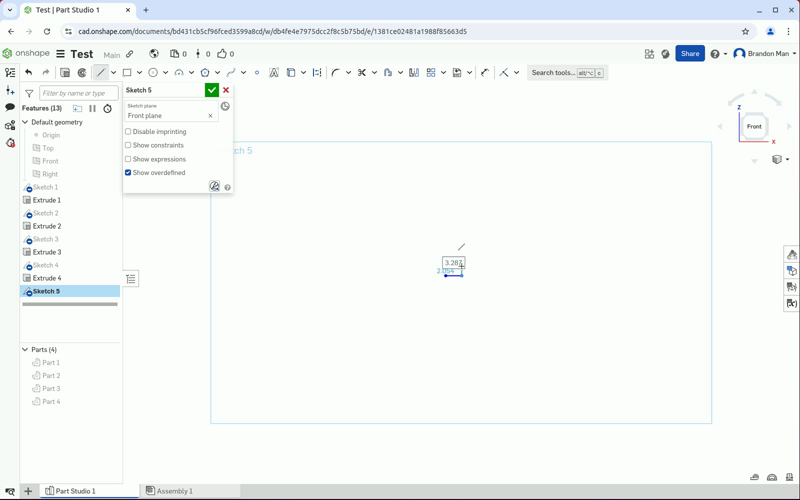
click(461, 265)
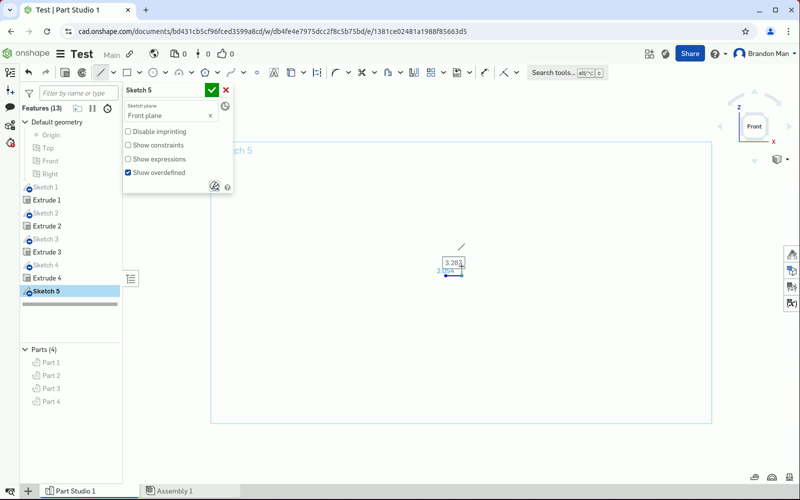
key_up(shift)
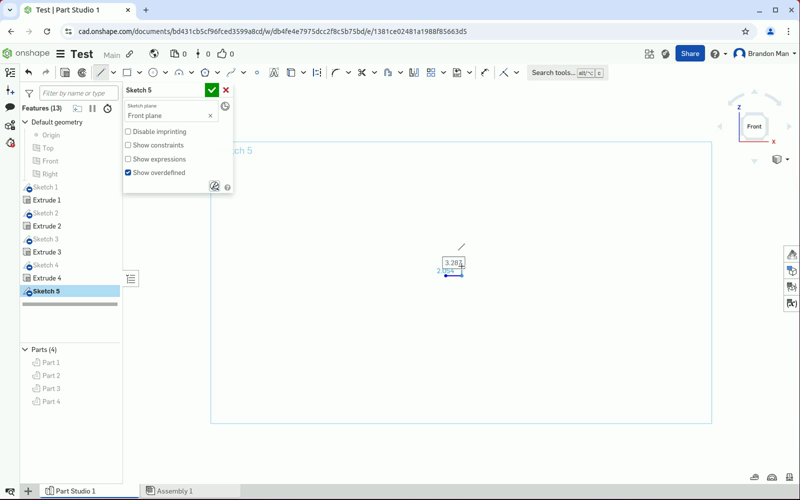
key(esc)
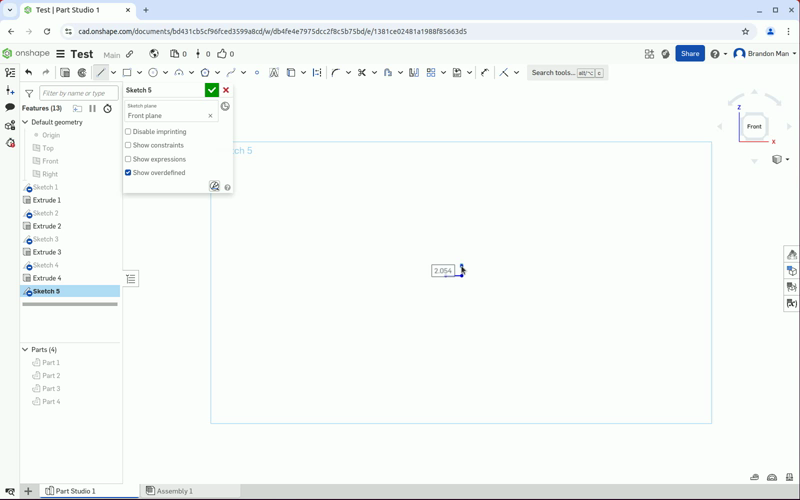
key(a)
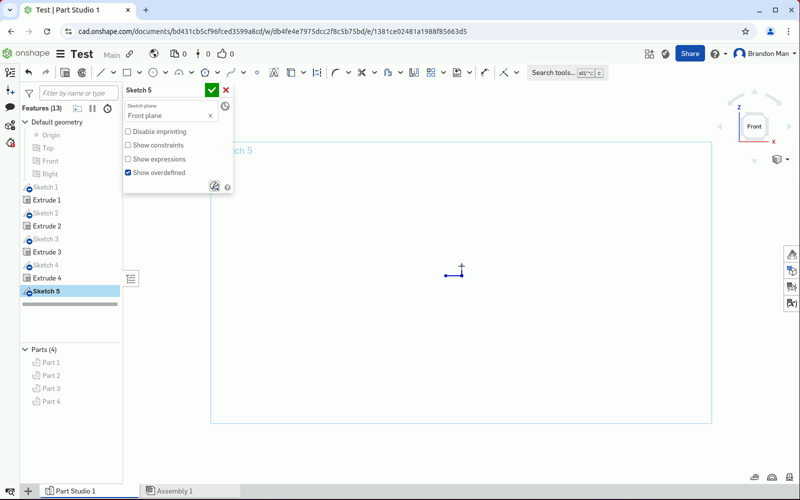
mouse_move(461, 265)
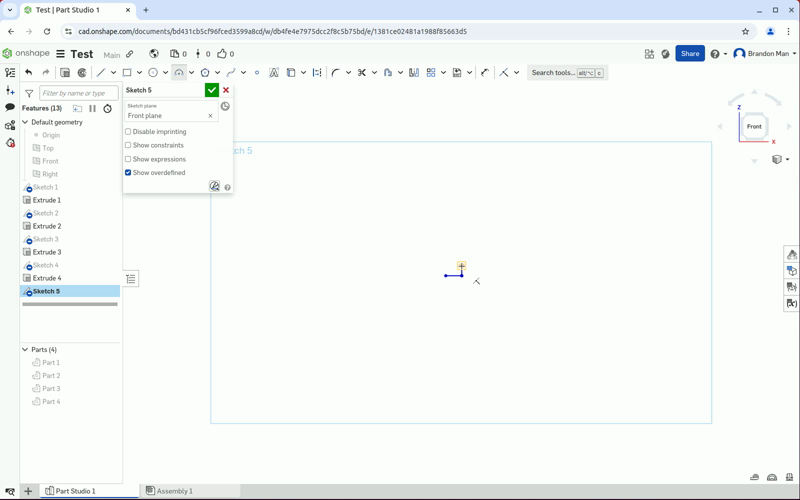
click(461, 265)
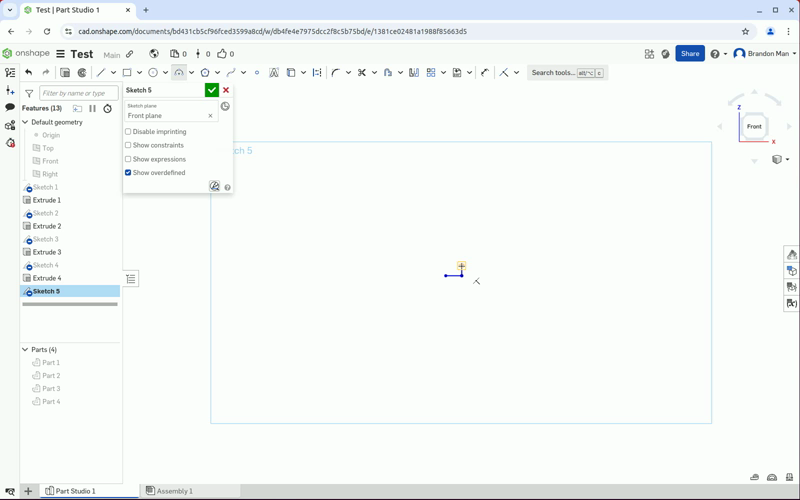
mouse_move(445, 275)
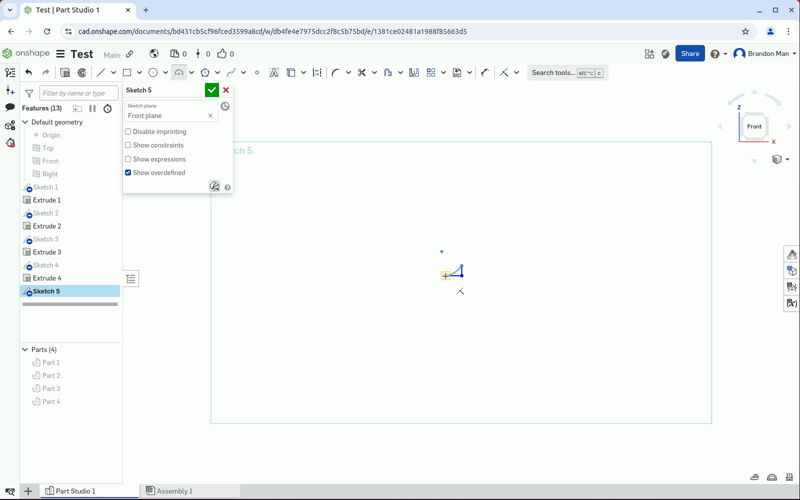
click(445, 275)
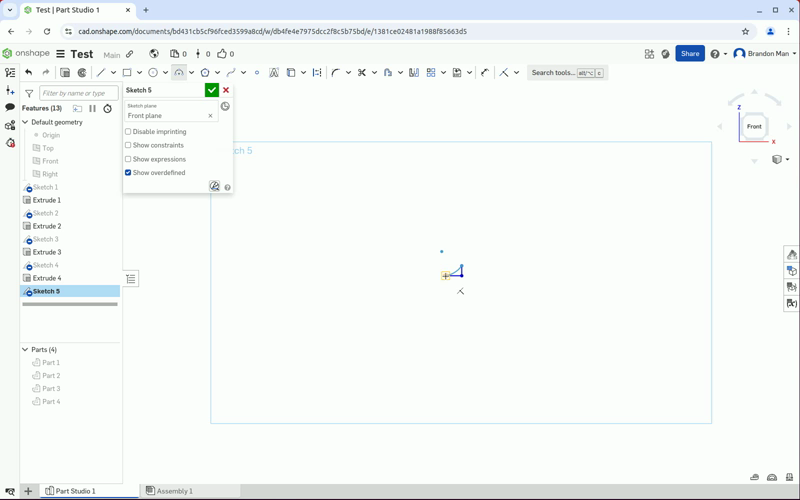
key_down(shift)
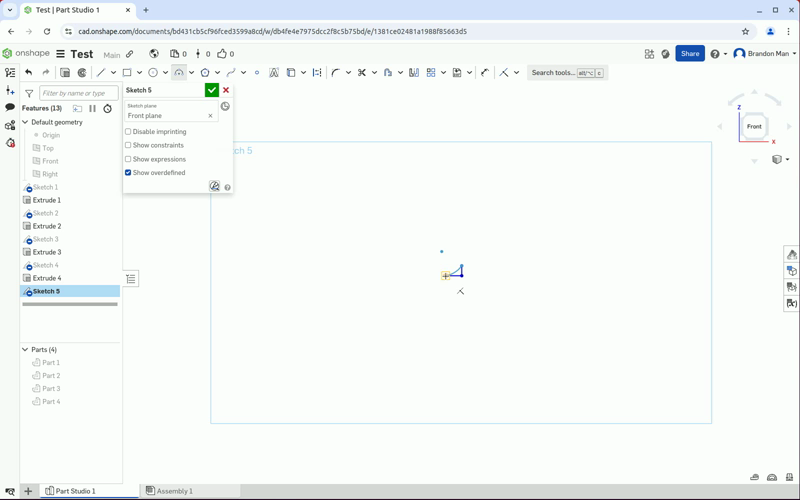
mouse_move(452, 268)
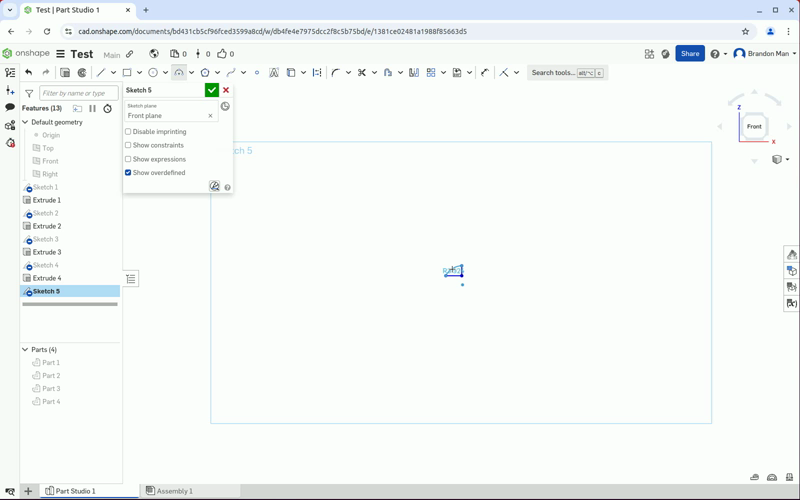
click(452, 268)
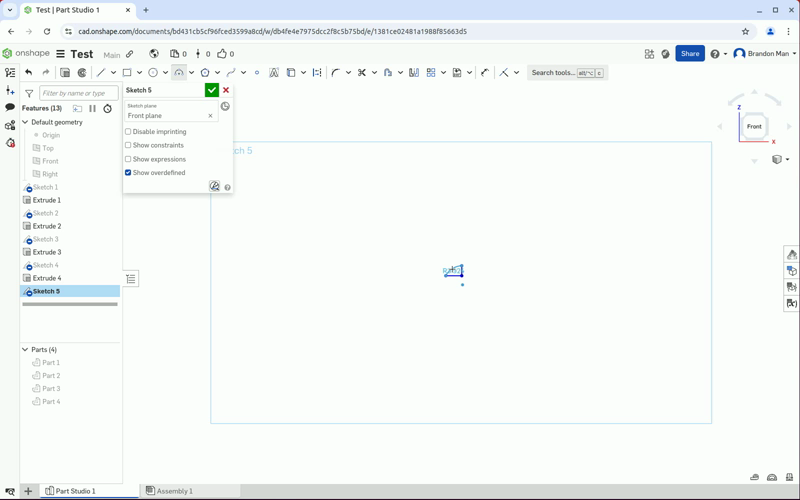
key_up(shift)
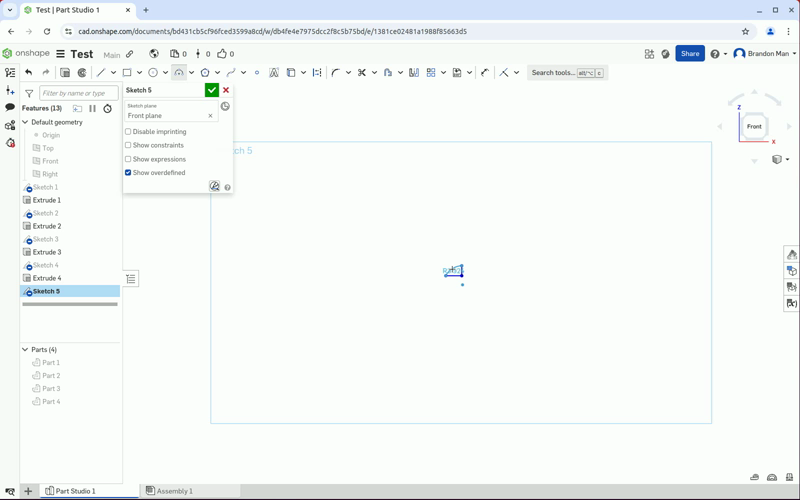
key(esc)
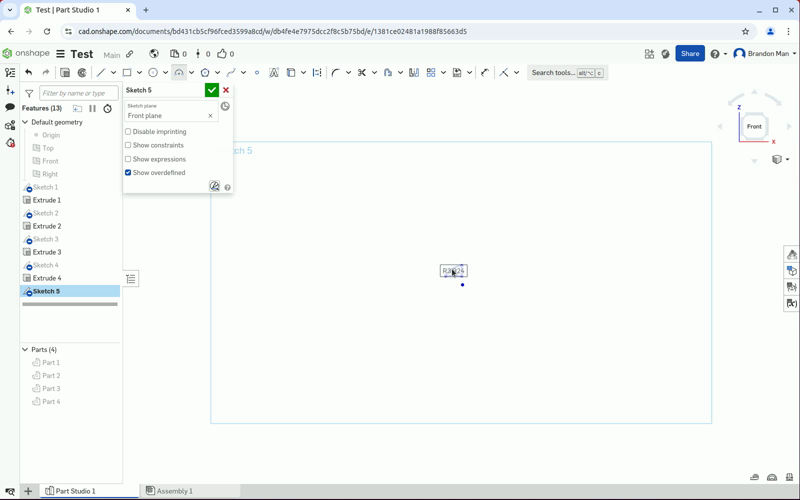
mouse_move(456, 272)
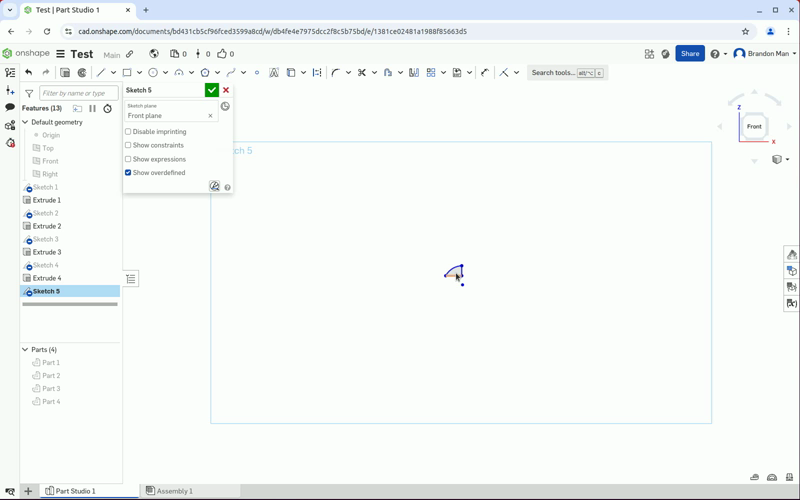
scroll(6)
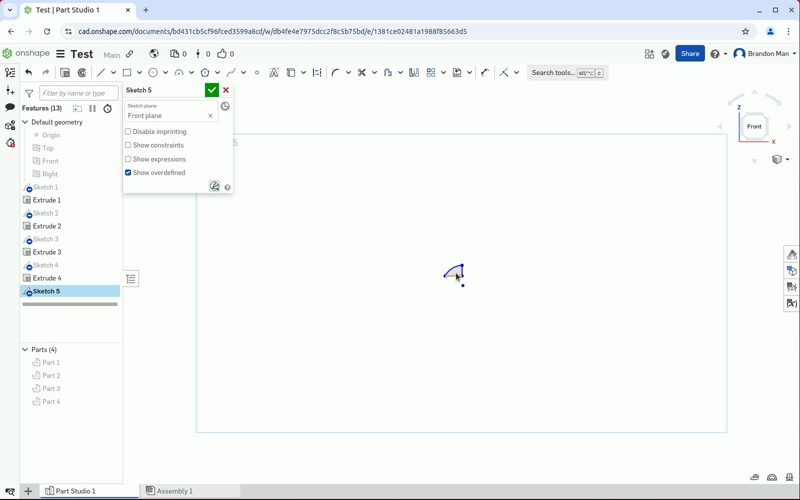
scroll(6)
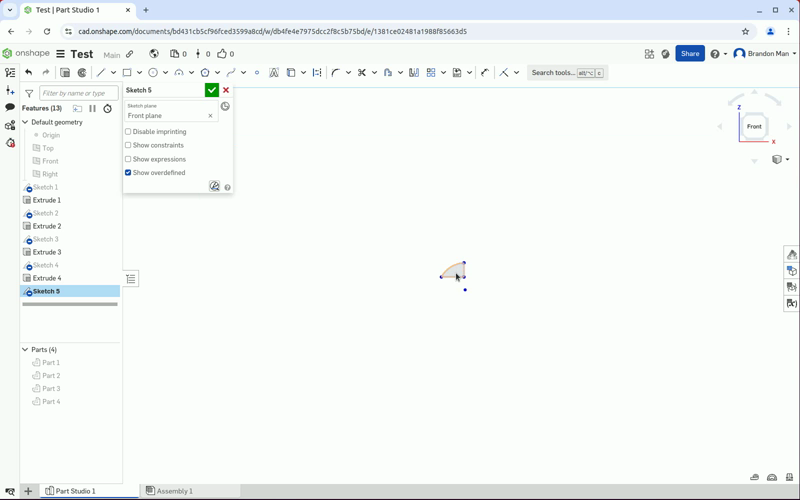
scroll(6)
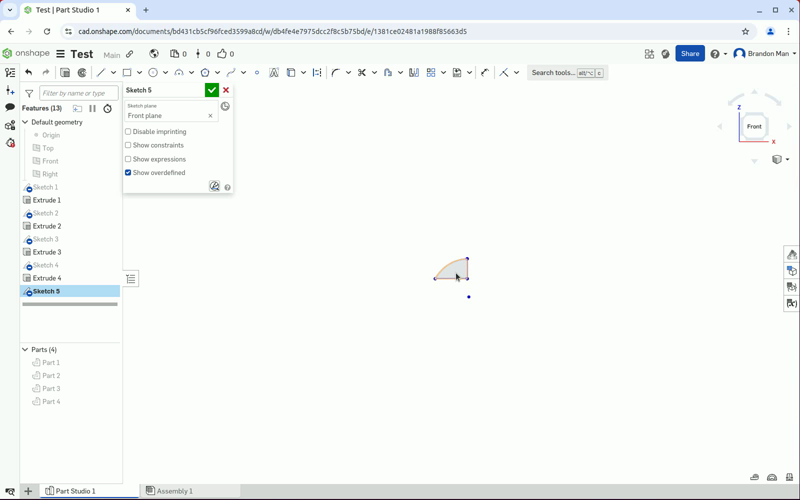
scroll(6)
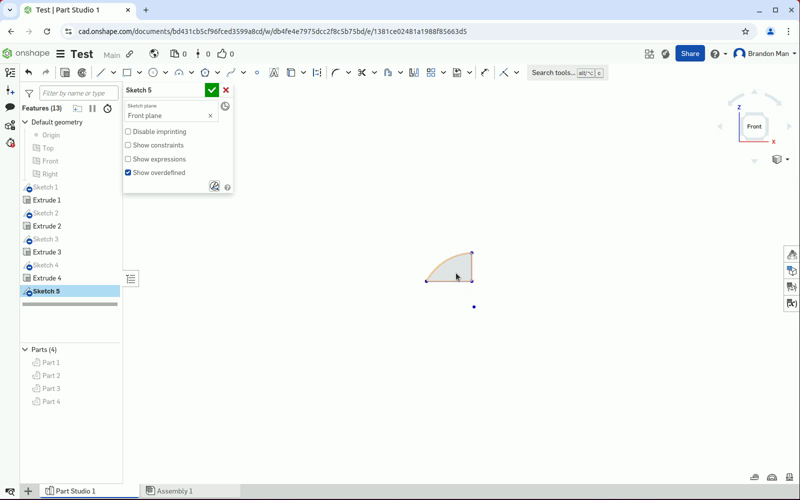
scroll(6)
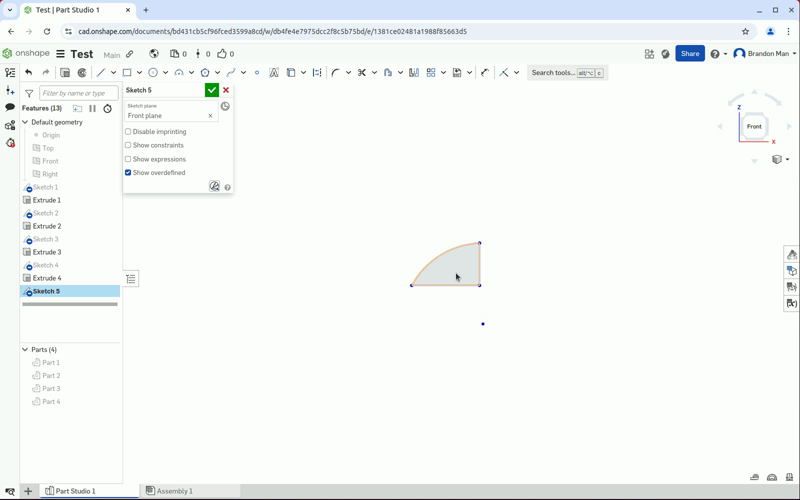
scroll(6)
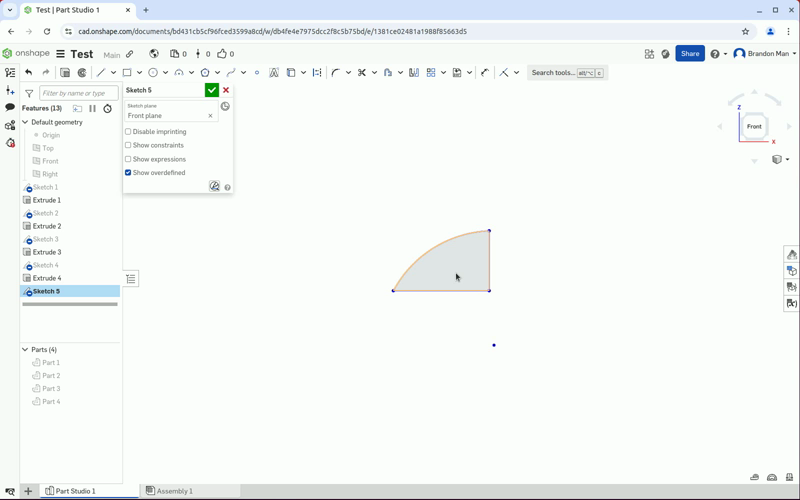
scroll(6)
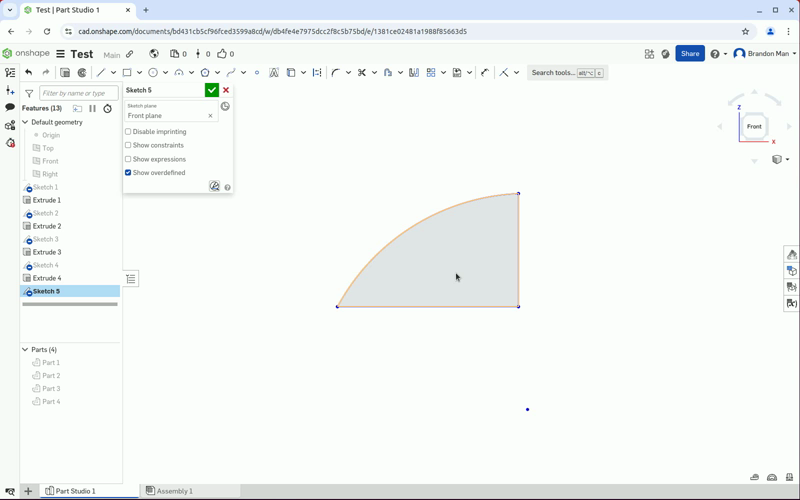
click(456, 272)
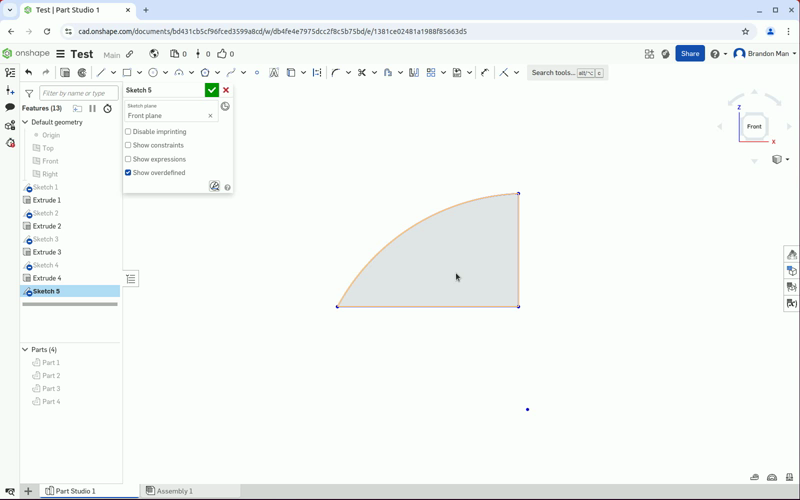
scroll(-6)
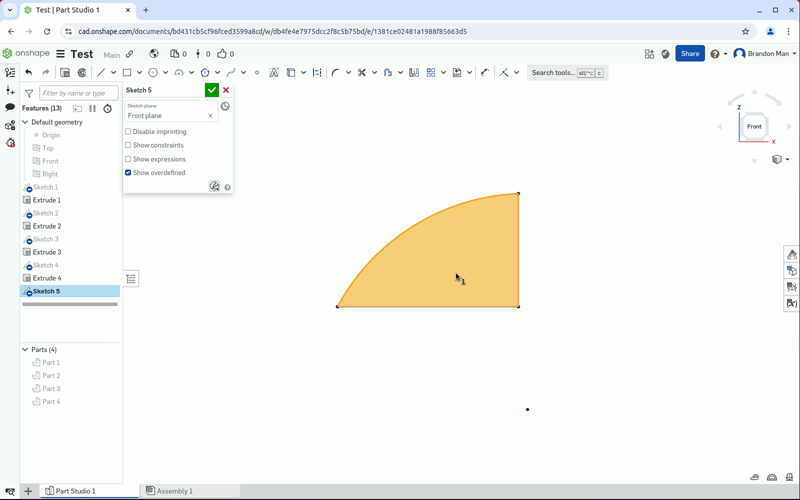
scroll(-6)
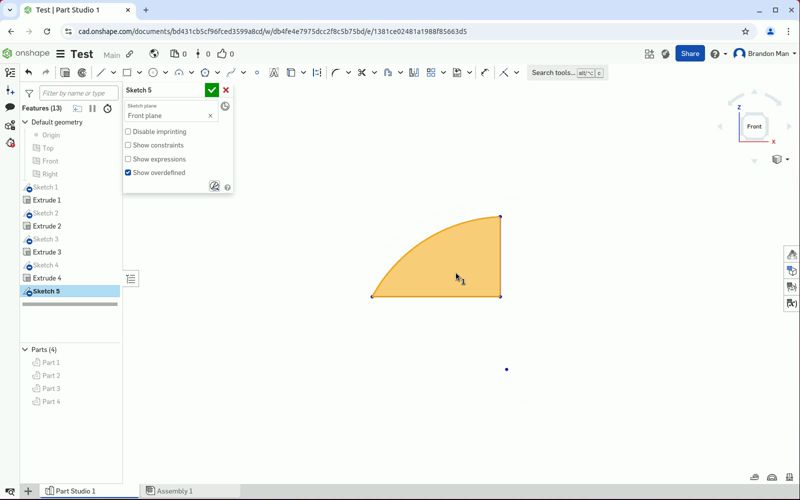
scroll(-6)
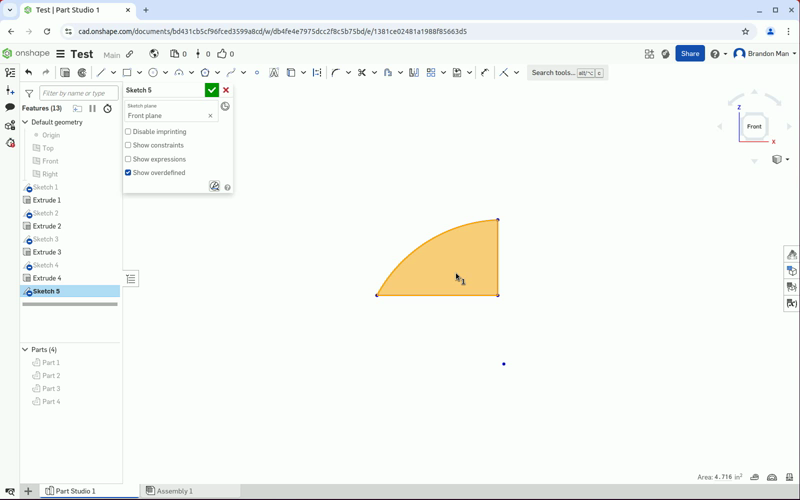
scroll(-6)
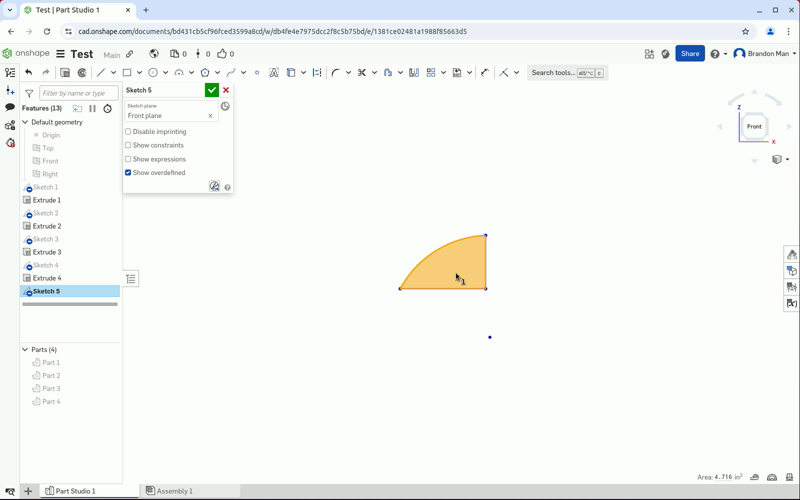
scroll(-6)
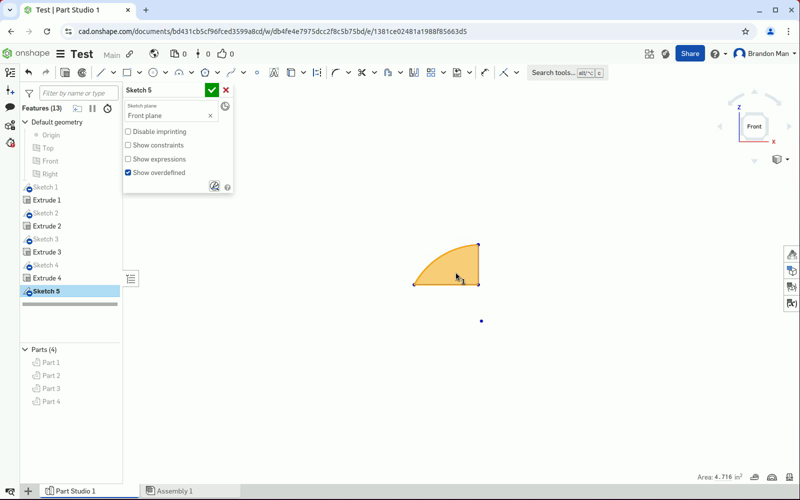
scroll(-6)
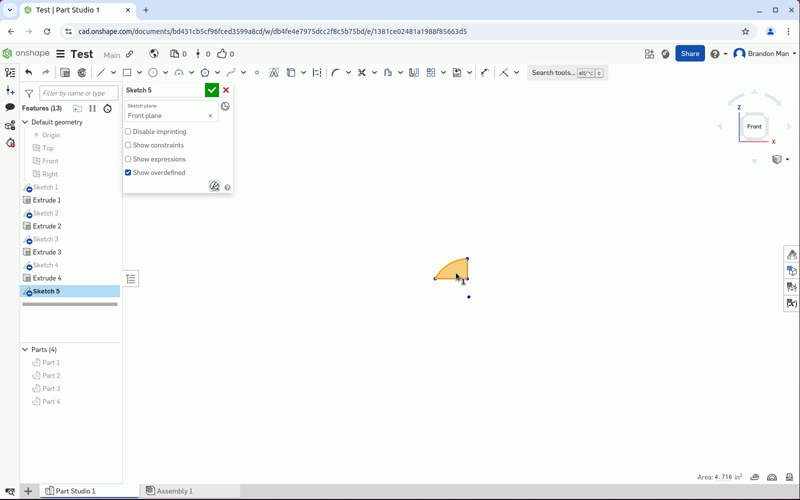
scroll(-6)
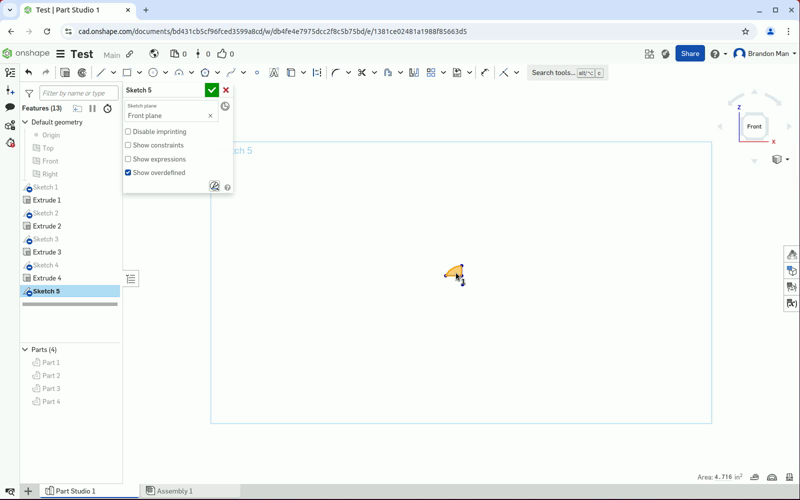
mouse_move(73, 352)
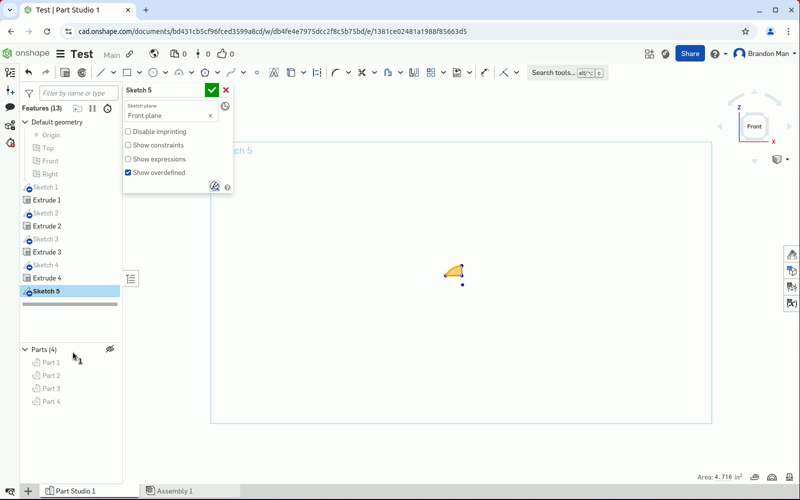
key(shift+y)
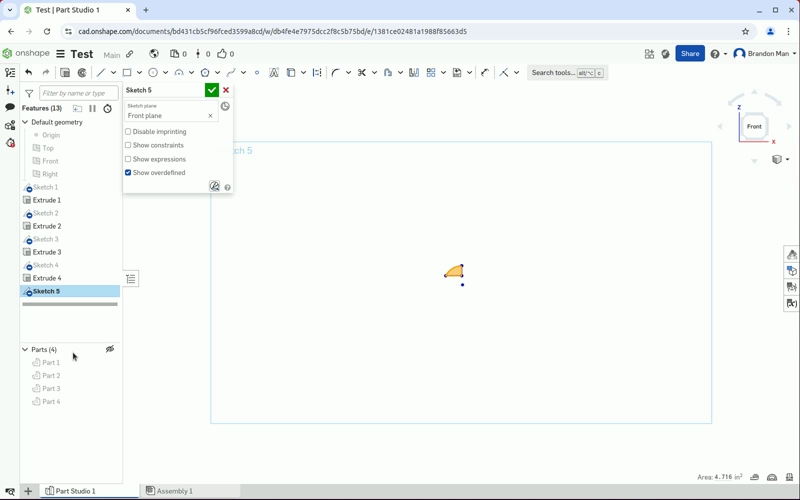
key(shift+e)
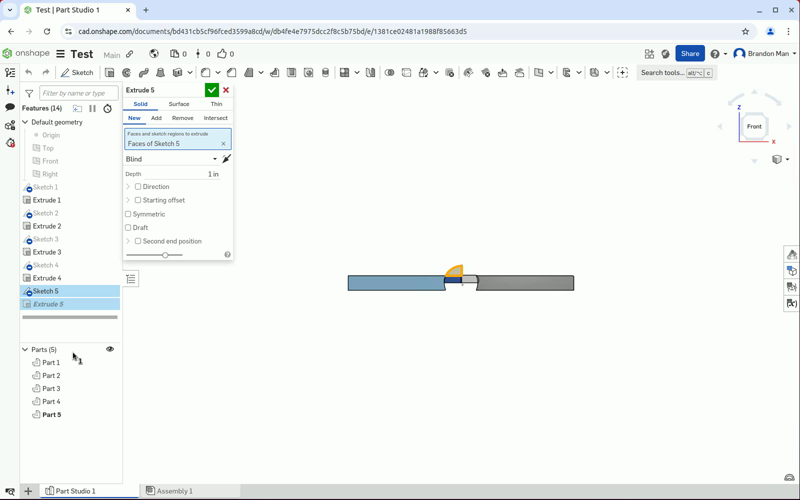
mouse_move(143, 106)
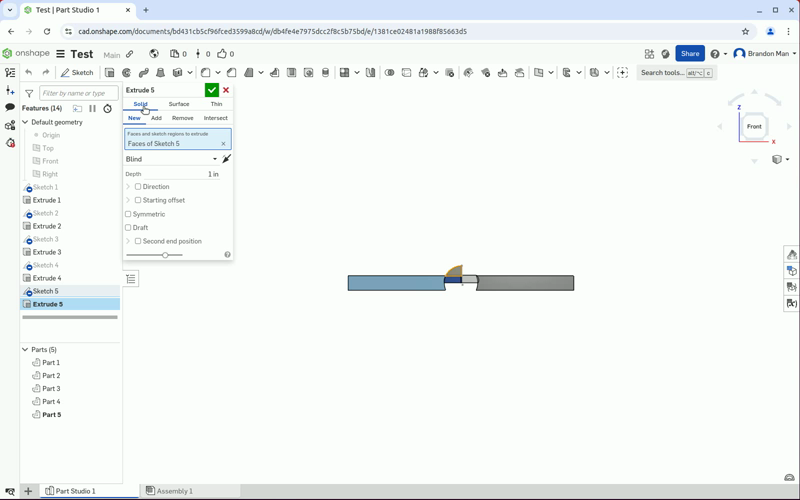
click(143, 106)
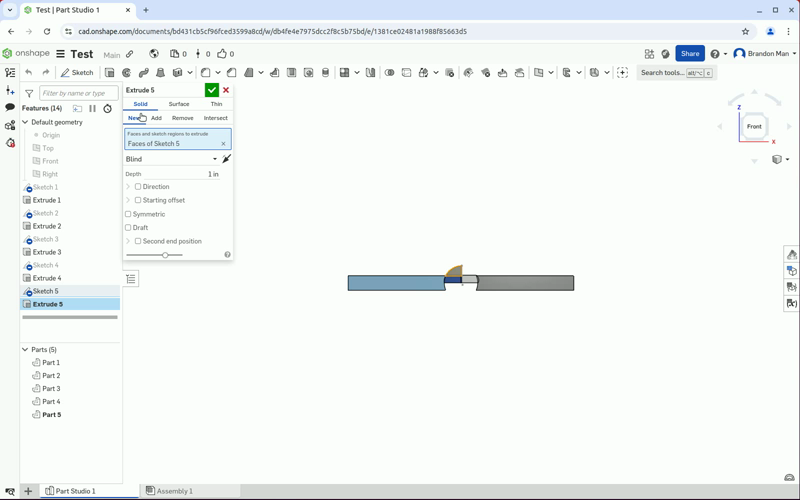
mouse_move(137, 120)
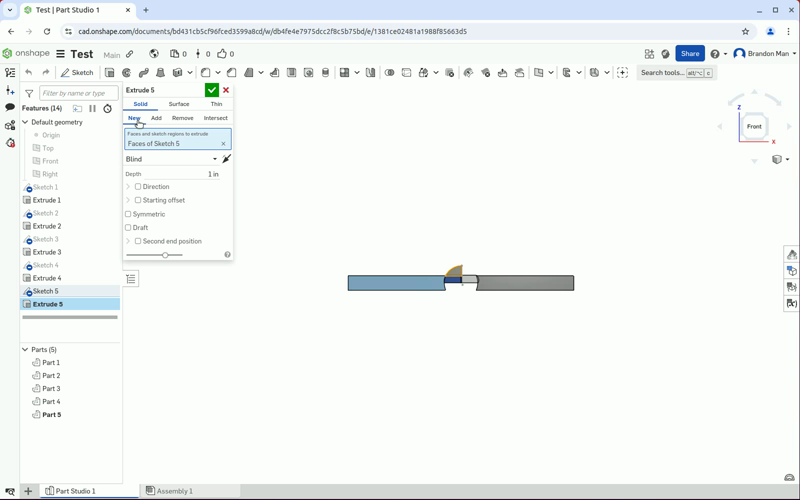
click(137, 120)
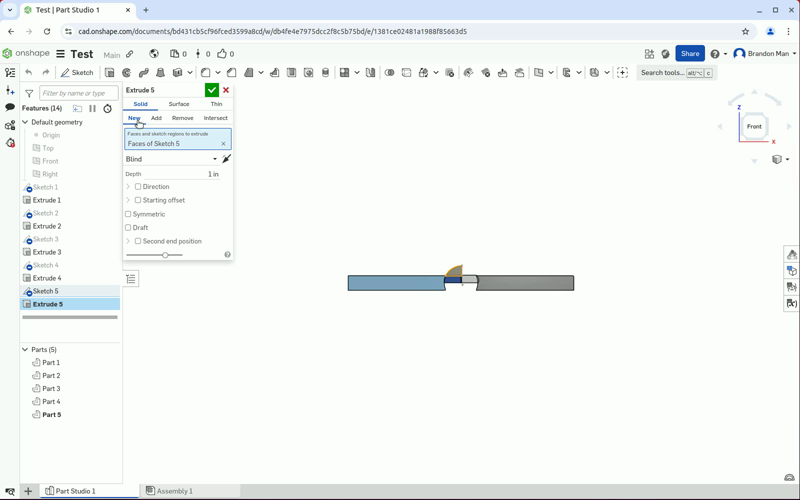
key(tab, 4)
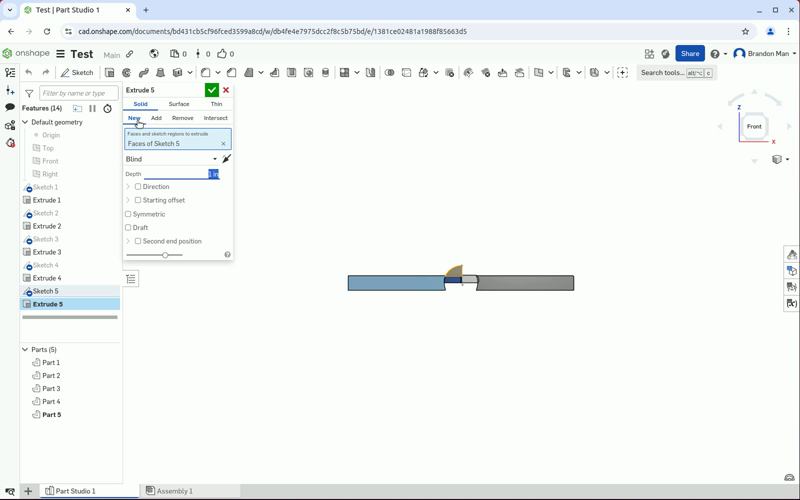
text(-14.443)
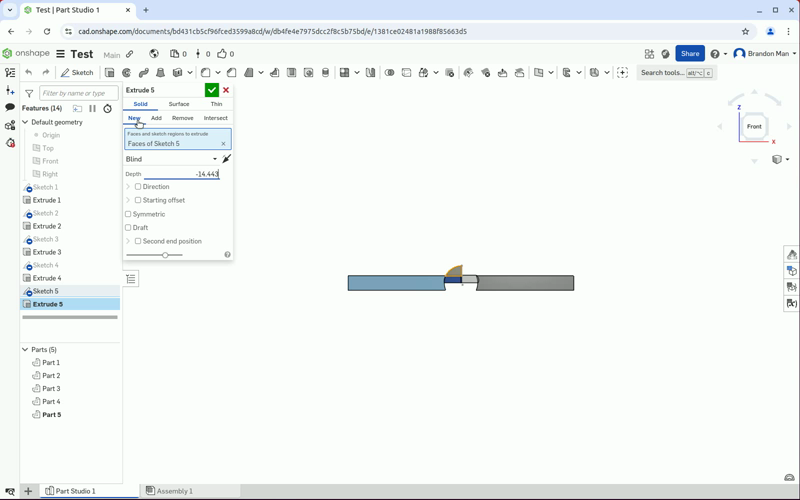
key(enter)
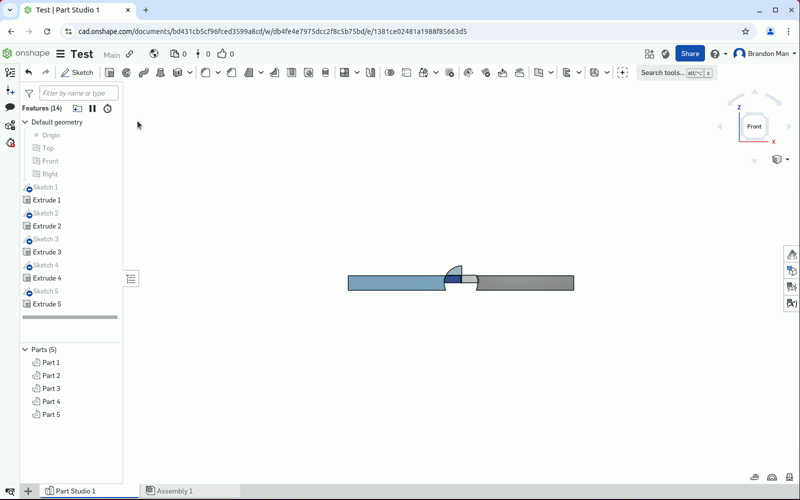
key(shift+h)
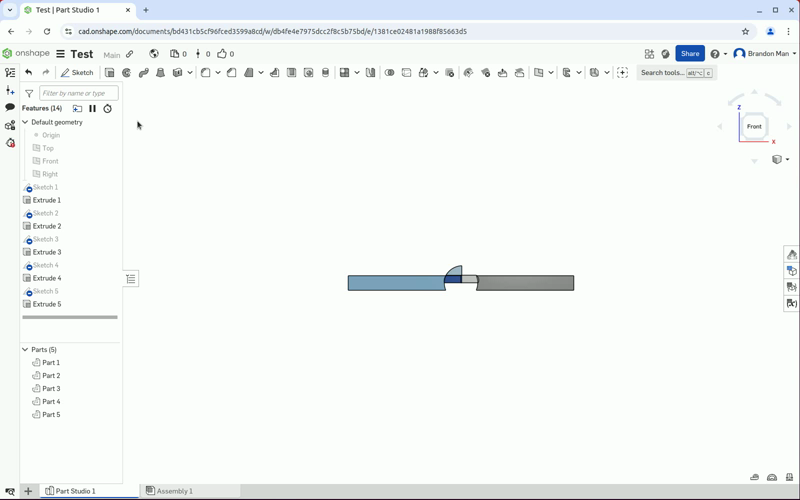
key(shift+h)
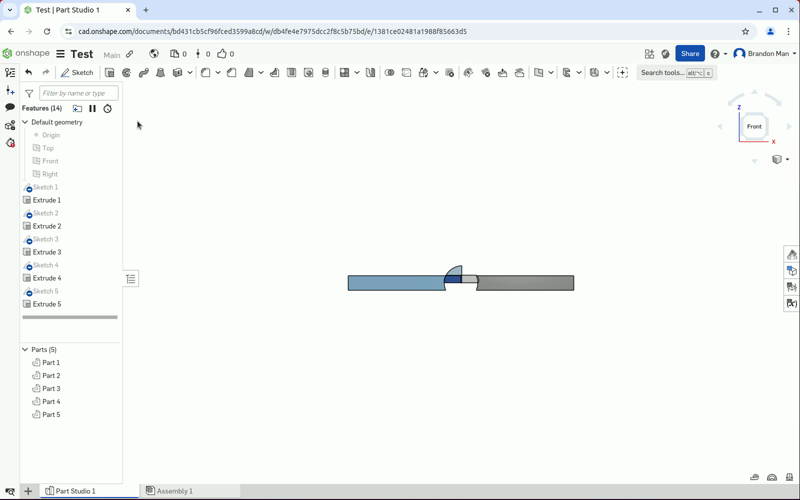
mouse_move(73, 189)
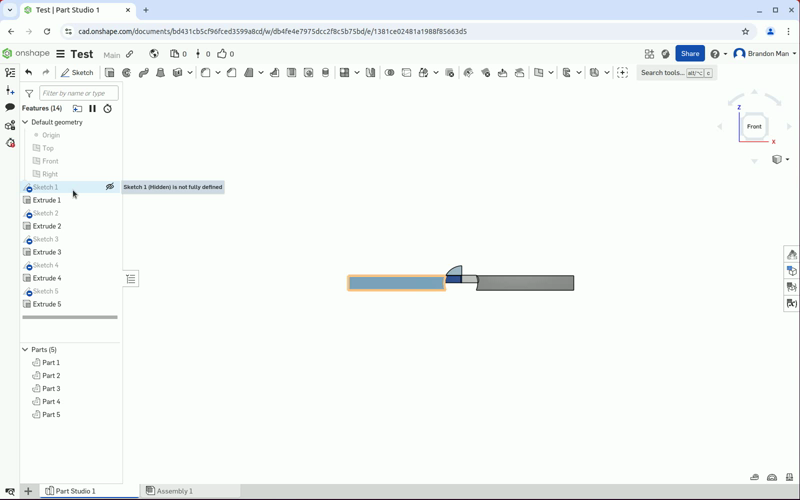
click(73, 189)
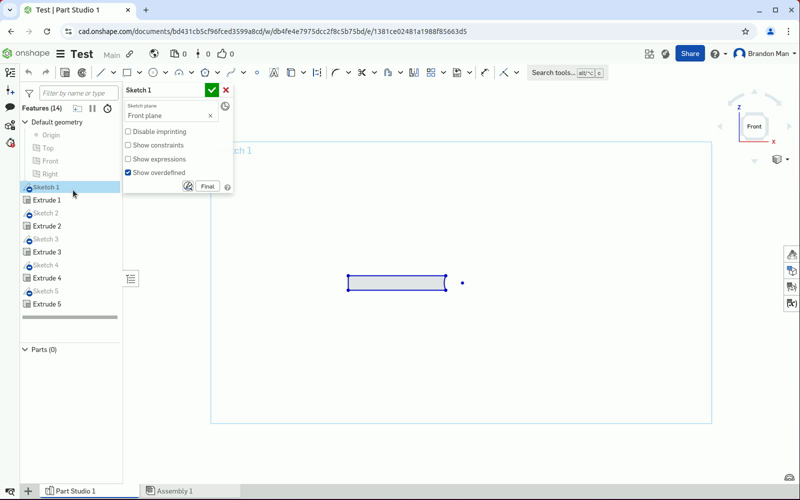
mouse_move(229, 92)
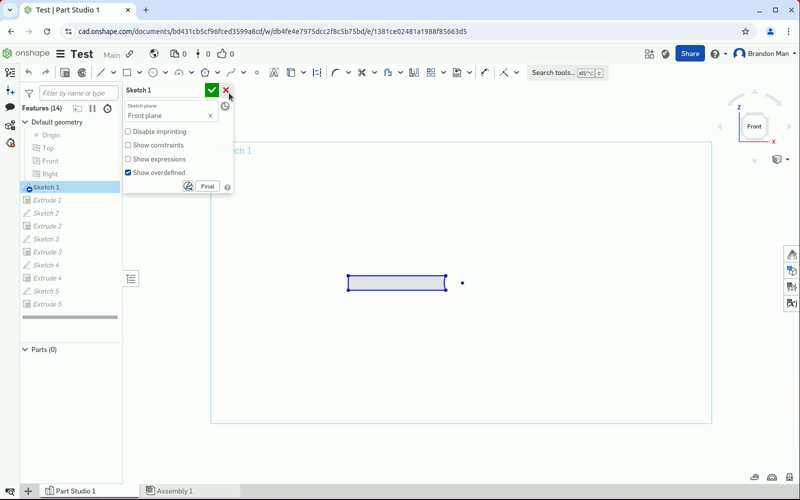
click(229, 92)
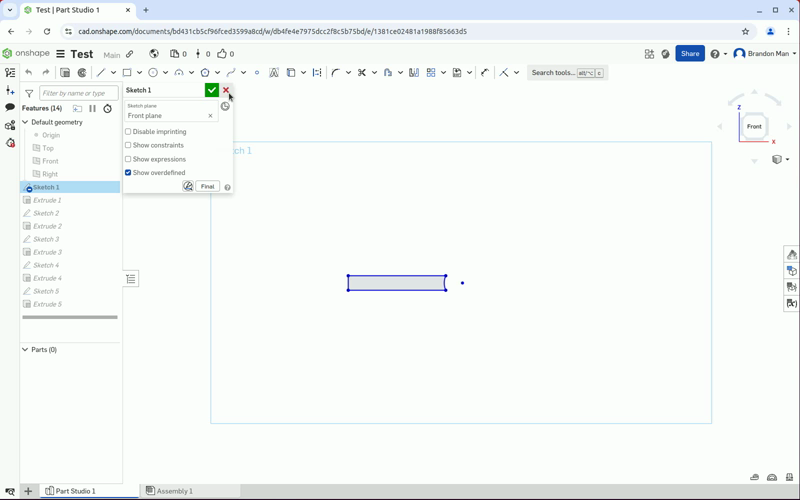
key(shift+s)
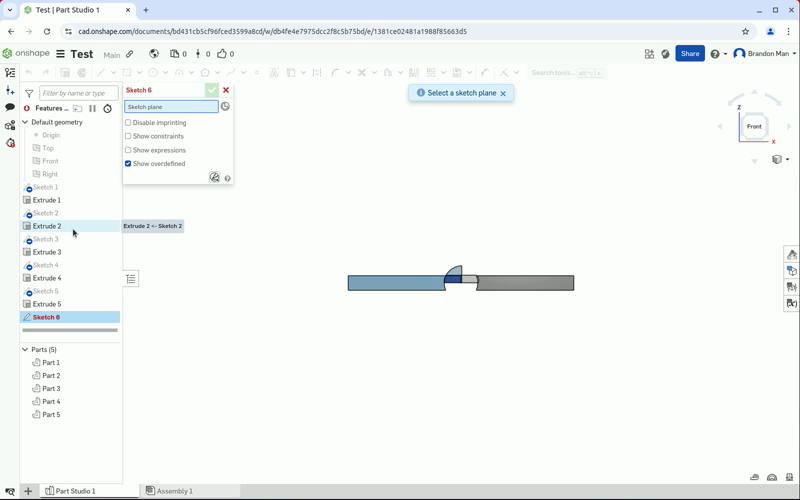
scroll(3)
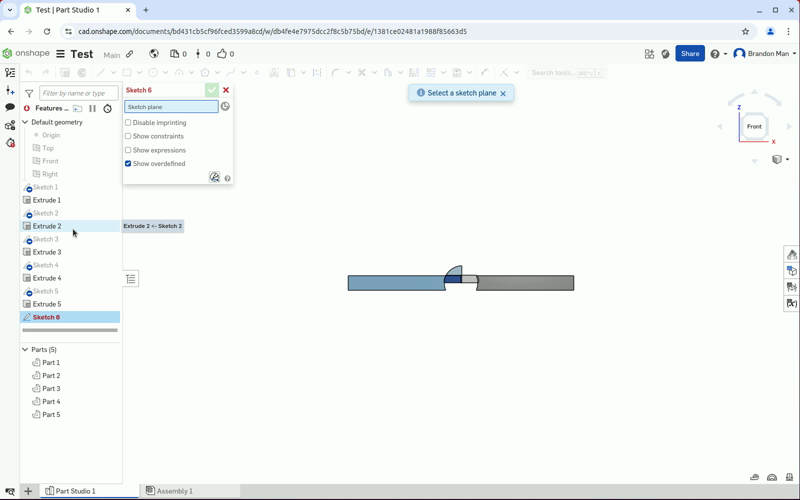
mouse_move(73, 163)
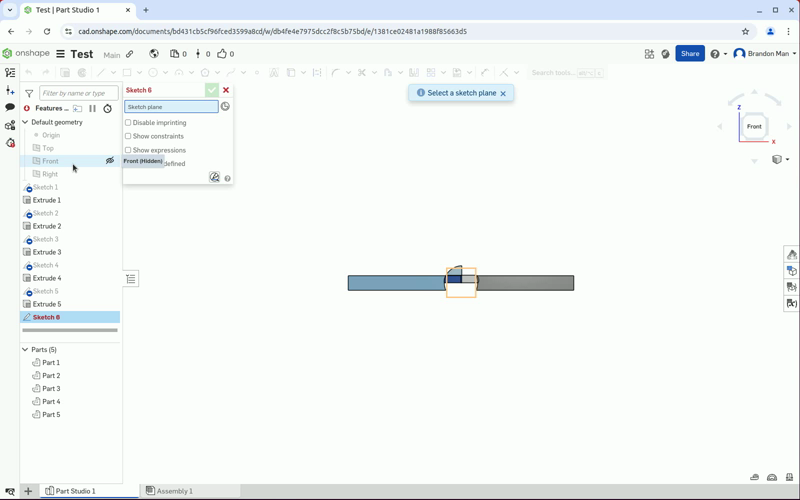
click(73, 163)
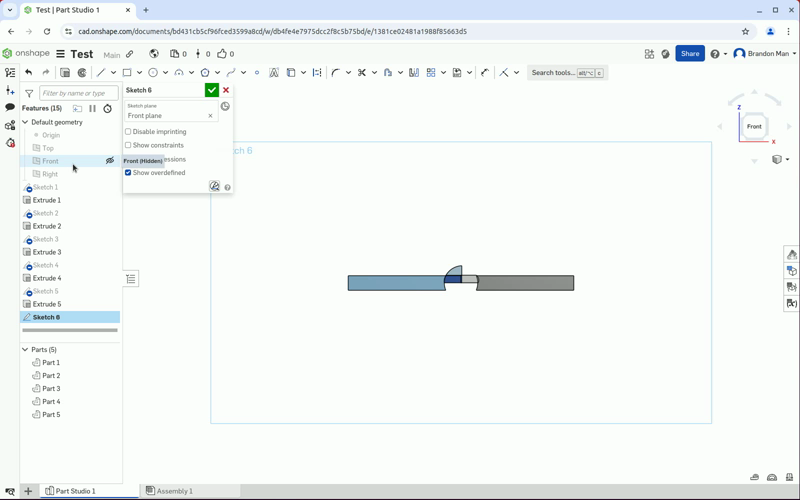
mouse_move(73, 352)
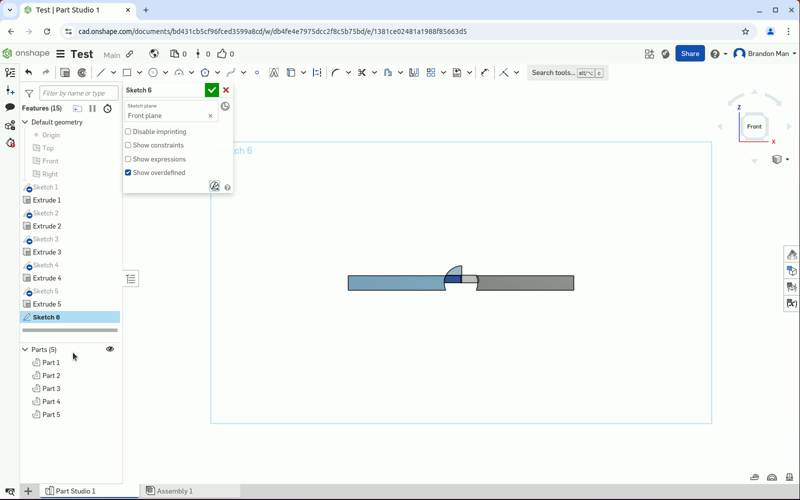
key(y)
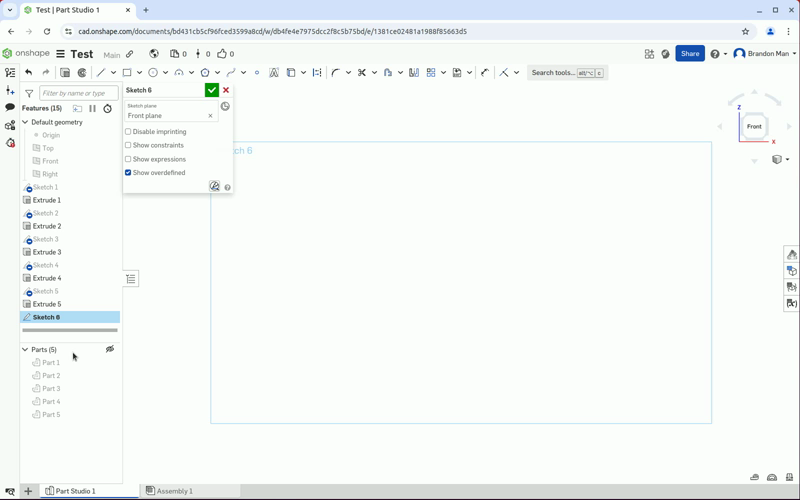
key(a)
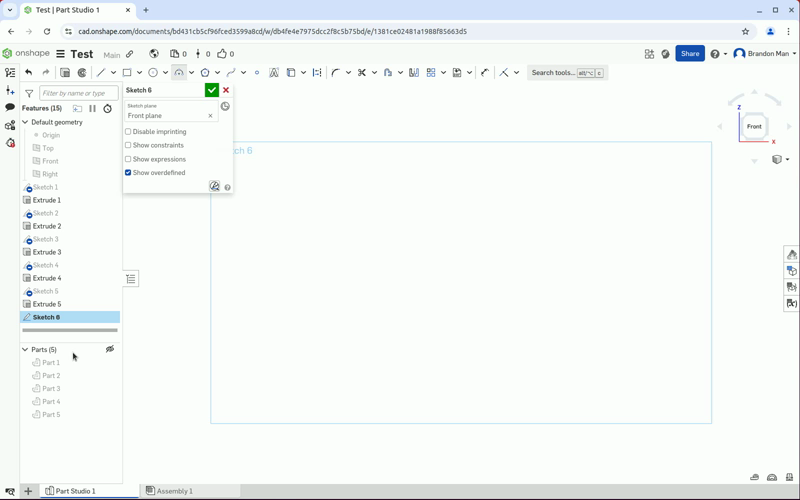
key_down(shift)
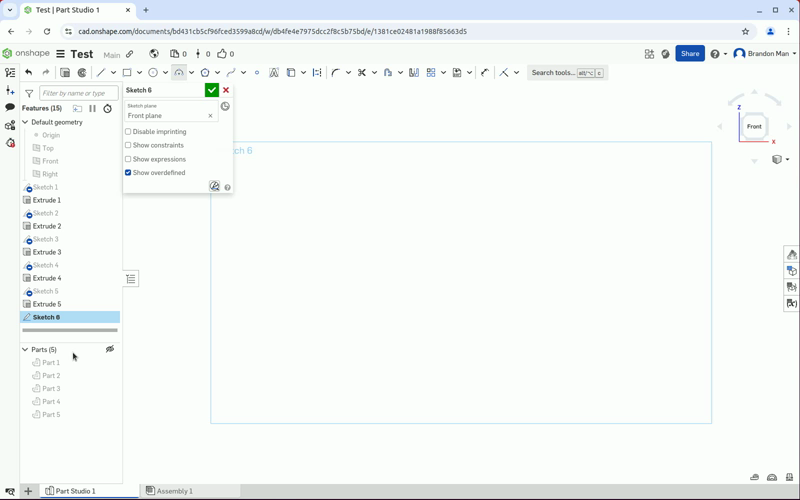
mouse_move(445, 290)
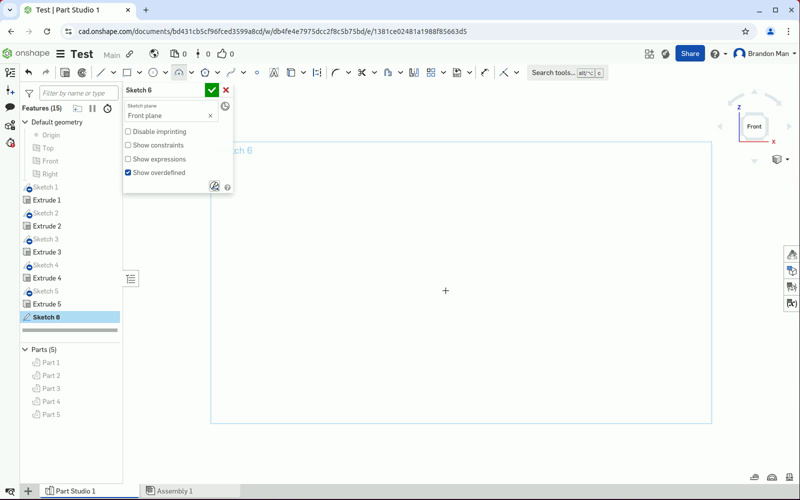
click(445, 290)
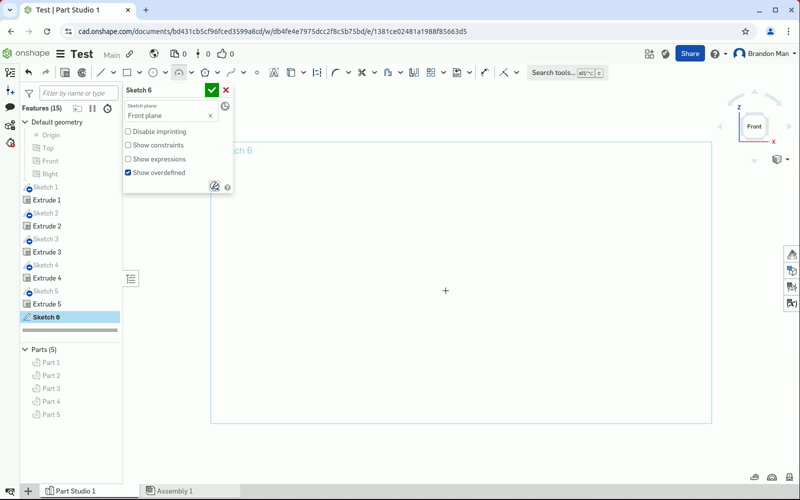
key_up(shift)
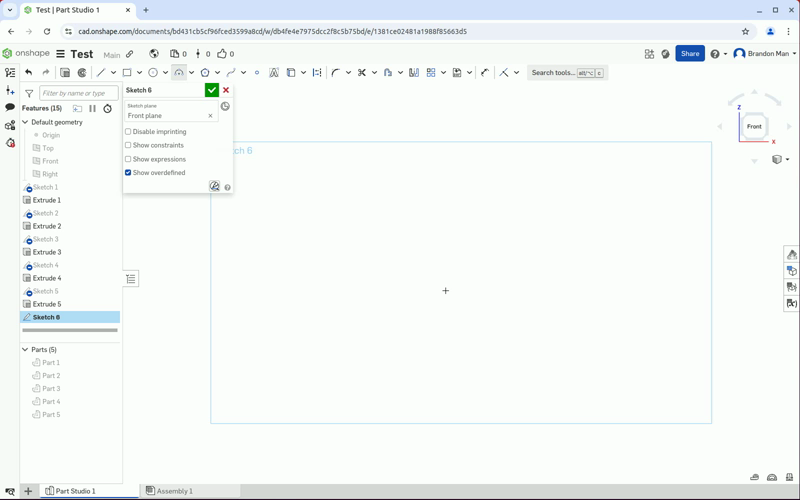
key_down(shift)
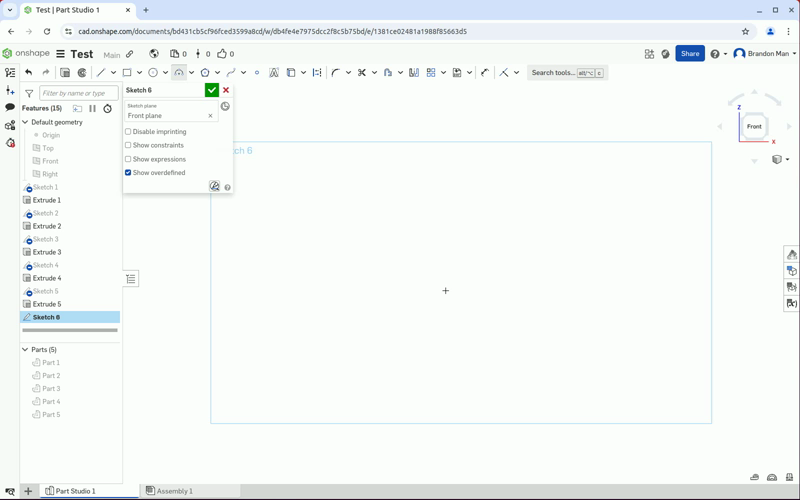
mouse_move(461, 300)
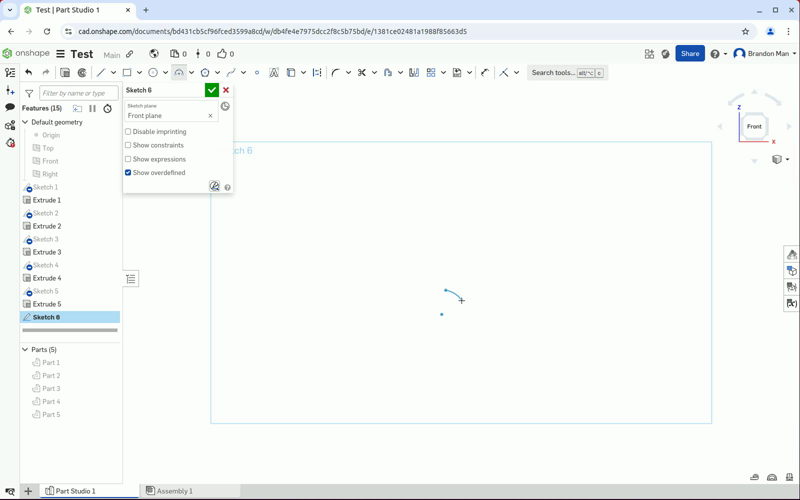
click(461, 300)
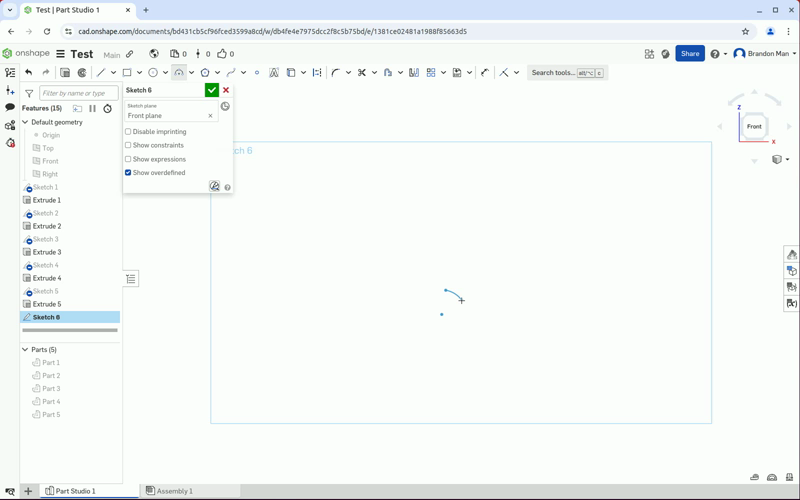
mouse_move(452, 297)
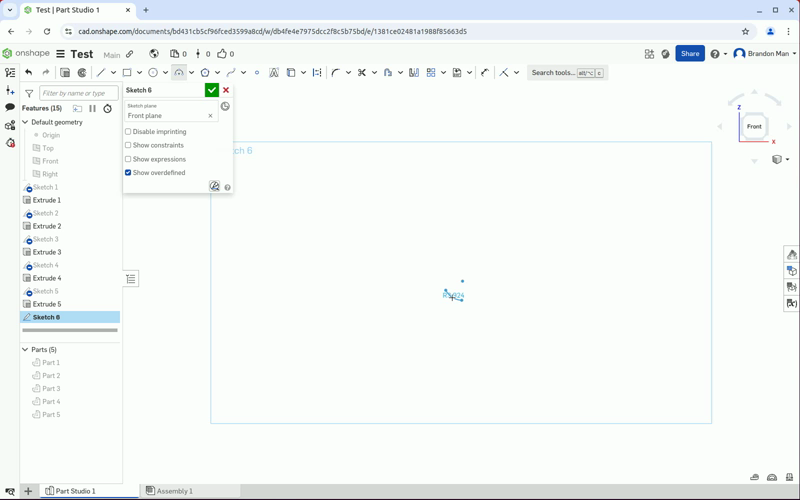
click(452, 297)
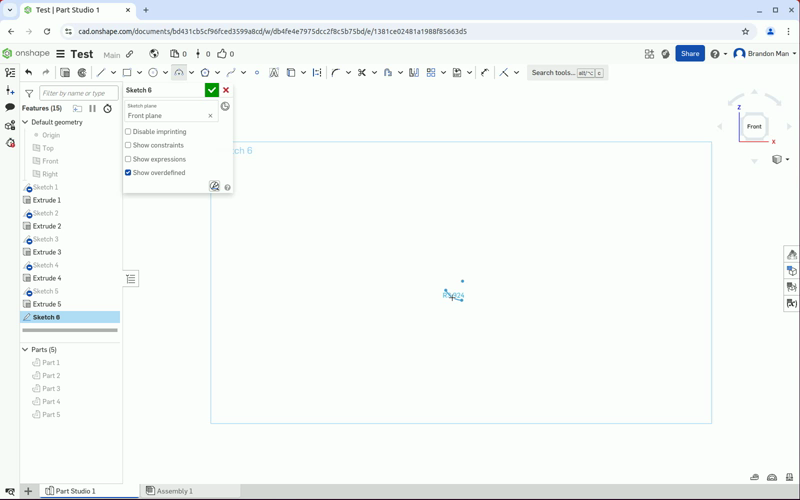
key_up(shift)
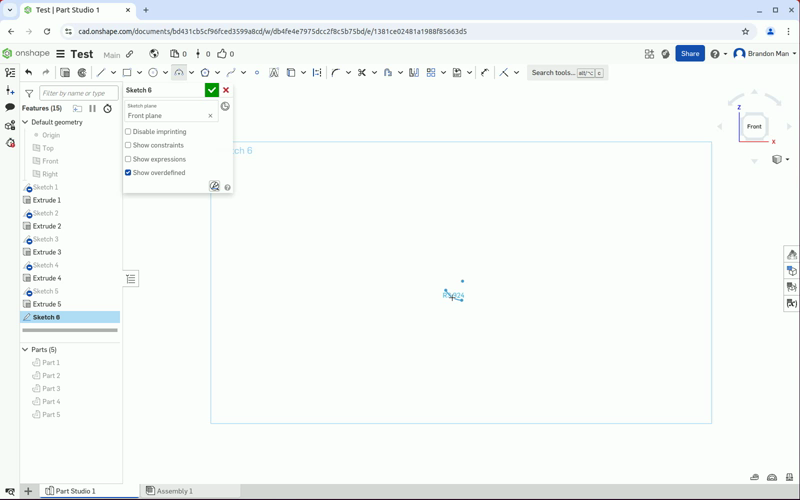
key(esc)
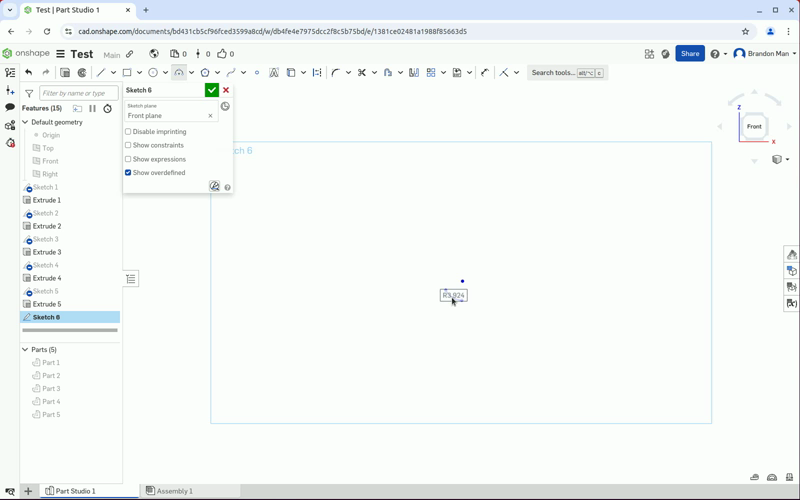
key(l)
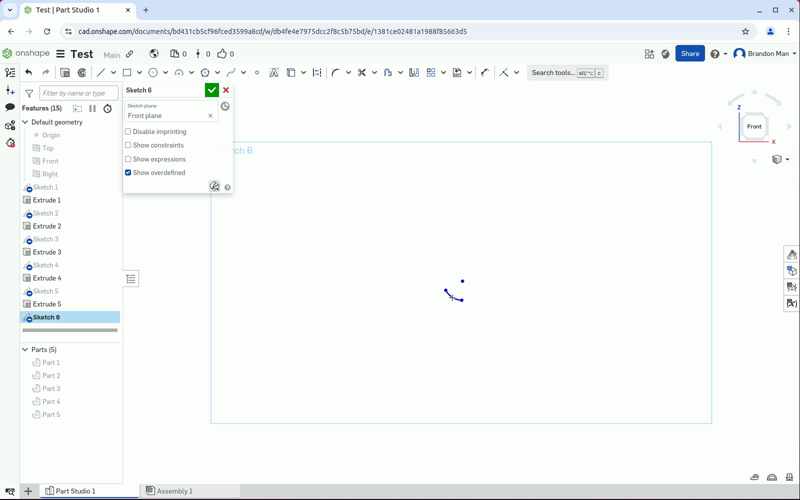
mouse_move(461, 300)
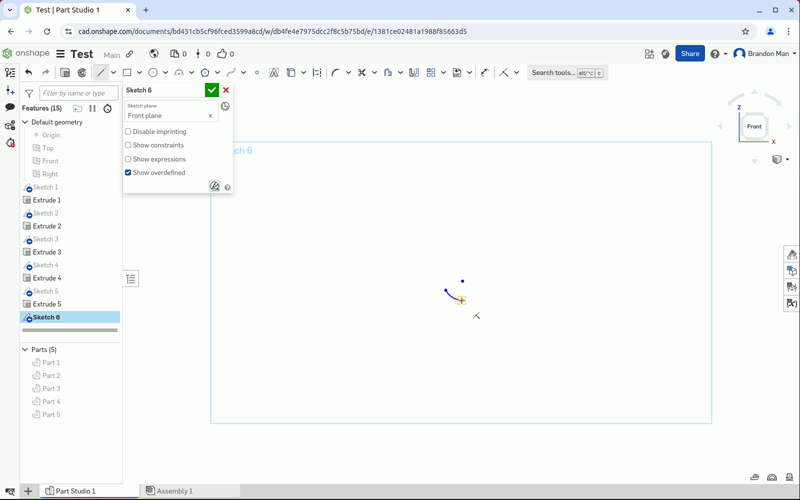
click(461, 300)
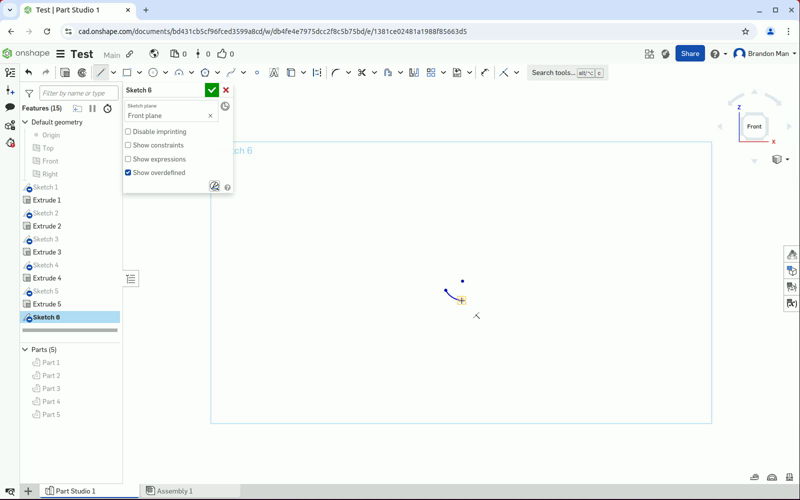
key_down(shift)
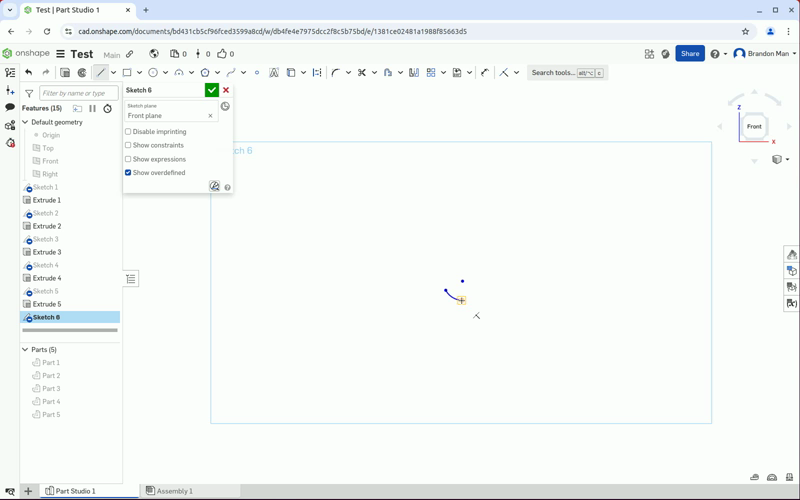
mouse_move(491, 300)
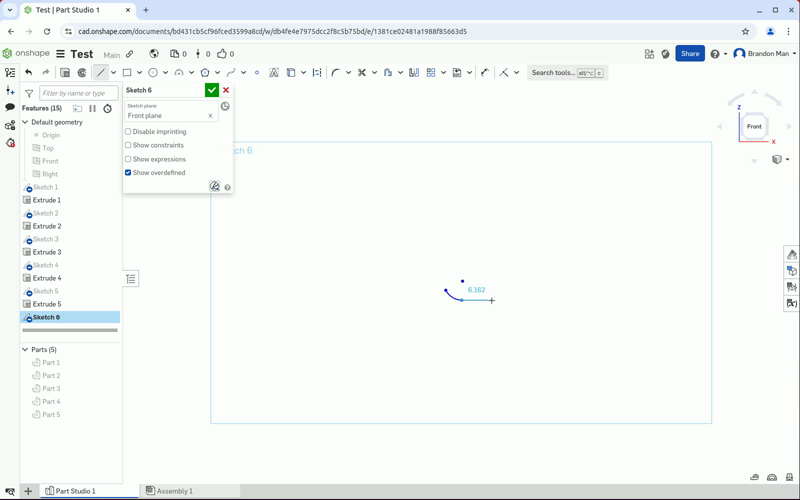
mouse_move(461, 290)
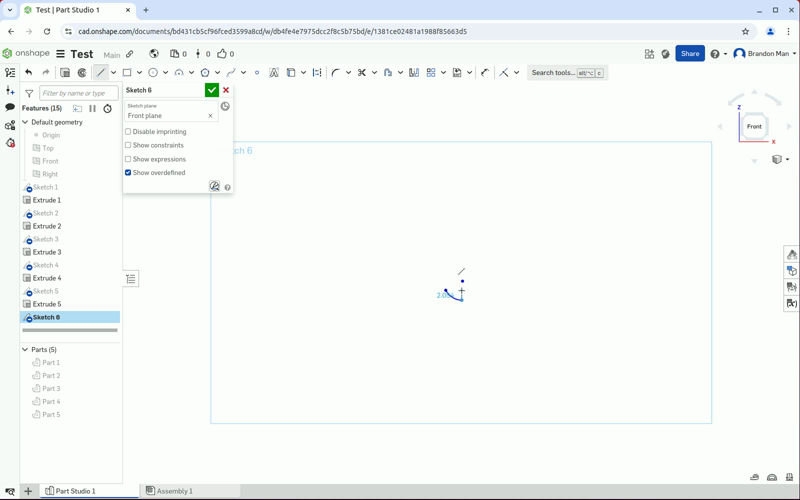
click(461, 290)
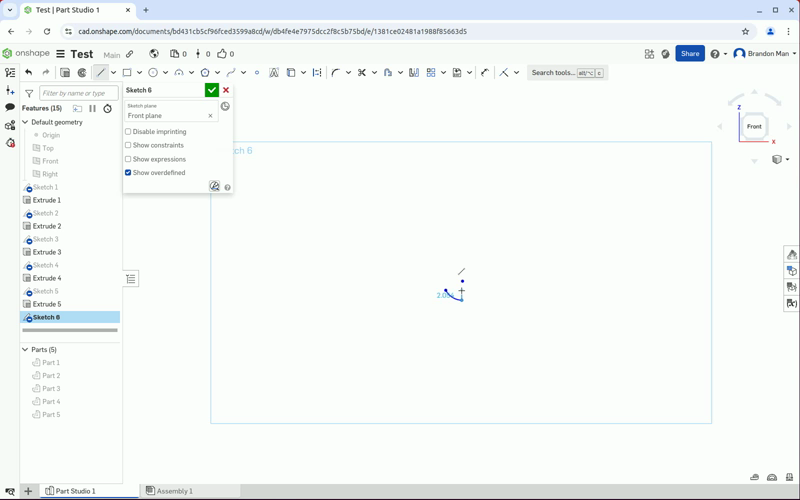
key_up(shift)
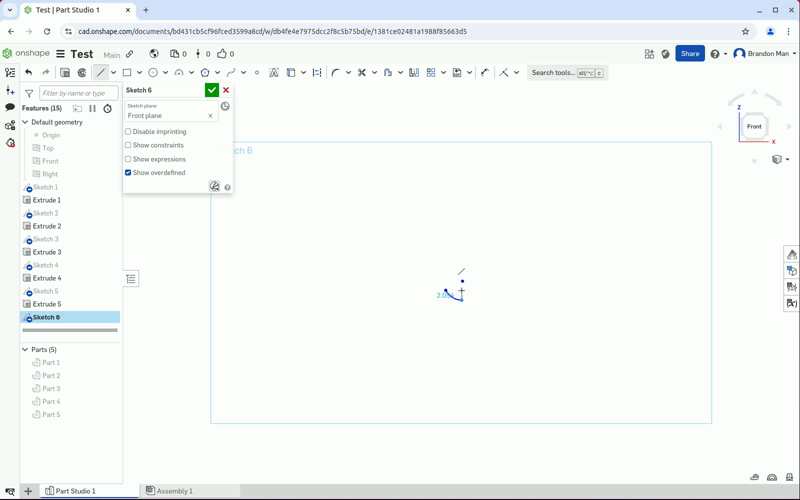
mouse_move(491, 290)
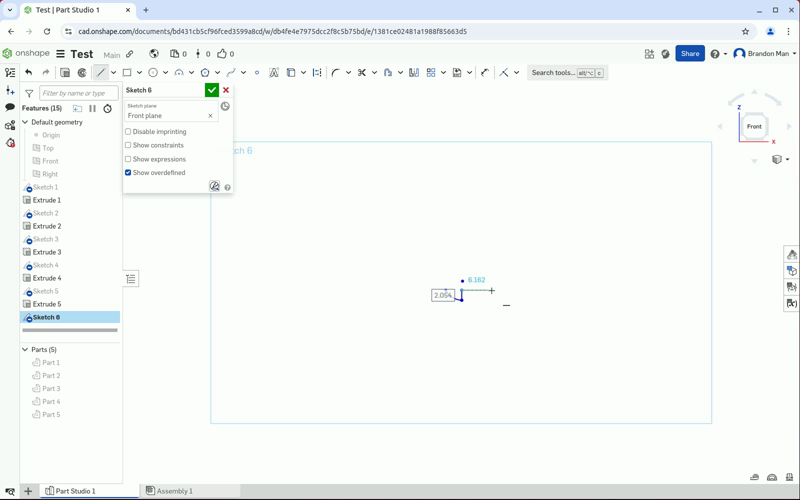
key_down(shift)
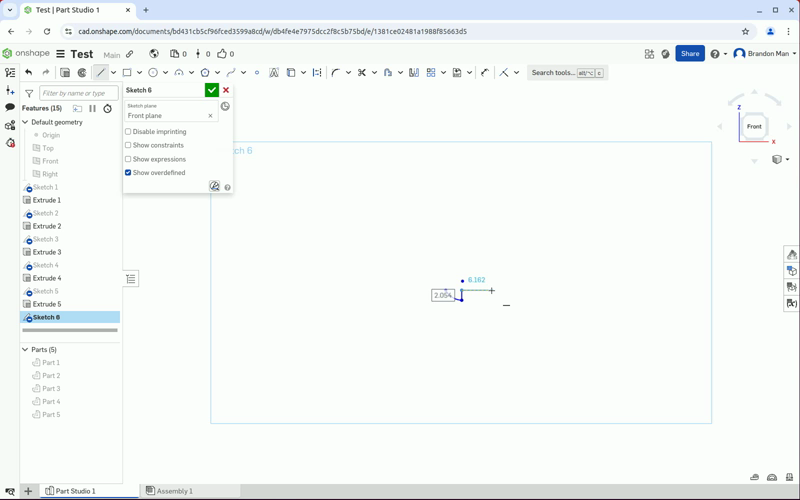
mouse_move(445, 290)
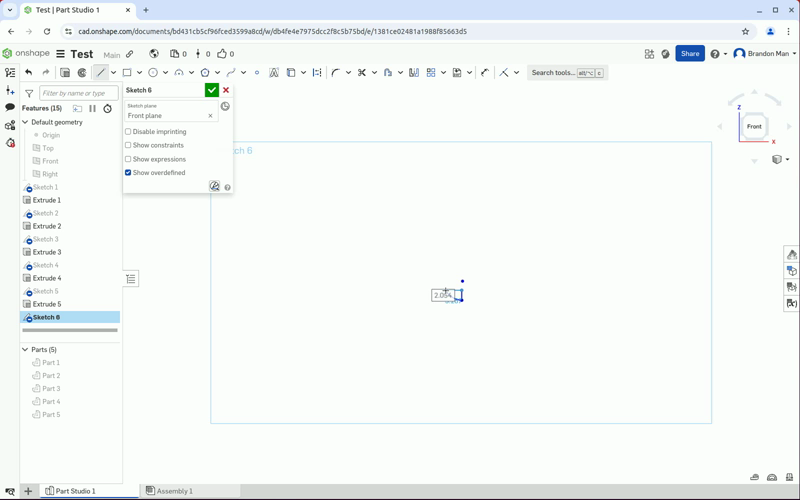
key_up(shift)
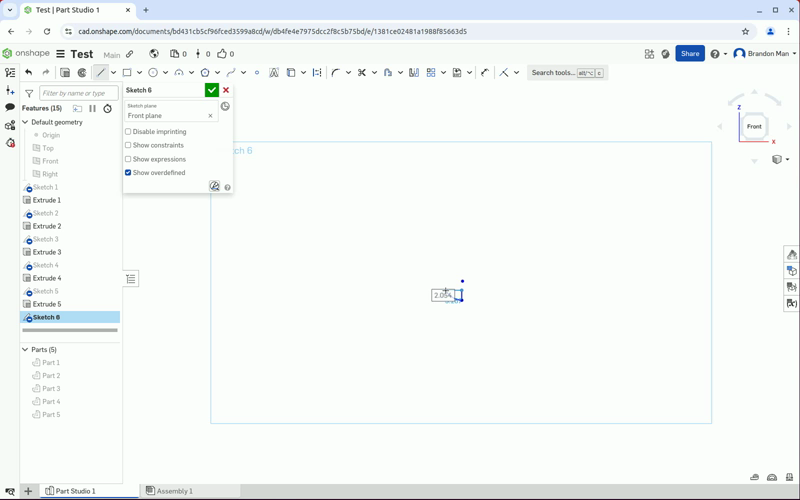
click(445, 290)
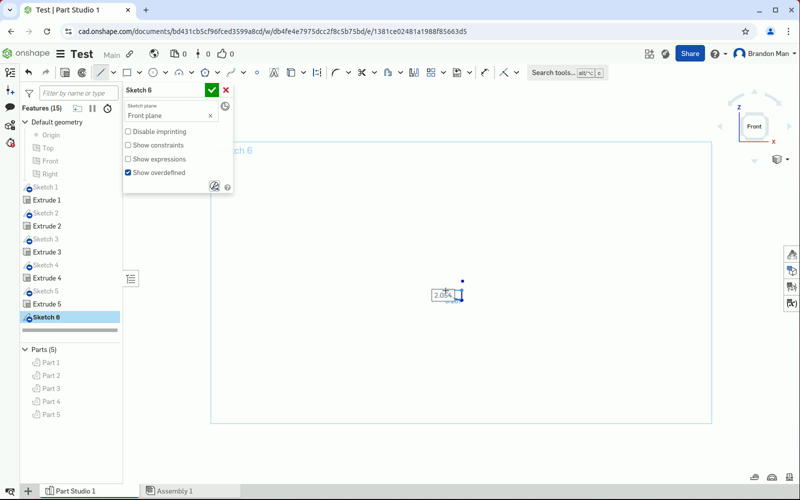
key(esc)
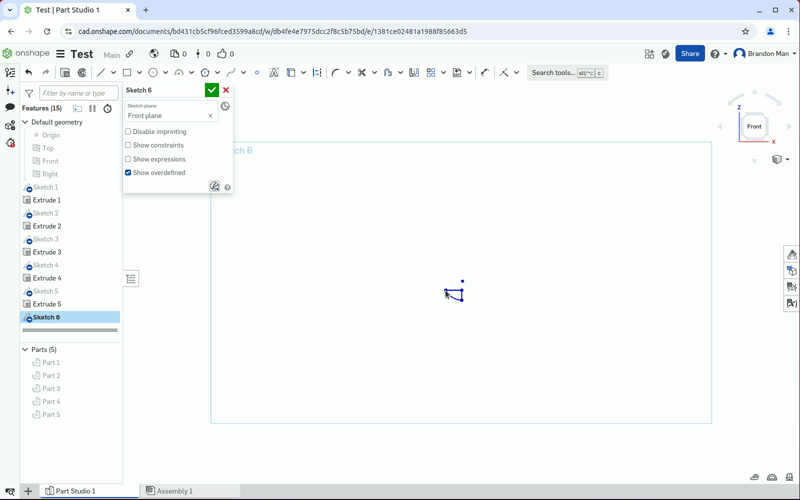
mouse_move(459, 294)
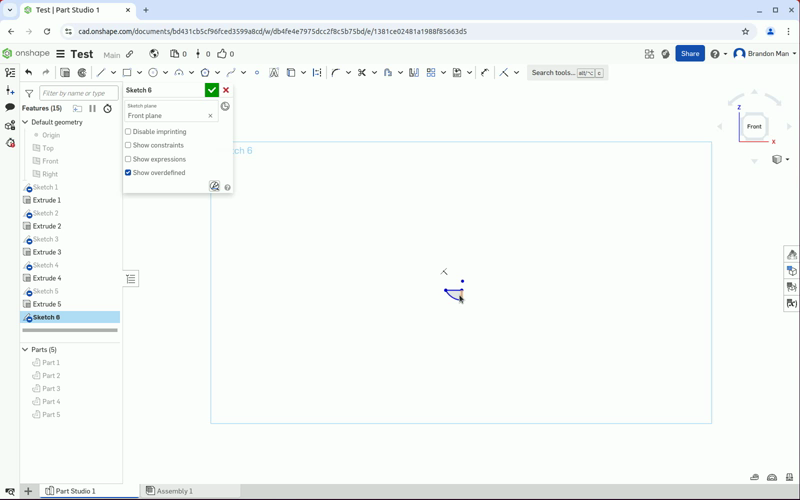
scroll(6)
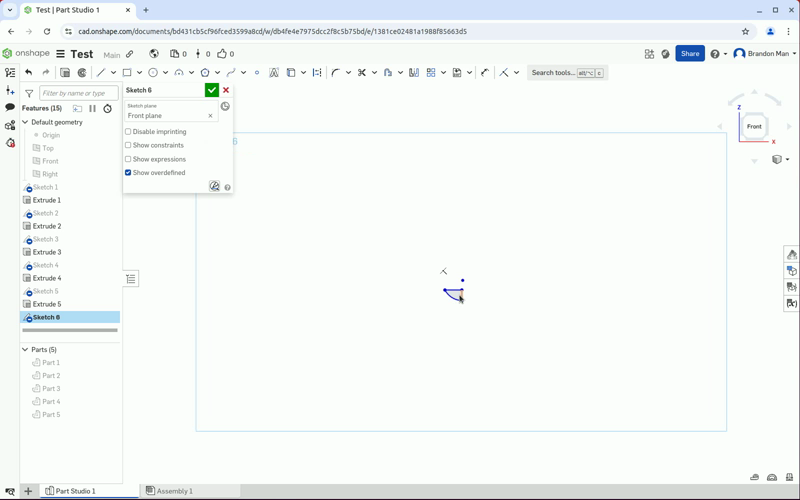
scroll(6)
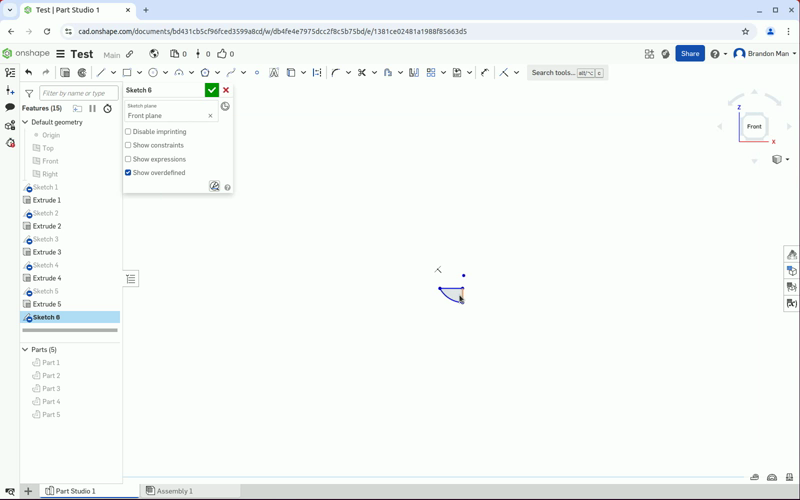
scroll(6)
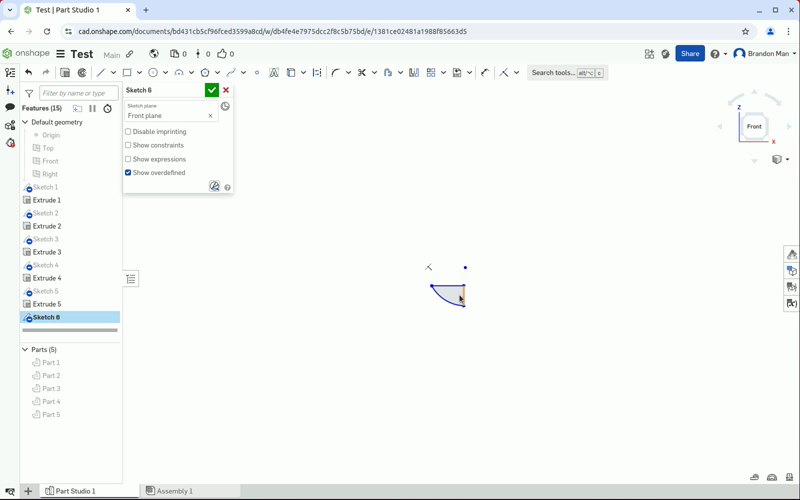
scroll(6)
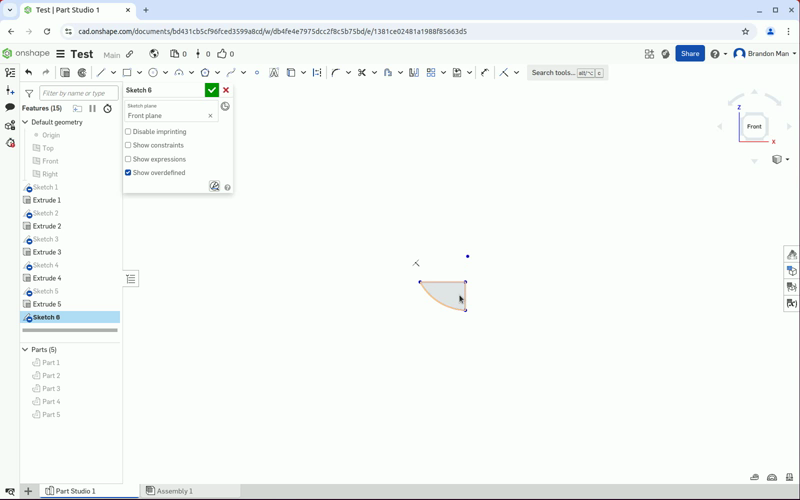
scroll(6)
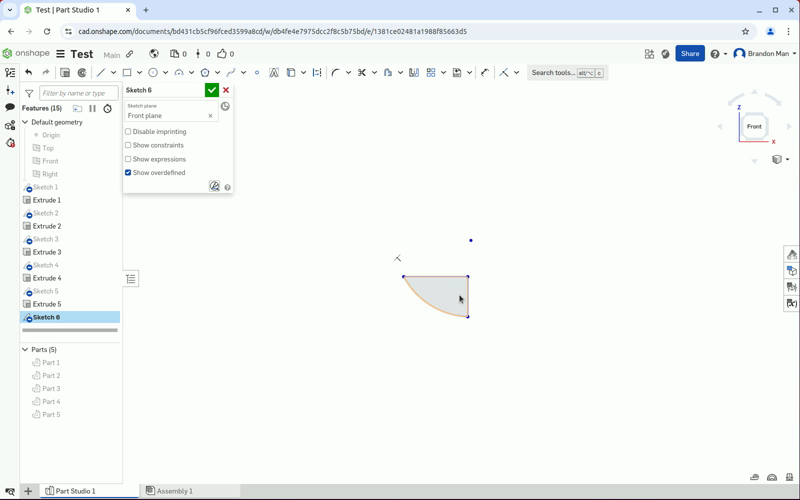
scroll(6)
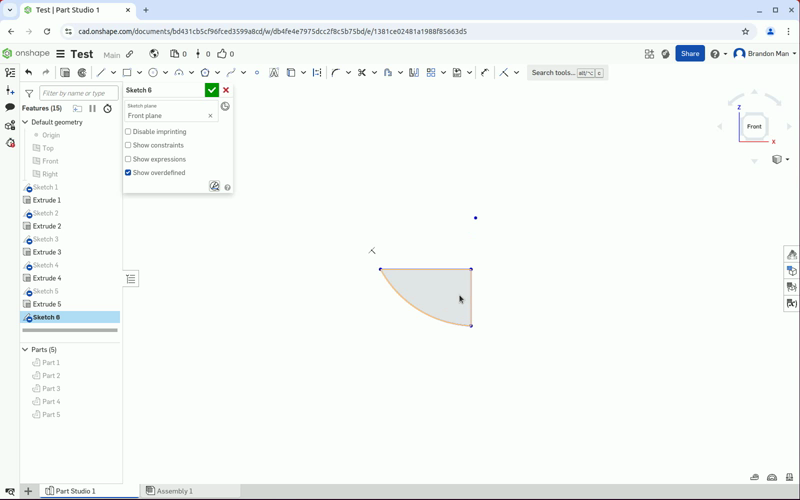
scroll(6)
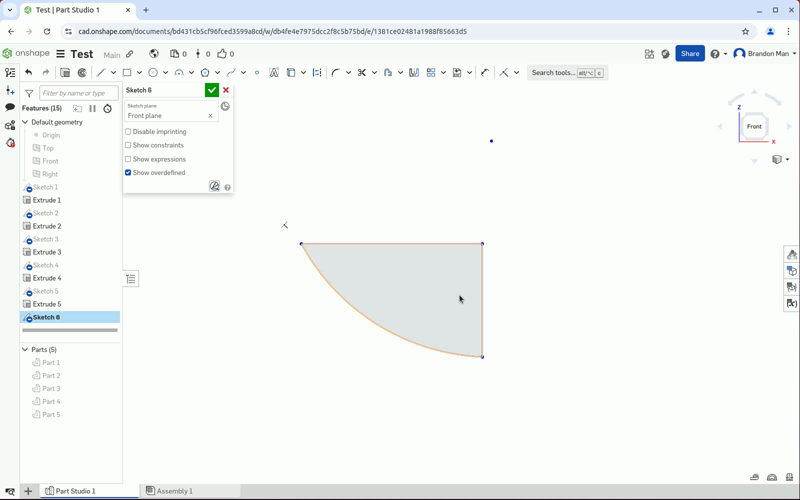
click(459, 294)
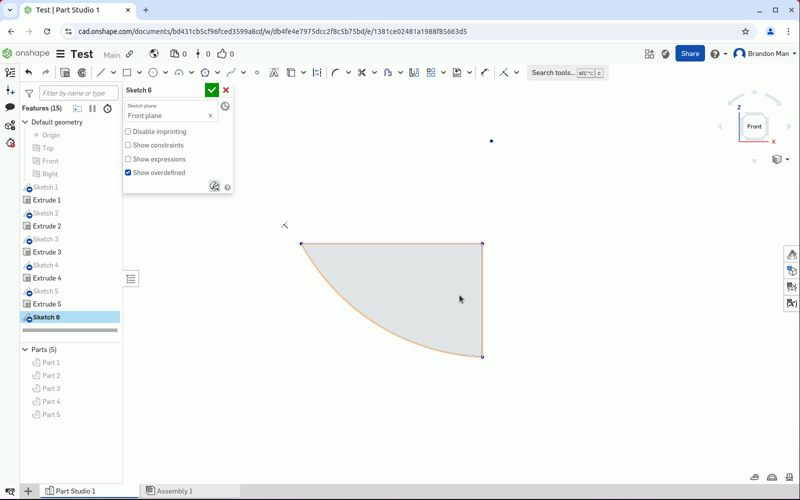
scroll(-6)
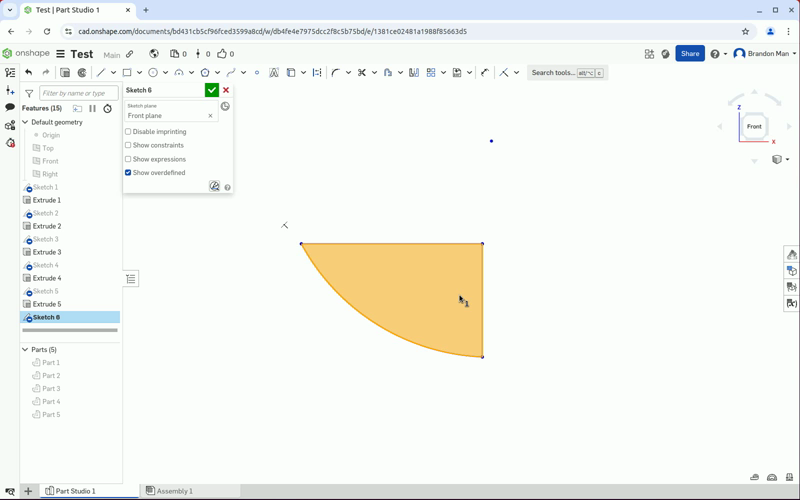
scroll(-6)
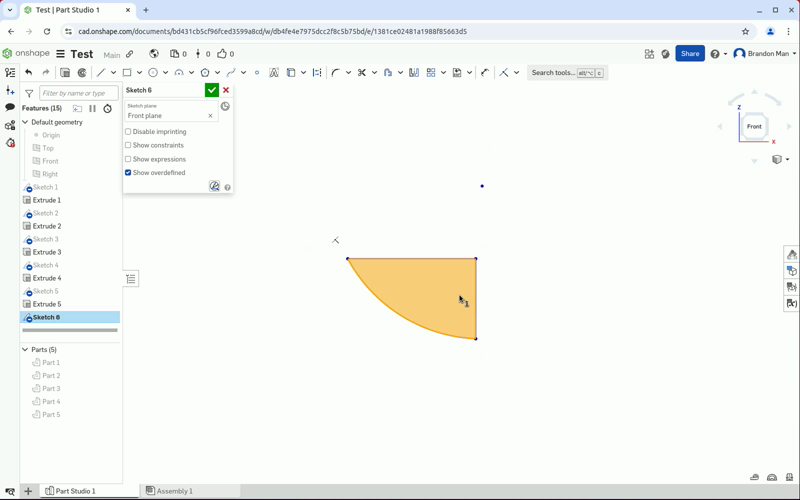
scroll(-6)
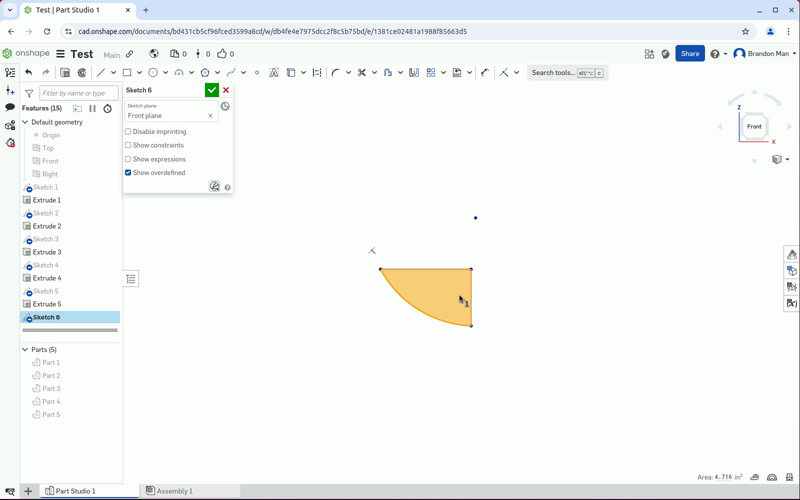
scroll(-6)
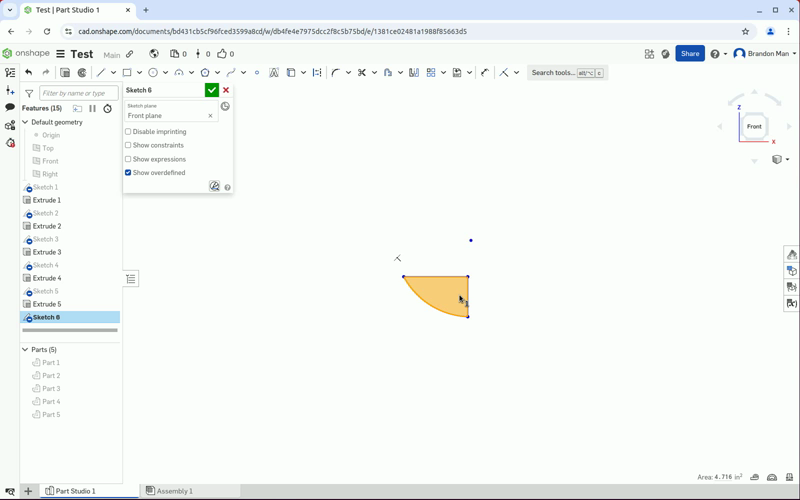
scroll(-6)
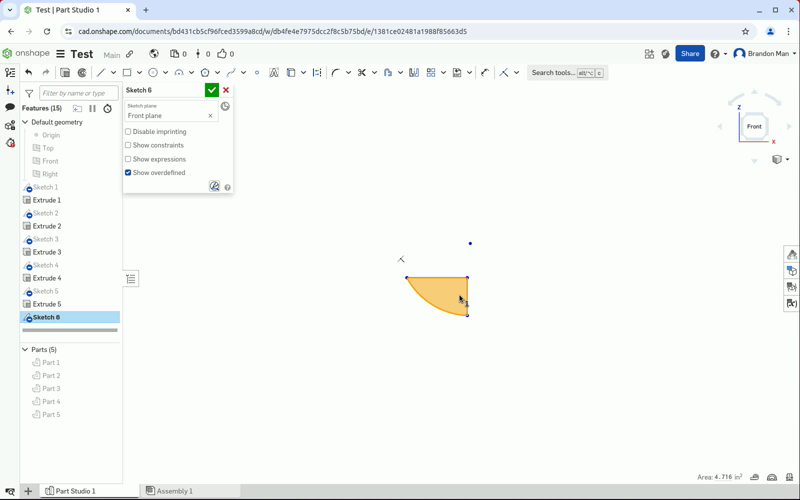
scroll(-6)
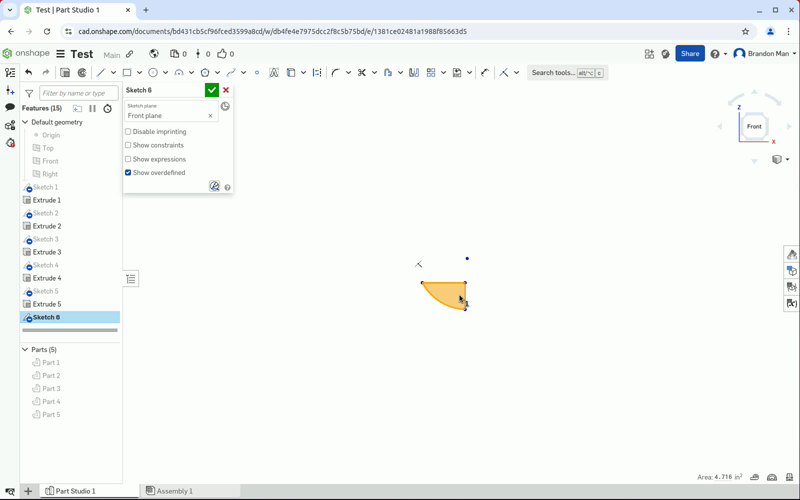
scroll(-6)
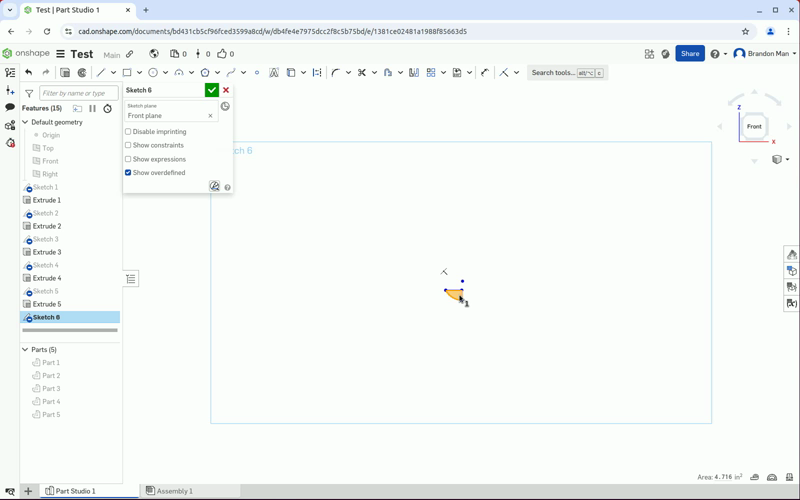
mouse_move(73, 352)
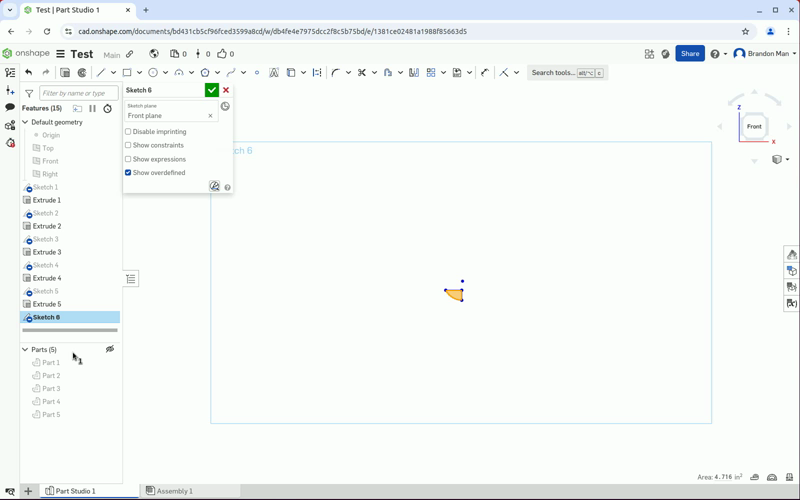
key(shift+y)
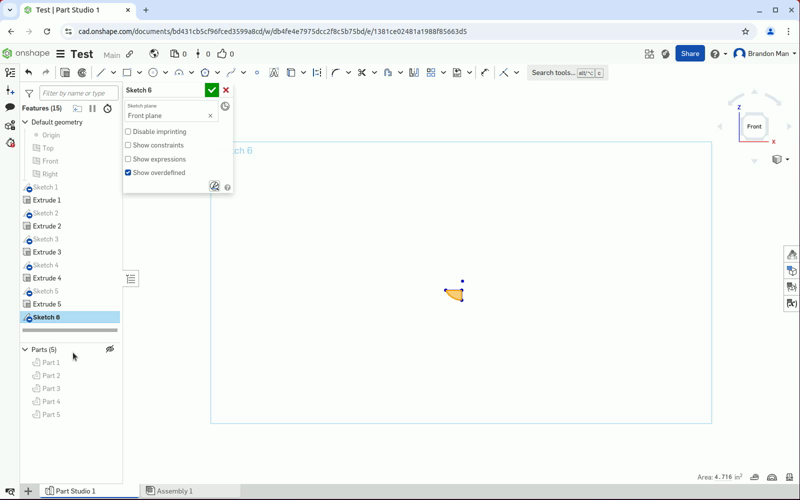
key(shift+e)
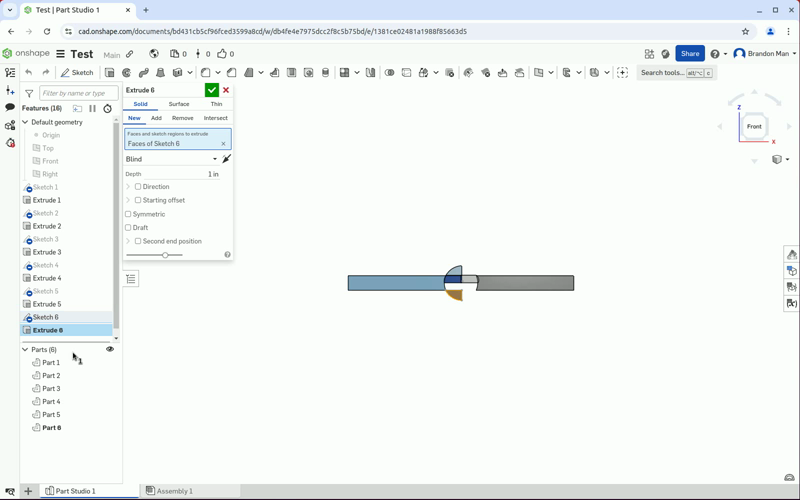
mouse_move(143, 106)
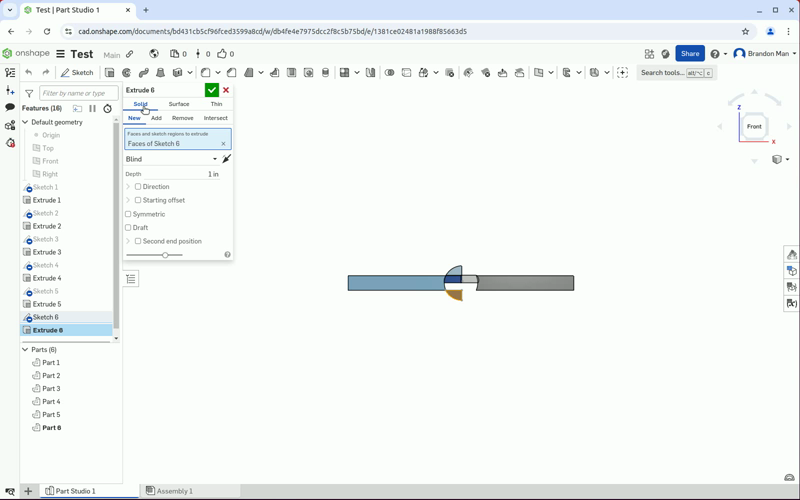
click(143, 106)
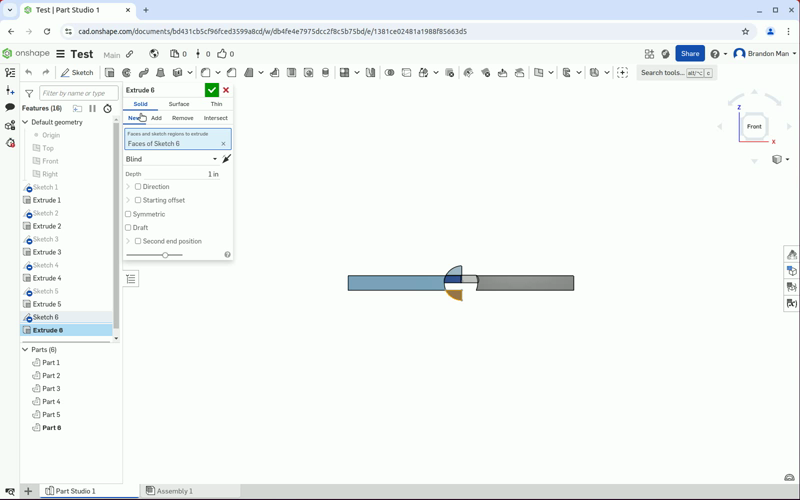
mouse_move(137, 120)
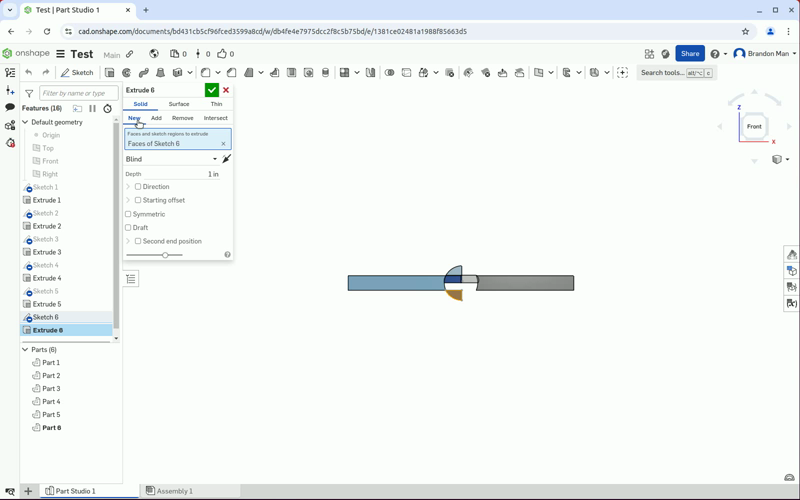
click(137, 120)
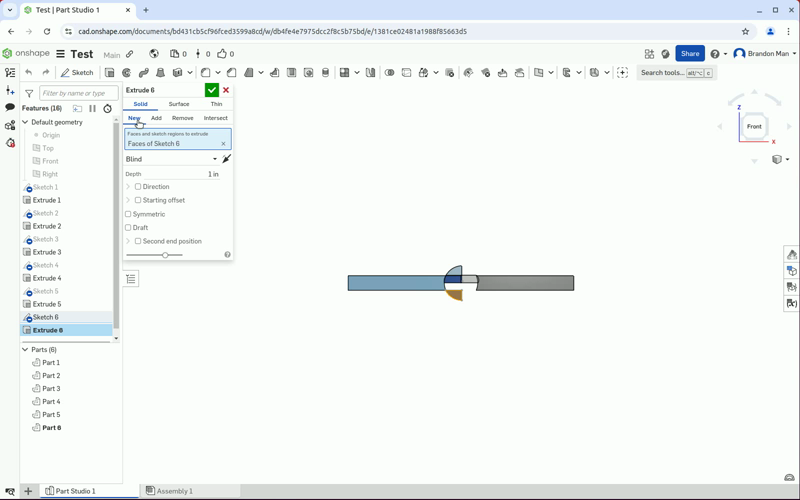
key(tab, 4)
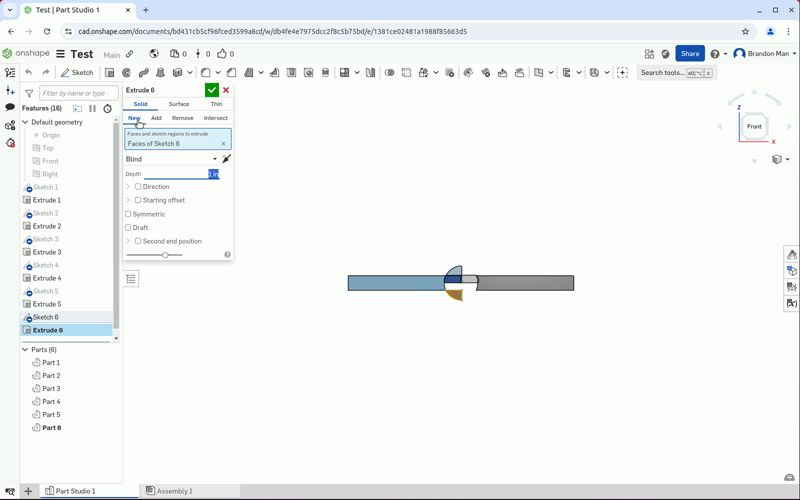
text(-14.443)
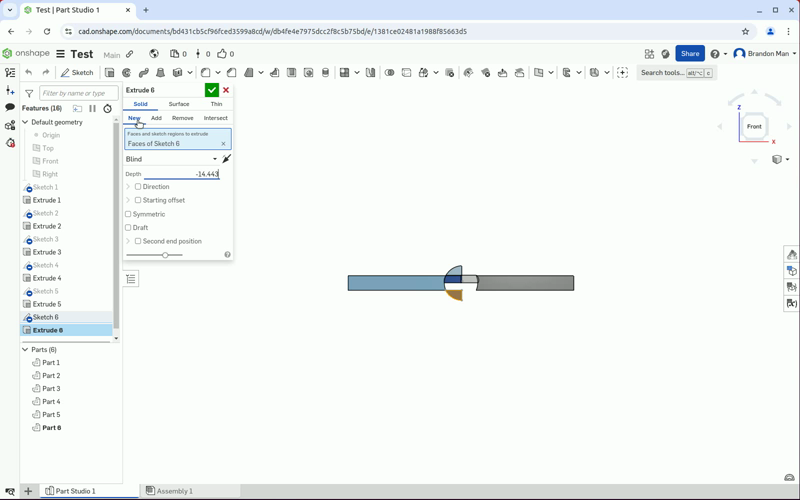
key(enter)
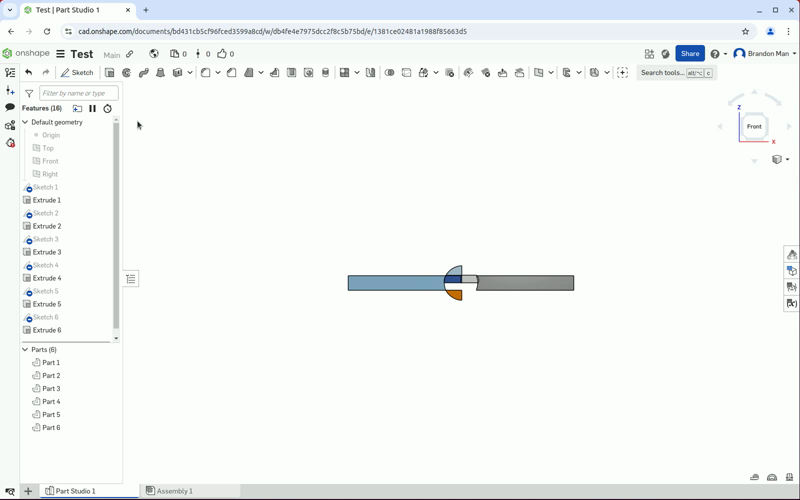
key(shift+h)
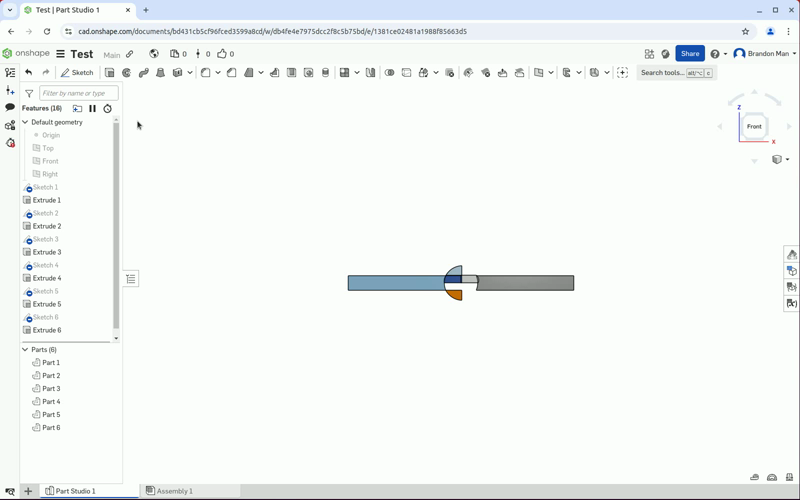
key(shift+h)
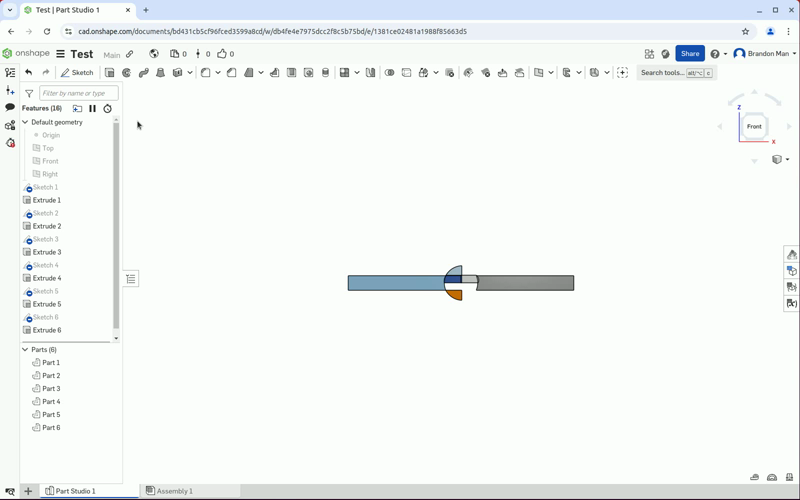
mouse_move(69, 189)
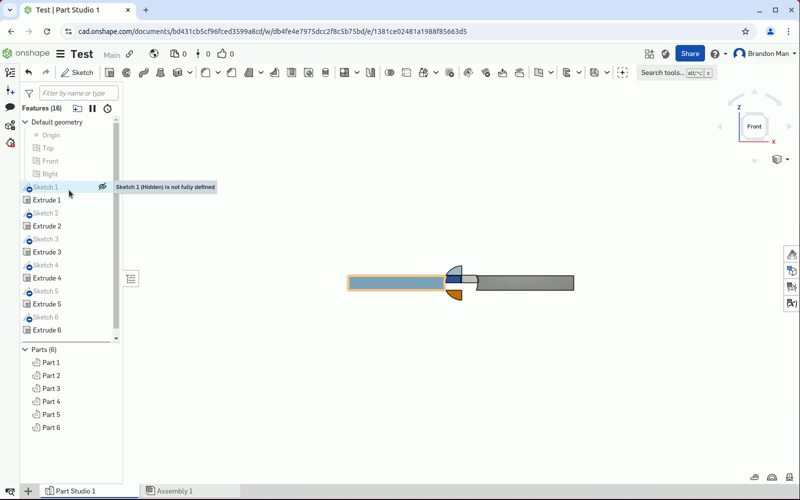
click(69, 189)
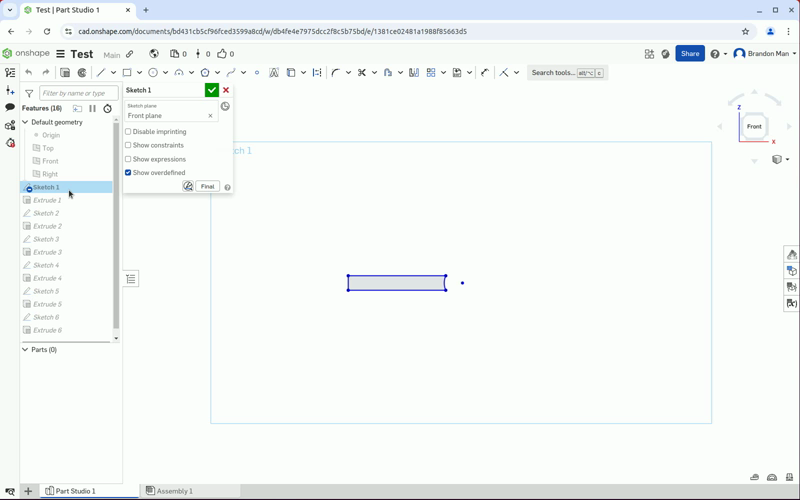
mouse_move(229, 92)
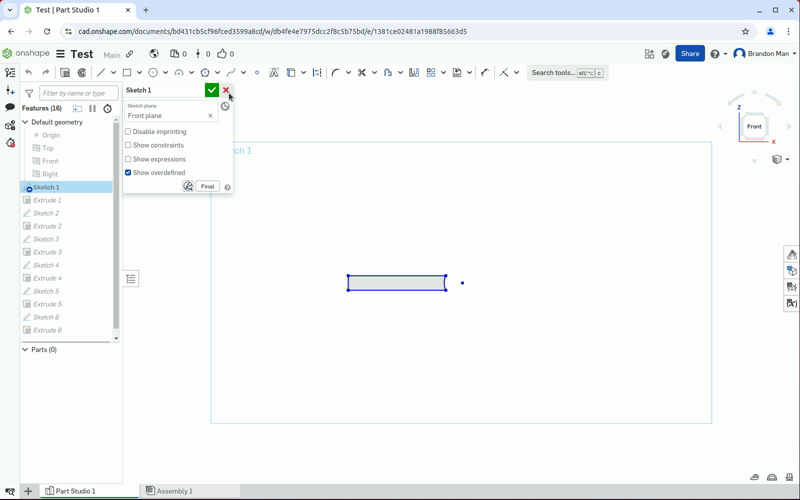
click(229, 92)
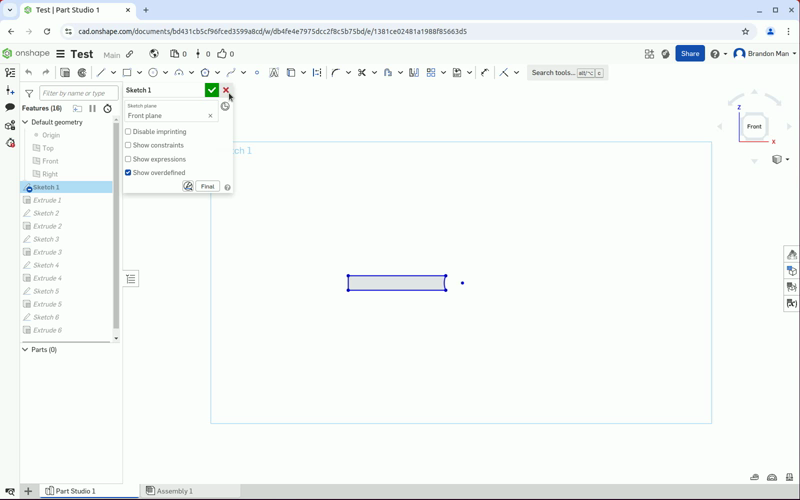
key(shift+s)
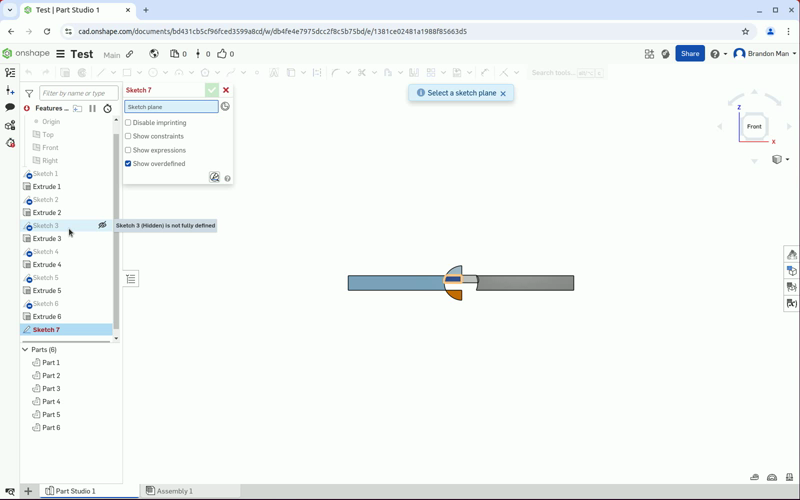
scroll(3)
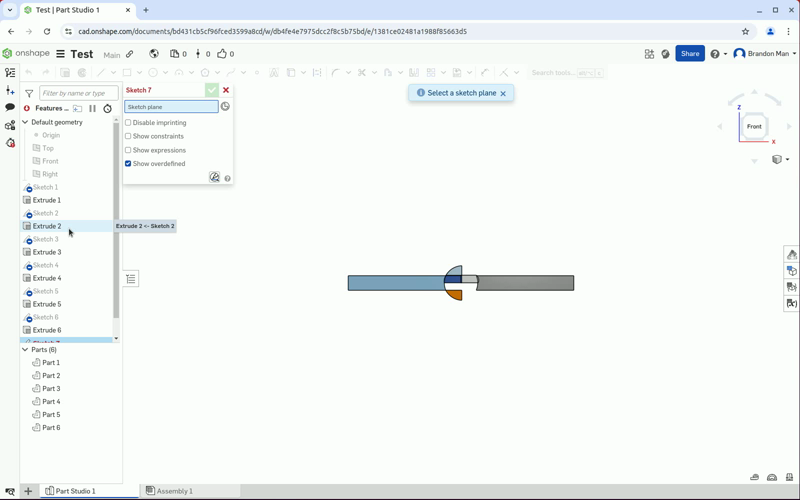
mouse_move(69, 163)
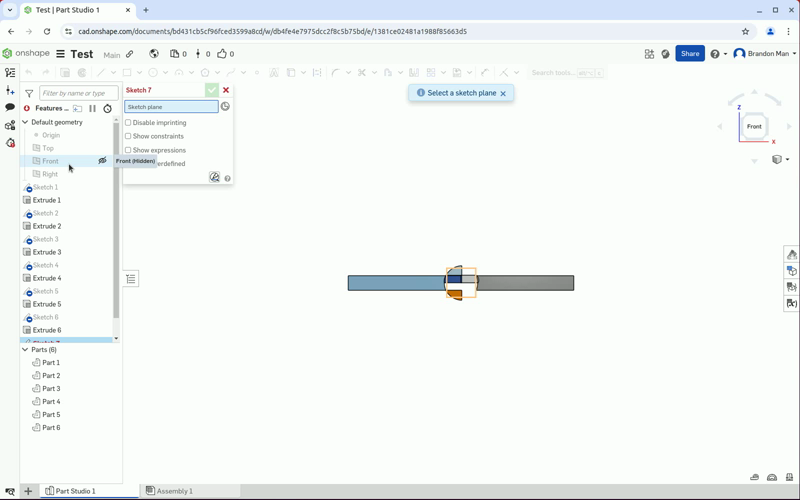
click(69, 163)
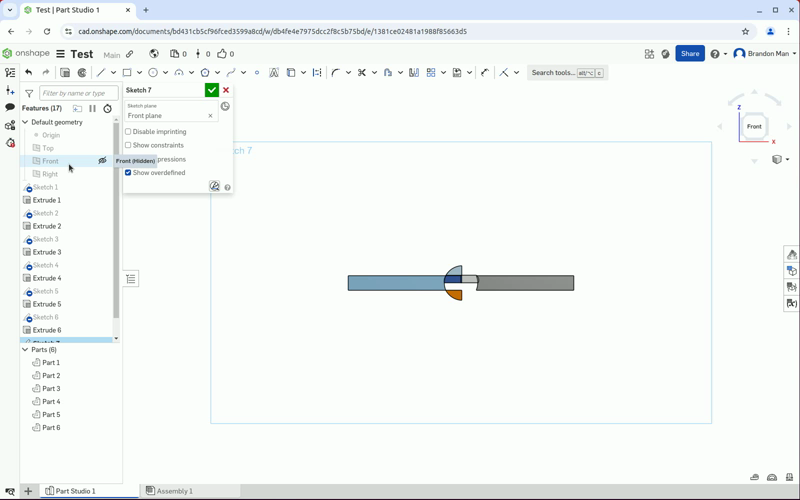
mouse_move(73, 352)
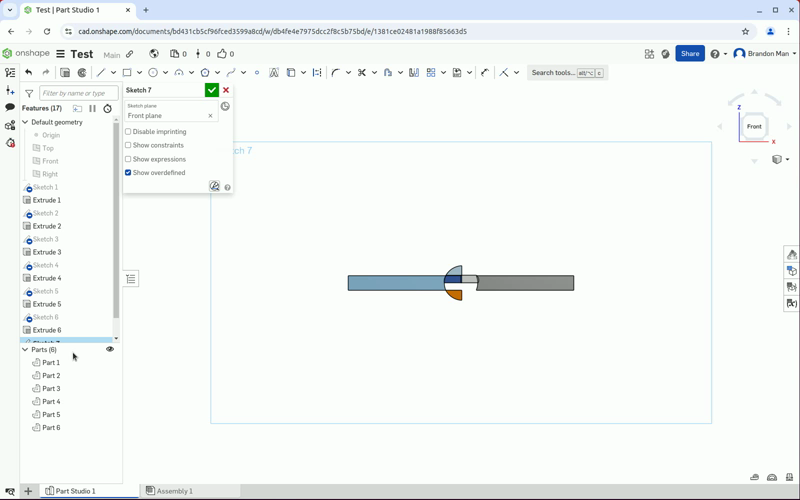
key(y)
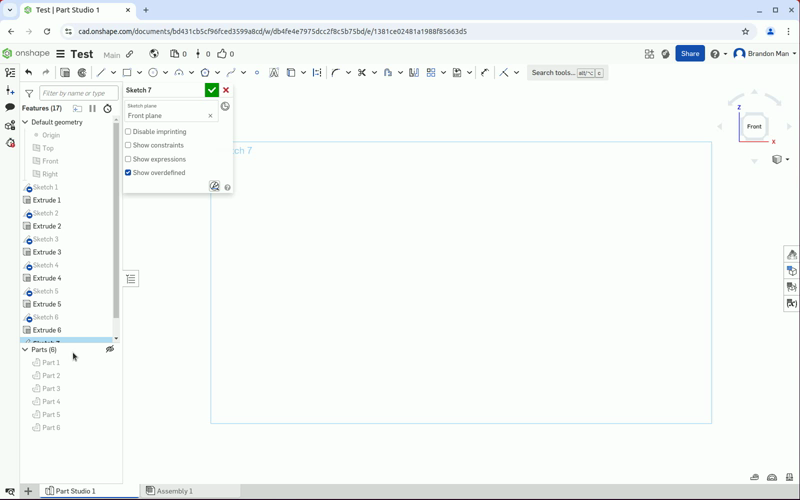
key(a)
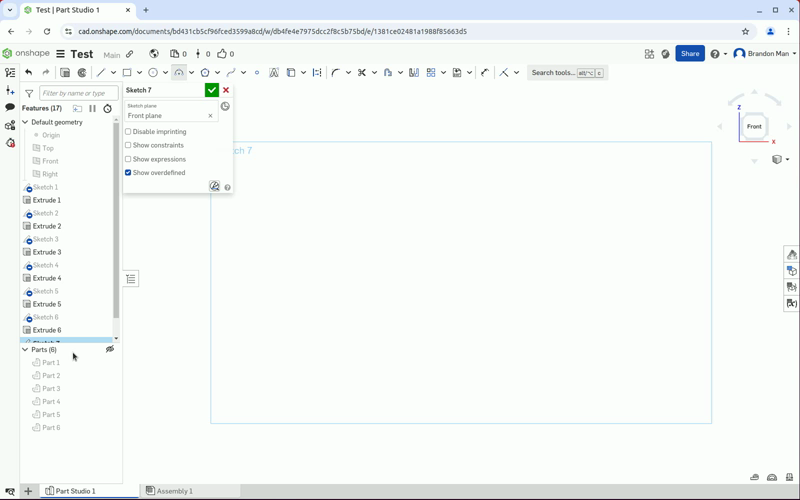
key_down(shift)
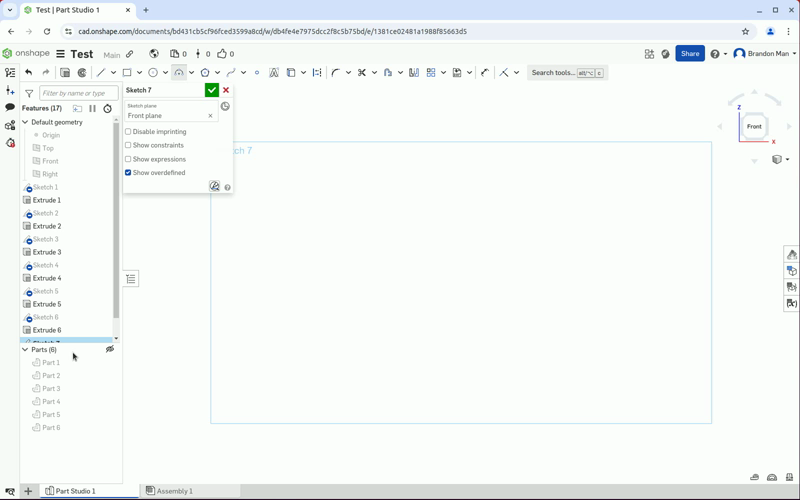
mouse_move(444, 282)
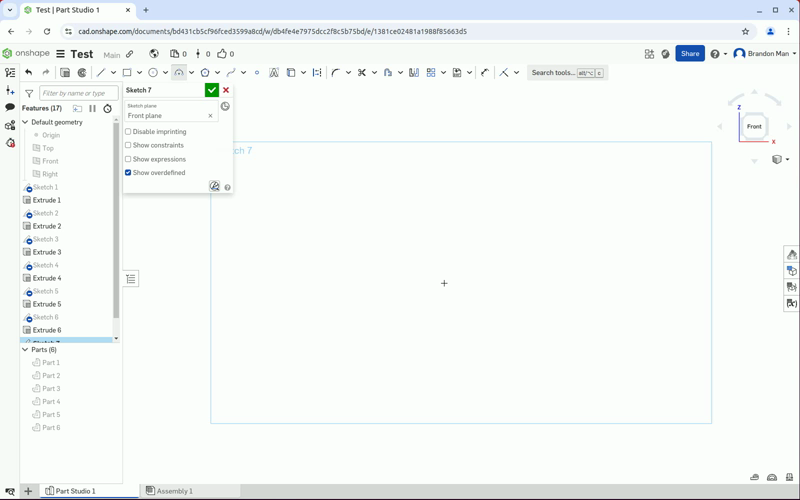
click(444, 282)
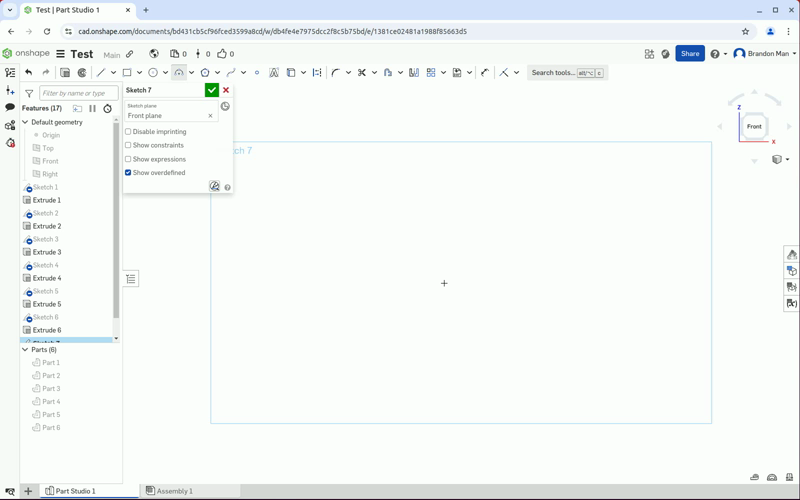
key_up(shift)
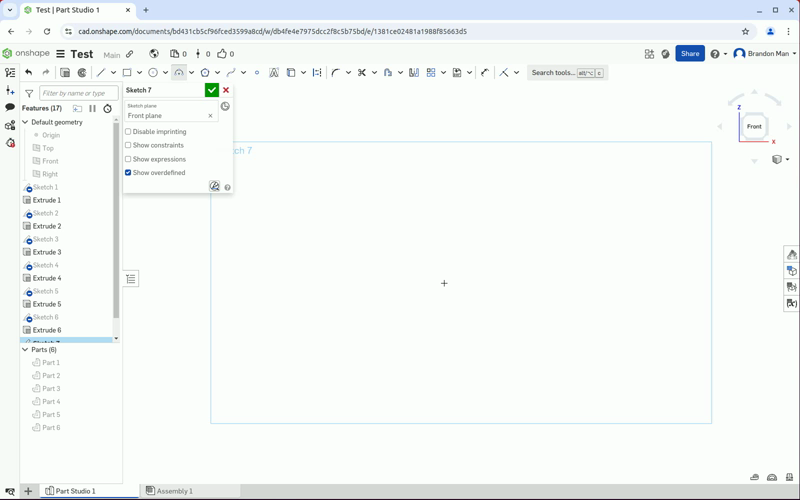
key_down(shift)
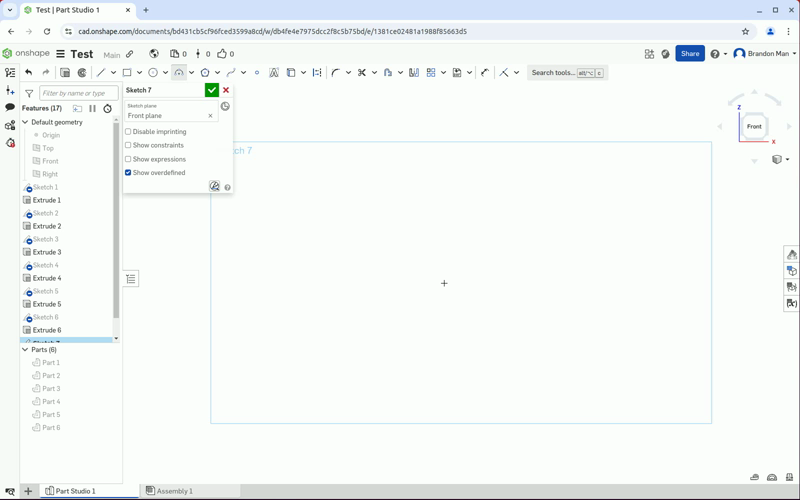
mouse_move(446, 290)
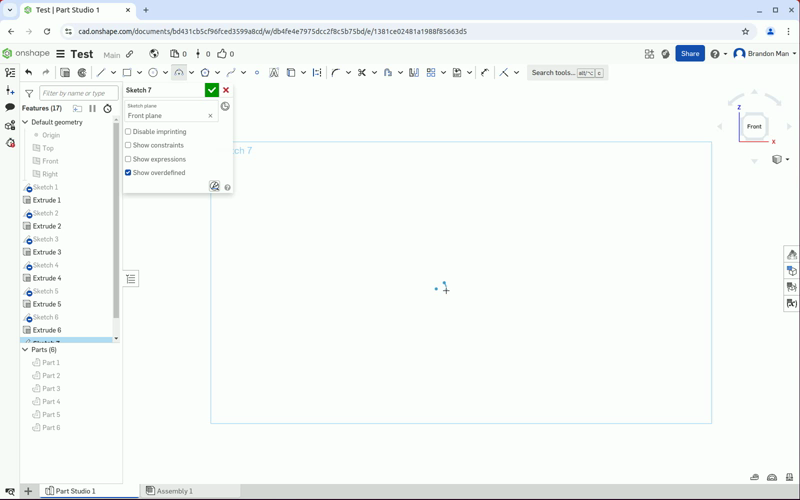
click(446, 290)
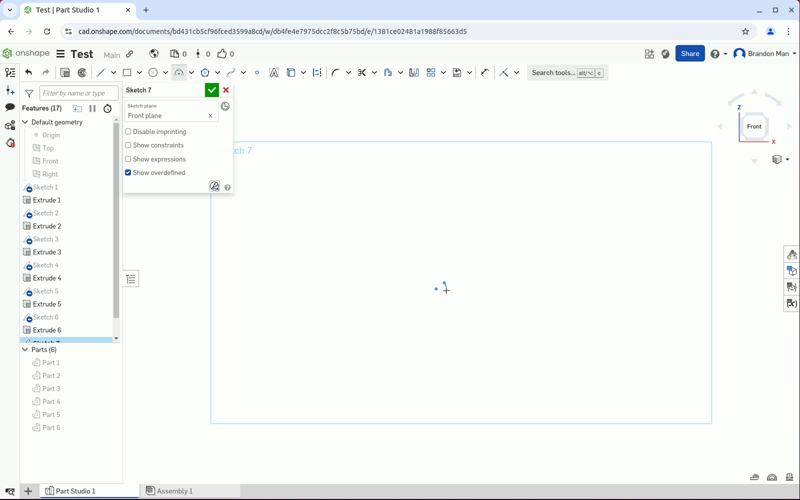
mouse_move(444, 286)
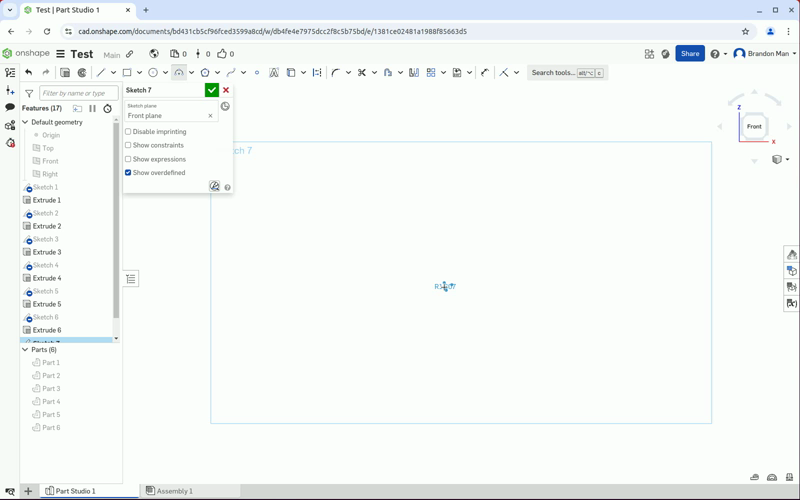
click(444, 286)
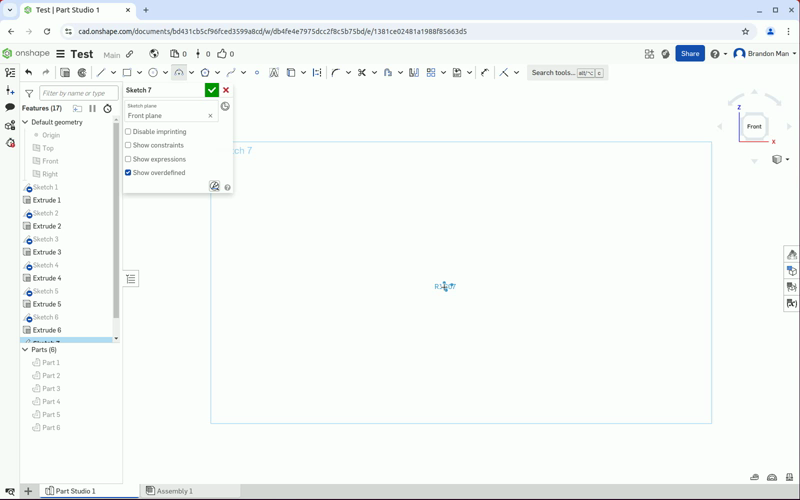
key_up(shift)
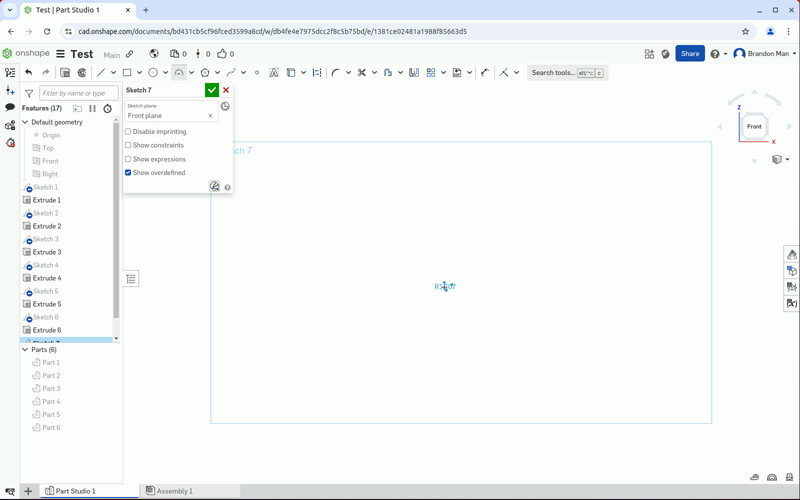
key(esc)
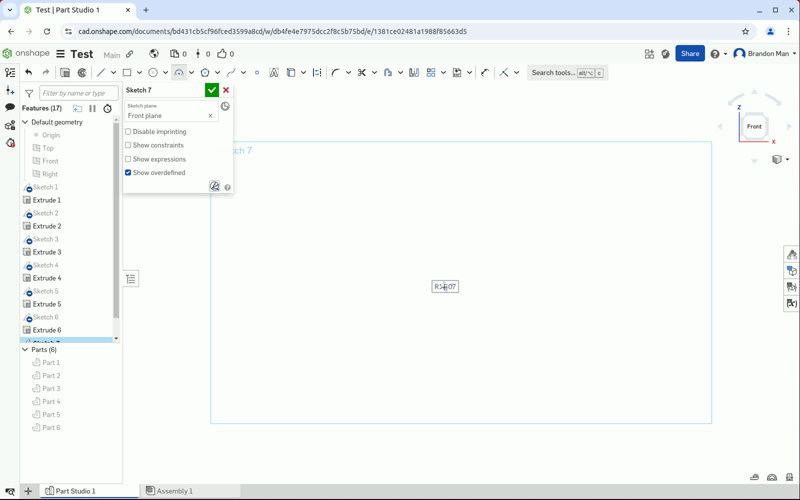
key(l)
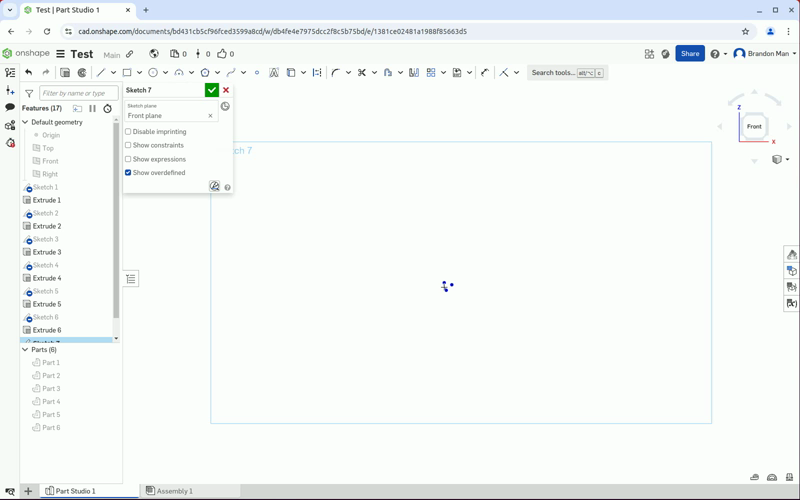
mouse_move(446, 290)
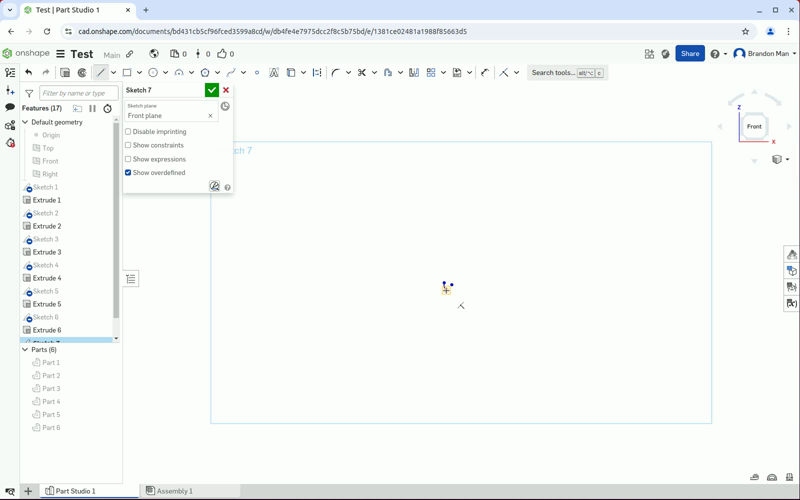
scroll(6)
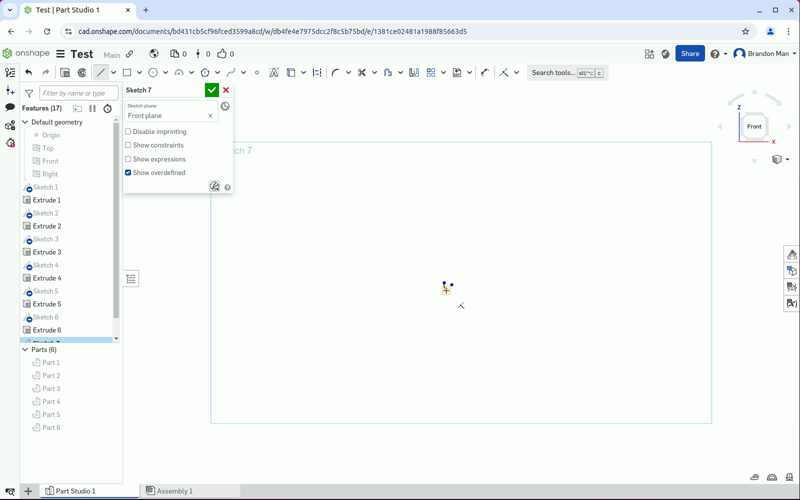
scroll(6)
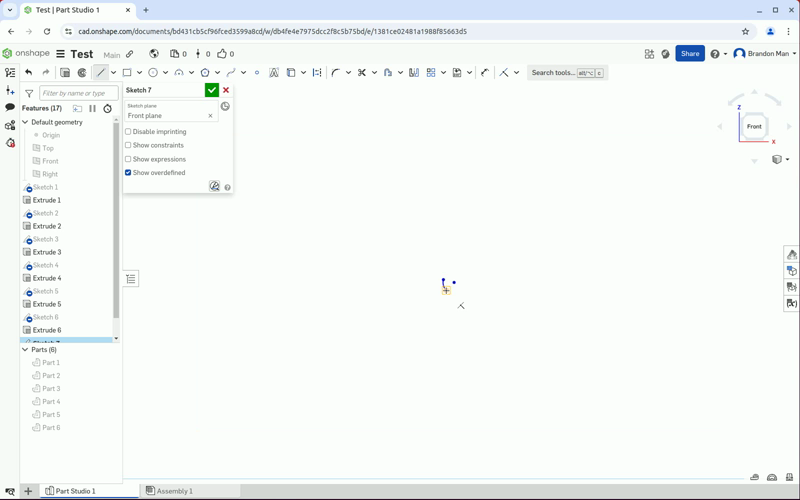
scroll(6)
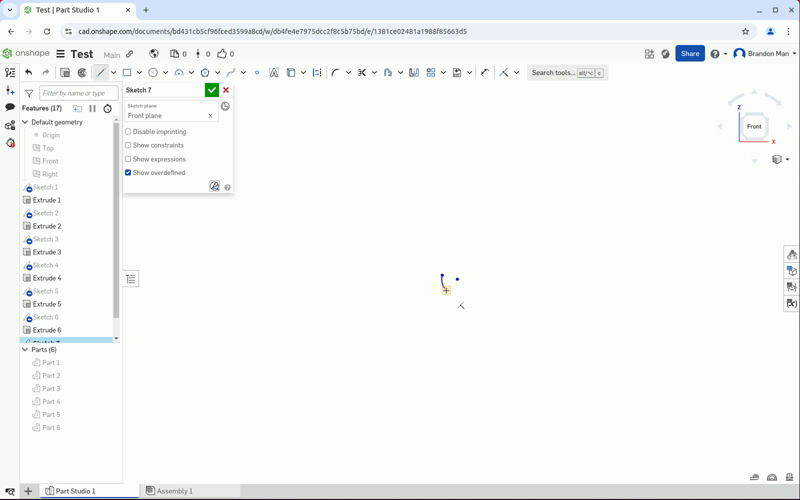
scroll(6)
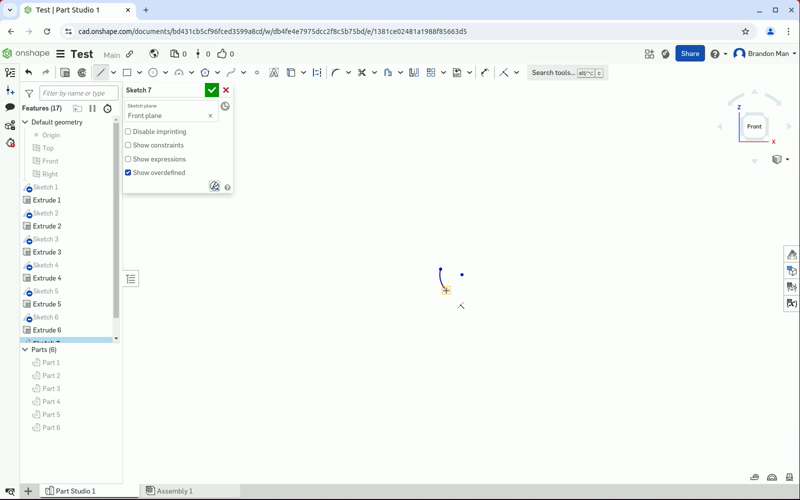
scroll(6)
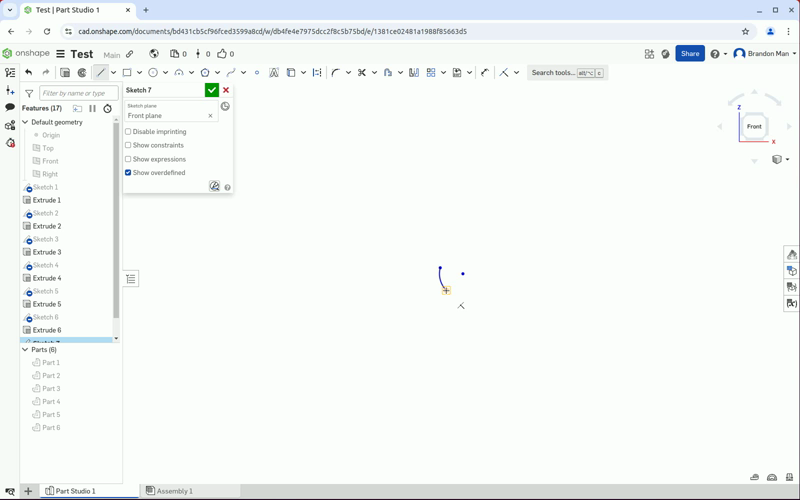
scroll(6)
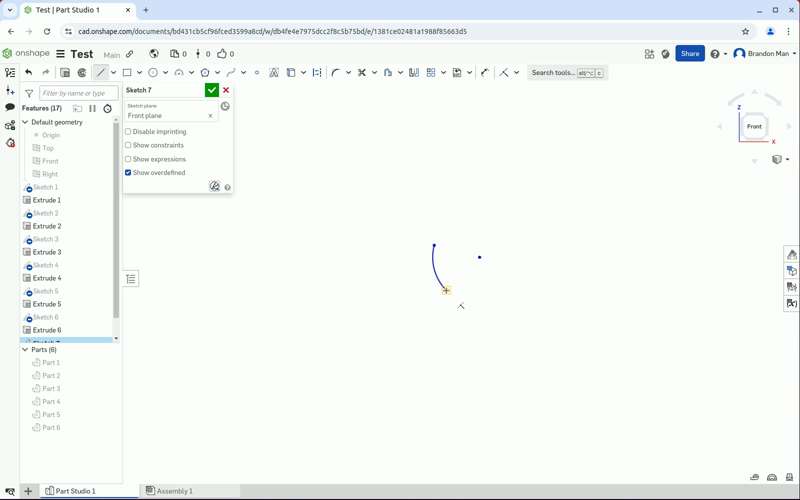
scroll(6)
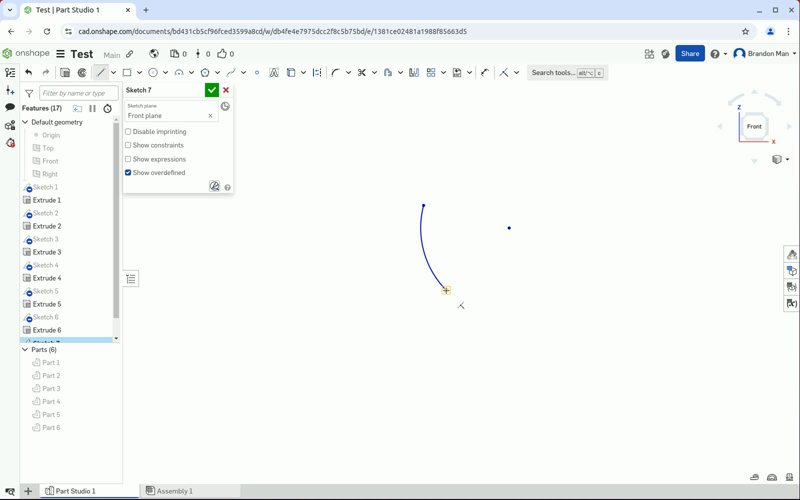
click(446, 290)
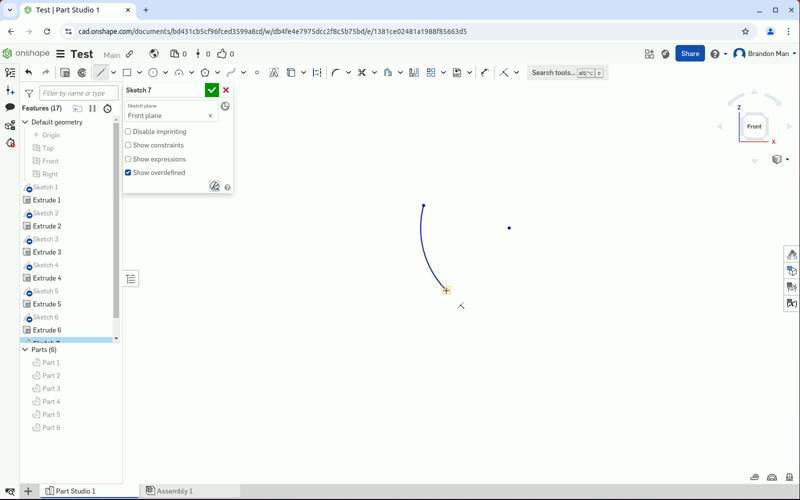
scroll(-6)
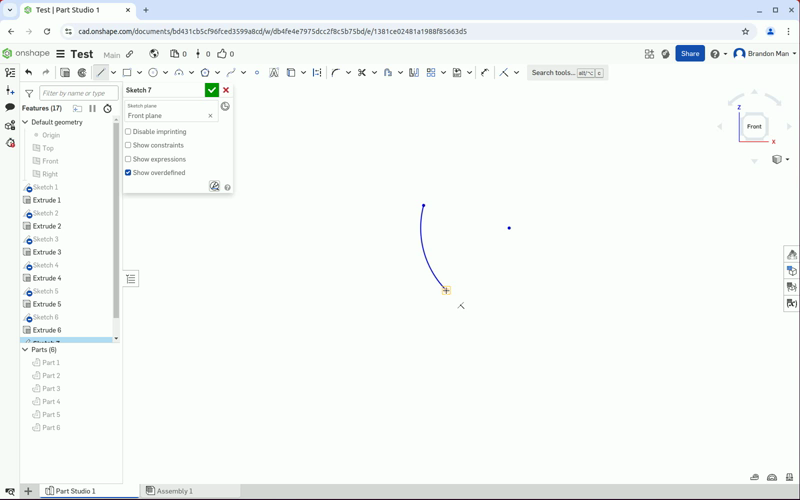
scroll(-6)
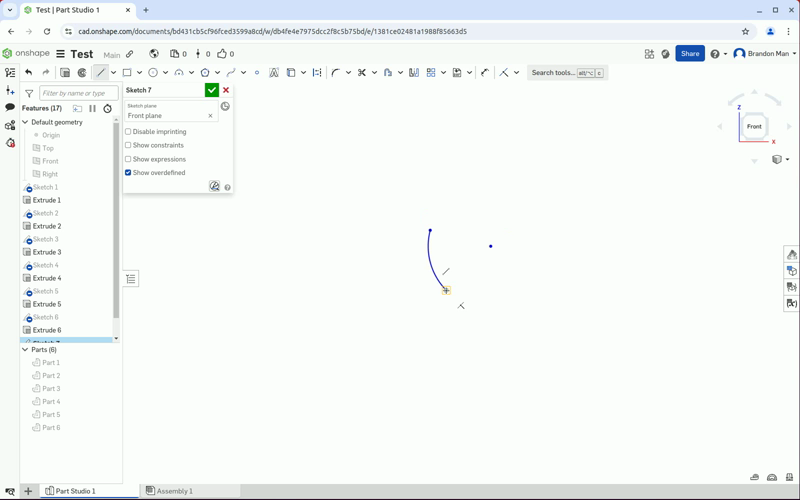
scroll(-6)
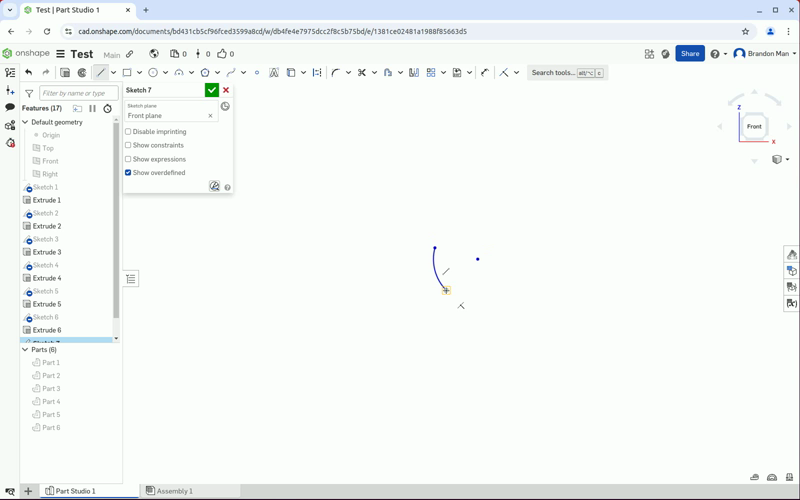
scroll(-6)
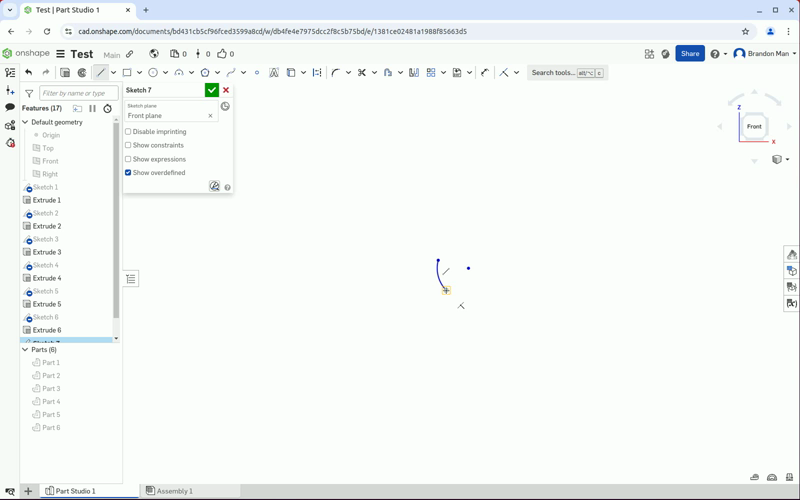
scroll(-6)
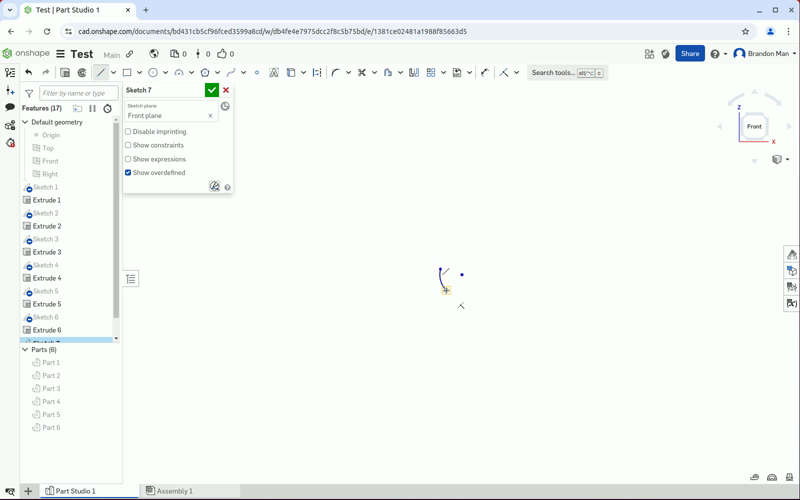
scroll(-6)
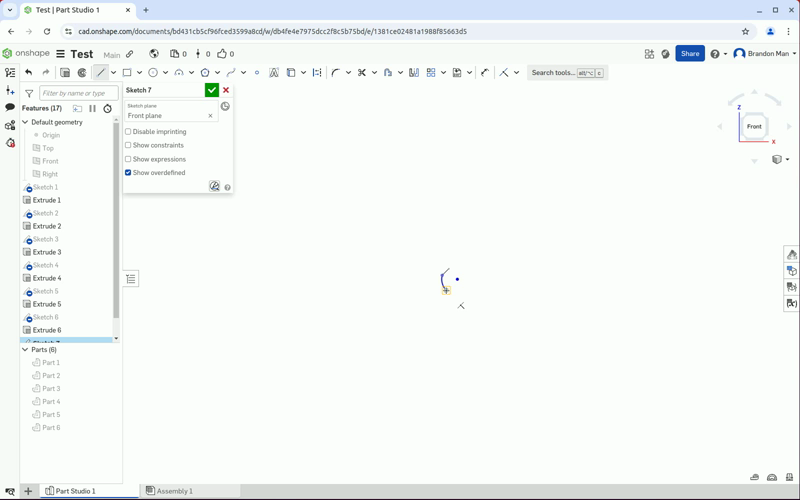
scroll(-6)
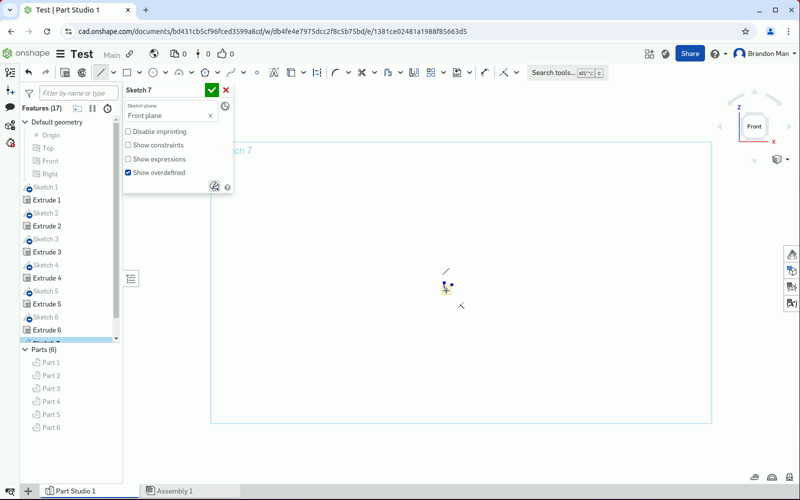
key_down(shift)
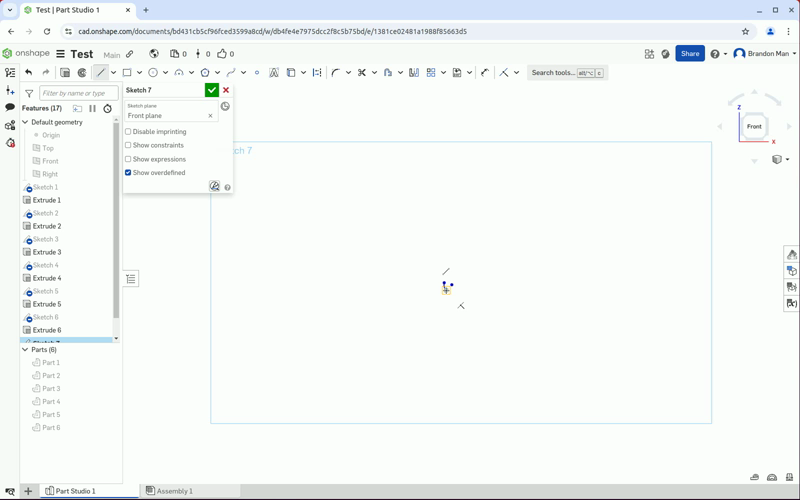
mouse_move(476, 290)
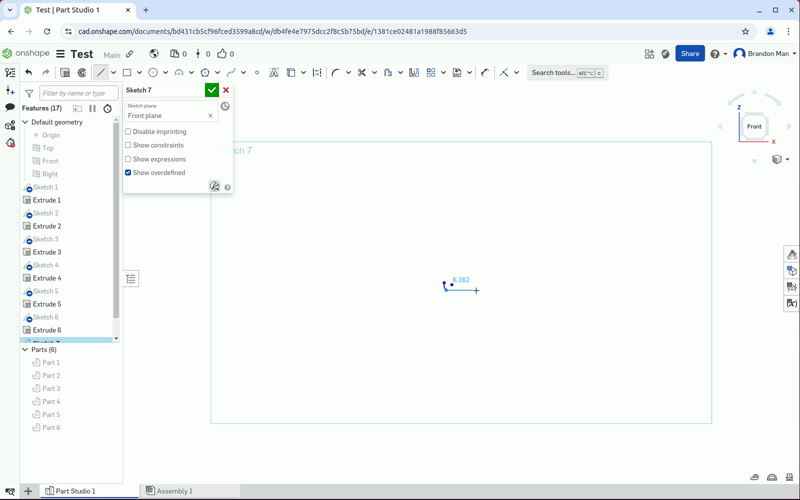
mouse_move(461, 290)
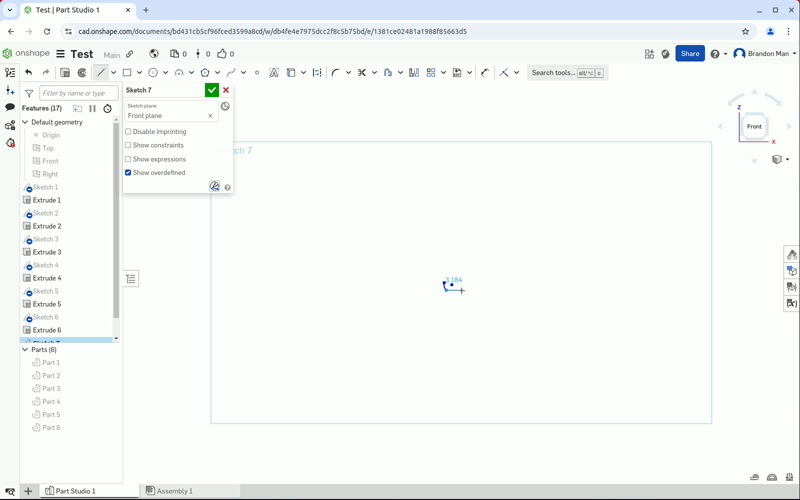
click(461, 290)
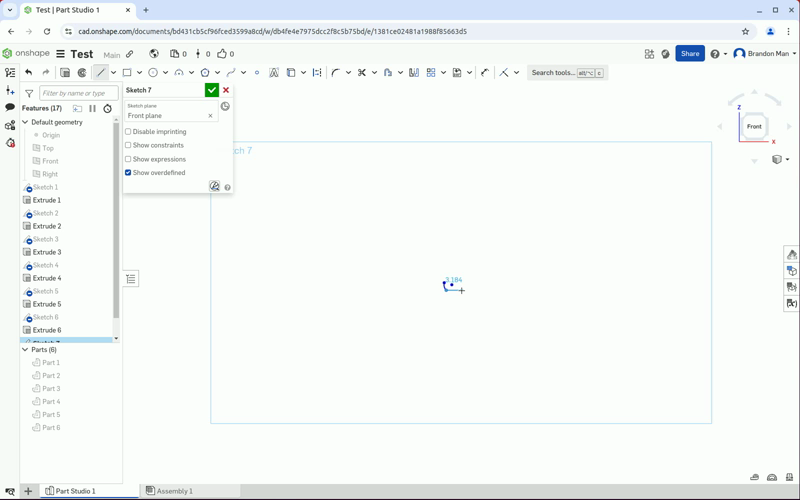
key_up(shift)
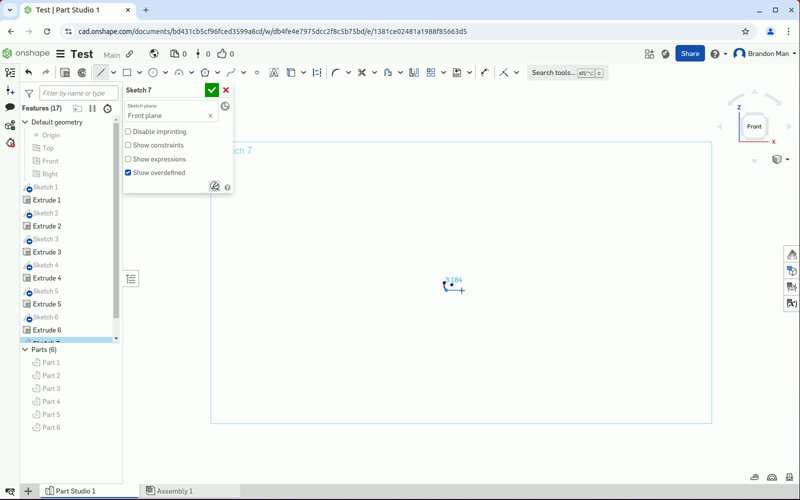
key_down(shift)
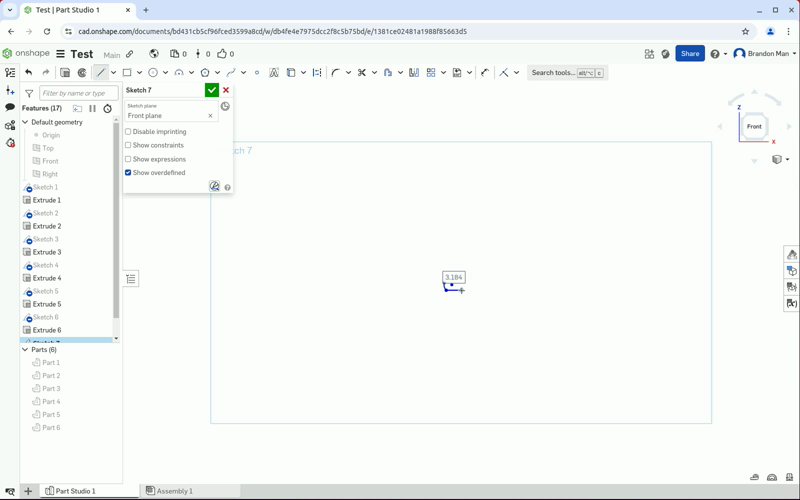
mouse_move(491, 290)
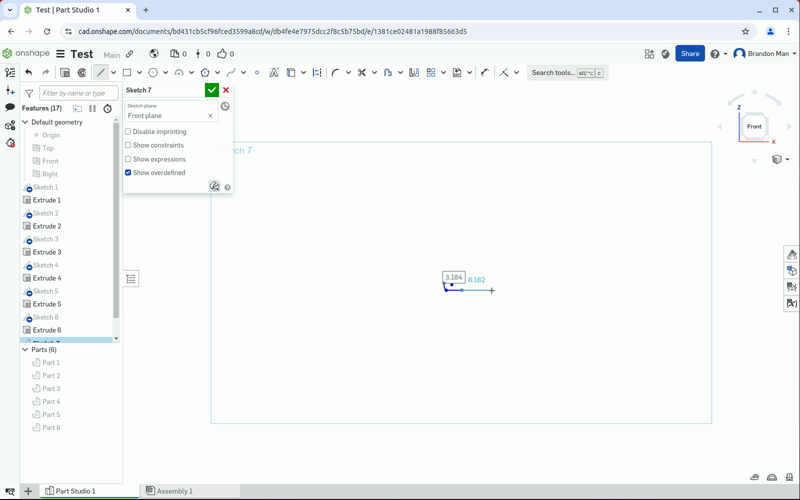
mouse_move(461, 282)
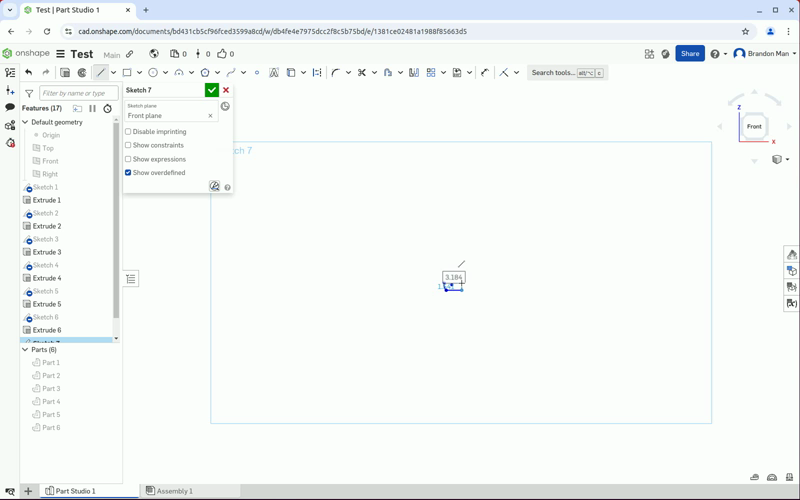
click(461, 282)
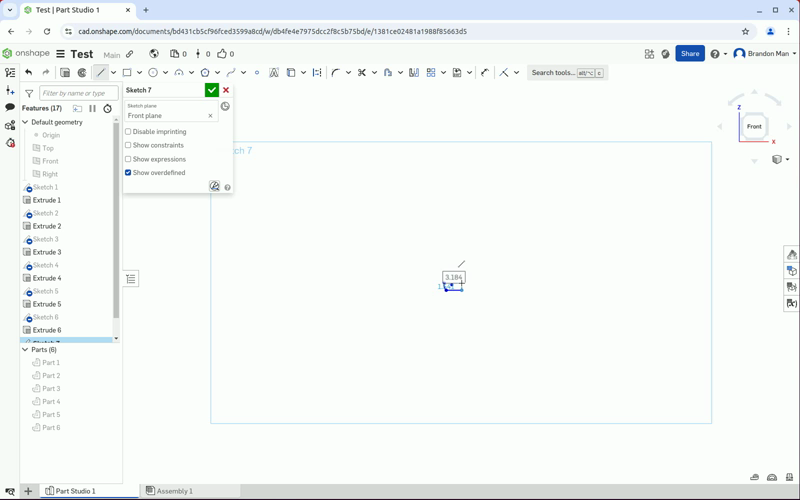
key_up(shift)
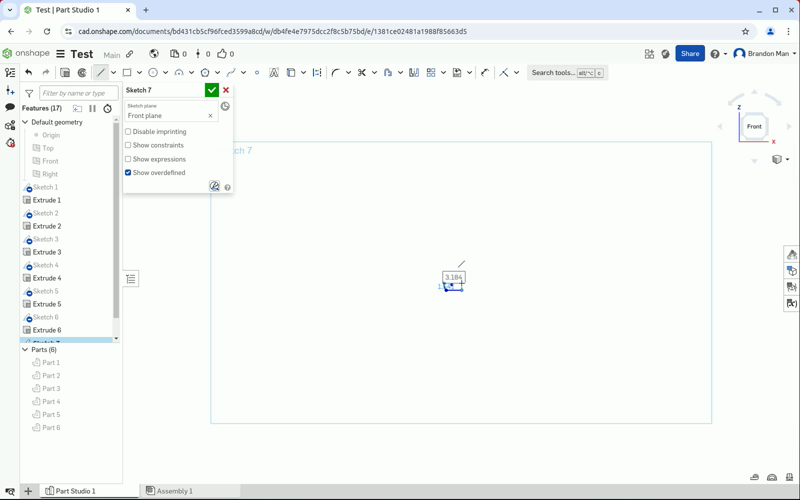
mouse_move(491, 282)
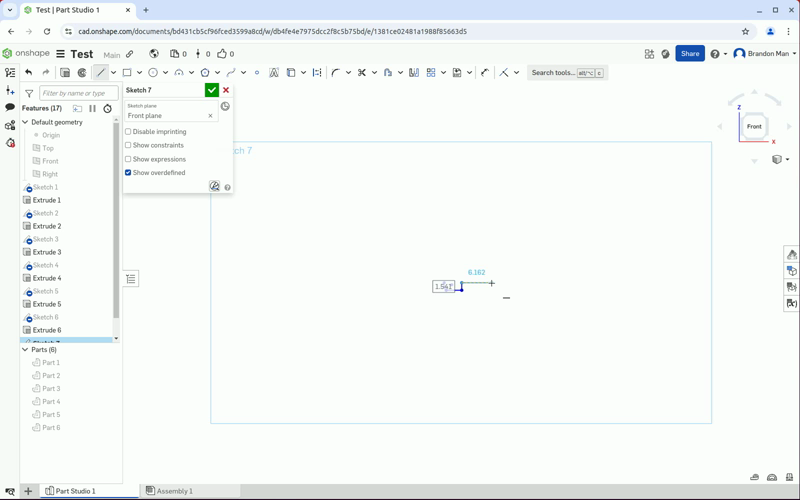
key_down(shift)
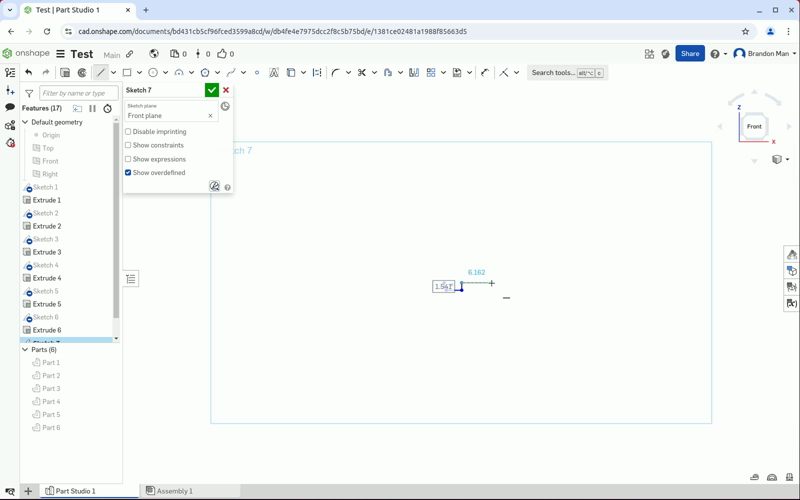
mouse_move(444, 282)
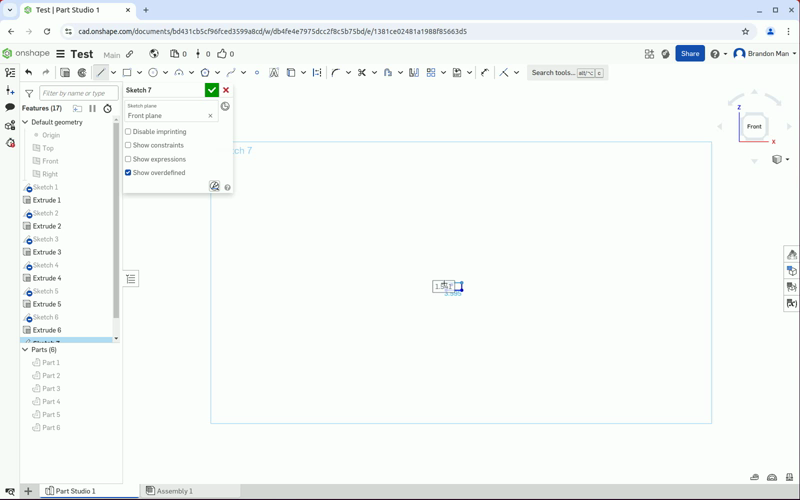
scroll(6)
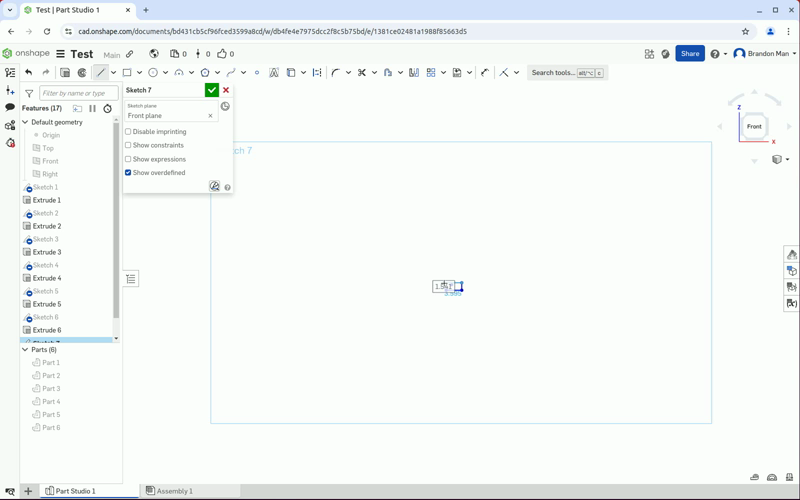
scroll(6)
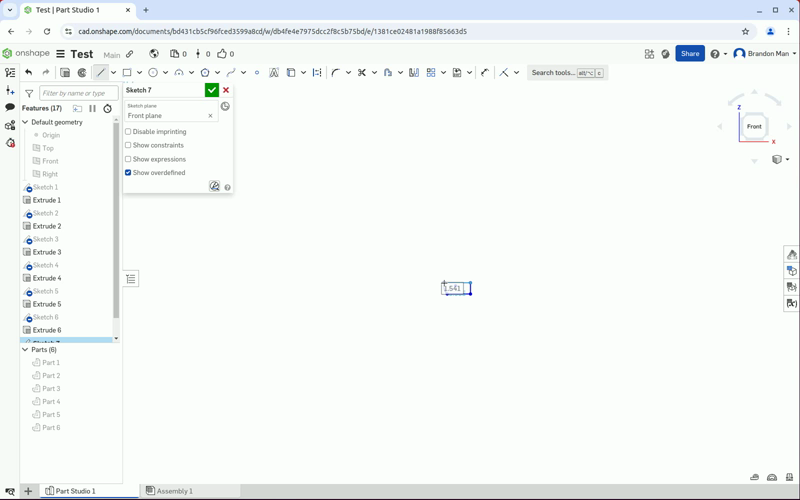
scroll(6)
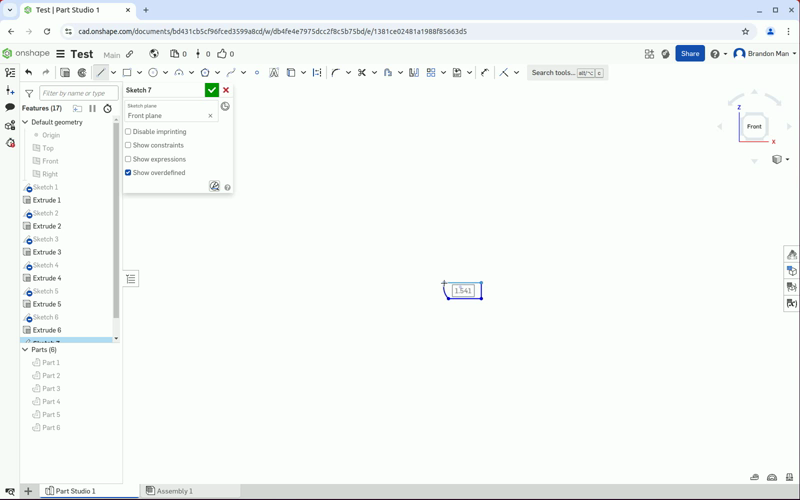
scroll(6)
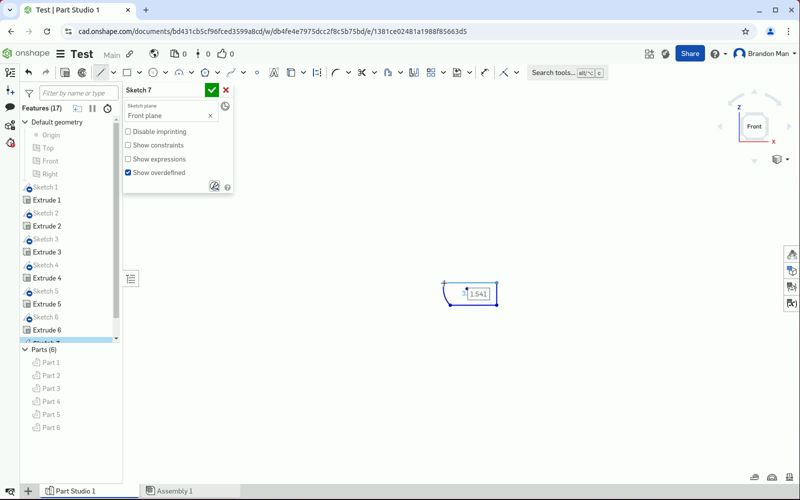
scroll(6)
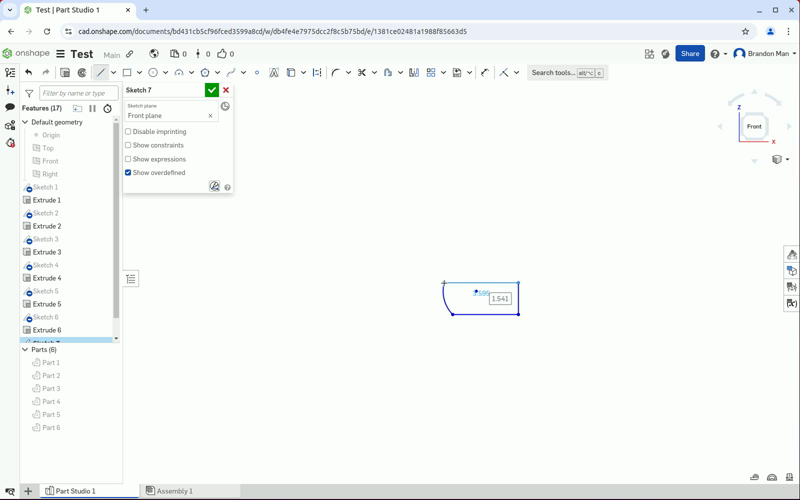
scroll(6)
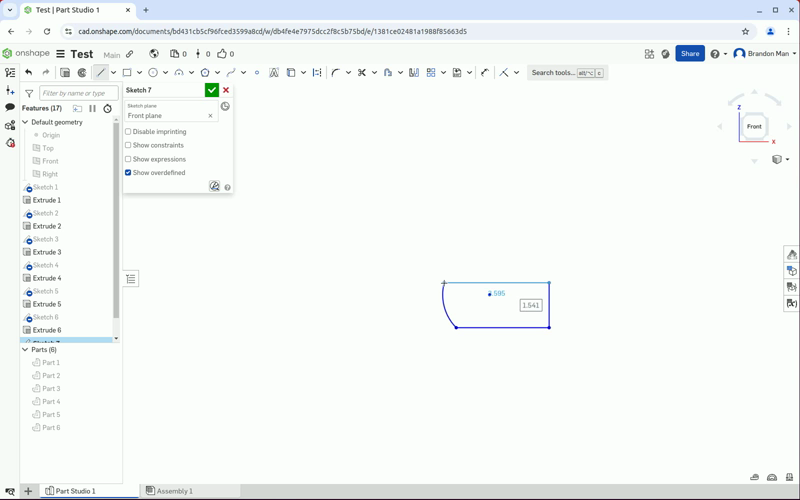
scroll(6)
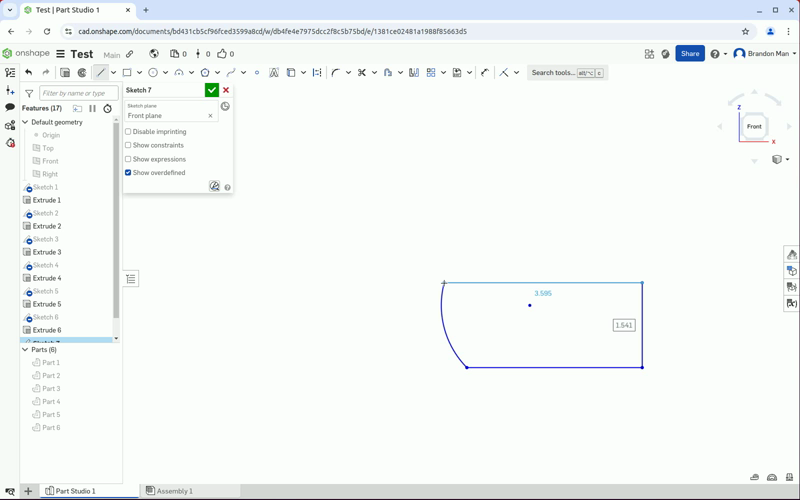
key_up(shift)
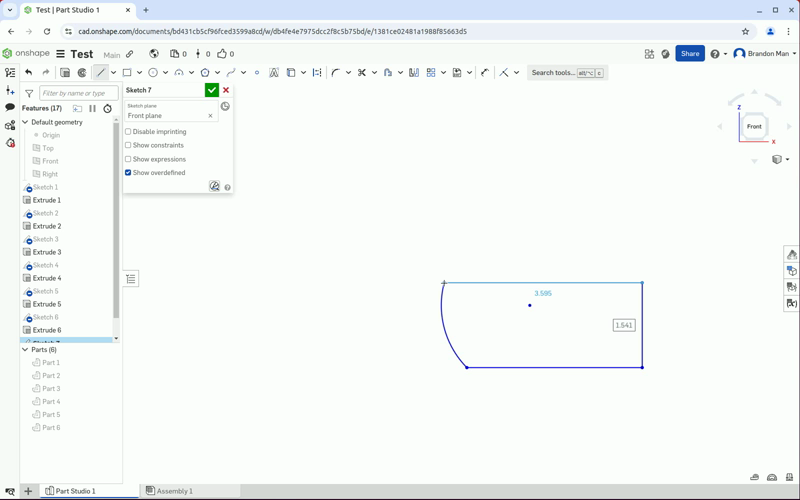
click(444, 282)
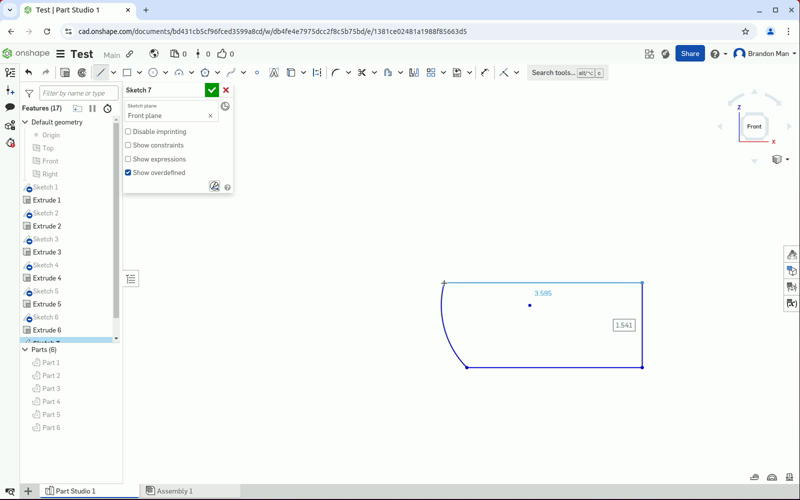
scroll(-6)
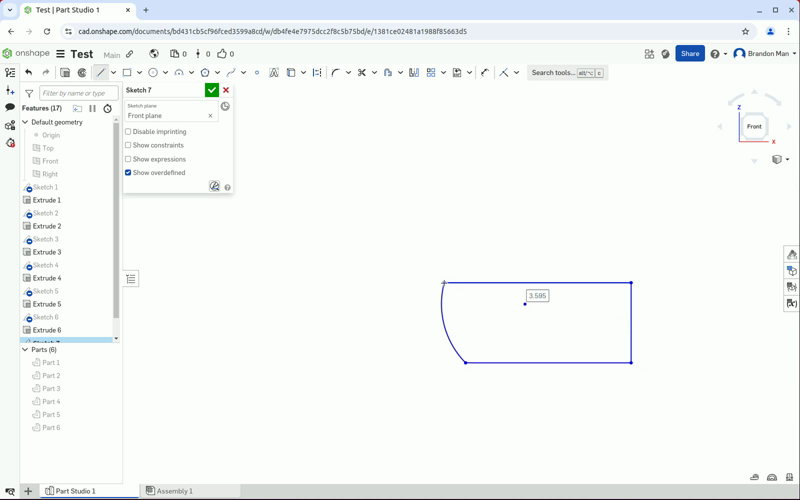
scroll(-6)
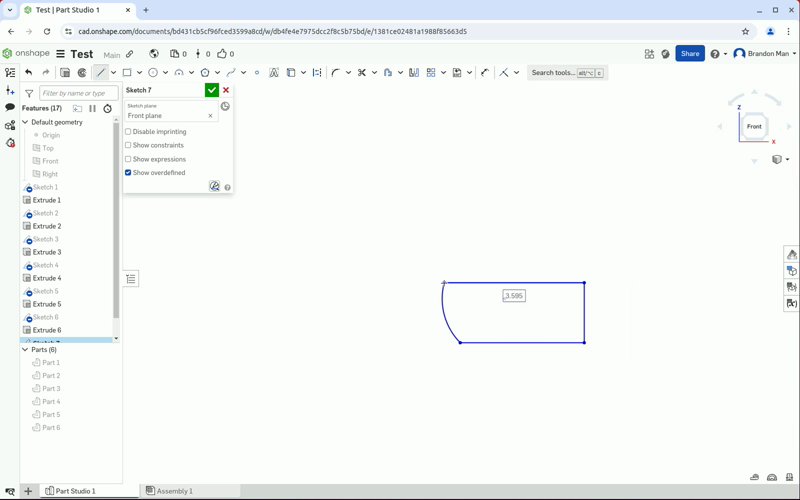
scroll(-6)
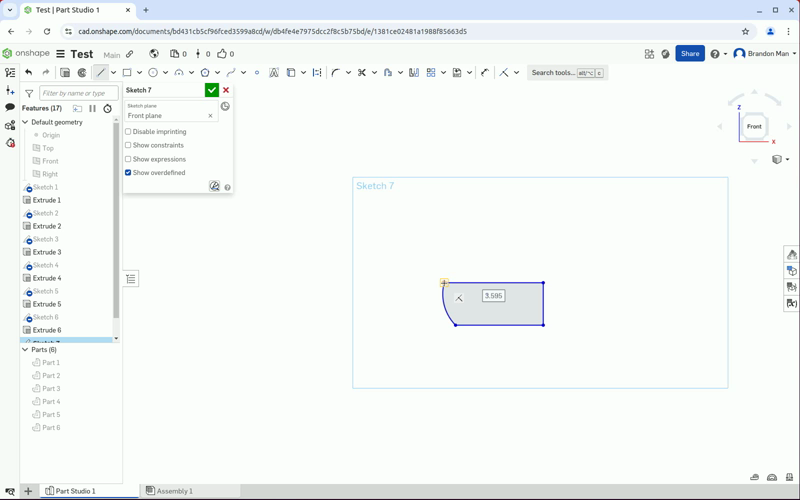
scroll(-6)
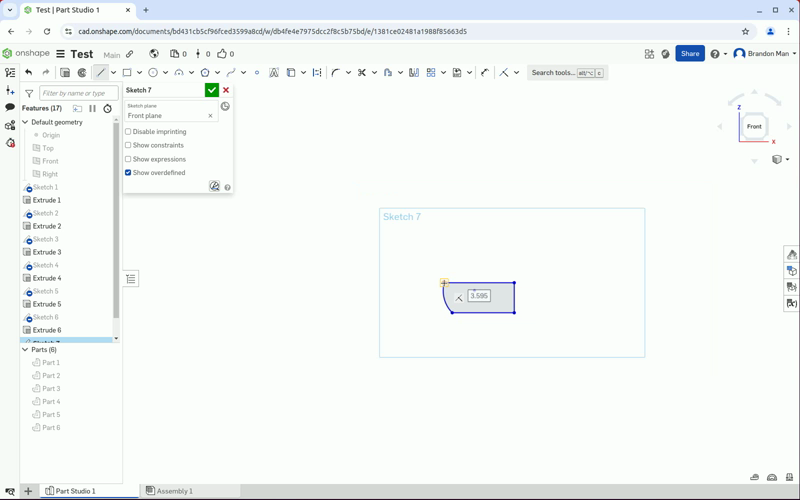
scroll(-6)
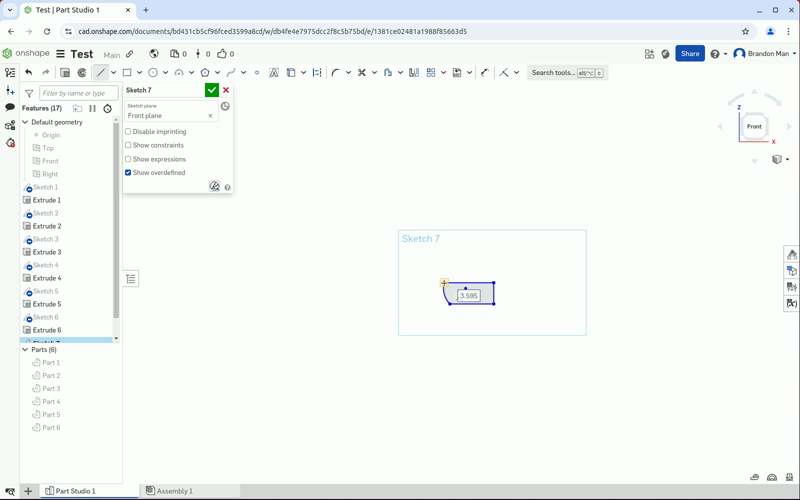
scroll(-6)
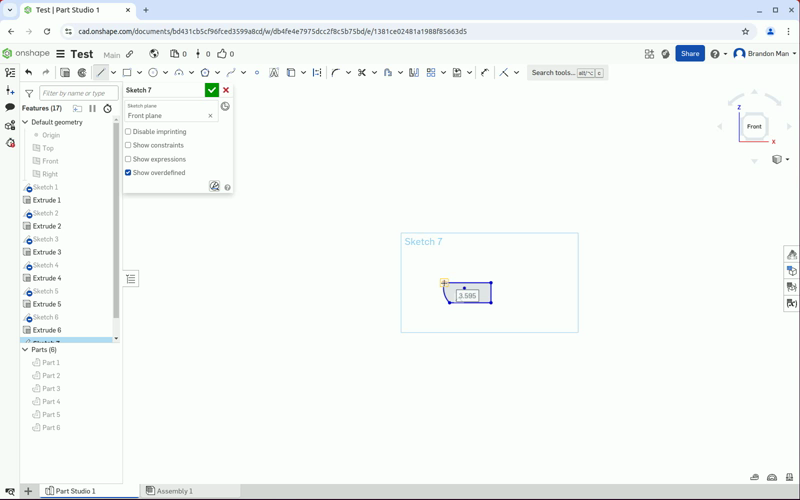
scroll(-6)
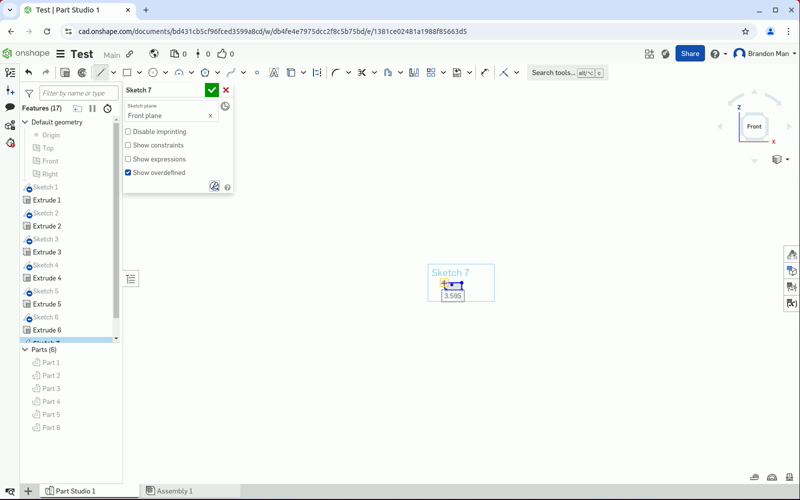
key(esc)
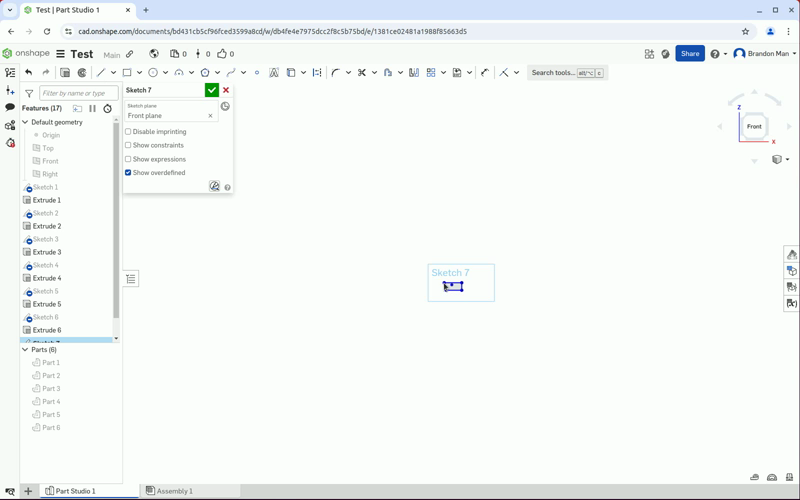
mouse_move(461, 283)
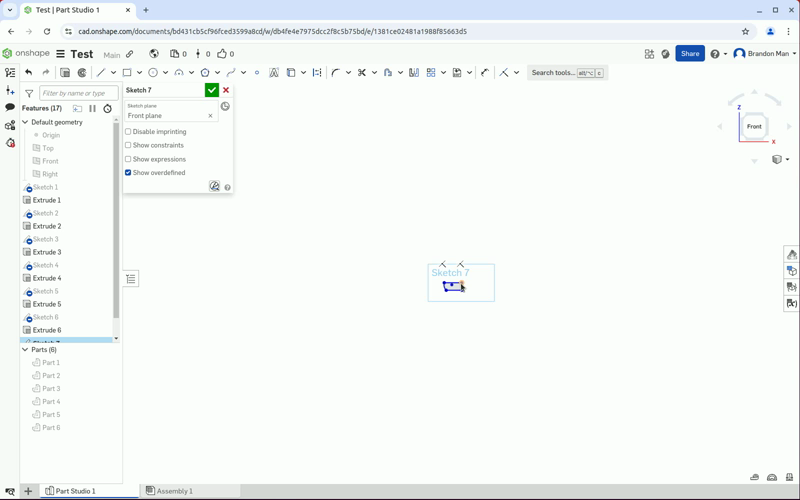
scroll(6)
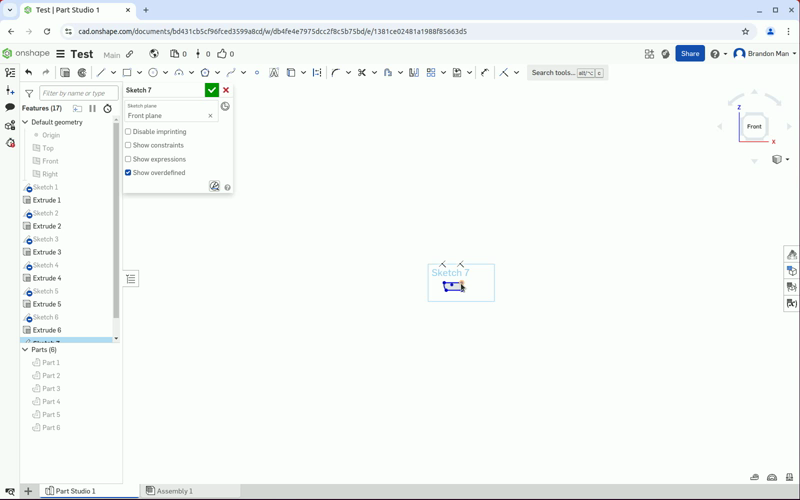
scroll(6)
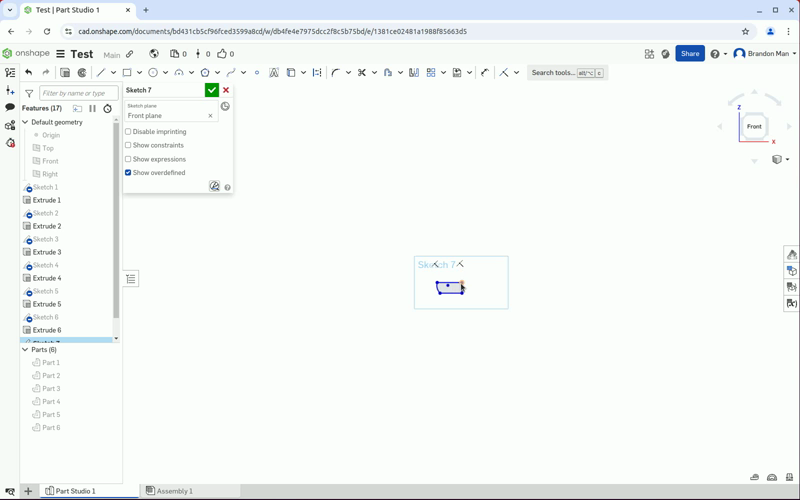
scroll(6)
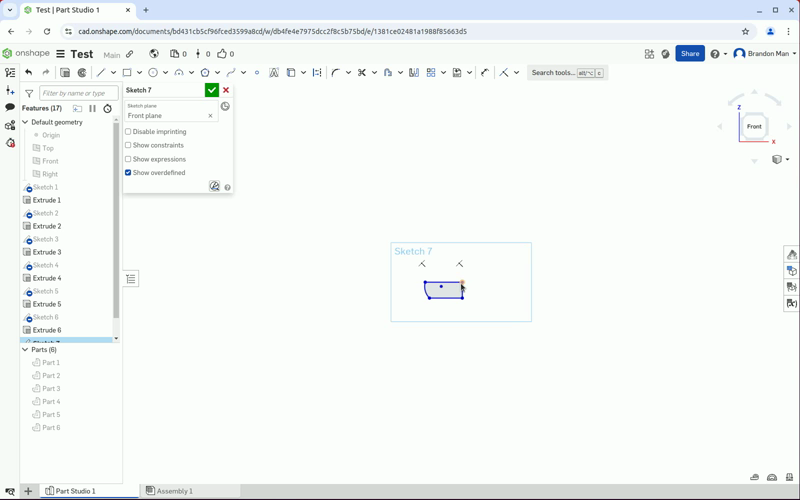
scroll(6)
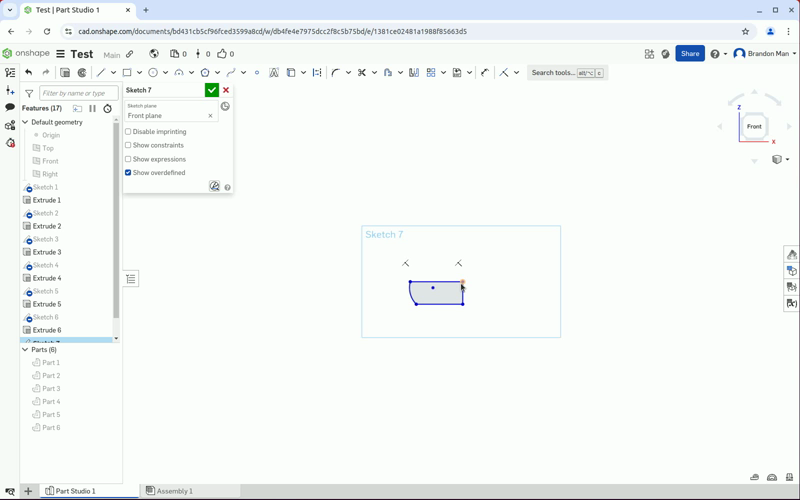
scroll(6)
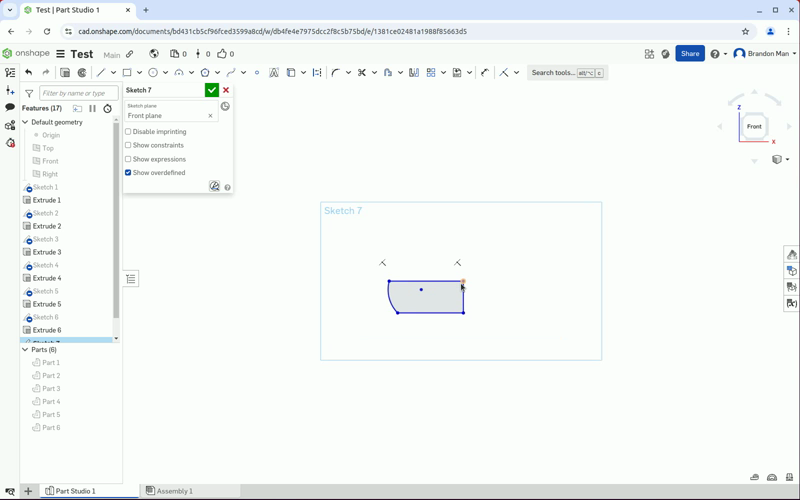
scroll(6)
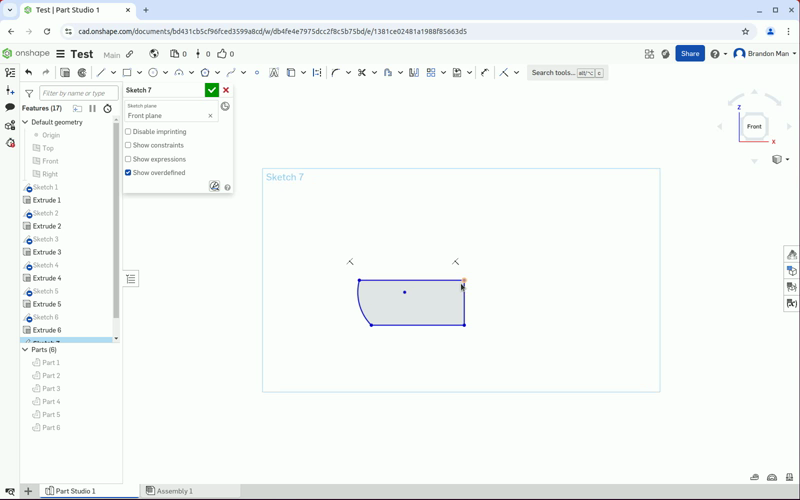
scroll(6)
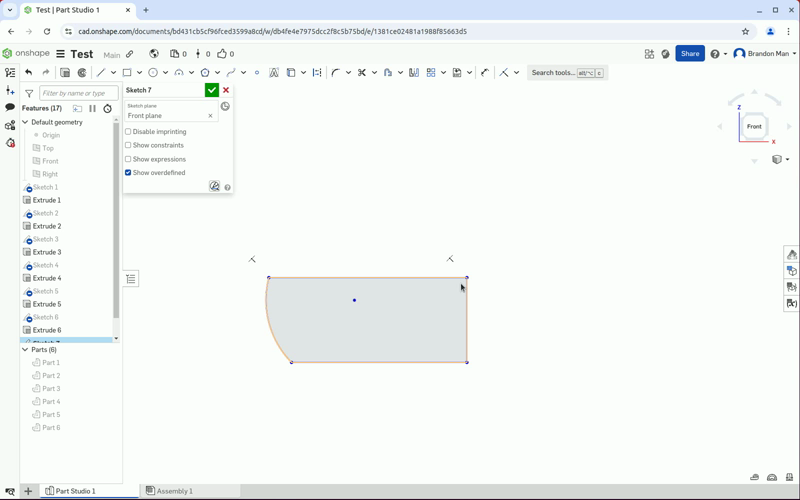
click(461, 283)
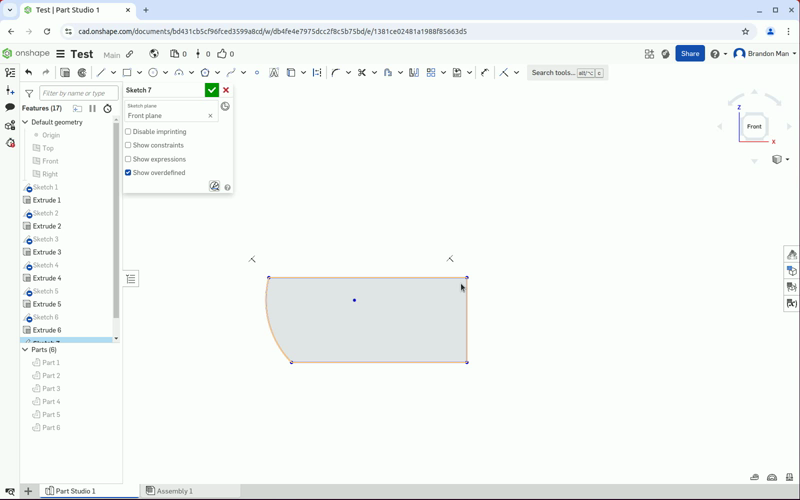
scroll(-6)
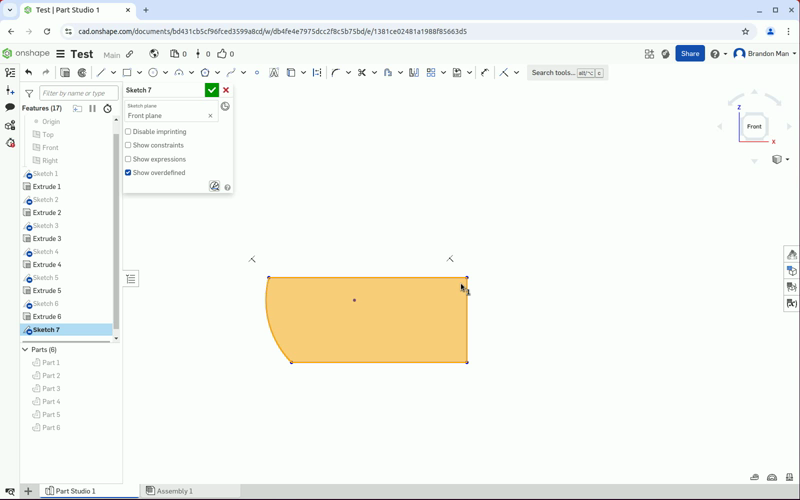
scroll(-6)
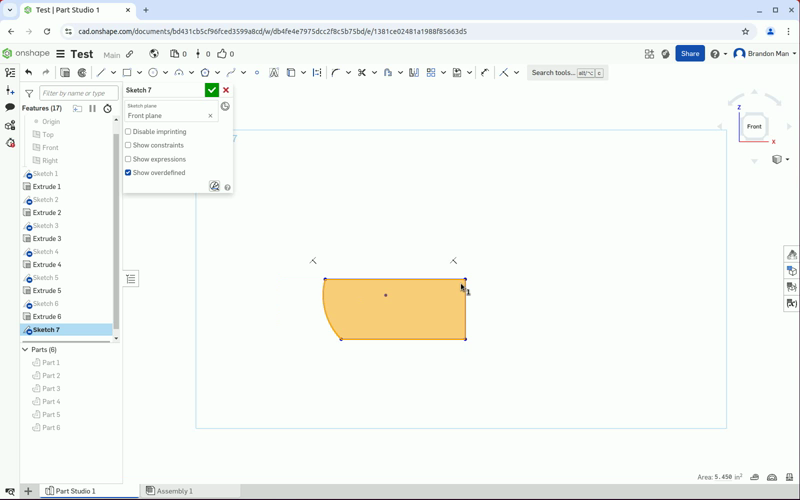
scroll(-6)
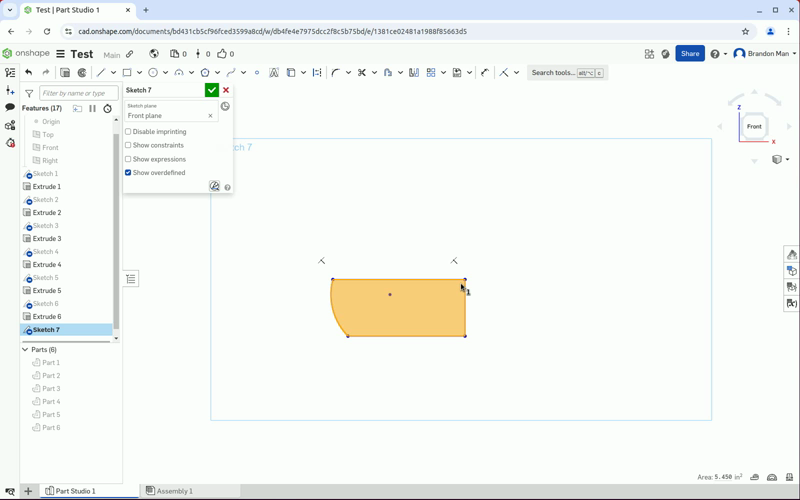
scroll(-6)
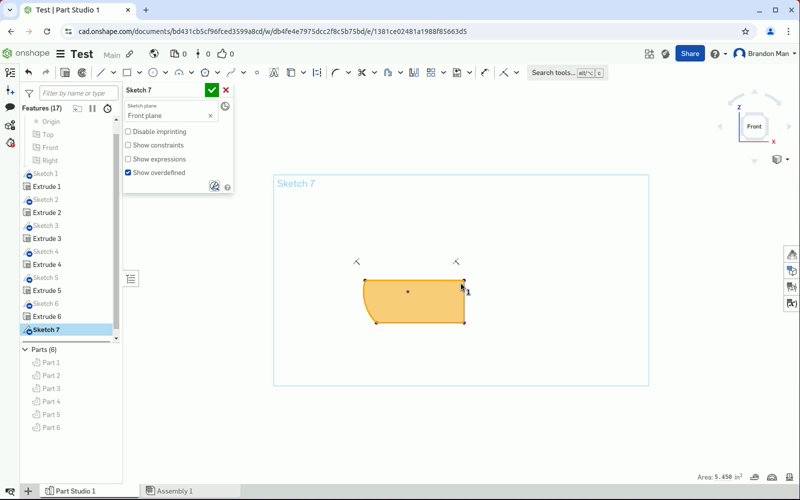
scroll(-6)
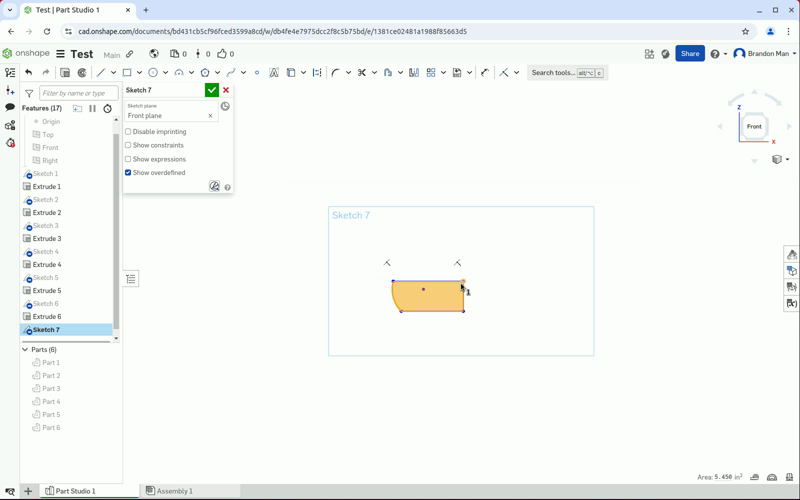
scroll(-6)
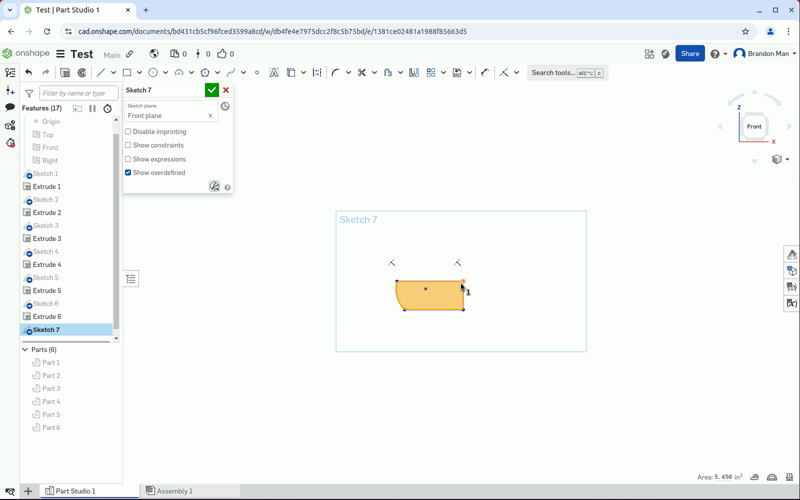
scroll(-6)
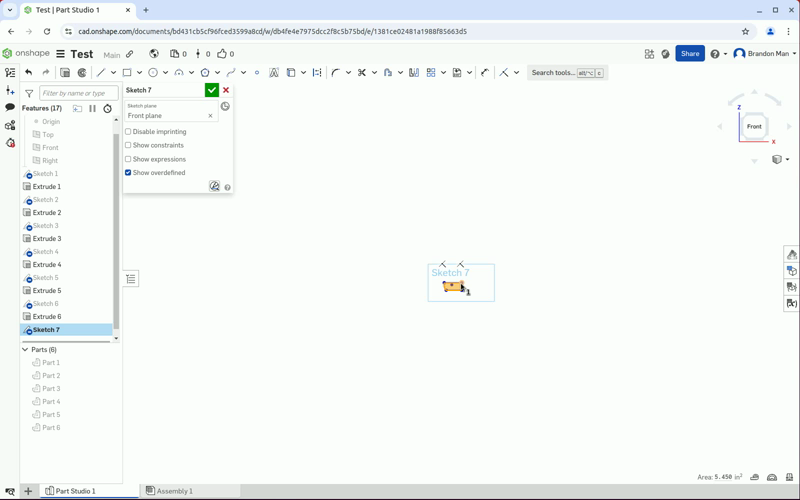
mouse_move(73, 352)
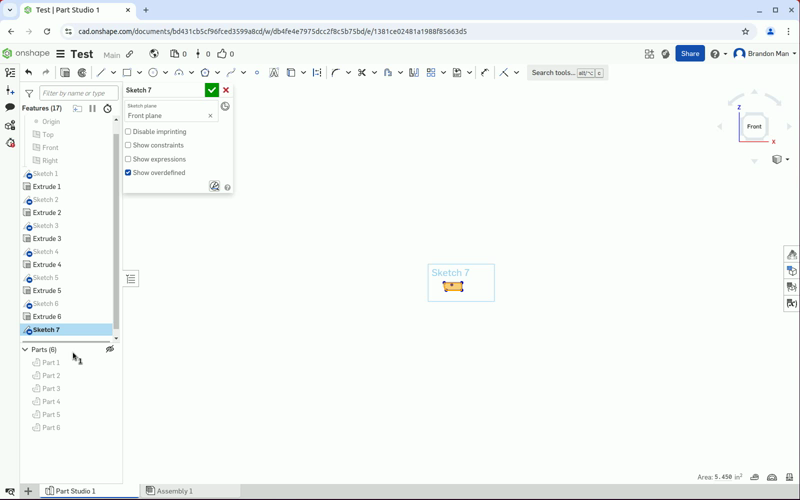
key(shift+y)
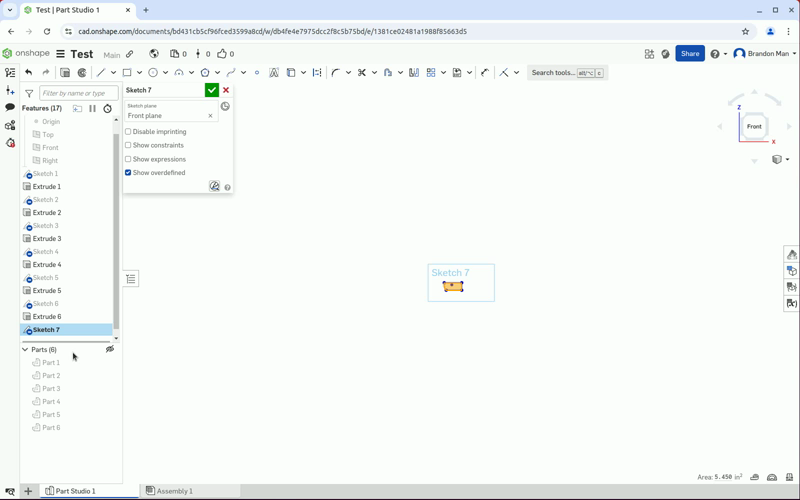
key(shift+e)
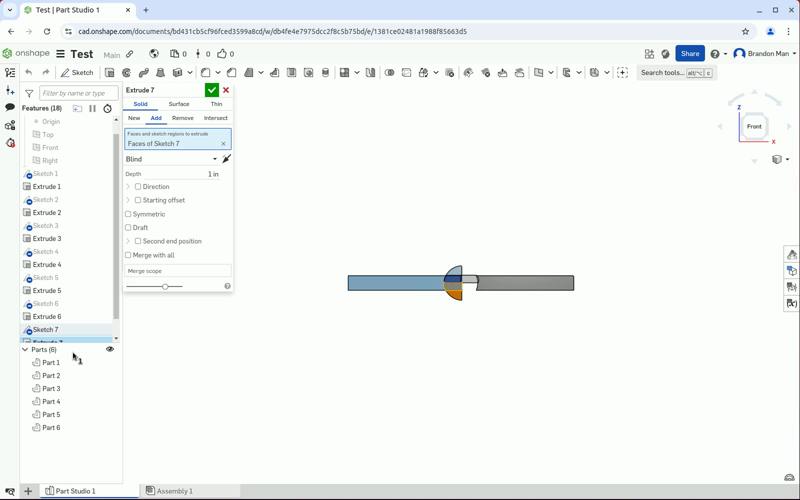
mouse_move(143, 106)
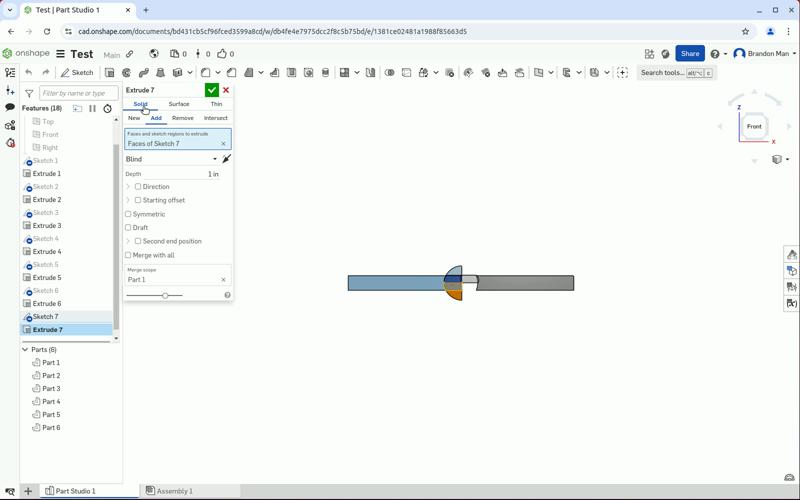
click(143, 106)
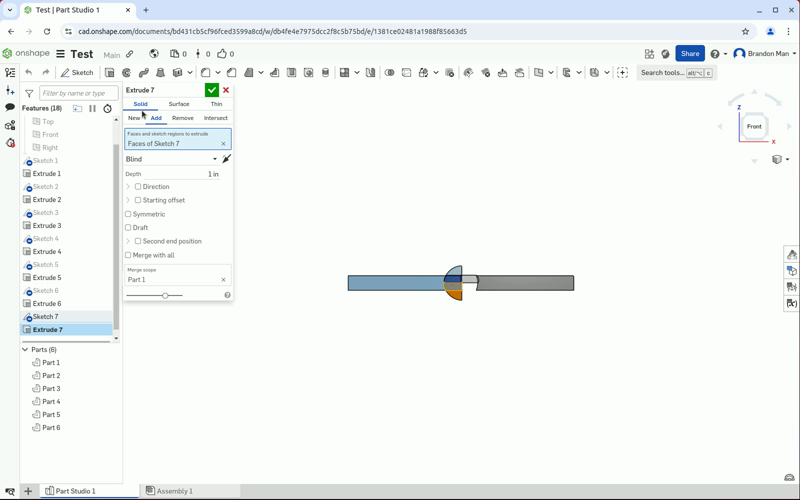
mouse_move(137, 120)
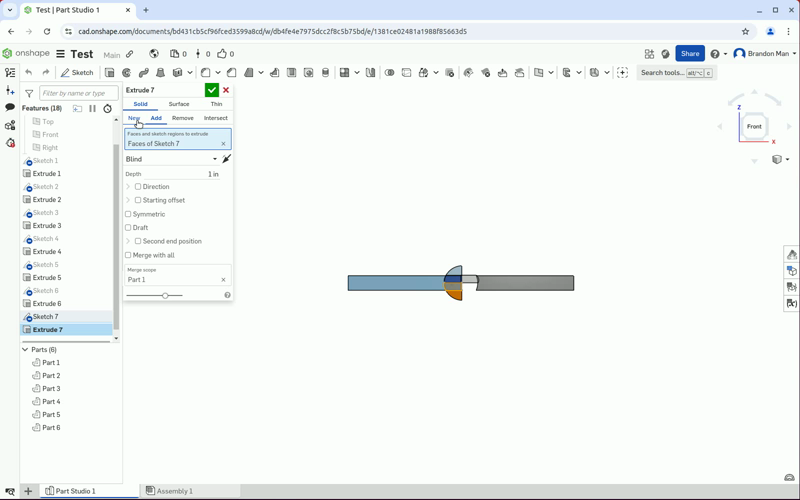
click(137, 120)
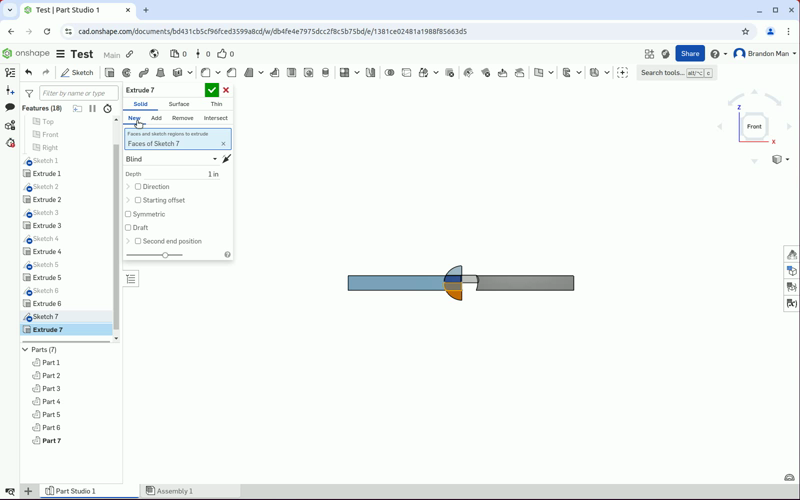
key(tab, 4)
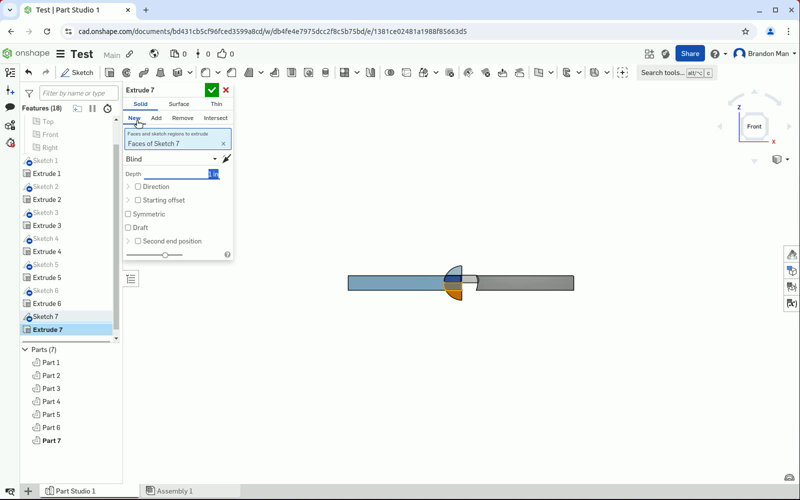
text(-14.443)
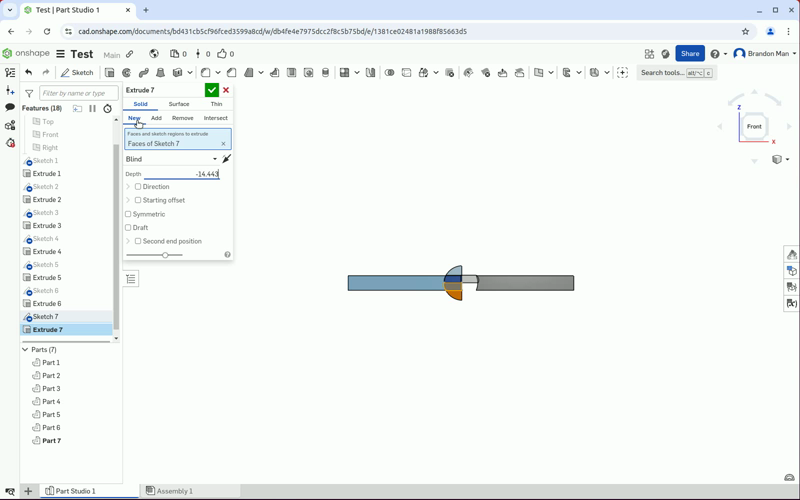
key(enter)
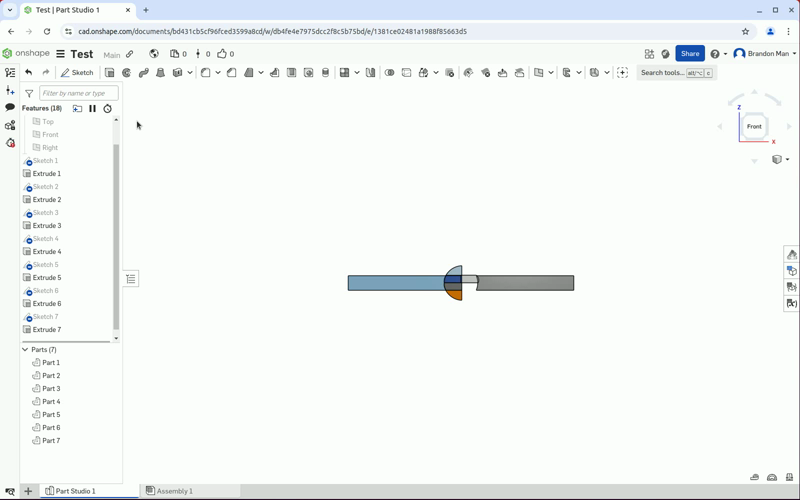
key(shift+h)
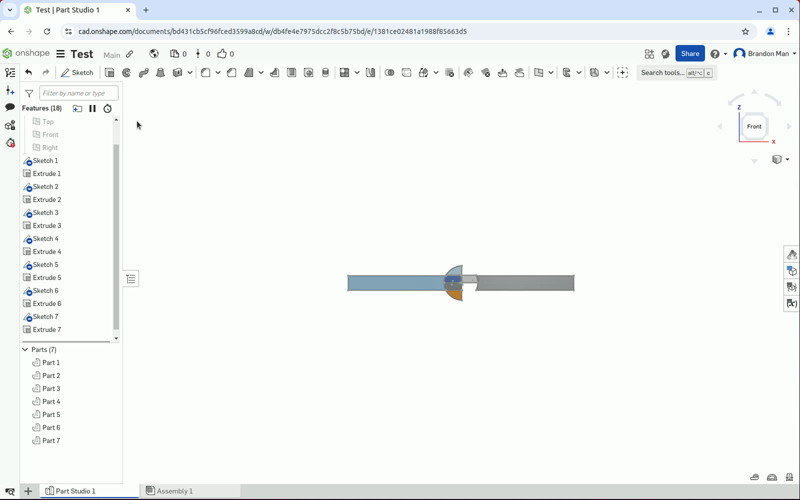
key(shift+h)
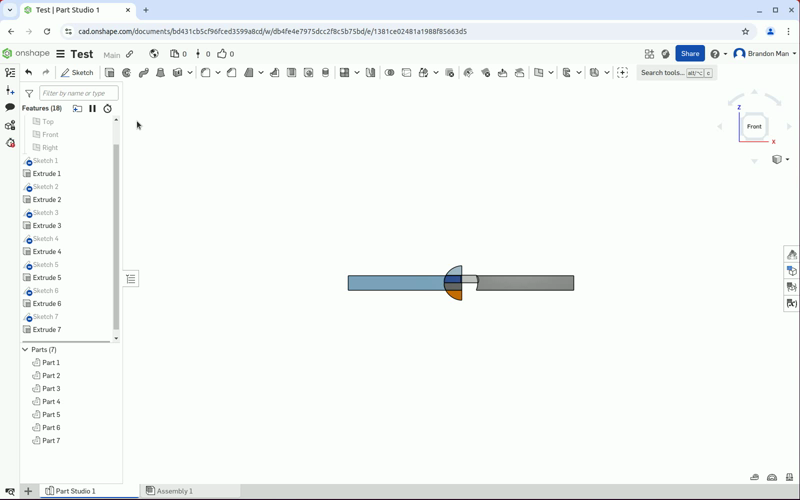
mouse_move(69, 163)
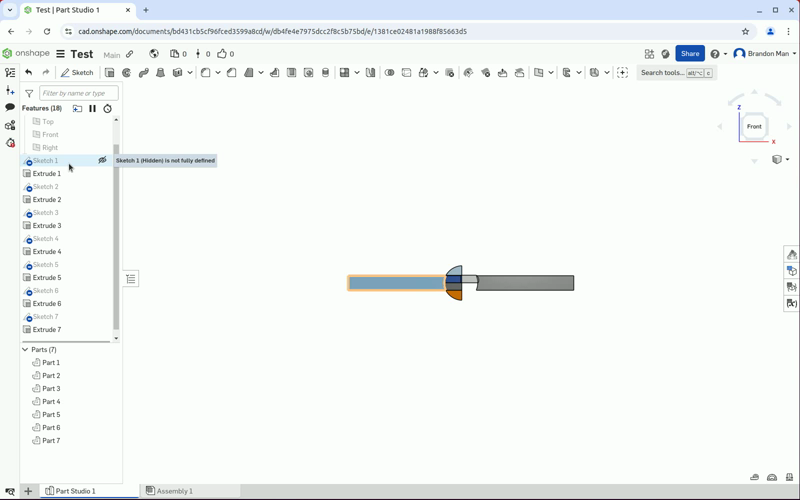
click(69, 163)
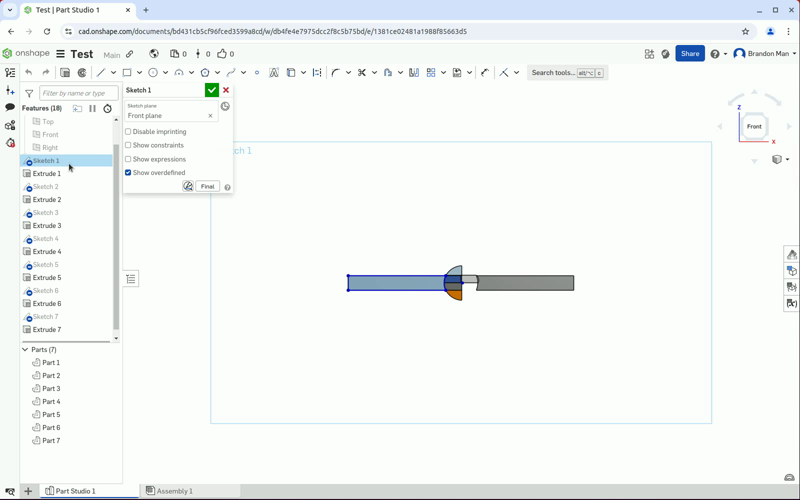
mouse_move(229, 92)
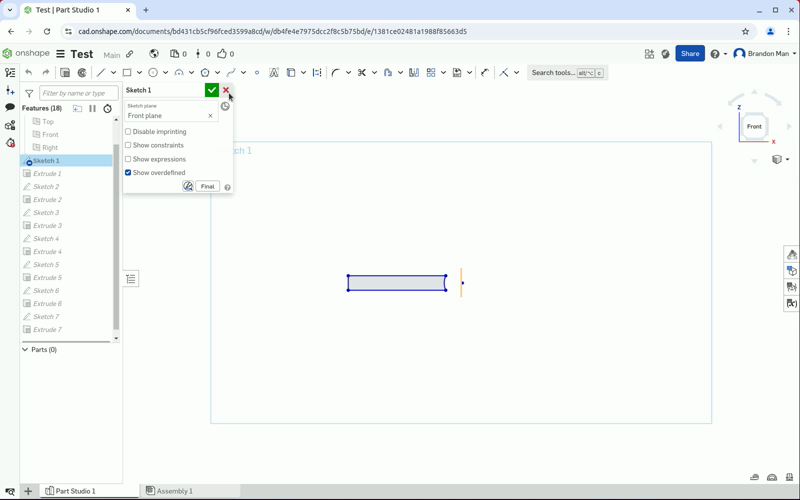
click(229, 92)
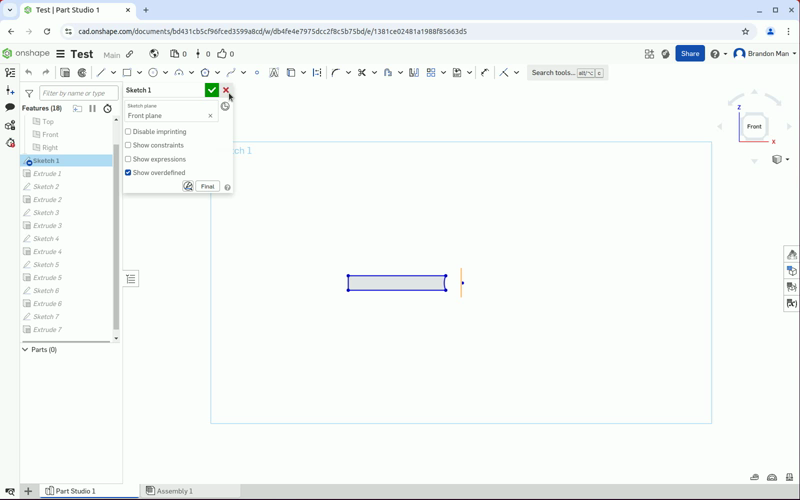
key(shift+s)
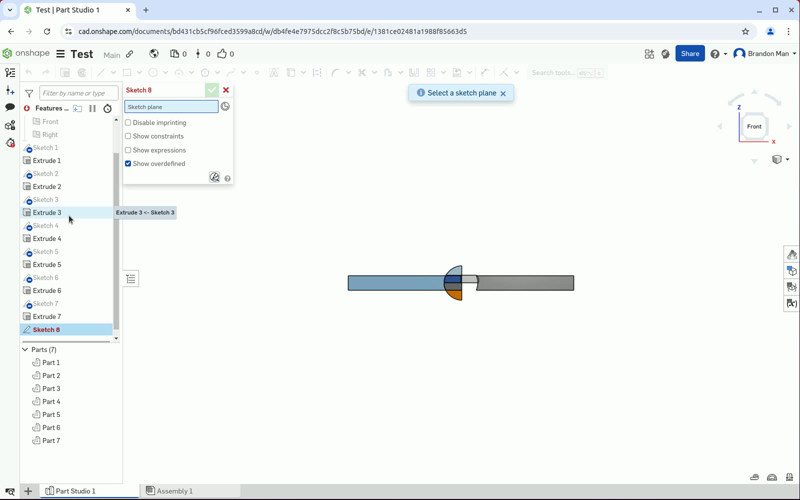
scroll(3)
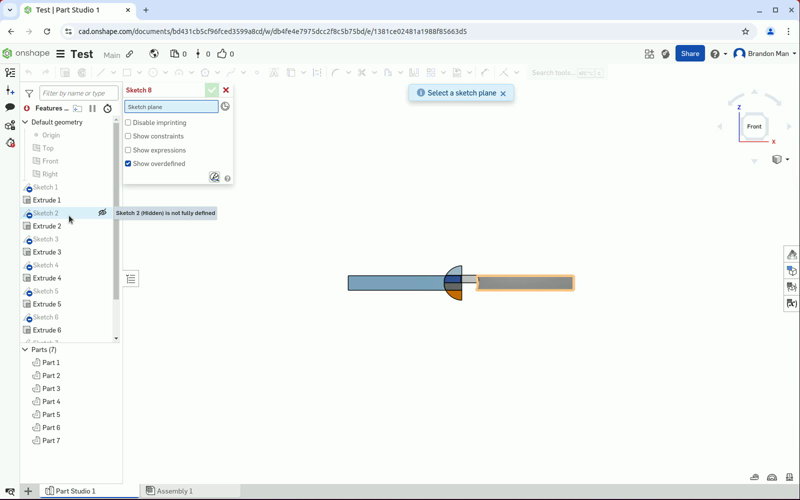
mouse_move(69, 163)
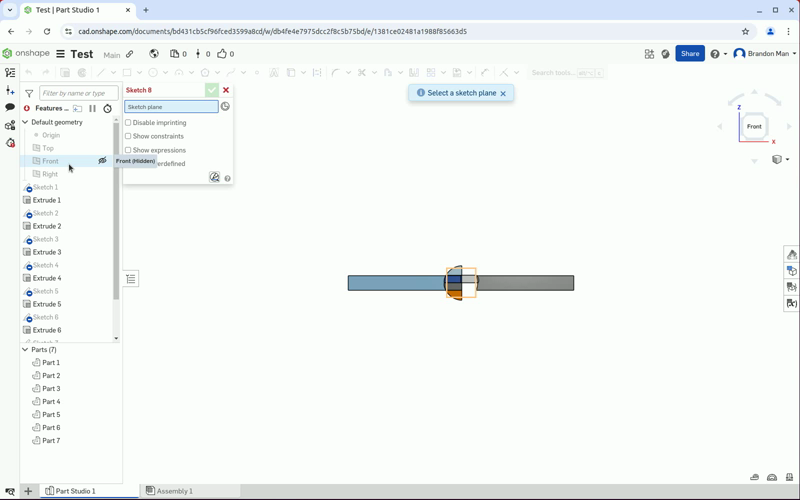
click(69, 163)
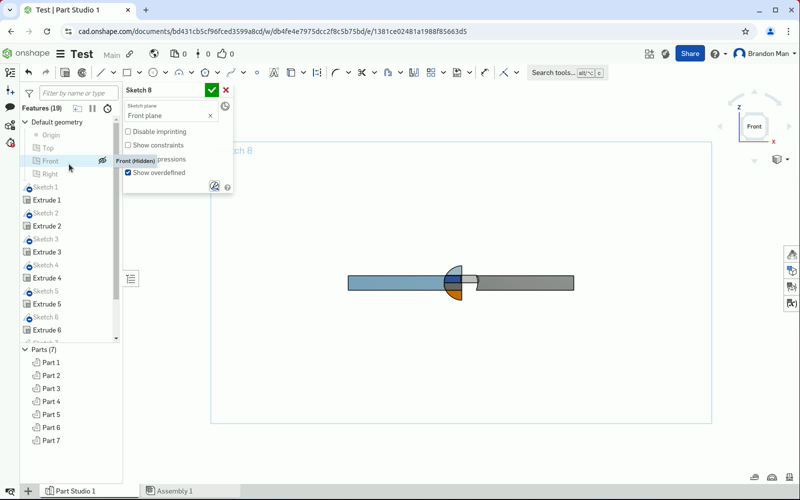
mouse_move(73, 352)
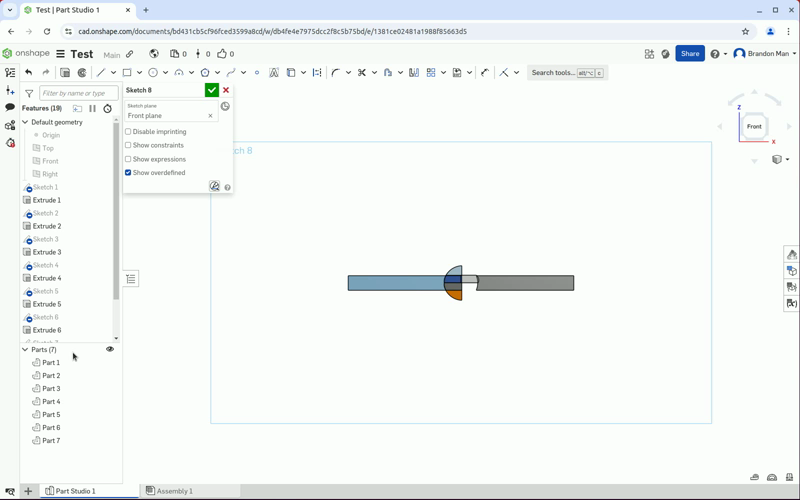
key(y)
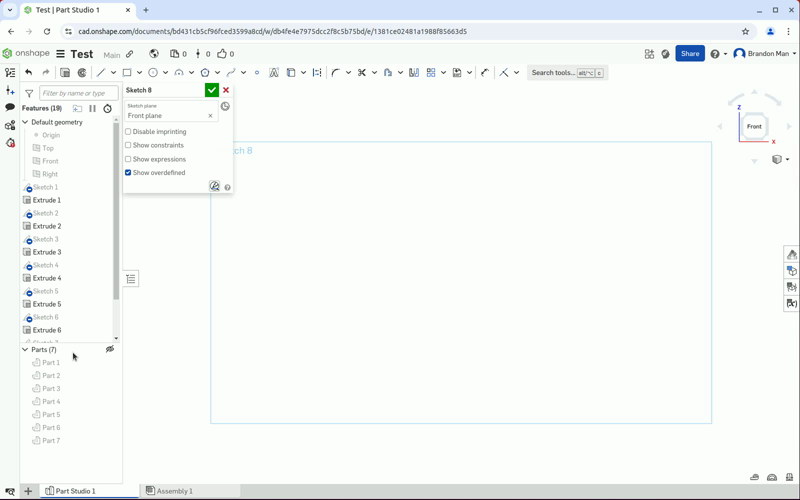
key(l)
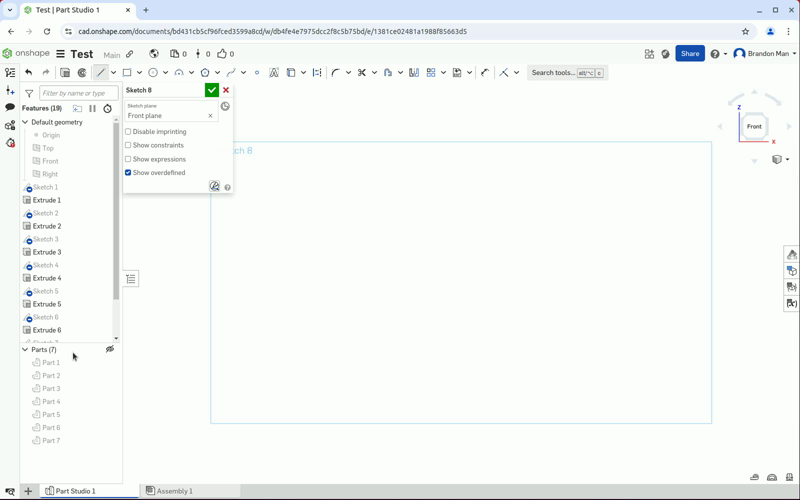
key_down(shift)
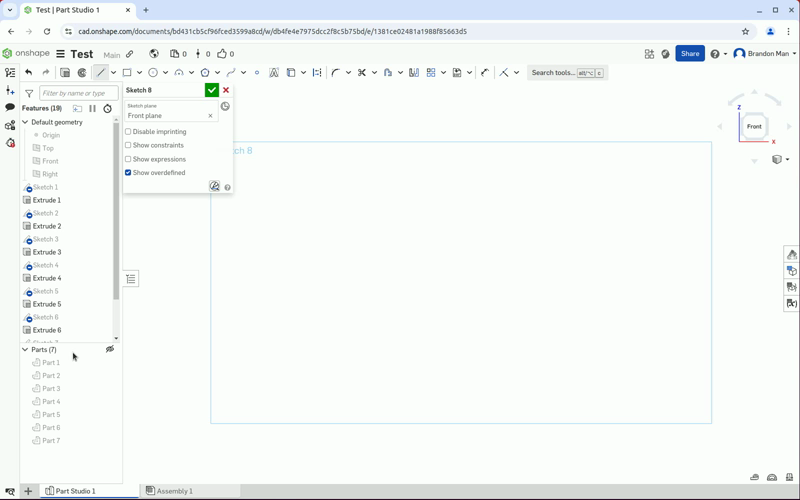
mouse_move(460, 290)
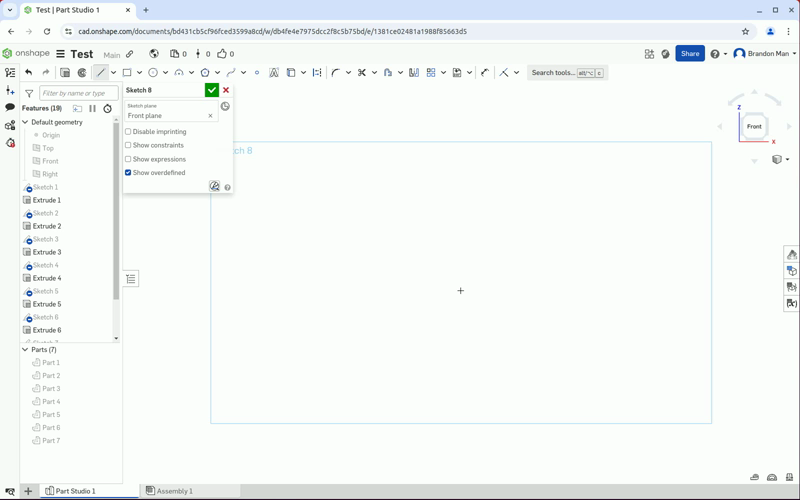
click(460, 290)
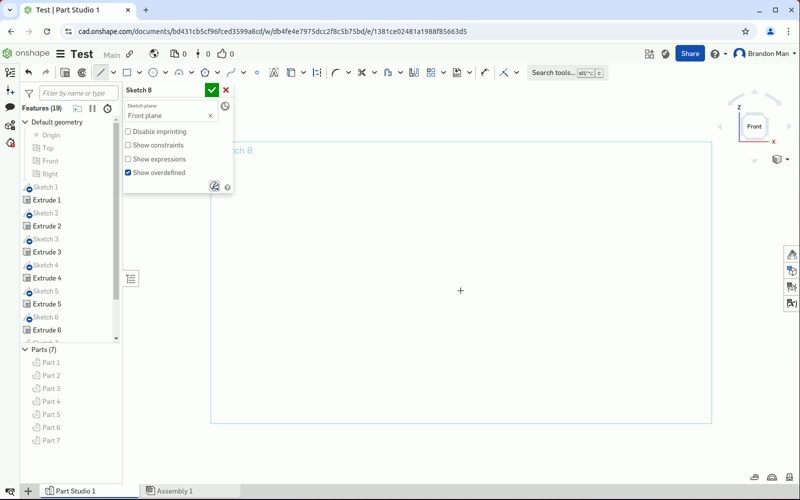
key_up(shift)
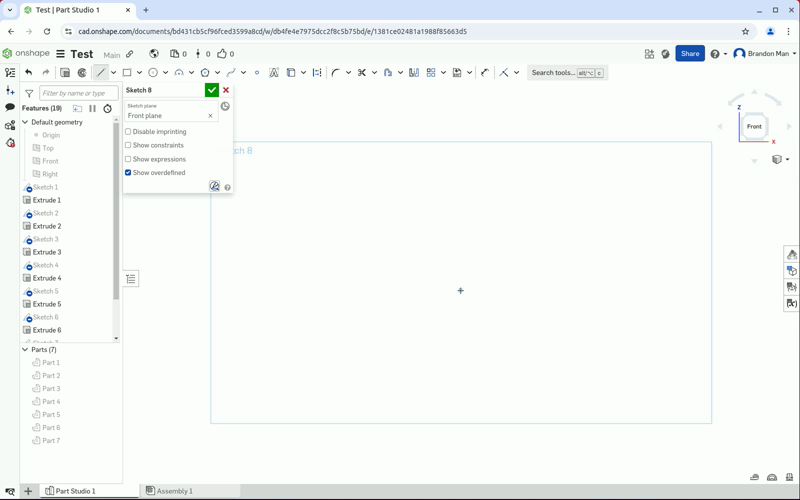
key_down(shift)
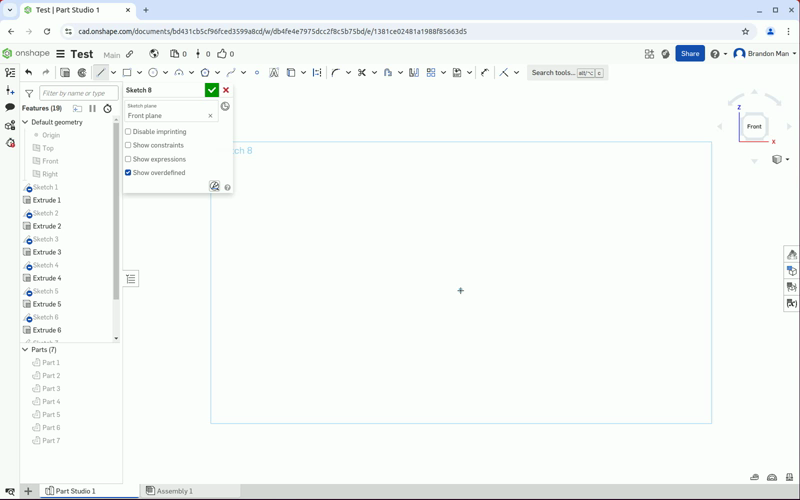
mouse_move(490, 290)
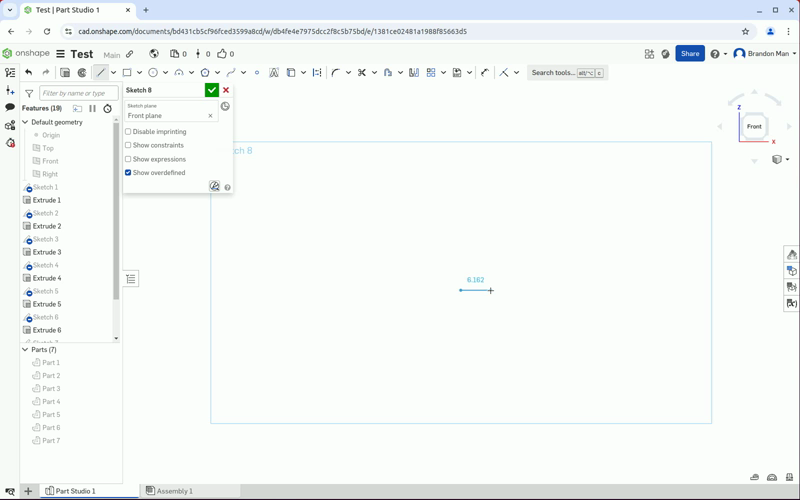
mouse_move(476, 290)
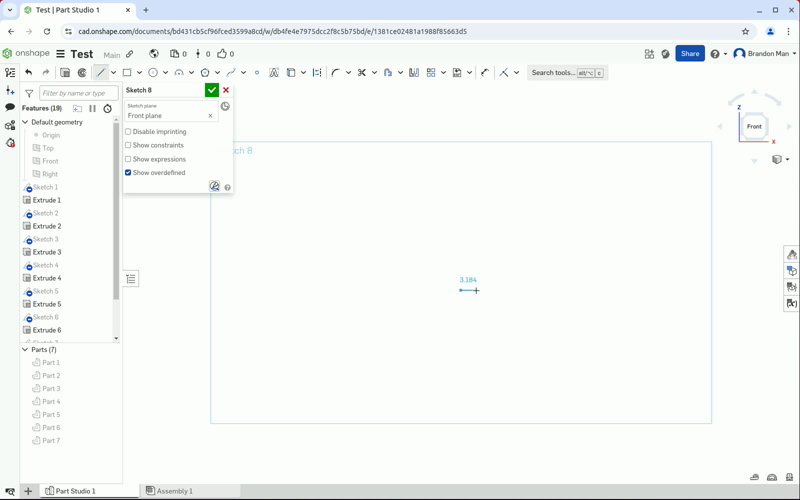
click(476, 290)
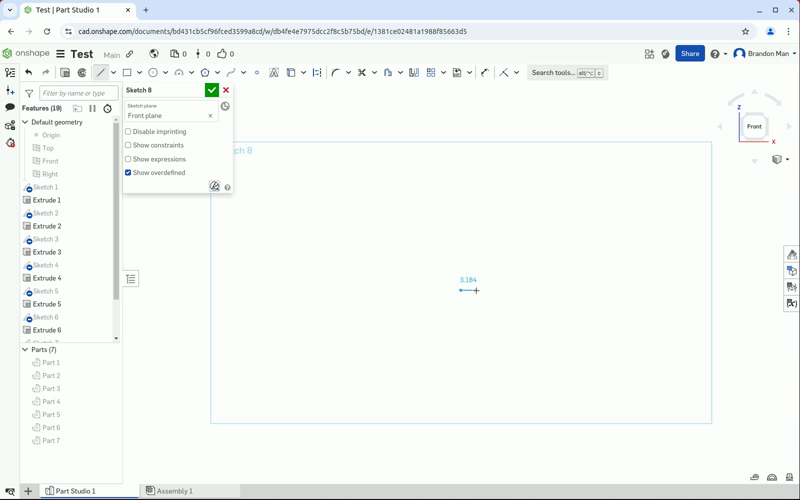
key_up(shift)
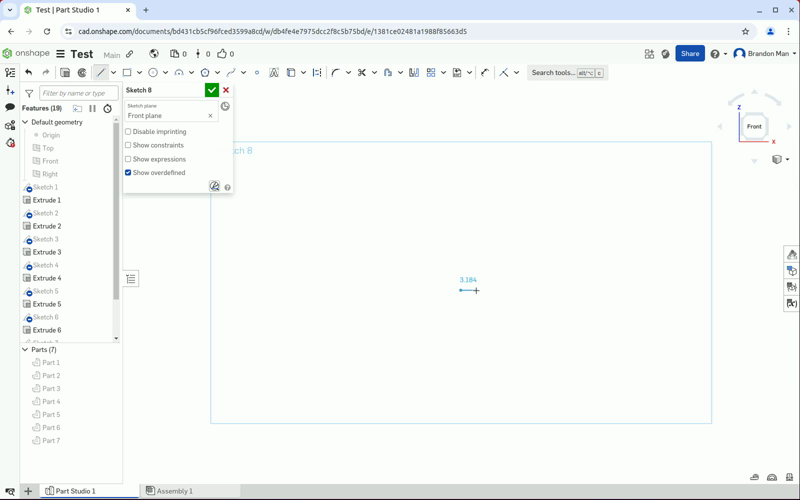
key(esc)
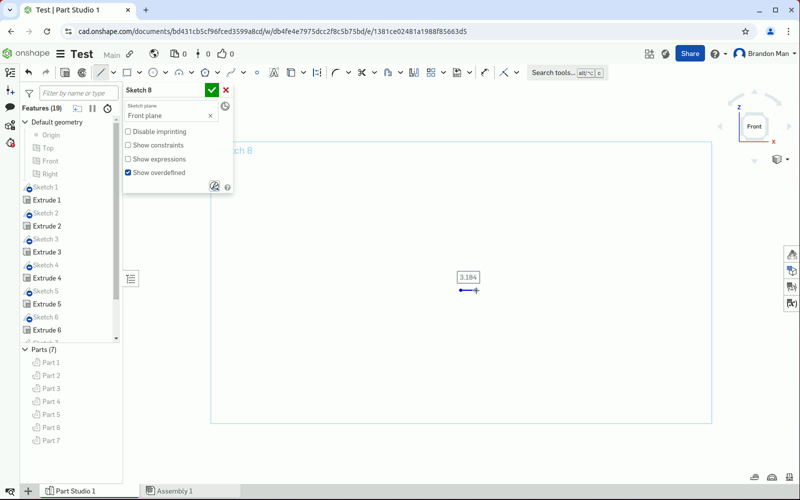
key(a)
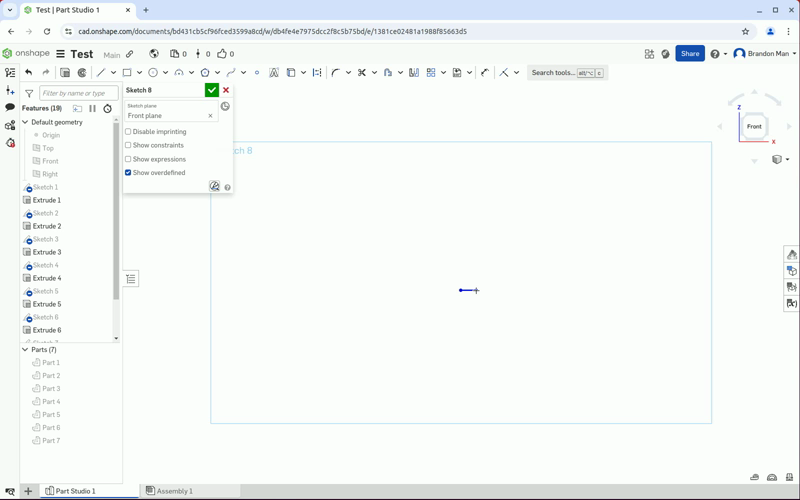
mouse_move(476, 290)
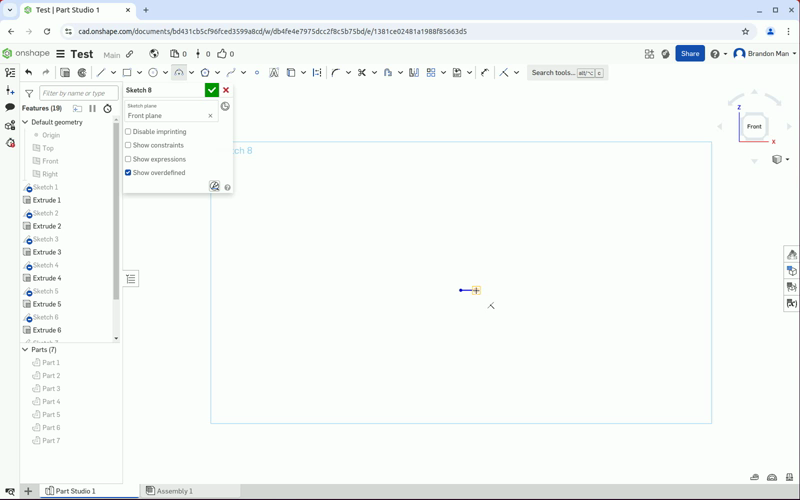
click(476, 290)
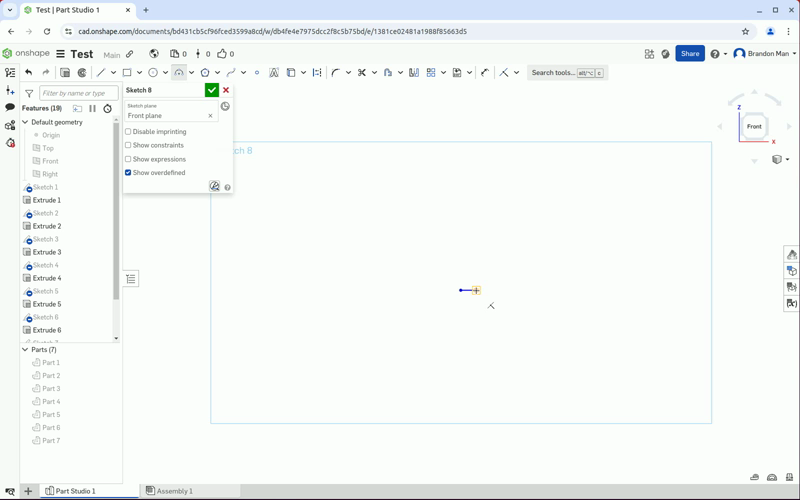
key_down(shift)
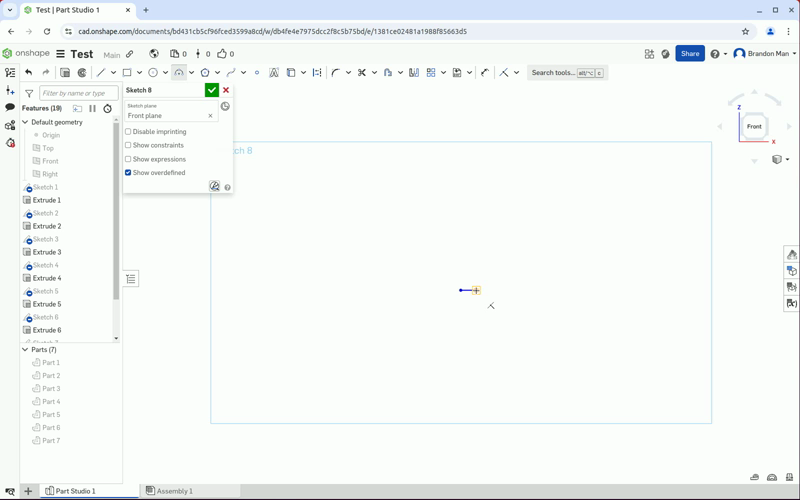
mouse_move(478, 282)
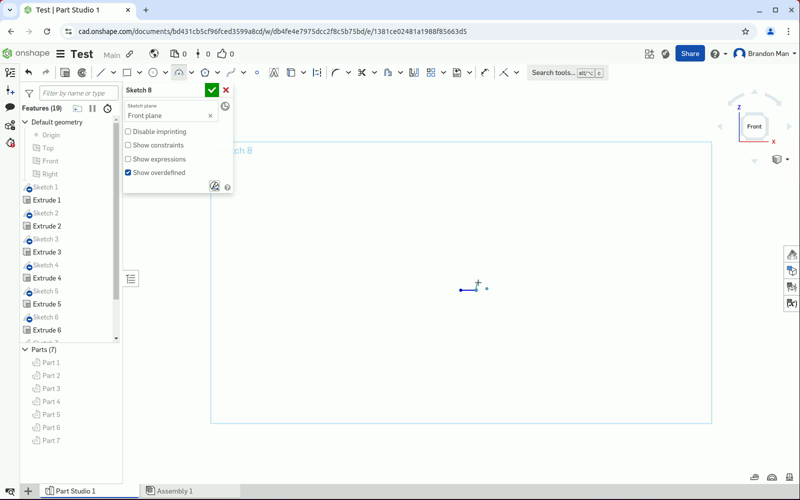
click(478, 282)
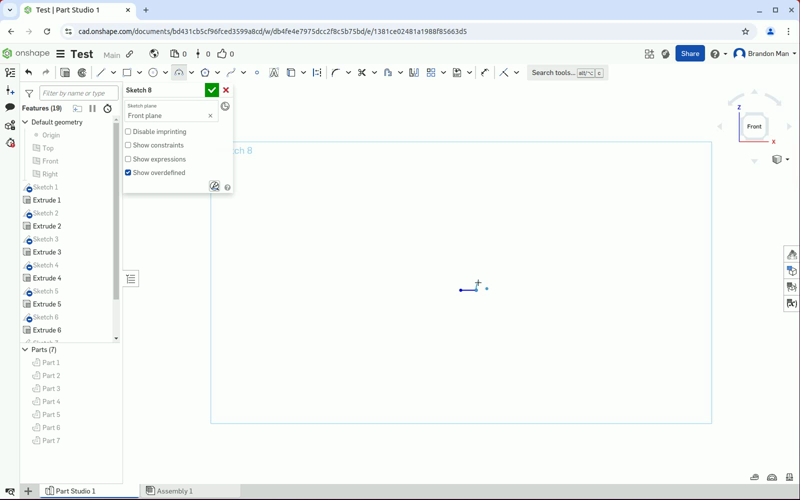
mouse_move(478, 286)
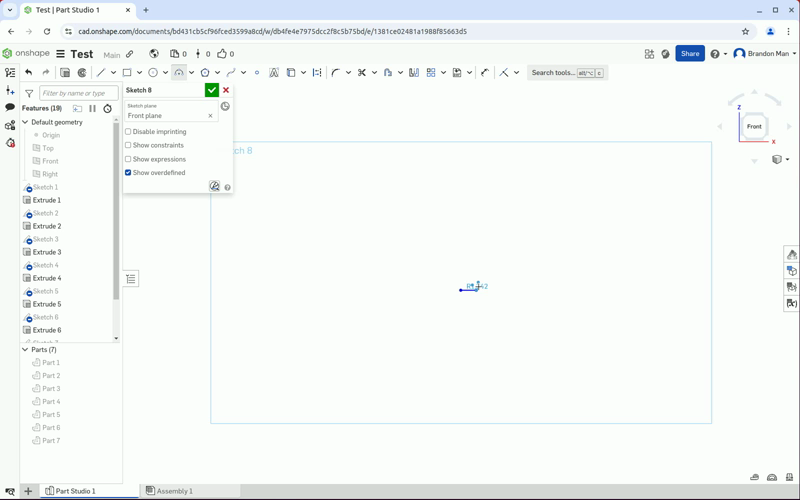
scroll(6)
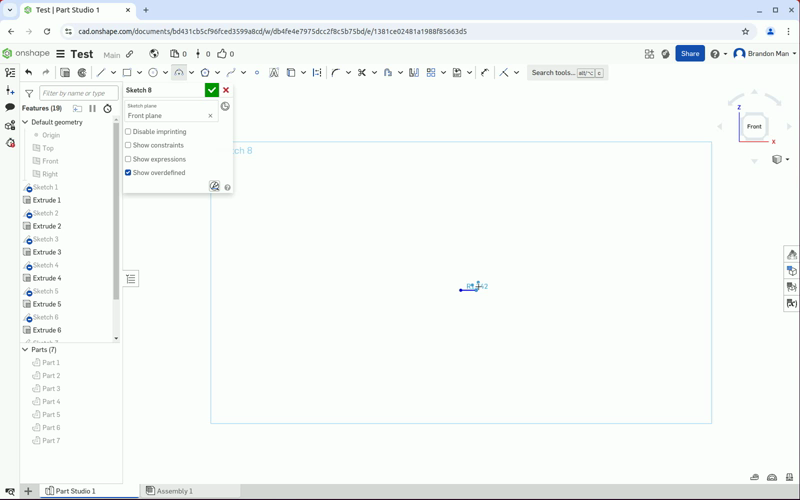
scroll(6)
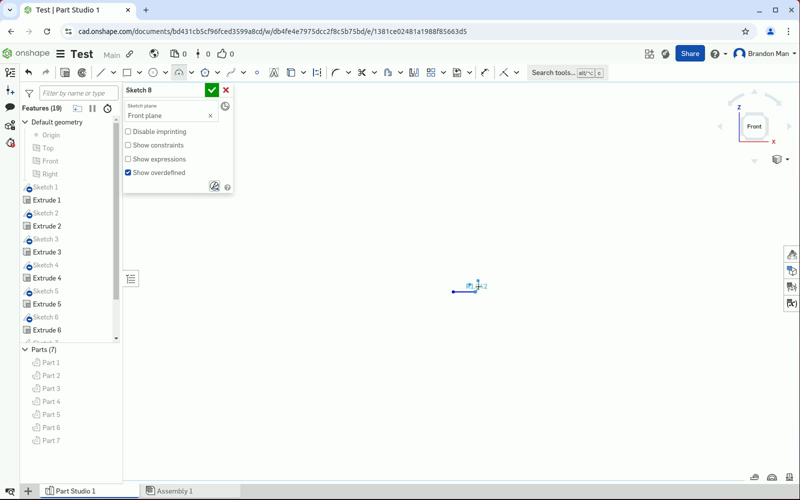
scroll(6)
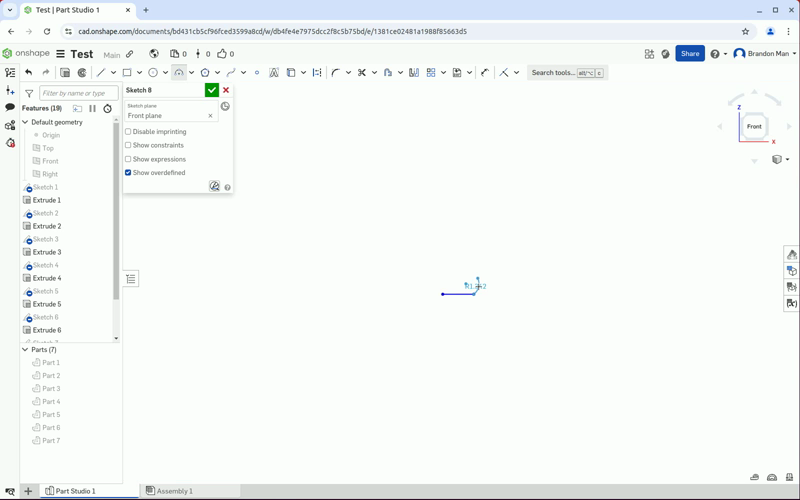
scroll(6)
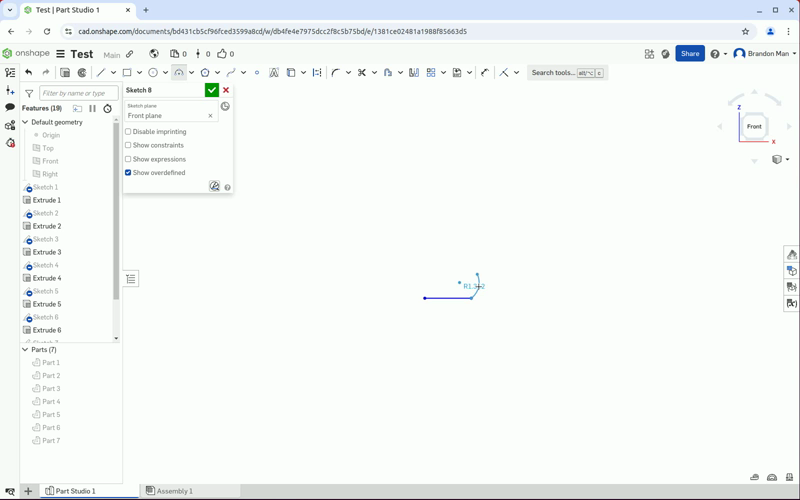
scroll(6)
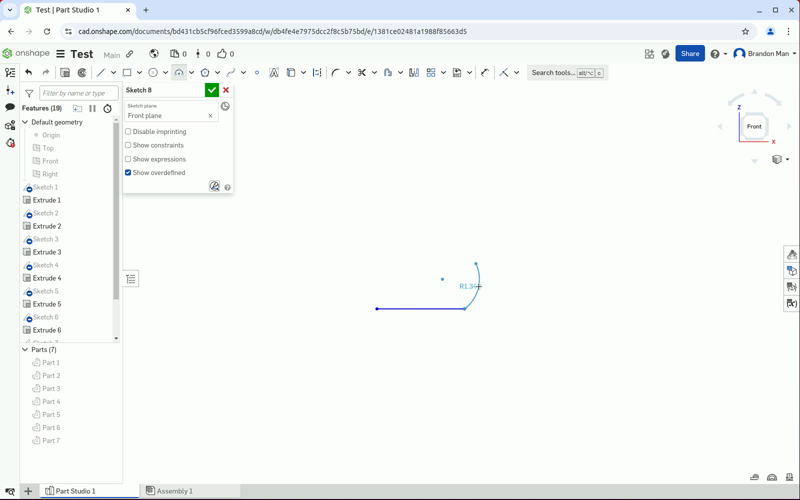
scroll(6)
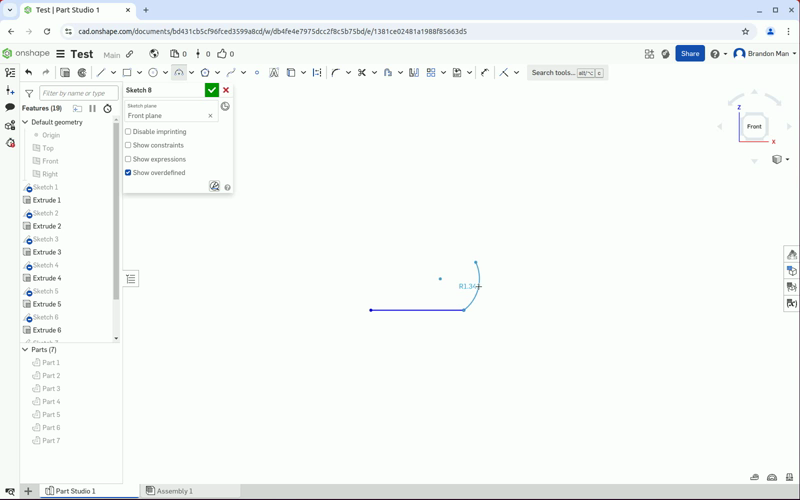
scroll(6)
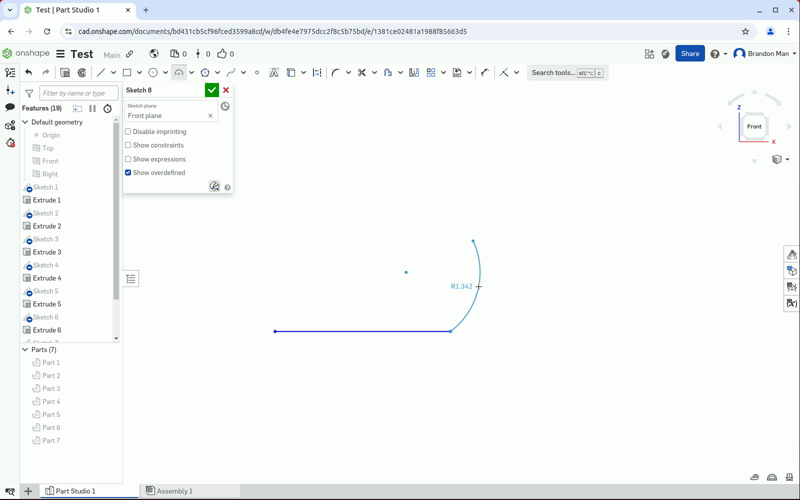
click(478, 286)
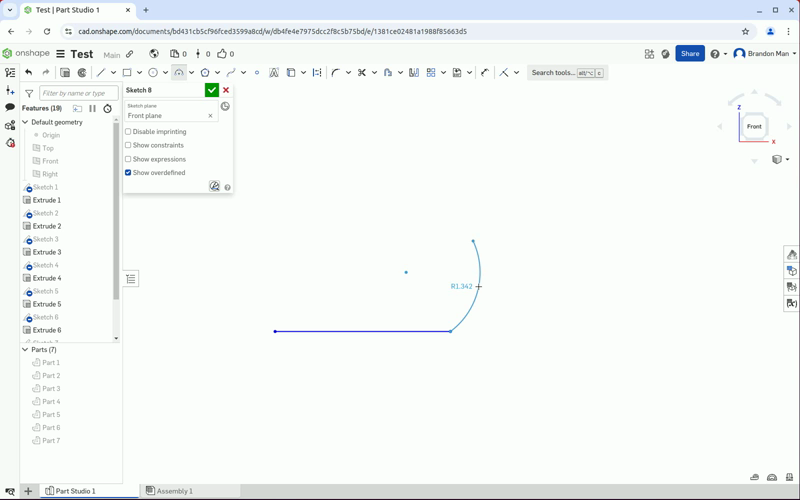
scroll(-6)
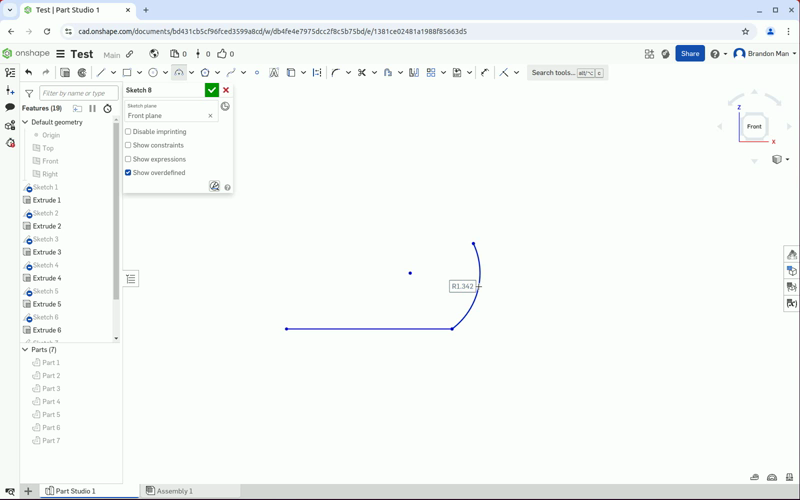
scroll(-6)
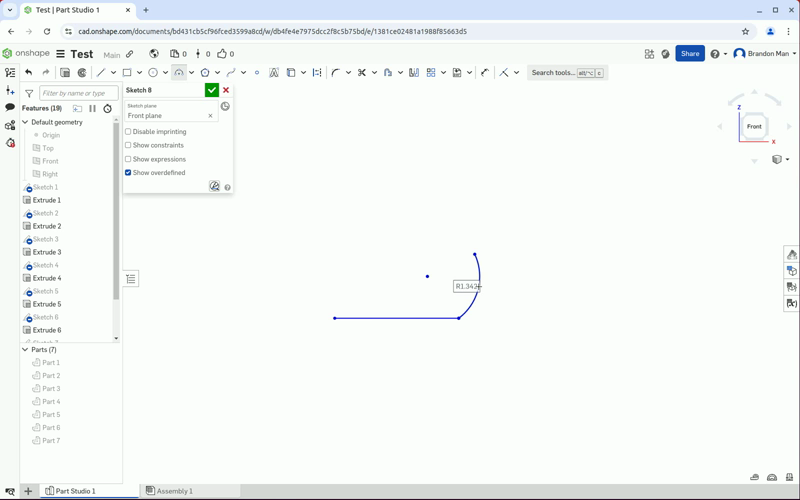
scroll(-6)
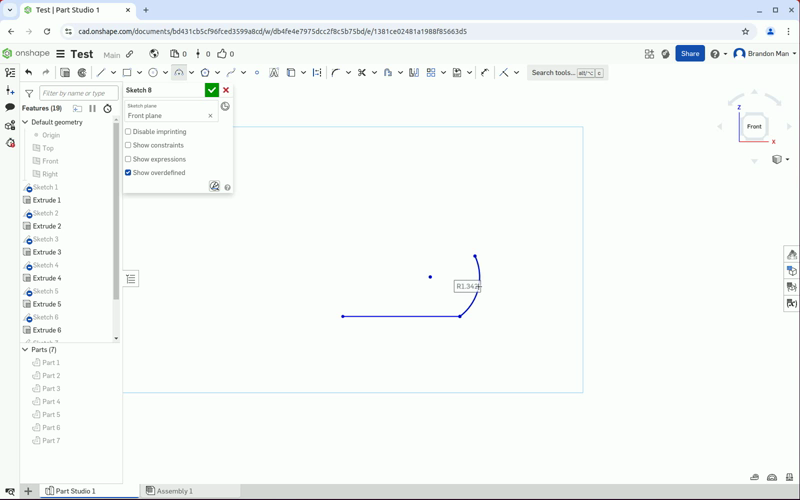
scroll(-6)
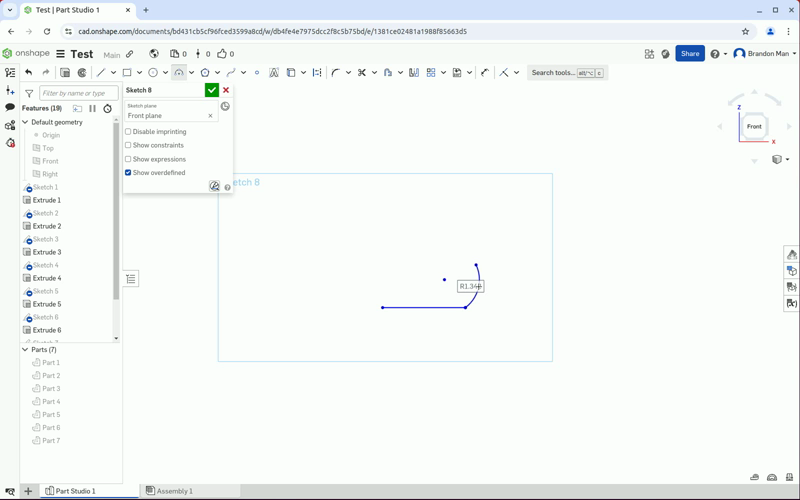
scroll(-6)
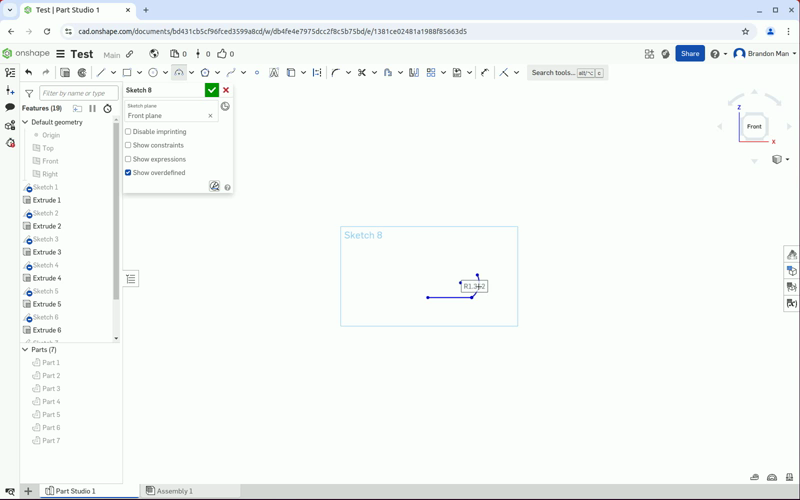
scroll(-6)
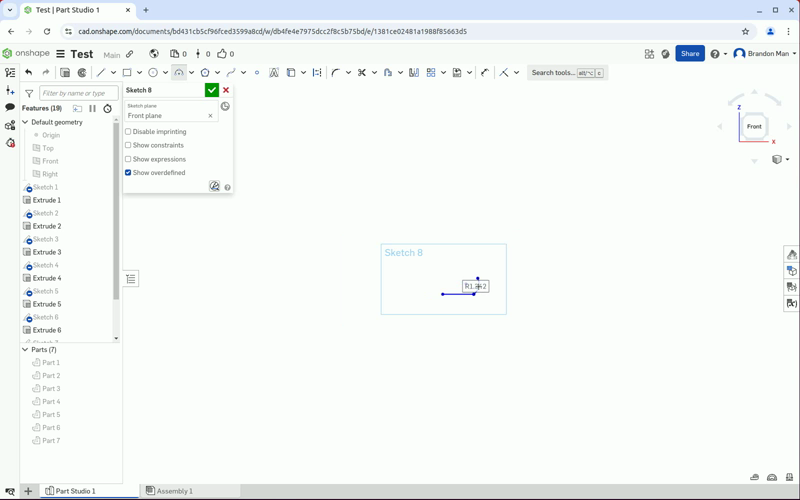
scroll(-6)
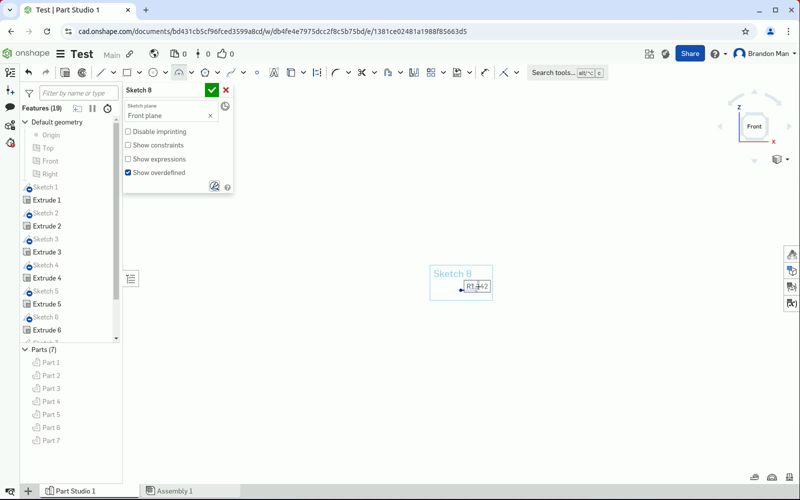
key_up(shift)
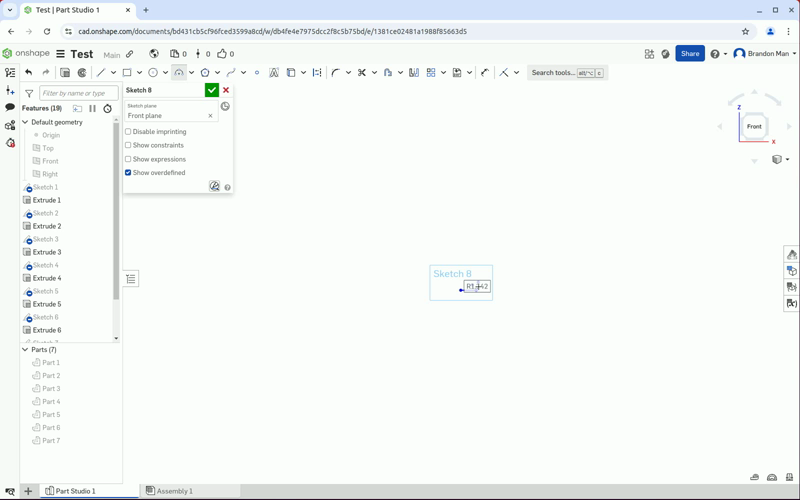
key(esc)
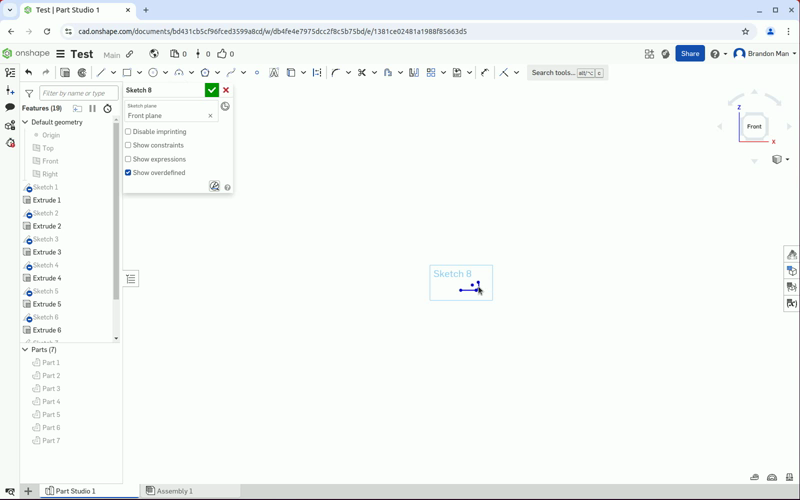
key(l)
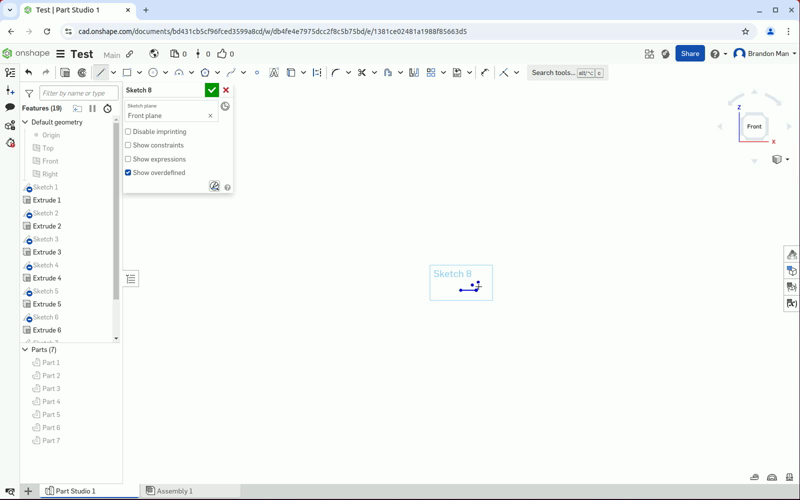
mouse_move(478, 282)
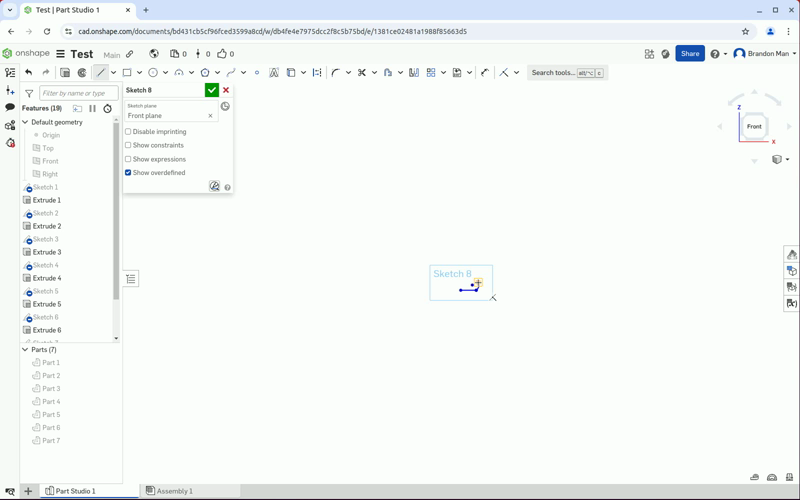
scroll(6)
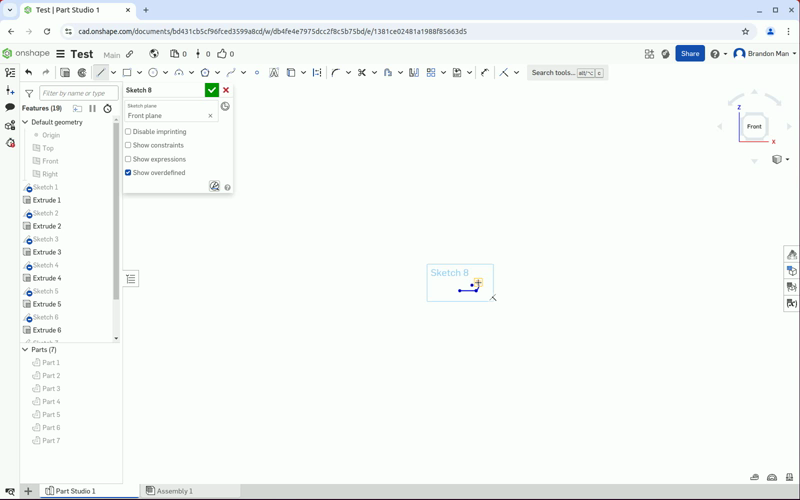
scroll(6)
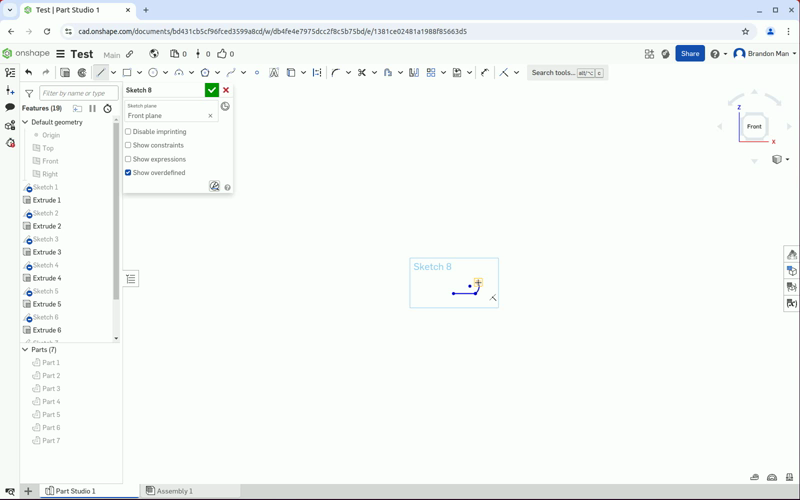
scroll(6)
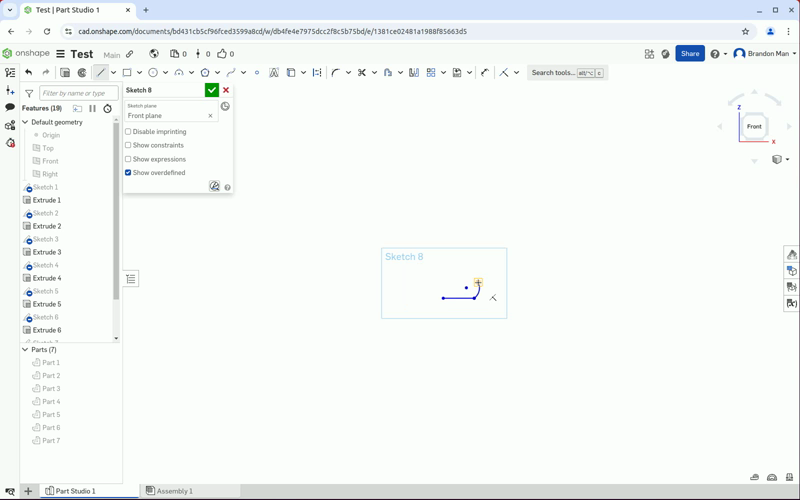
scroll(6)
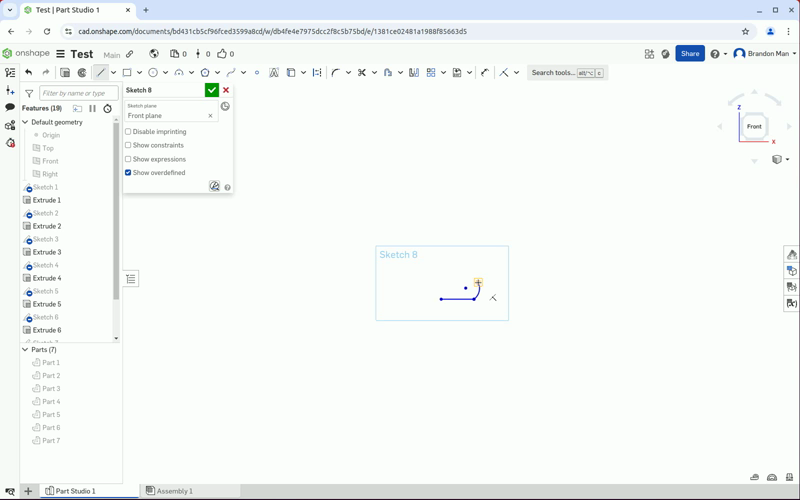
scroll(6)
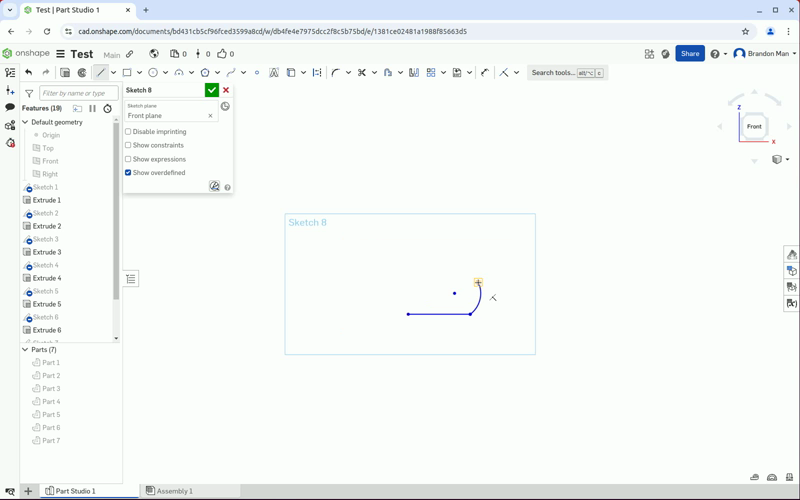
scroll(6)
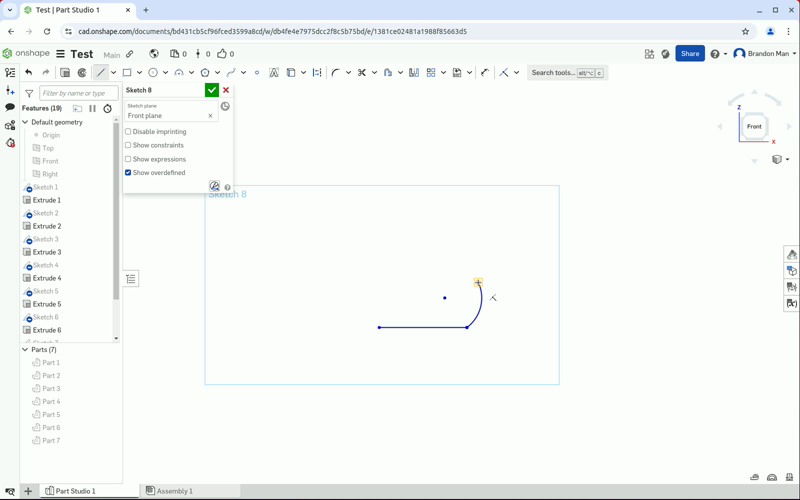
scroll(6)
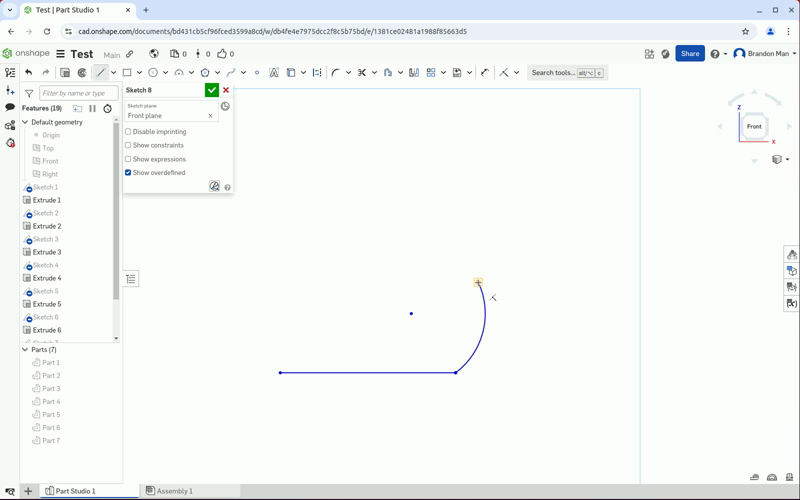
click(478, 282)
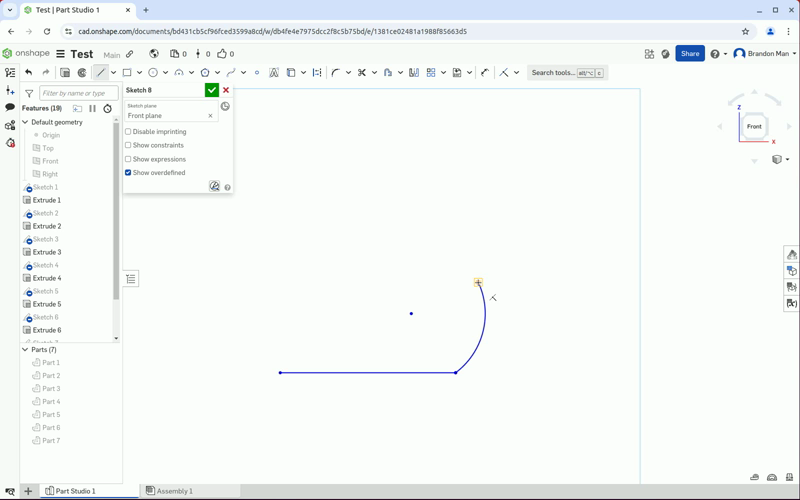
scroll(-6)
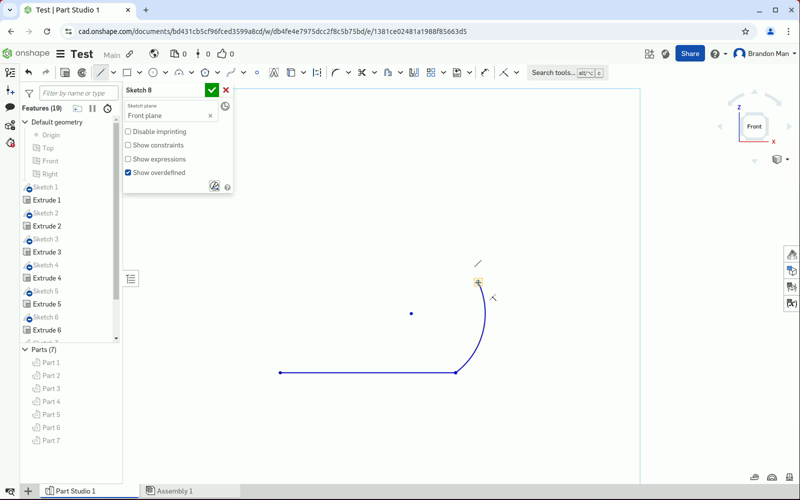
scroll(-6)
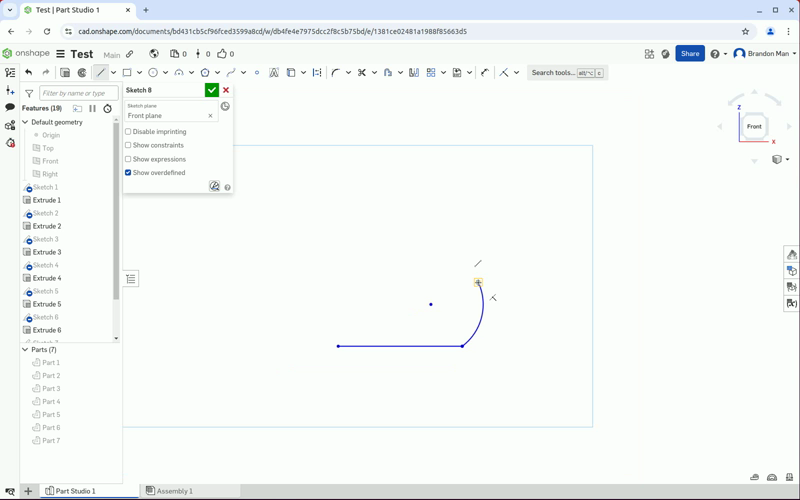
scroll(-6)
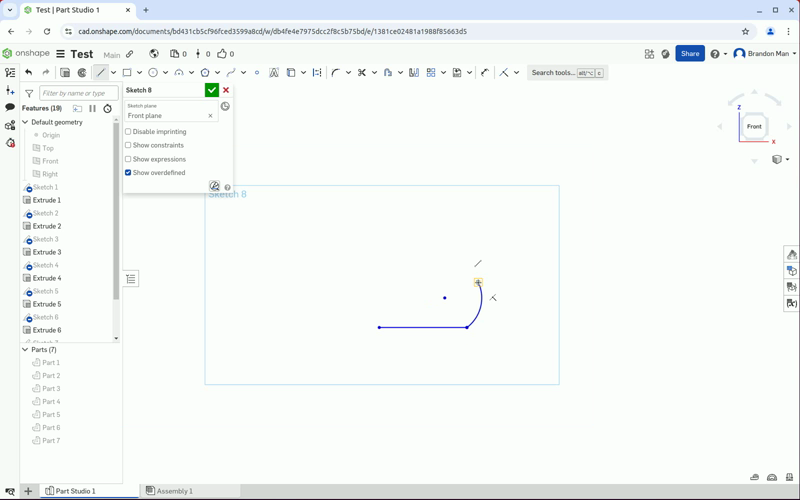
scroll(-6)
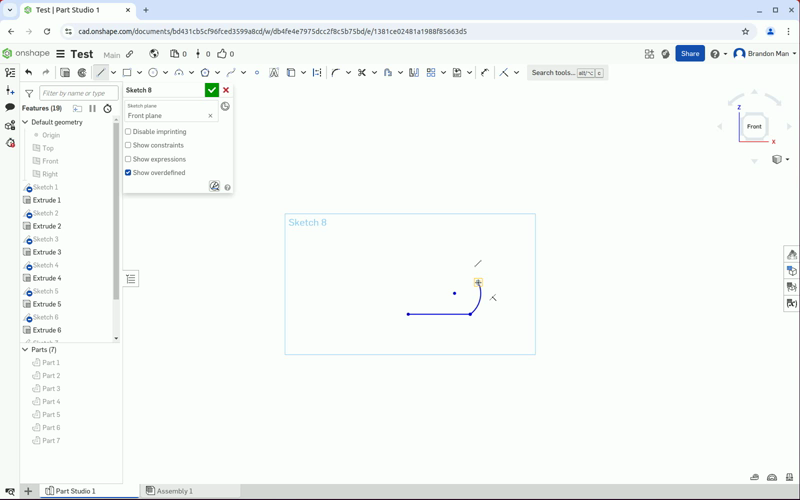
scroll(-6)
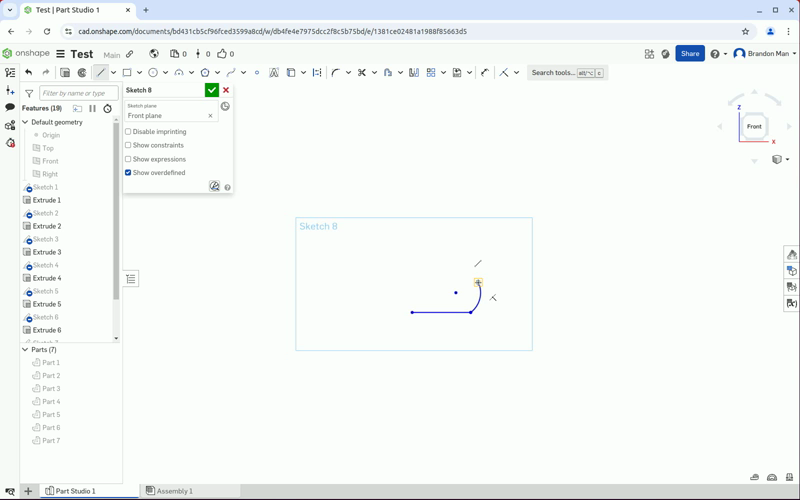
scroll(-6)
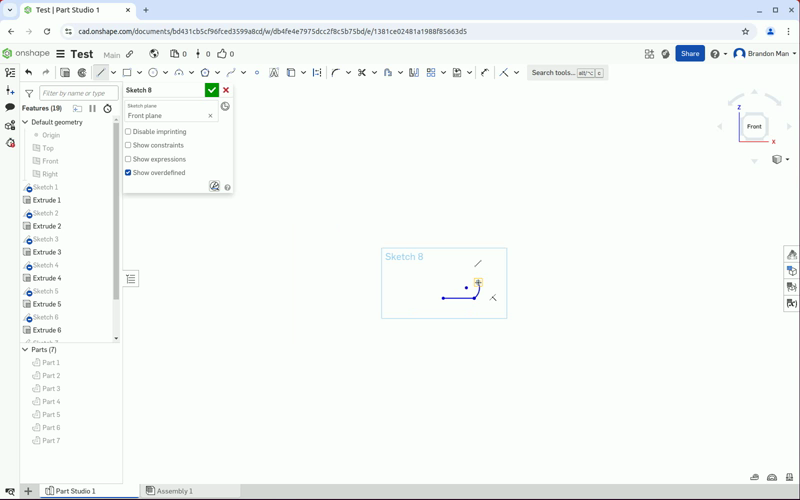
scroll(-6)
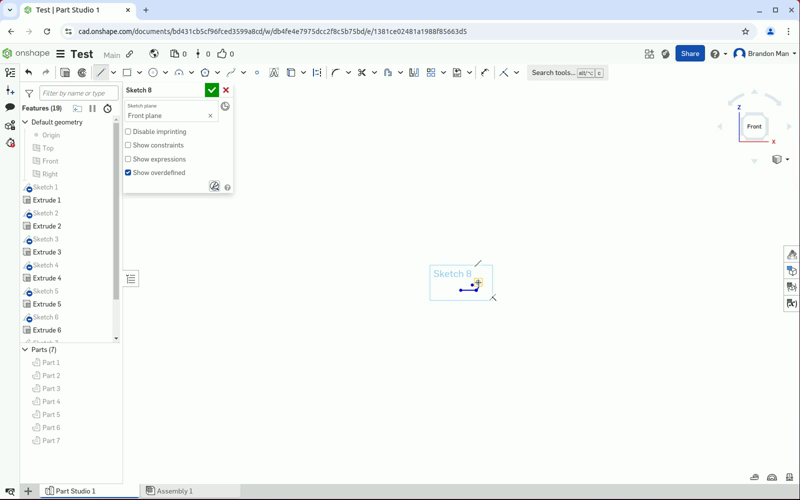
key_down(shift)
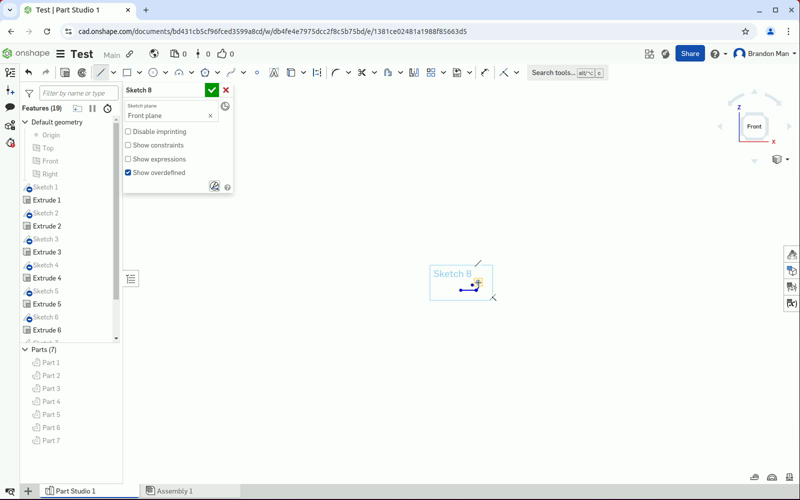
mouse_move(508, 282)
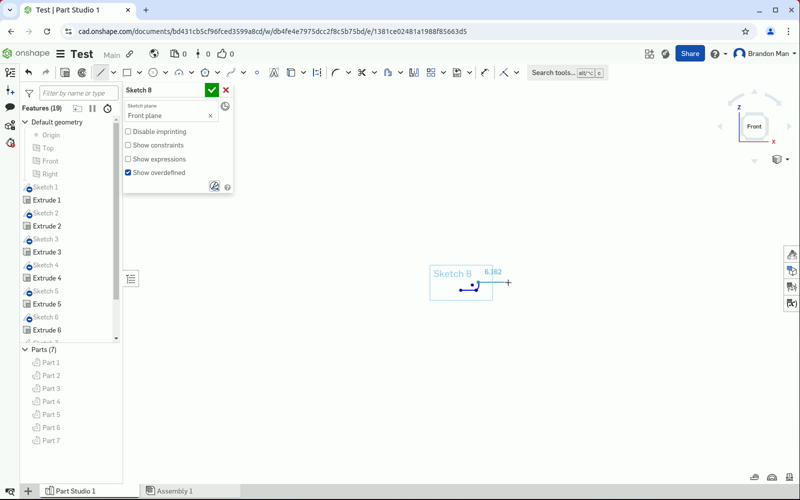
mouse_move(460, 282)
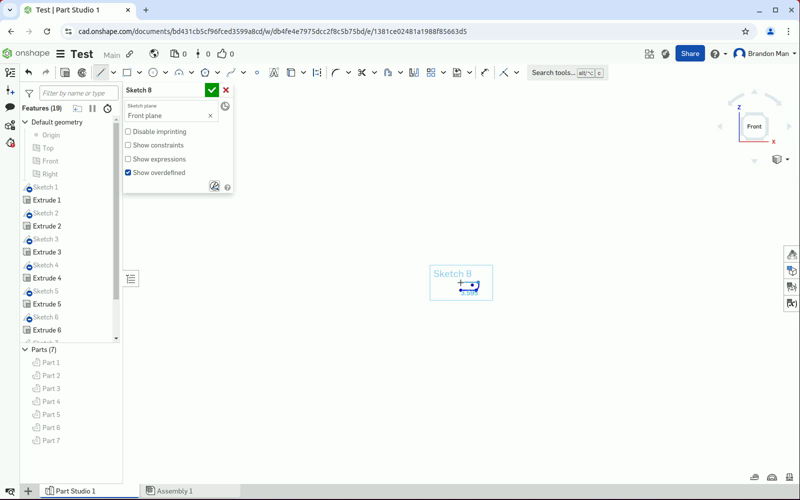
click(460, 282)
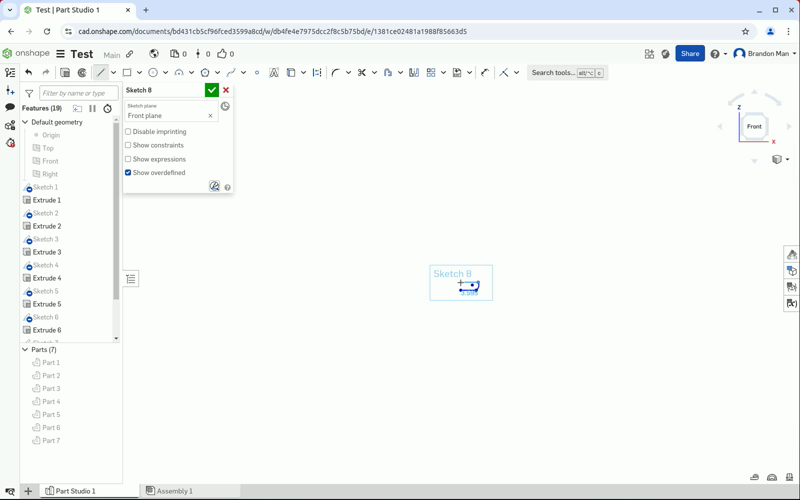
key_up(shift)
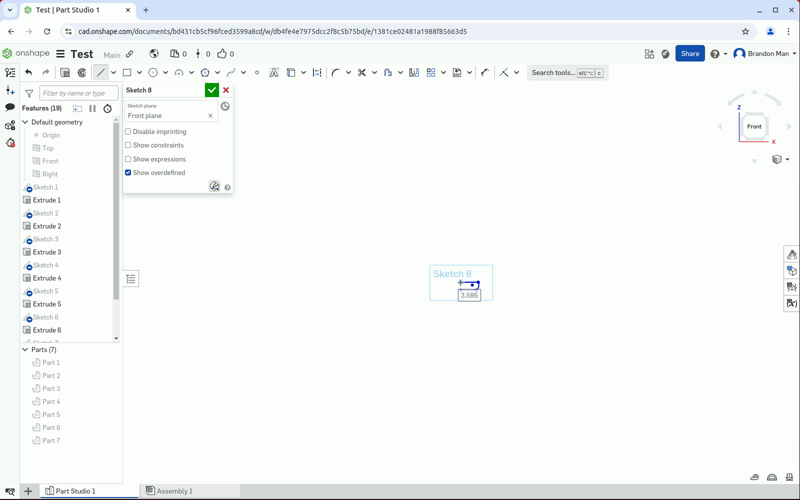
mouse_move(490, 282)
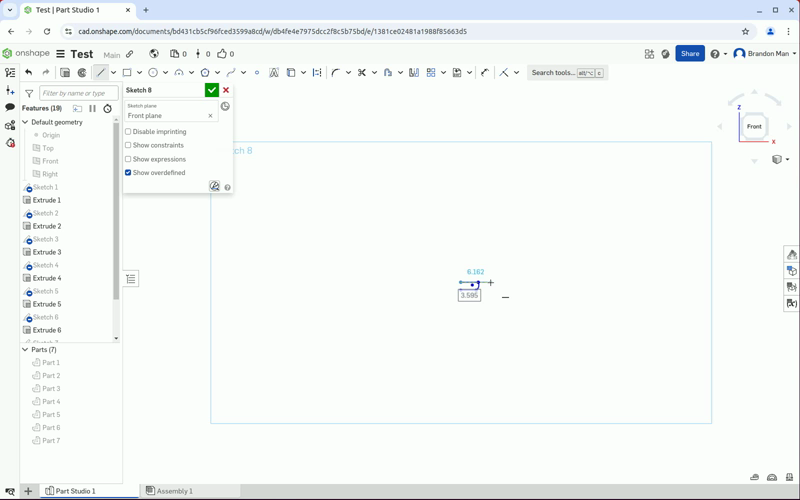
key_down(shift)
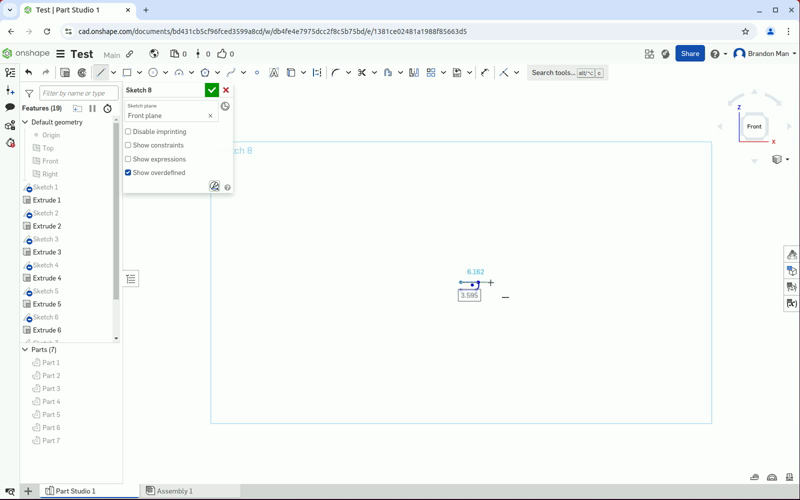
mouse_move(460, 290)
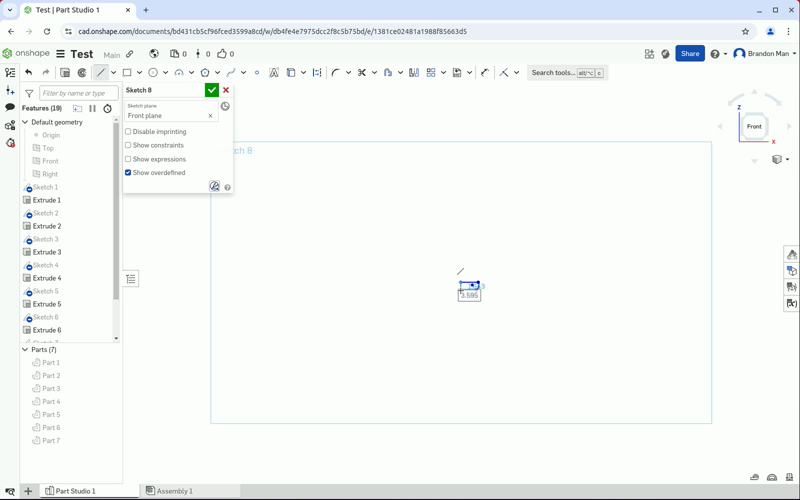
key_up(shift)
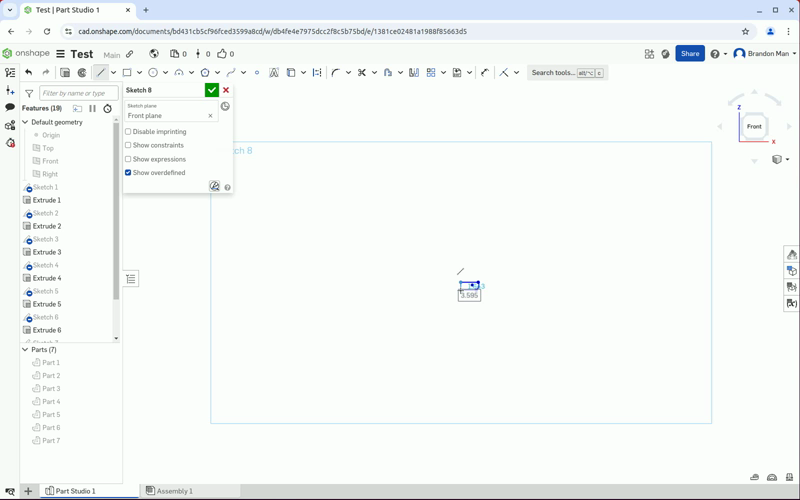
click(460, 290)
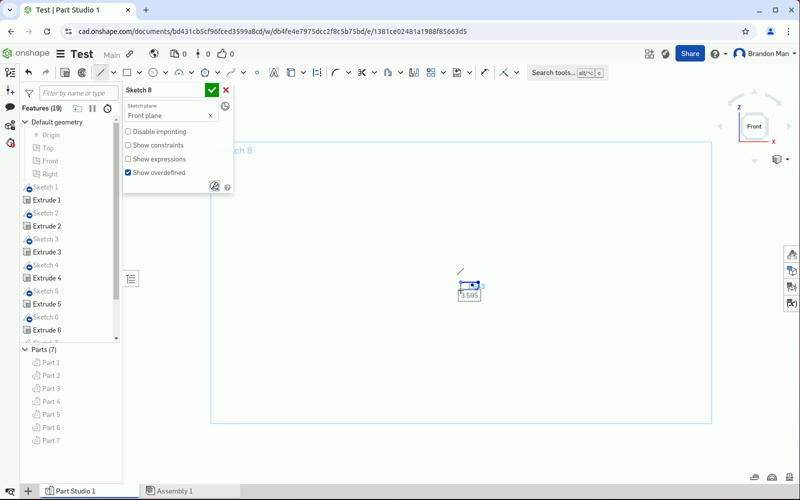
key(esc)
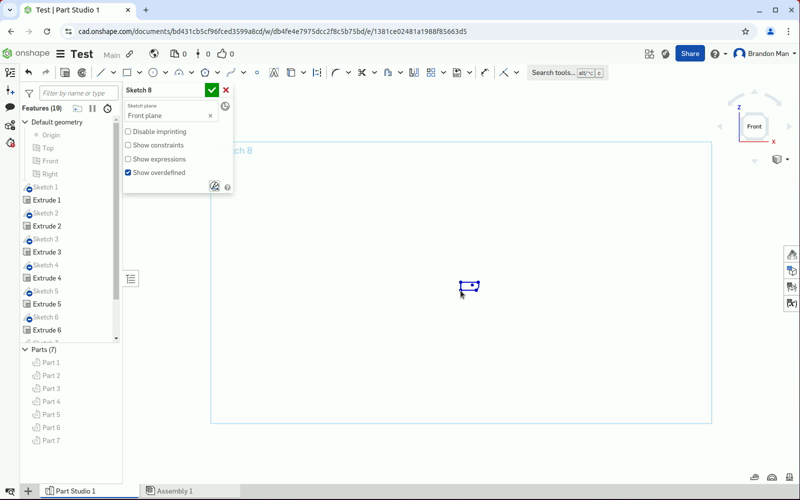
mouse_move(472, 282)
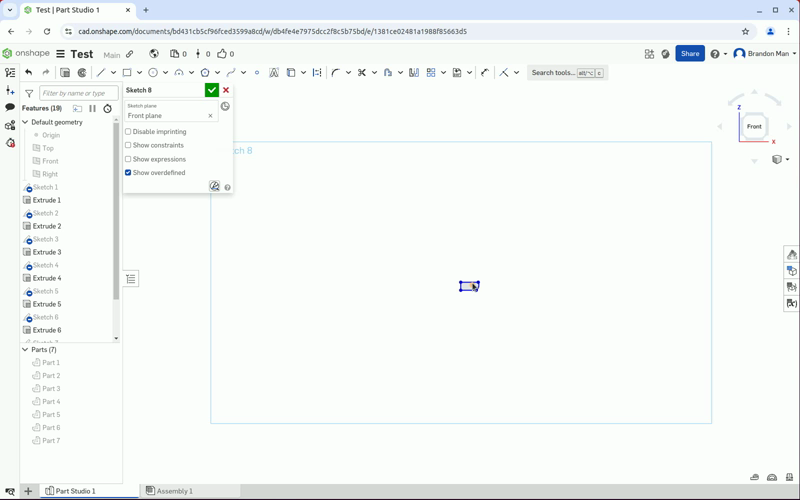
scroll(6)
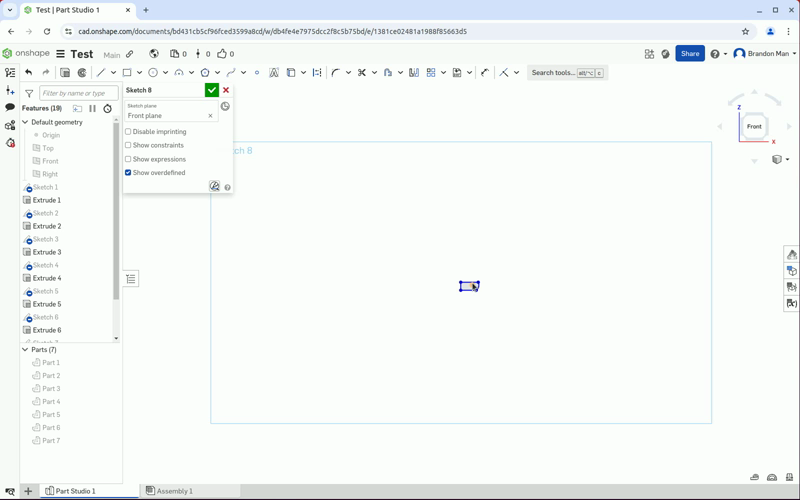
scroll(6)
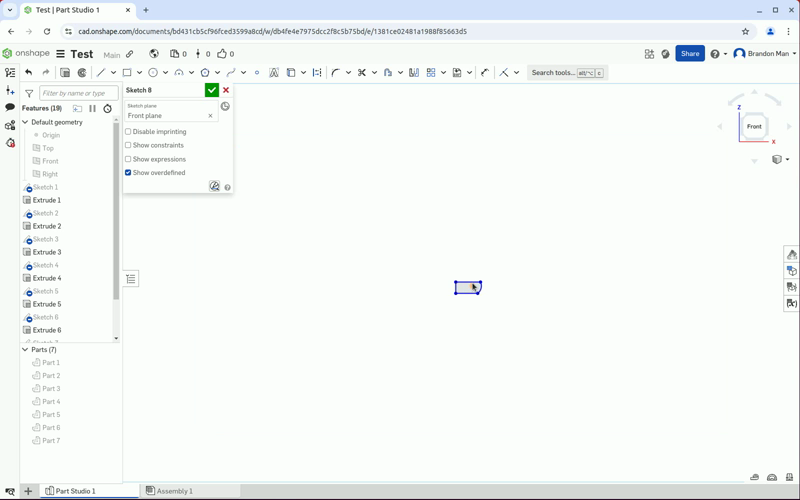
scroll(6)
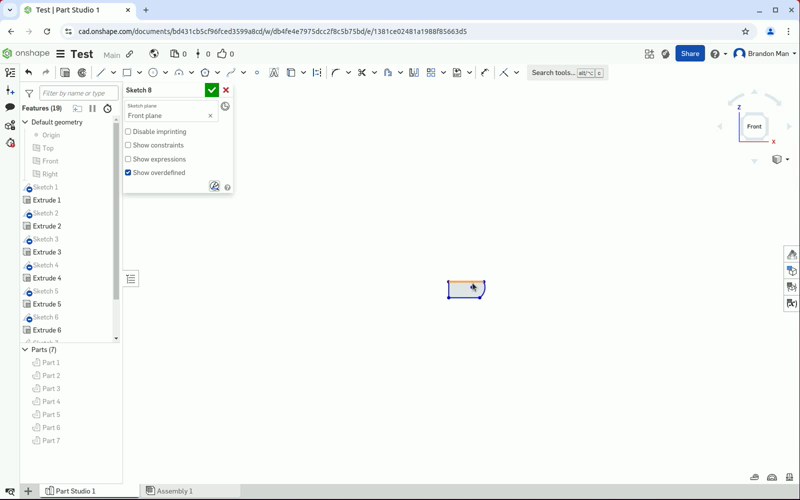
scroll(6)
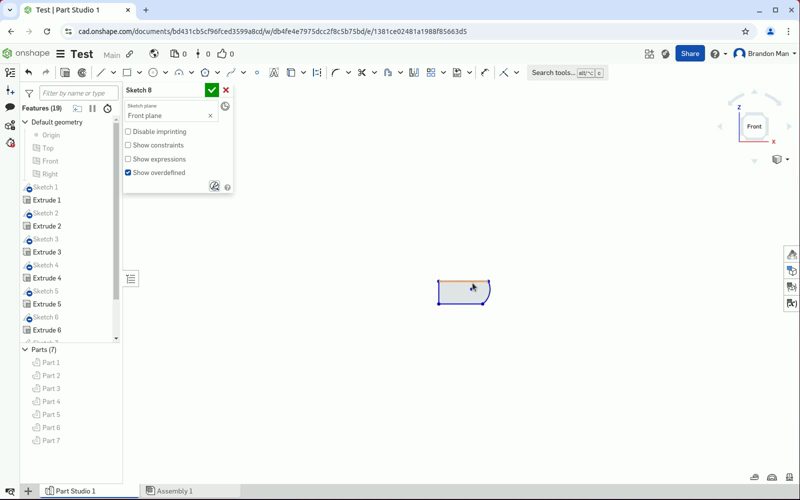
scroll(6)
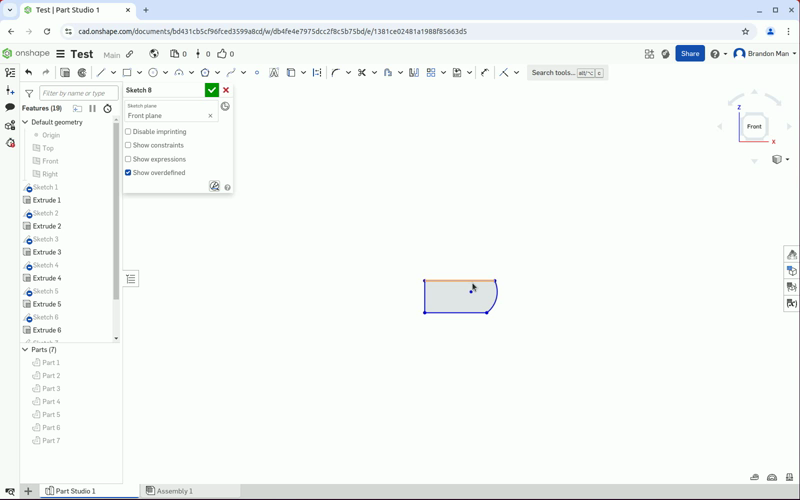
scroll(6)
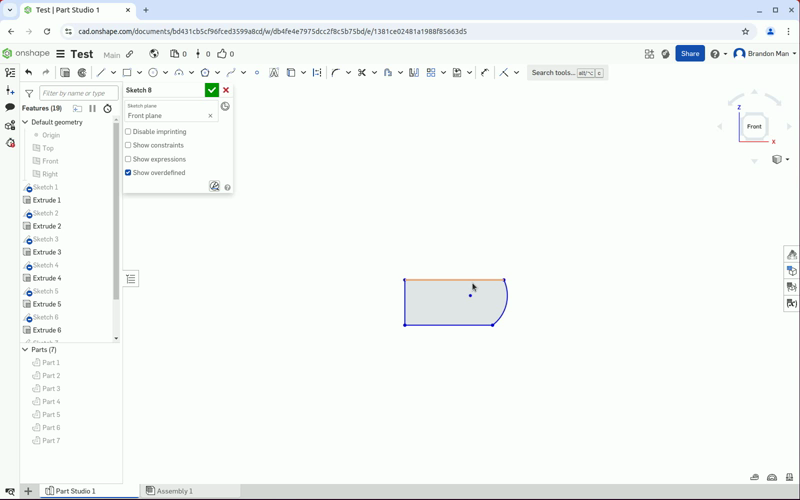
scroll(6)
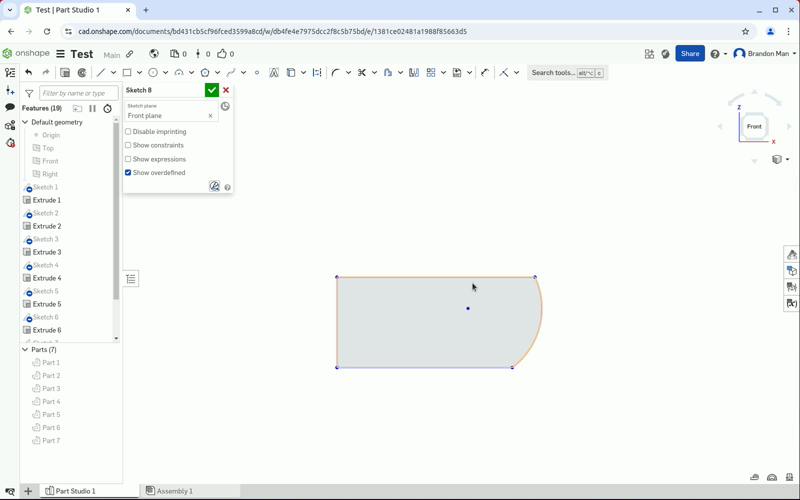
click(472, 282)
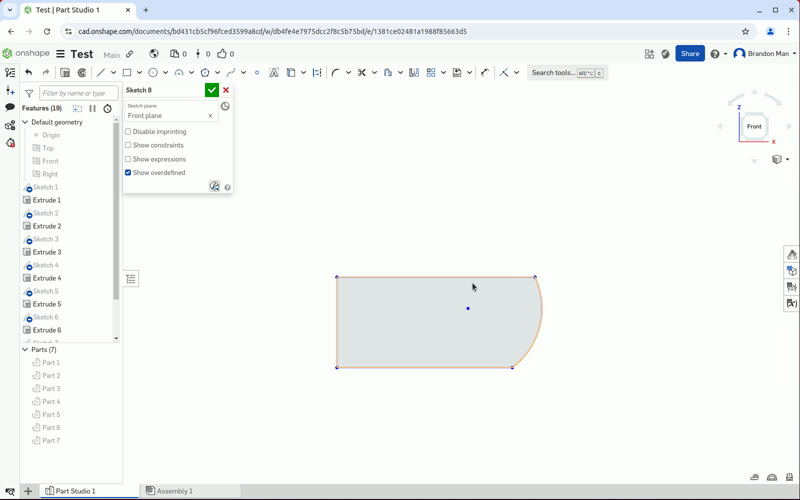
scroll(-6)
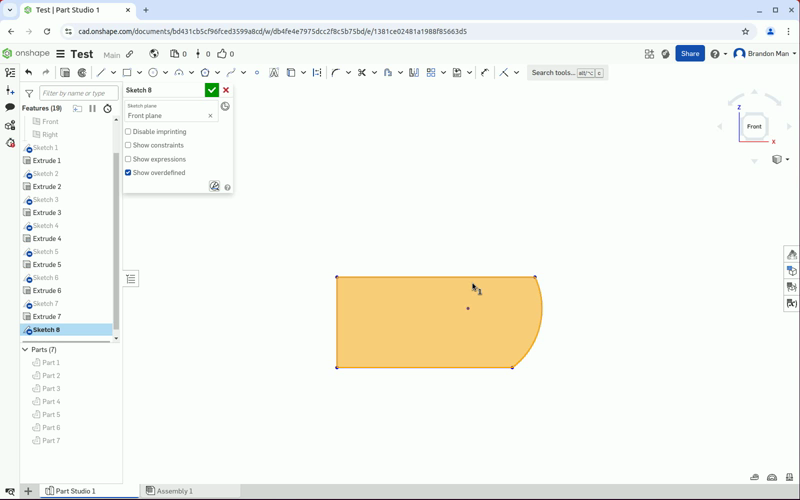
scroll(-6)
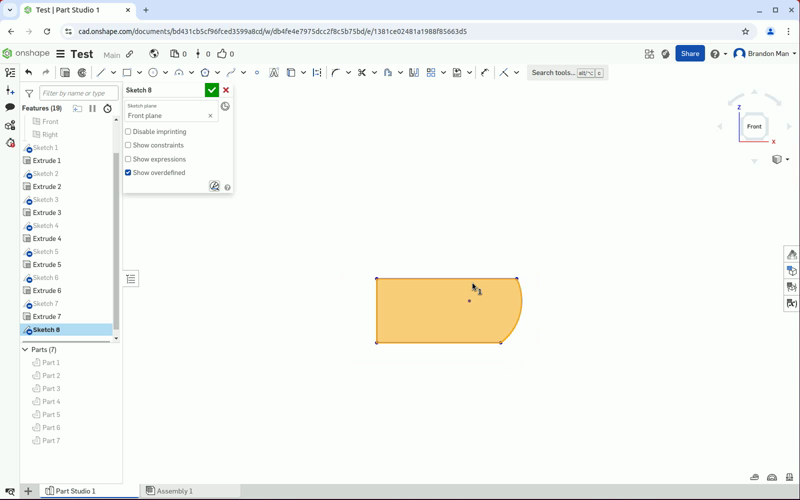
scroll(-6)
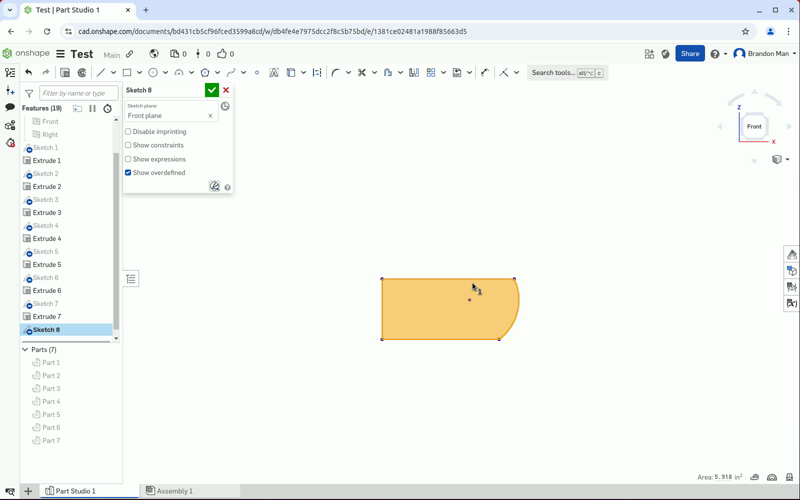
scroll(-6)
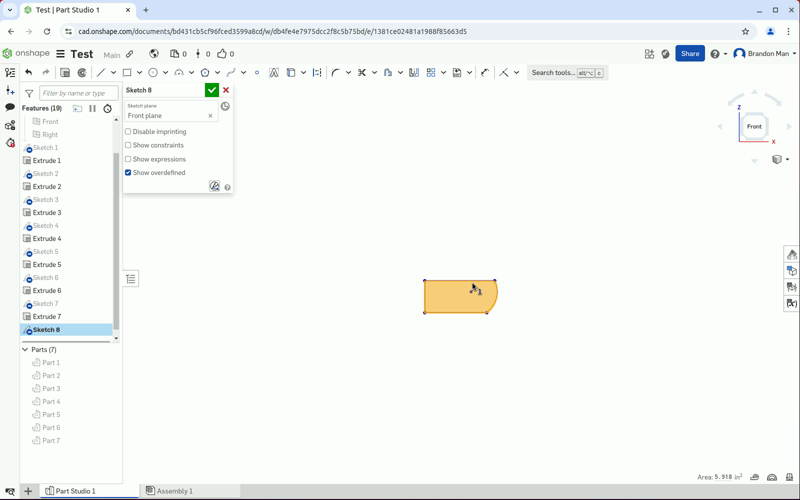
scroll(-6)
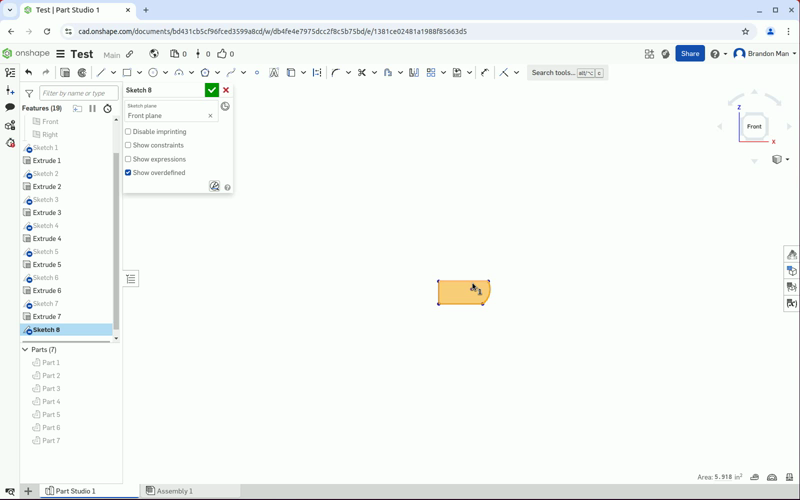
scroll(-6)
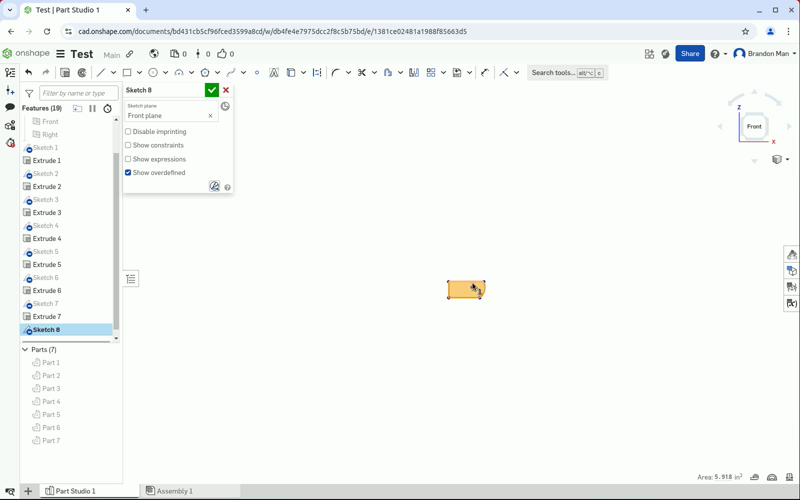
scroll(-6)
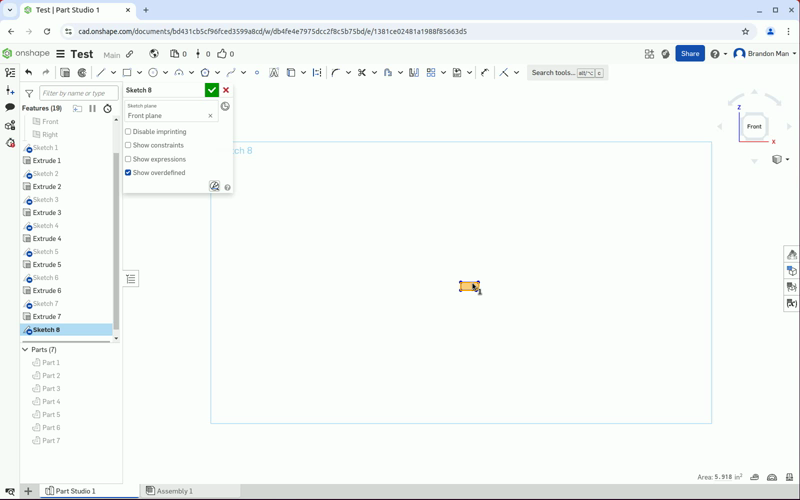
mouse_move(73, 352)
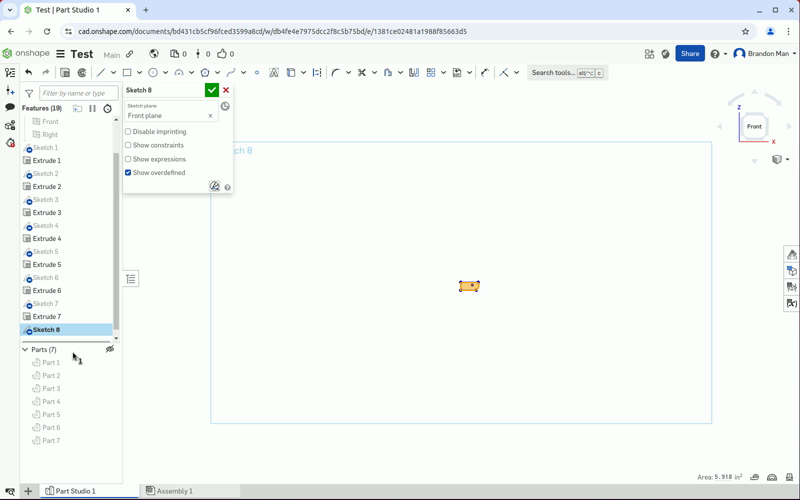
key(shift+y)
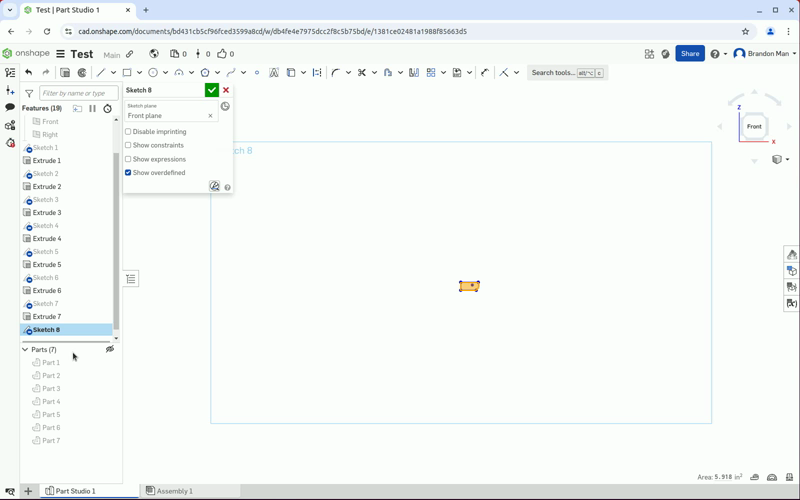
key(shift+e)
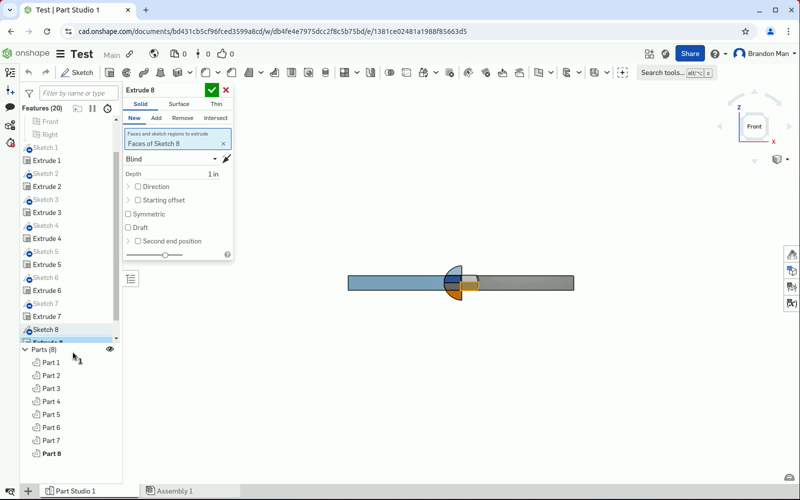
mouse_move(143, 106)
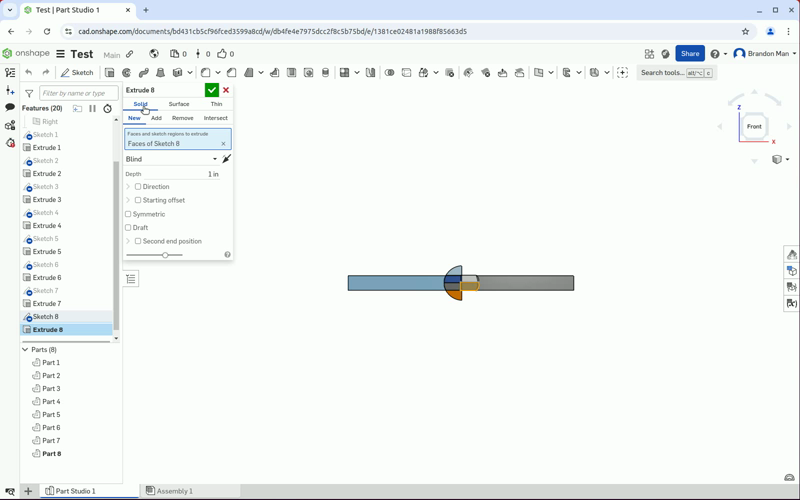
click(143, 106)
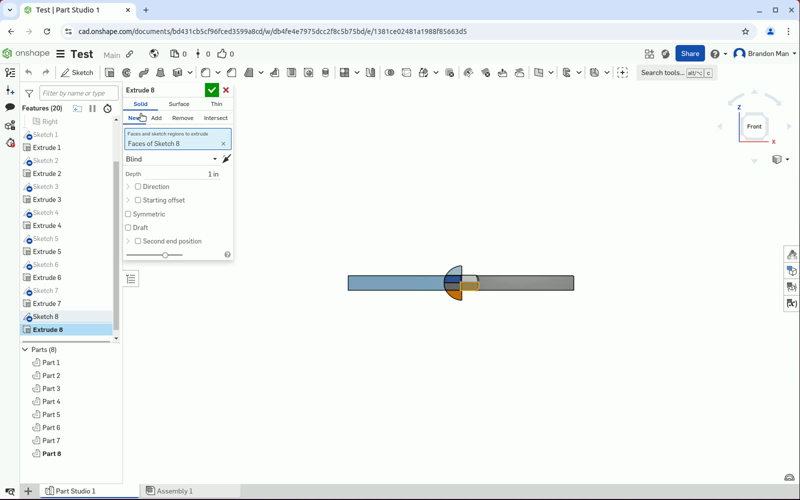
mouse_move(137, 120)
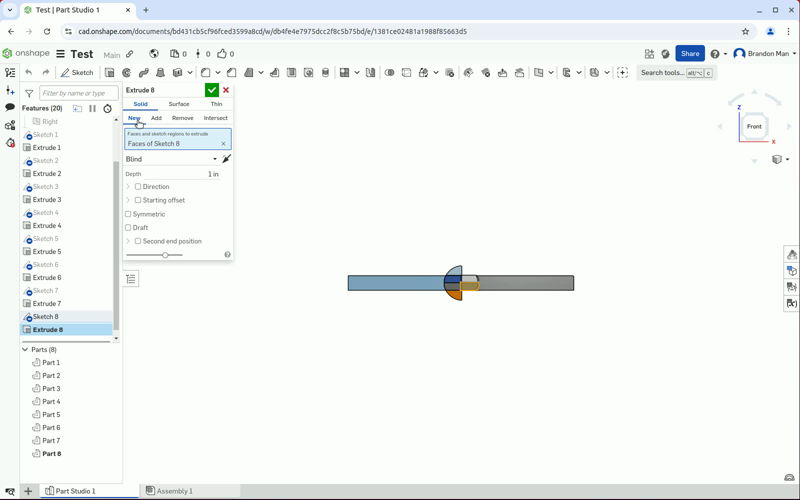
click(137, 120)
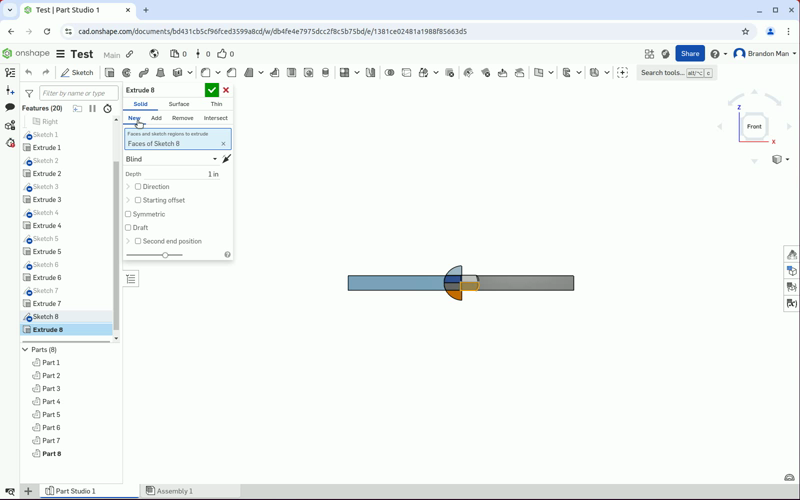
key(tab, 4)
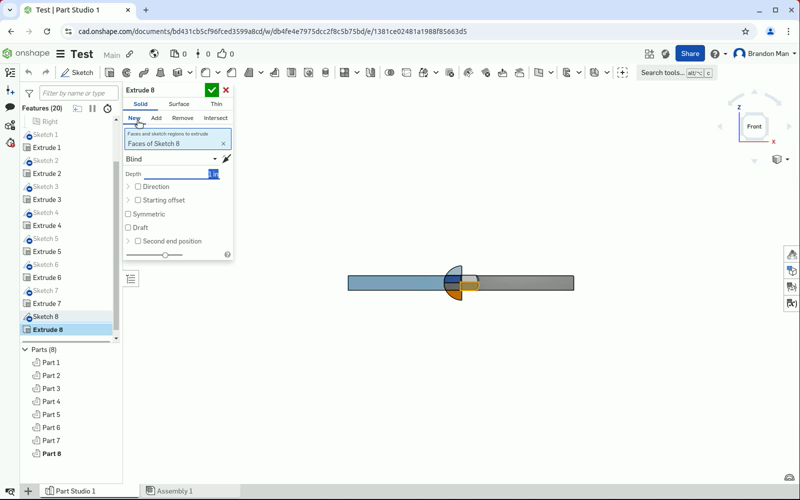
text(-14.443)
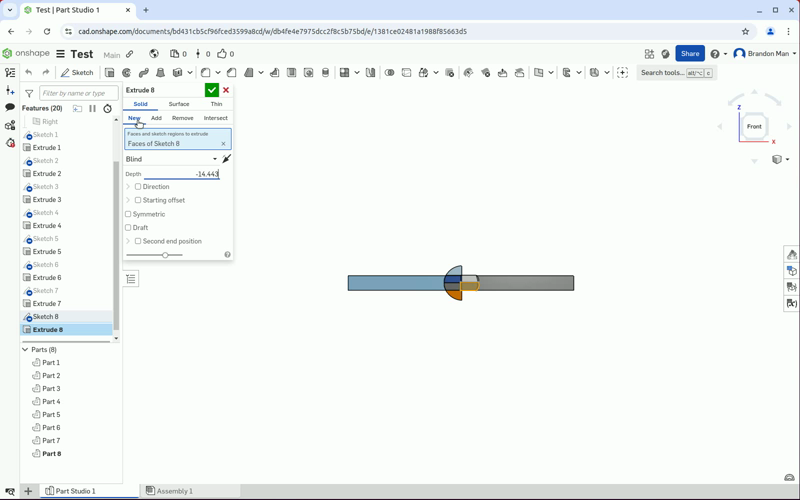
key(enter)
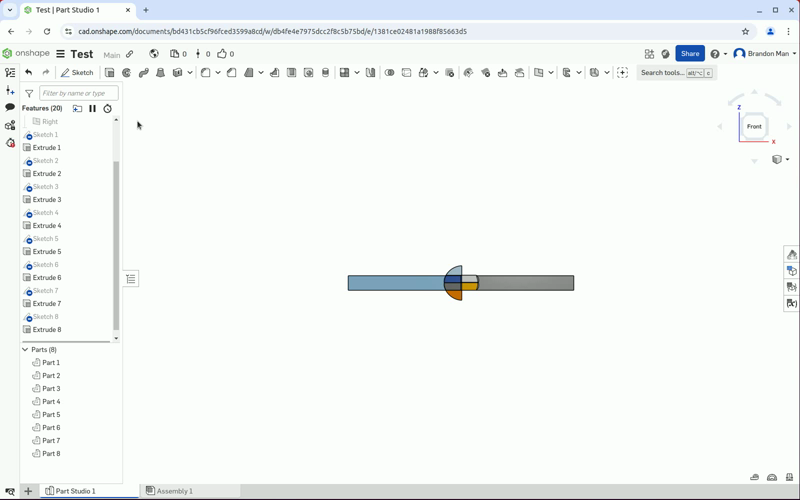
key(shift+h)
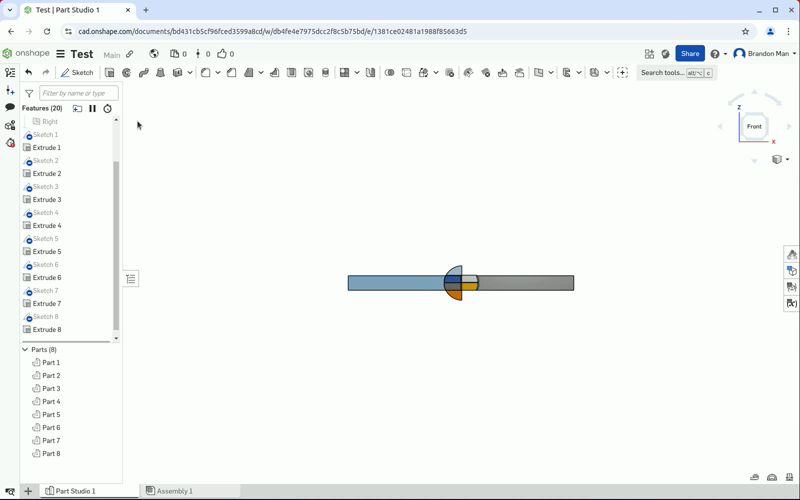
key(shift+h)
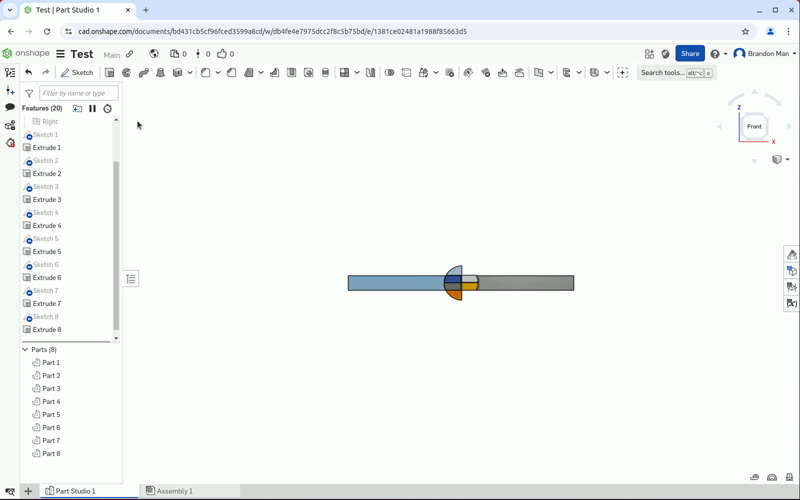
mouse_move(69, 137)
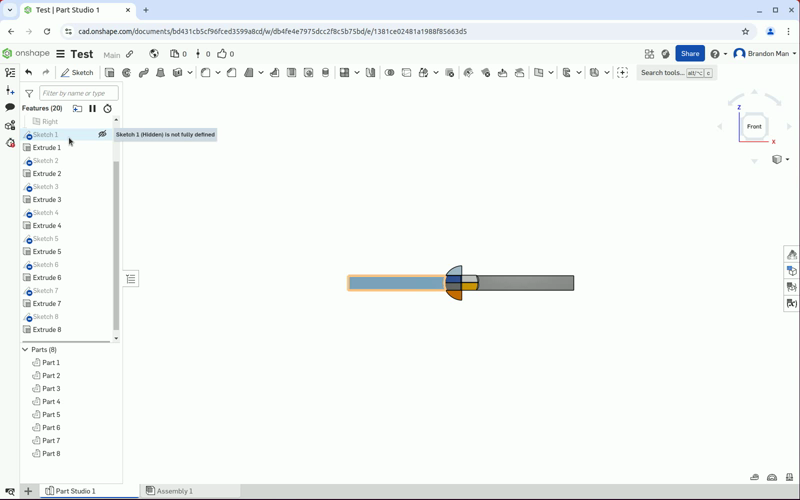
click(69, 137)
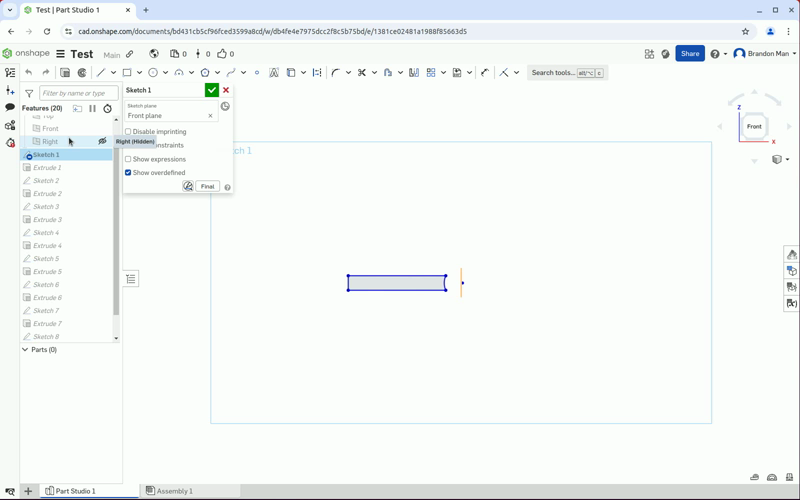
mouse_move(229, 92)
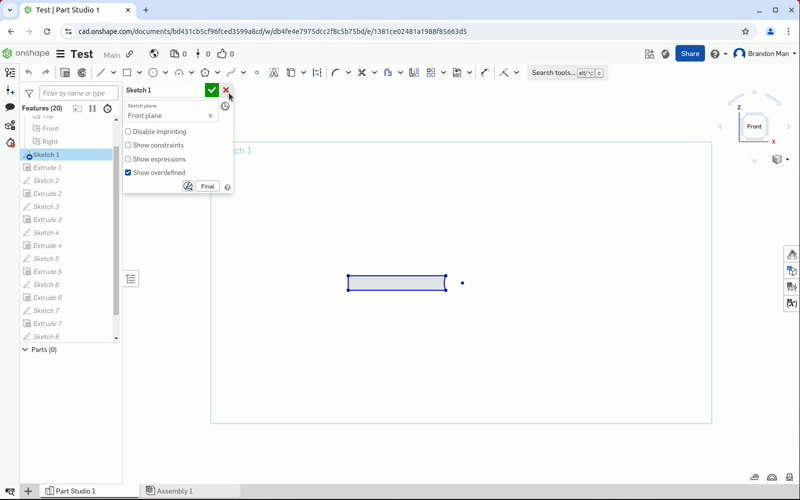
click(229, 92)
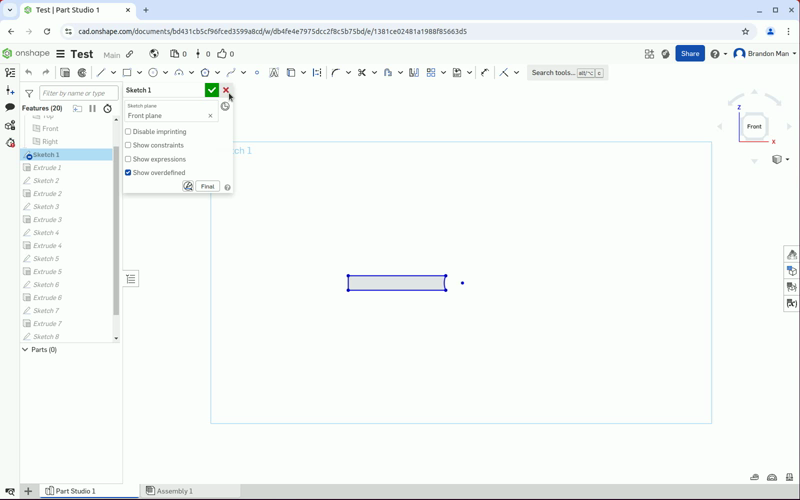
key(shift+s)
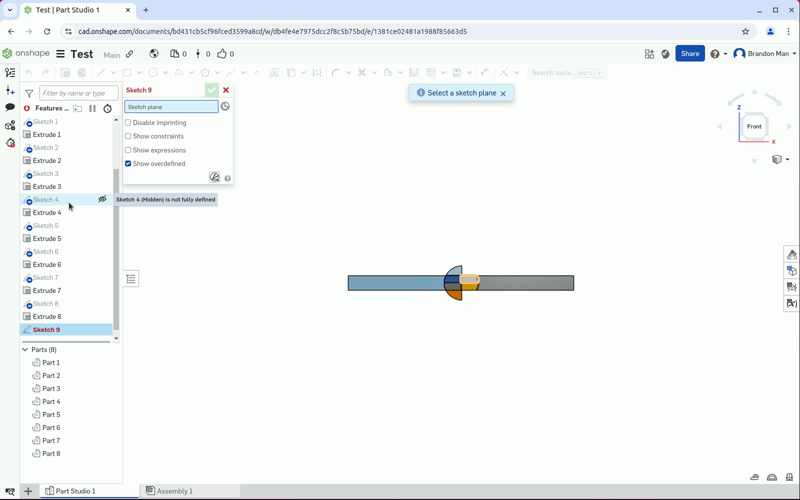
scroll(3)
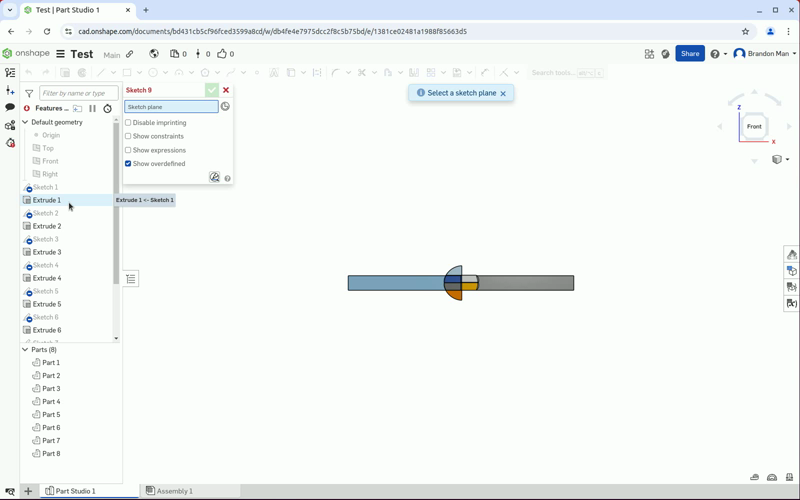
mouse_move(69, 163)
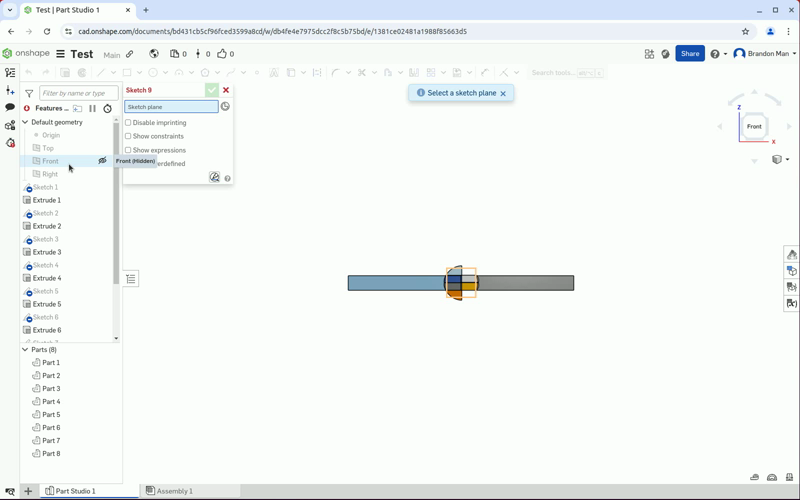
click(69, 163)
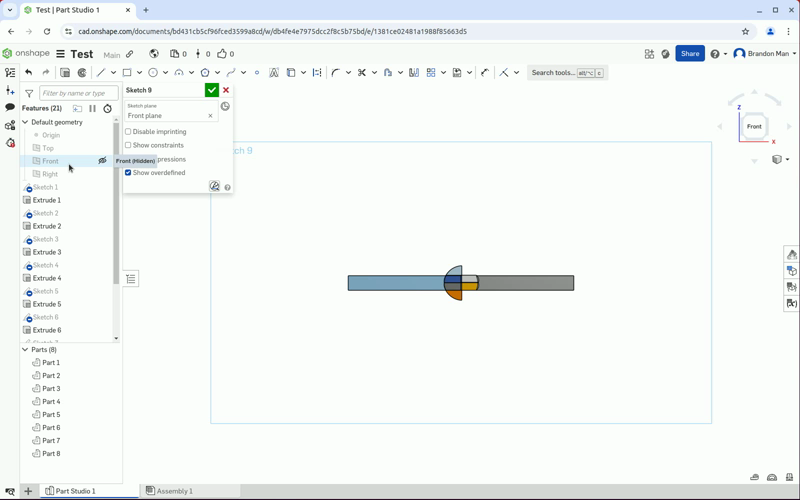
mouse_move(73, 352)
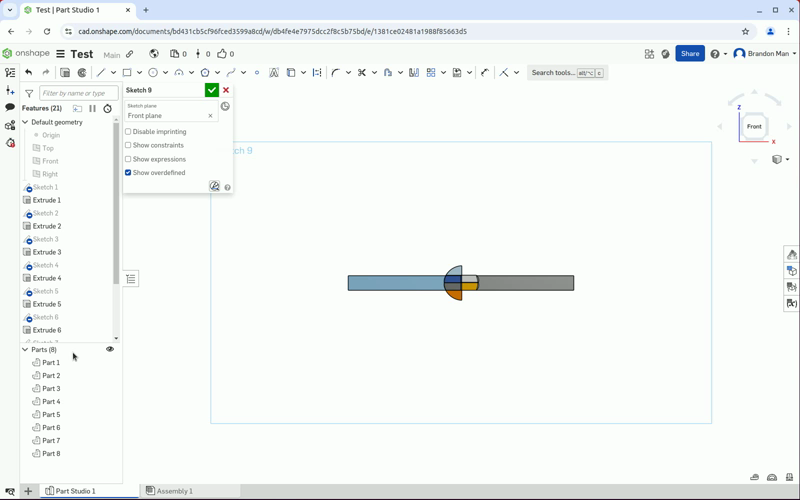
key(y)
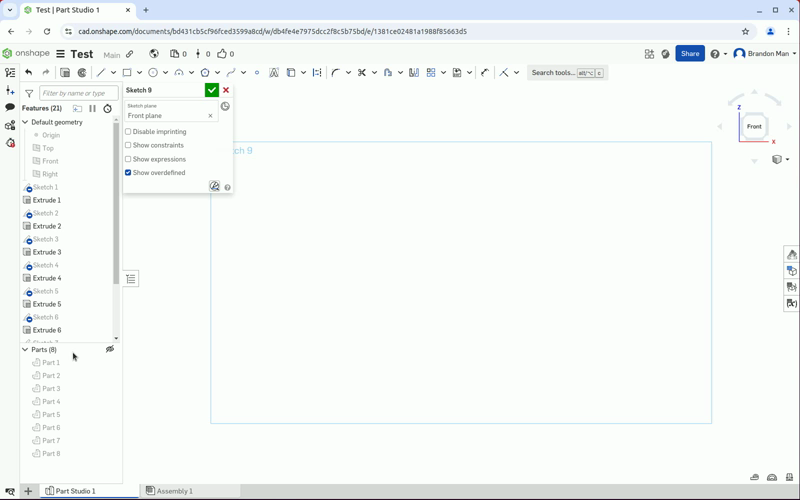
key(a)
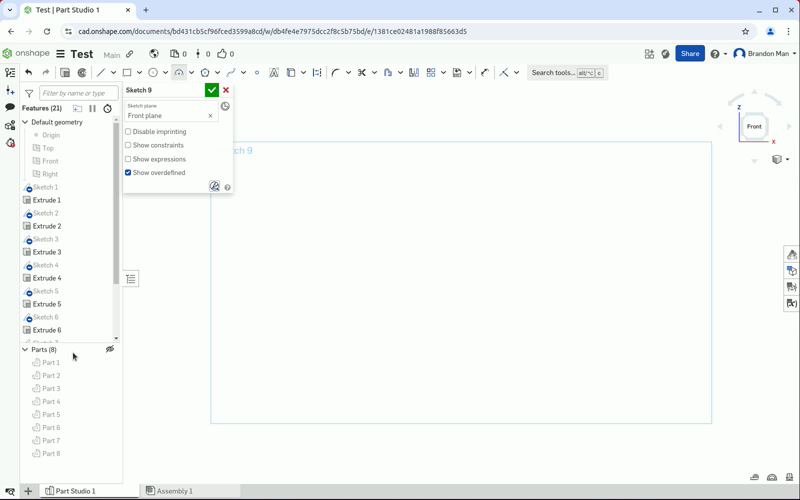
key_down(shift)
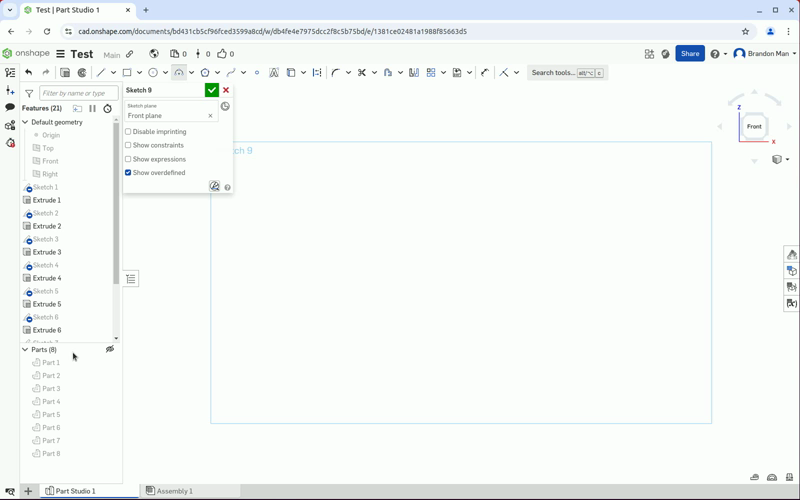
mouse_move(460, 299)
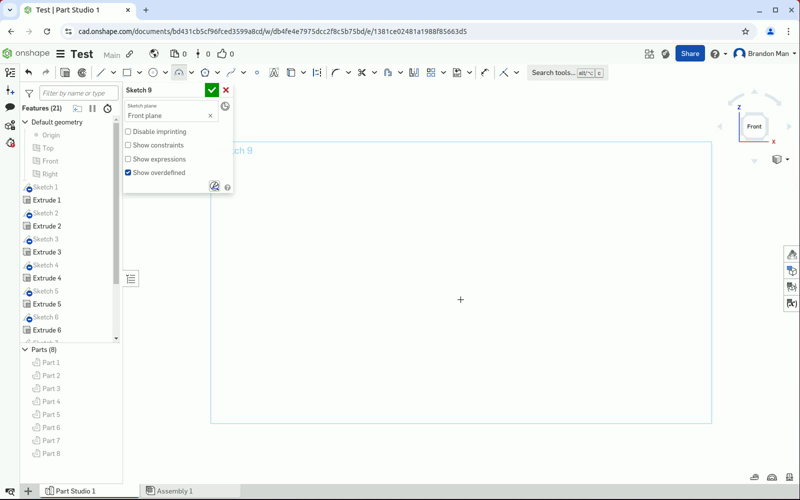
click(460, 299)
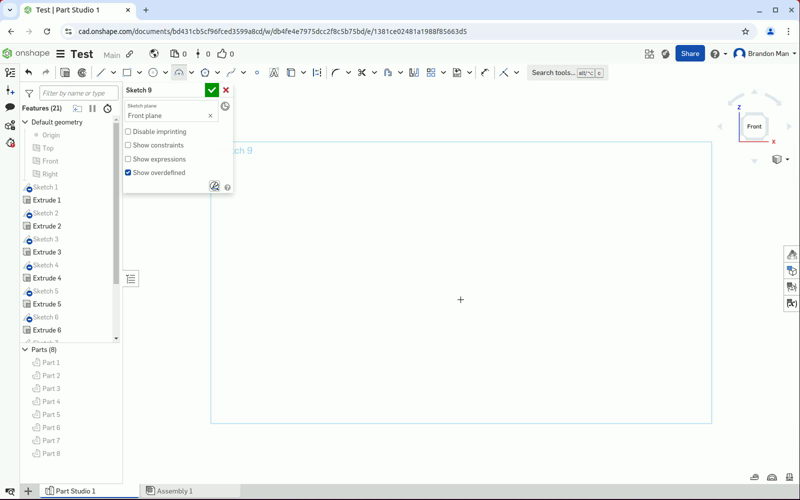
key_up(shift)
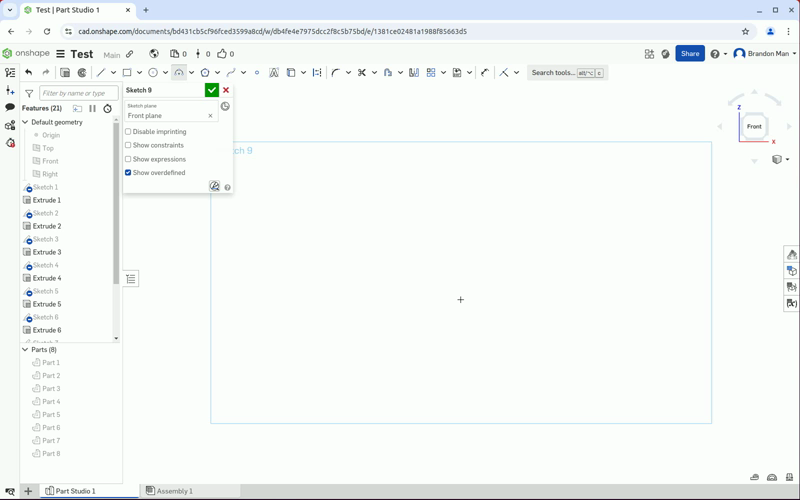
key_down(shift)
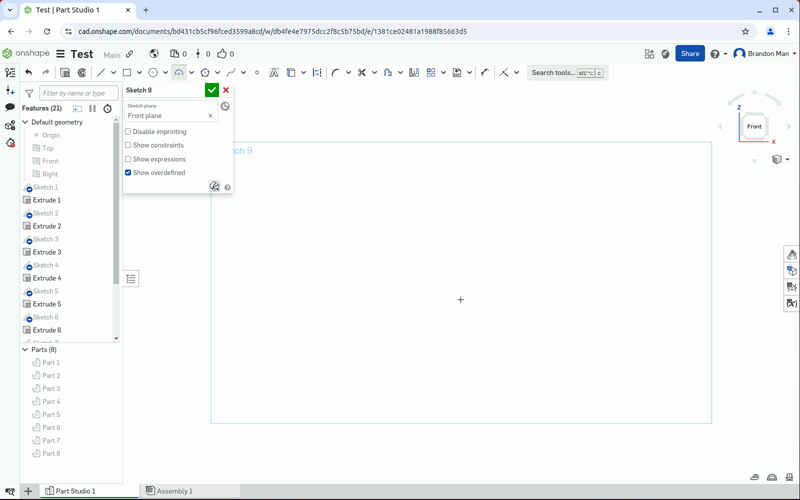
mouse_move(477, 288)
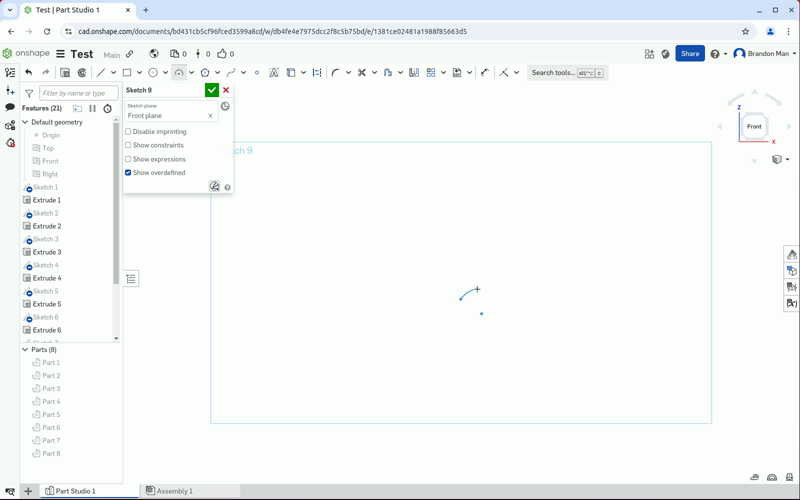
click(477, 288)
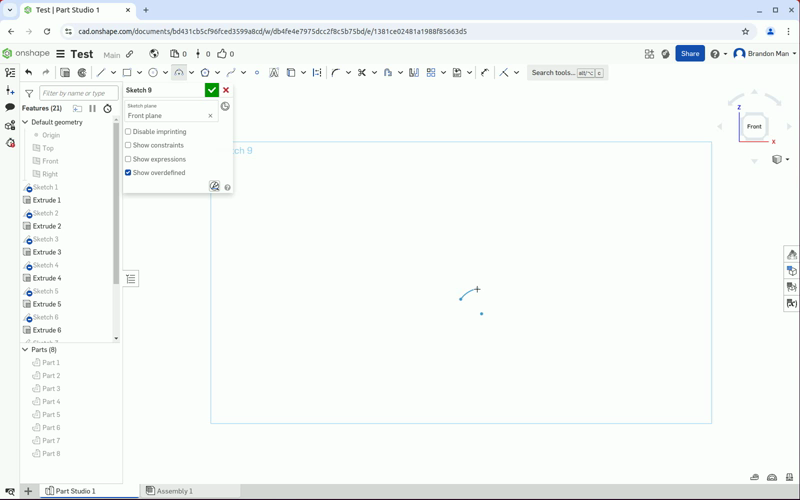
mouse_move(470, 296)
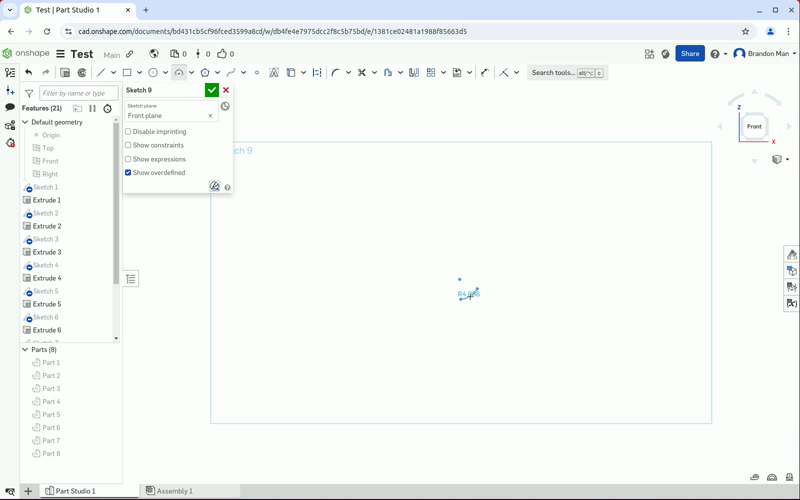
click(470, 296)
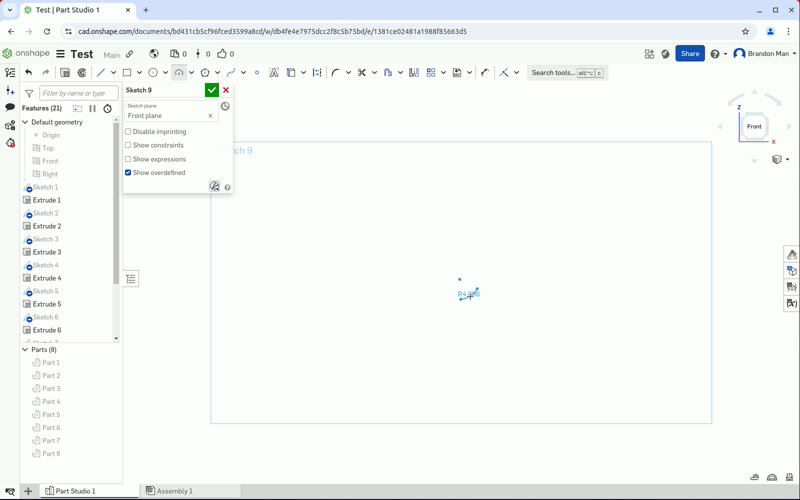
key_up(shift)
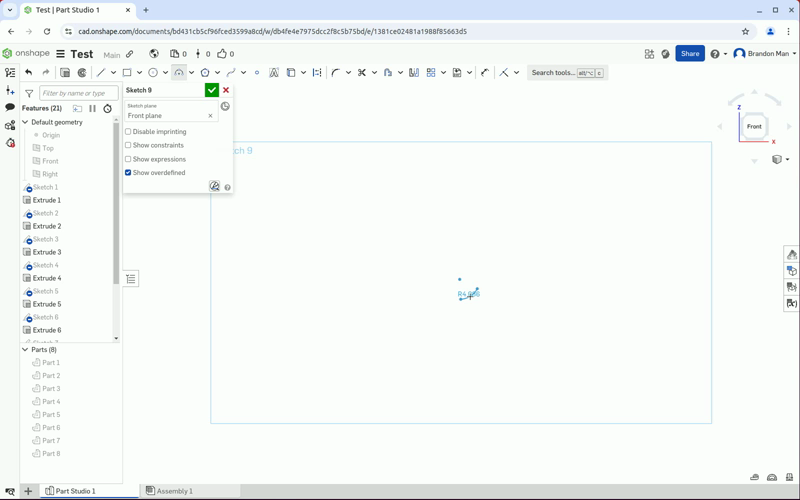
key(esc)
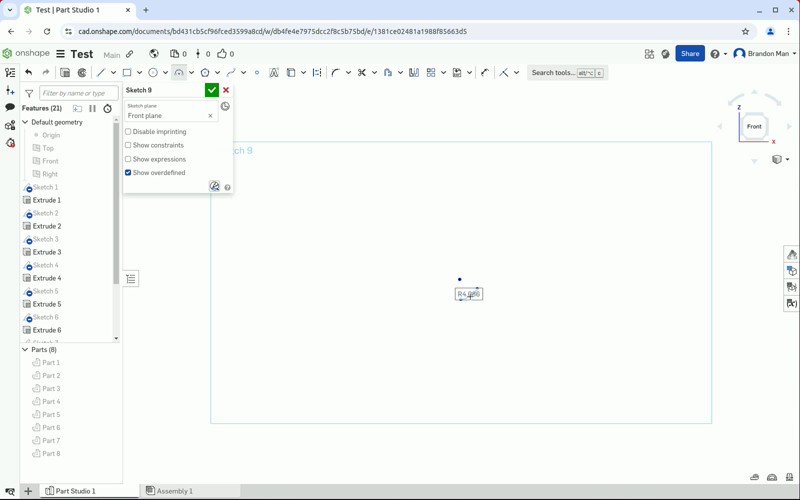
key(l)
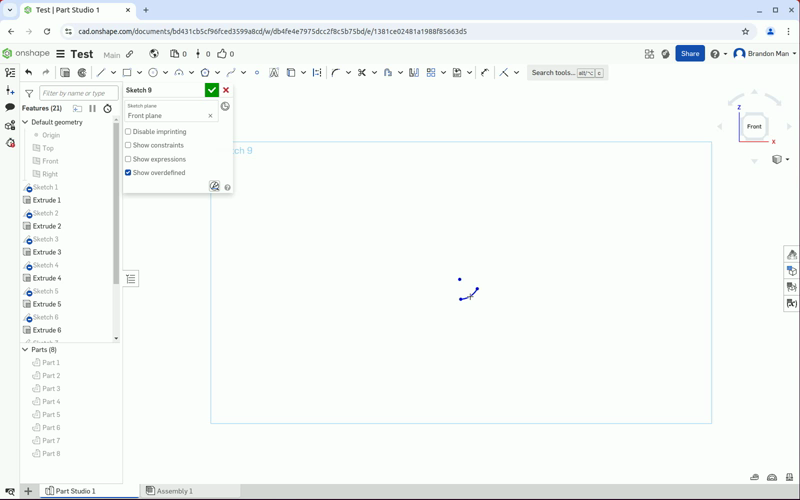
mouse_move(477, 288)
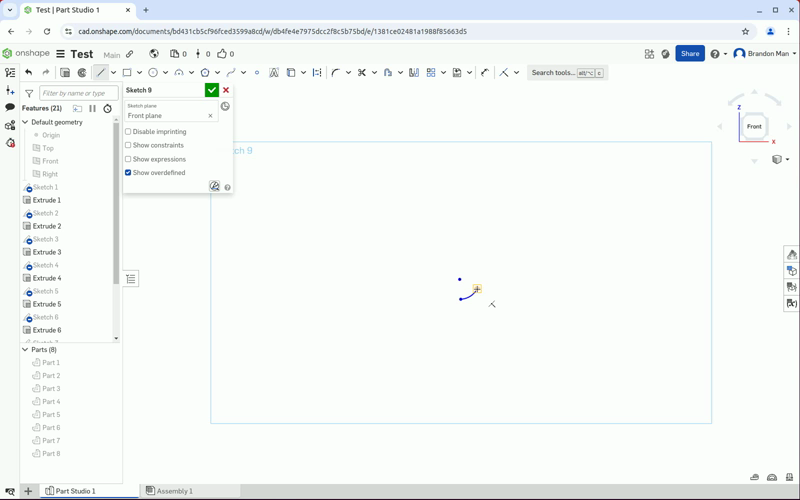
click(477, 288)
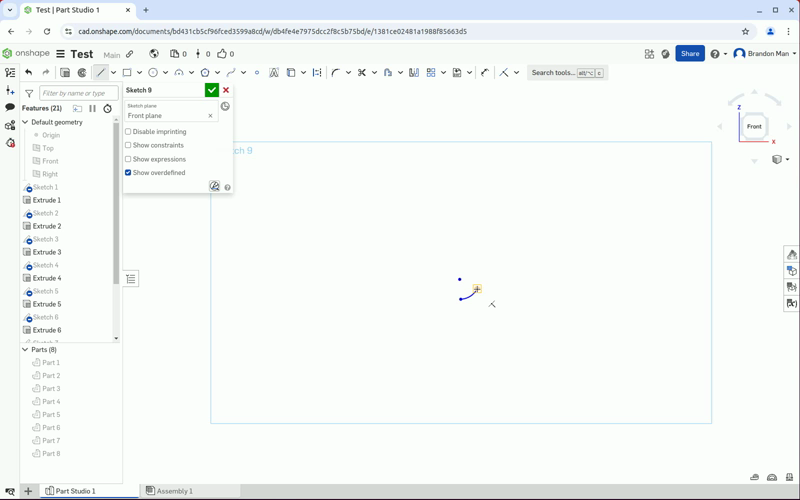
key_down(shift)
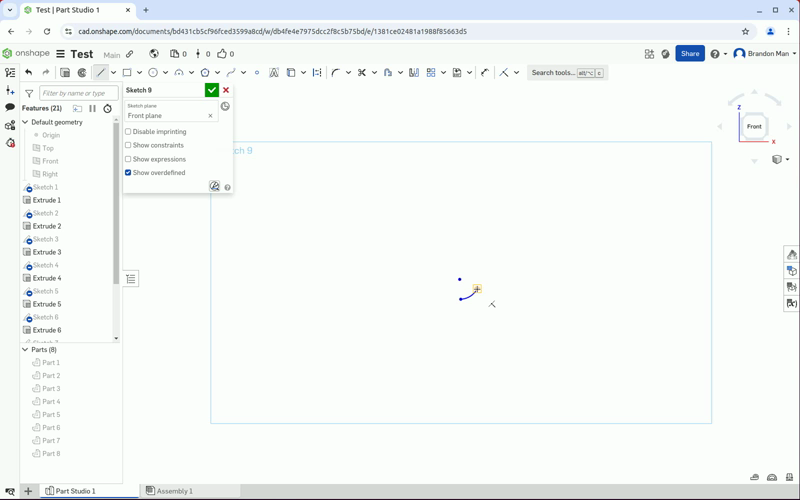
mouse_move(507, 288)
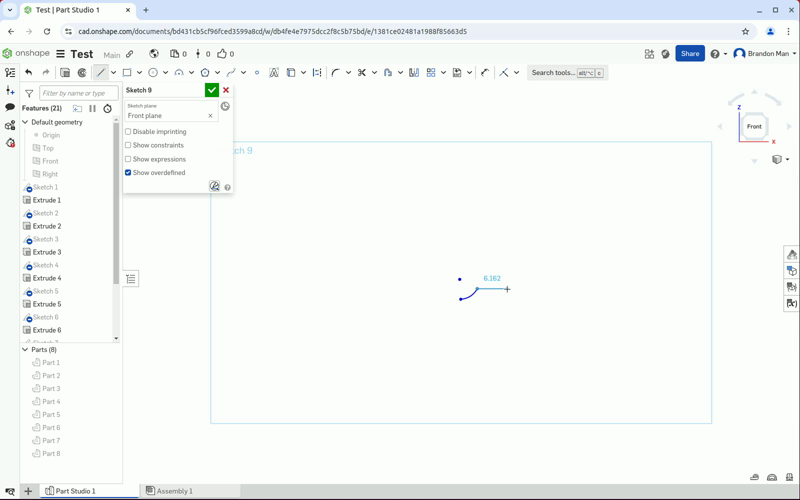
mouse_move(460, 288)
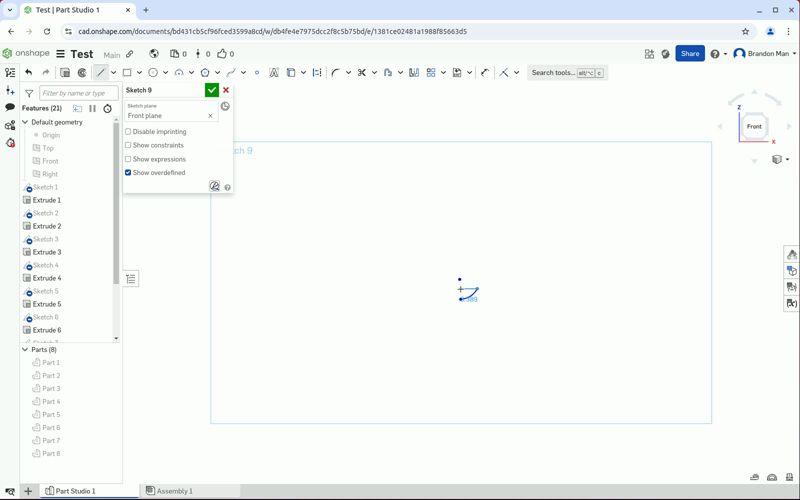
click(460, 288)
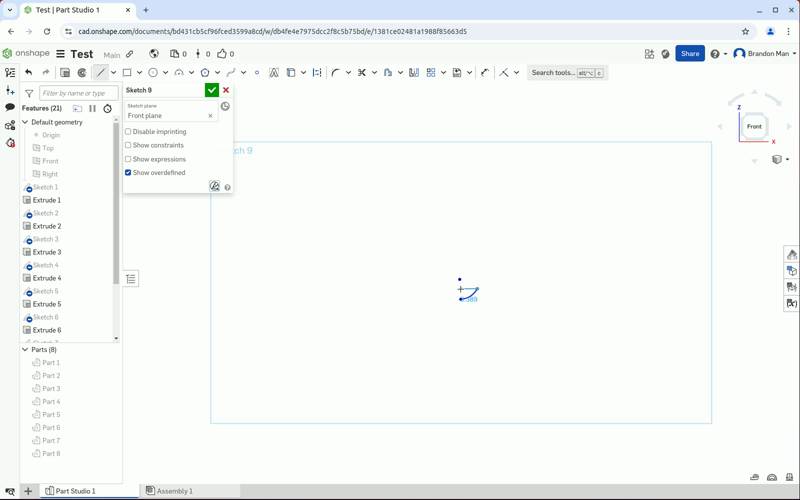
key_up(shift)
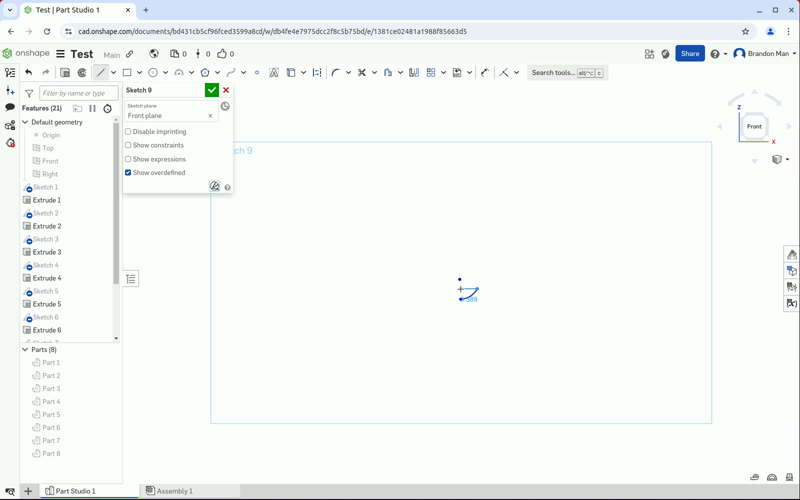
mouse_move(490, 288)
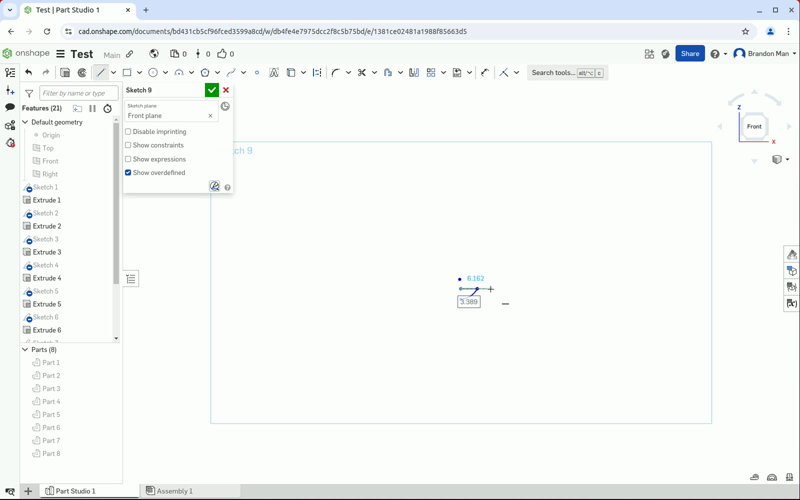
key_down(shift)
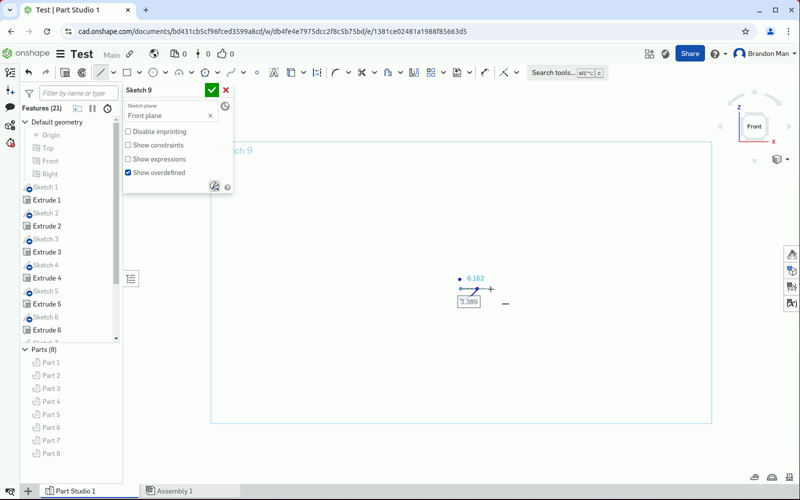
mouse_move(460, 299)
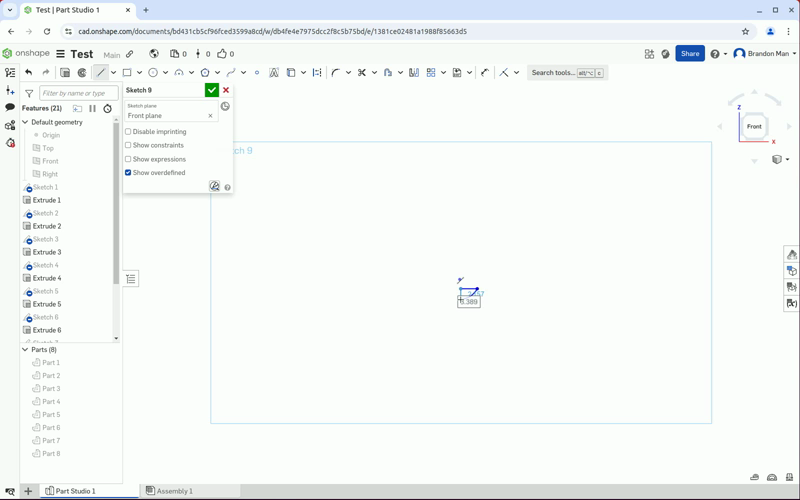
key_up(shift)
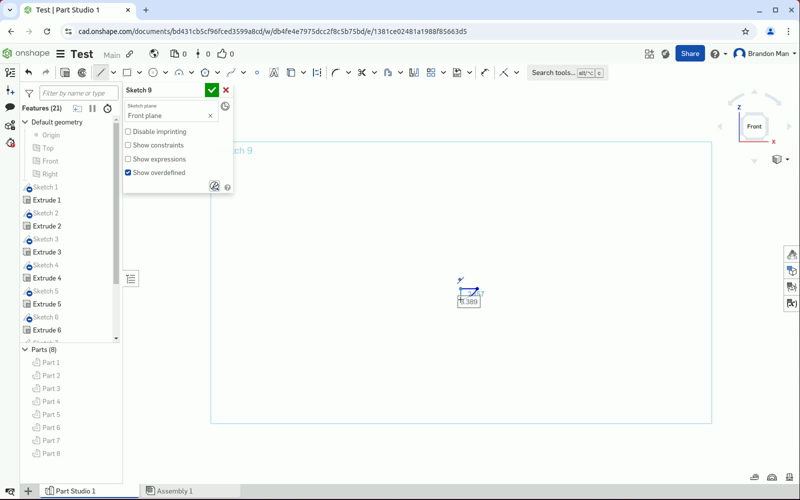
click(460, 299)
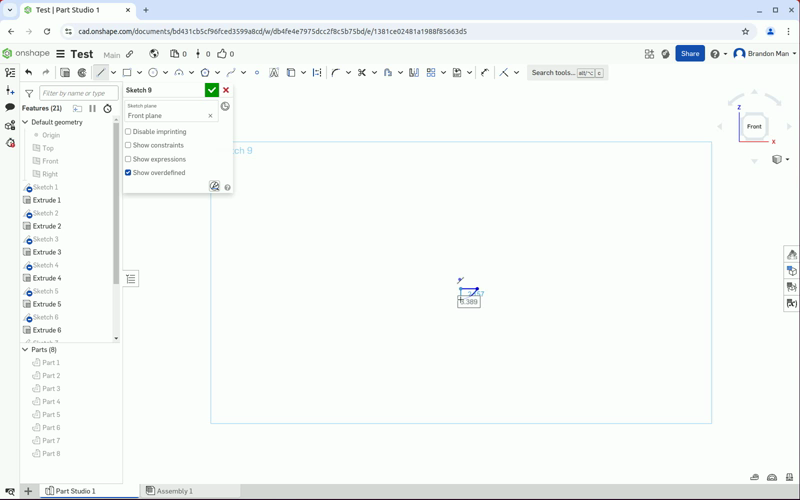
key(esc)
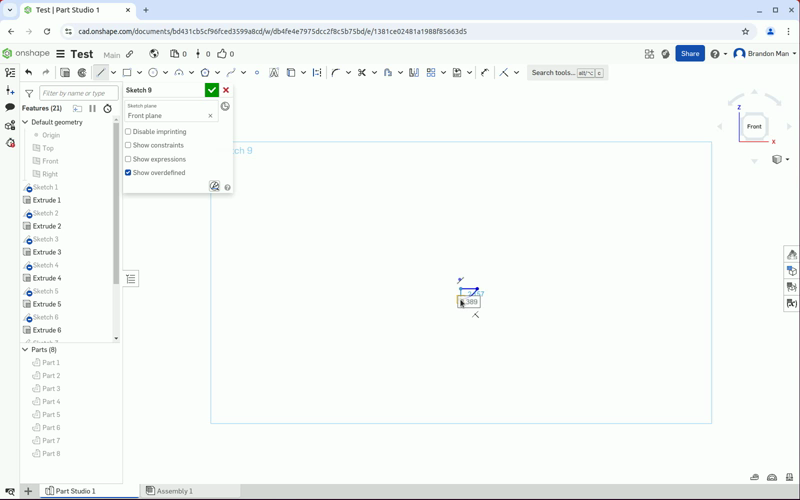
mouse_move(467, 296)
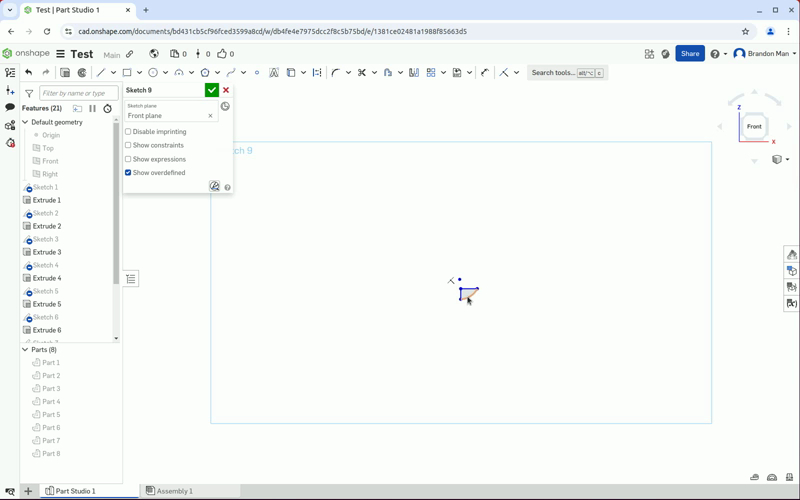
scroll(6)
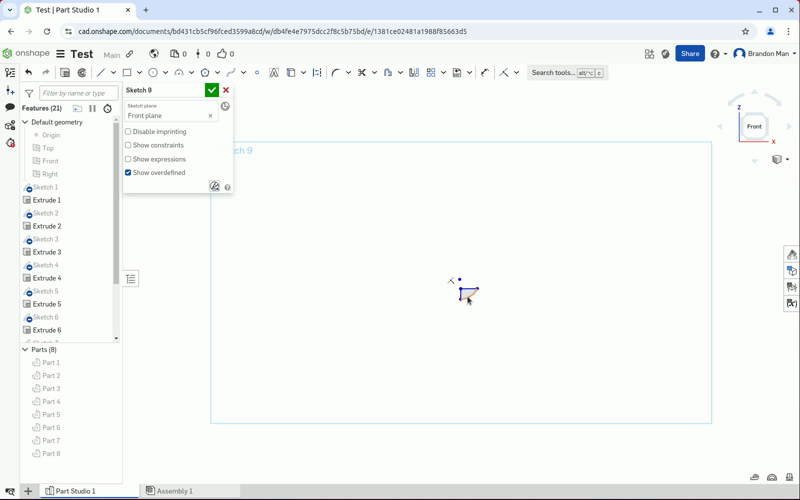
scroll(6)
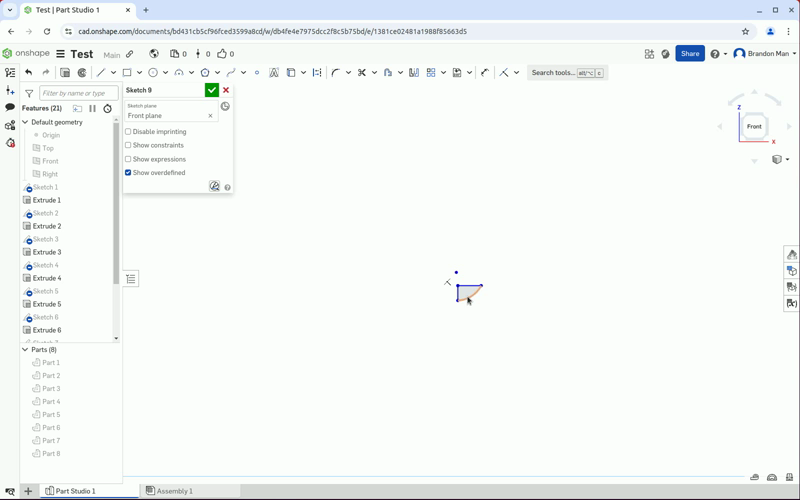
scroll(6)
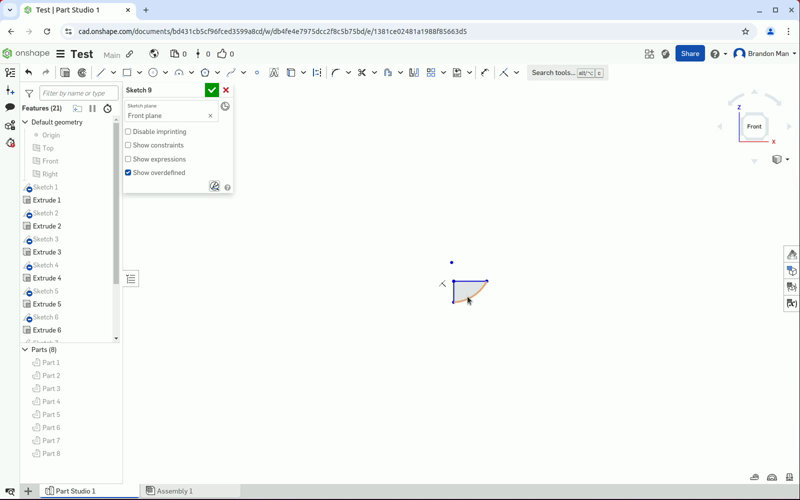
scroll(6)
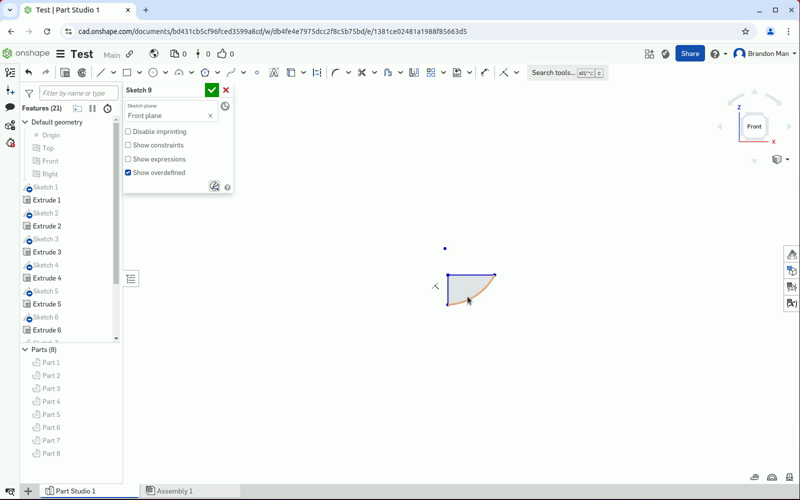
scroll(6)
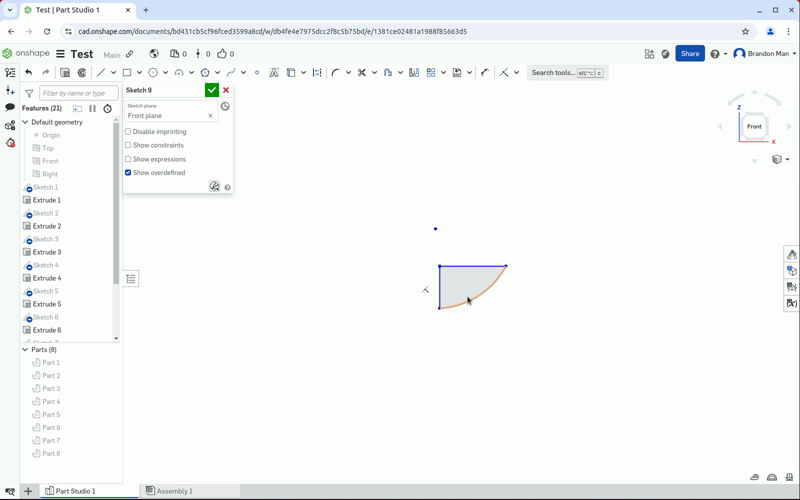
scroll(6)
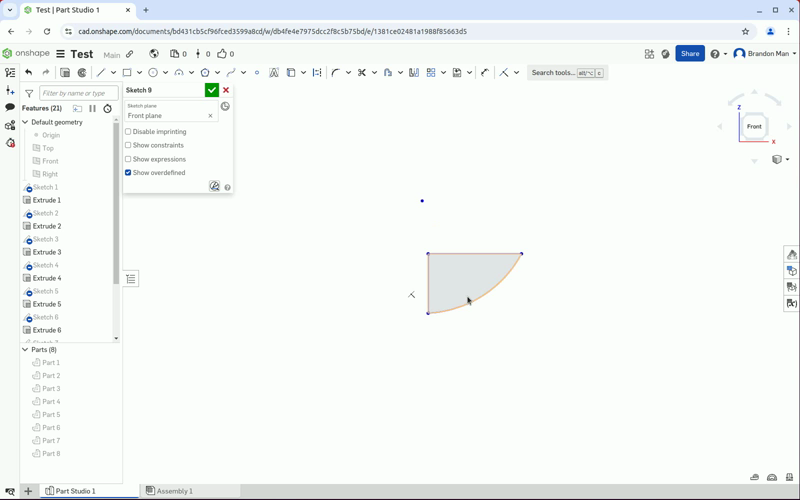
scroll(6)
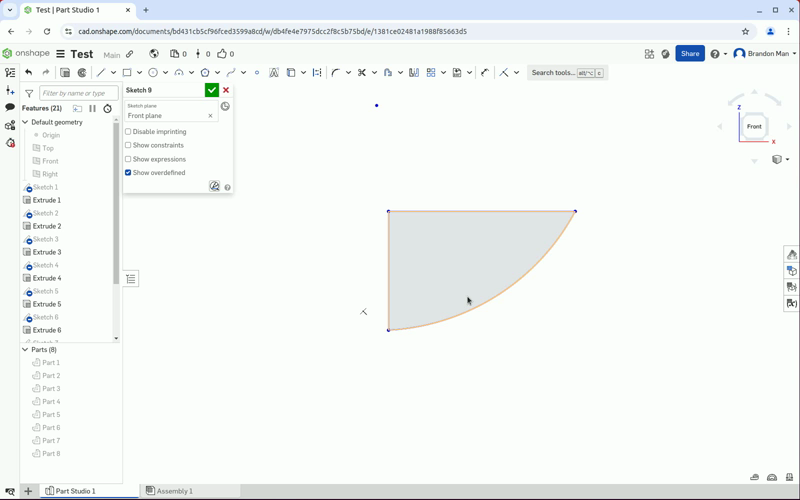
click(467, 296)
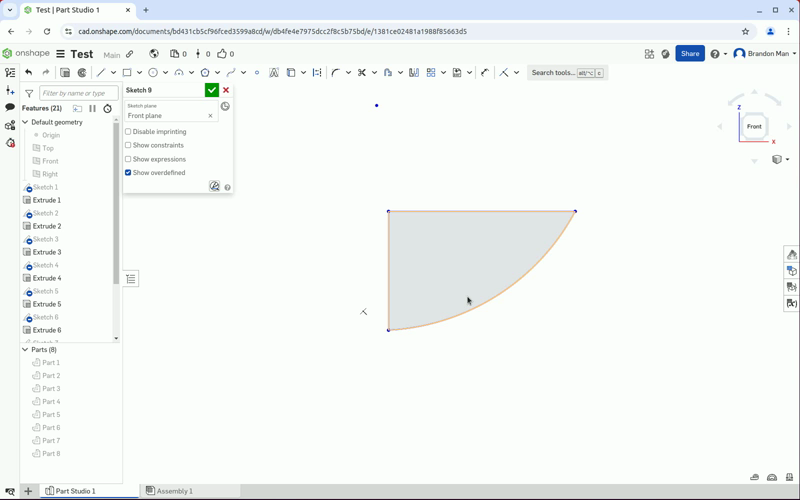
scroll(-6)
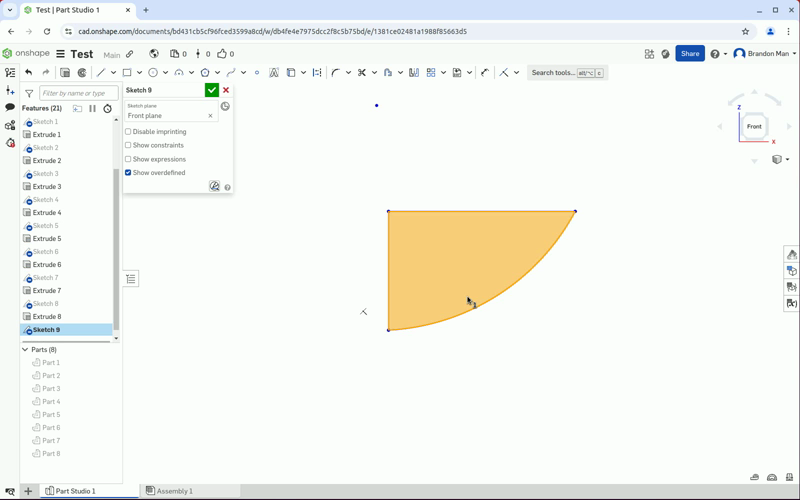
scroll(-6)
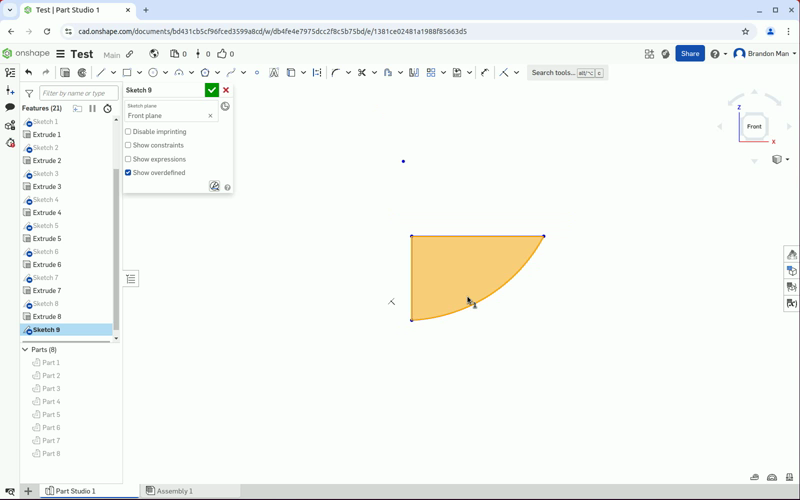
scroll(-6)
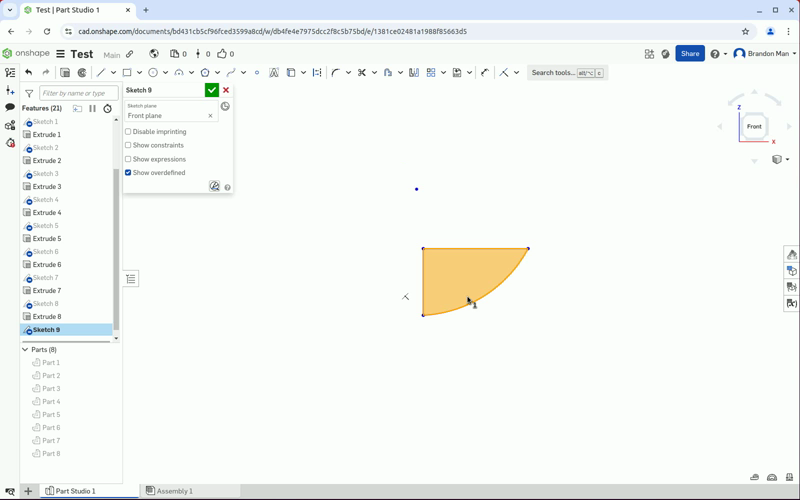
scroll(-6)
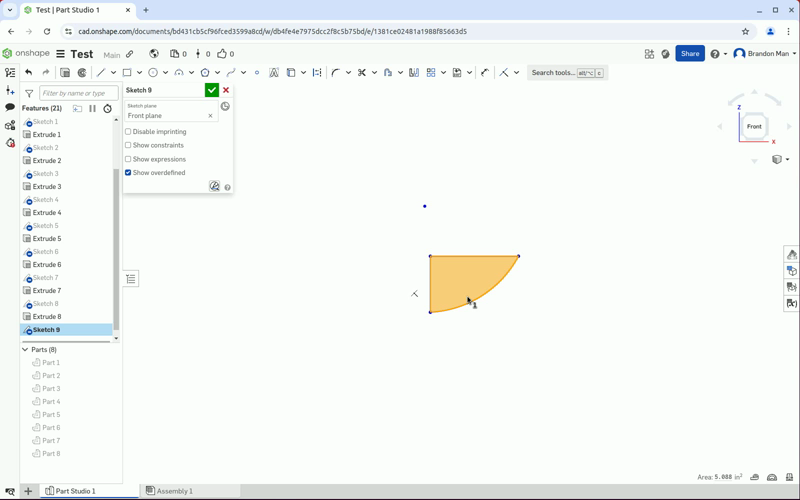
scroll(-6)
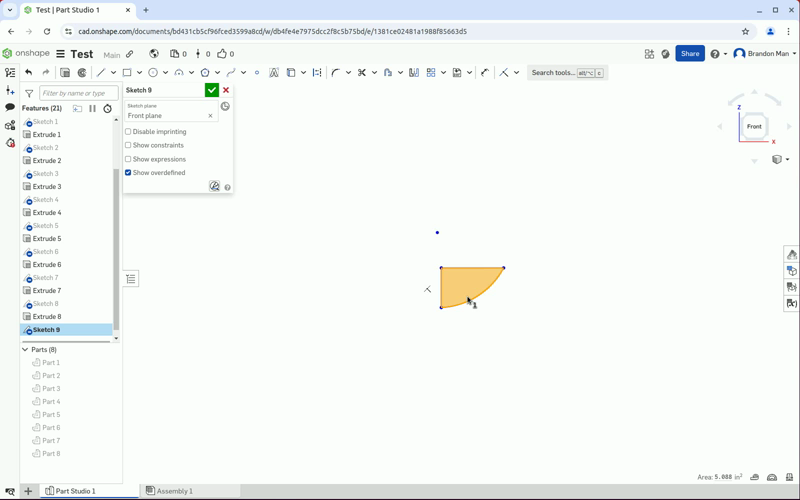
scroll(-6)
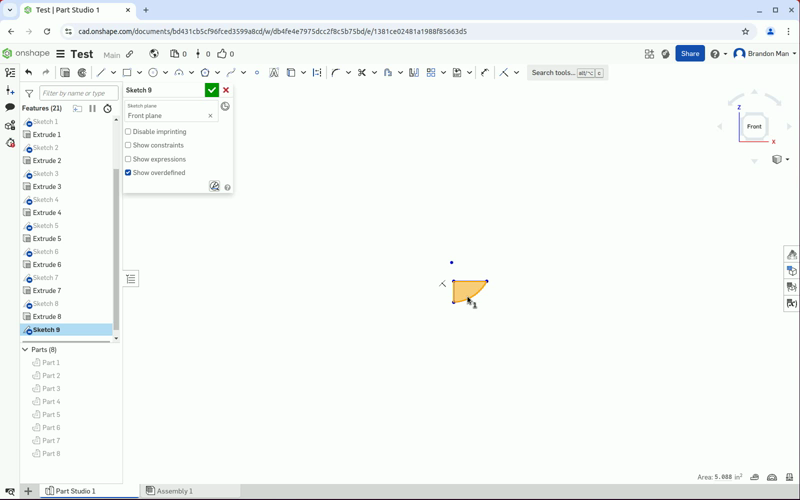
scroll(-6)
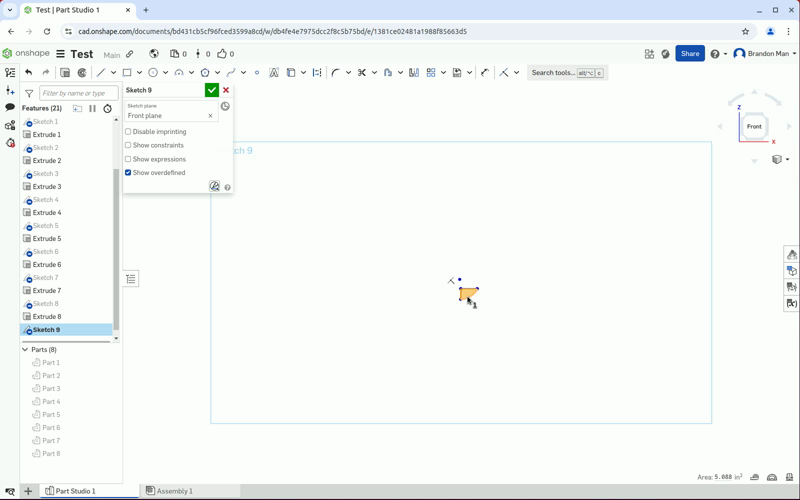
mouse_move(73, 352)
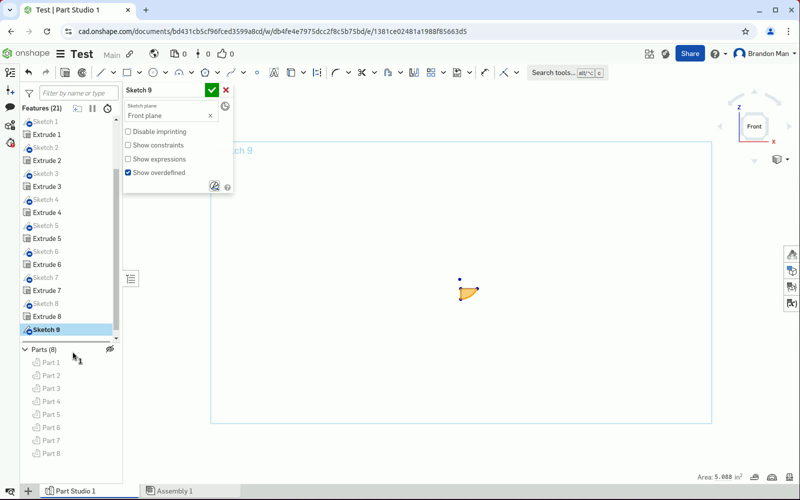
key(shift+y)
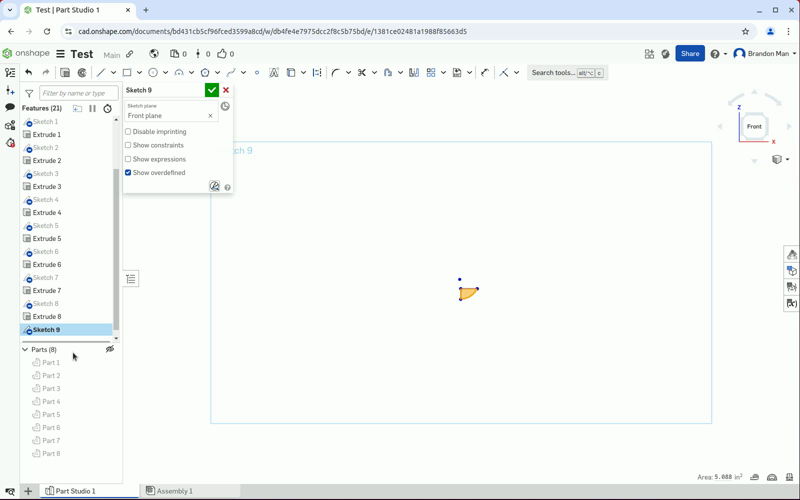
key(shift+e)
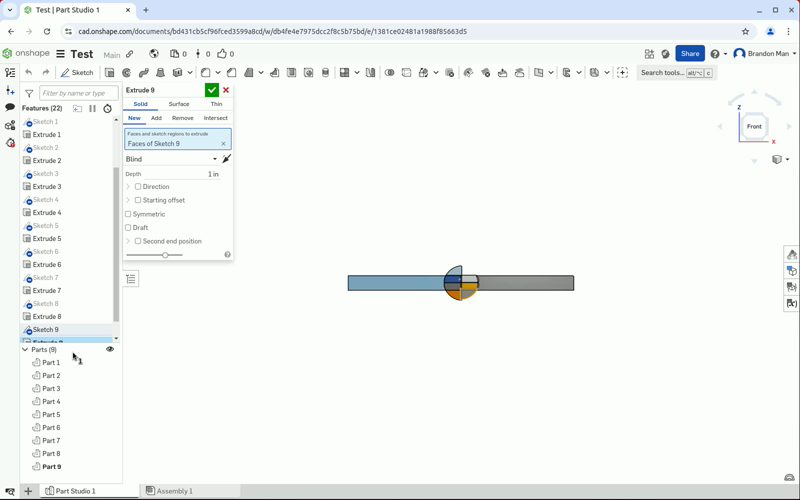
mouse_move(143, 106)
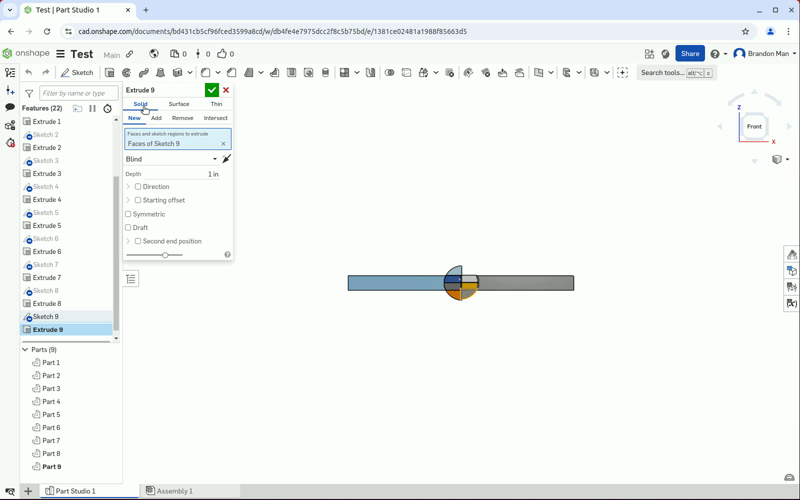
click(143, 106)
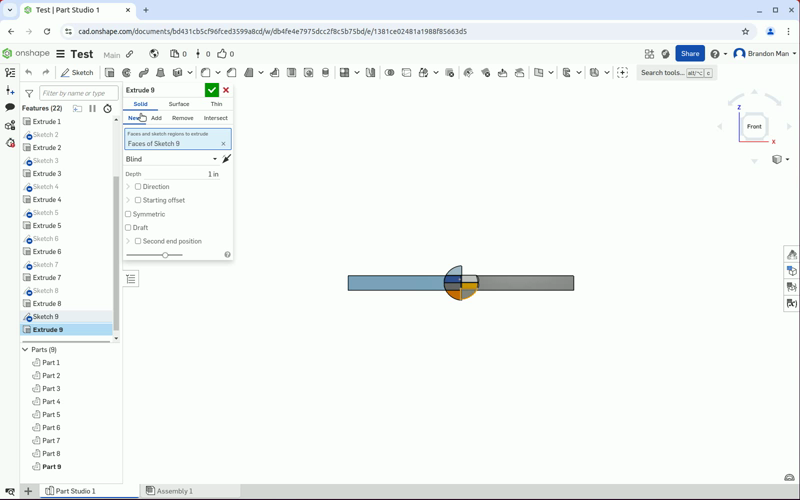
mouse_move(137, 120)
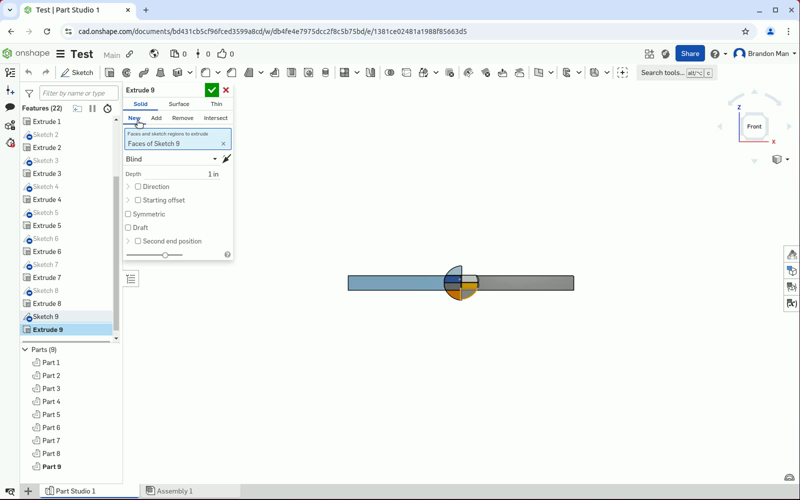
click(137, 120)
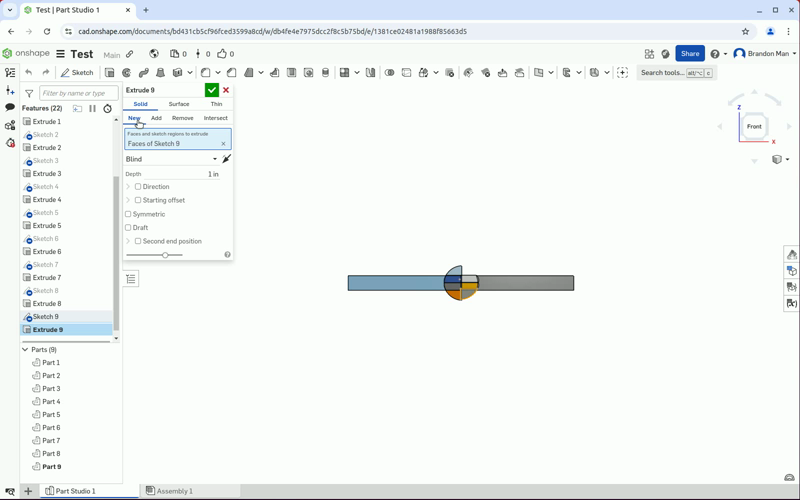
key(tab, 4)
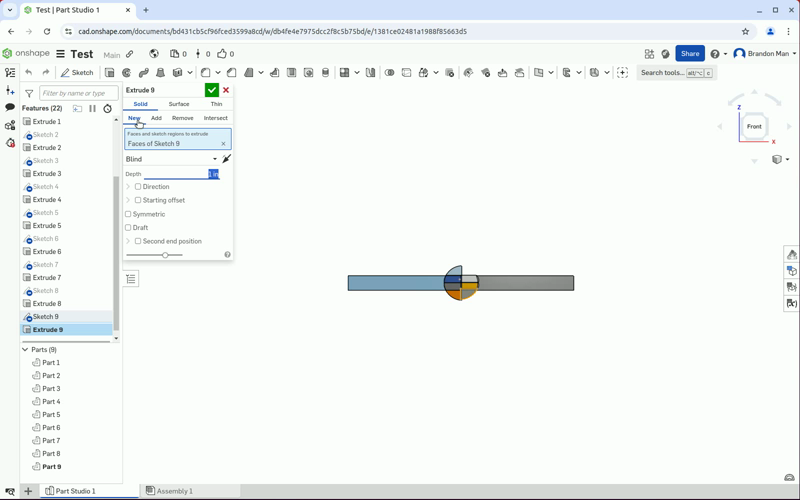
text(-14.443)
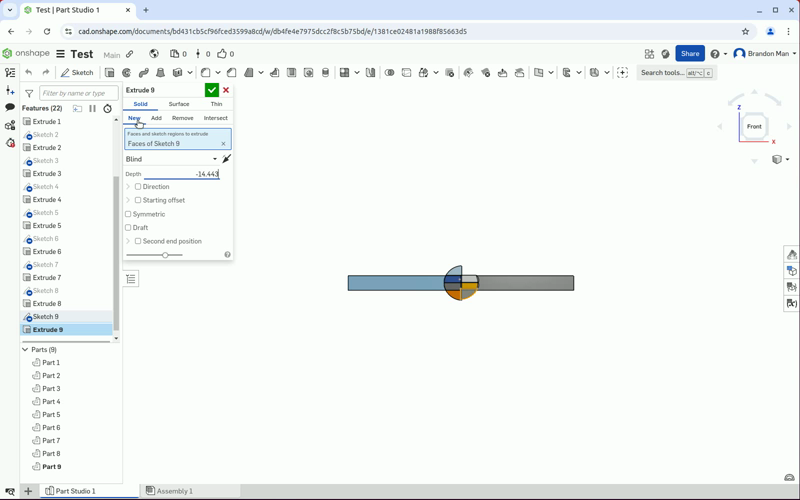
key(enter)
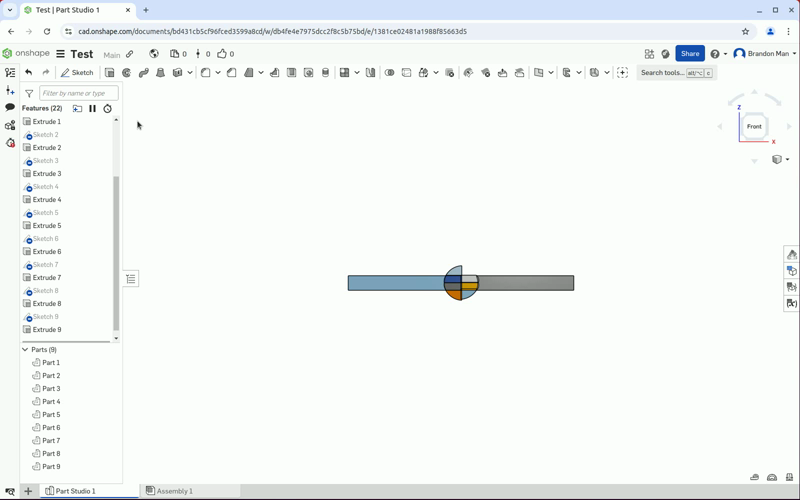
key(shift+h)
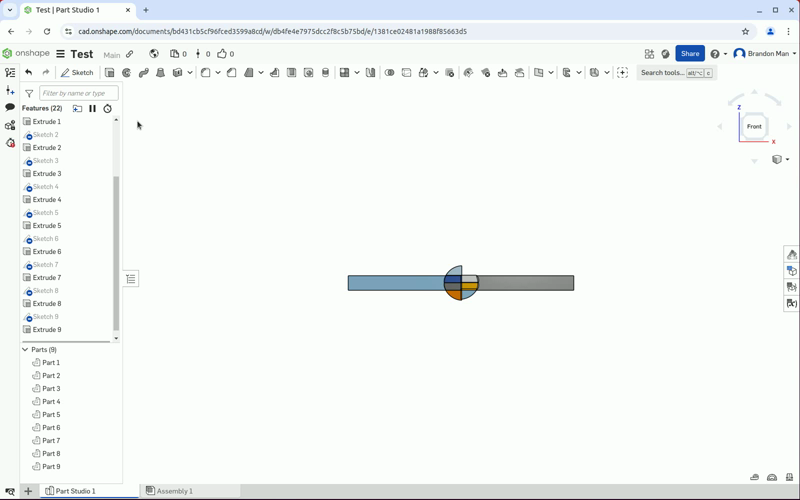
key(shift+h)
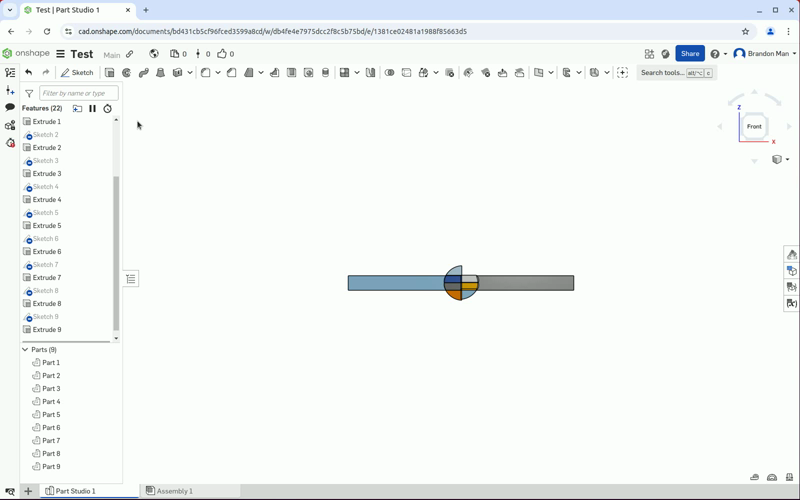
mouse_move(69, 111)
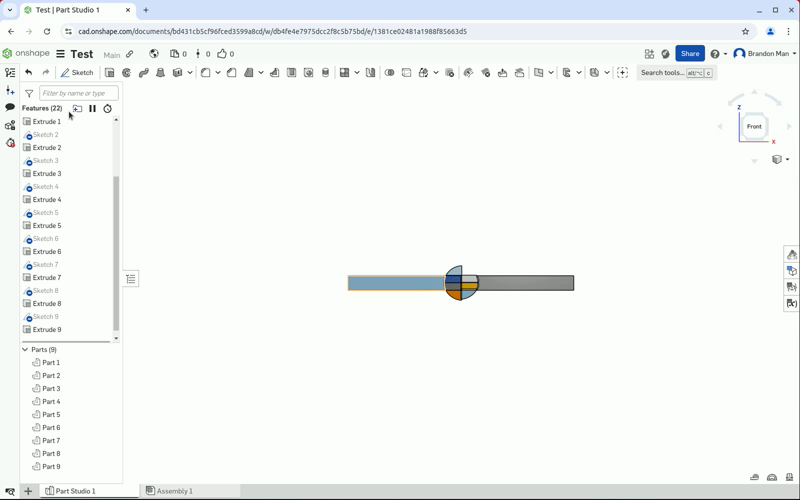
click(69, 111)
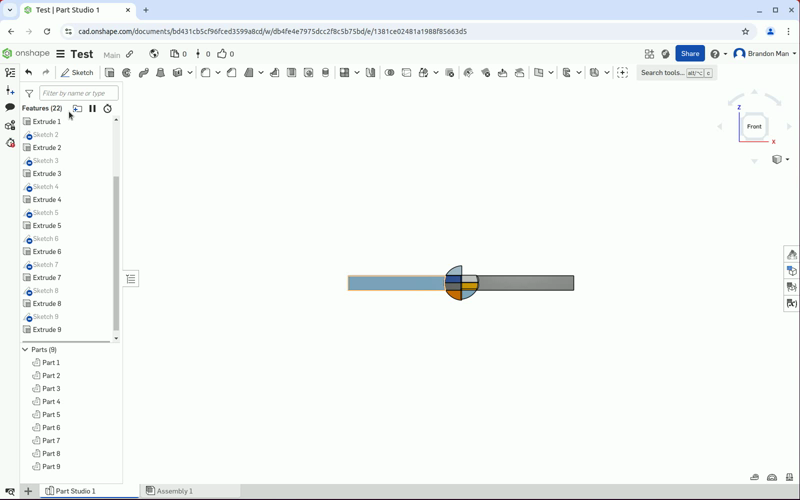
key(shift+s)
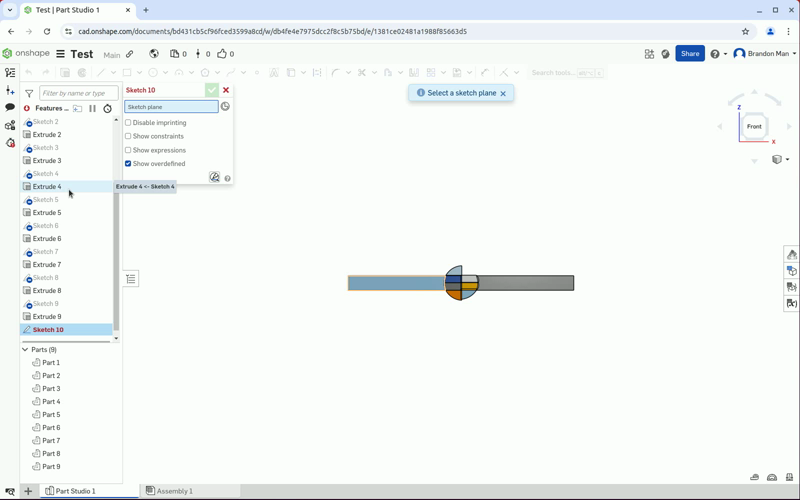
scroll(3)
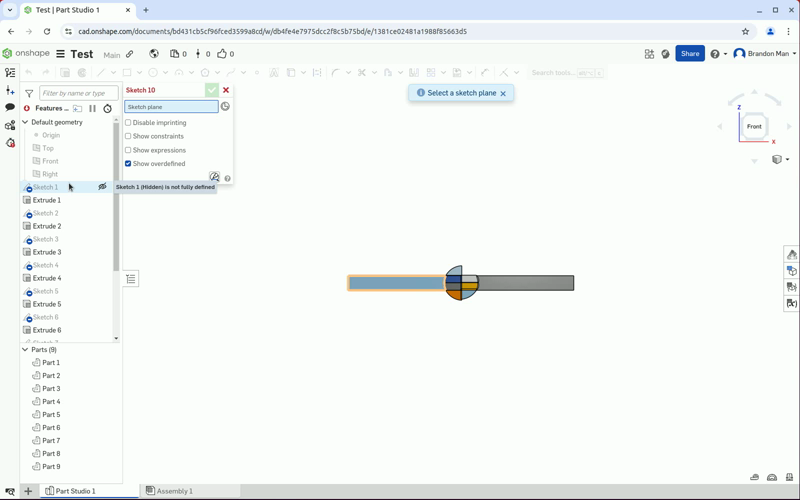
mouse_move(69, 163)
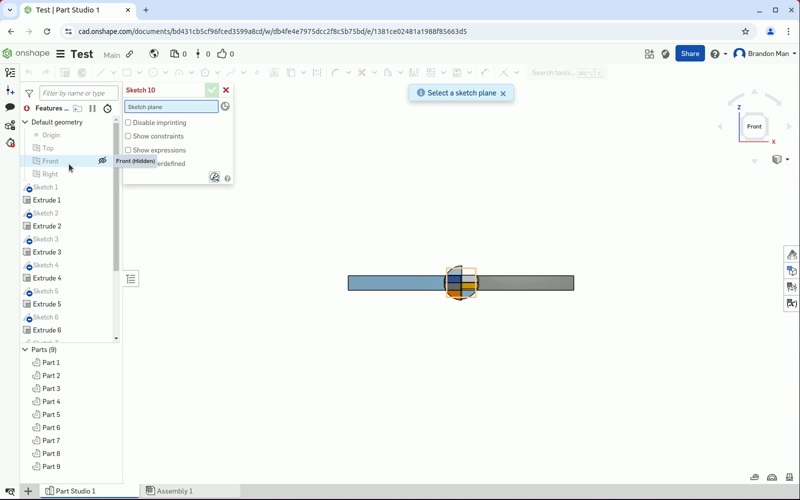
click(69, 163)
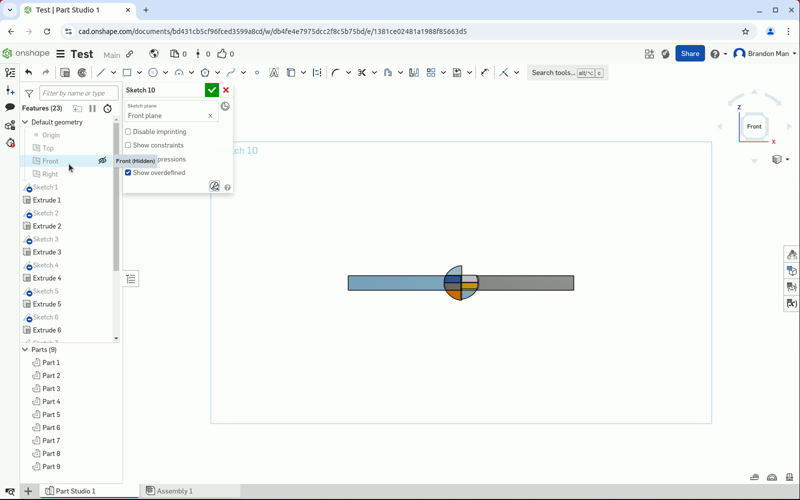
mouse_move(73, 352)
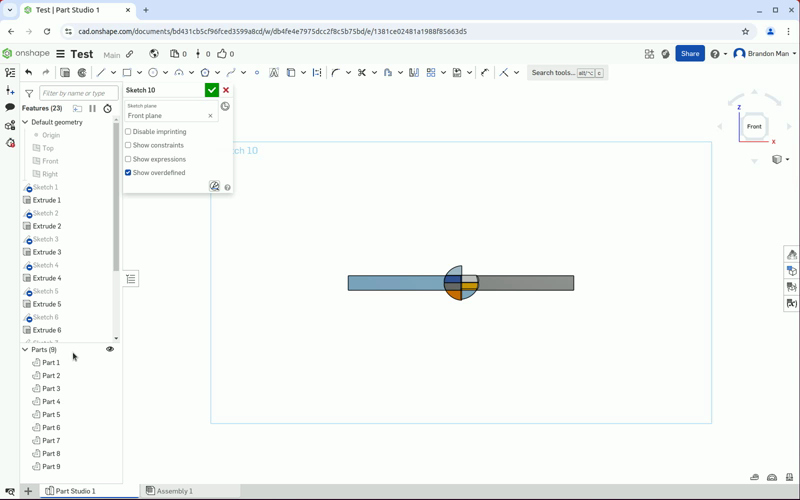
key(y)
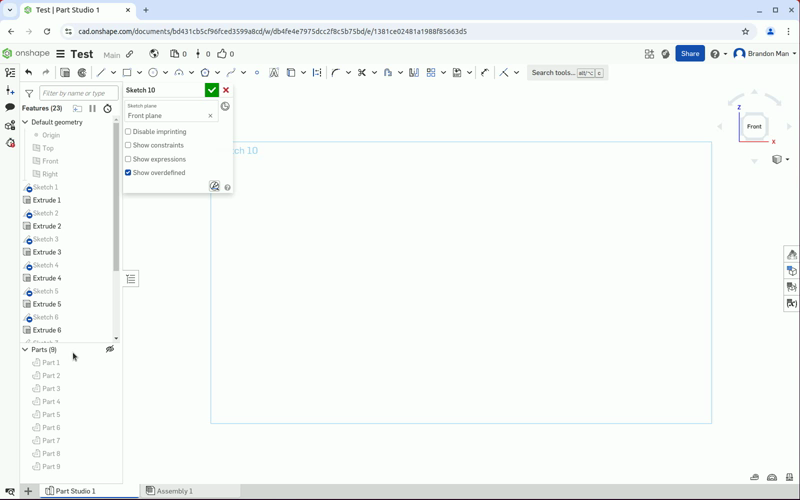
key(l)
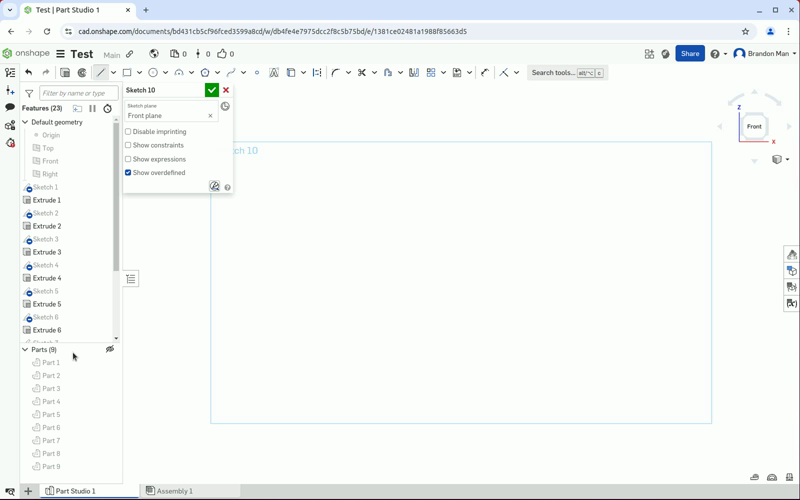
key_down(shift)
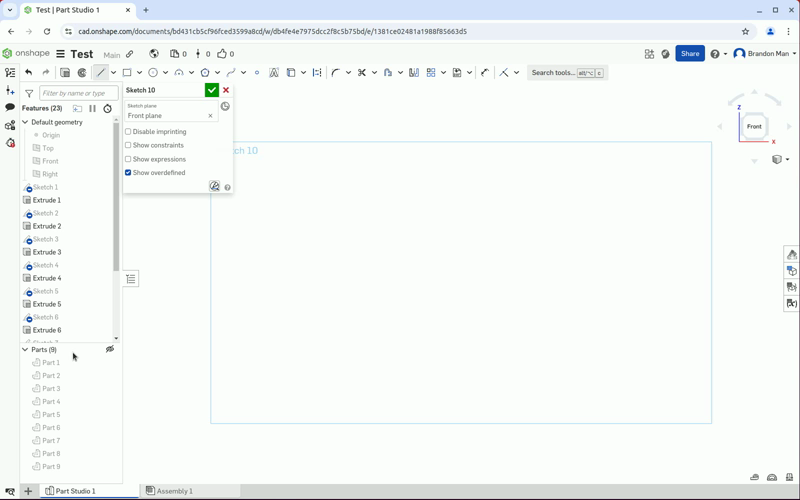
mouse_move(460, 275)
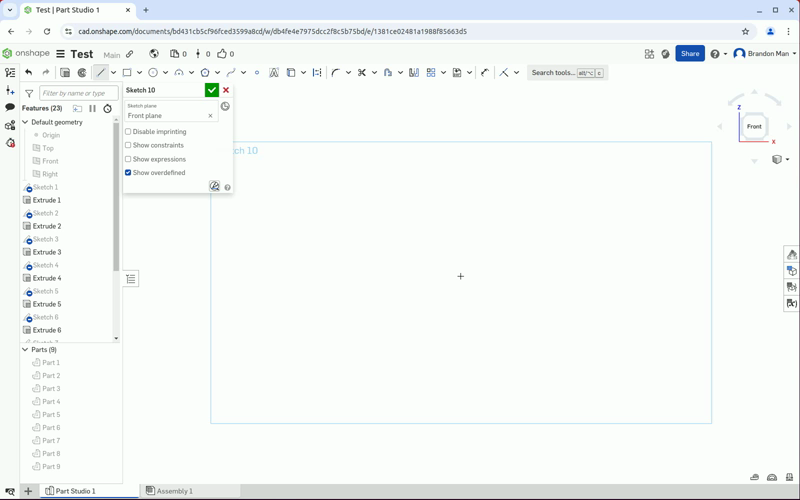
click(460, 275)
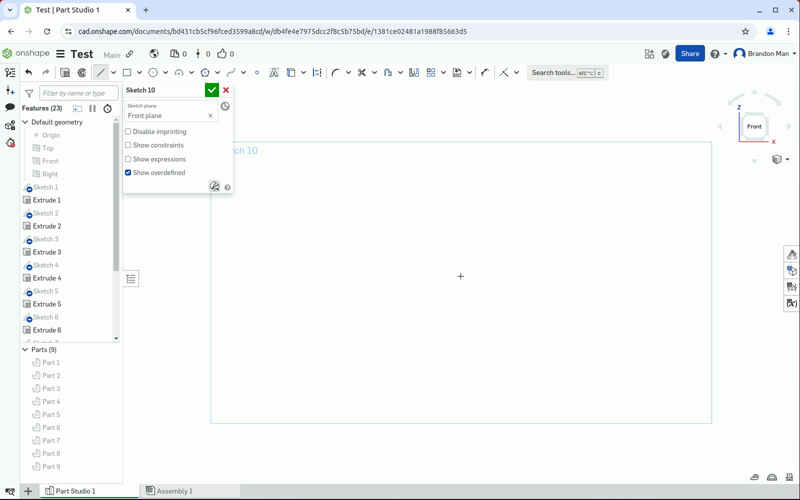
key_up(shift)
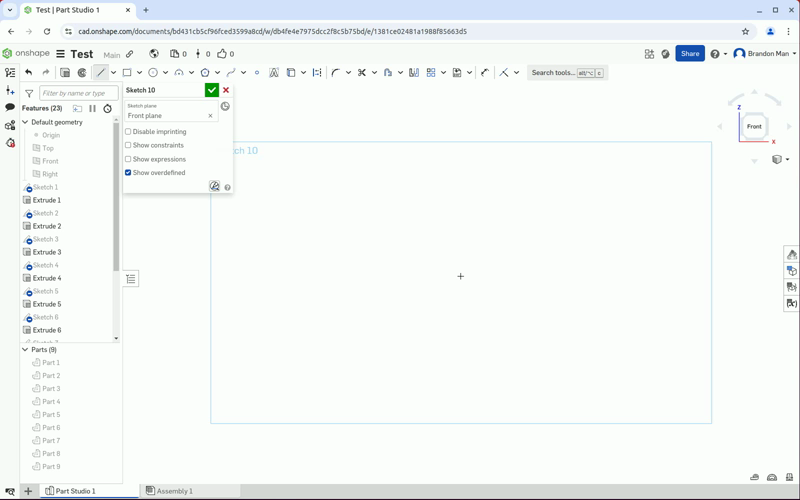
key_down(shift)
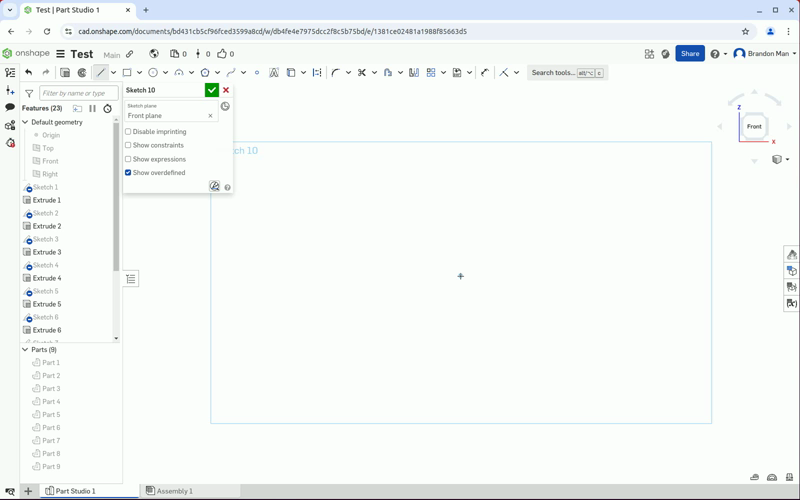
mouse_move(490, 275)
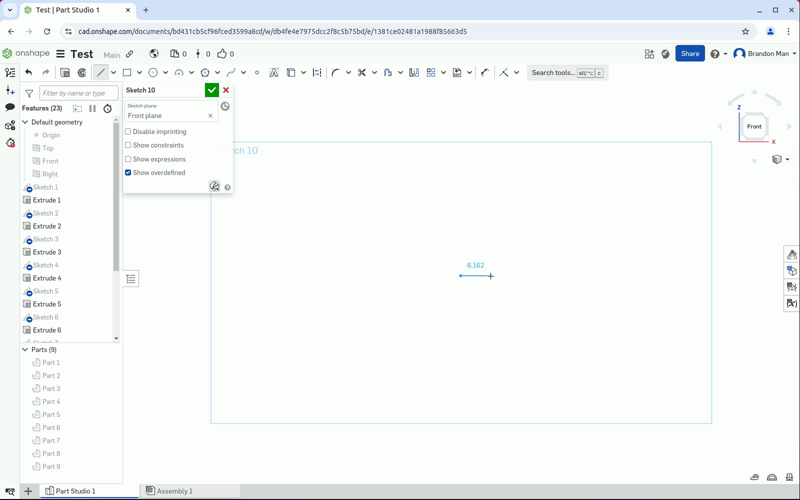
mouse_move(477, 275)
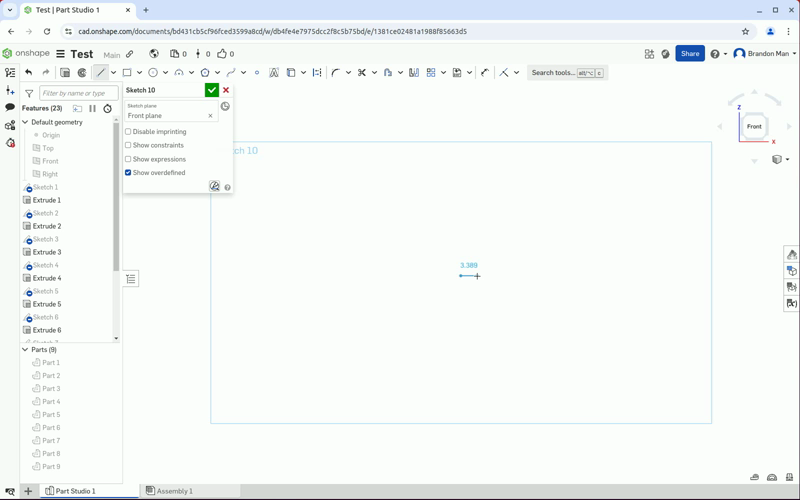
click(477, 275)
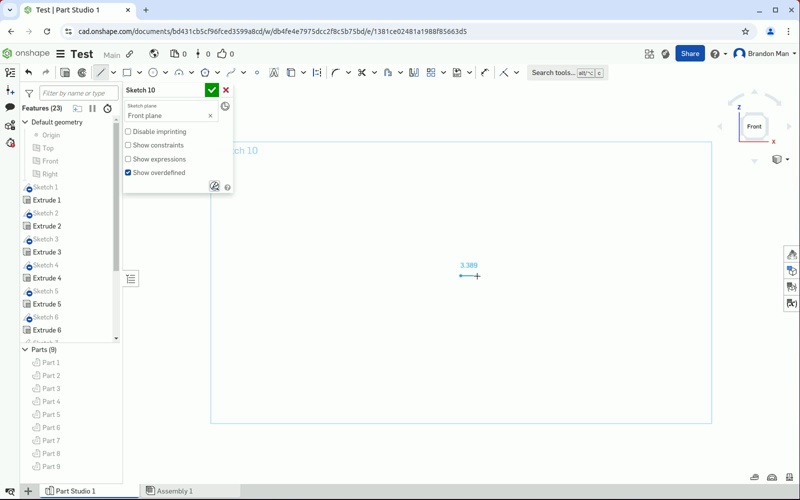
key_up(shift)
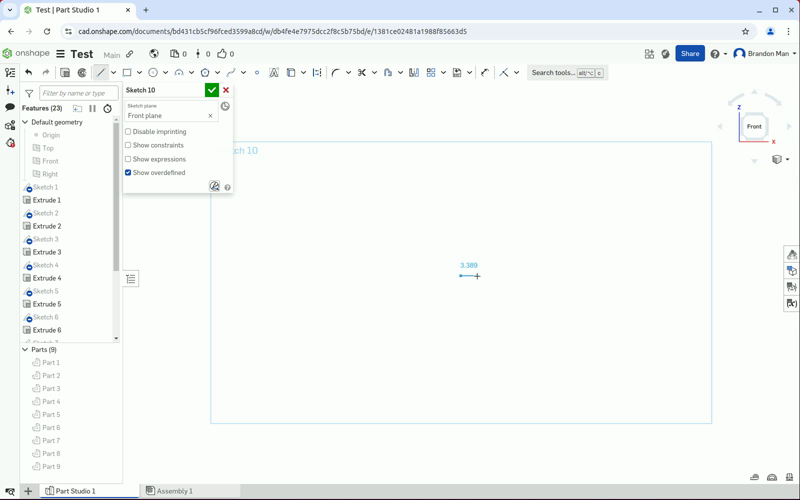
key(esc)
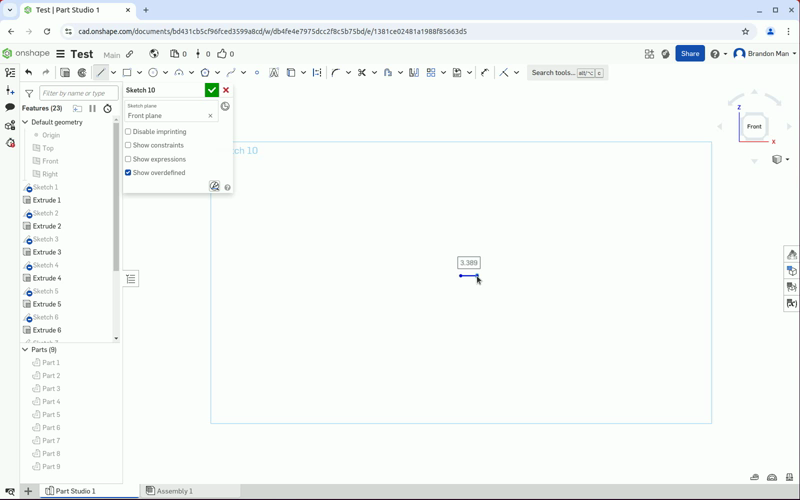
key(a)
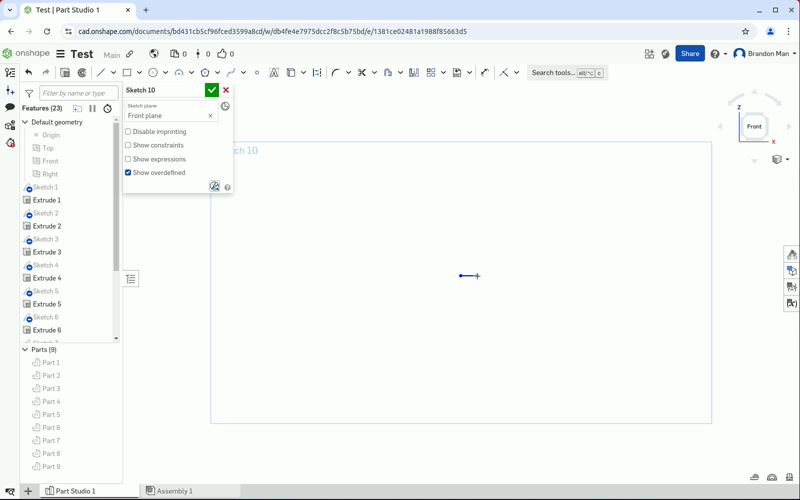
mouse_move(477, 275)
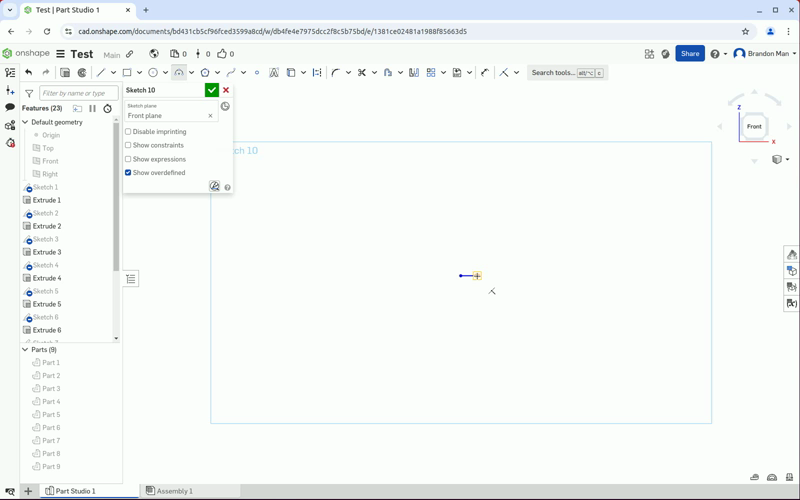
click(477, 275)
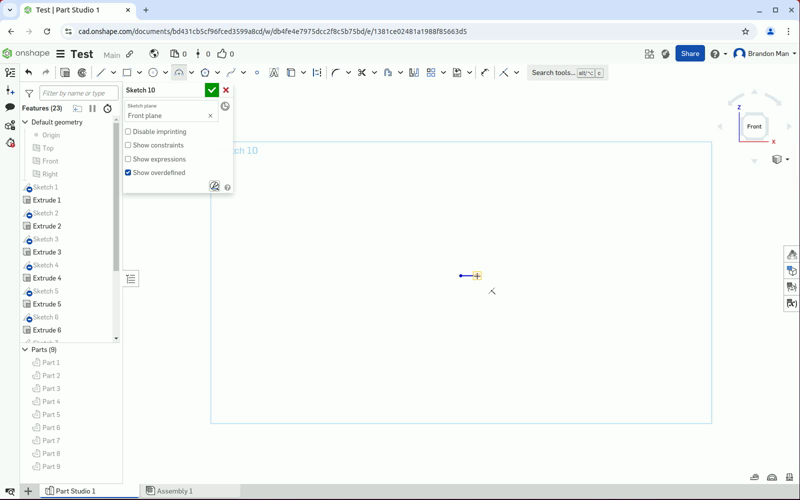
key_down(shift)
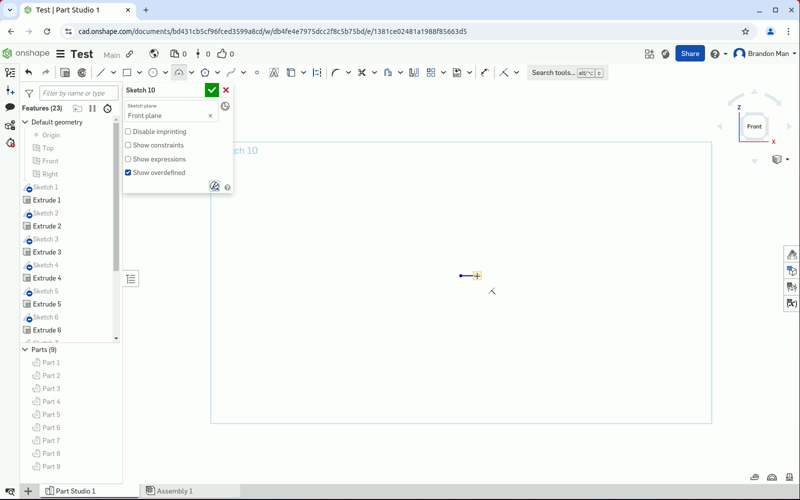
mouse_move(460, 265)
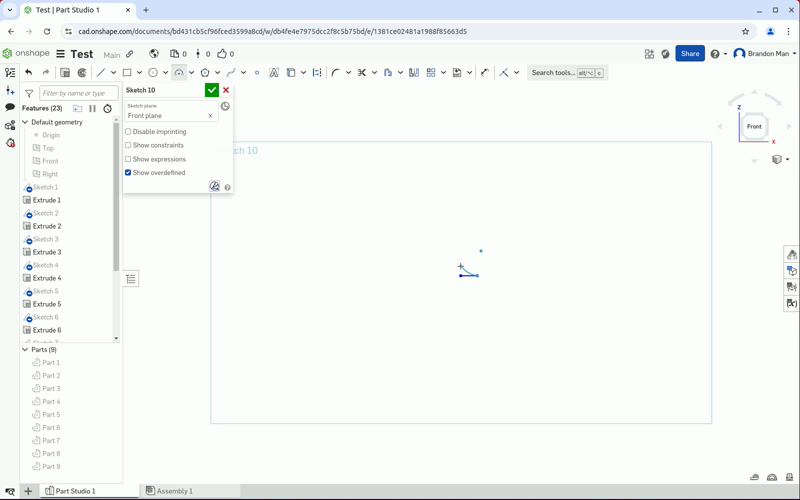
click(460, 265)
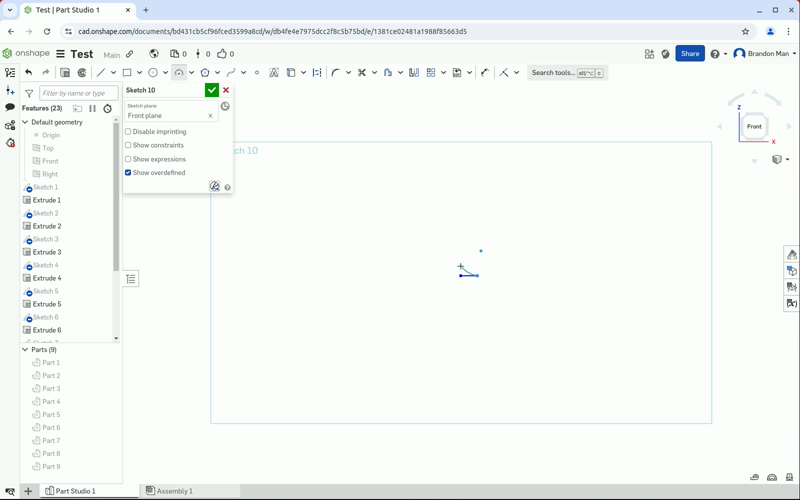
mouse_move(470, 268)
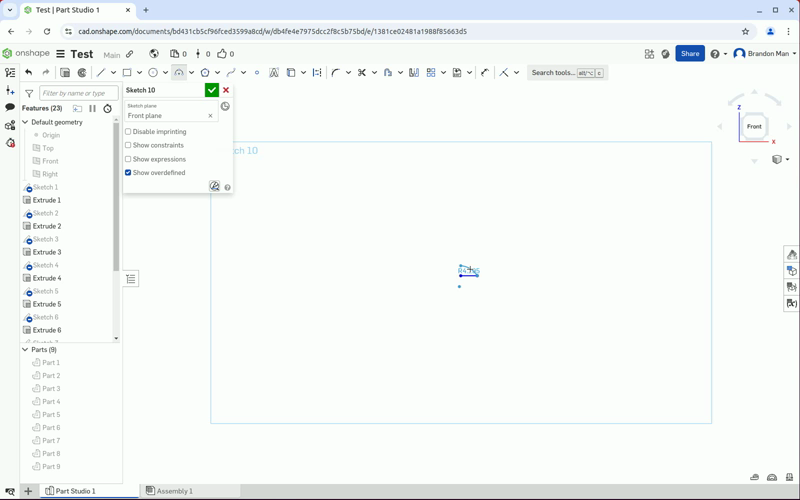
click(470, 268)
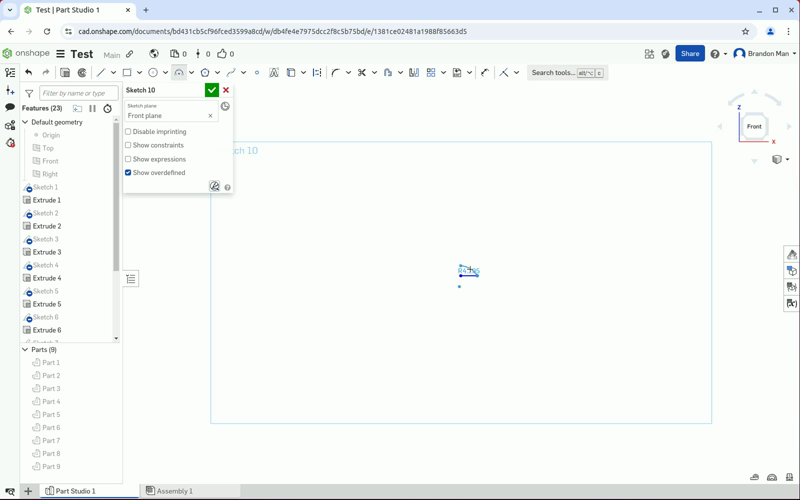
key_up(shift)
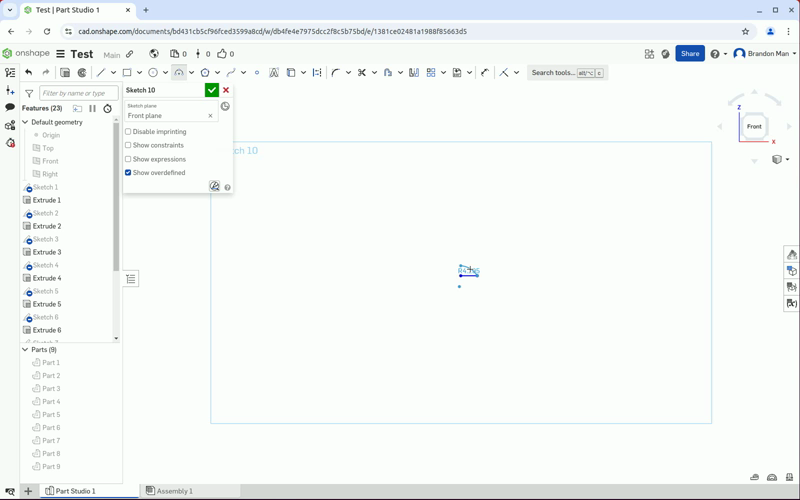
key(esc)
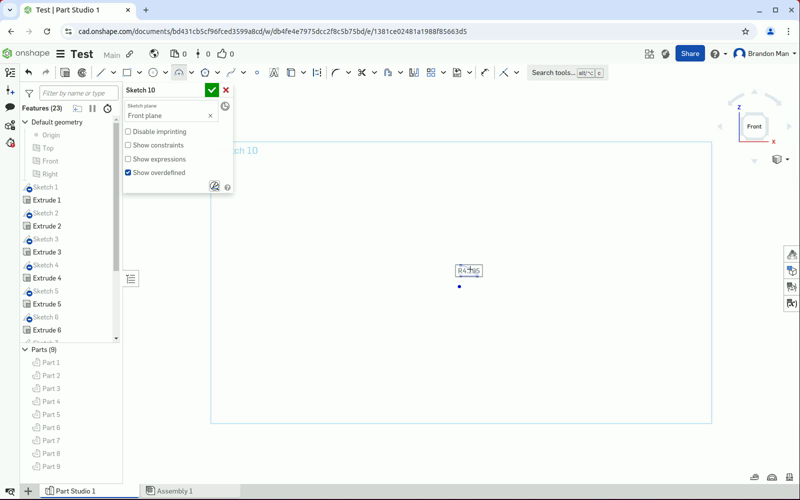
key(l)
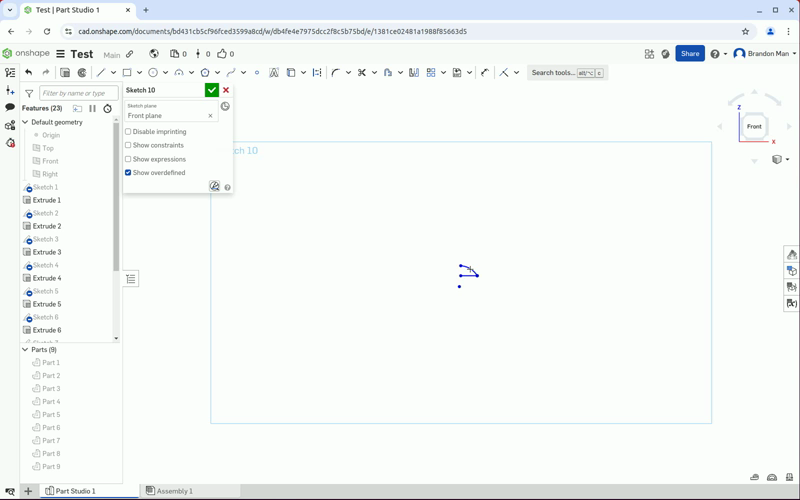
mouse_move(460, 265)
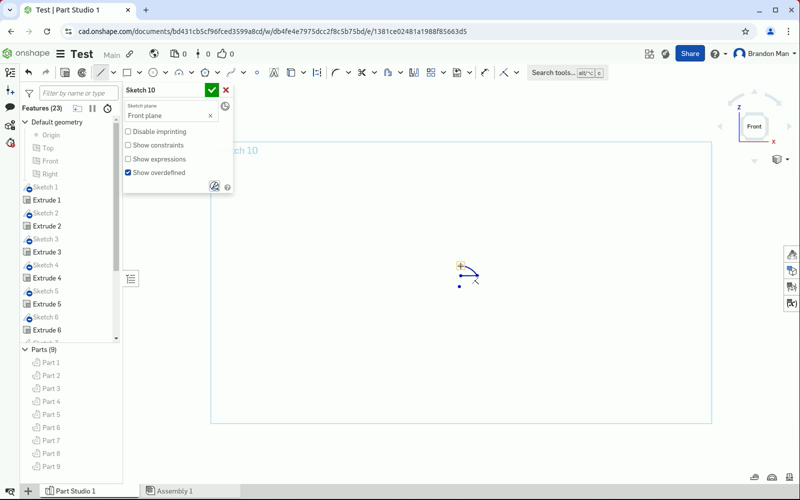
click(460, 265)
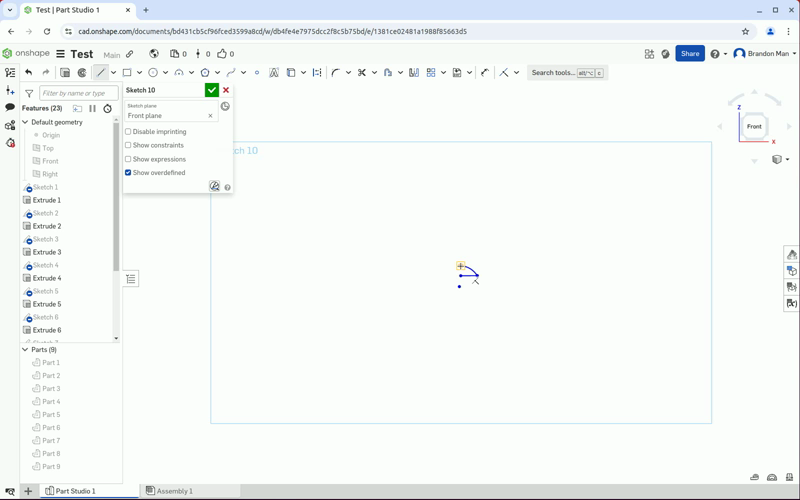
mouse_move(490, 265)
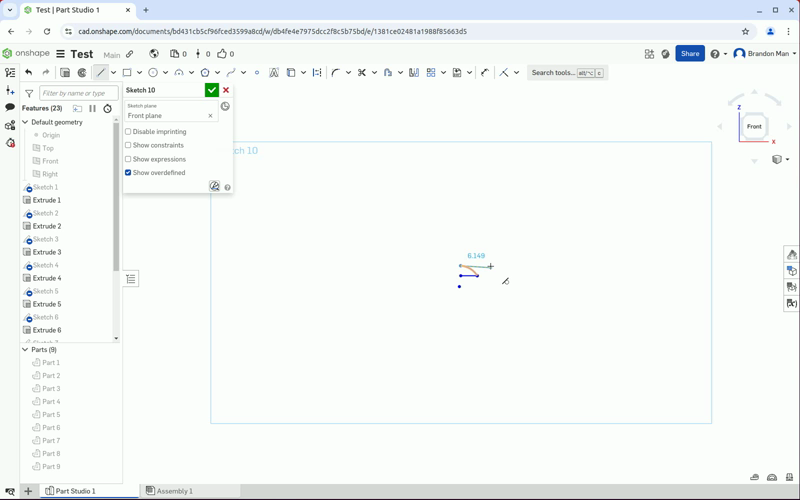
key_down(shift)
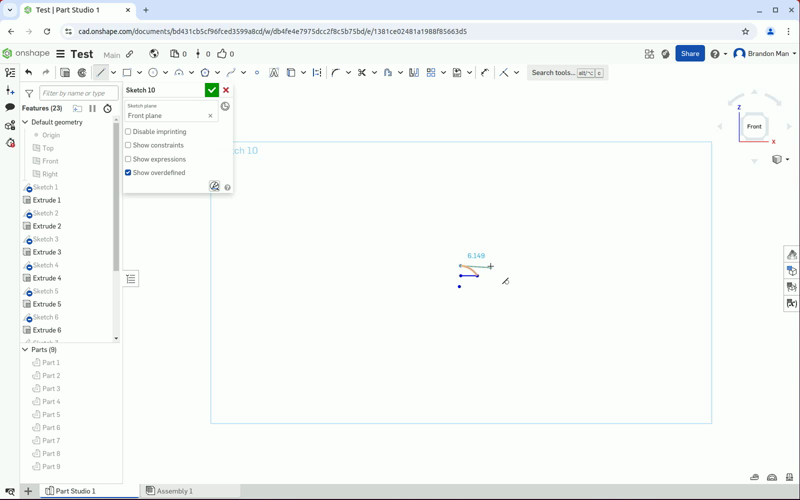
mouse_move(460, 275)
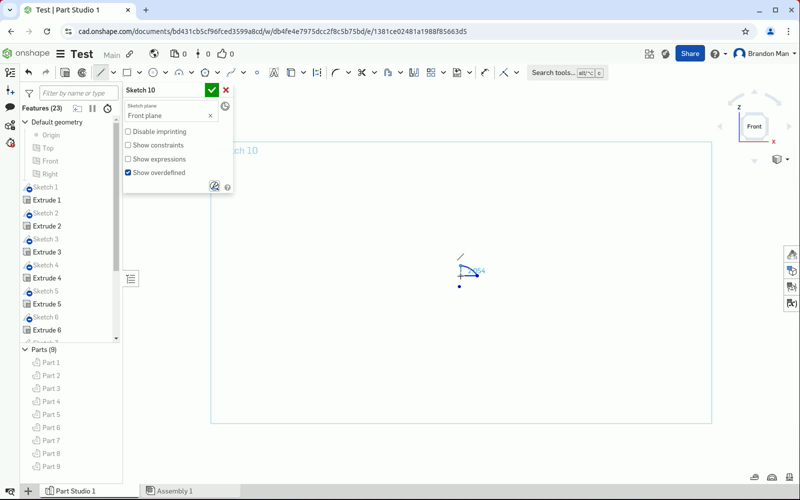
key_up(shift)
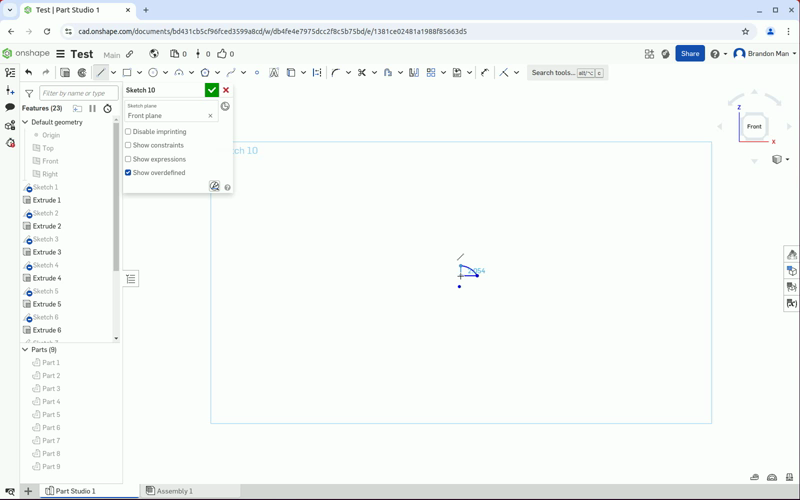
click(460, 275)
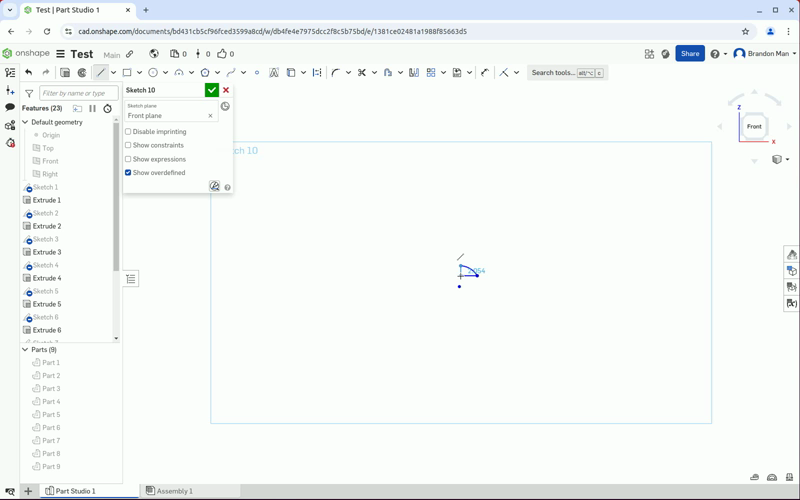
key(esc)
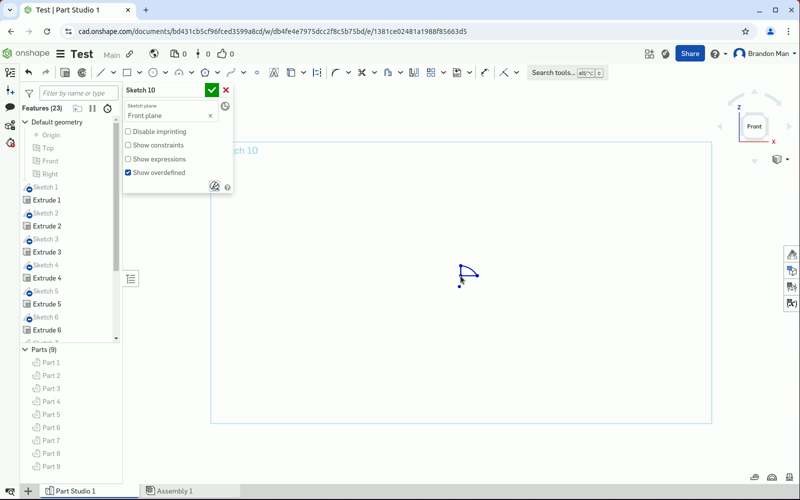
mouse_move(463, 271)
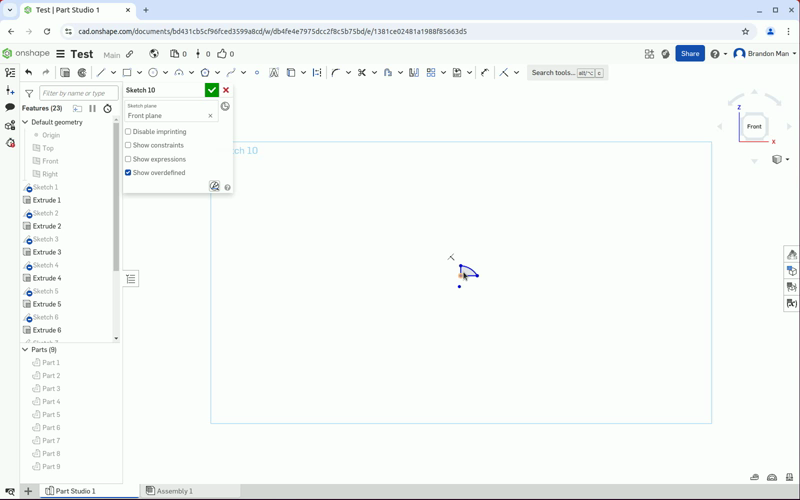
scroll(6)
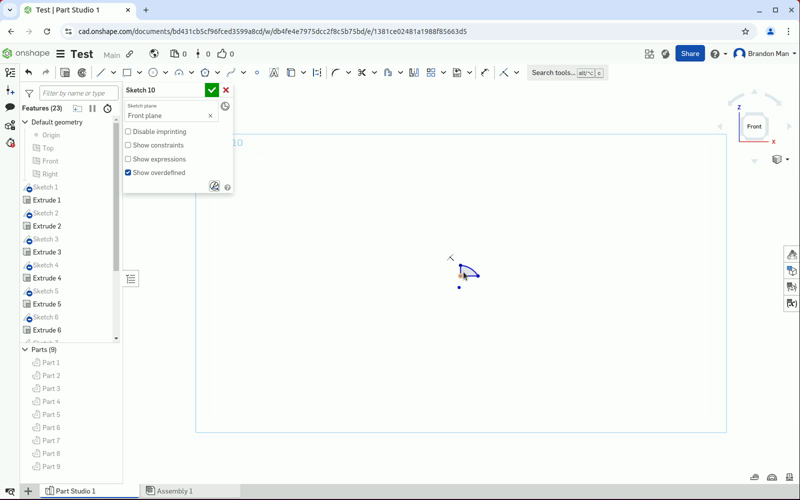
scroll(6)
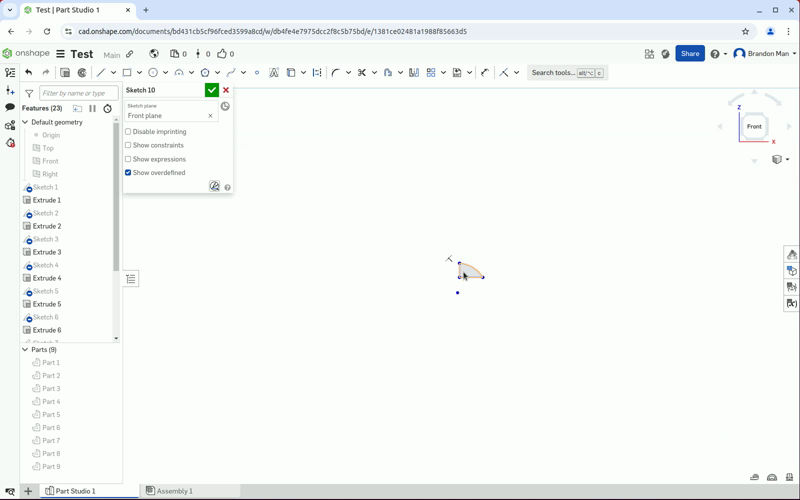
scroll(6)
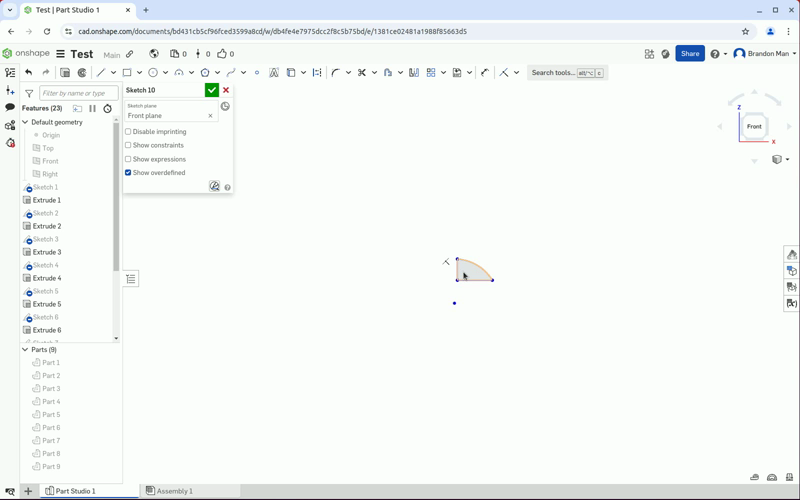
scroll(6)
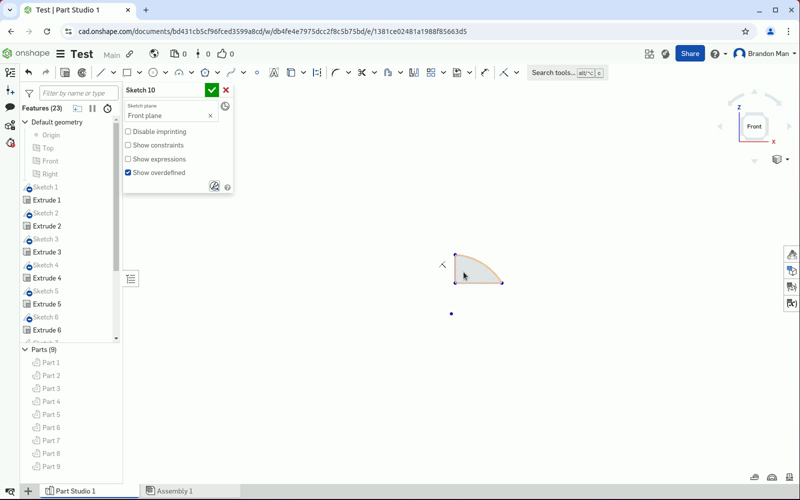
scroll(6)
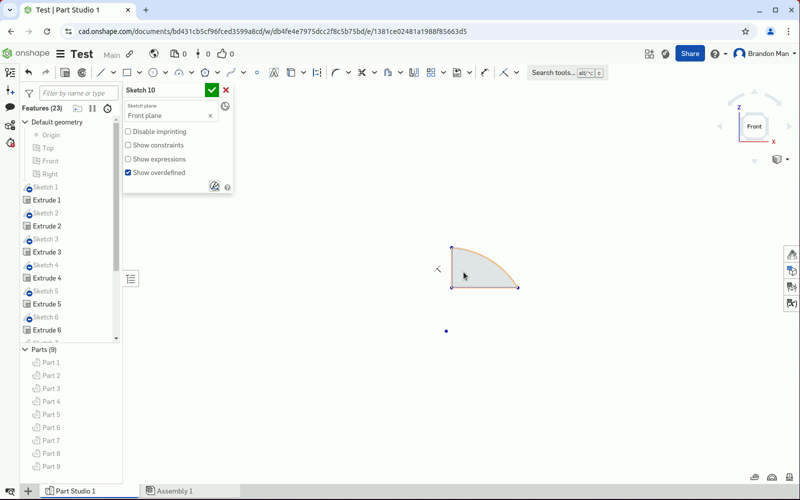
scroll(6)
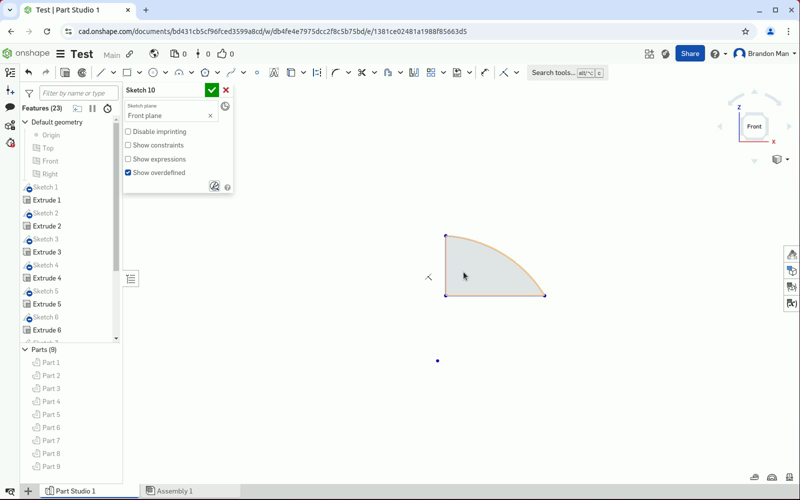
scroll(6)
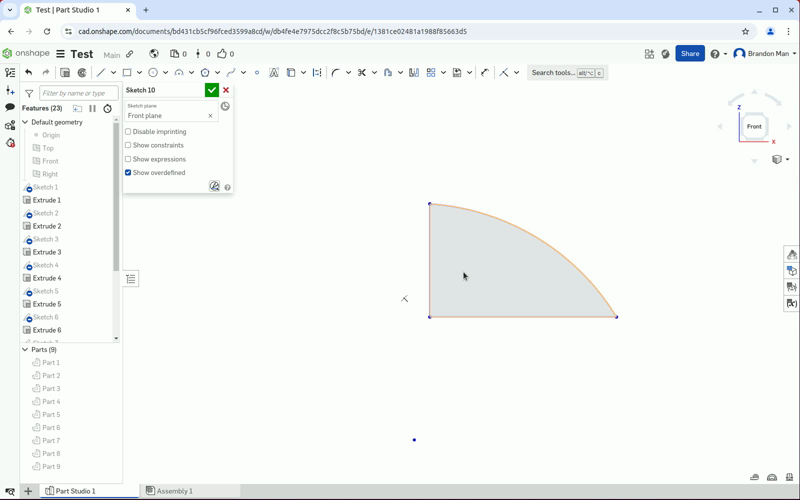
click(463, 271)
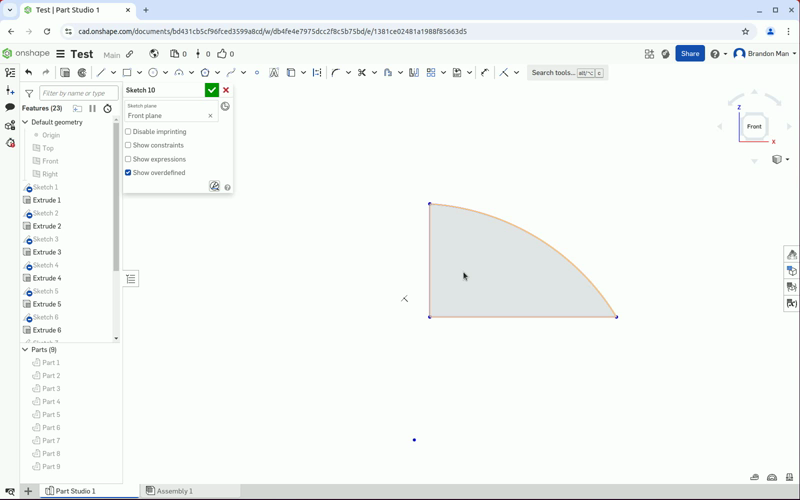
scroll(-6)
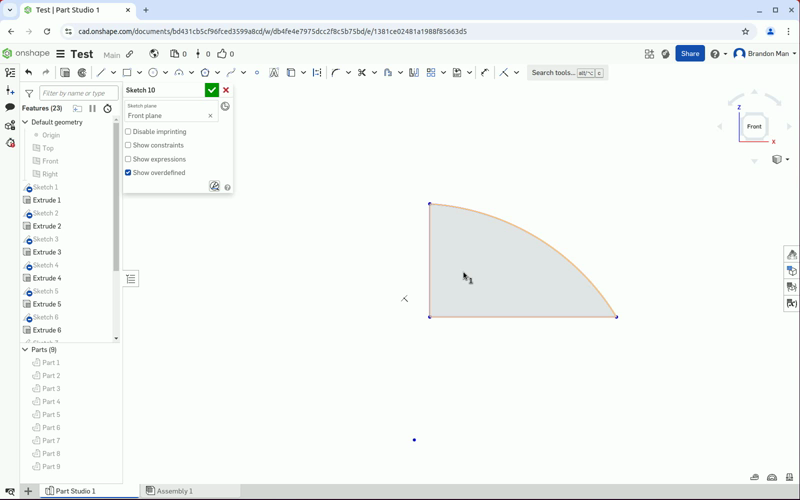
scroll(-6)
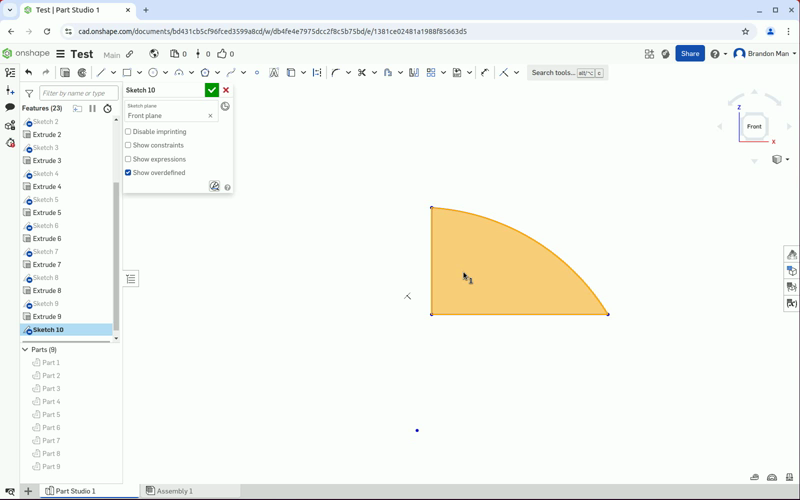
scroll(-6)
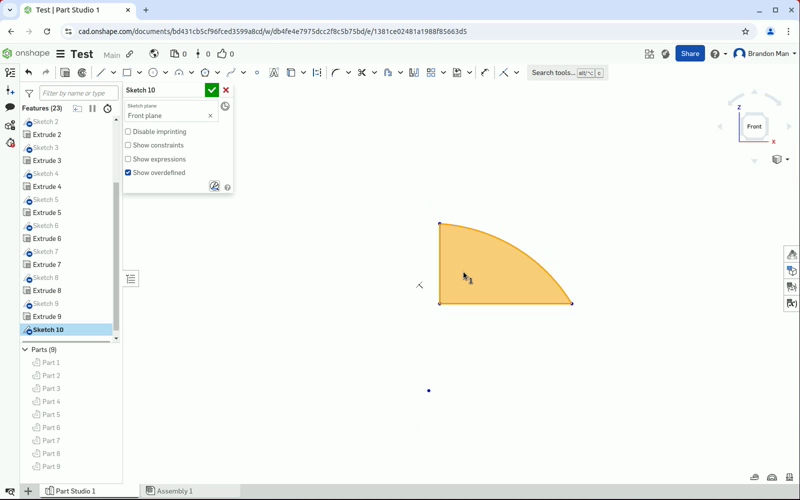
scroll(-6)
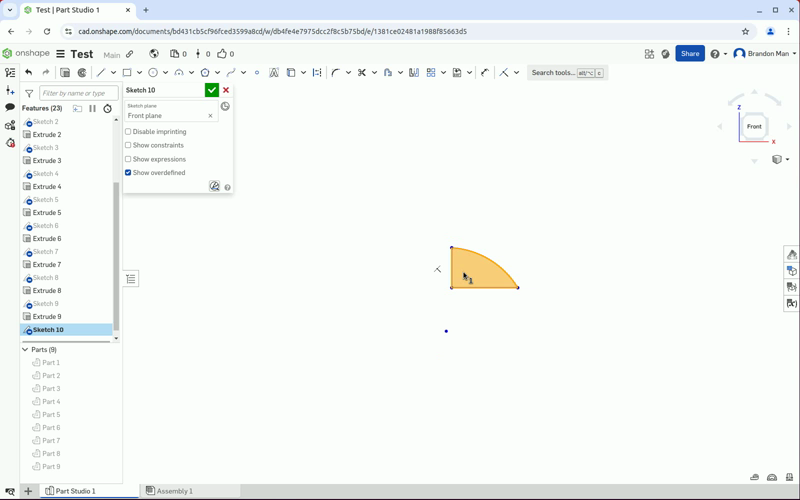
scroll(-6)
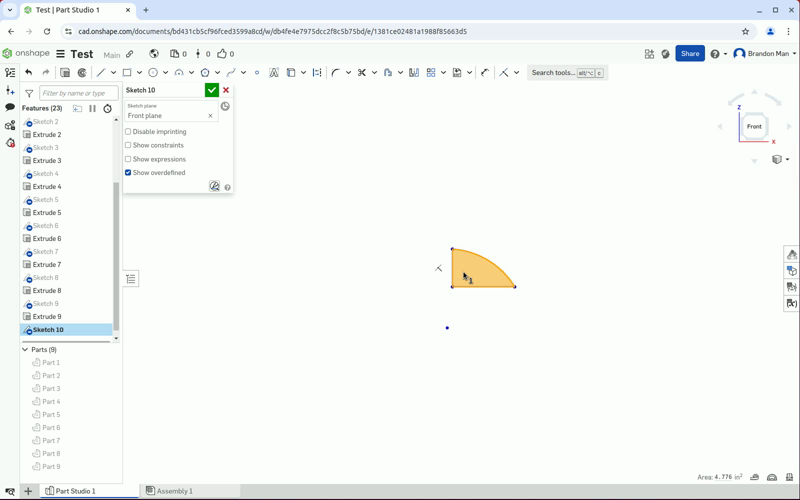
scroll(-6)
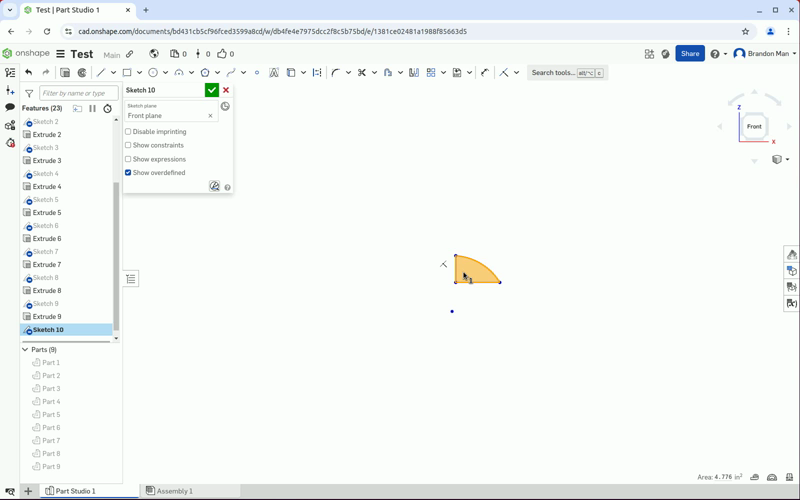
scroll(-6)
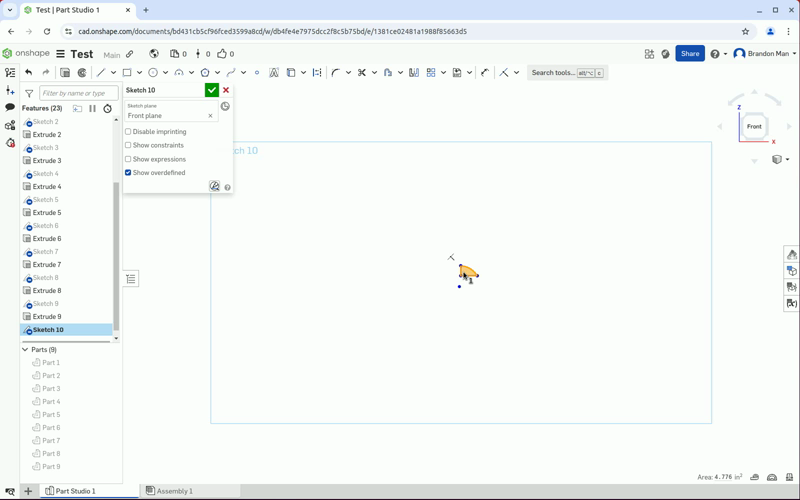
mouse_move(73, 352)
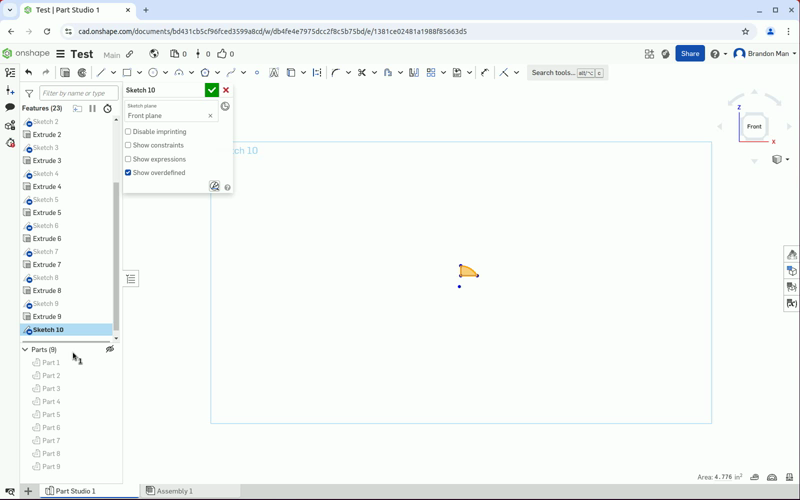
key(shift+y)
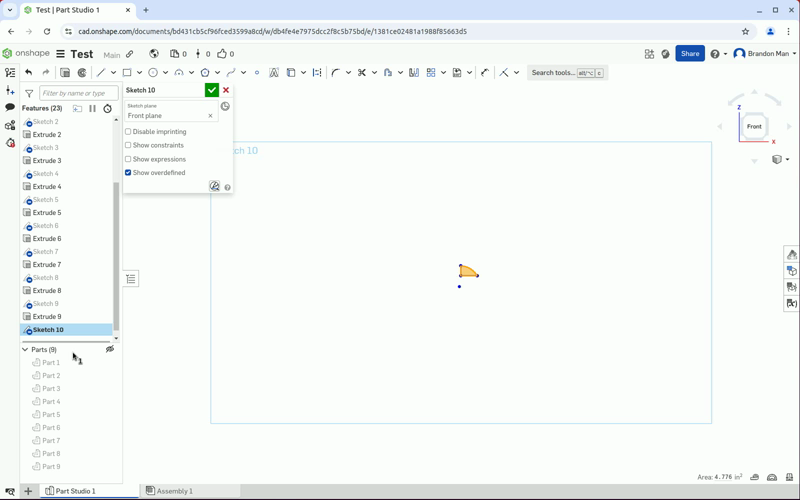
key(shift+e)
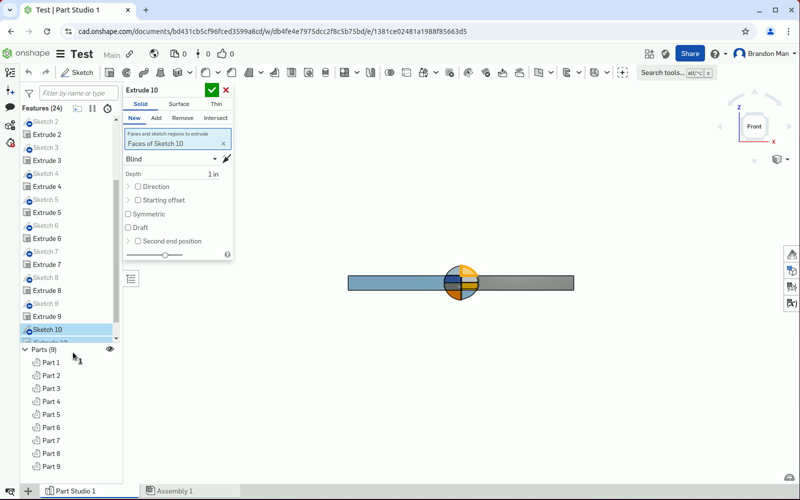
mouse_move(143, 106)
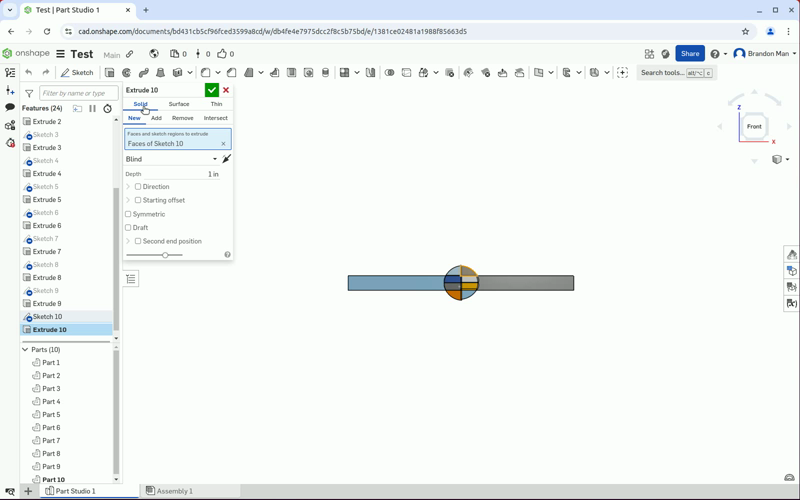
click(143, 106)
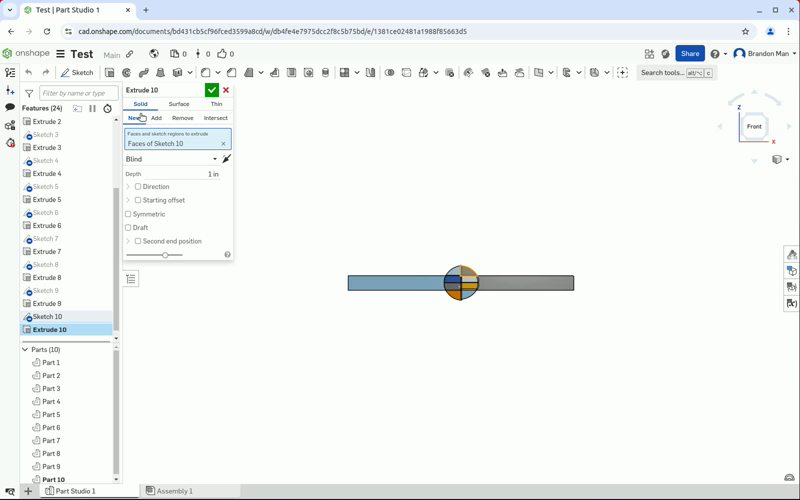
mouse_move(137, 120)
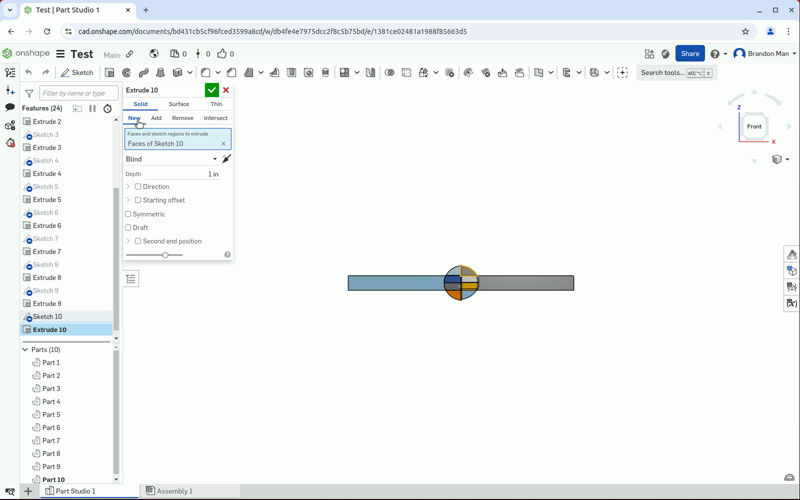
click(137, 120)
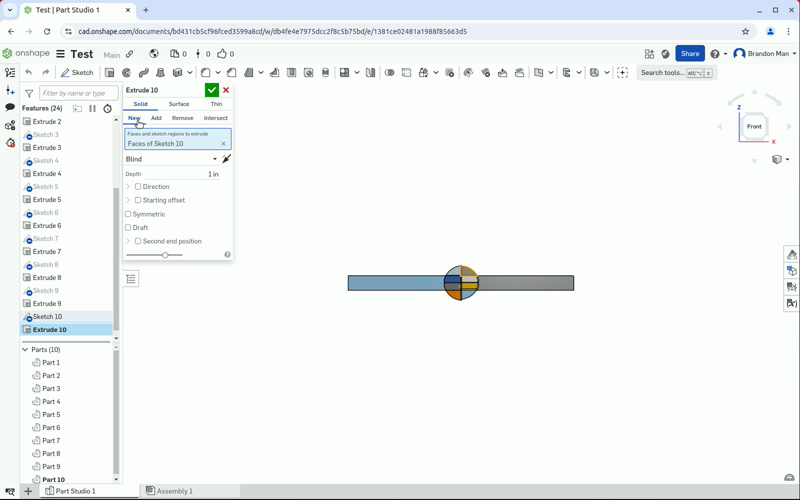
key(tab, 4)
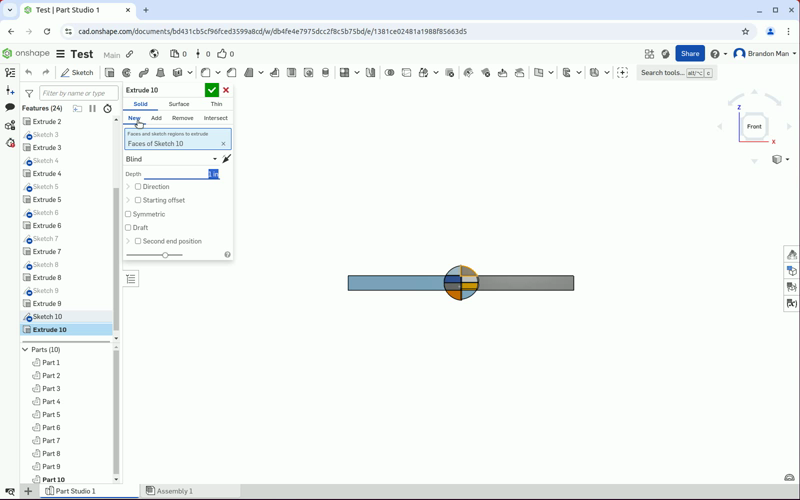
text(-14.443)
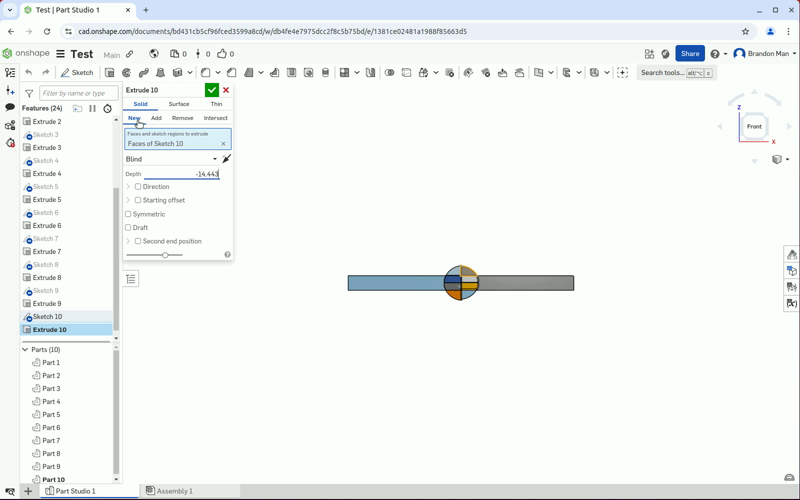
key(enter)
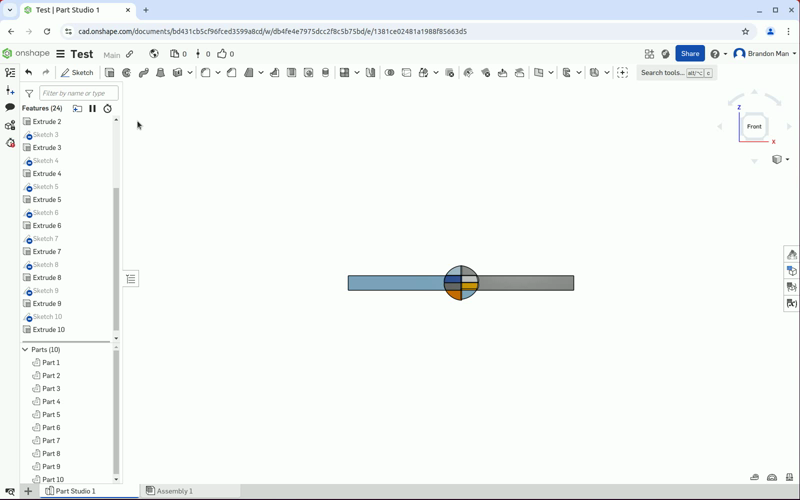
key(shift+h)
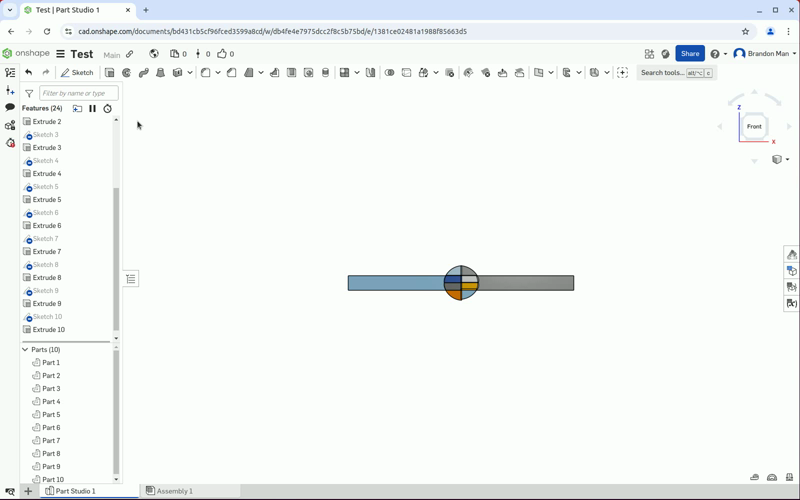
key(shift+h)
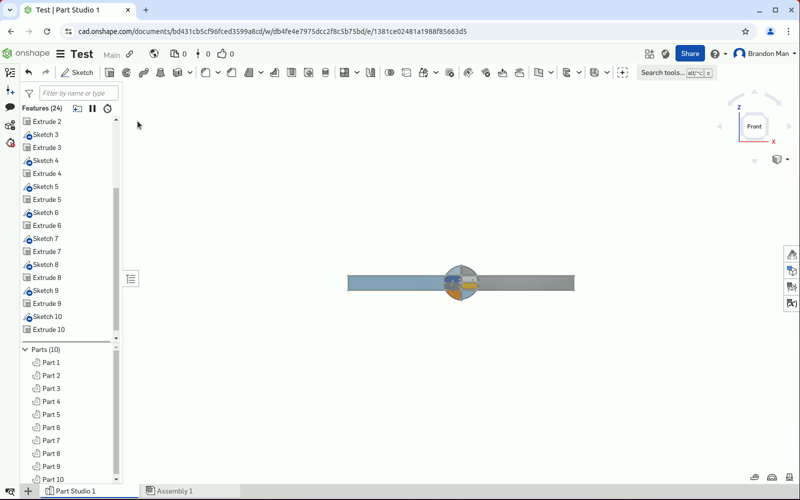
key(shift+7)
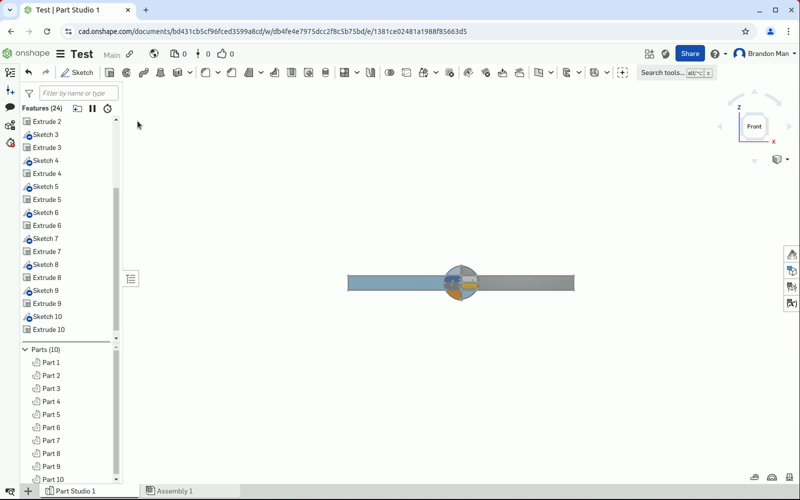
key(left, 2)
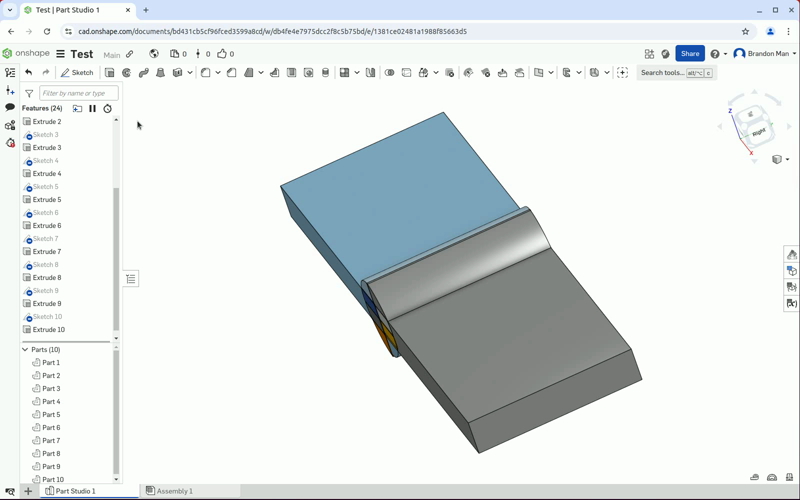
key(down, 2)
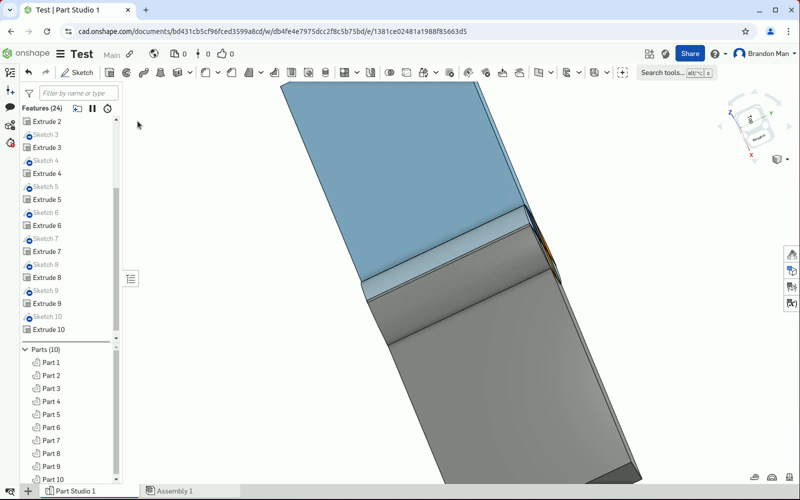
key(up, 2)
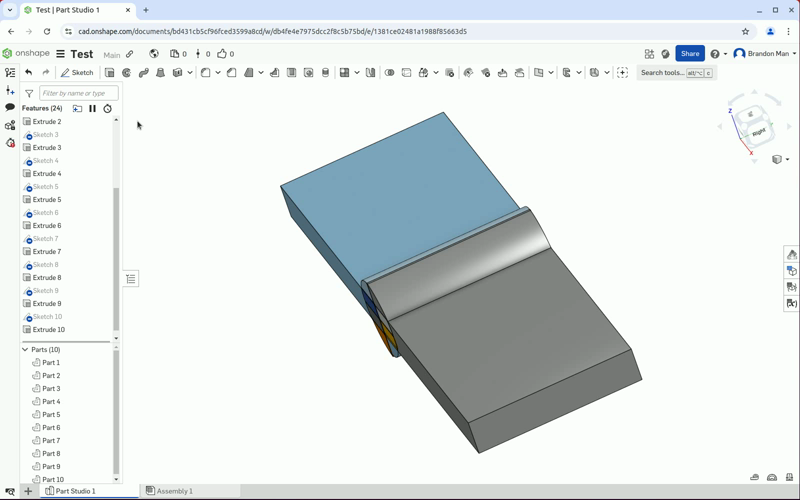
key(right, 2)
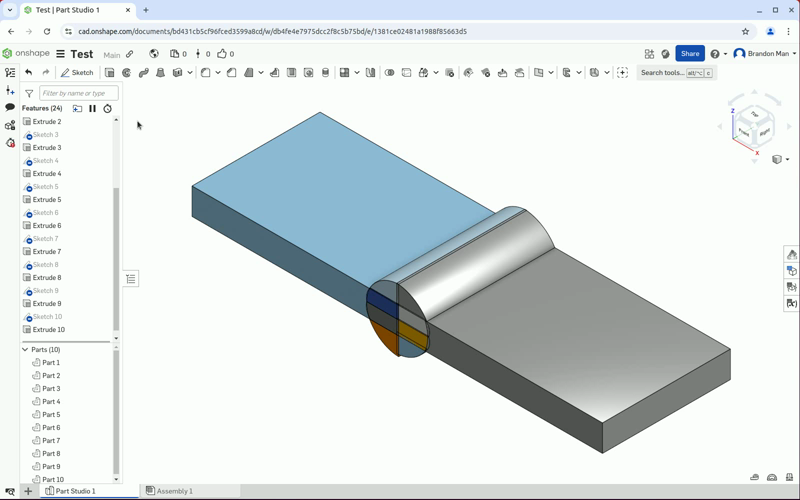
mouse_move(69, 85)
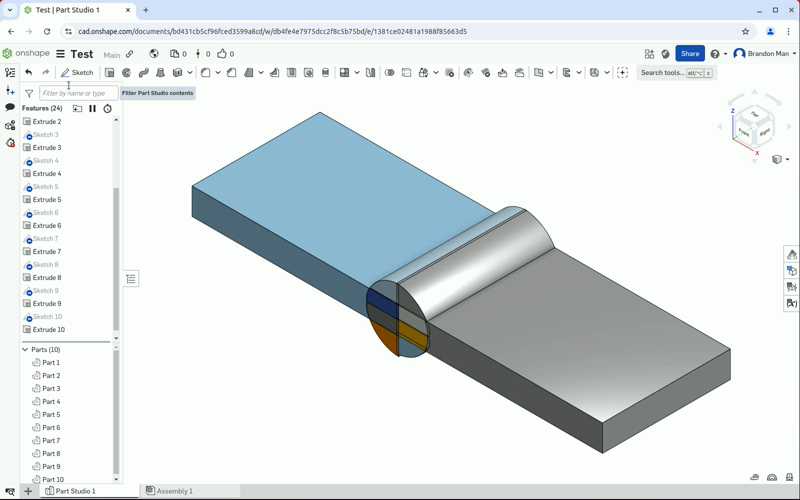
click(69, 85)